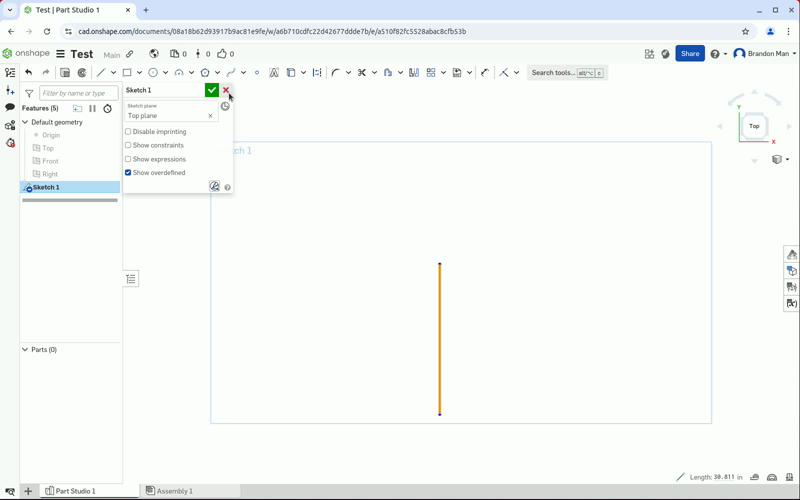
key(shift+h)
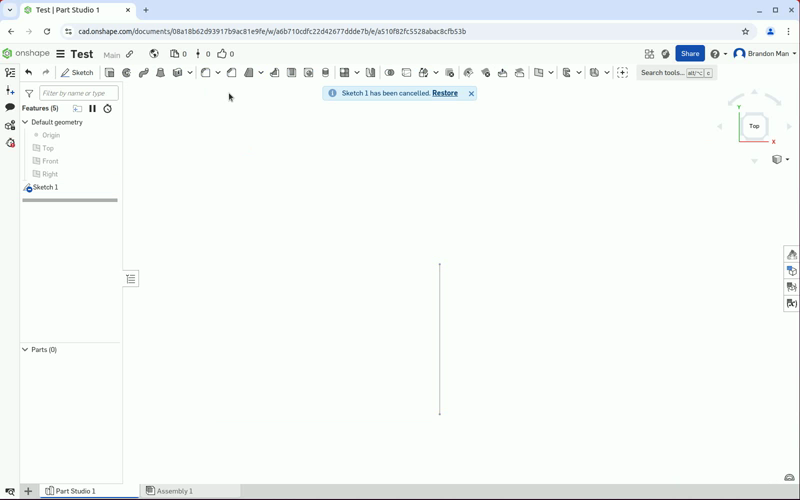
key(shift+s)
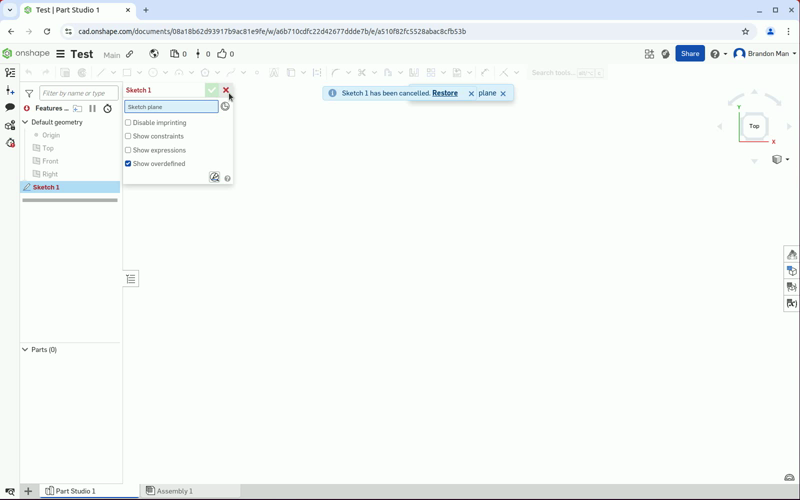
mouse_move(73, 150)
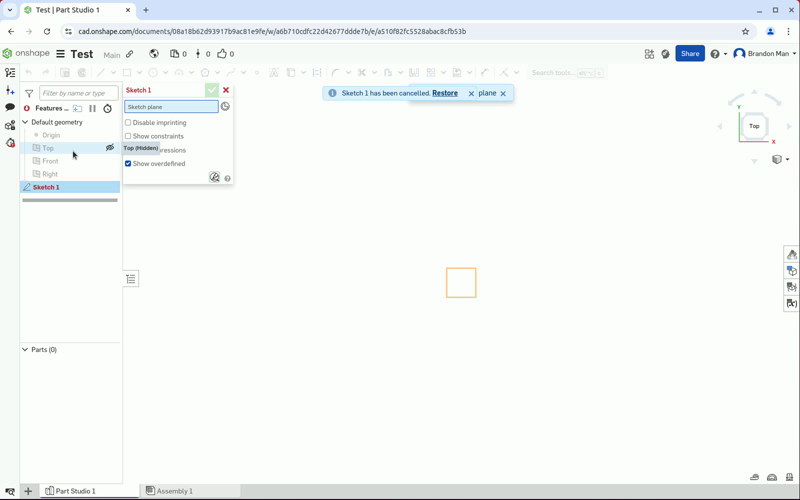
click(73, 150)
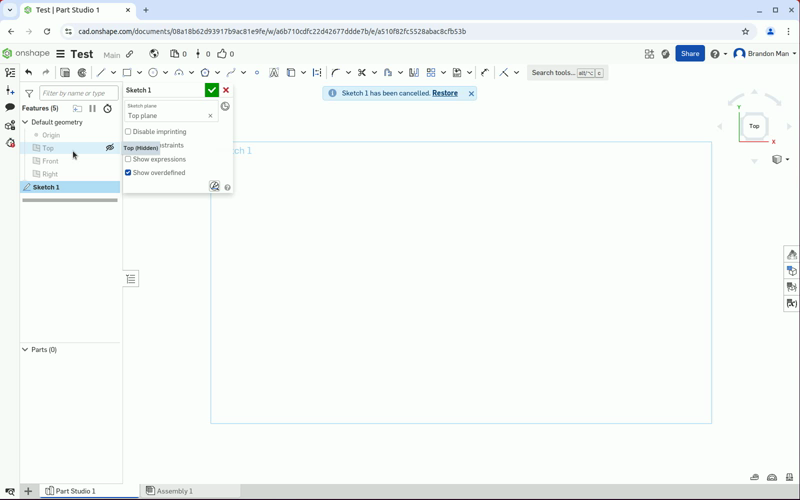
mouse_move(73, 352)
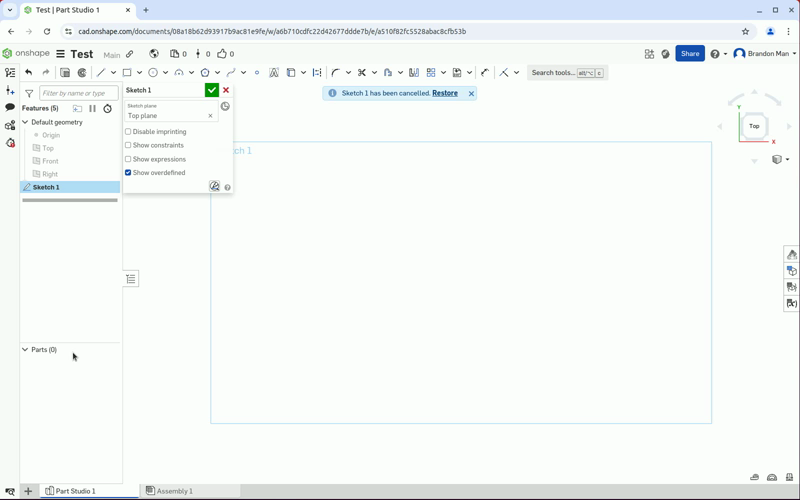
key(y)
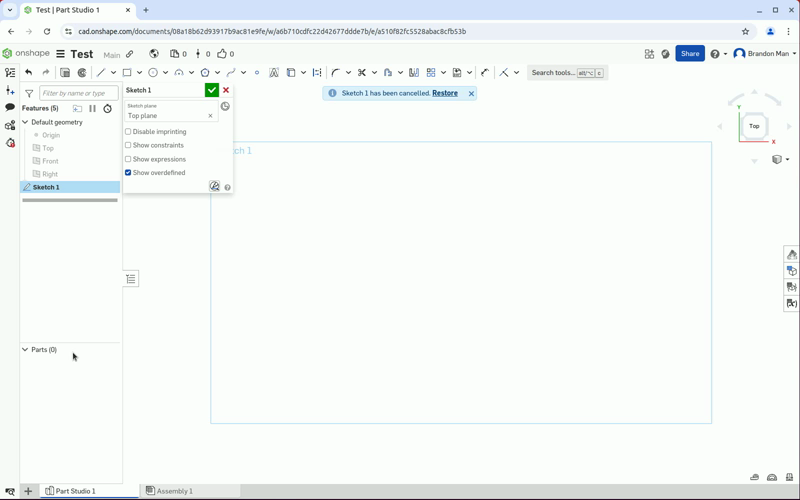
key(a)
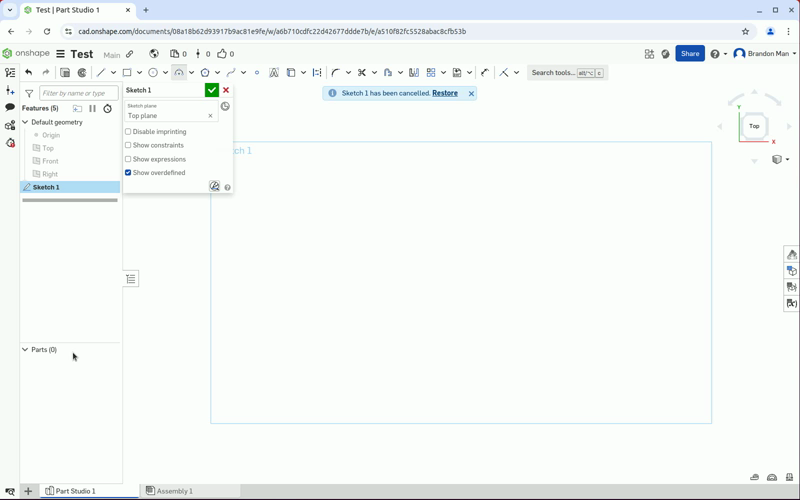
key_down(shift)
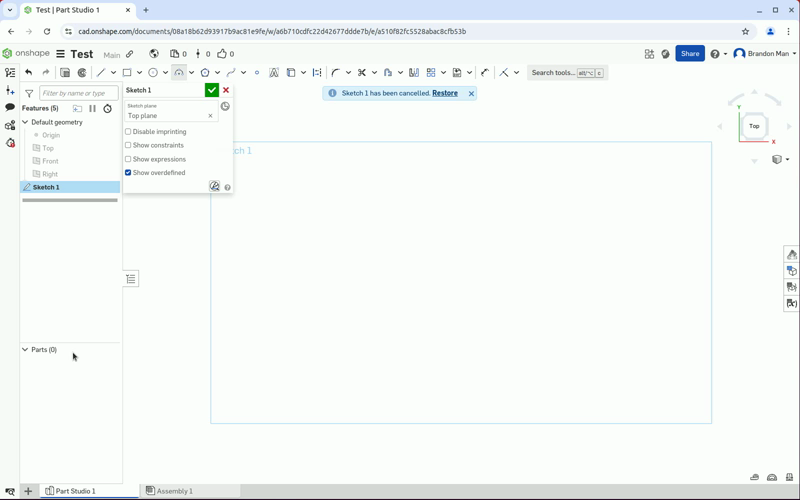
mouse_move(374, 300)
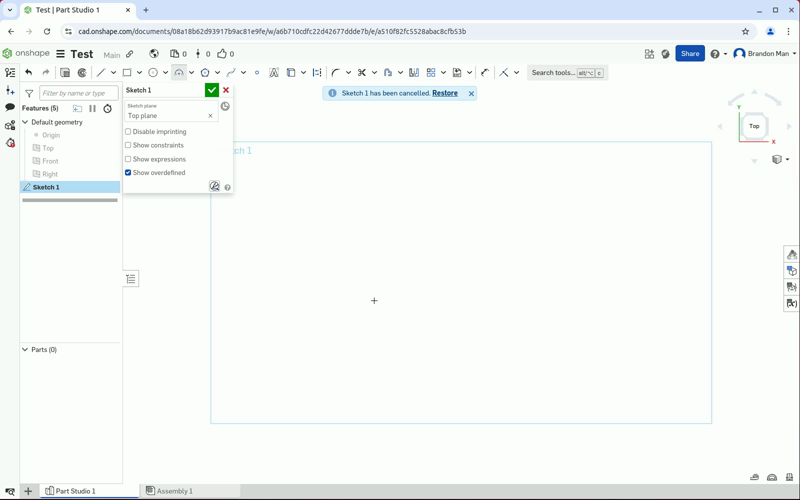
click(374, 300)
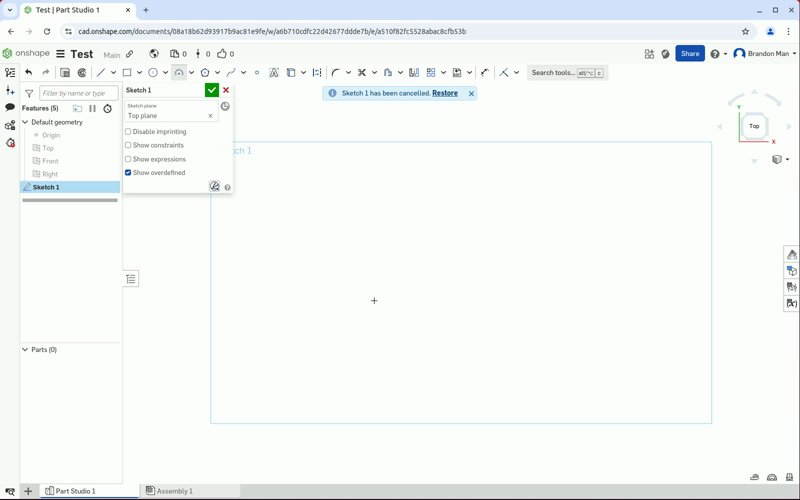
key_up(shift)
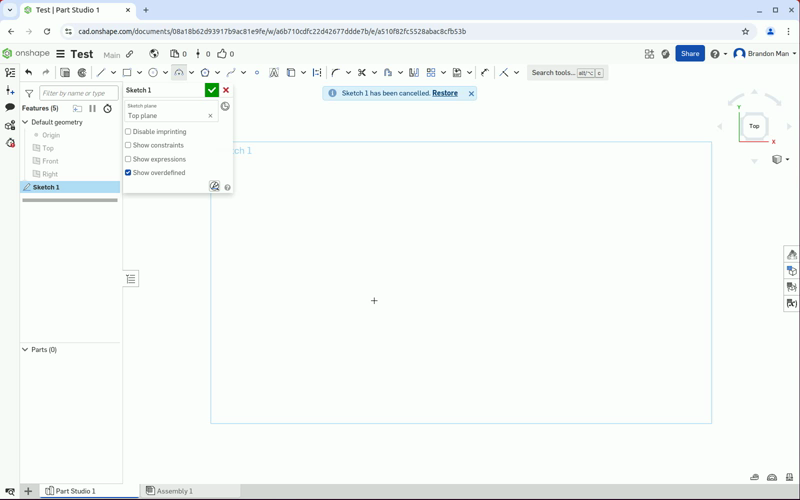
key_down(shift)
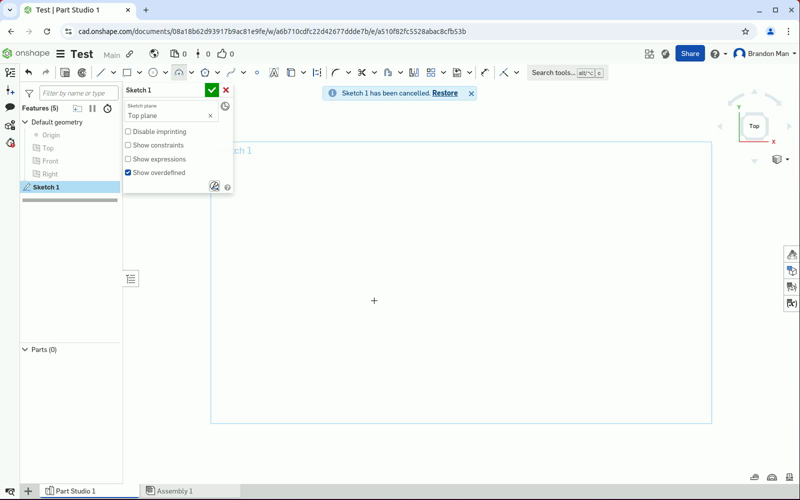
mouse_move(376, 304)
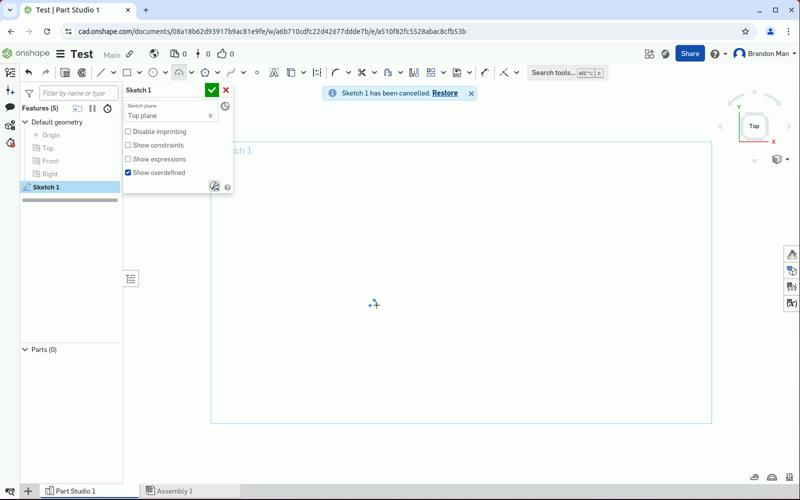
scroll(6)
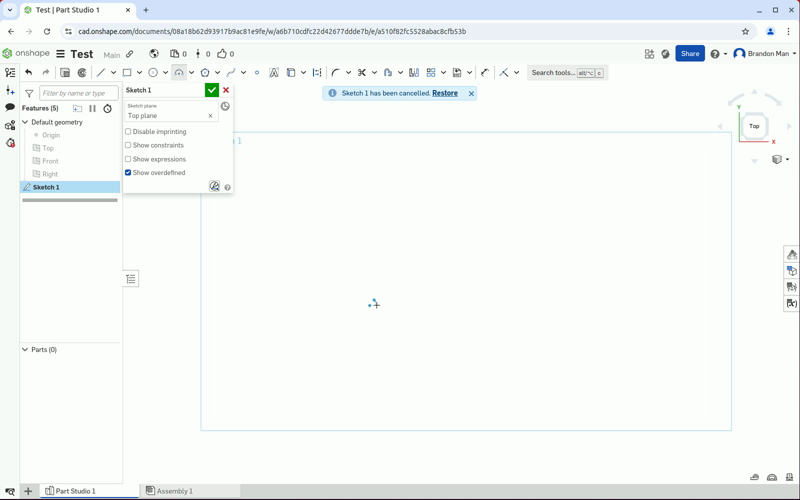
scroll(6)
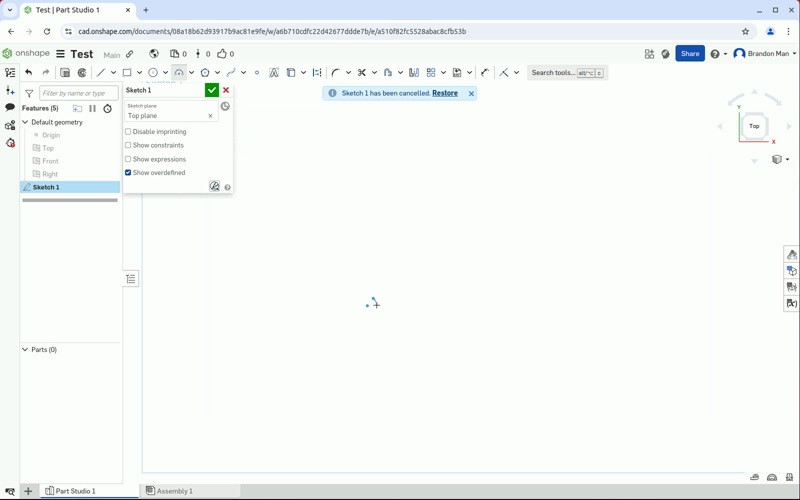
scroll(6)
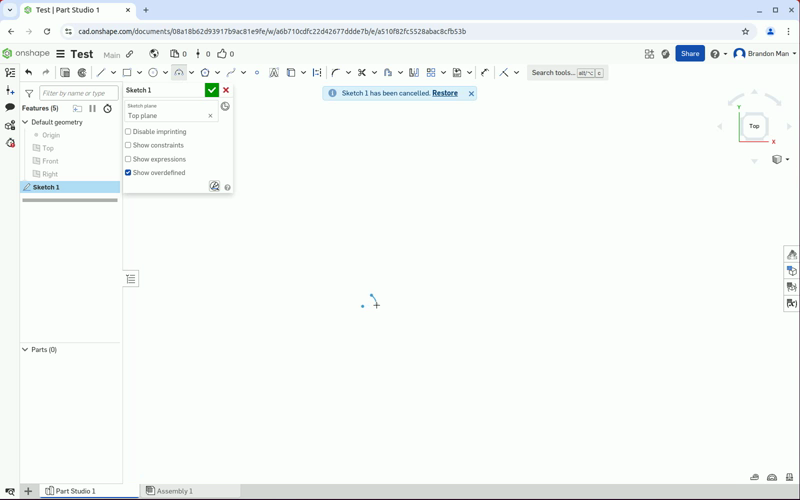
scroll(6)
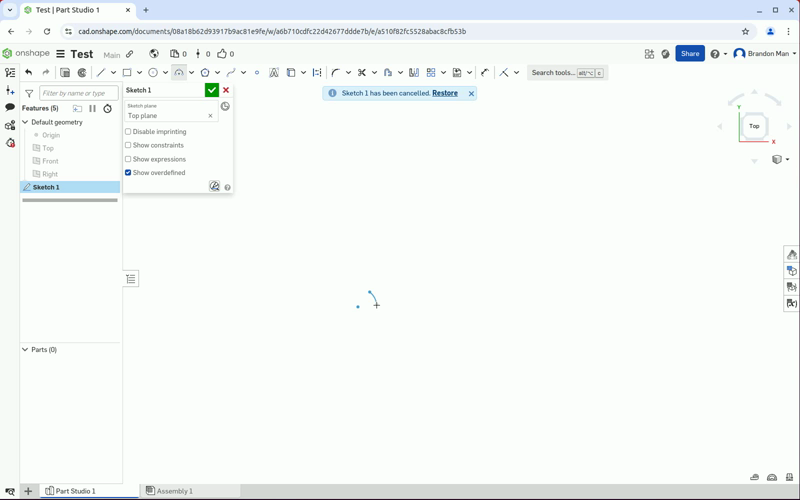
scroll(6)
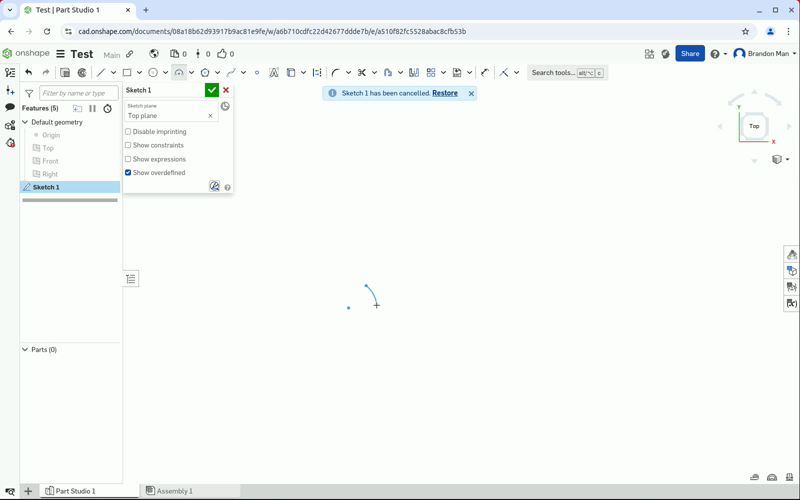
scroll(6)
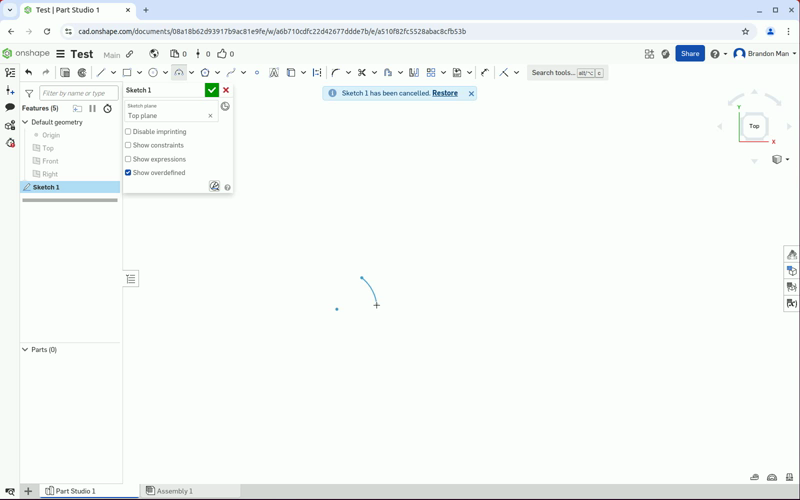
scroll(6)
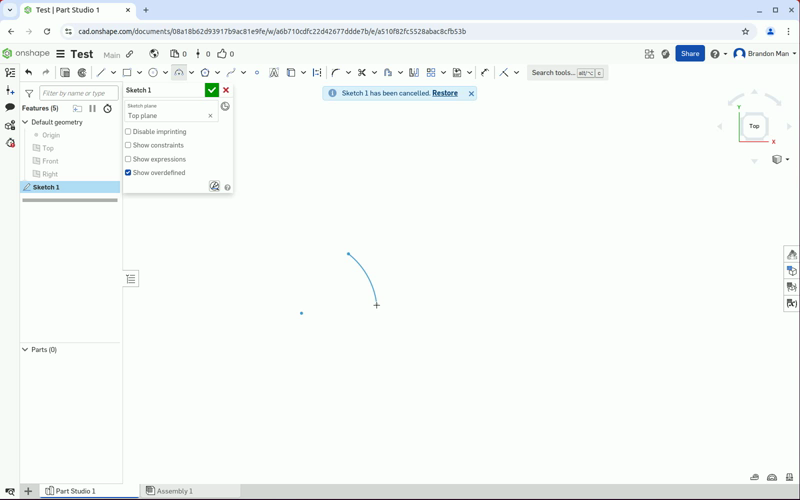
click(376, 304)
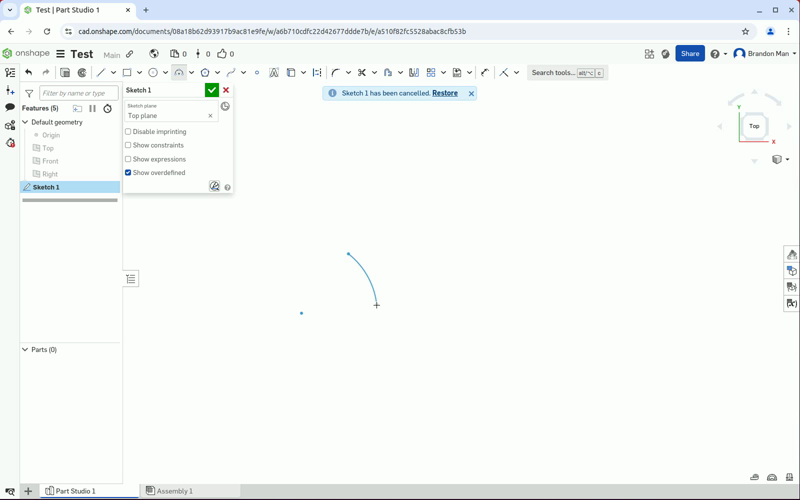
scroll(-6)
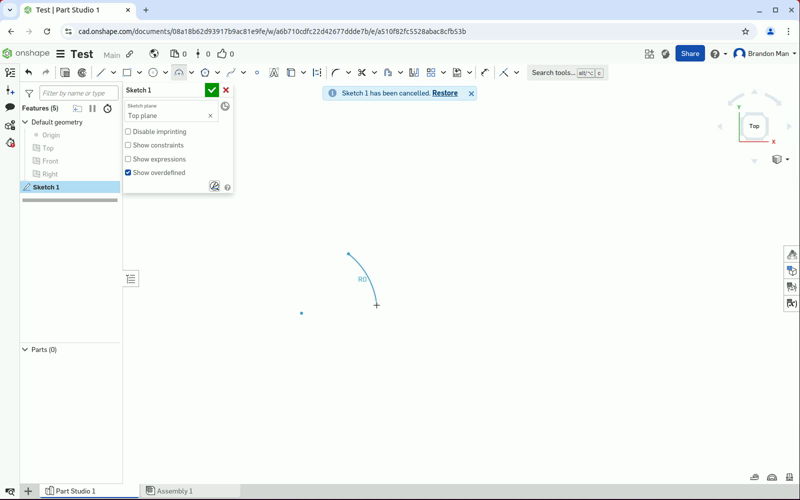
scroll(-6)
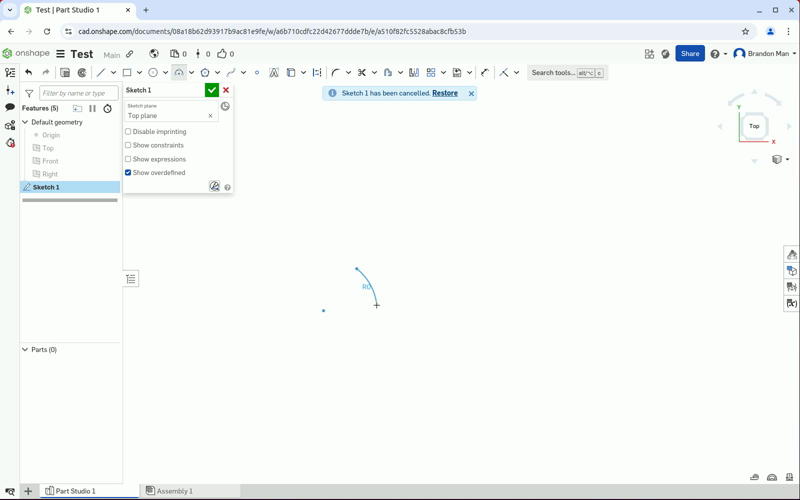
scroll(-6)
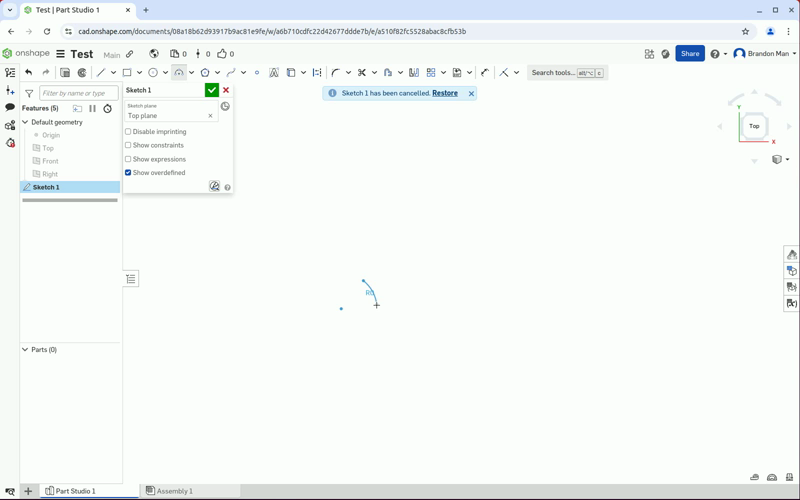
scroll(-6)
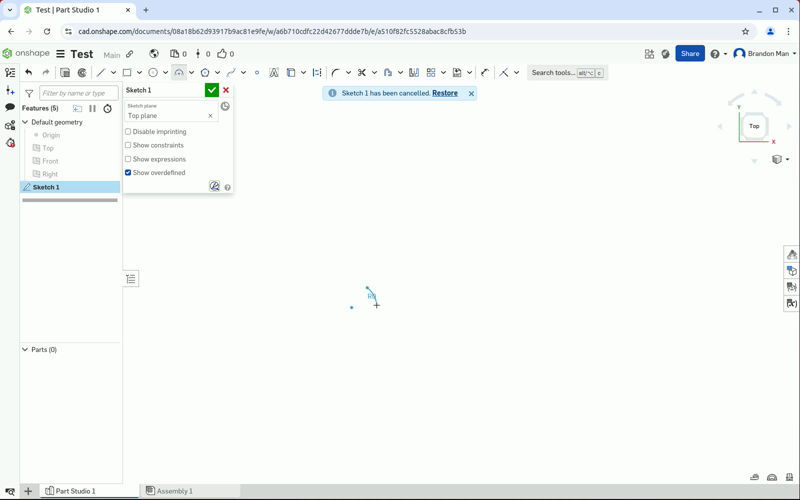
scroll(-6)
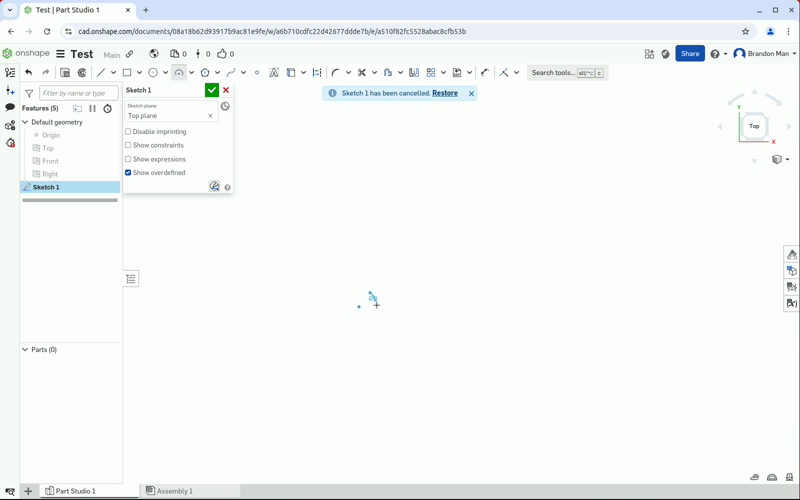
scroll(-6)
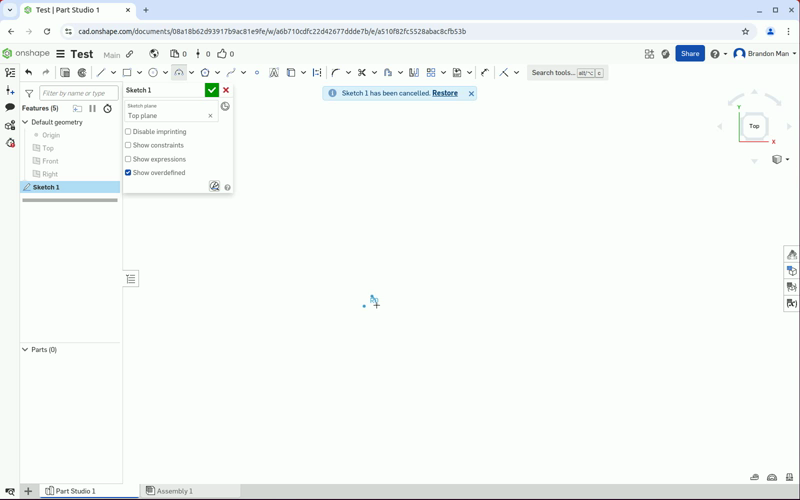
scroll(-6)
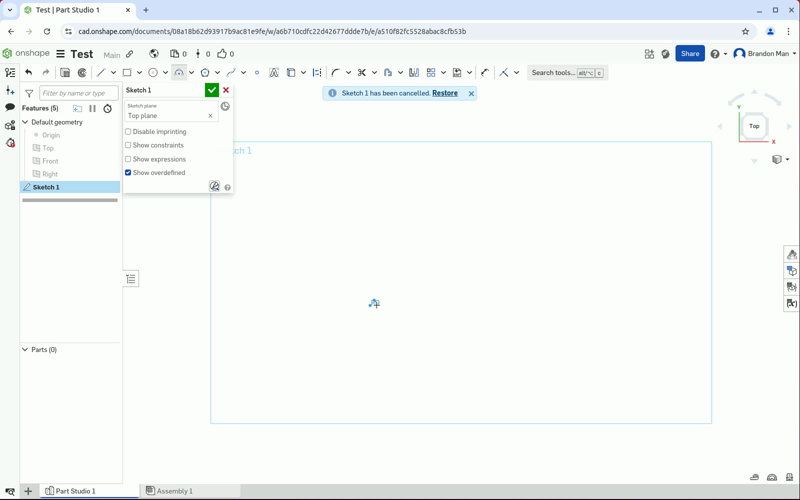
mouse_move(373, 303)
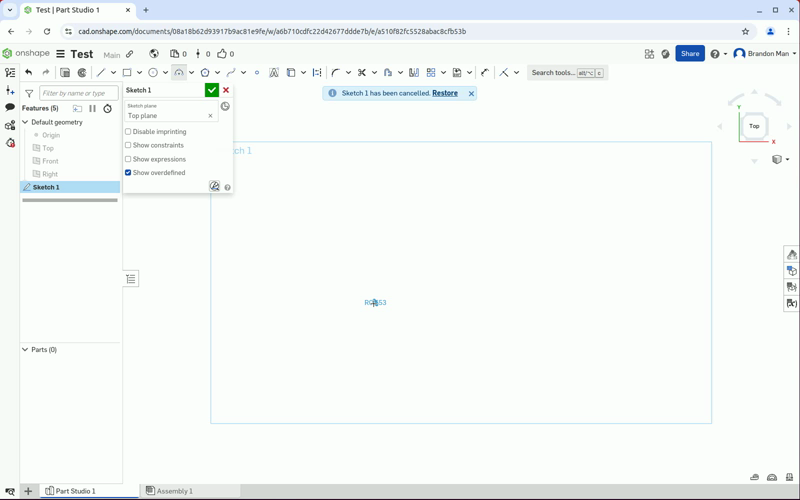
scroll(6)
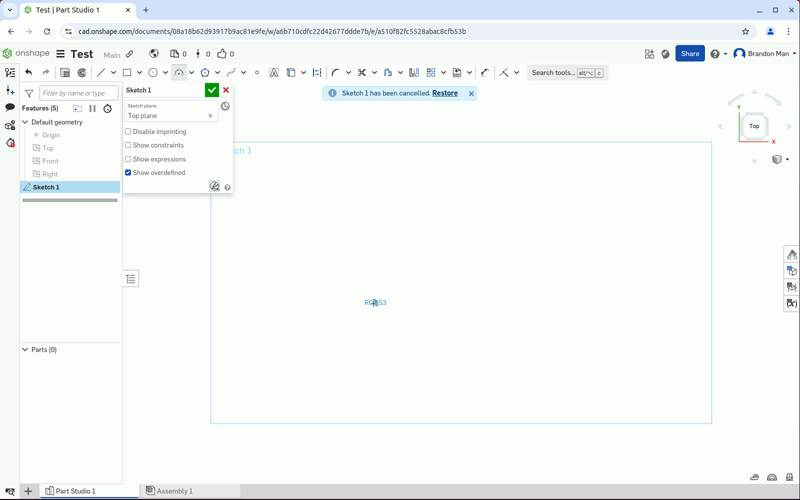
scroll(6)
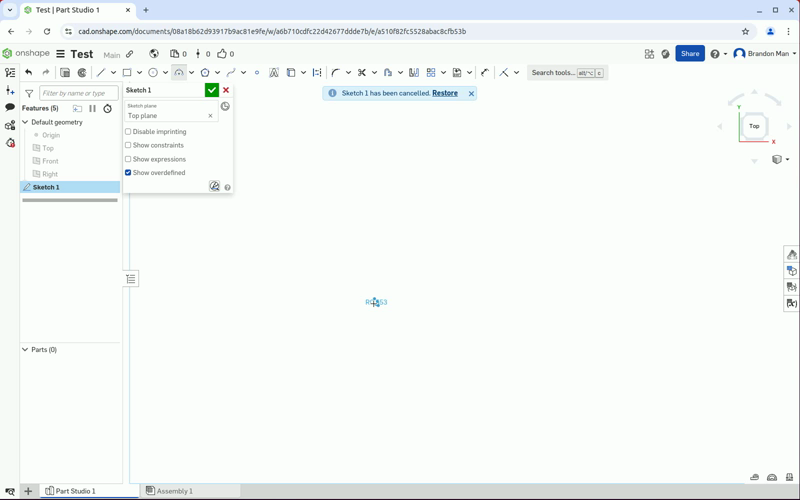
scroll(6)
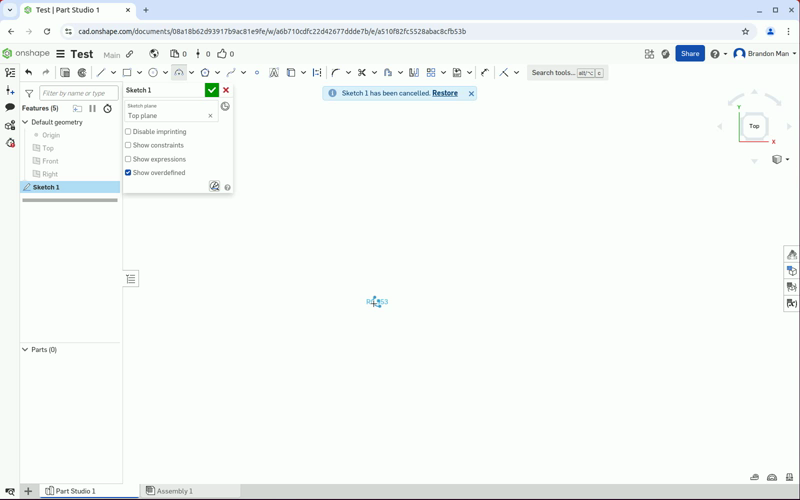
scroll(6)
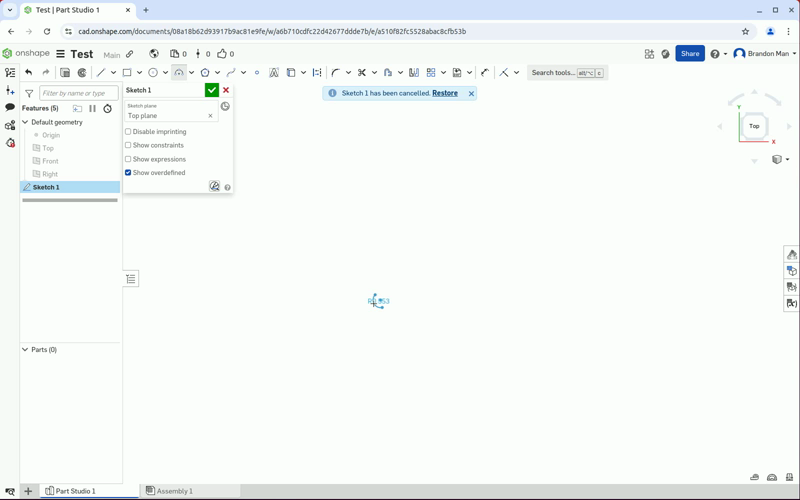
scroll(6)
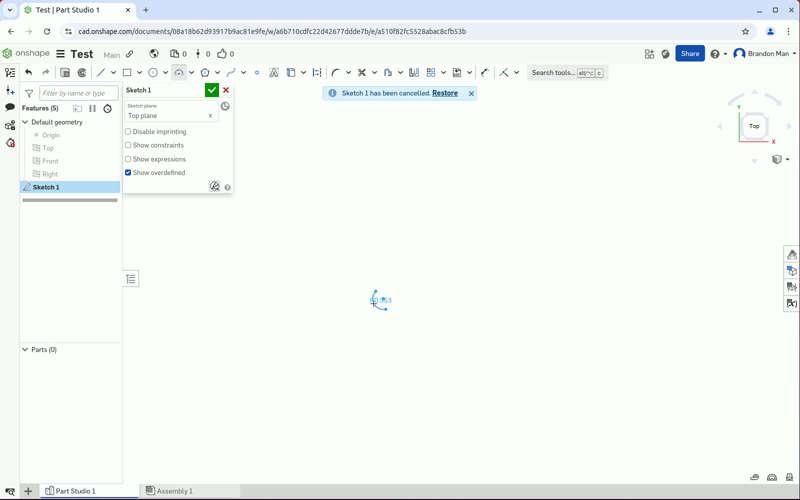
scroll(6)
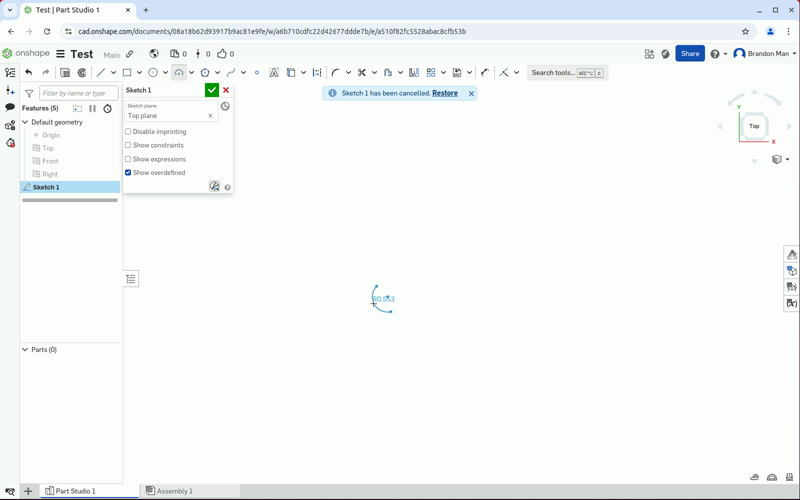
scroll(6)
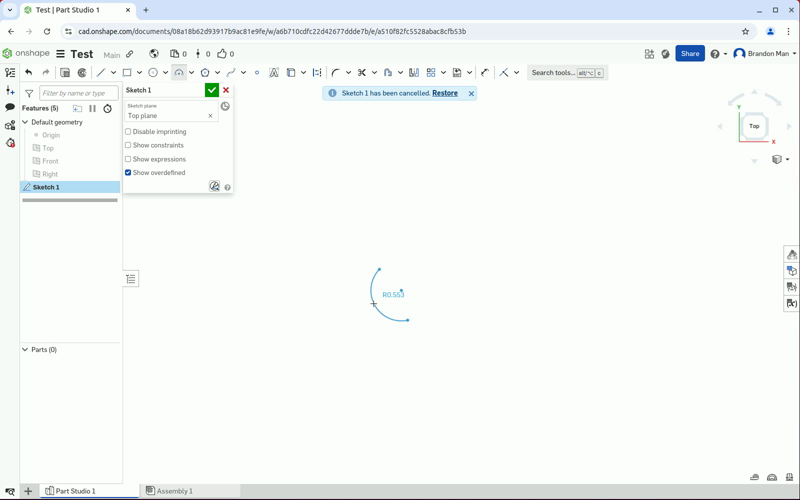
click(373, 303)
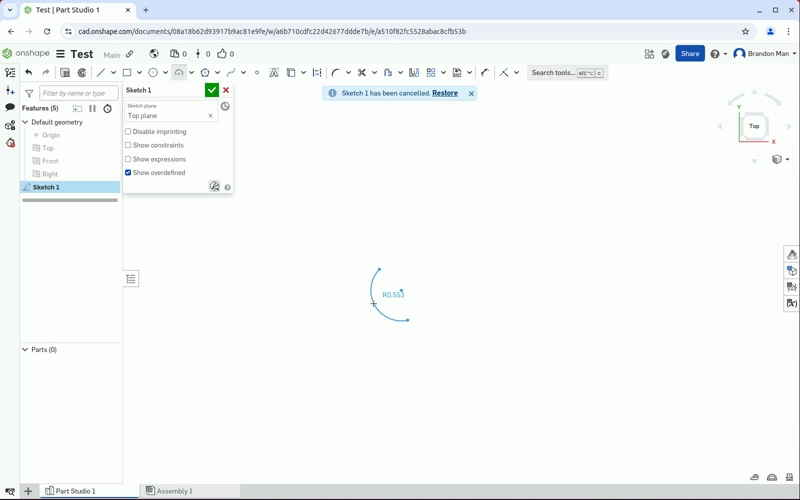
scroll(-6)
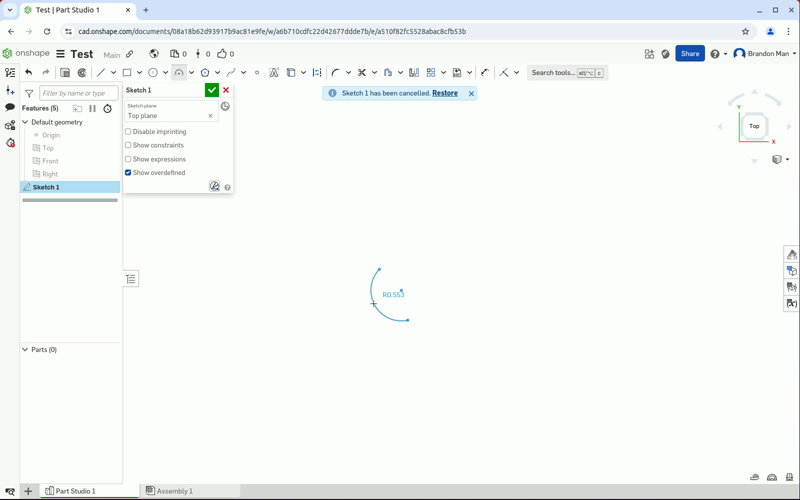
scroll(-6)
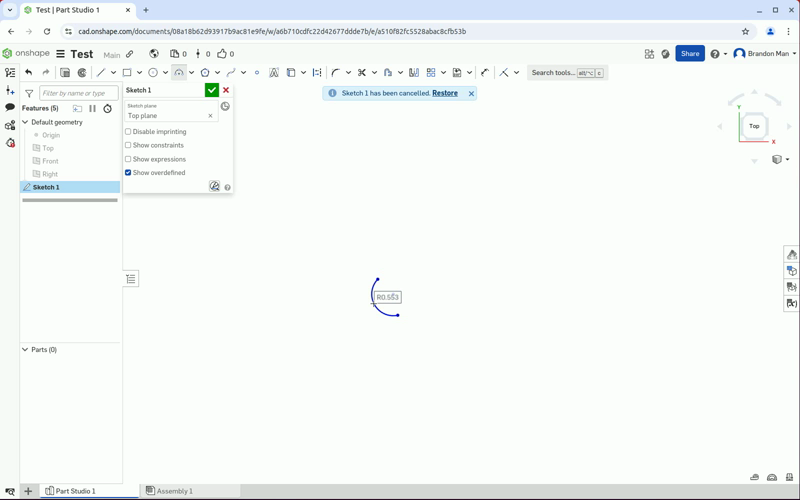
scroll(-6)
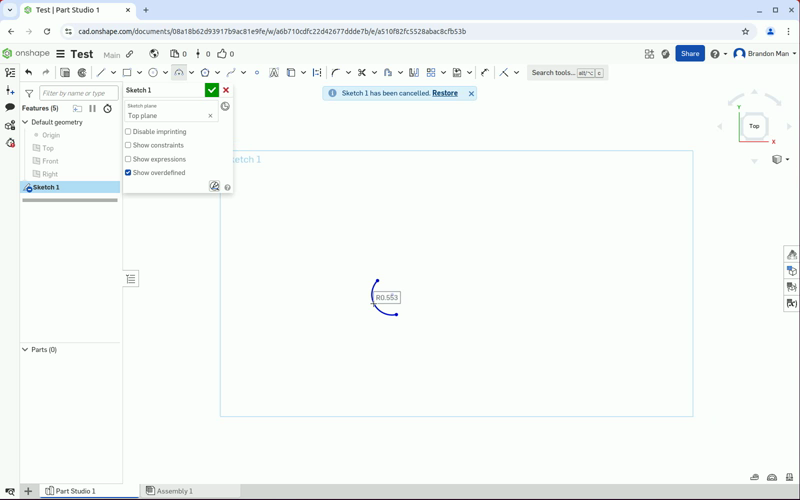
scroll(-6)
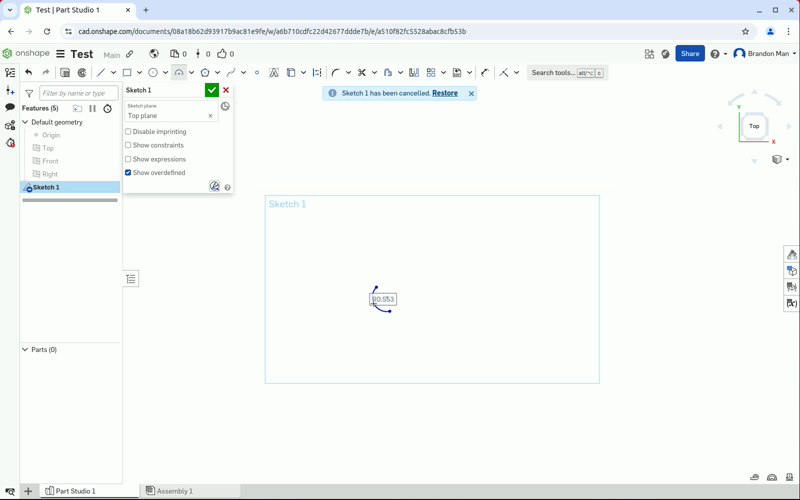
scroll(-6)
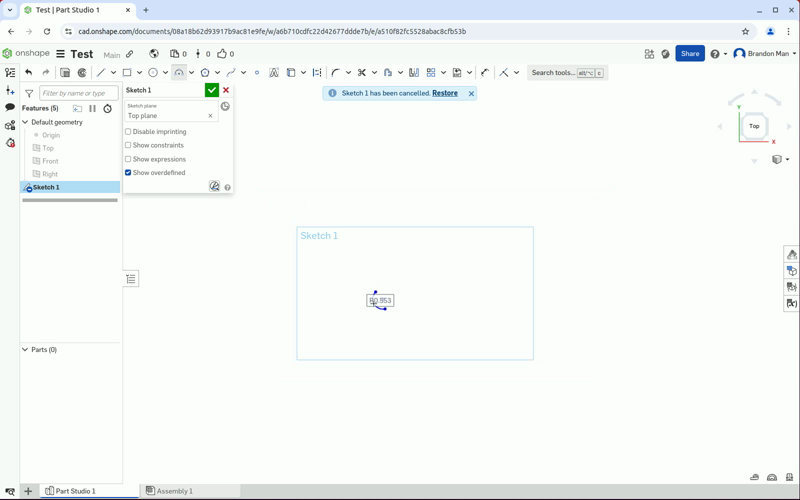
scroll(-6)
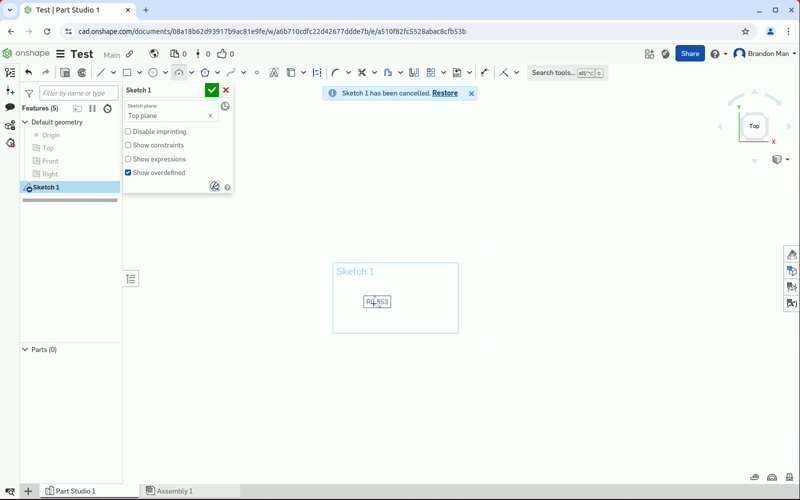
scroll(-6)
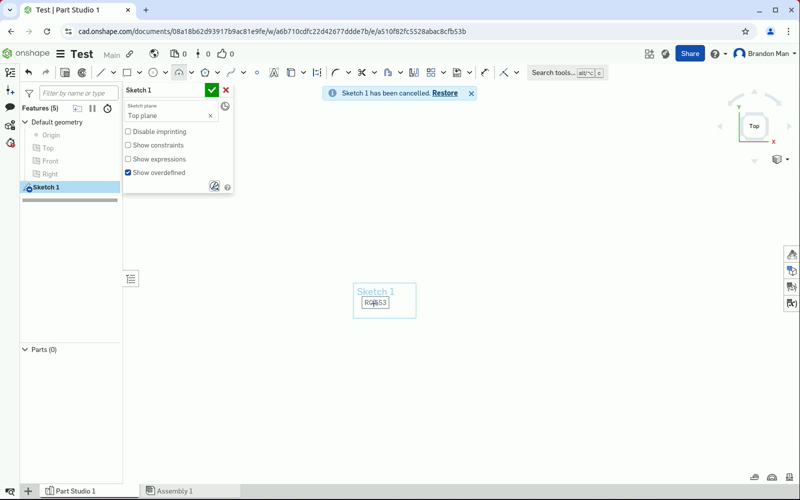
key_up(shift)
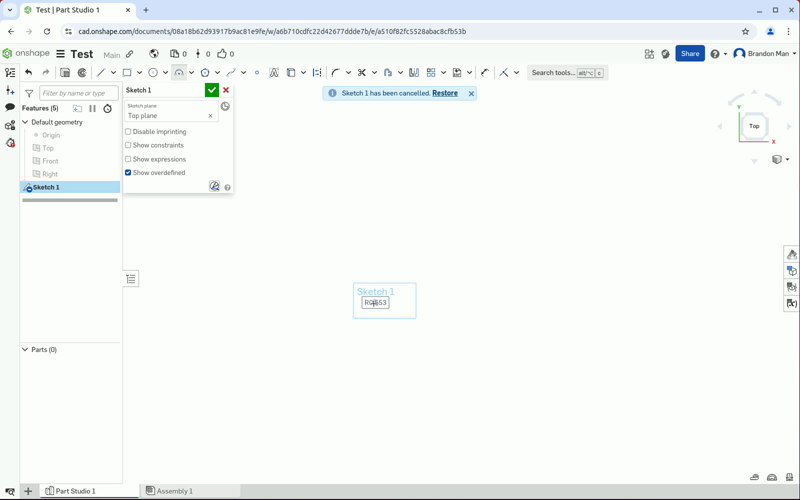
key(esc)
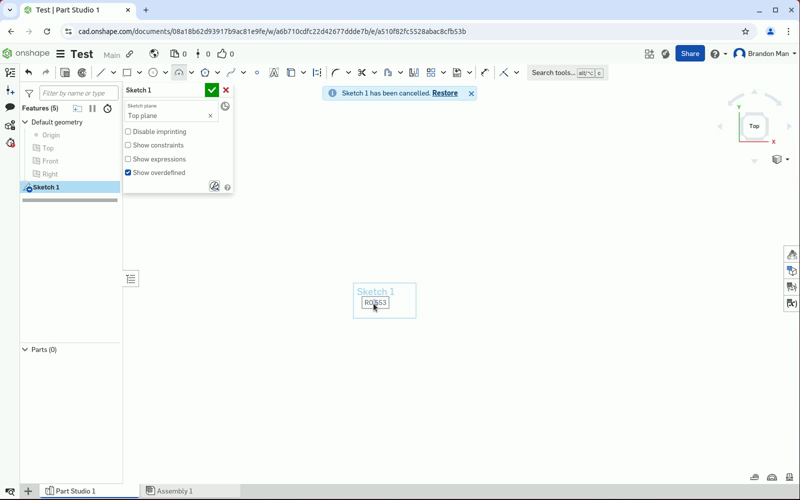
key(l)
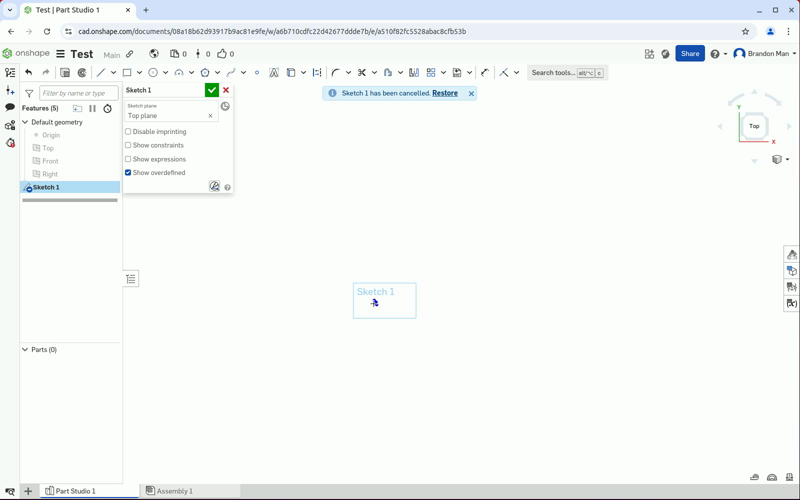
mouse_move(376, 304)
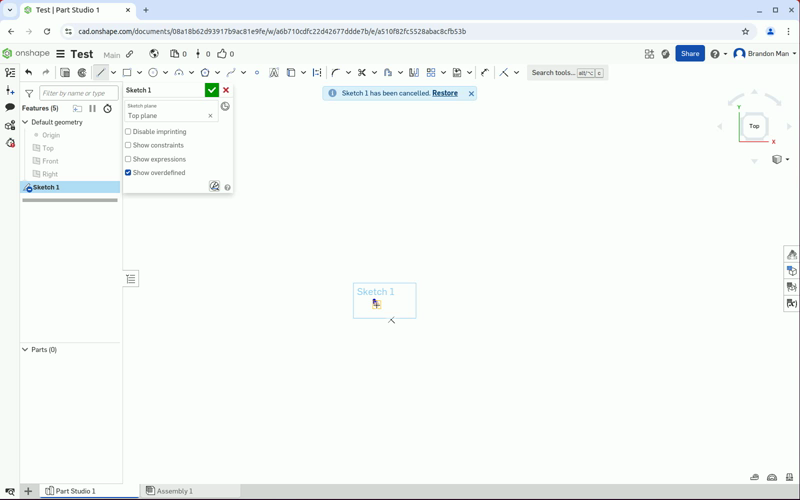
scroll(6)
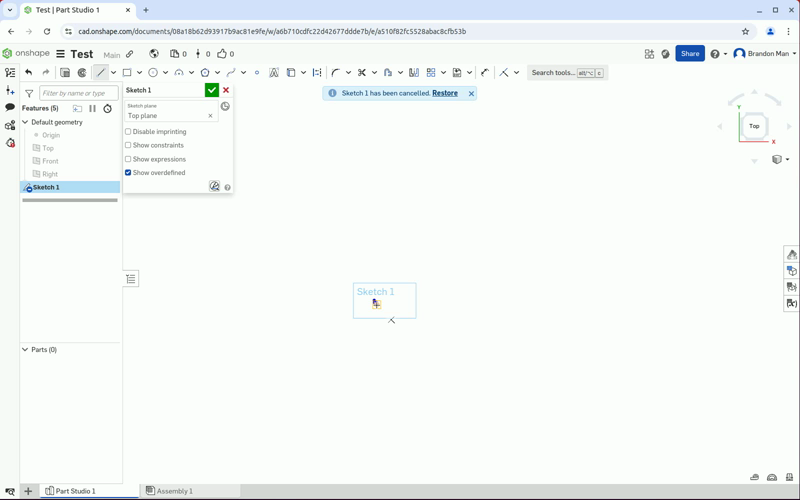
scroll(6)
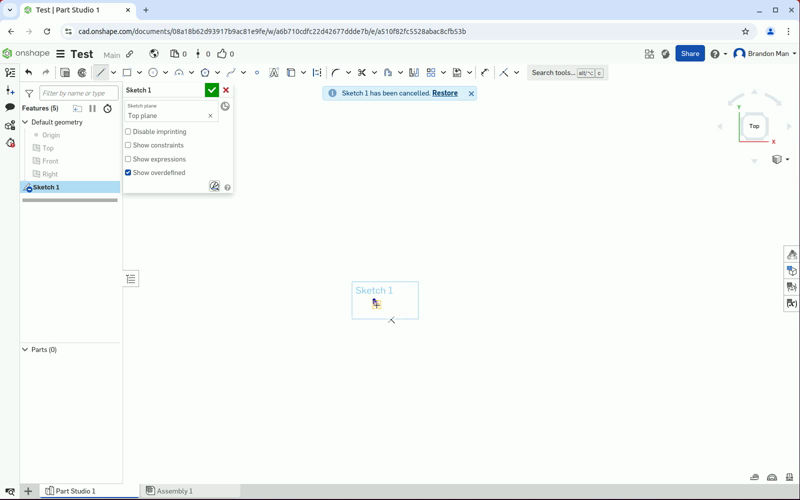
scroll(6)
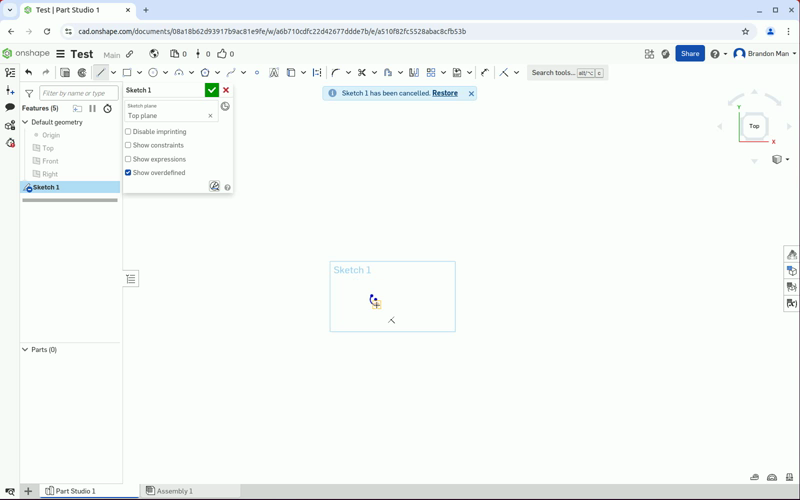
scroll(6)
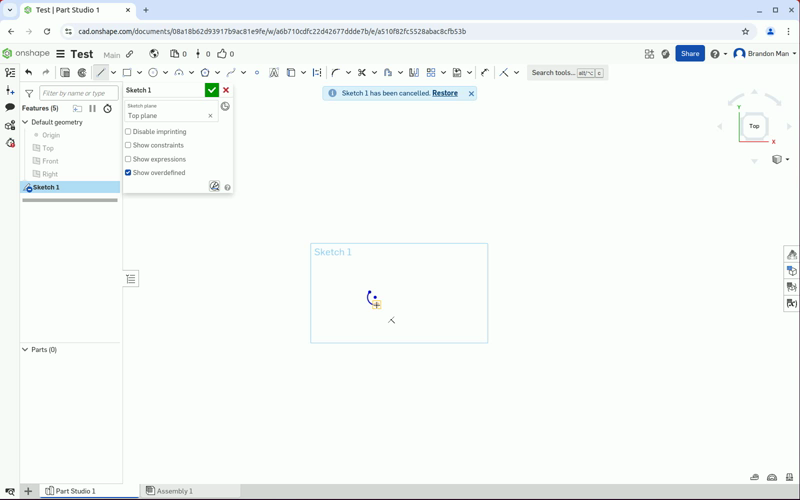
scroll(6)
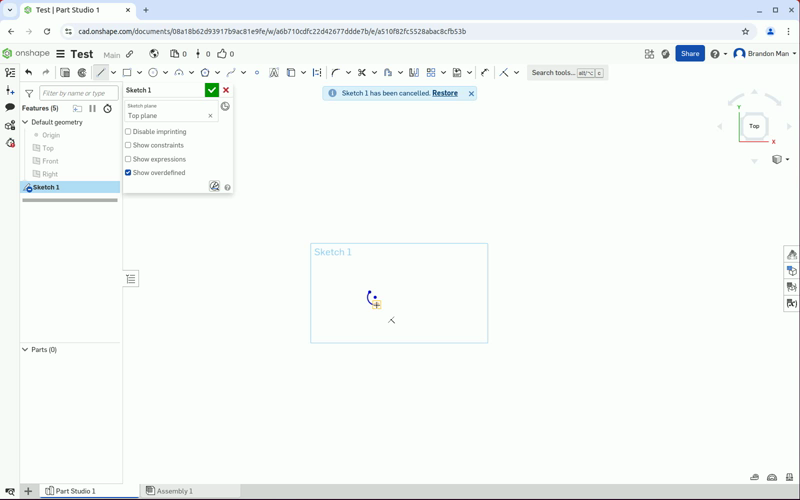
scroll(6)
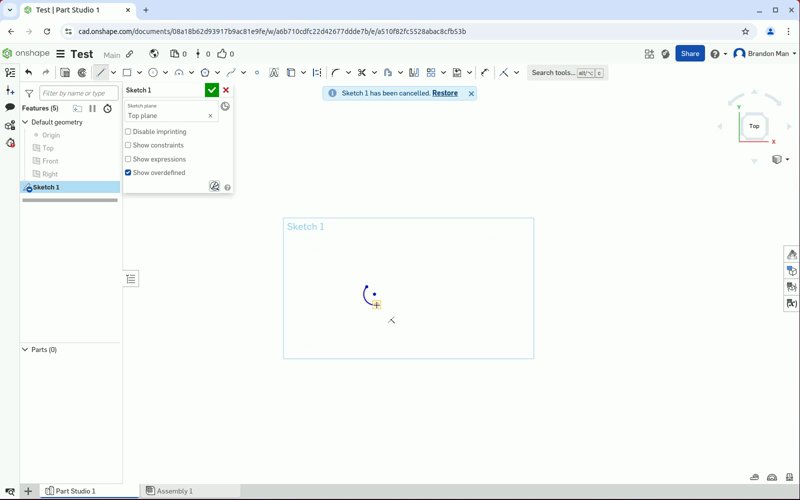
scroll(6)
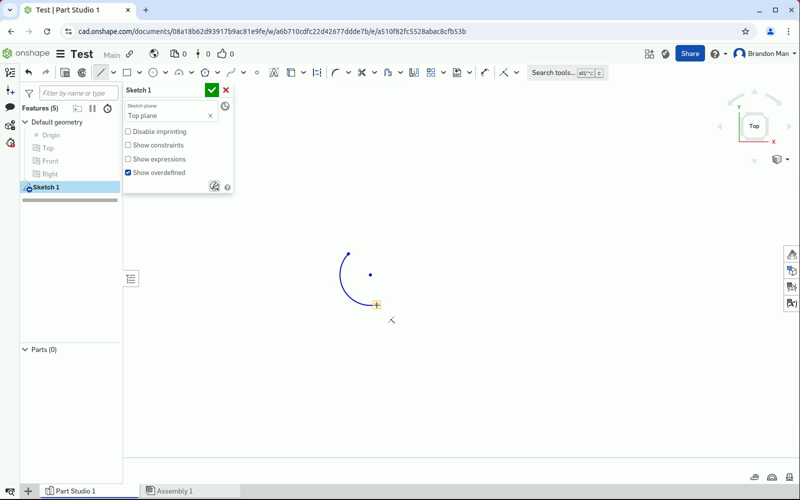
click(376, 304)
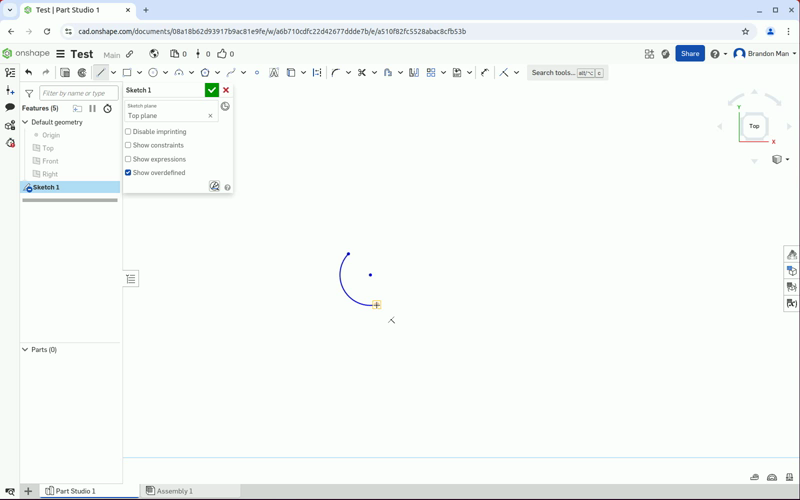
scroll(-6)
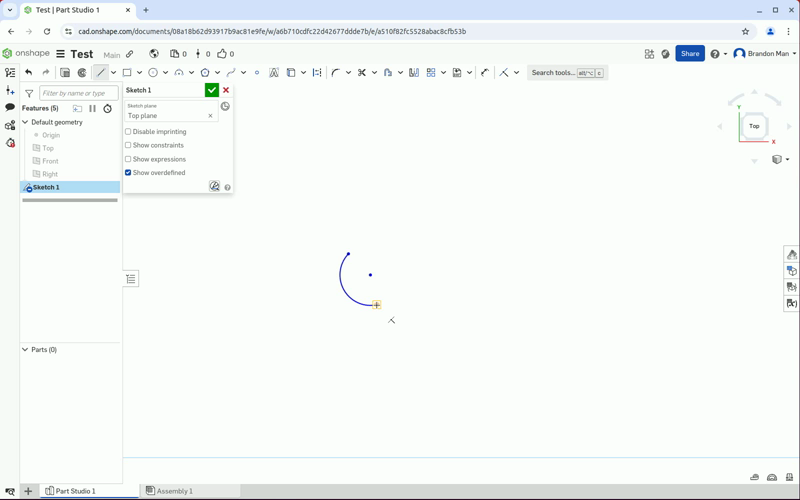
scroll(-6)
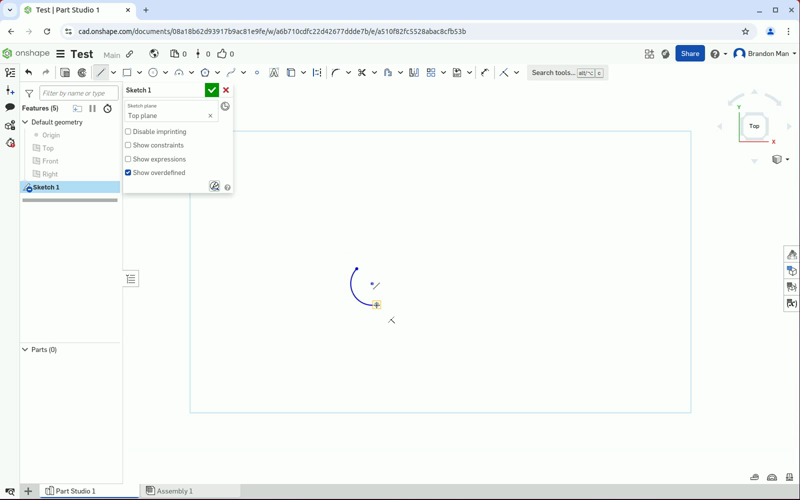
scroll(-6)
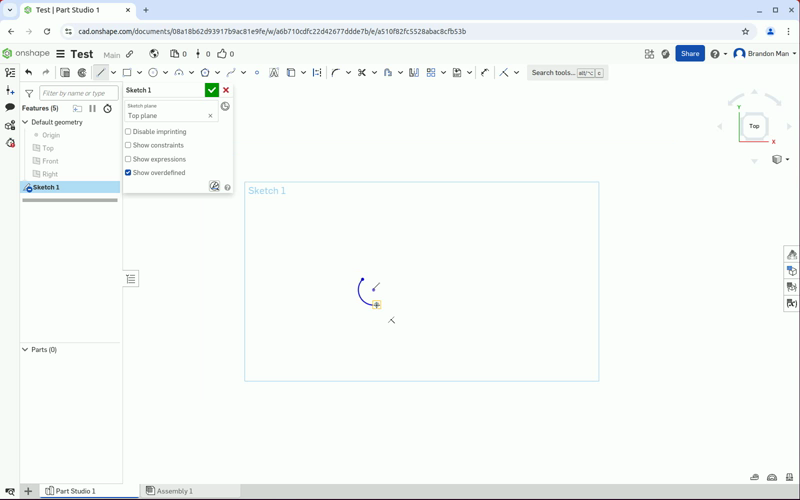
scroll(-6)
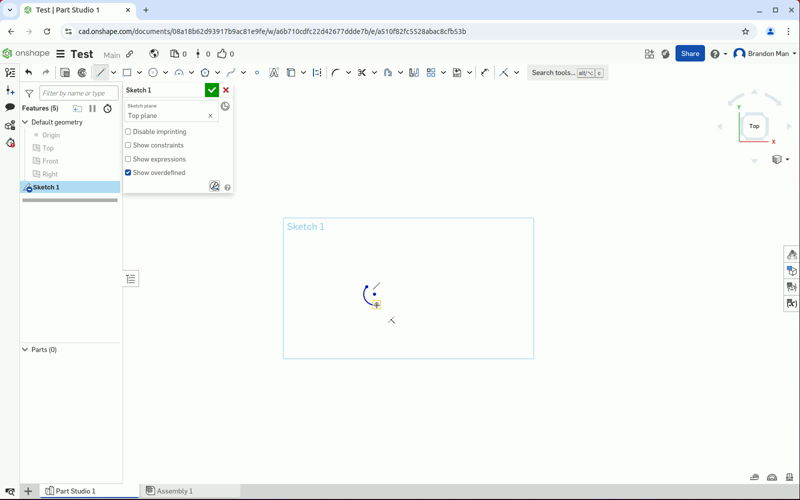
scroll(-6)
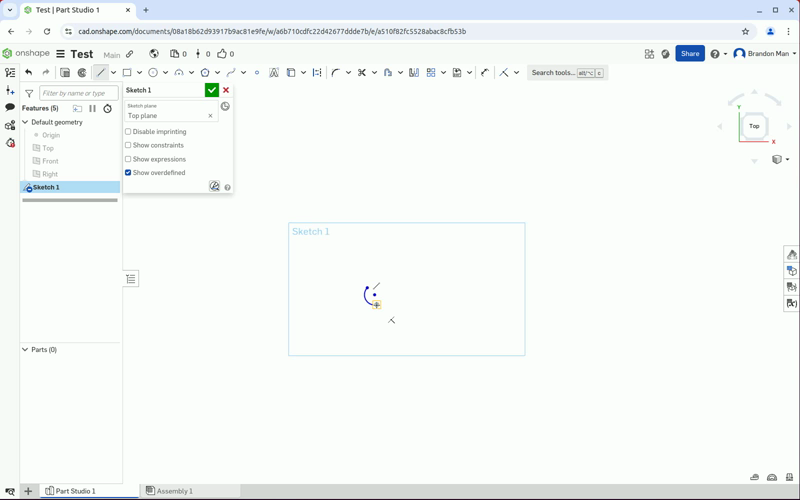
scroll(-6)
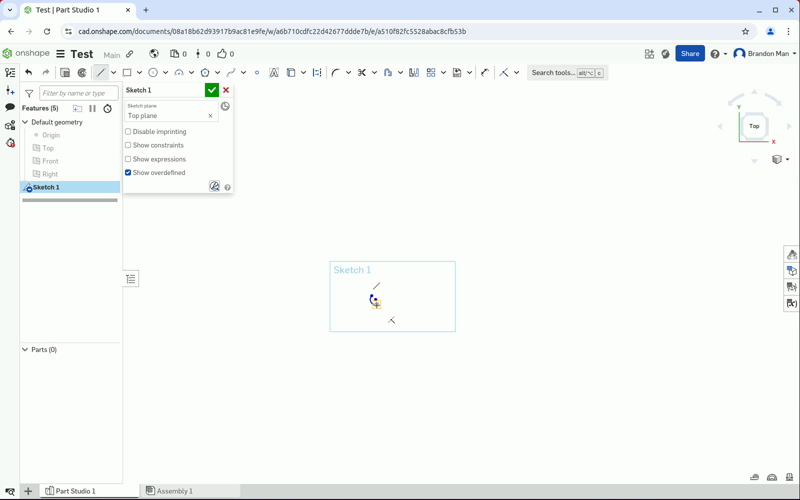
scroll(-6)
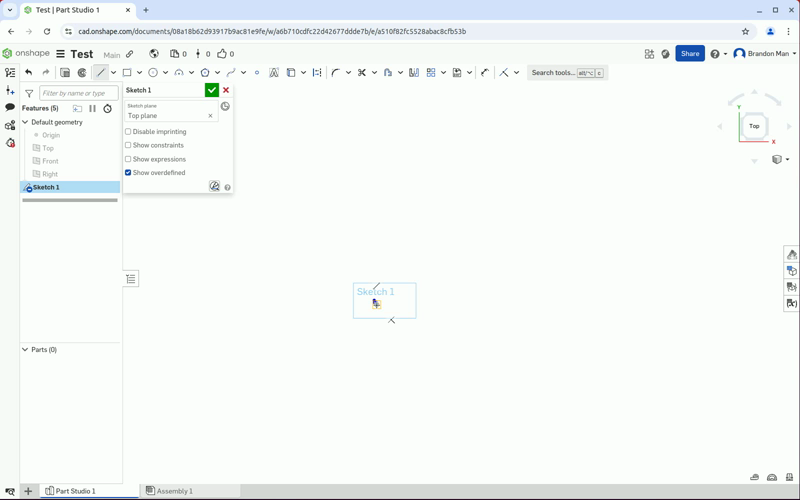
key_down(shift)
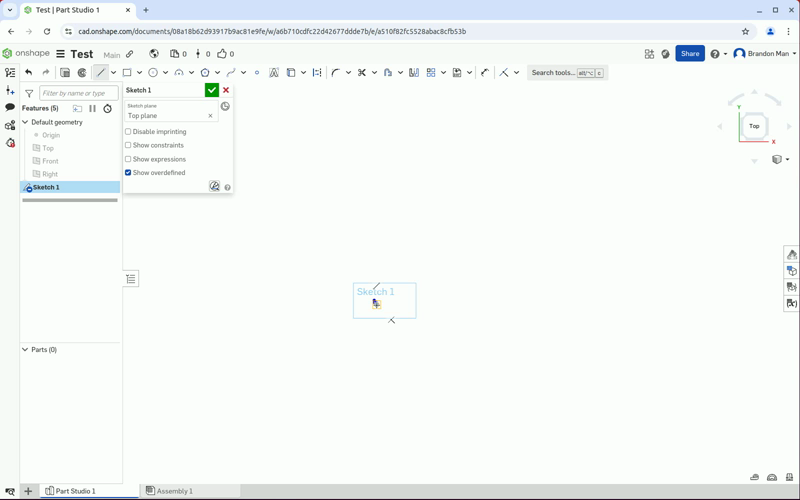
mouse_move(502, 304)
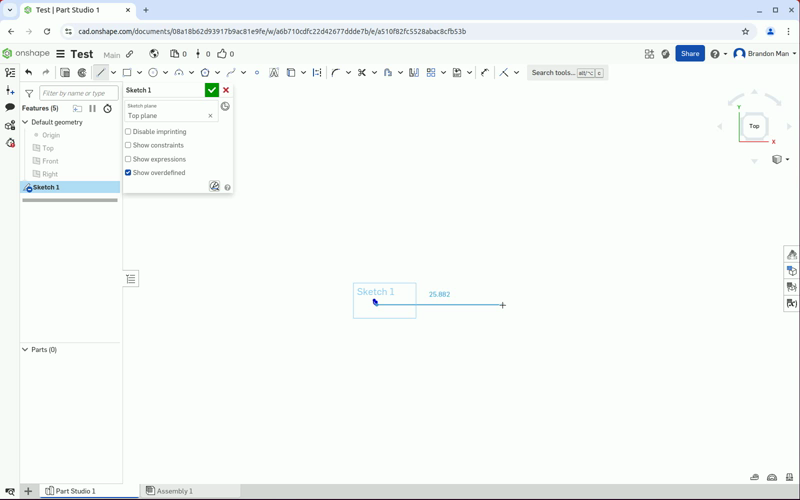
click(502, 304)
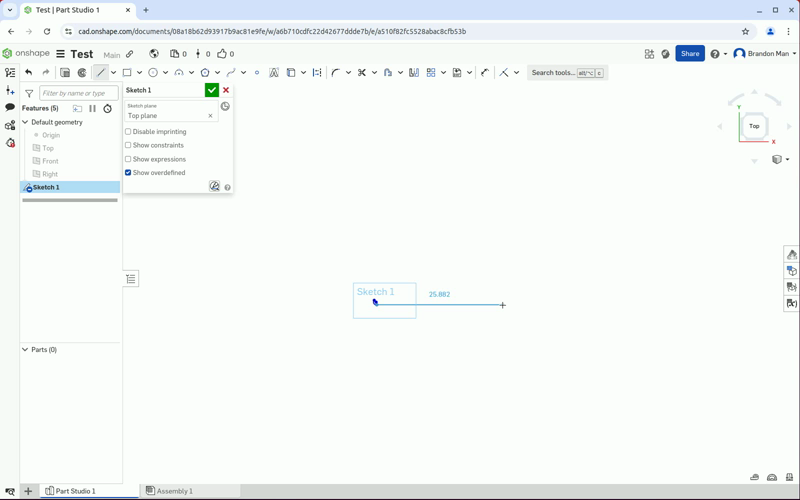
key_up(shift)
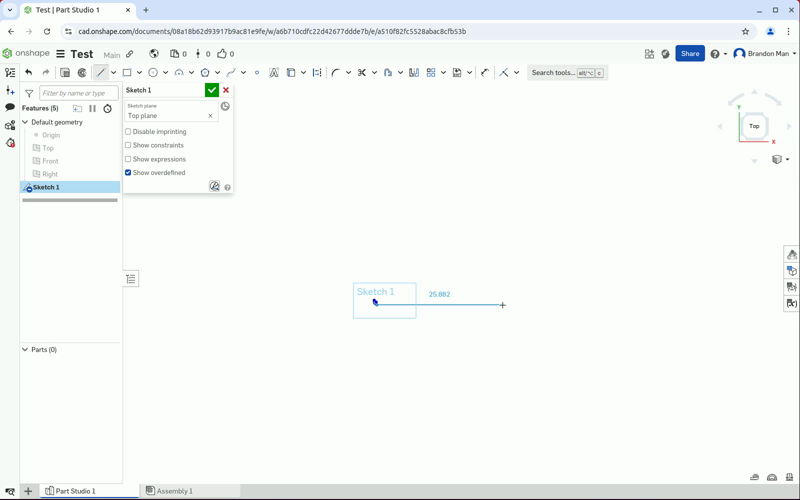
key(esc)
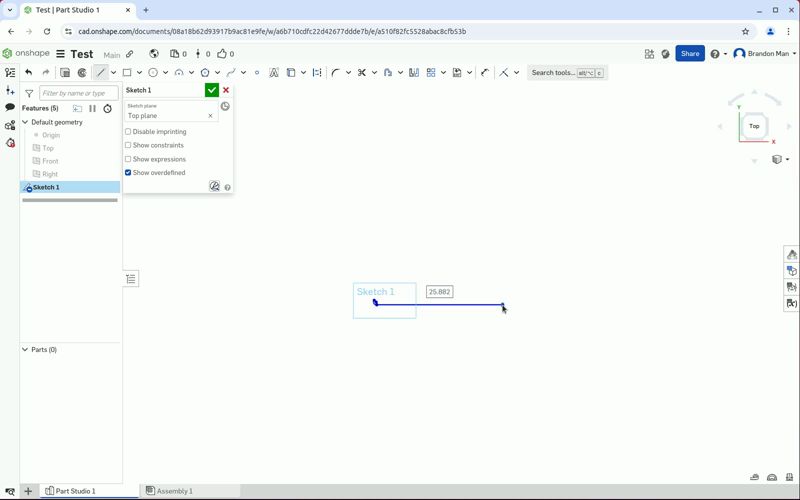
key(a)
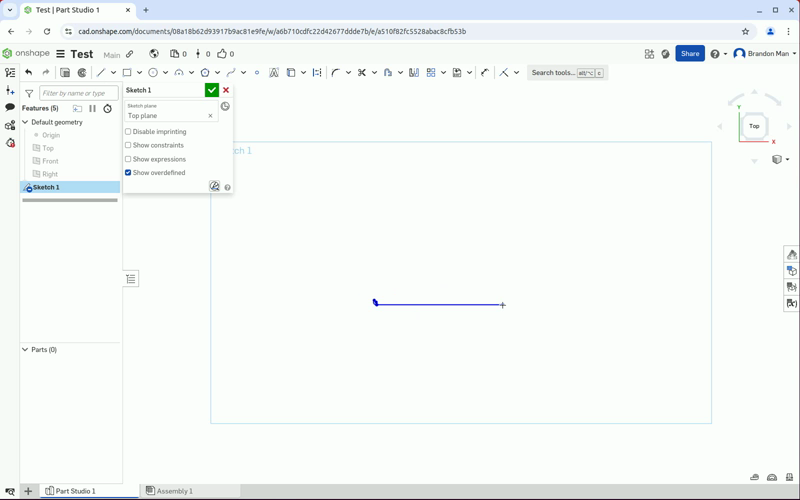
mouse_move(502, 304)
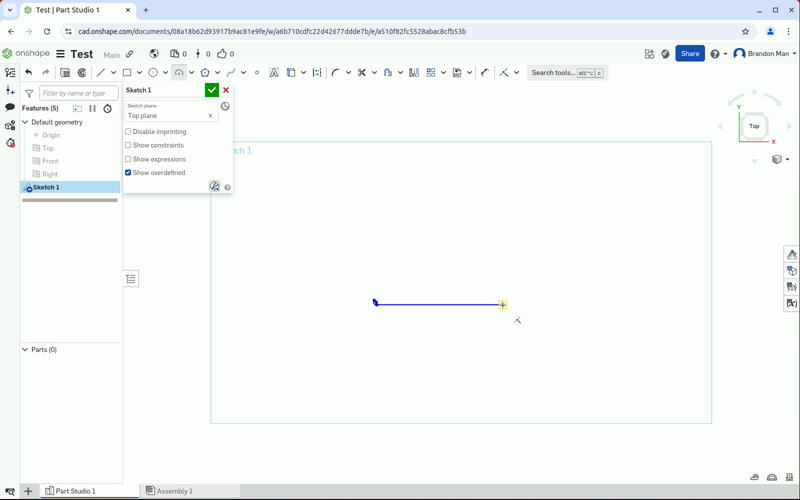
click(502, 304)
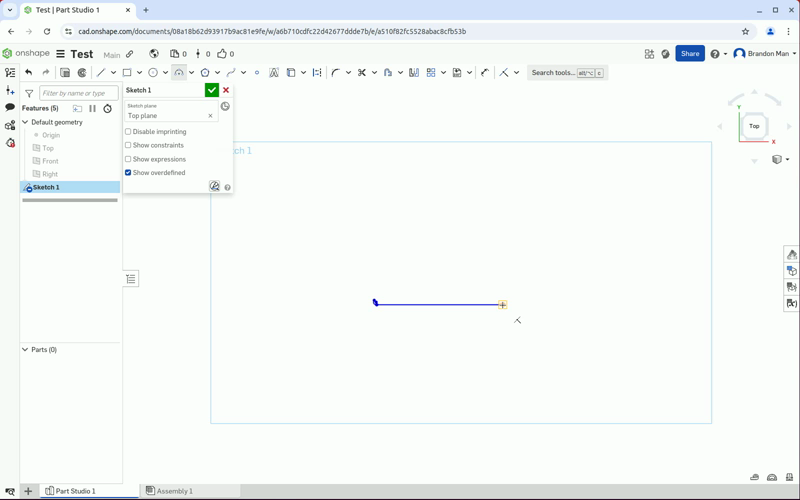
key_down(shift)
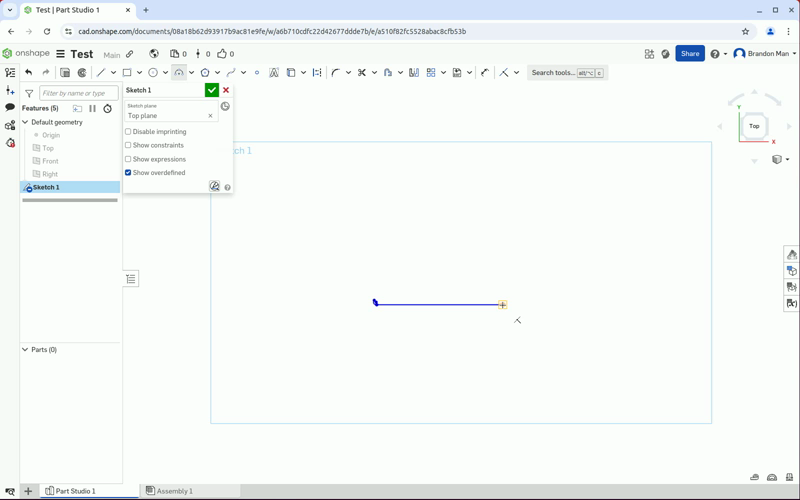
mouse_move(505, 300)
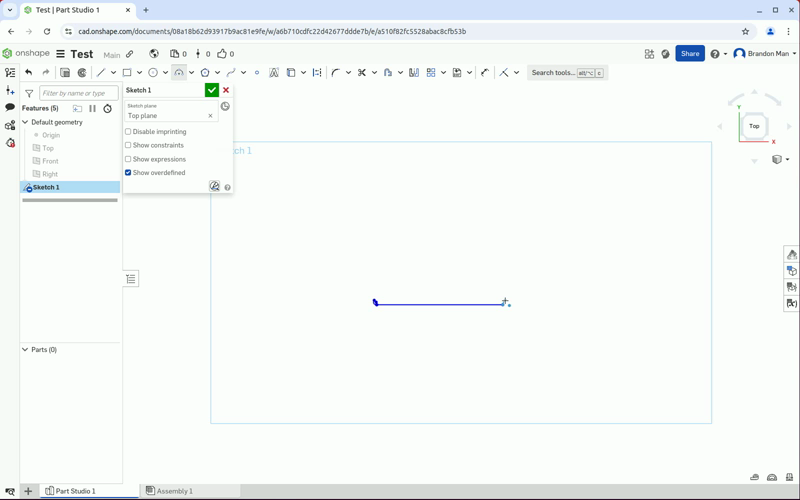
scroll(6)
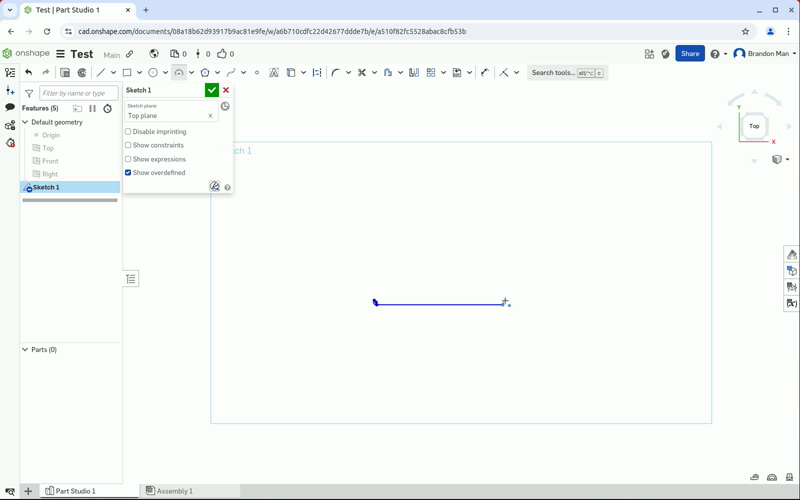
scroll(6)
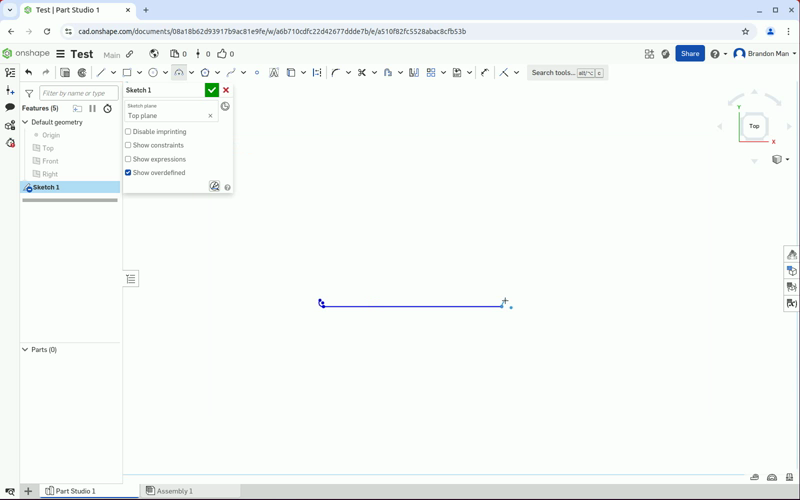
scroll(6)
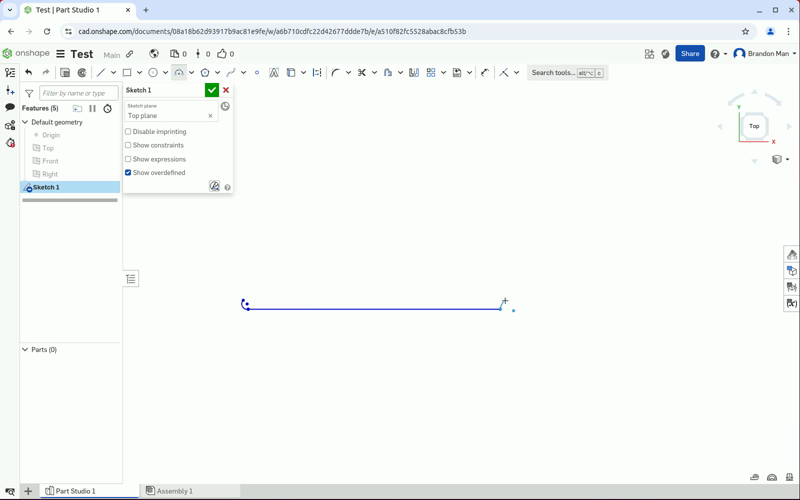
scroll(6)
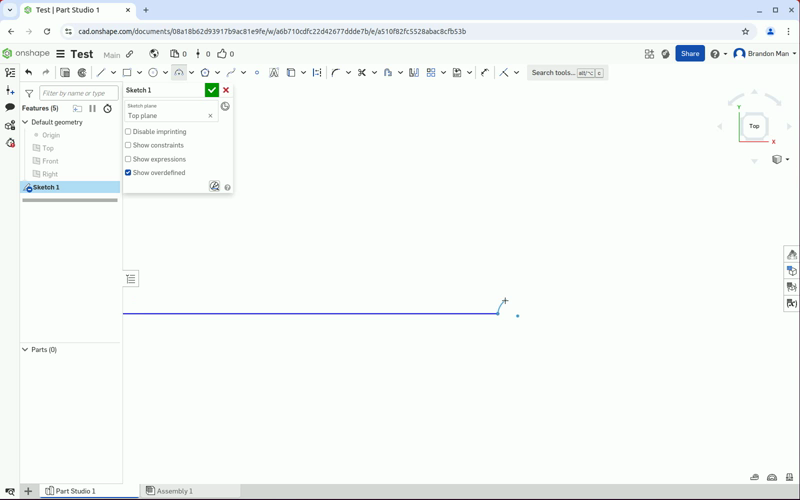
scroll(6)
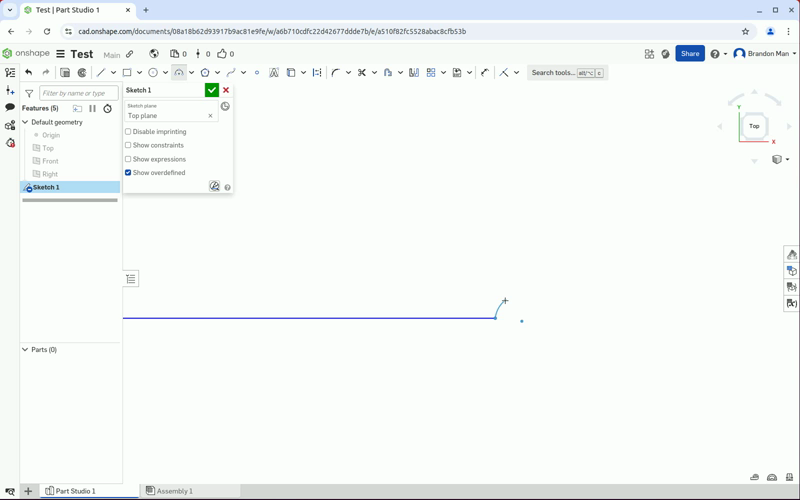
scroll(6)
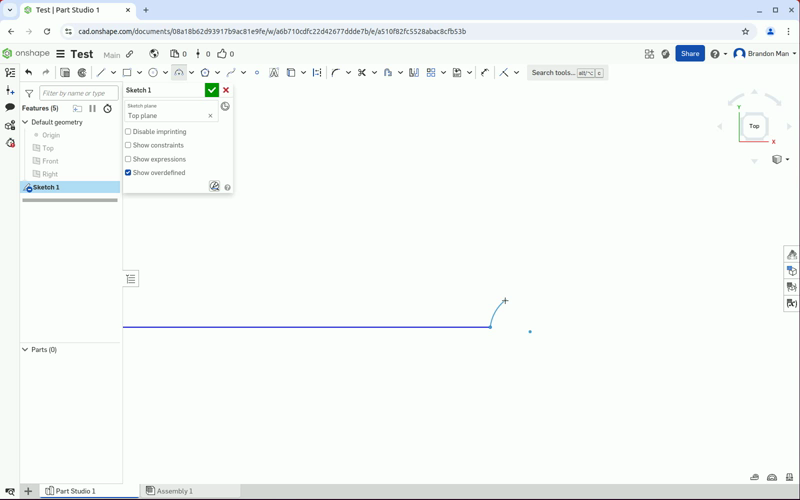
scroll(6)
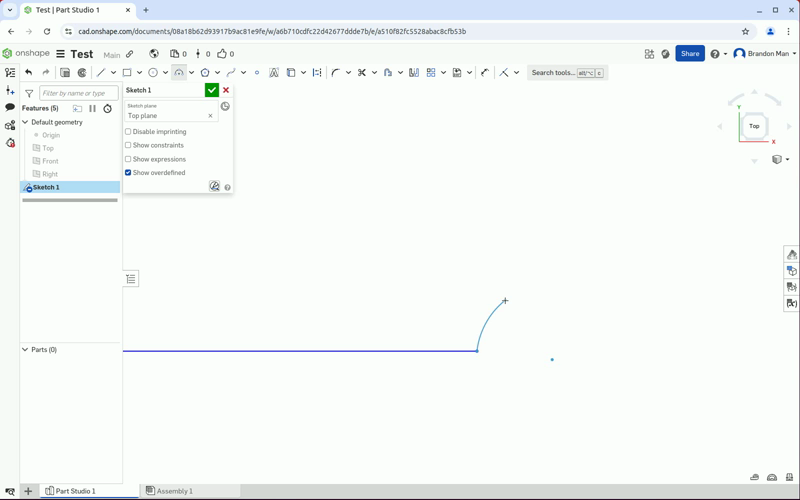
click(505, 300)
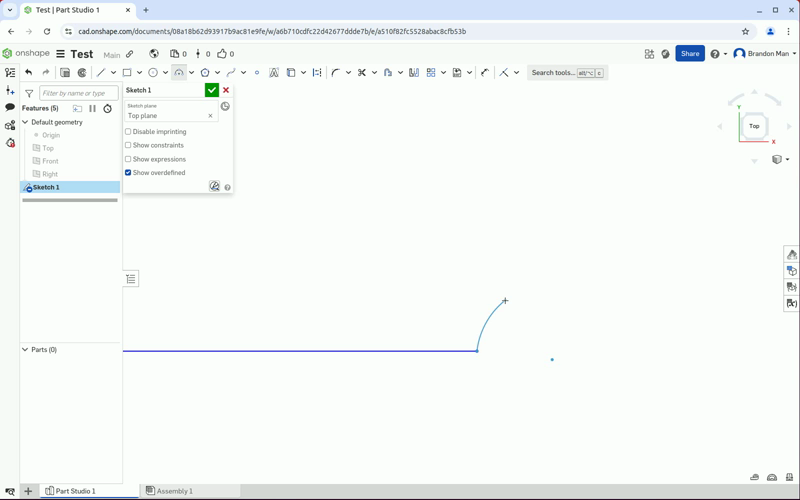
scroll(-6)
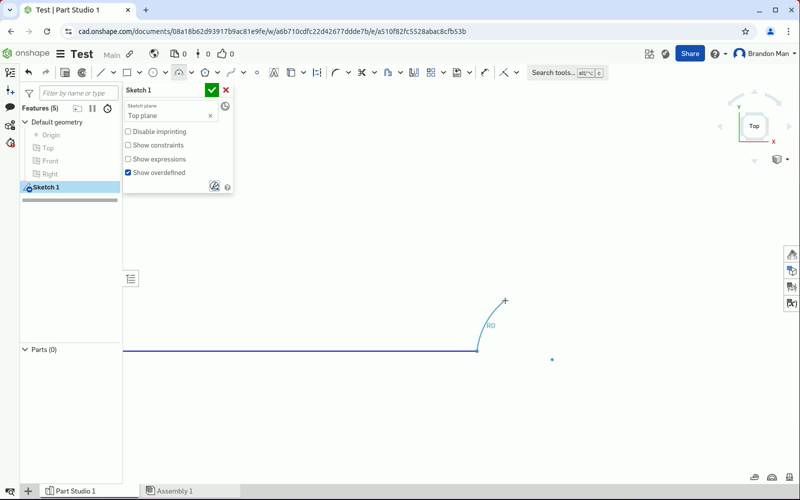
scroll(-6)
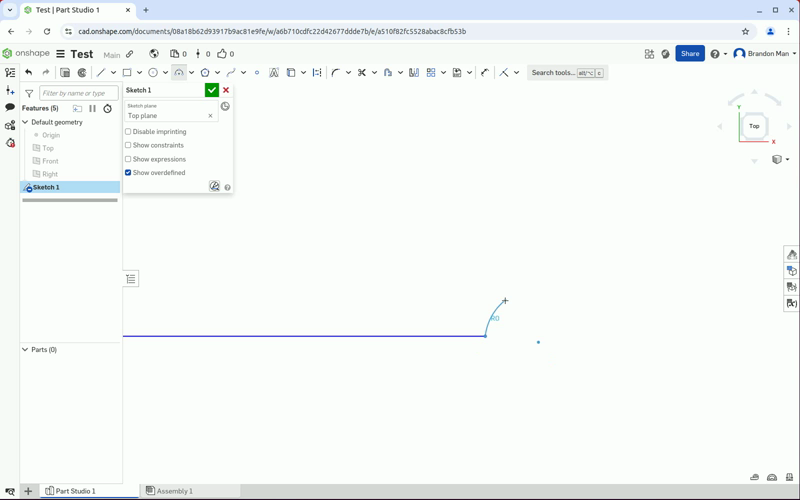
scroll(-6)
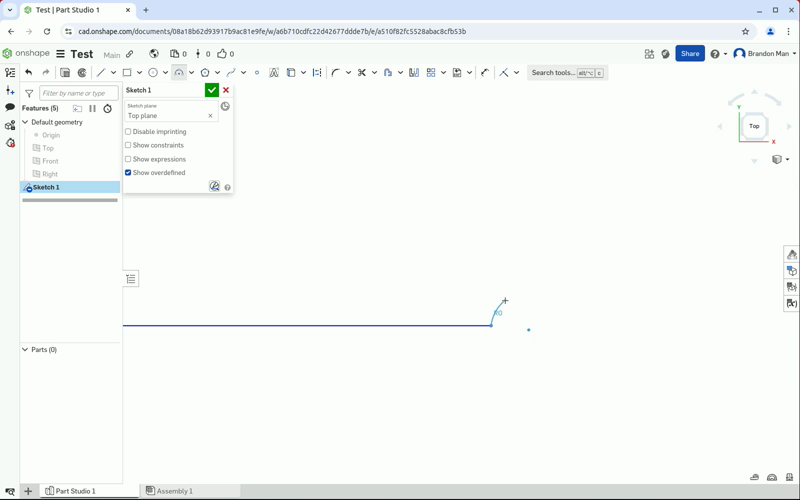
scroll(-6)
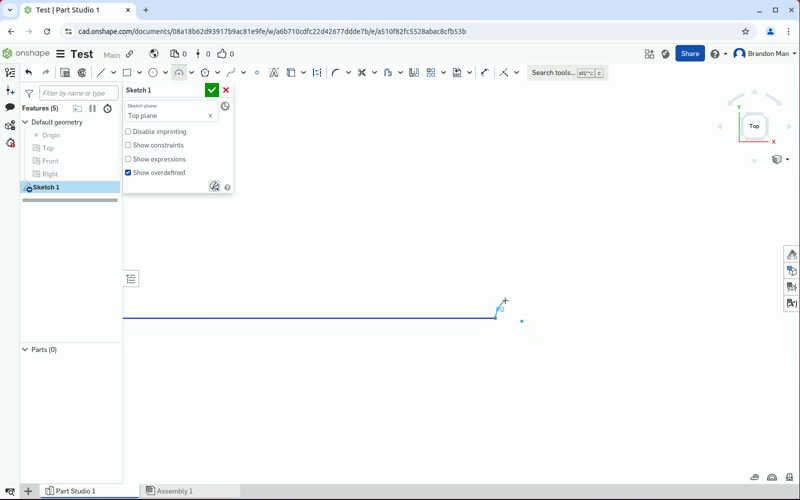
scroll(-6)
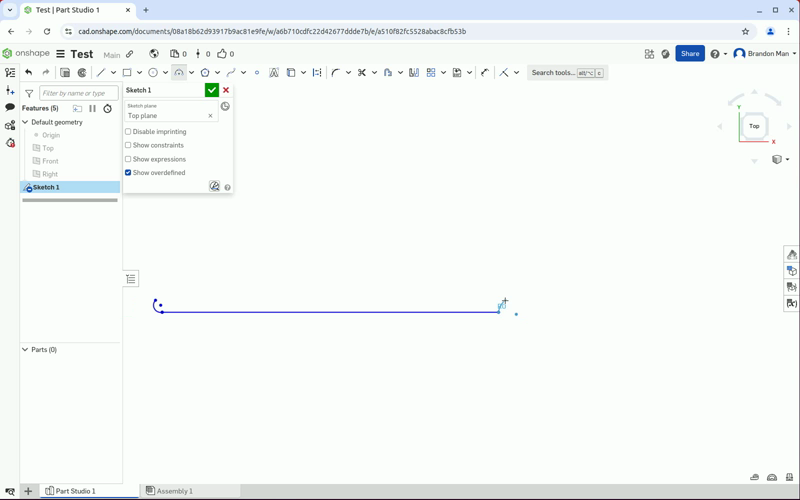
scroll(-6)
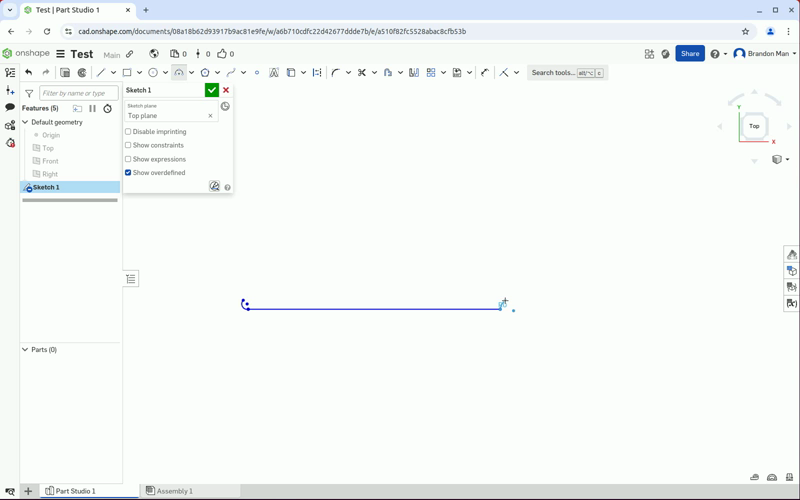
scroll(-6)
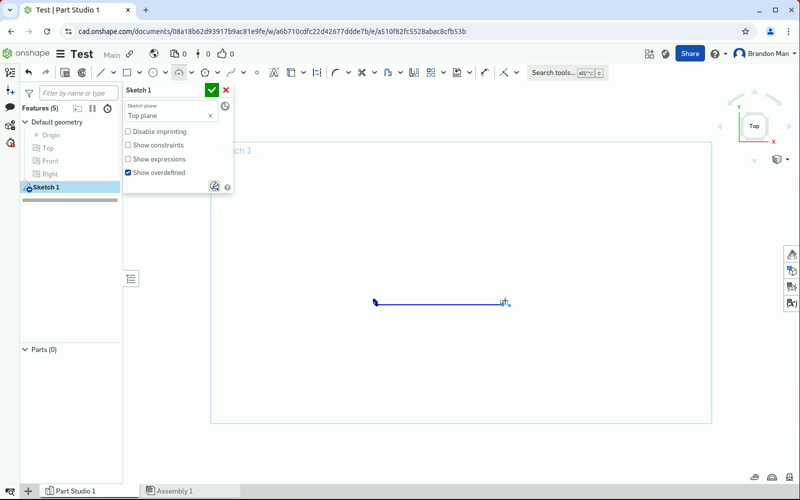
mouse_move(505, 303)
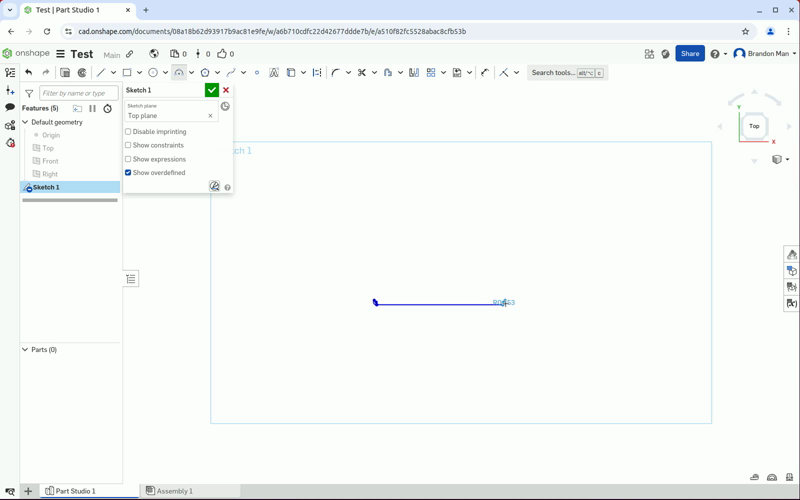
scroll(6)
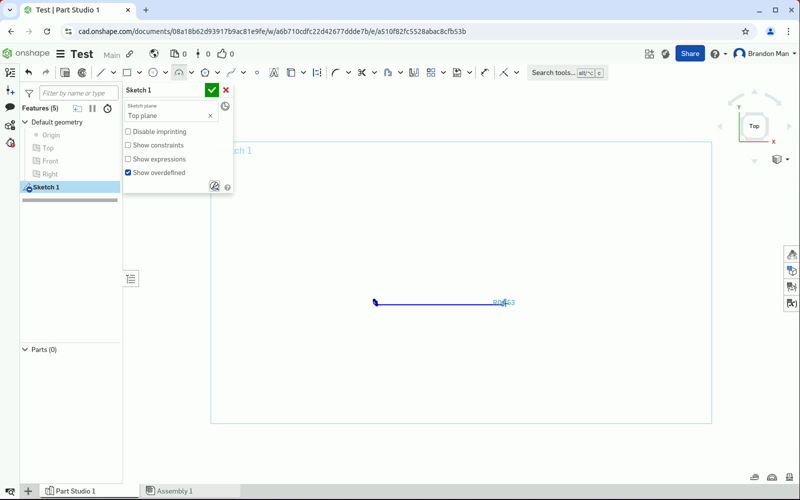
scroll(6)
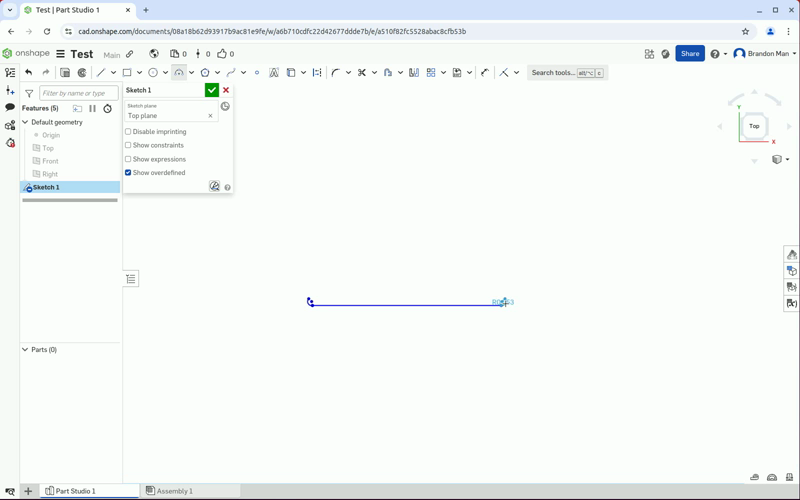
scroll(6)
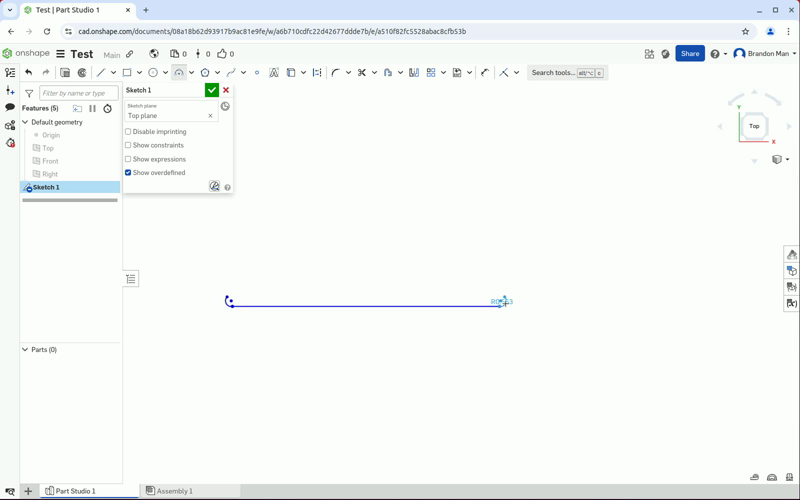
scroll(6)
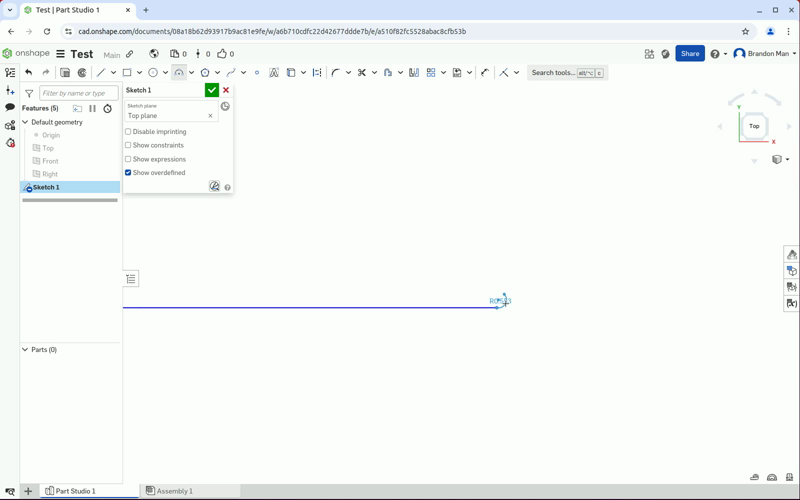
scroll(6)
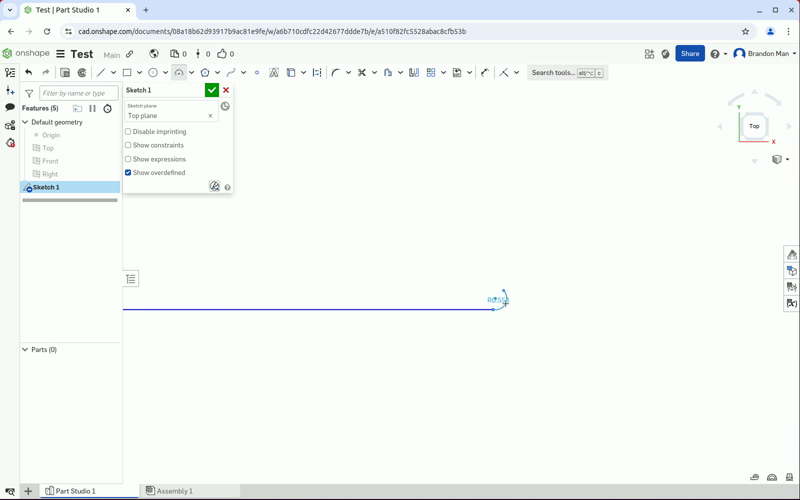
scroll(6)
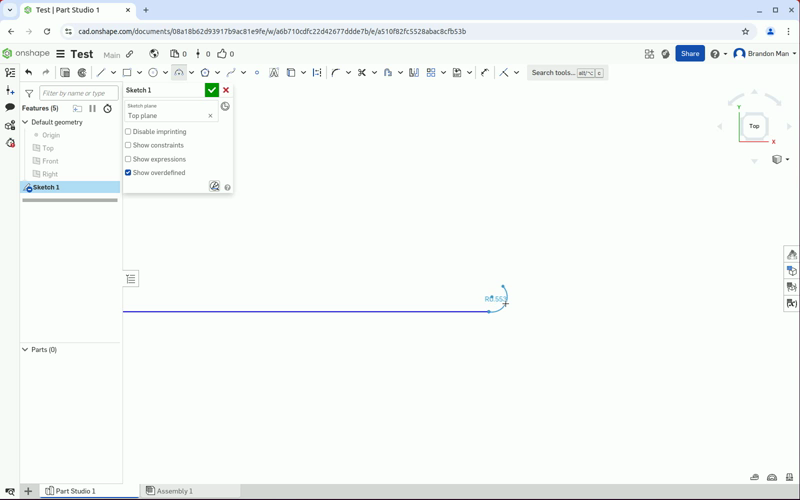
scroll(6)
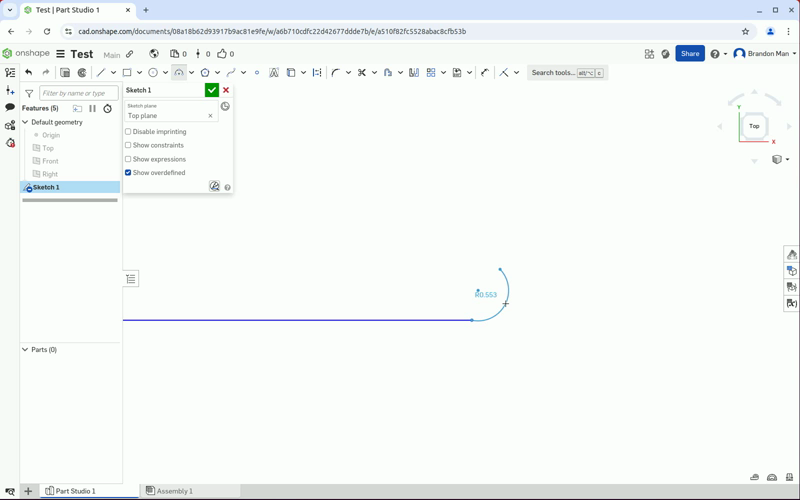
click(505, 303)
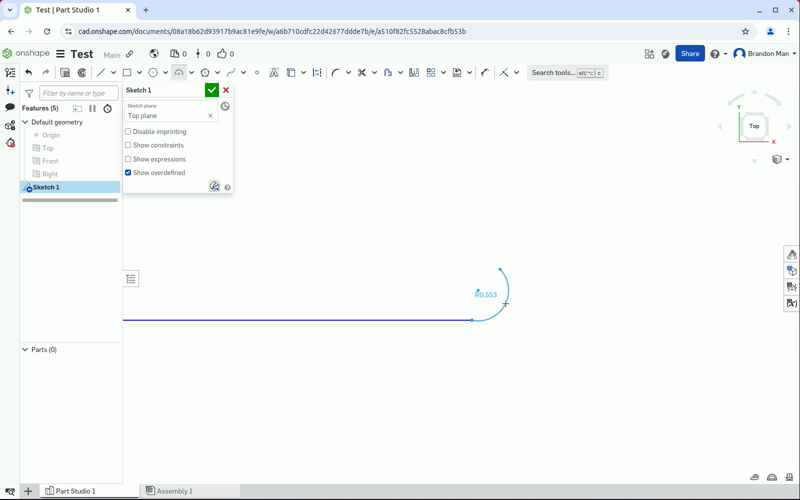
scroll(-6)
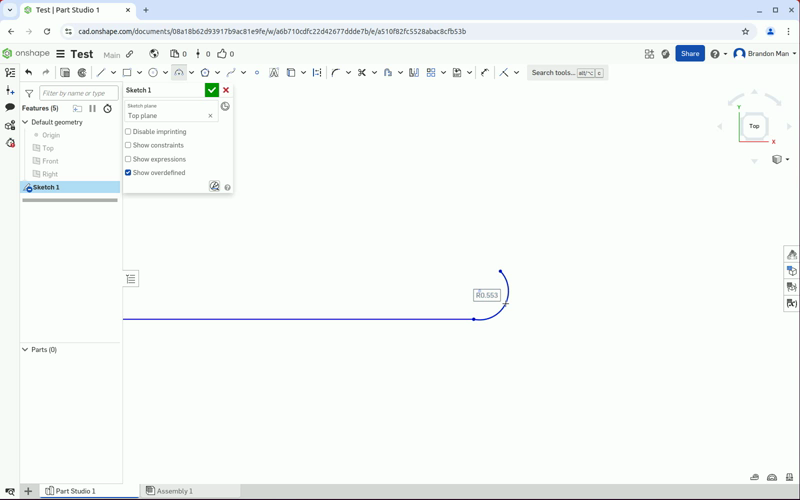
scroll(-6)
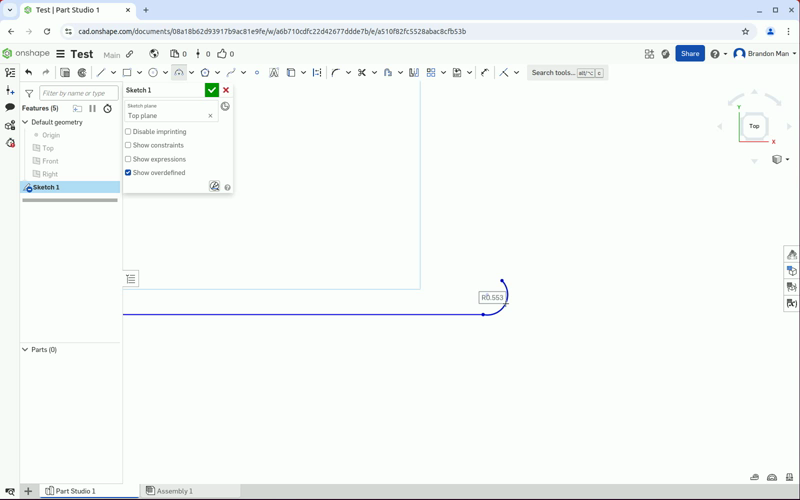
scroll(-6)
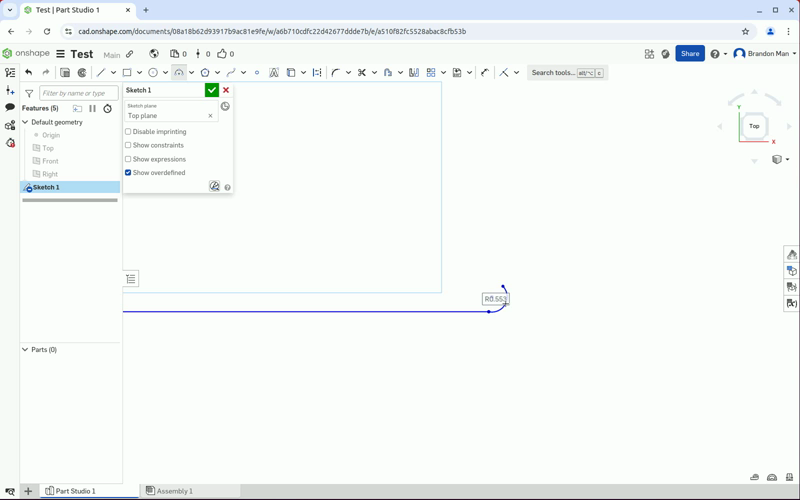
scroll(-6)
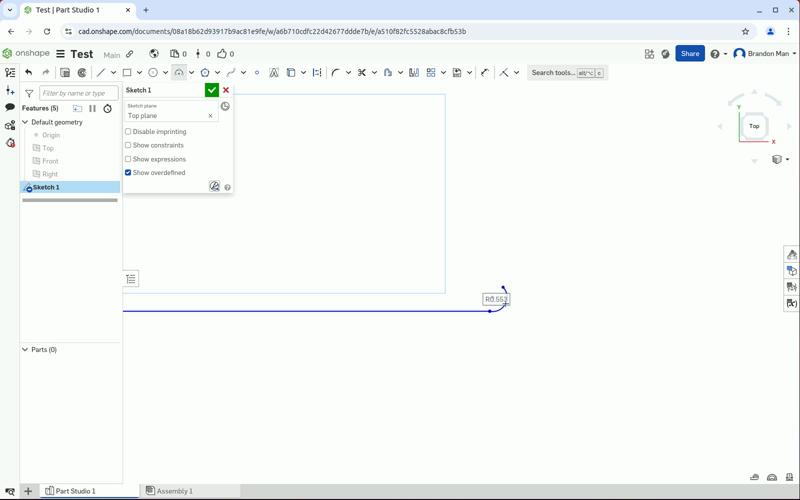
scroll(-6)
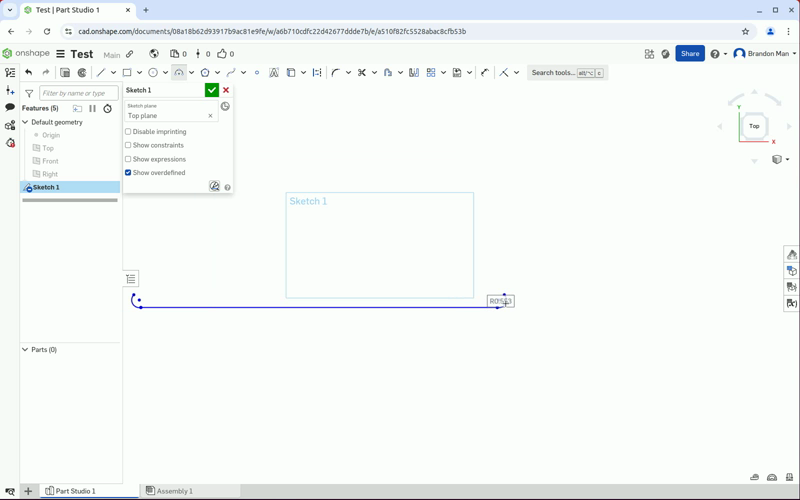
scroll(-6)
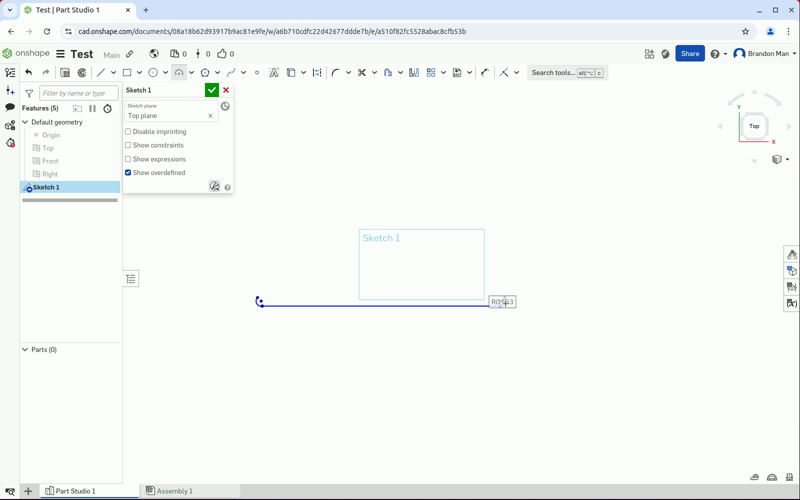
scroll(-6)
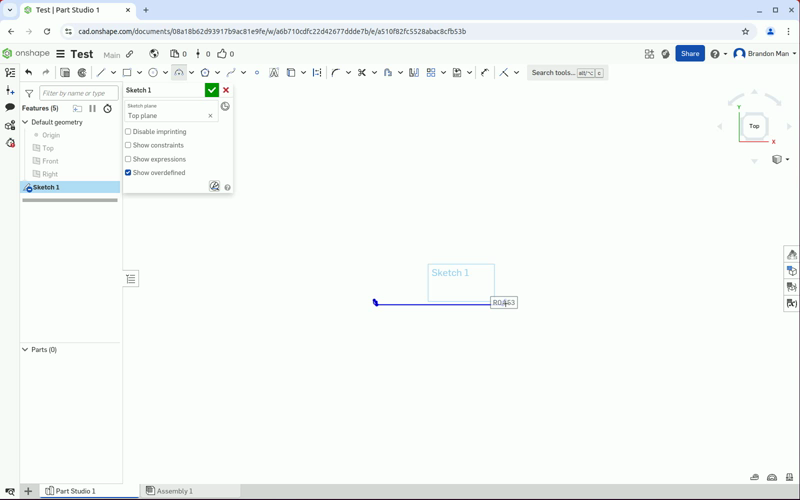
key_up(shift)
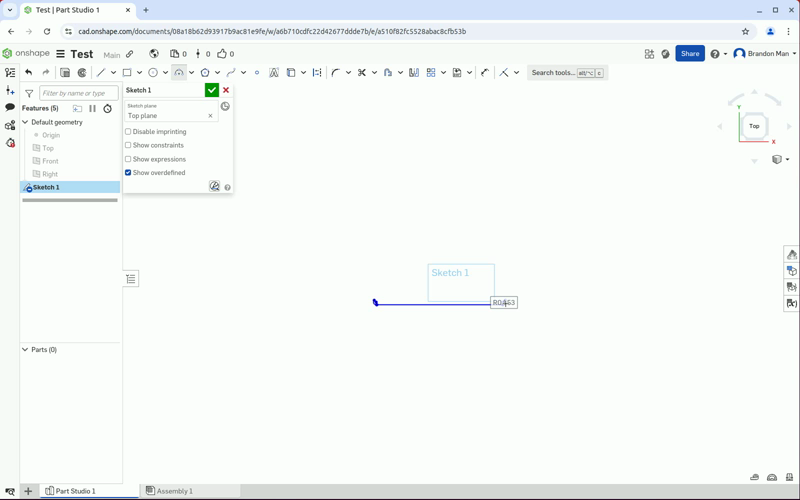
key(esc)
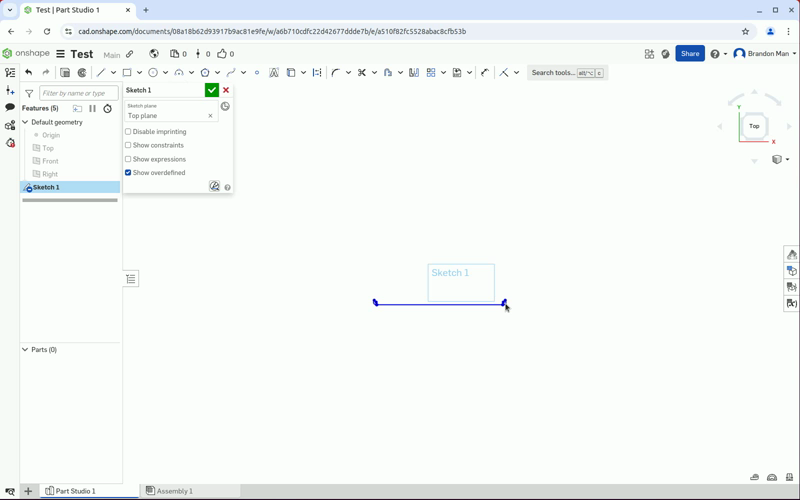
key(l)
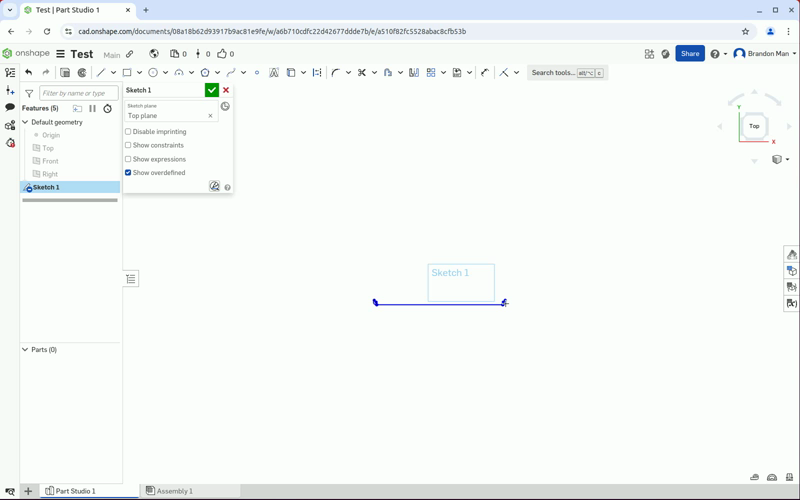
mouse_move(505, 300)
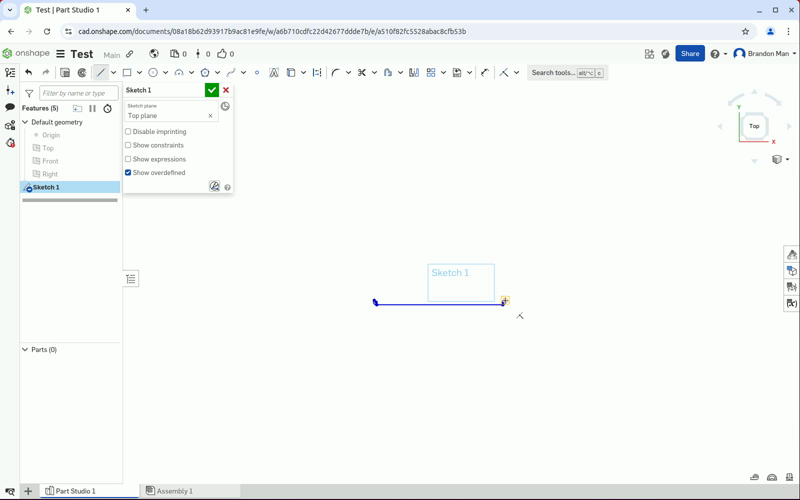
scroll(6)
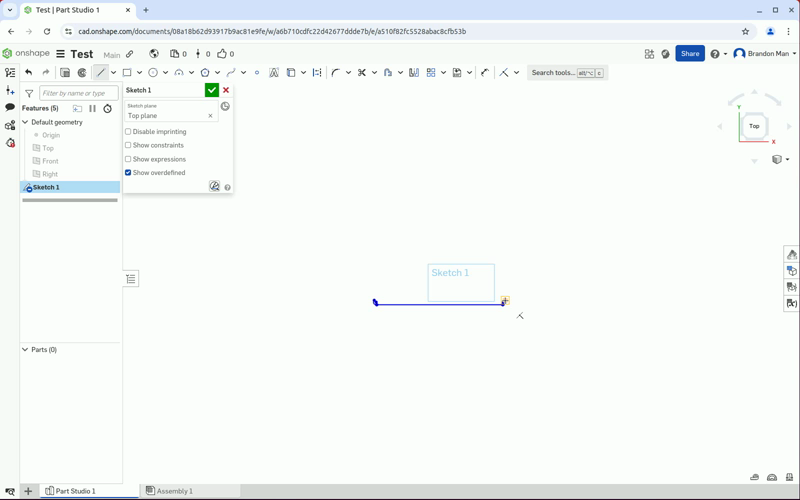
scroll(6)
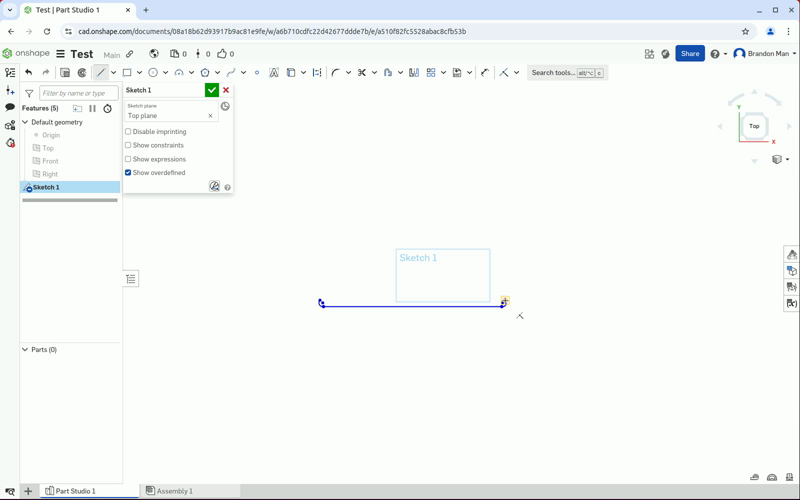
scroll(6)
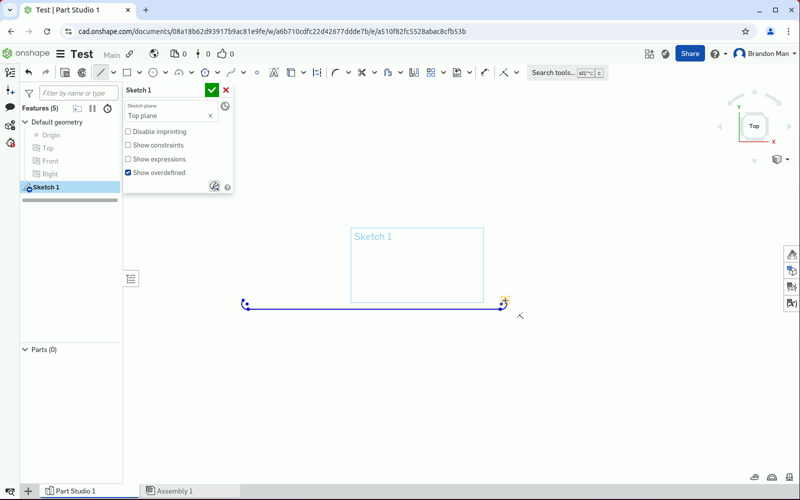
scroll(6)
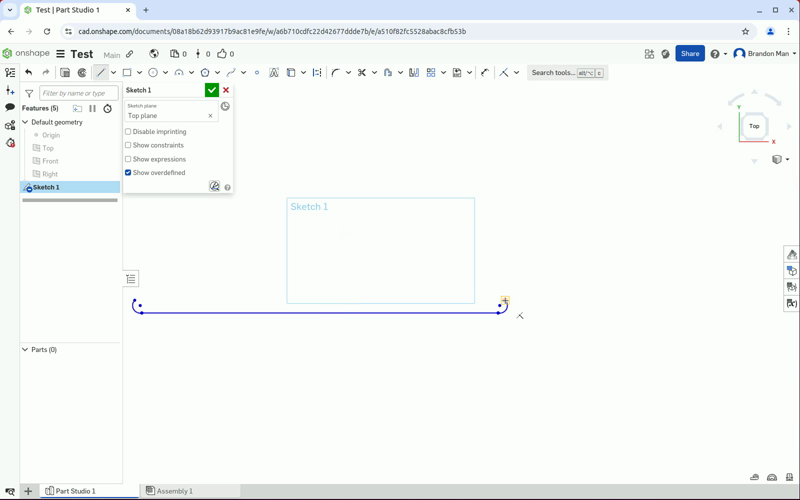
scroll(6)
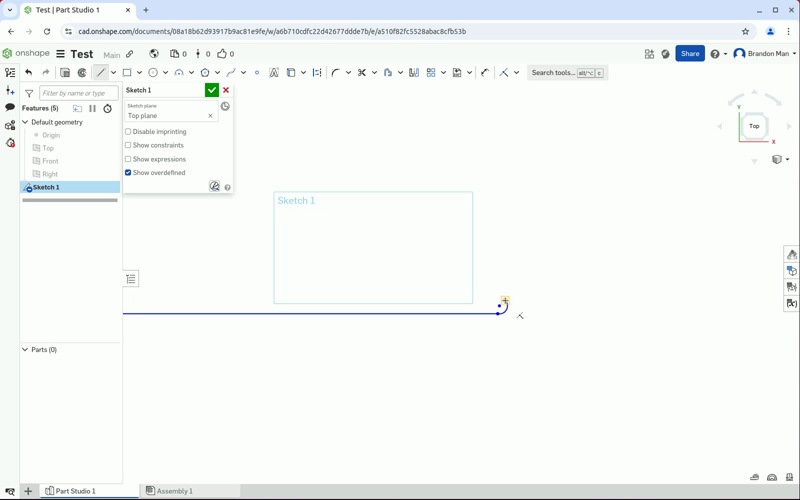
scroll(6)
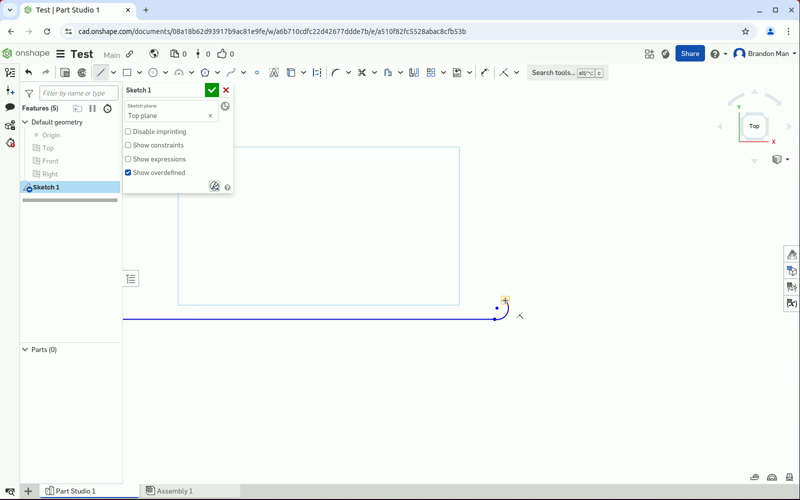
scroll(6)
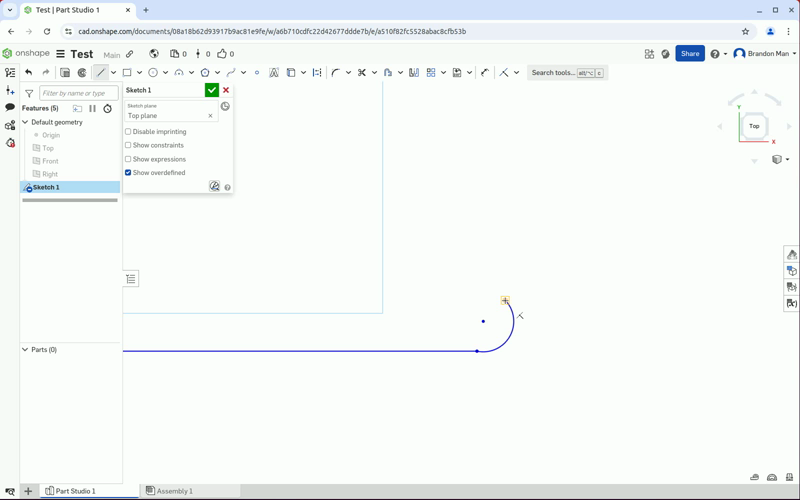
click(505, 300)
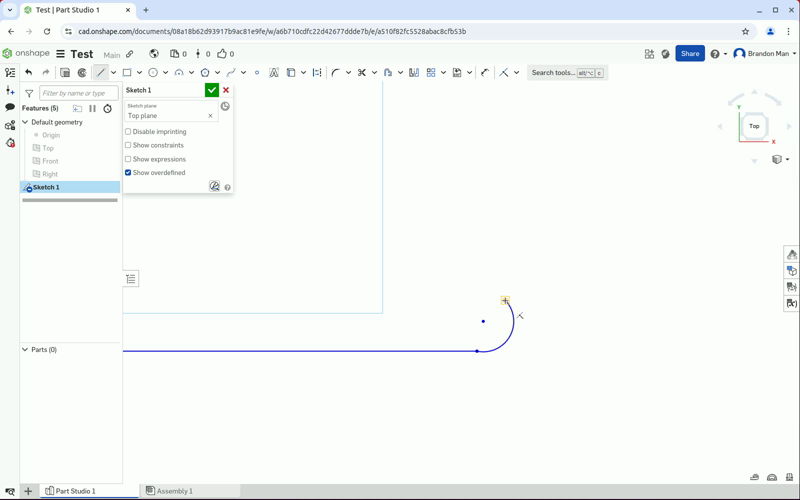
scroll(-6)
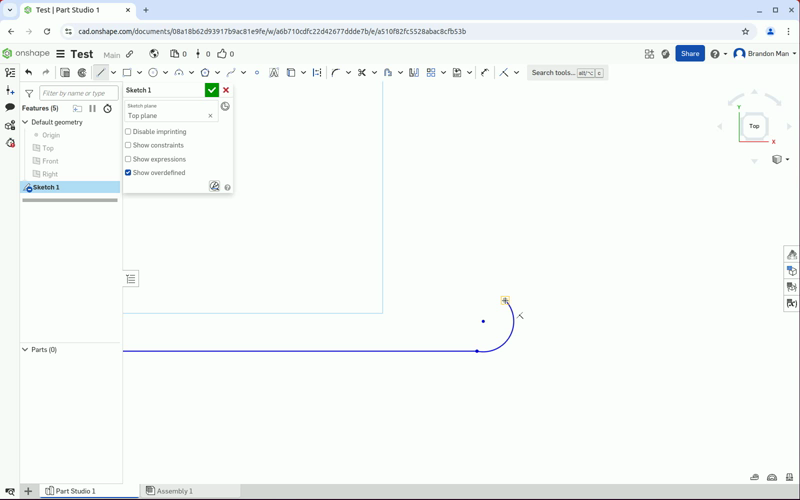
scroll(-6)
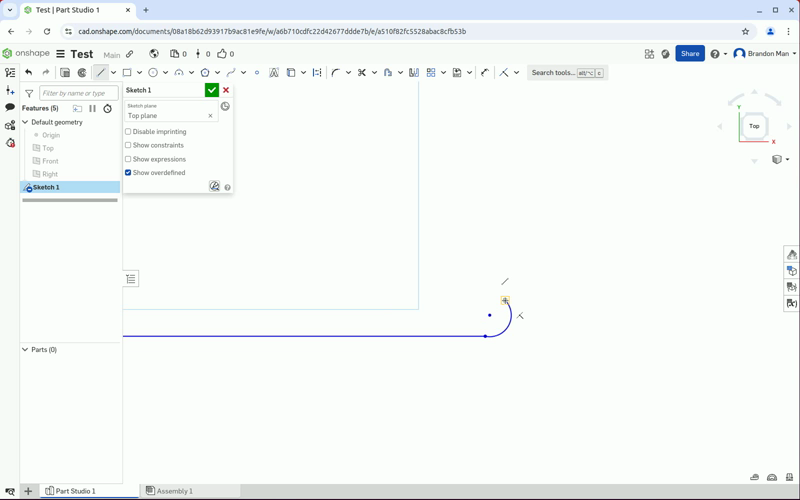
scroll(-6)
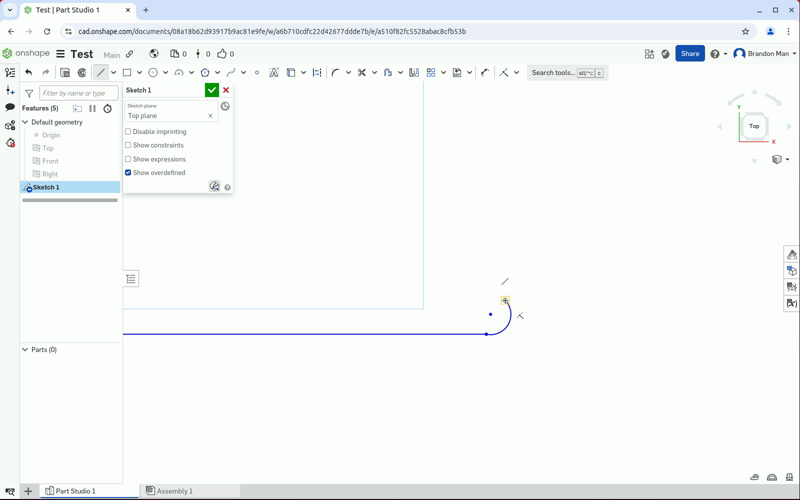
scroll(-6)
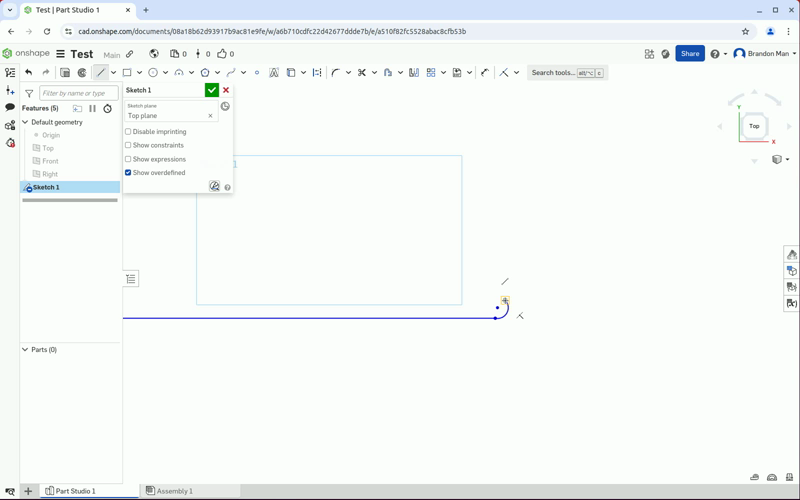
scroll(-6)
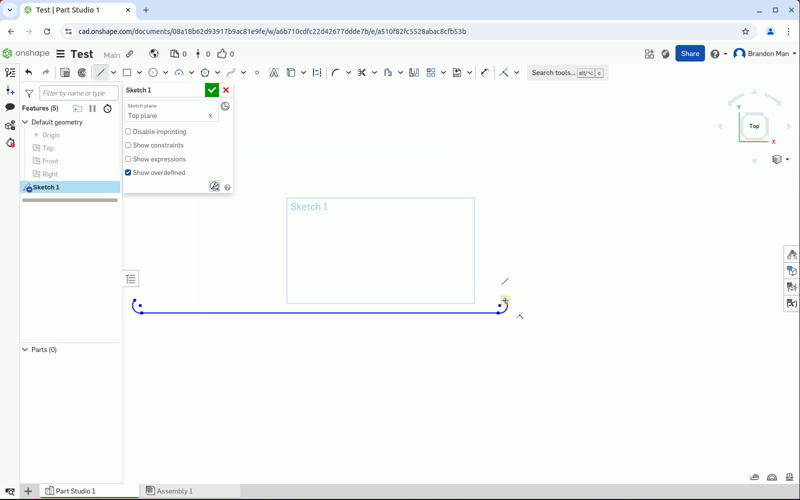
scroll(-6)
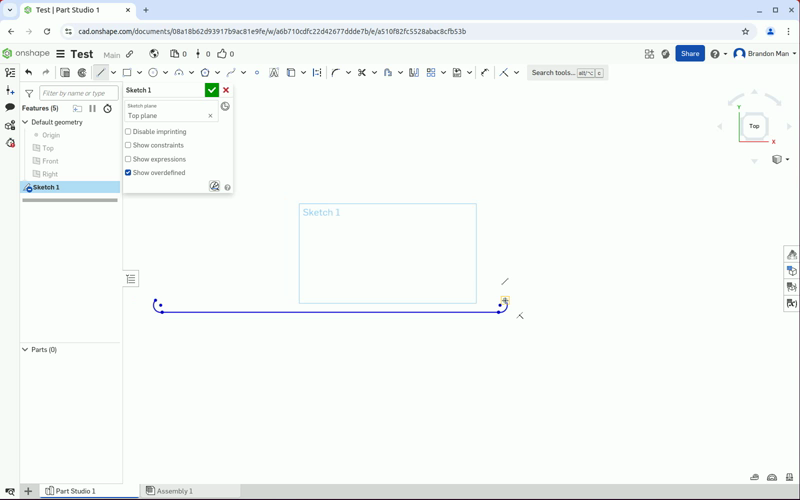
scroll(-6)
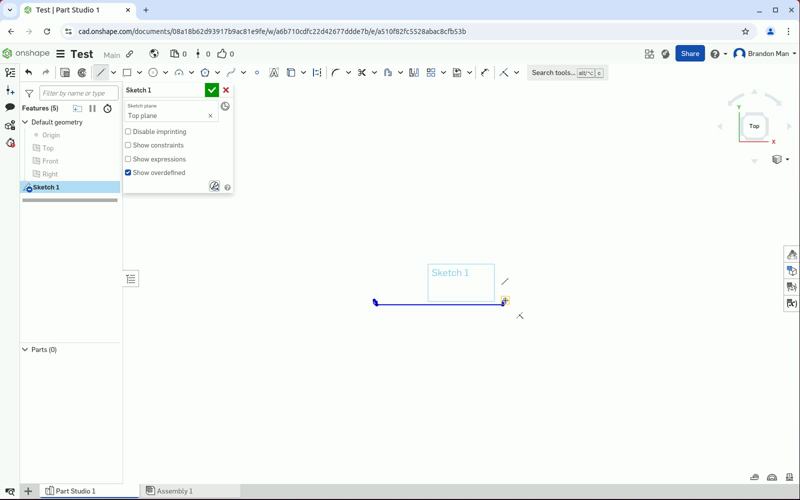
key_down(shift)
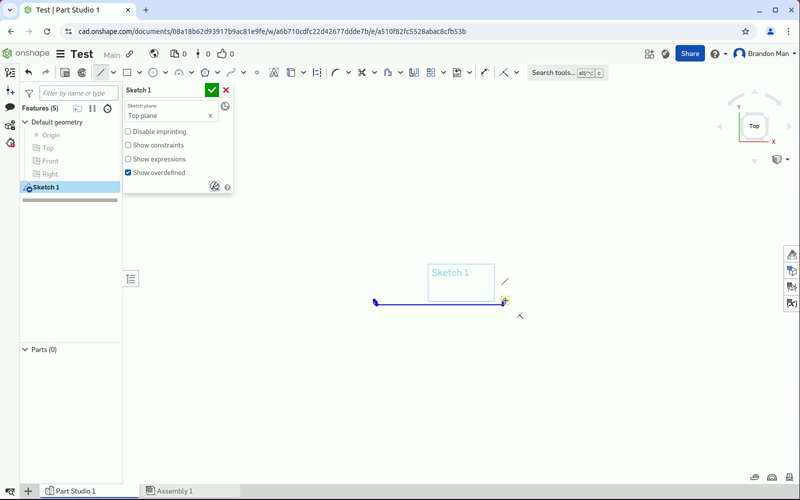
mouse_move(459, 186)
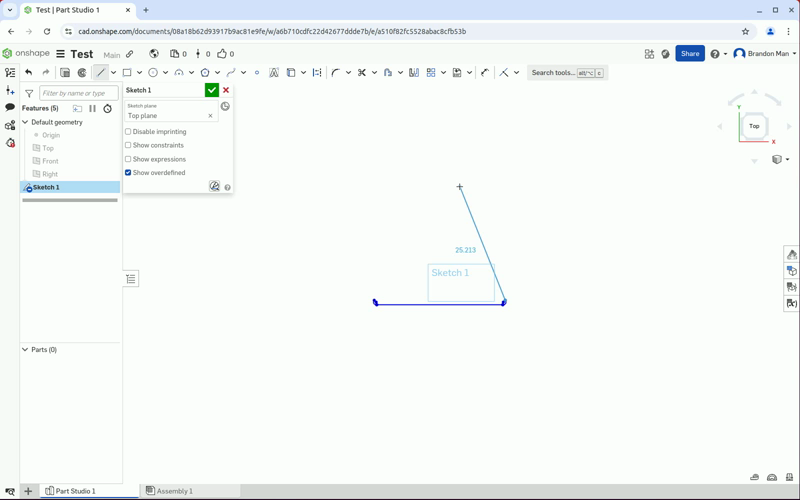
click(459, 186)
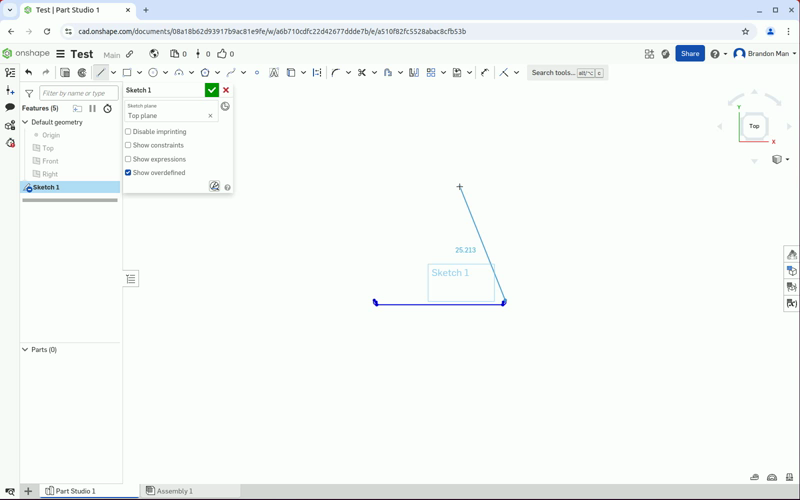
key_up(shift)
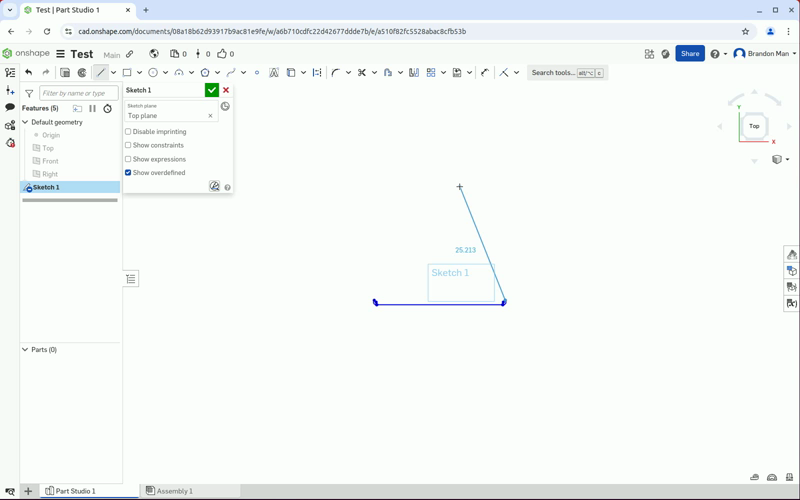
key(esc)
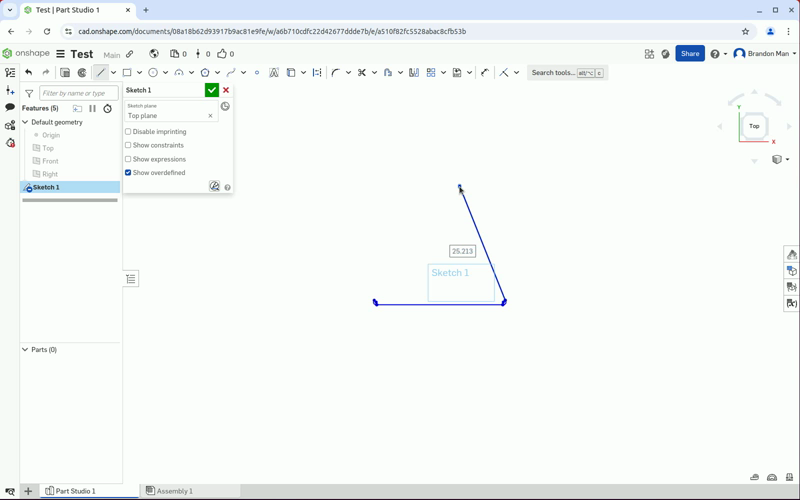
key(a)
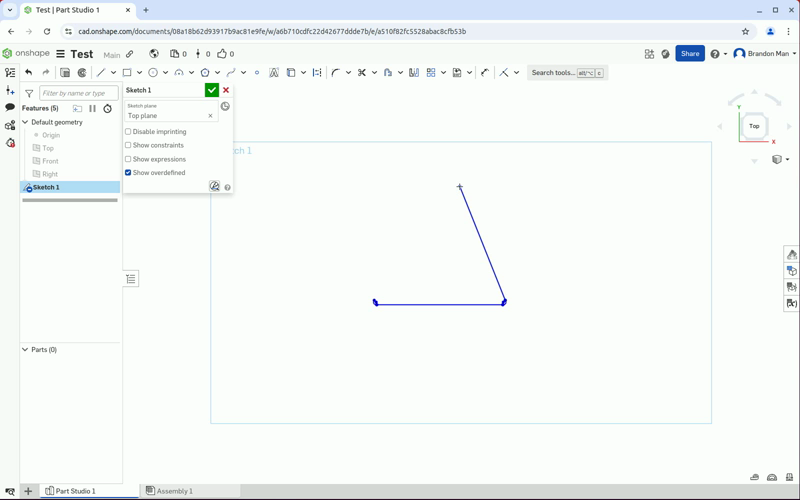
mouse_move(459, 186)
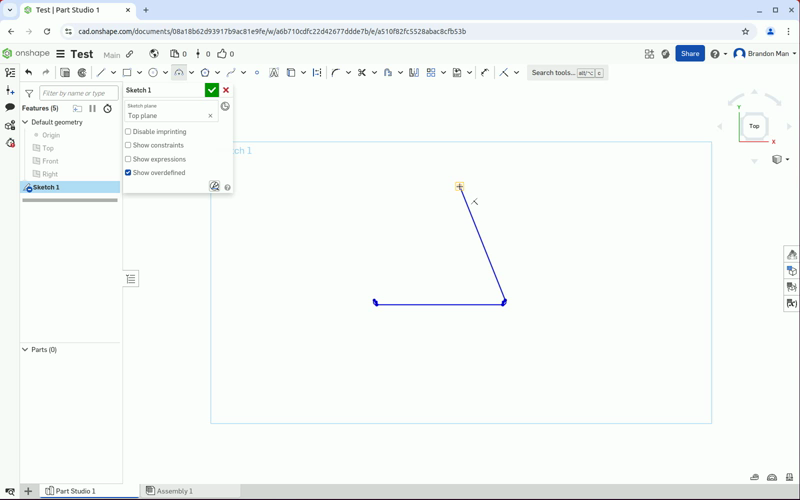
click(459, 186)
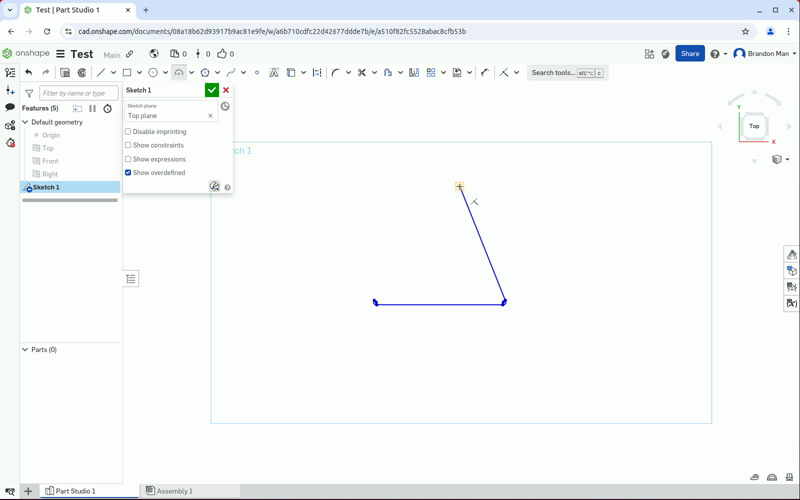
key_down(shift)
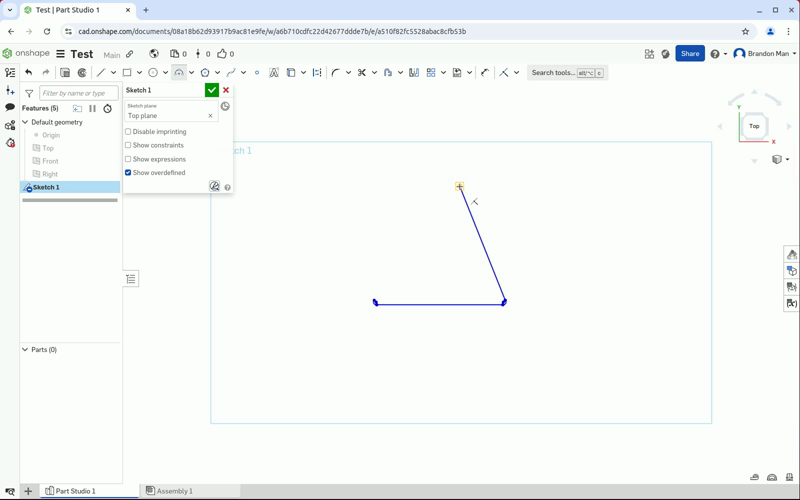
mouse_move(425, 186)
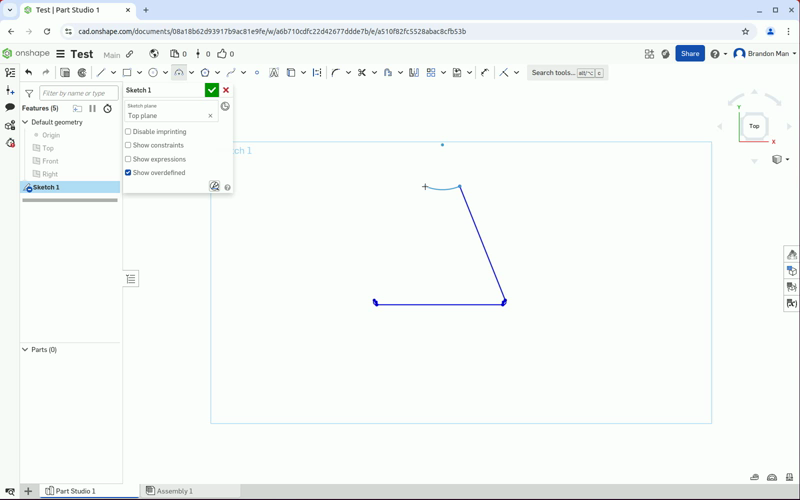
click(425, 186)
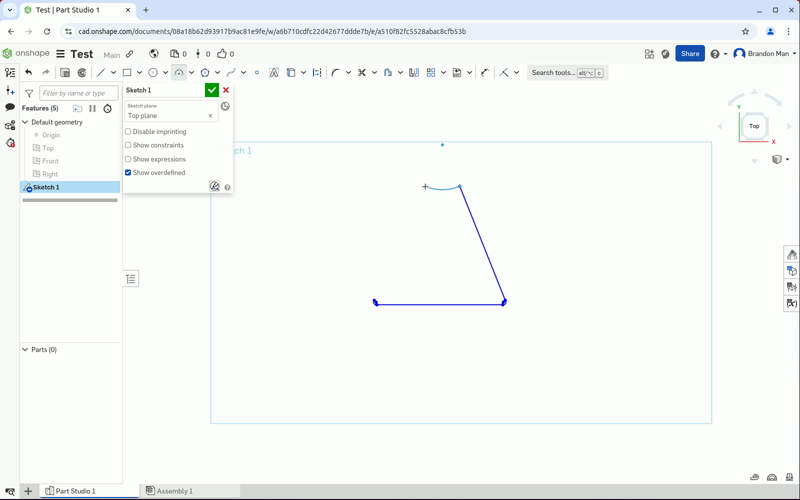
mouse_move(442, 170)
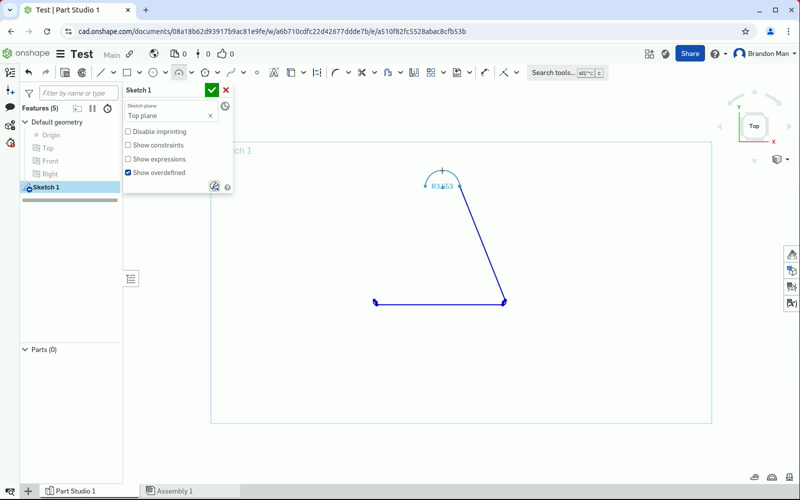
click(442, 170)
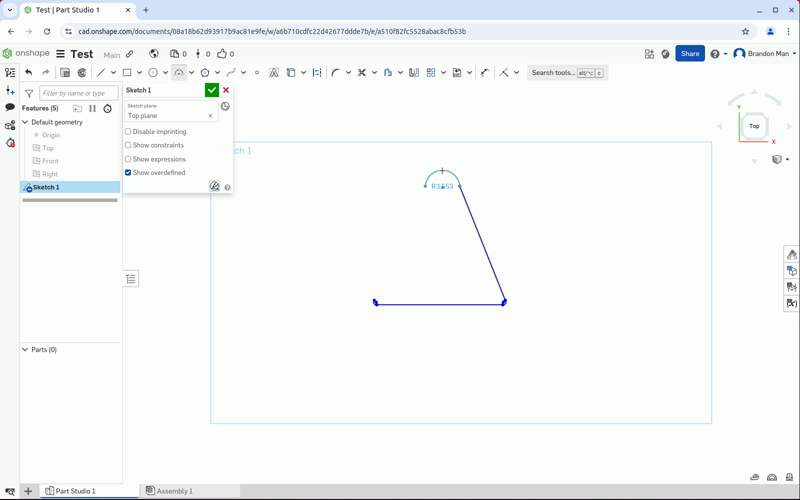
key_up(shift)
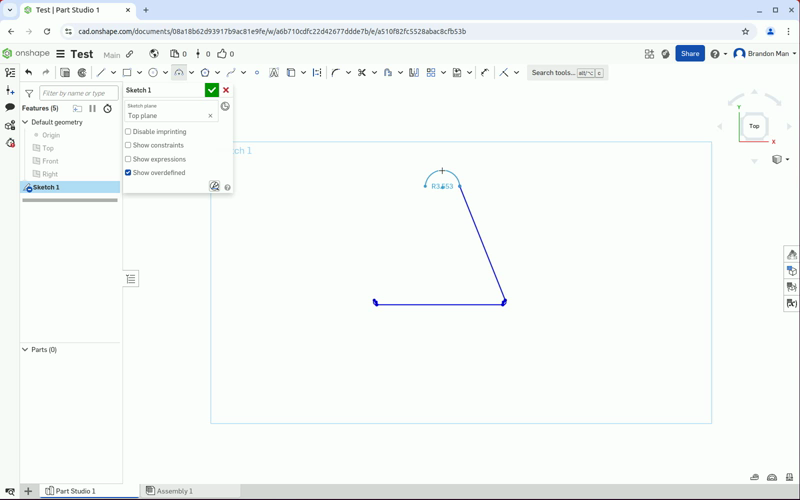
key(esc)
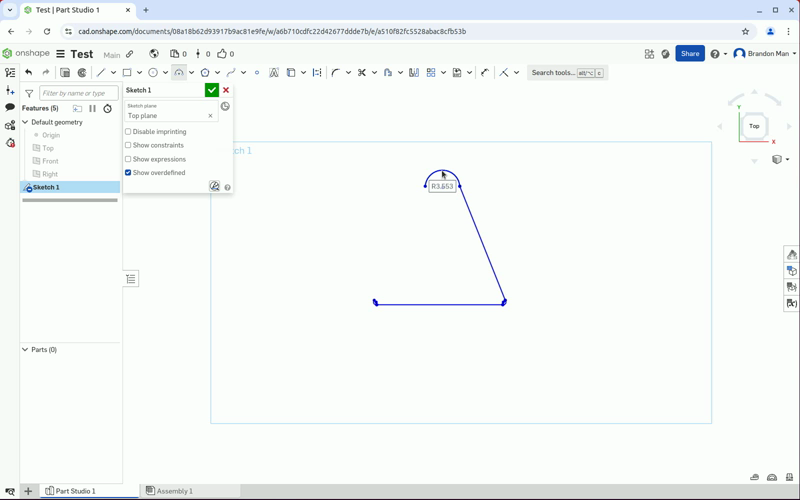
key(l)
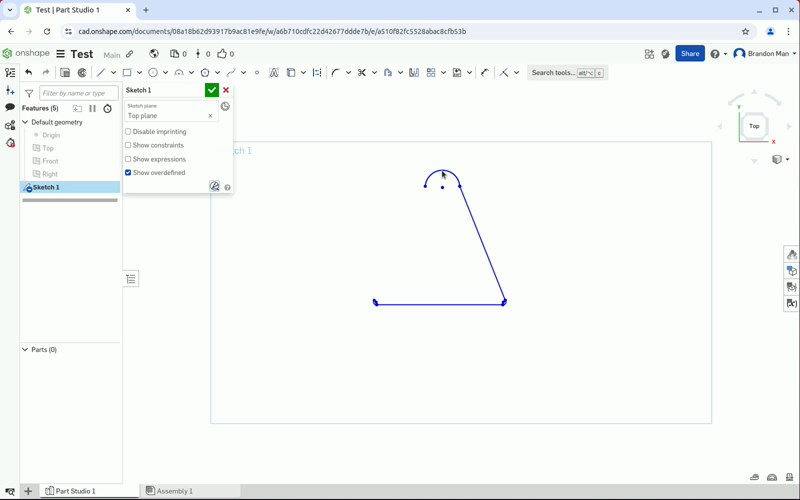
mouse_move(425, 186)
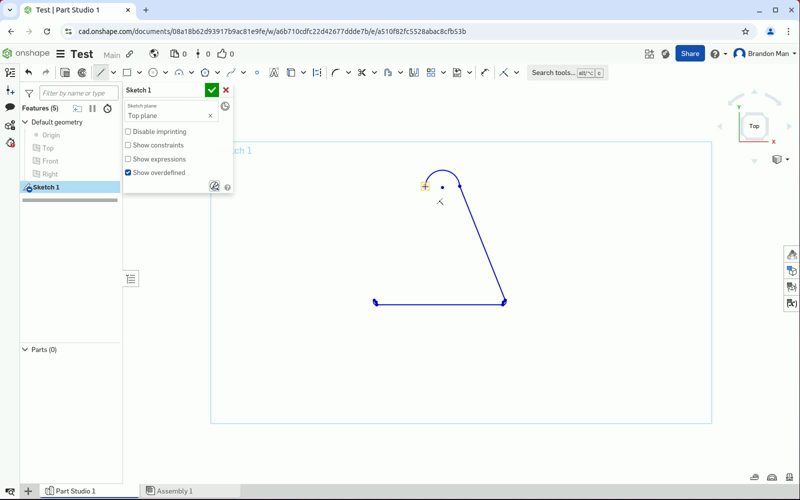
click(425, 186)
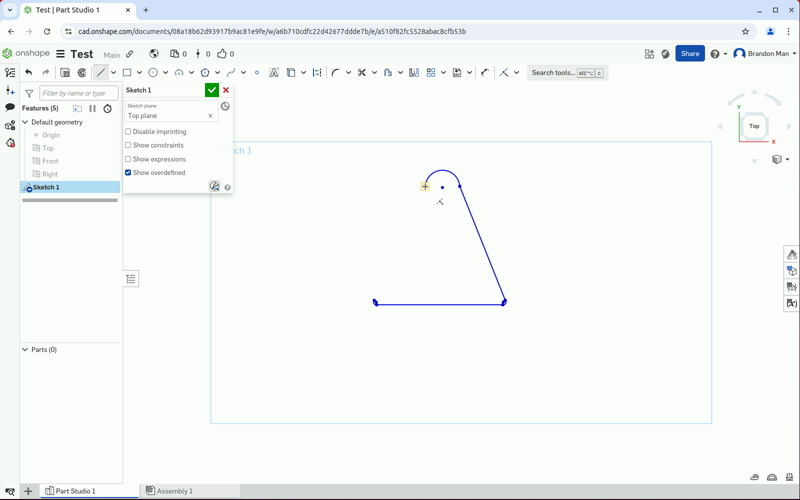
key_down(shift)
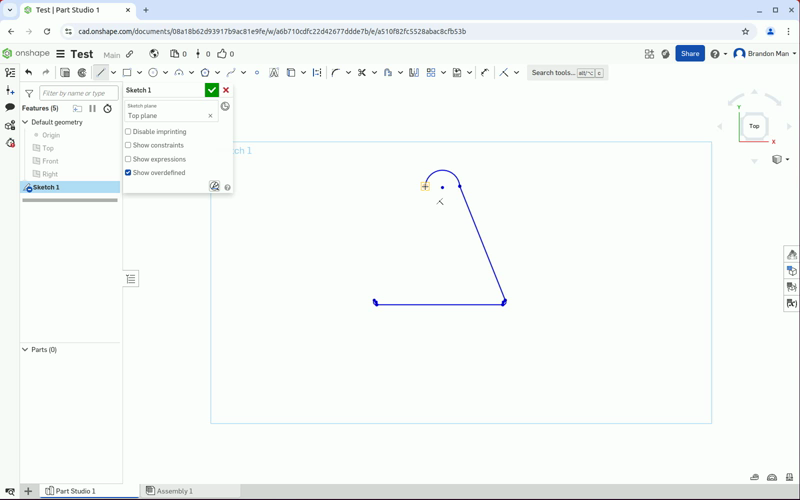
mouse_move(374, 300)
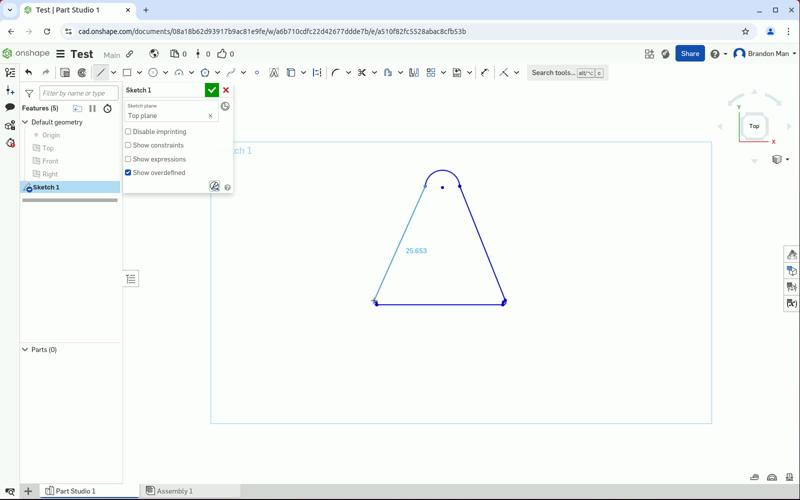
scroll(6)
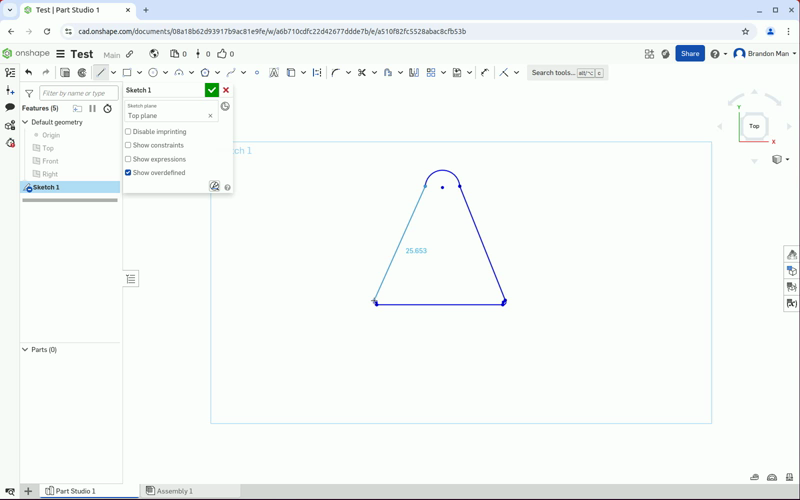
scroll(6)
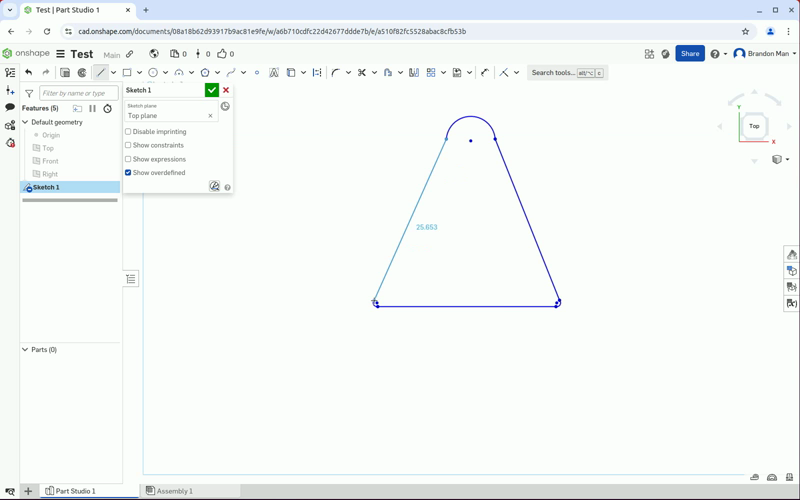
scroll(6)
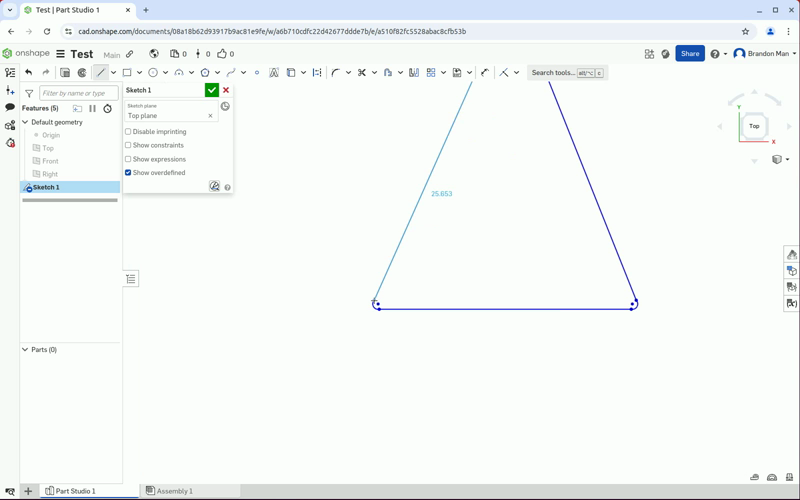
scroll(6)
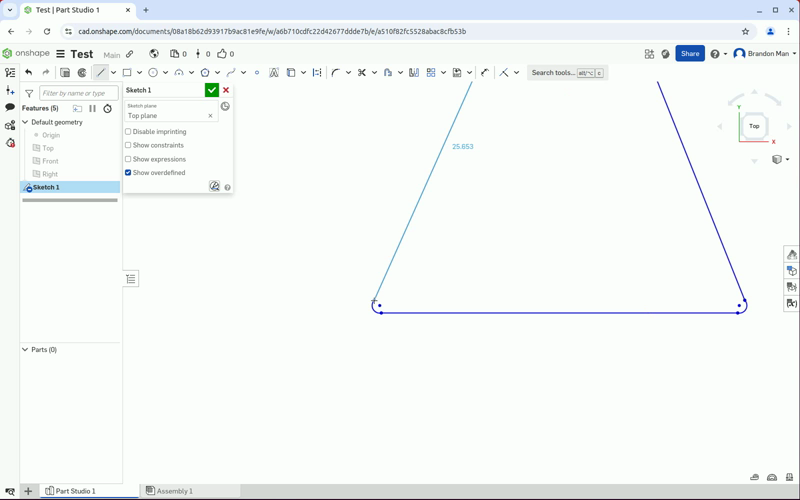
scroll(6)
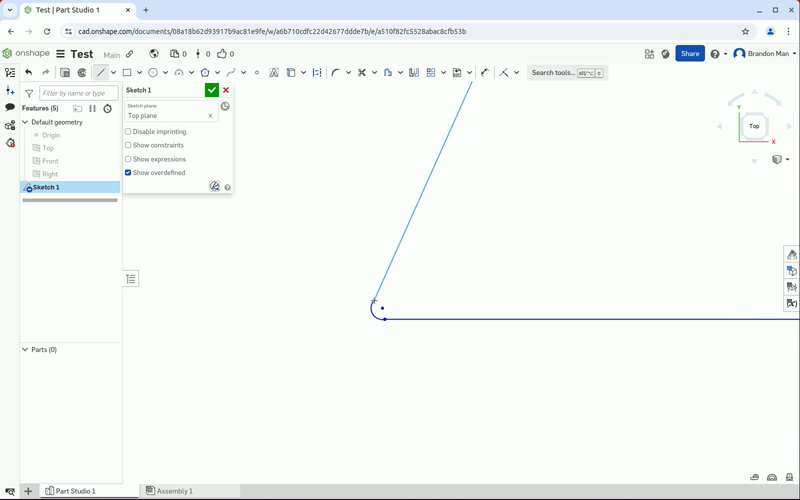
scroll(6)
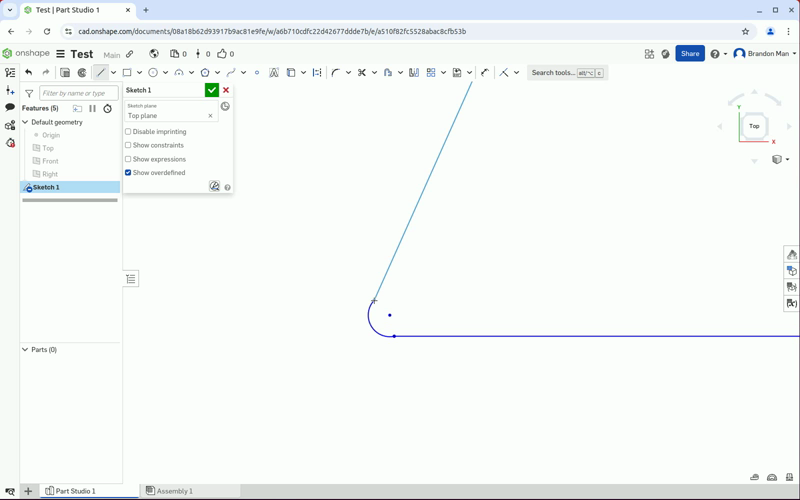
scroll(6)
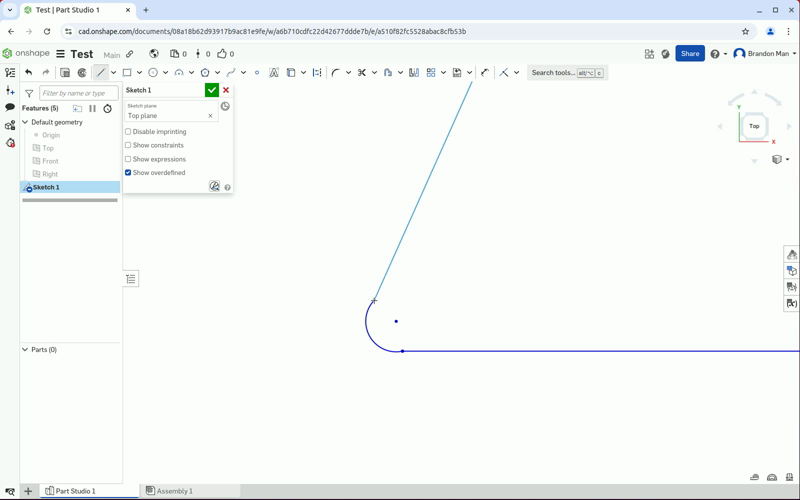
key_up(shift)
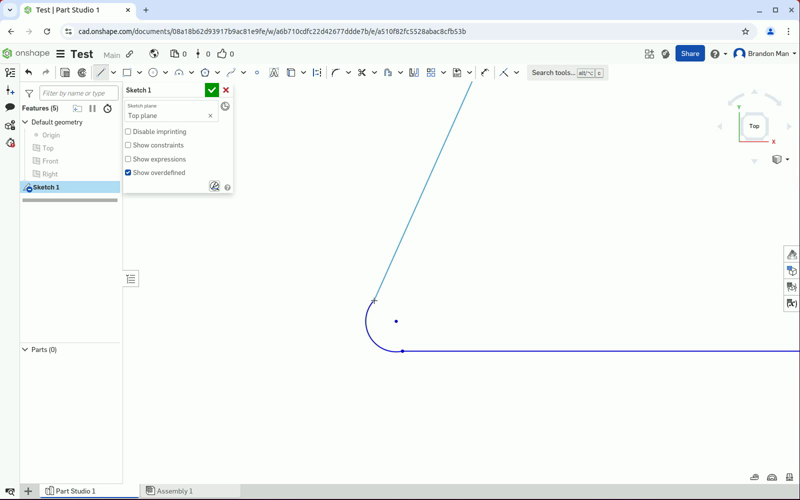
click(374, 300)
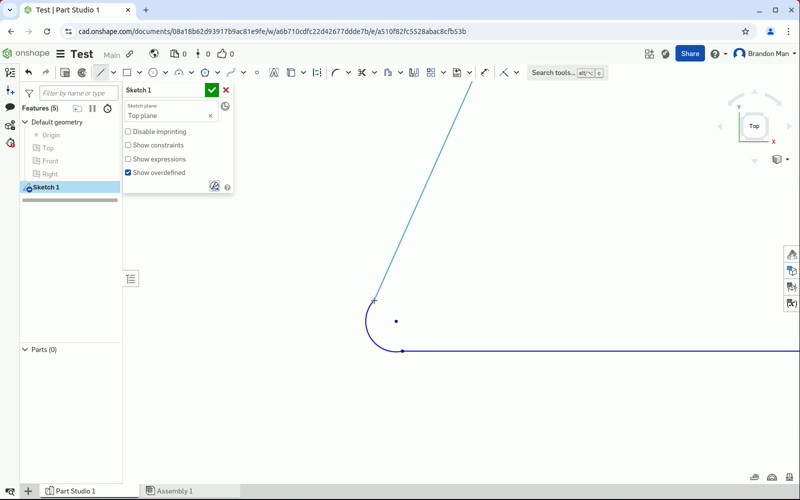
scroll(-6)
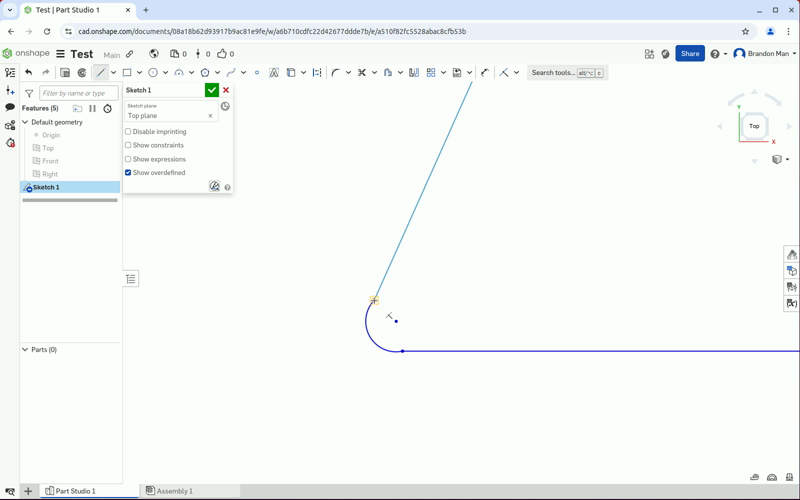
scroll(-6)
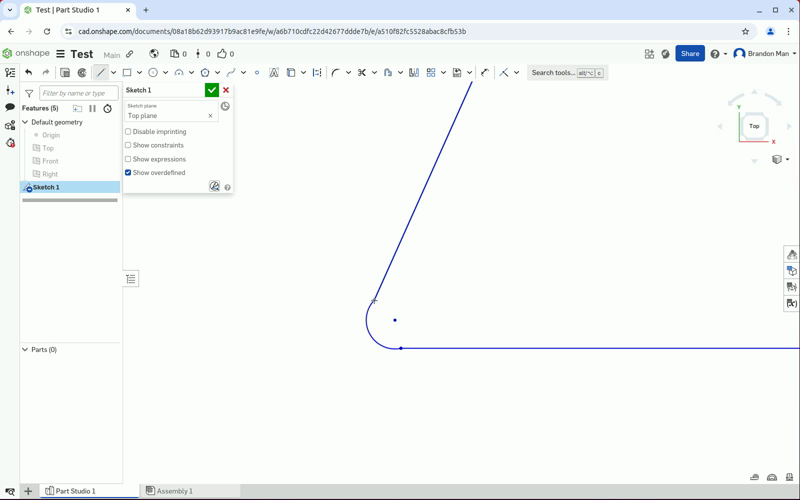
scroll(-6)
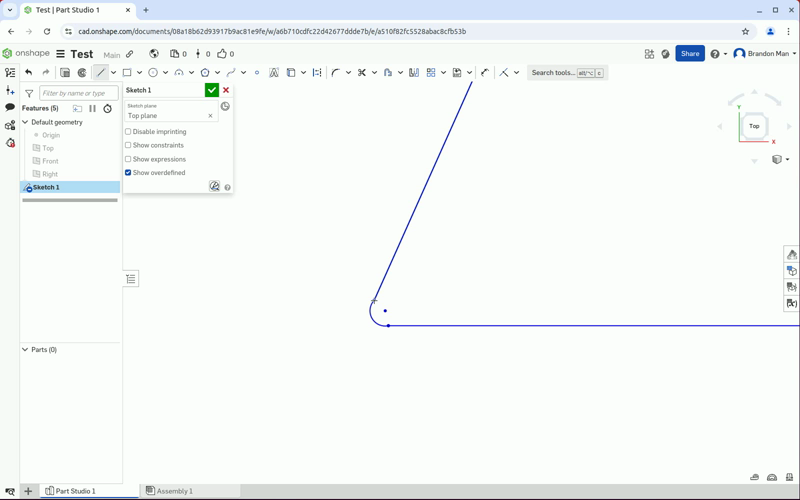
scroll(-6)
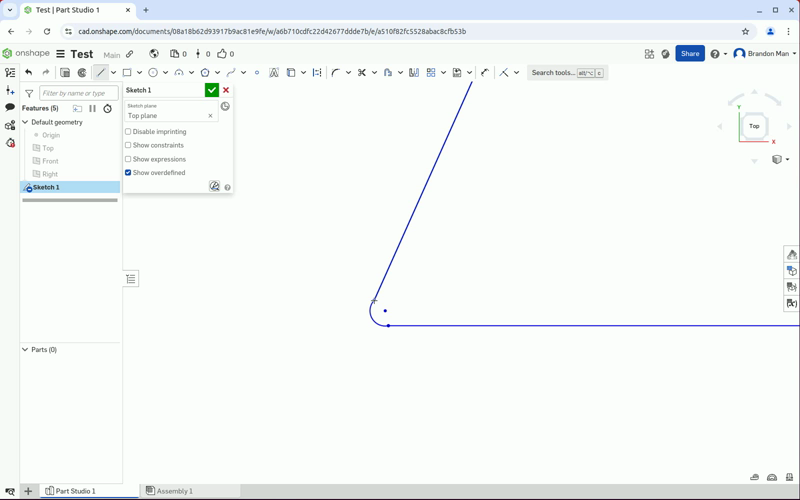
scroll(-6)
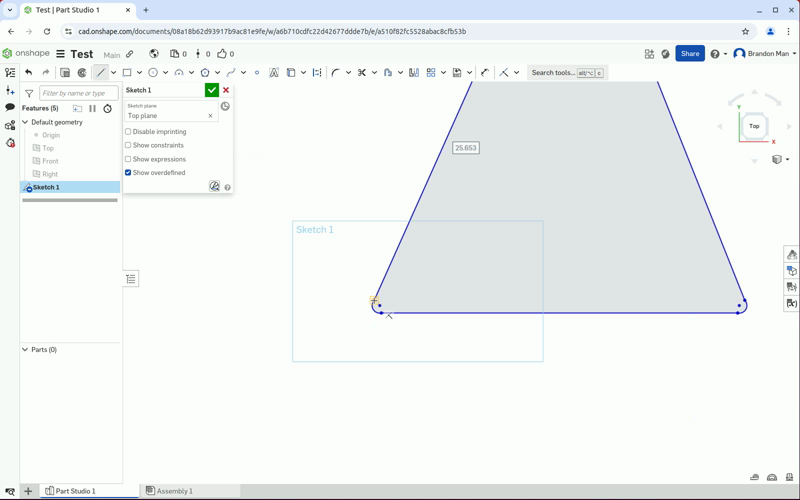
scroll(-6)
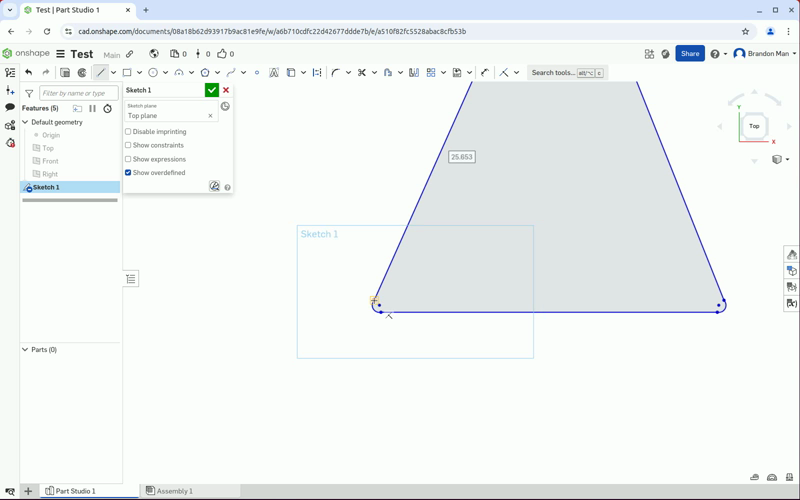
scroll(-6)
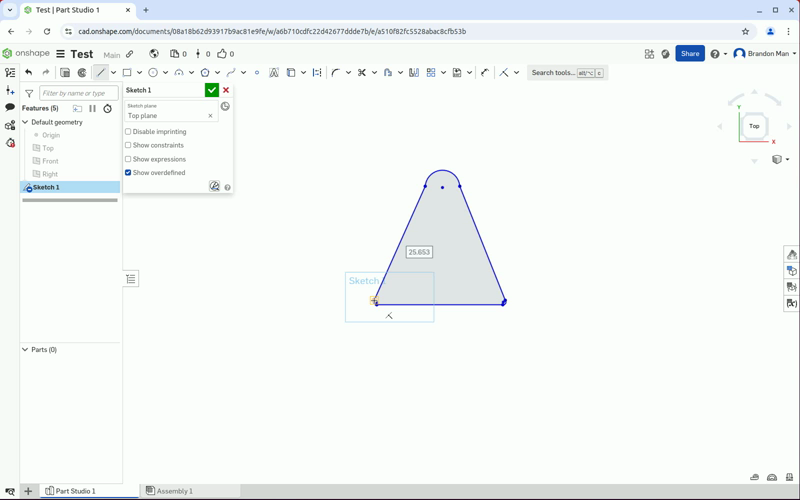
key(esc)
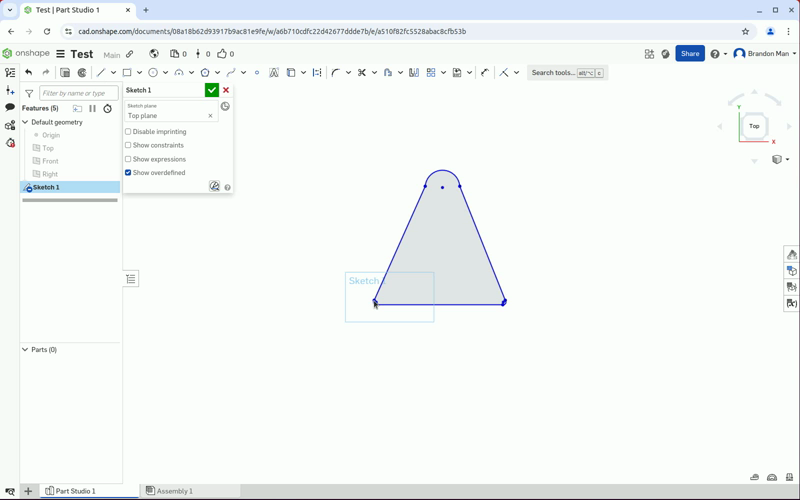
key(a)
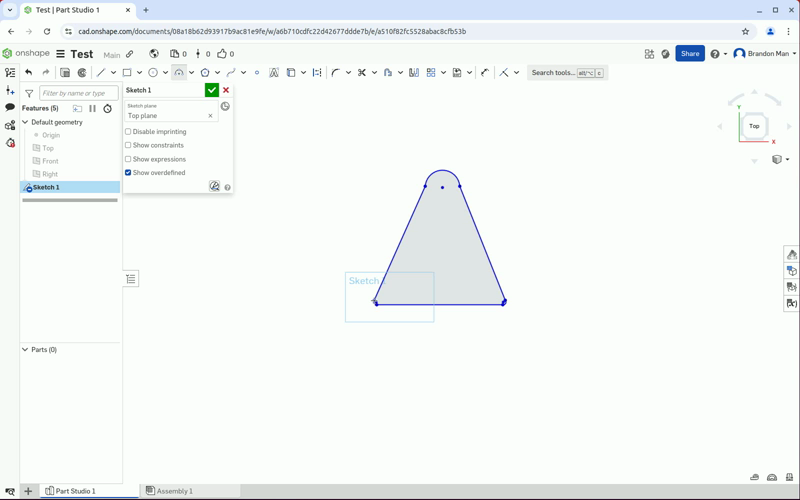
key_down(shift)
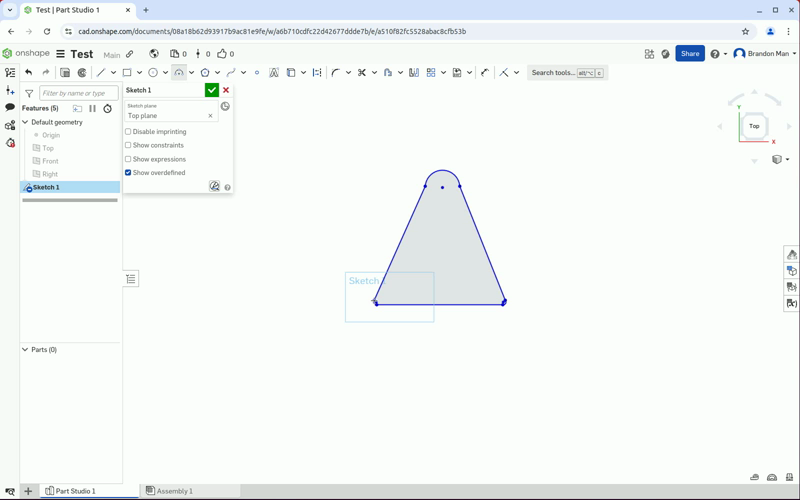
mouse_move(385, 293)
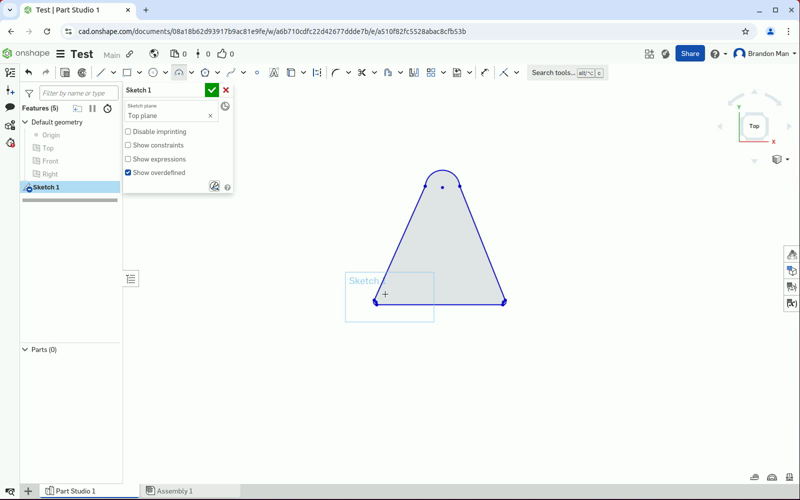
click(385, 293)
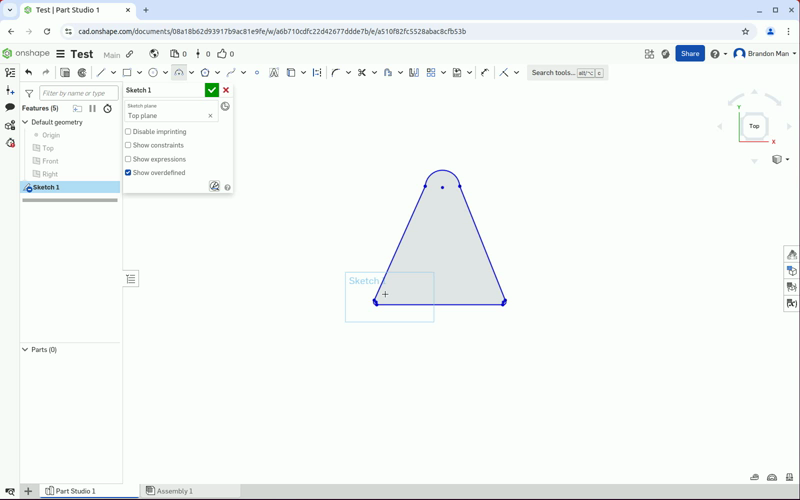
key_up(shift)
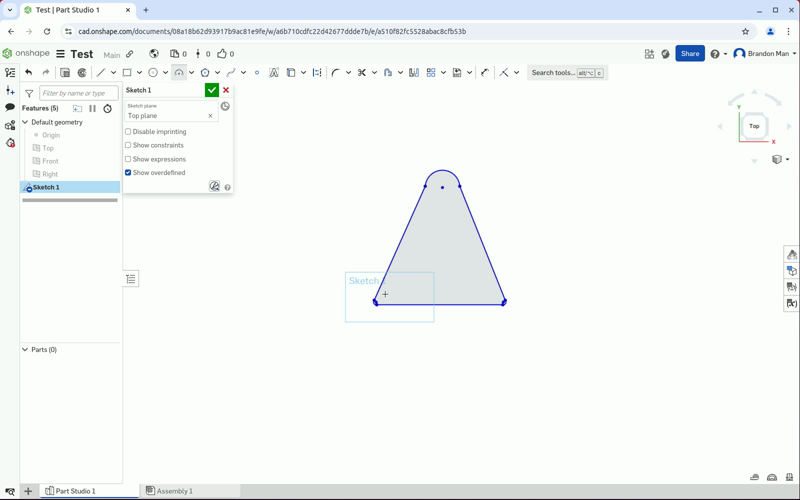
key_down(shift)
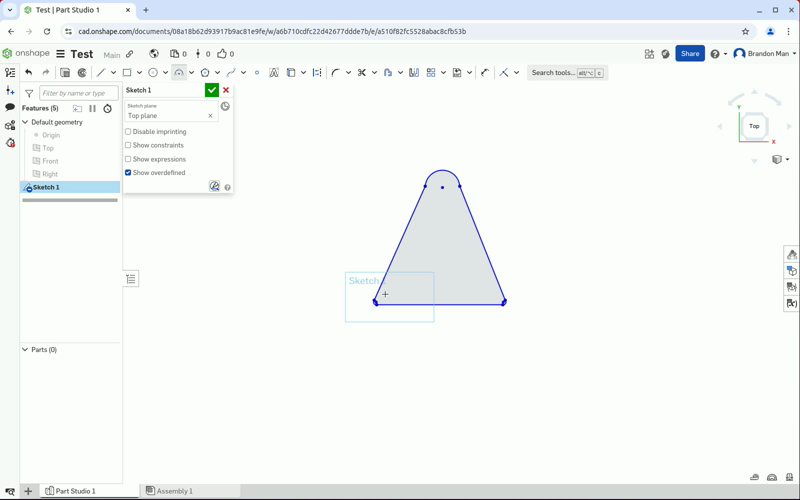
mouse_move(387, 299)
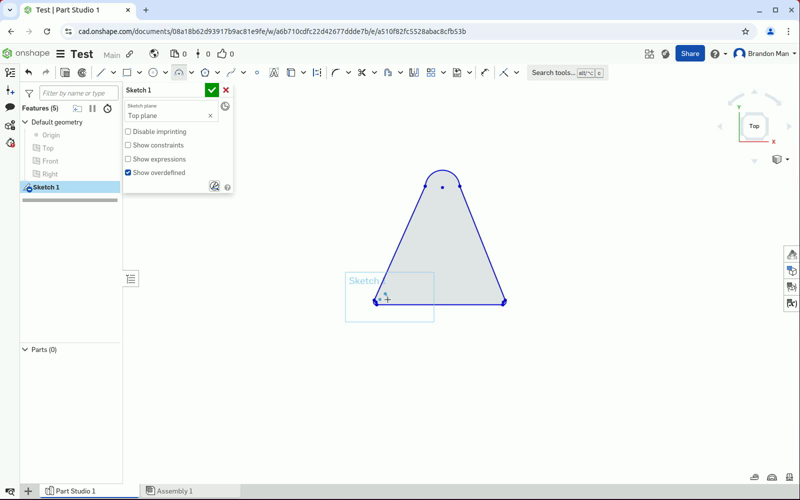
scroll(6)
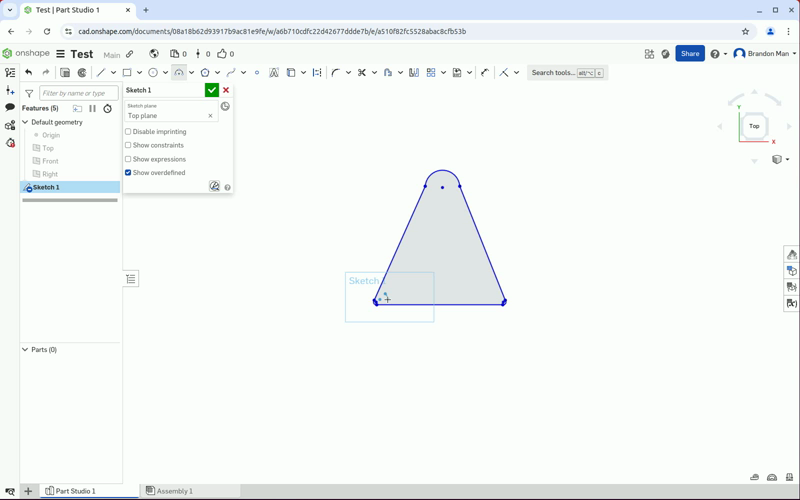
scroll(6)
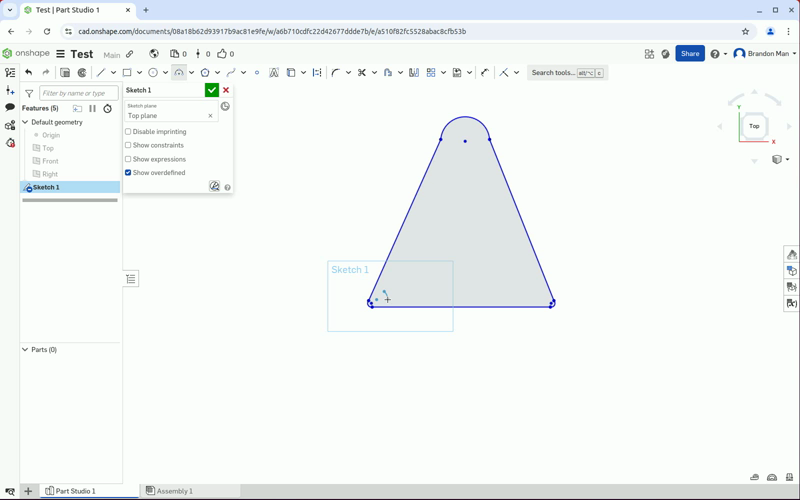
scroll(6)
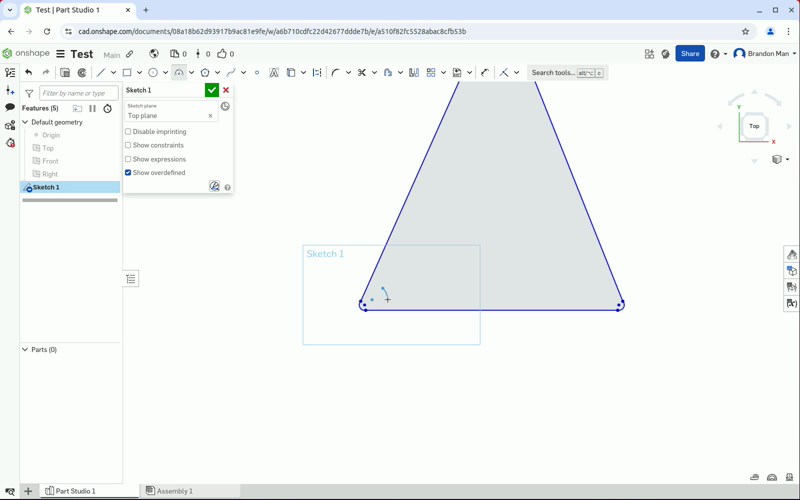
scroll(6)
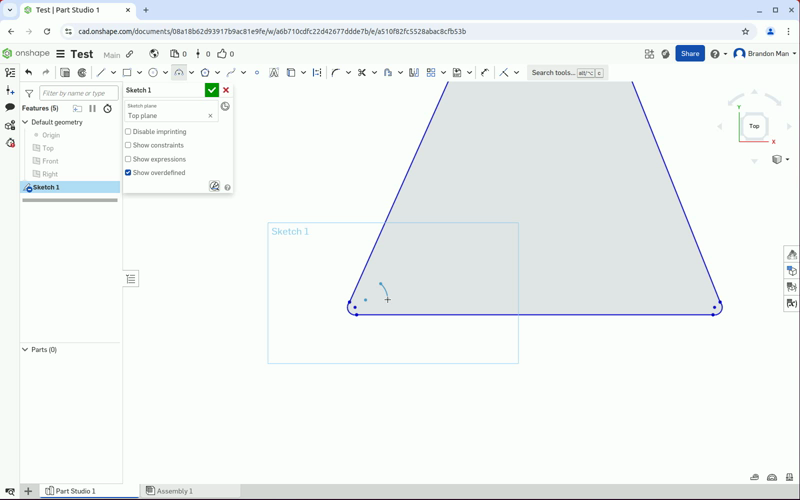
scroll(6)
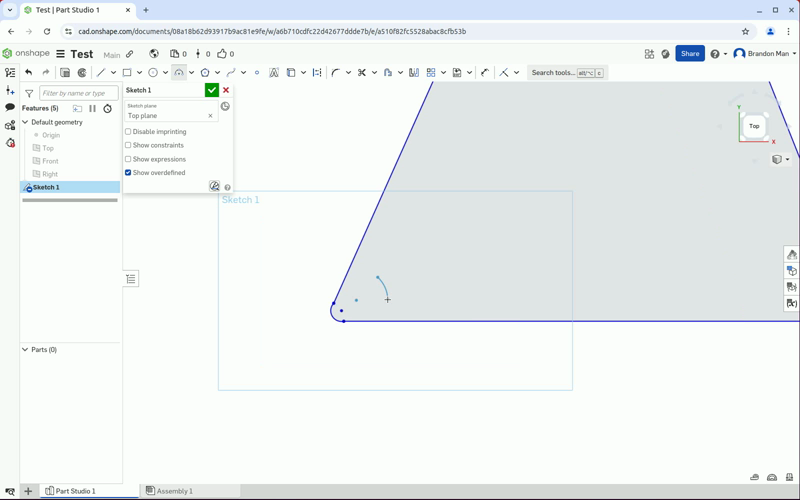
scroll(6)
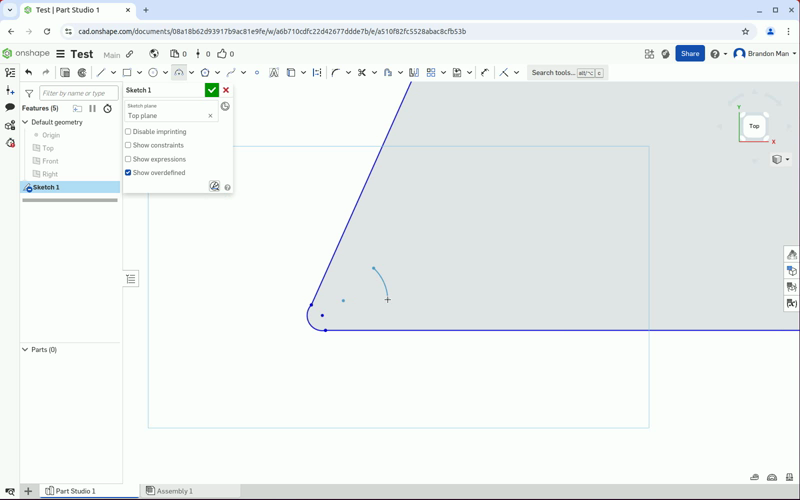
scroll(6)
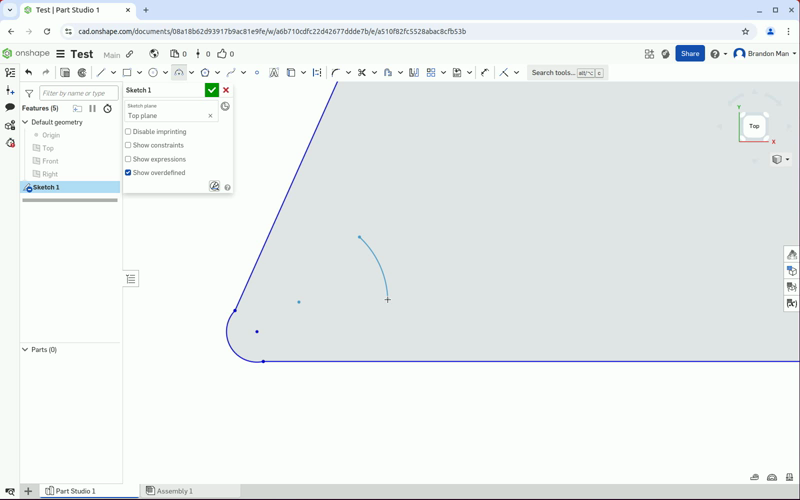
click(387, 299)
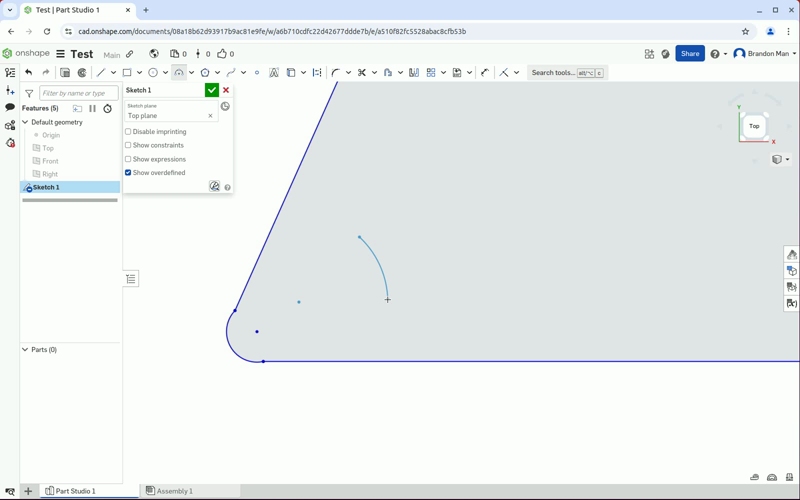
scroll(-6)
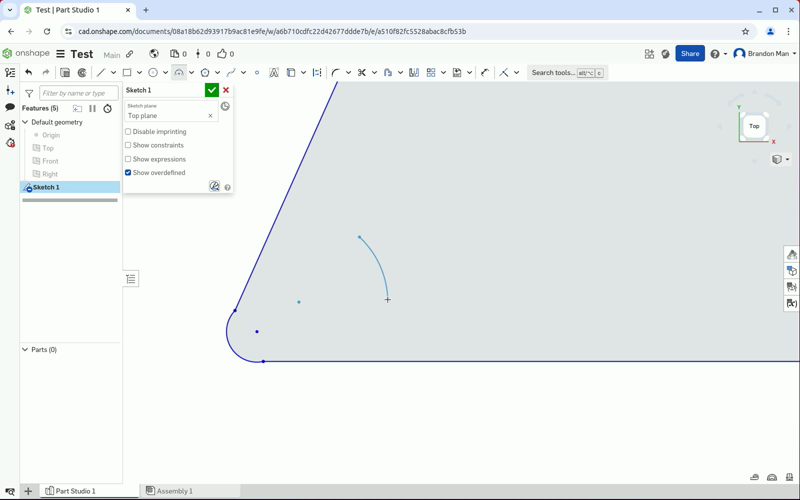
scroll(-6)
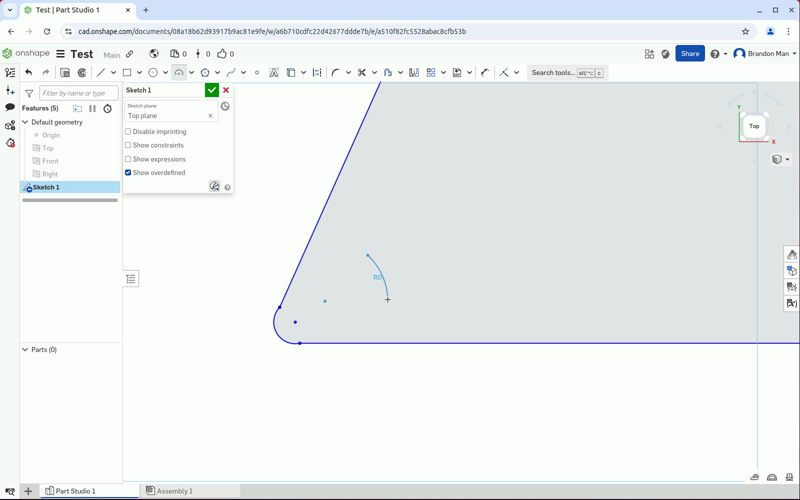
scroll(-6)
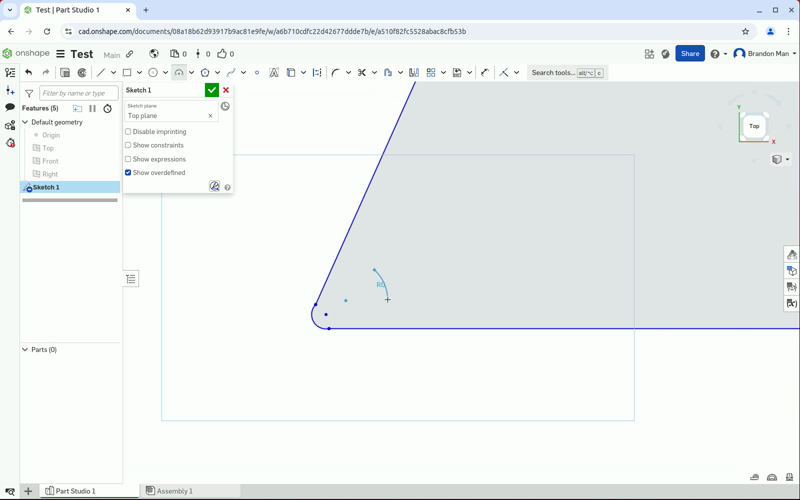
scroll(-6)
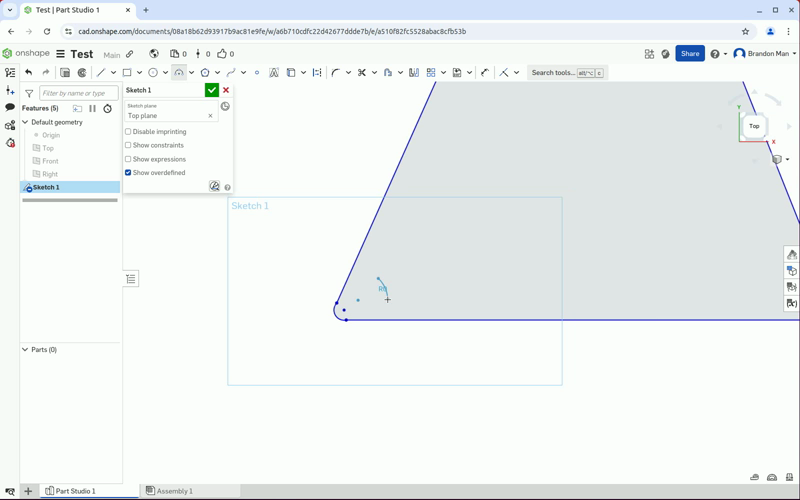
scroll(-6)
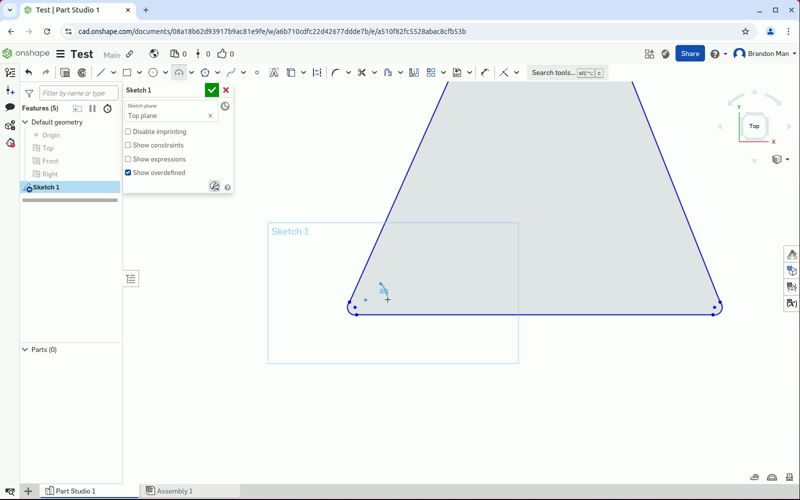
scroll(-6)
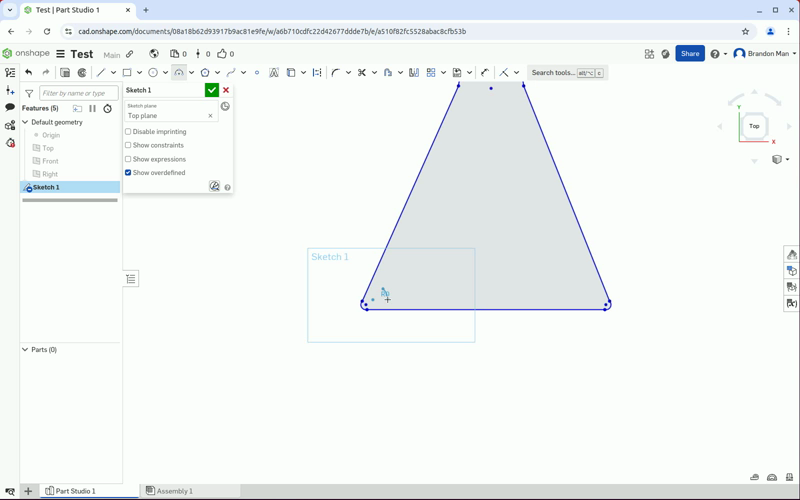
scroll(-6)
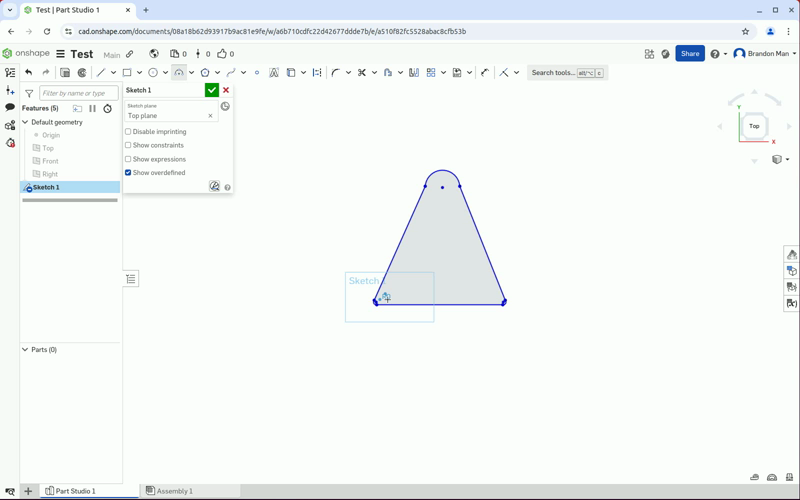
mouse_move(384, 297)
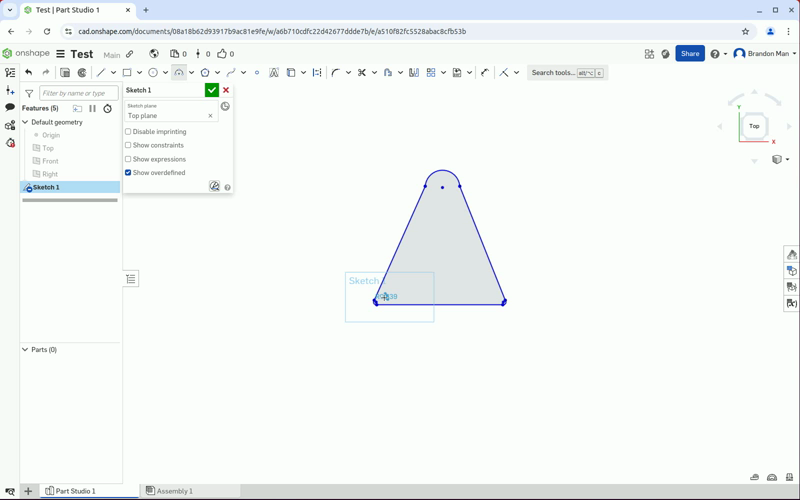
scroll(6)
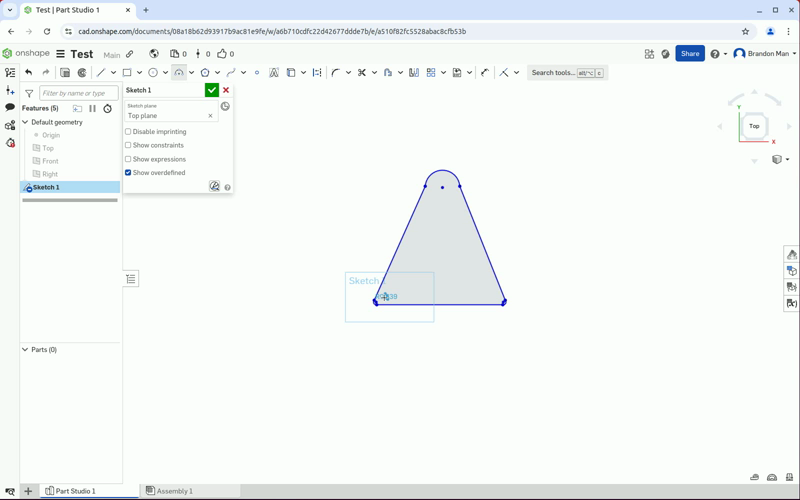
scroll(6)
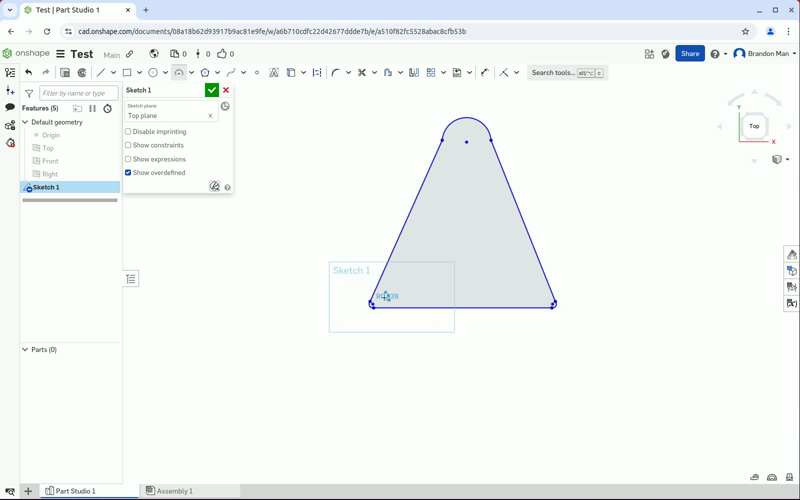
scroll(6)
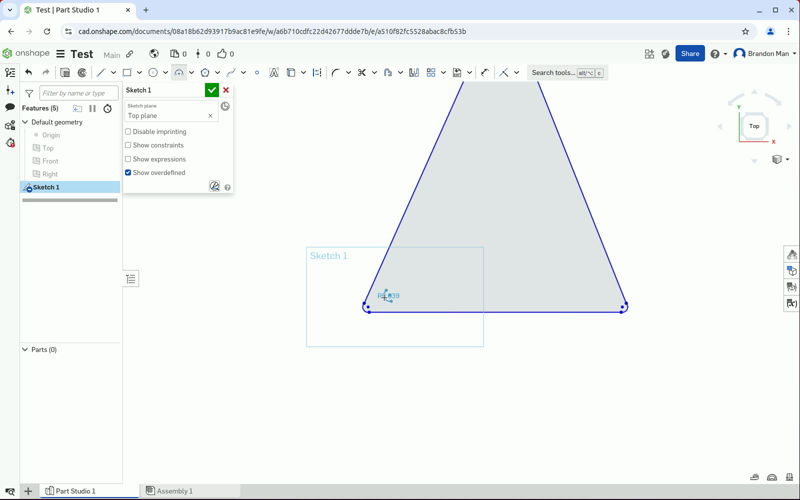
scroll(6)
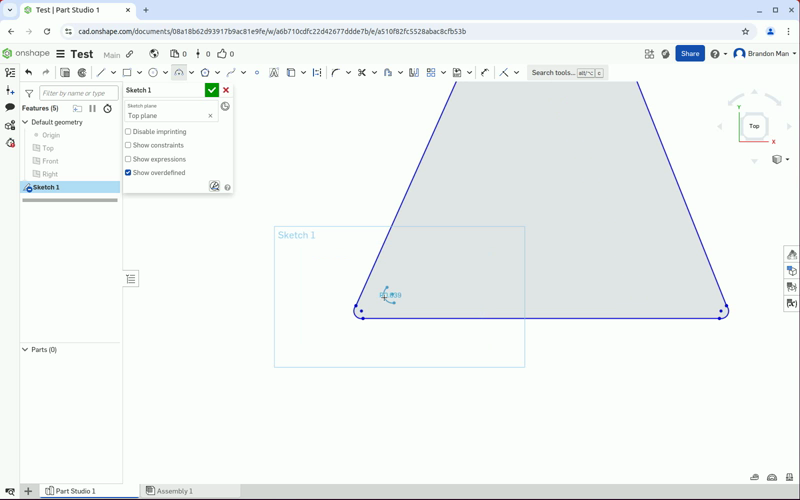
scroll(6)
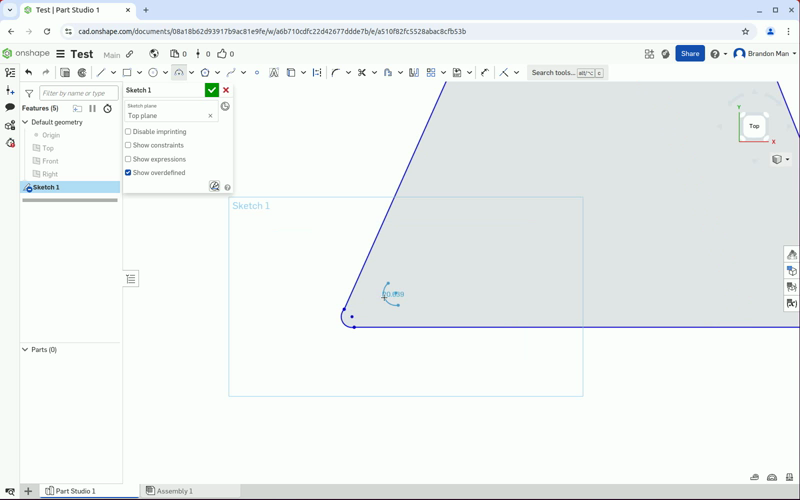
scroll(6)
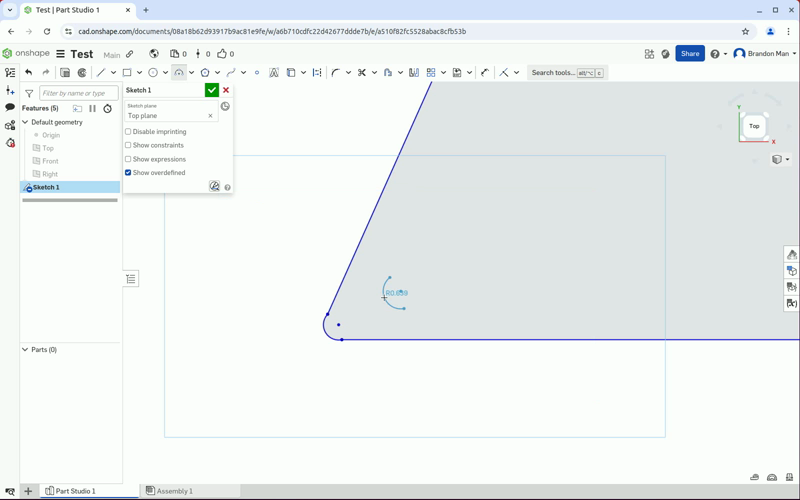
scroll(6)
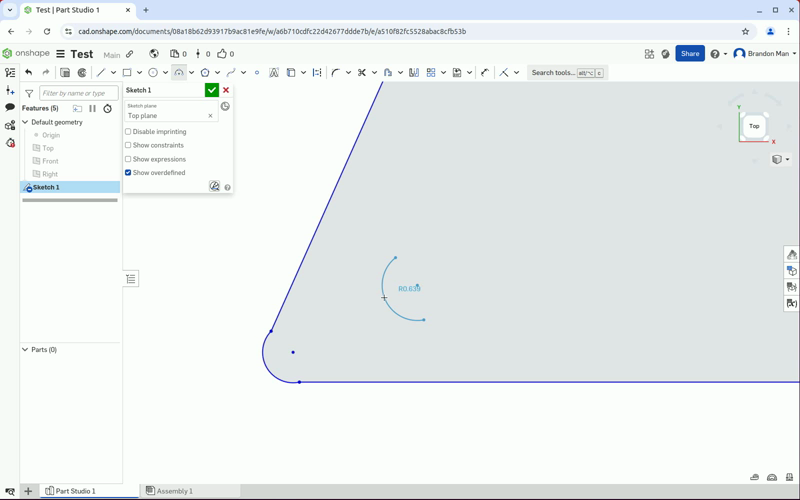
click(384, 297)
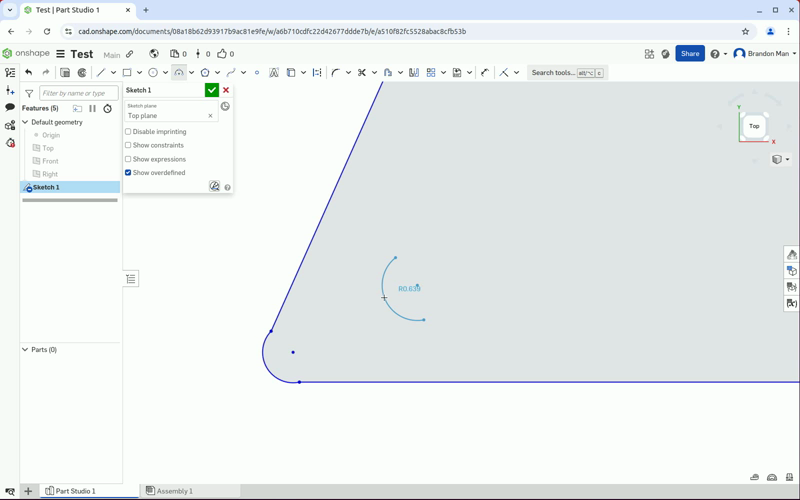
scroll(-6)
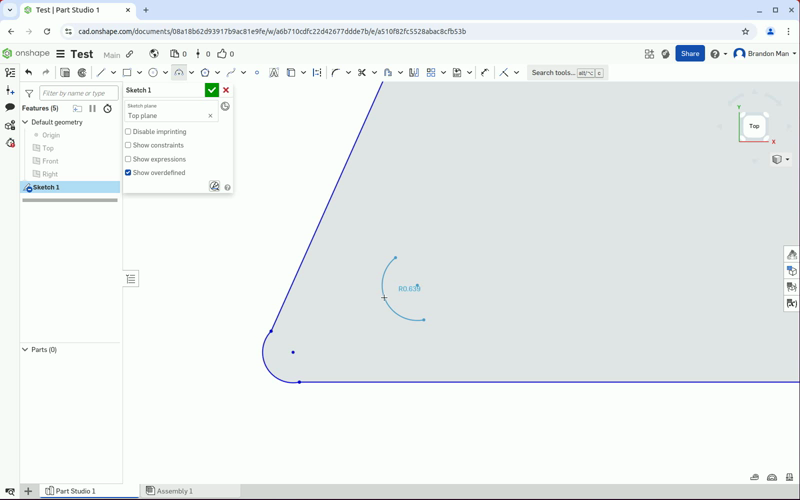
scroll(-6)
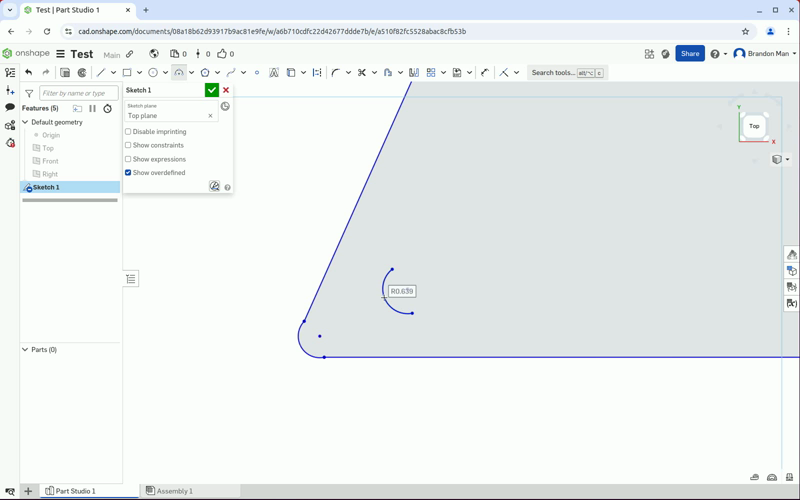
scroll(-6)
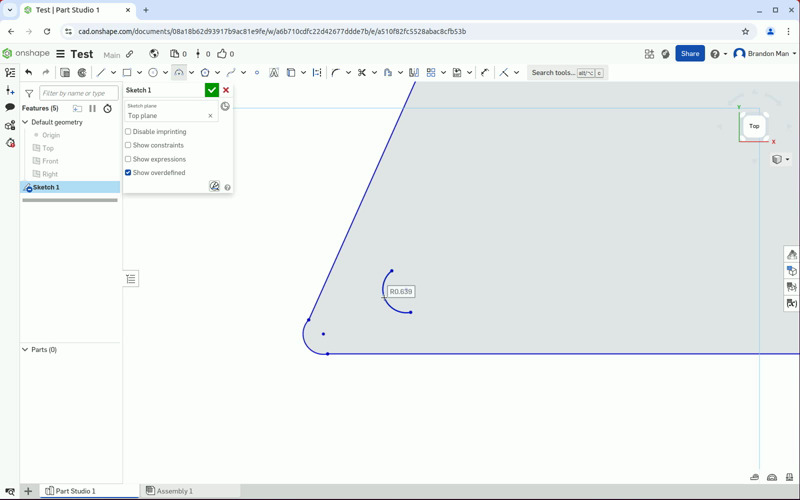
scroll(-6)
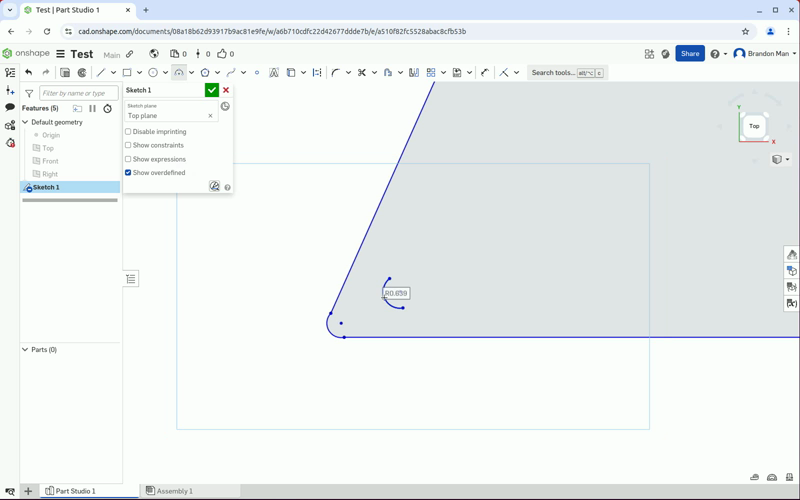
scroll(-6)
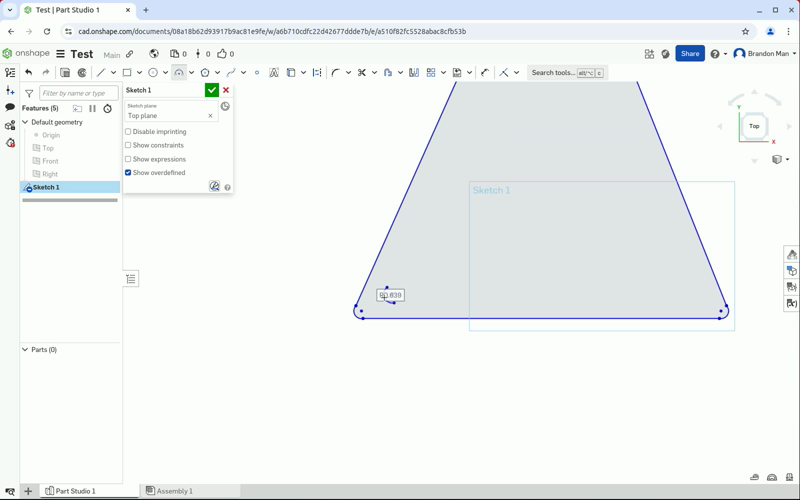
scroll(-6)
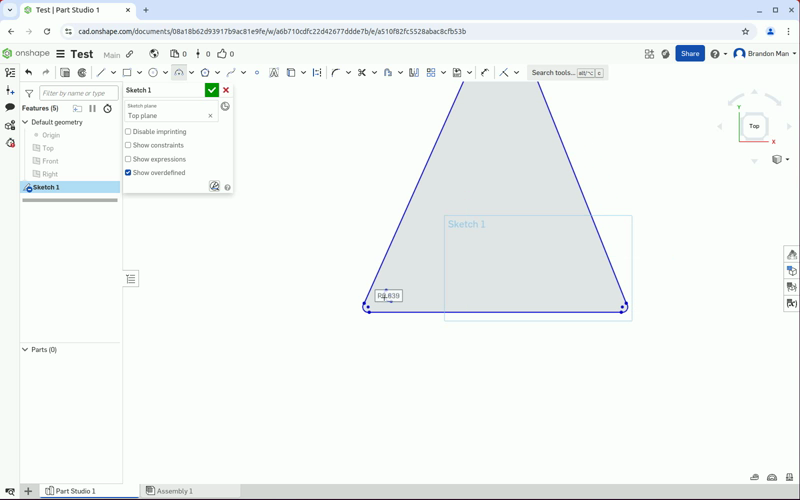
scroll(-6)
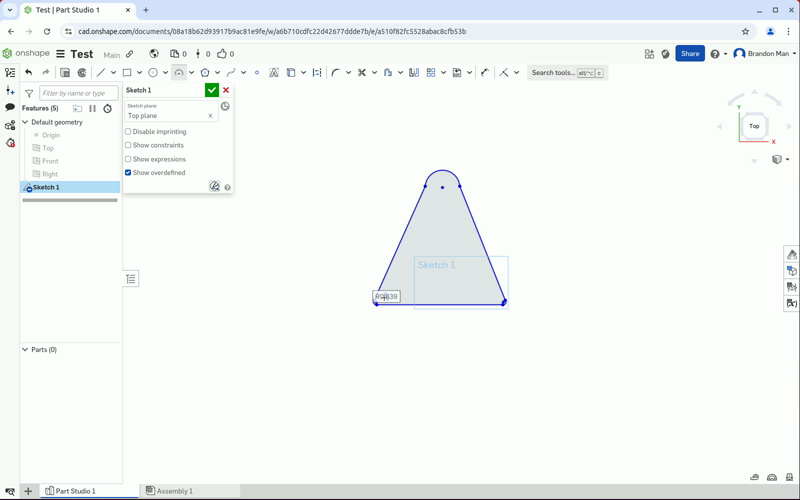
key_up(shift)
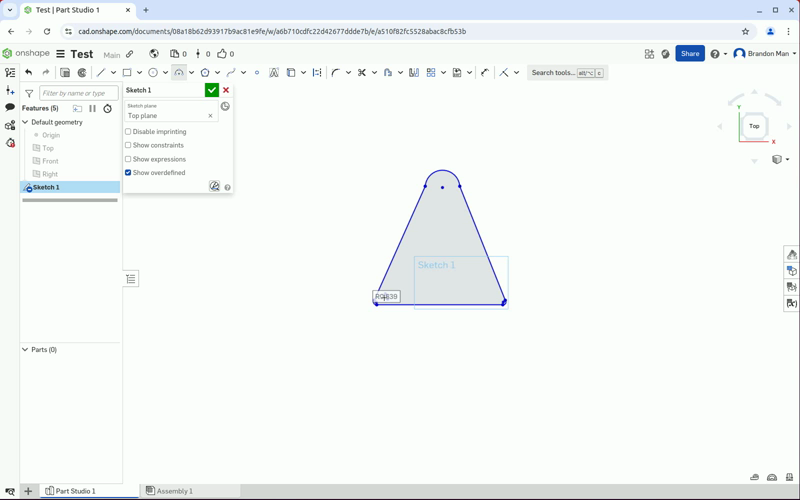
key(esc)
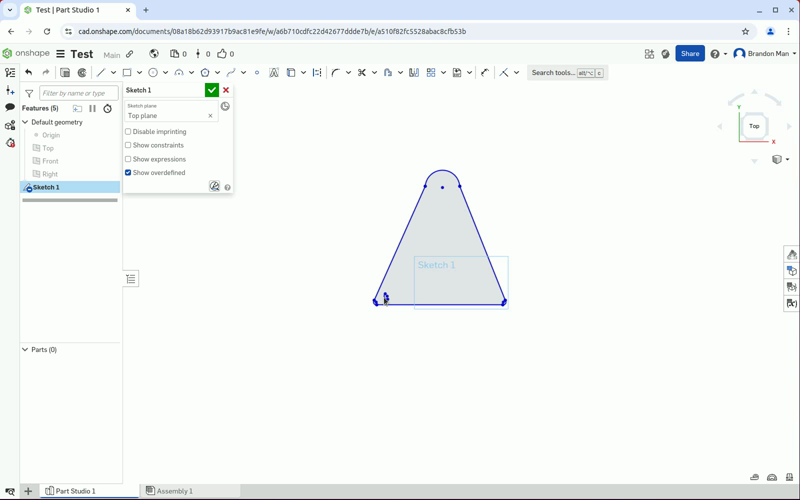
key(l)
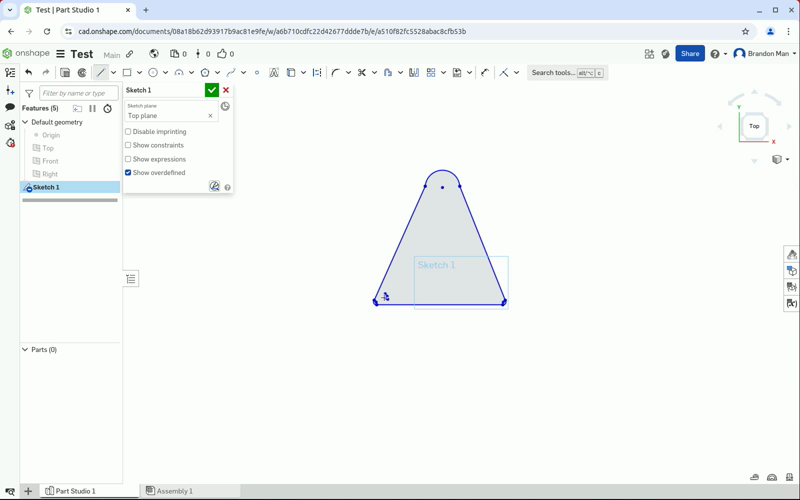
mouse_move(387, 299)
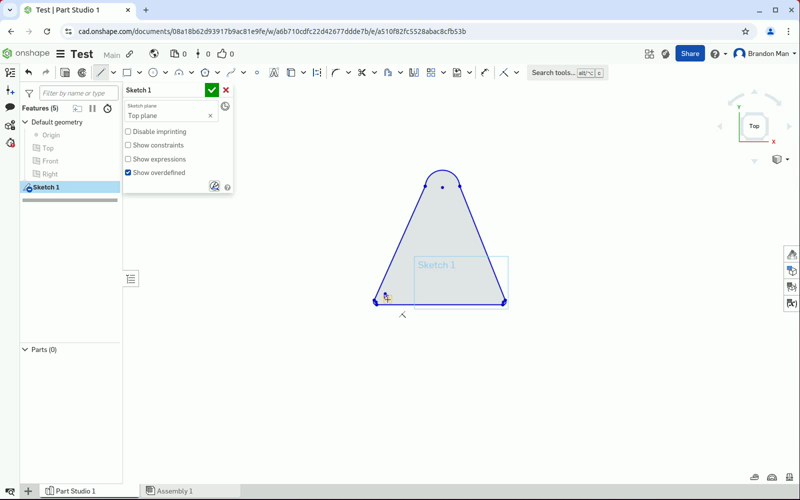
scroll(6)
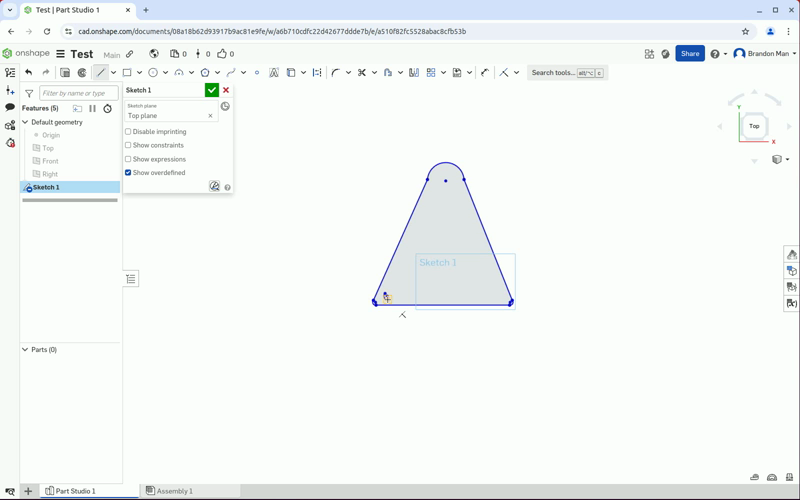
scroll(6)
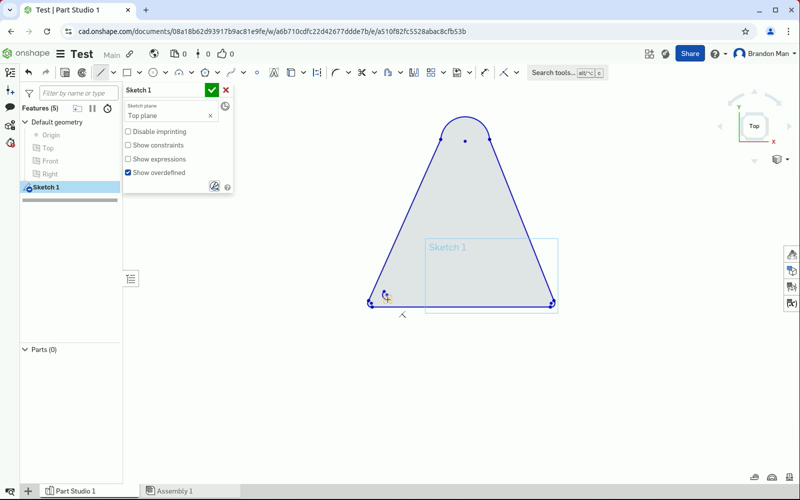
scroll(6)
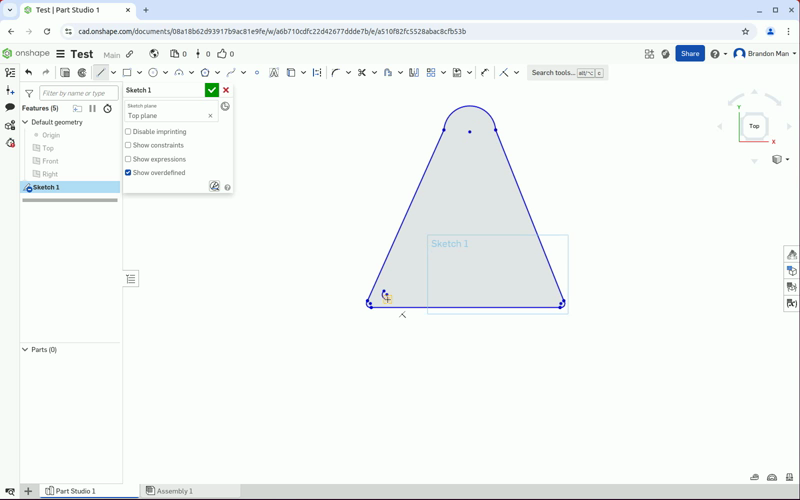
scroll(6)
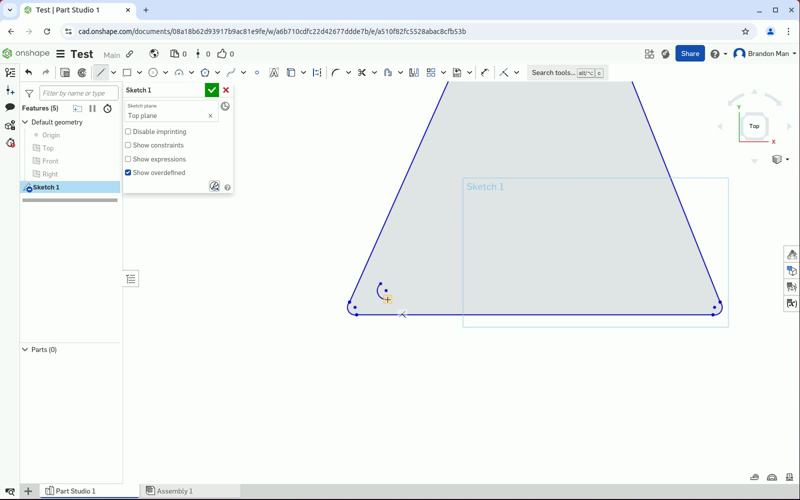
scroll(6)
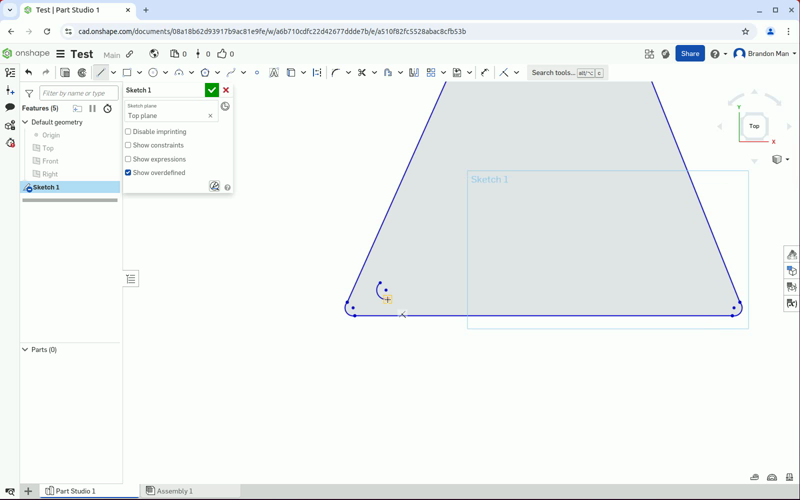
scroll(6)
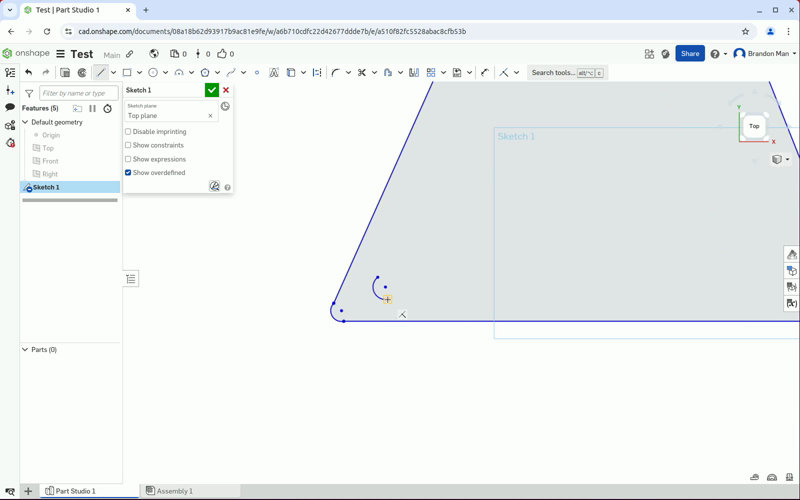
scroll(6)
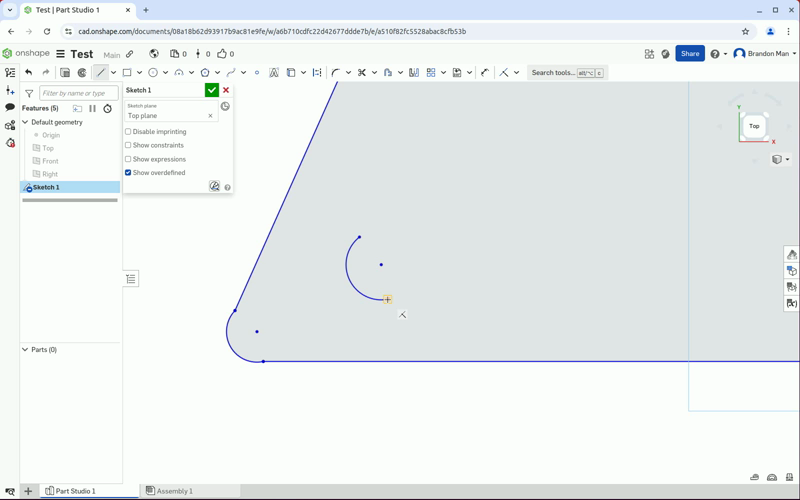
click(387, 299)
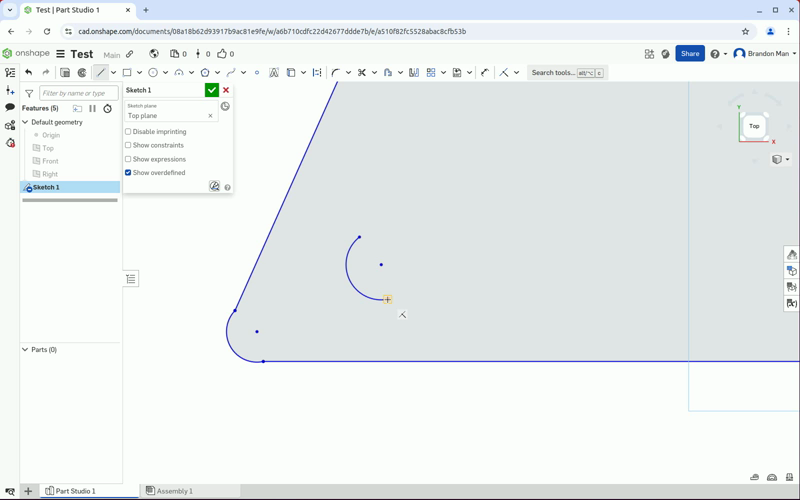
scroll(-6)
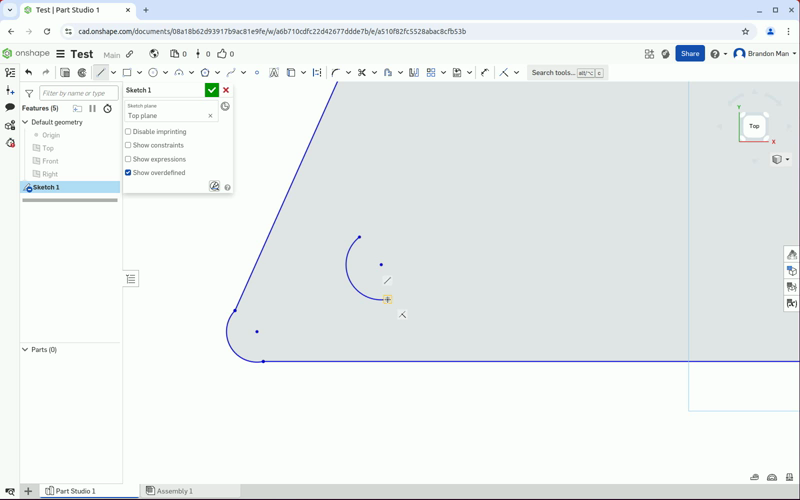
scroll(-6)
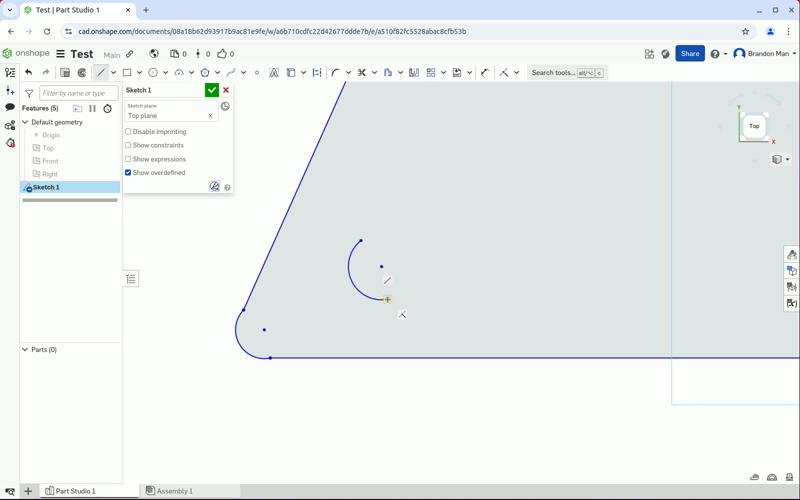
scroll(-6)
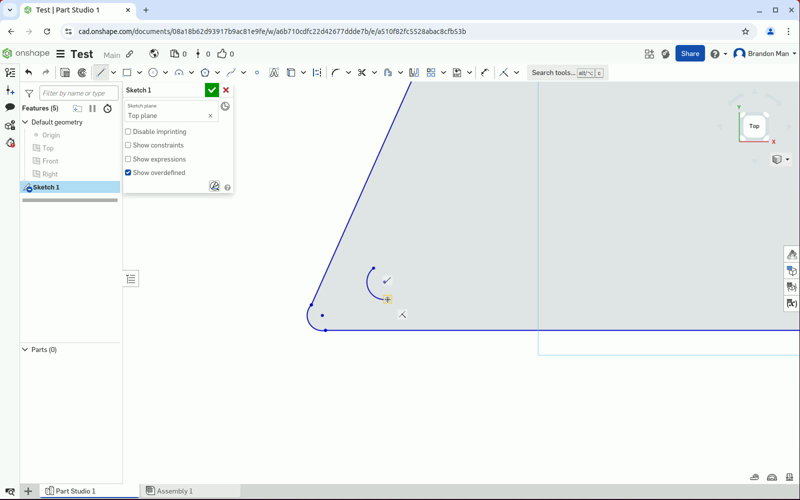
scroll(-6)
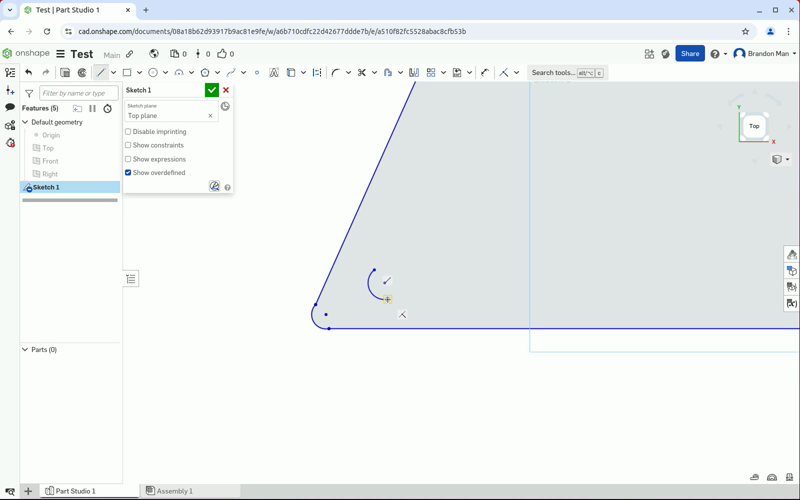
scroll(-6)
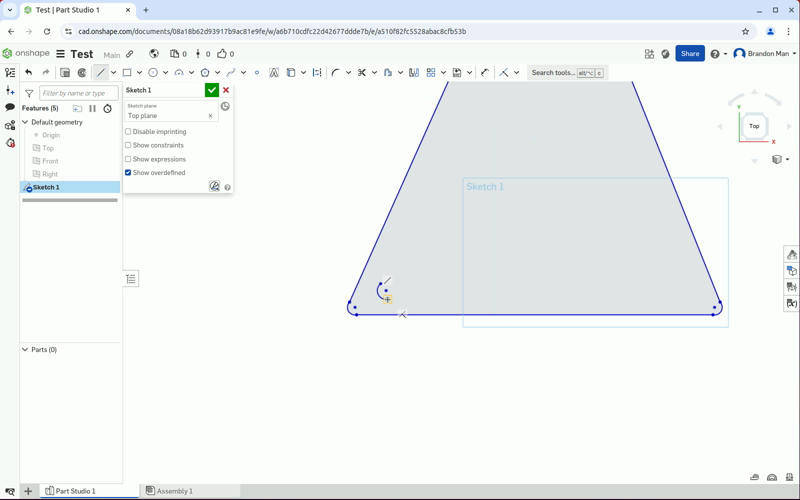
scroll(-6)
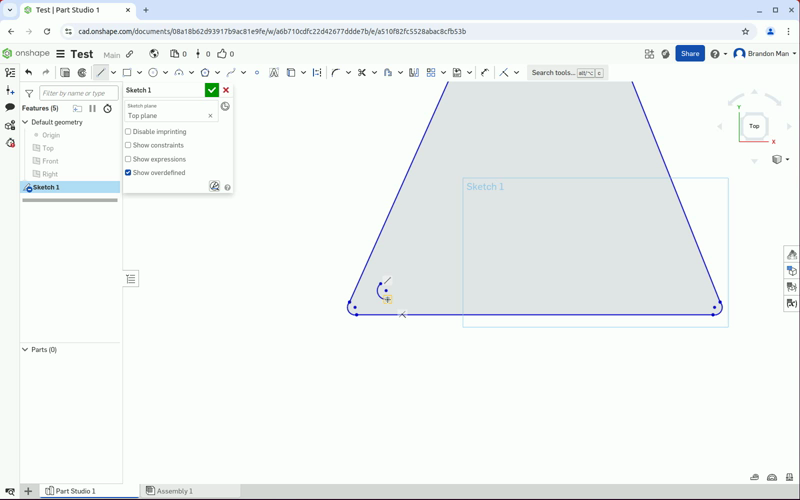
scroll(-6)
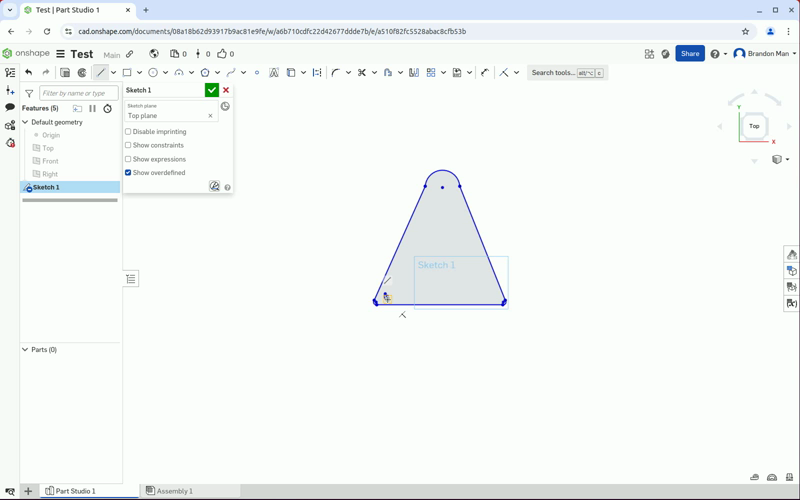
key_down(shift)
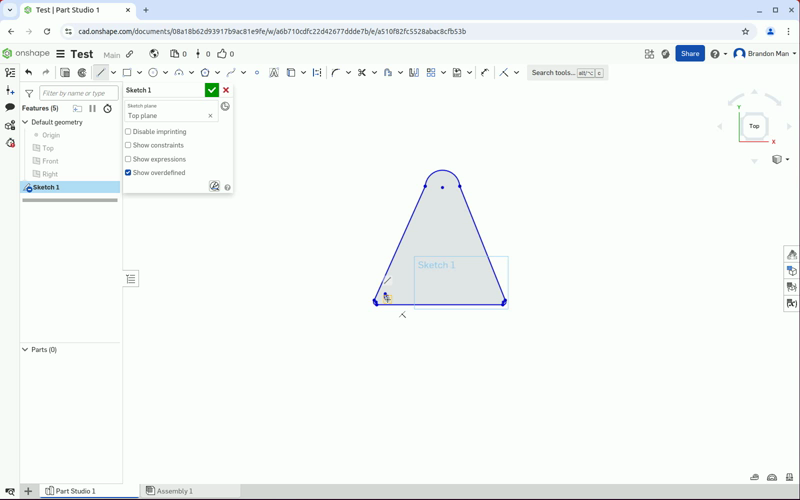
mouse_move(417, 299)
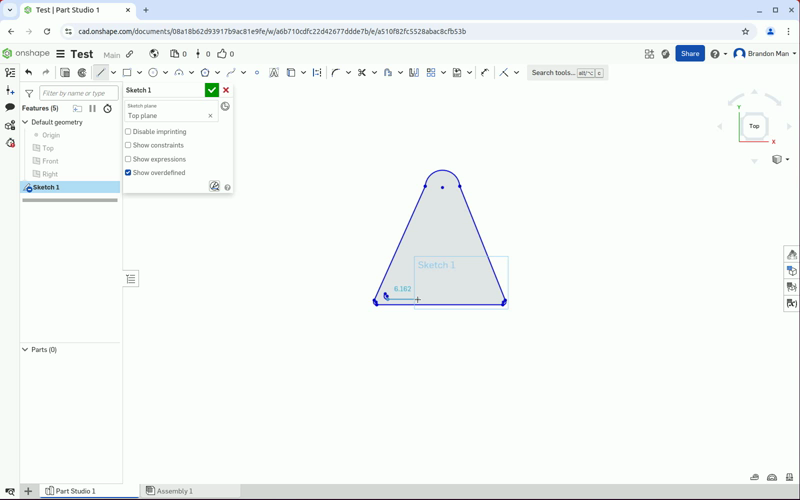
mouse_move(436, 299)
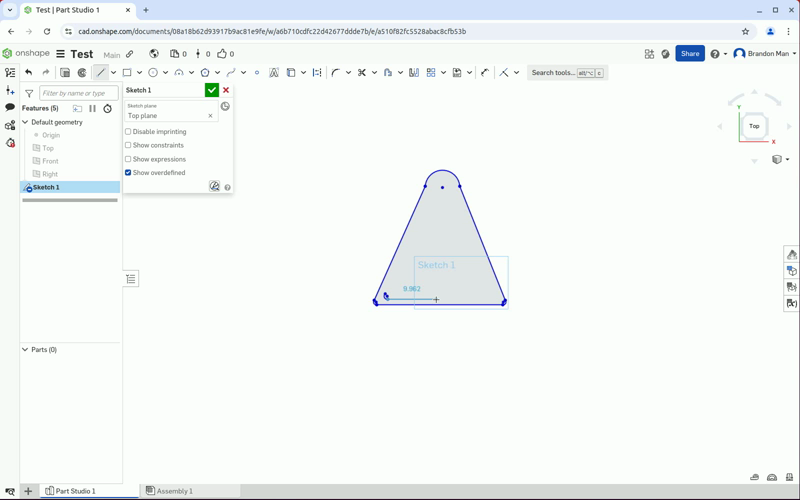
click(436, 299)
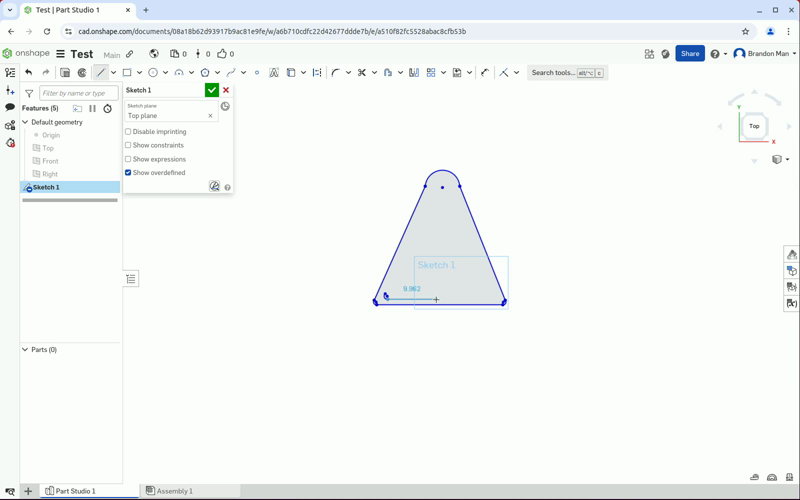
key_up(shift)
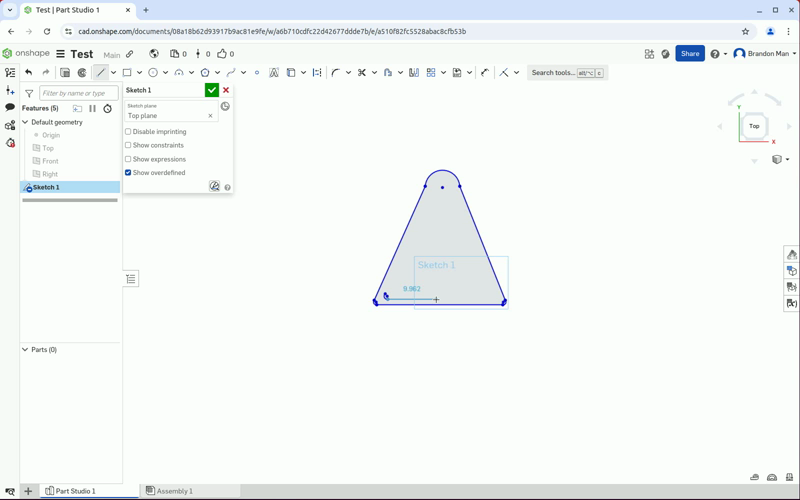
key_down(shift)
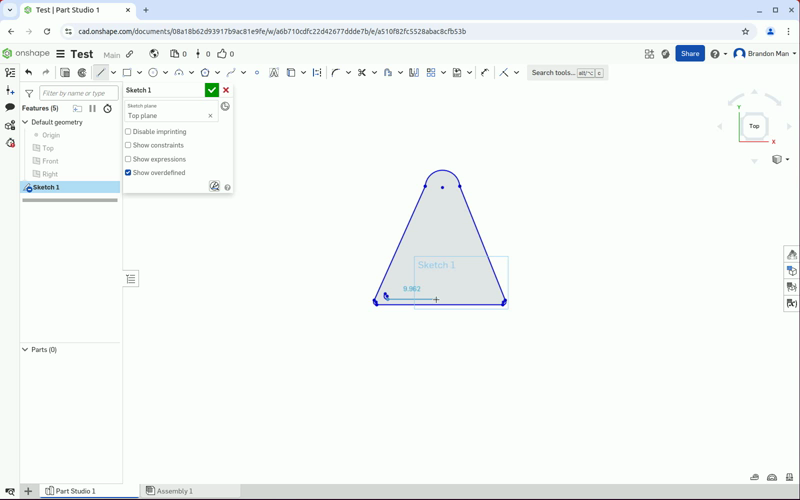
mouse_move(466, 299)
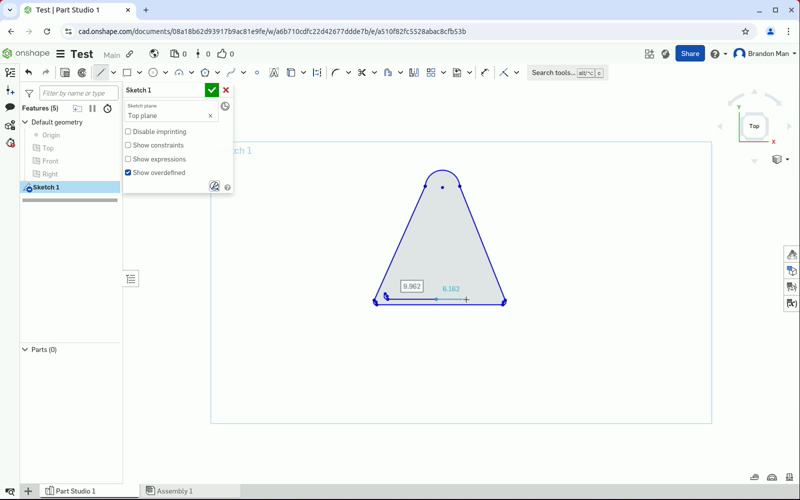
mouse_move(450, 299)
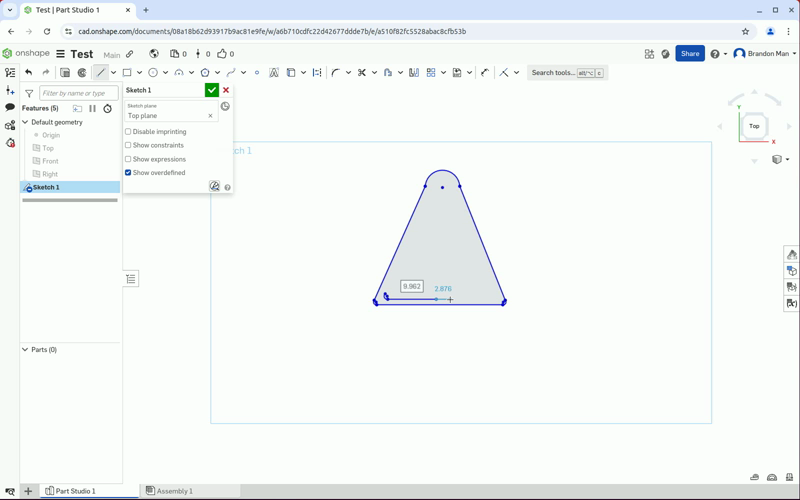
click(450, 299)
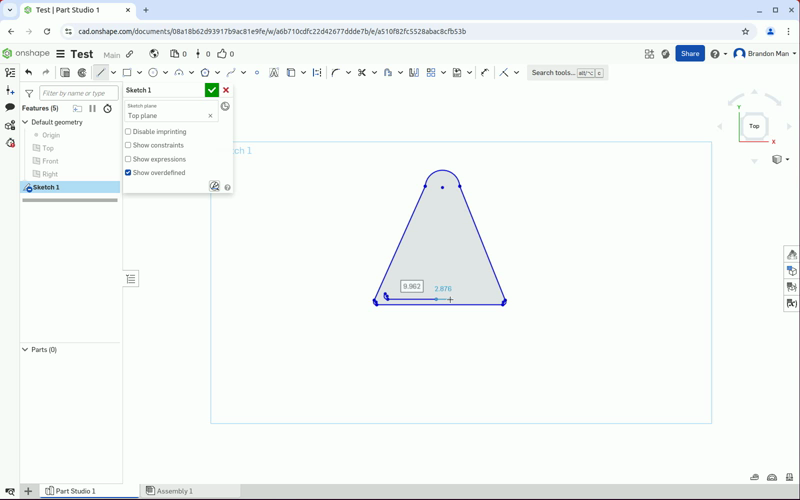
key_up(shift)
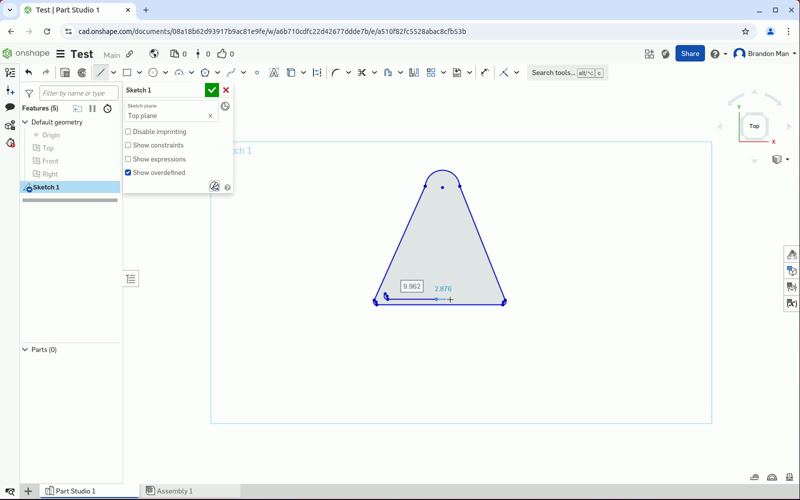
key_down(shift)
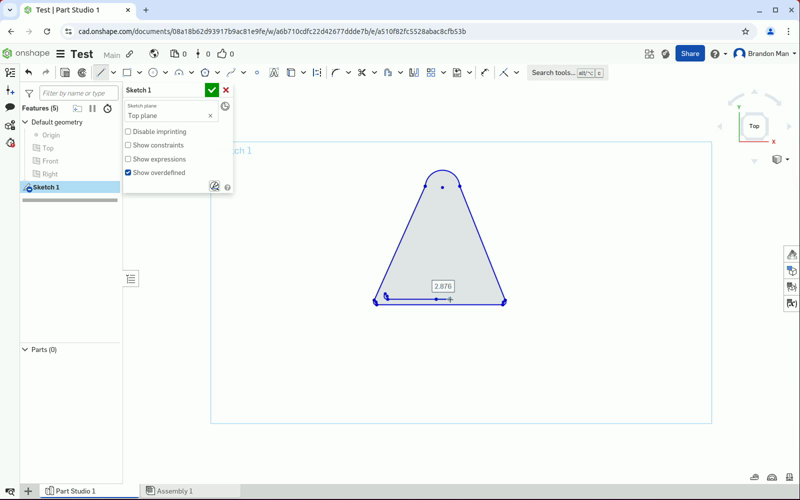
mouse_move(480, 299)
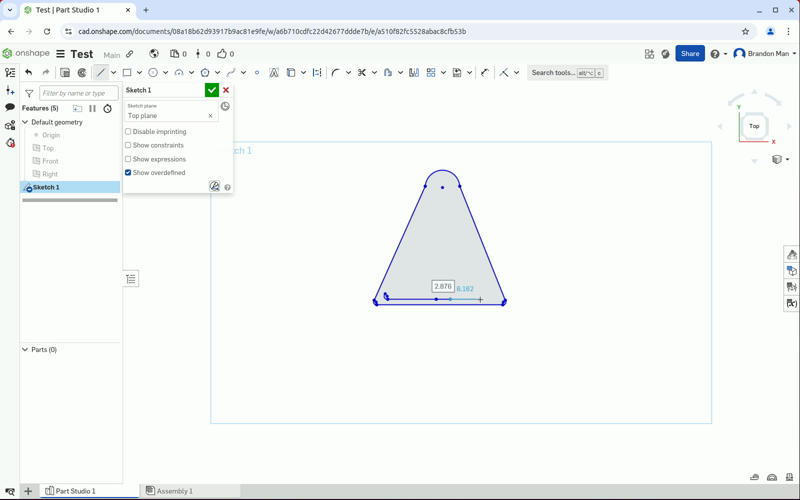
mouse_move(491, 299)
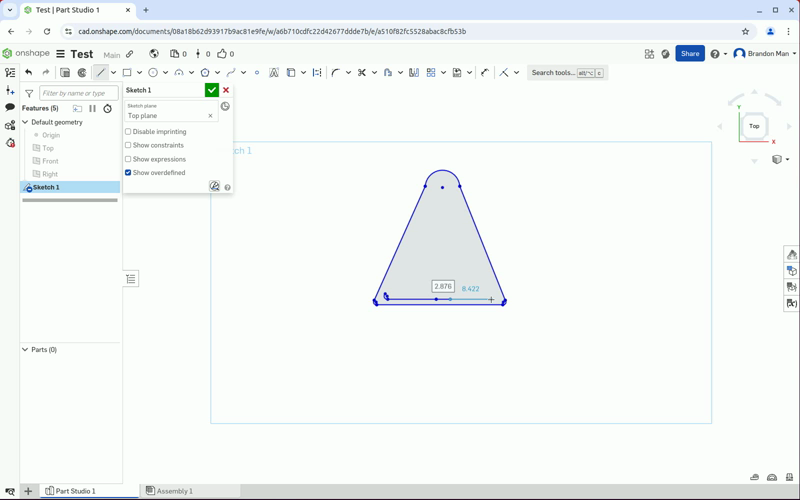
click(491, 299)
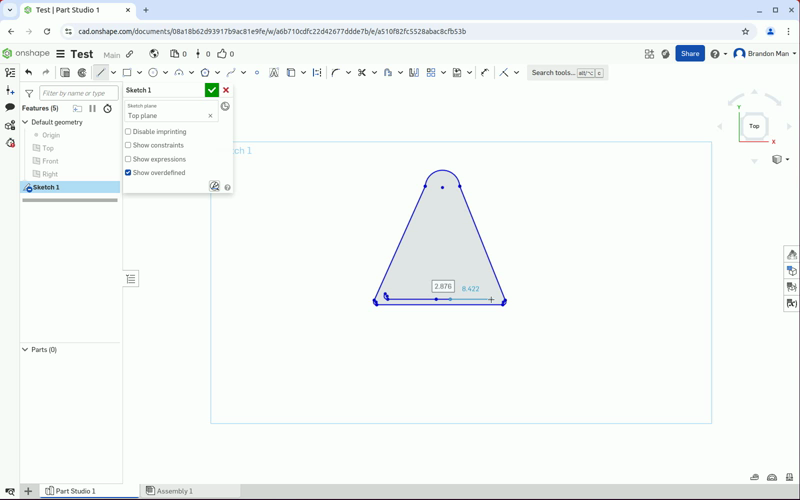
key_up(shift)
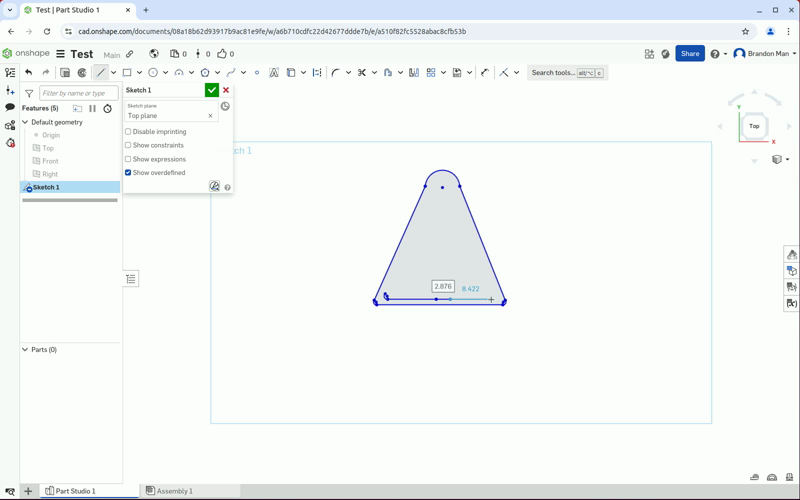
key(esc)
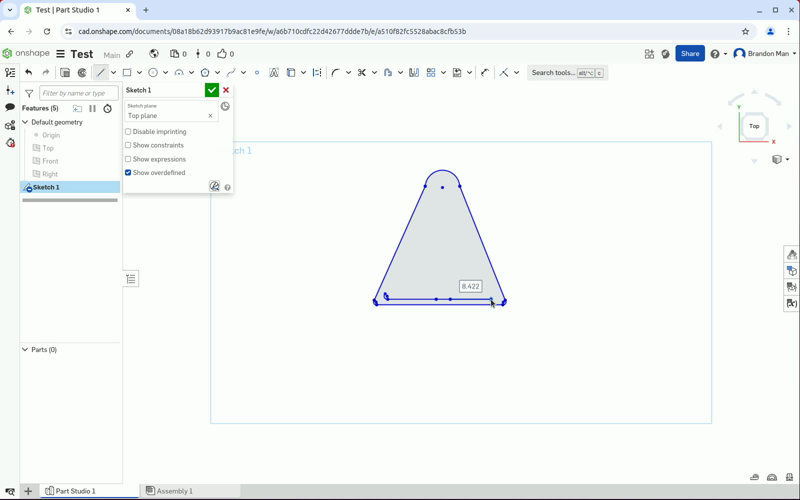
key(a)
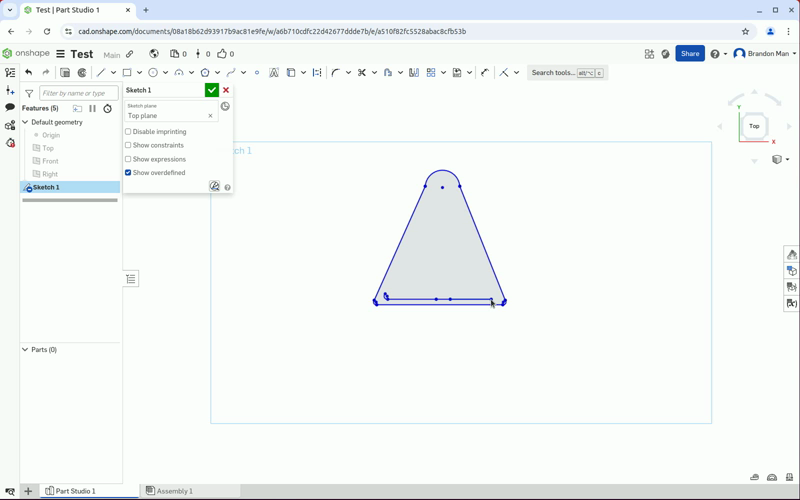
mouse_move(491, 299)
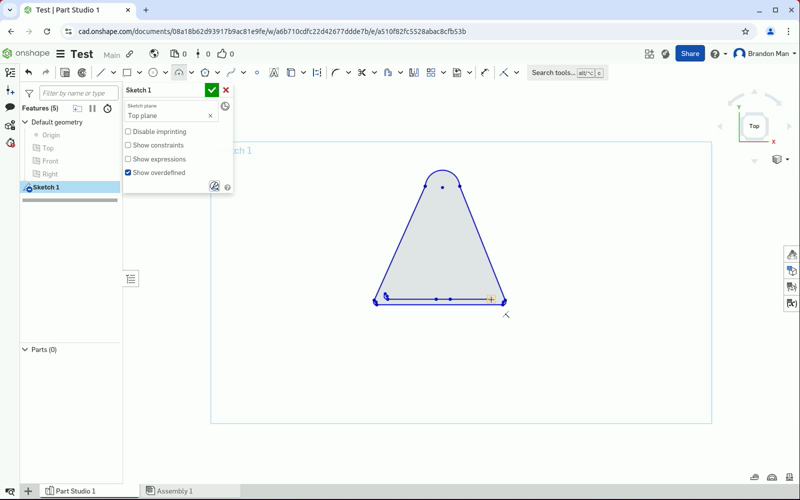
click(491, 299)
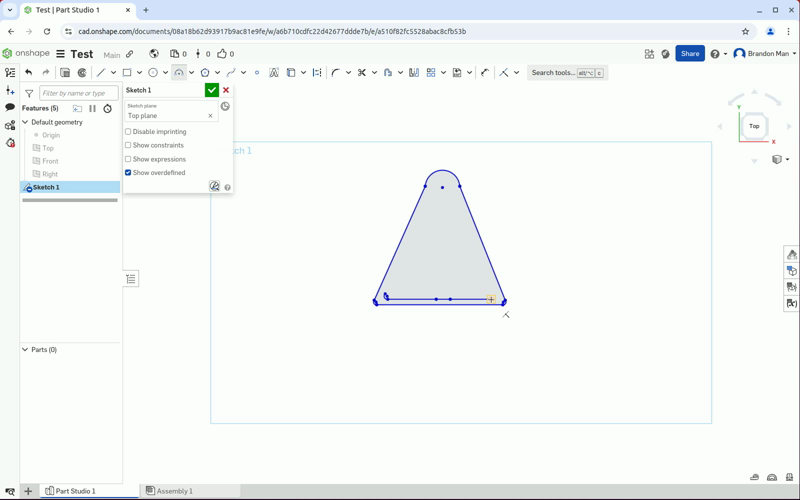
key_down(shift)
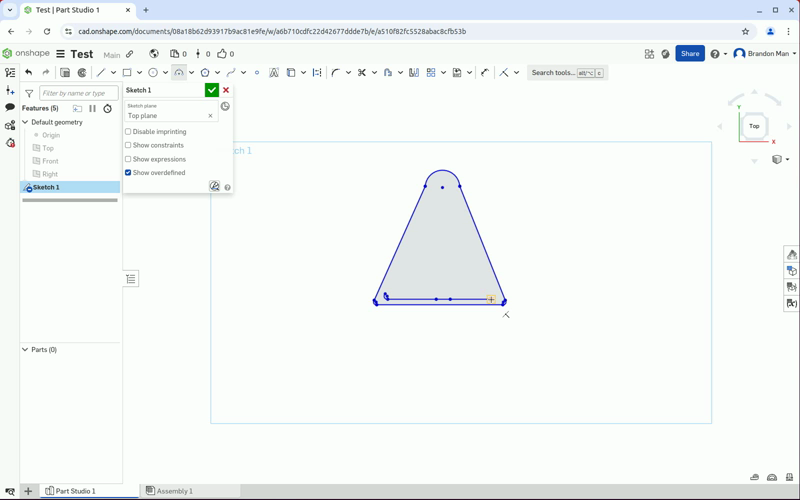
mouse_move(495, 293)
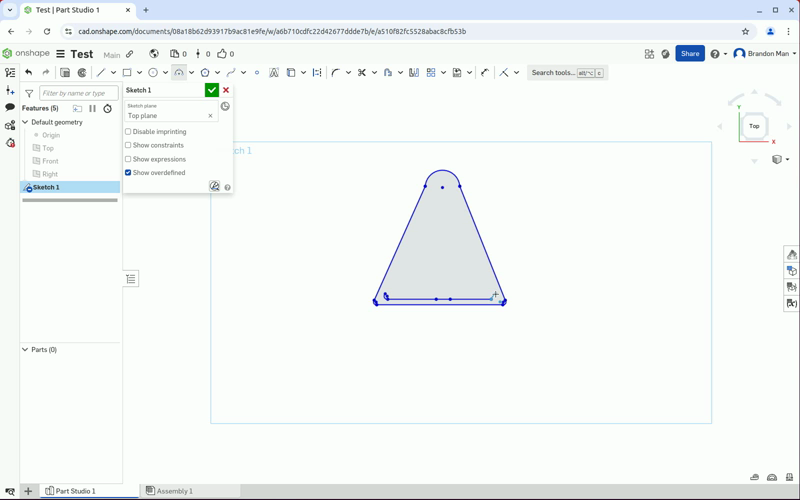
scroll(6)
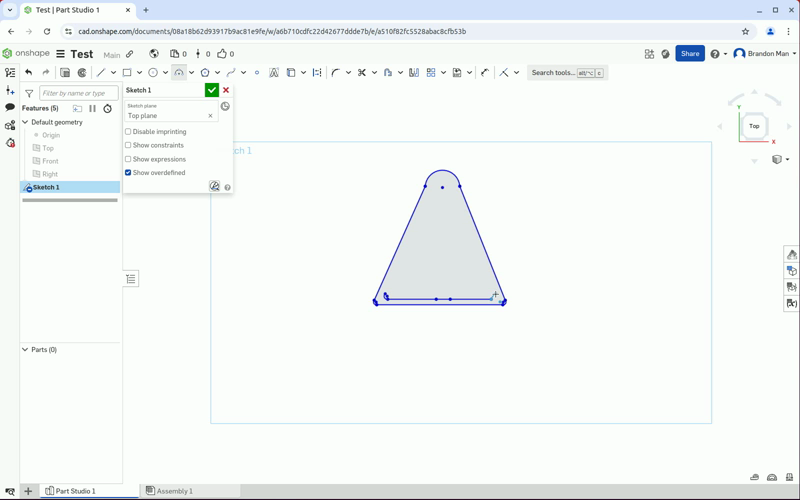
scroll(6)
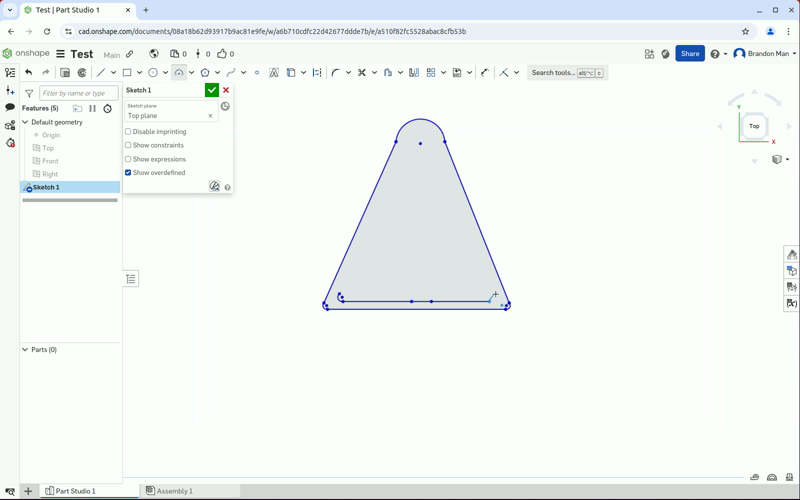
scroll(6)
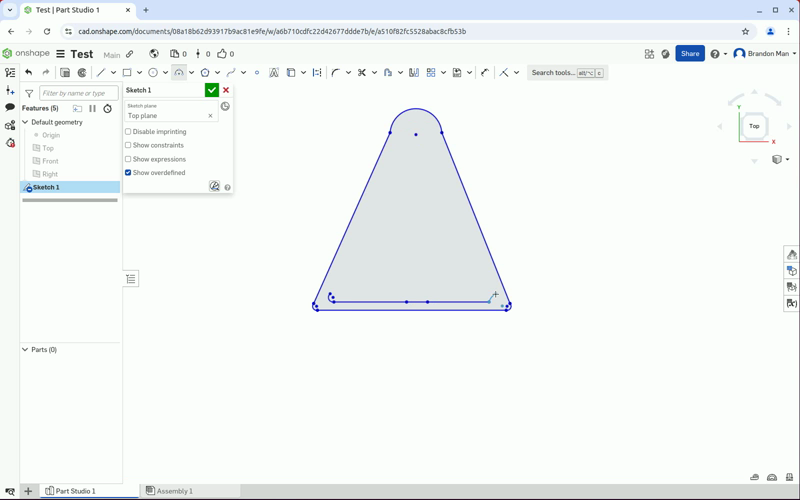
scroll(6)
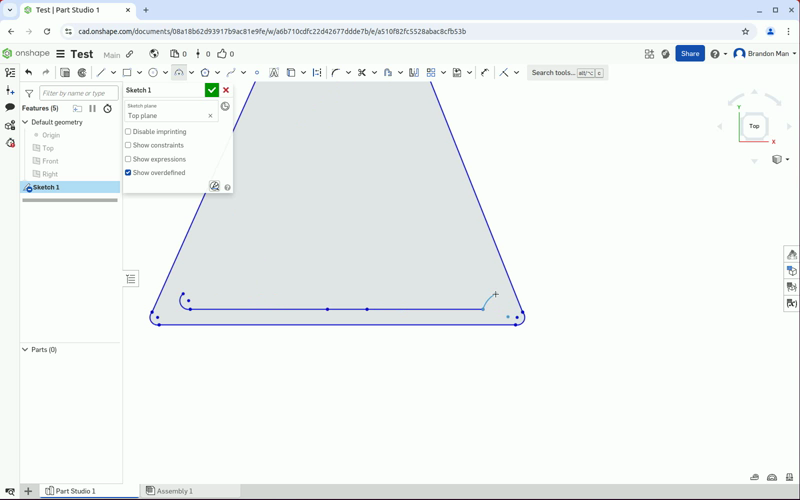
scroll(6)
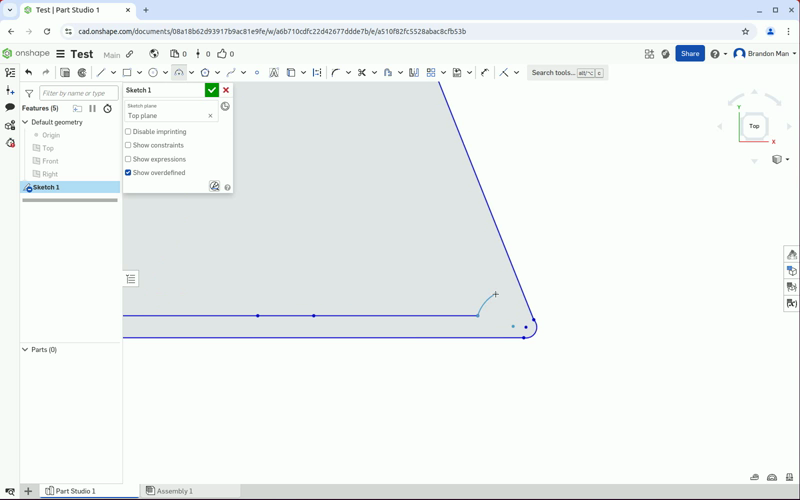
scroll(6)
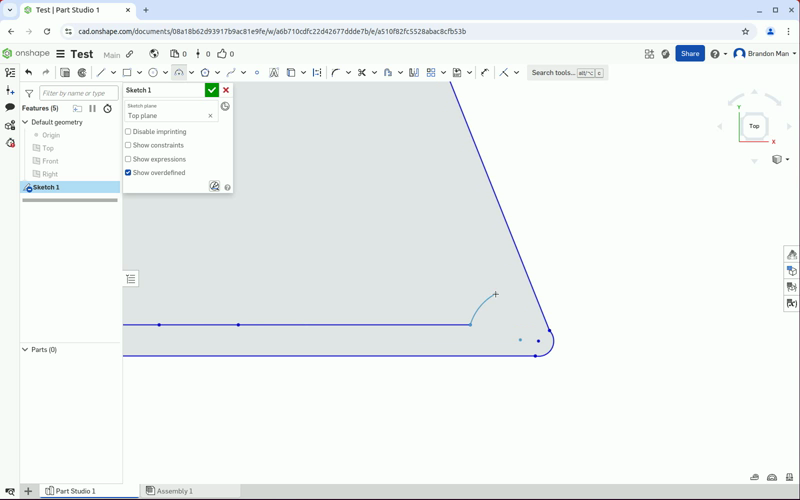
scroll(6)
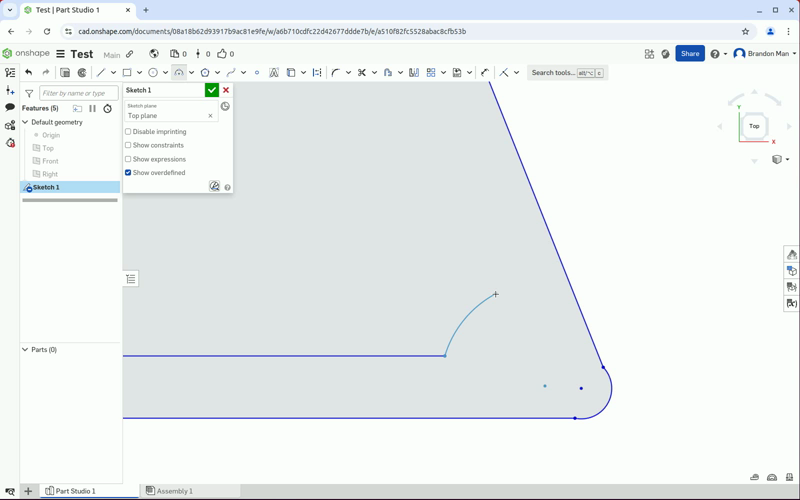
click(495, 293)
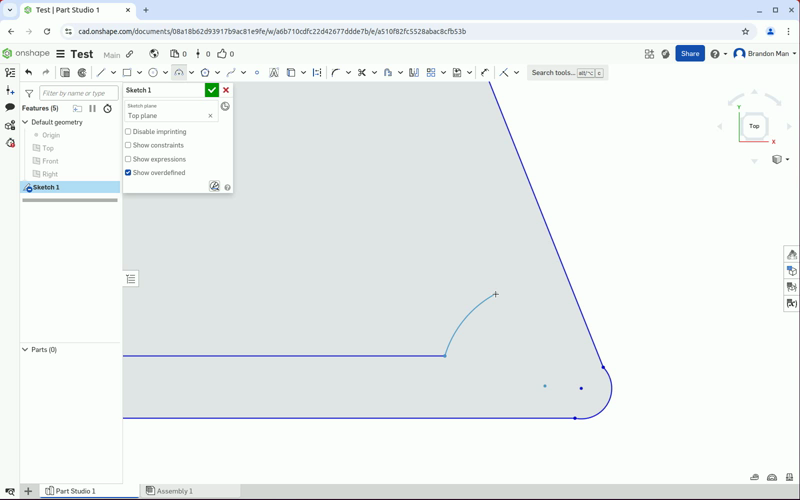
scroll(-6)
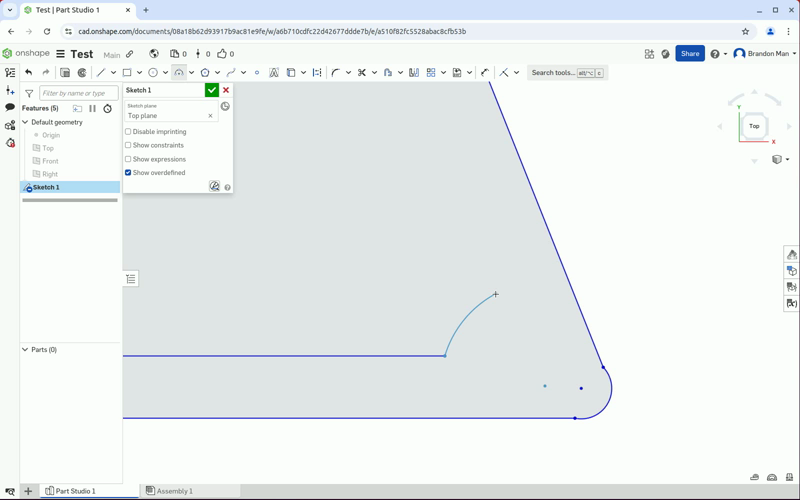
scroll(-6)
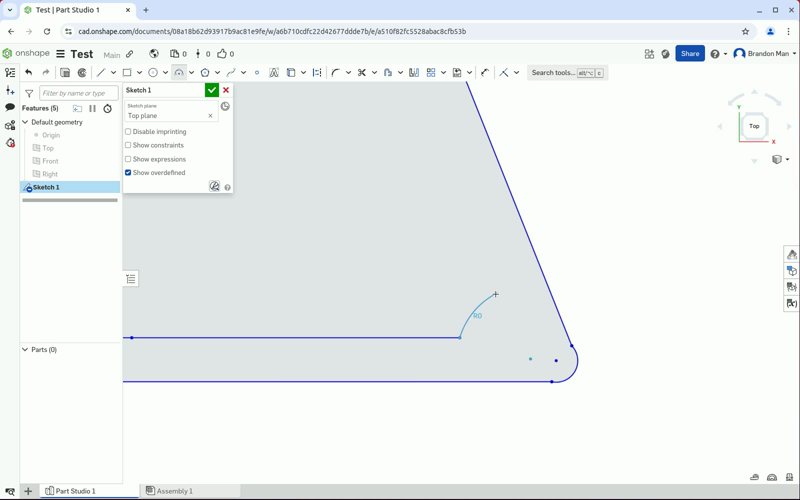
scroll(-6)
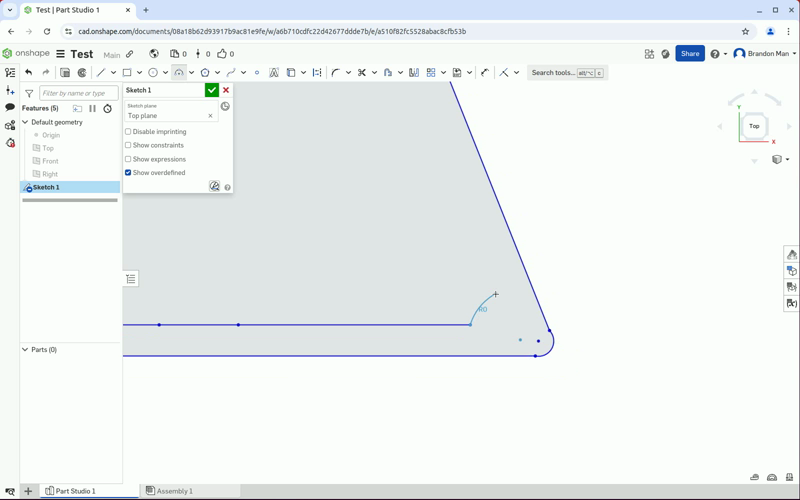
scroll(-6)
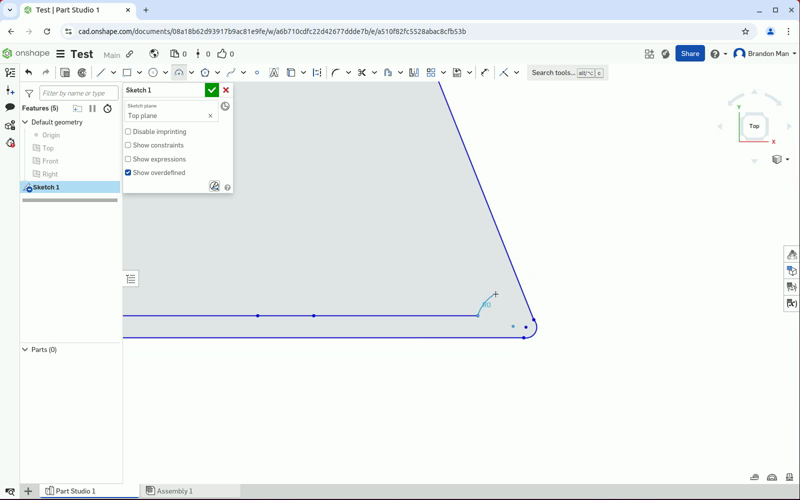
scroll(-6)
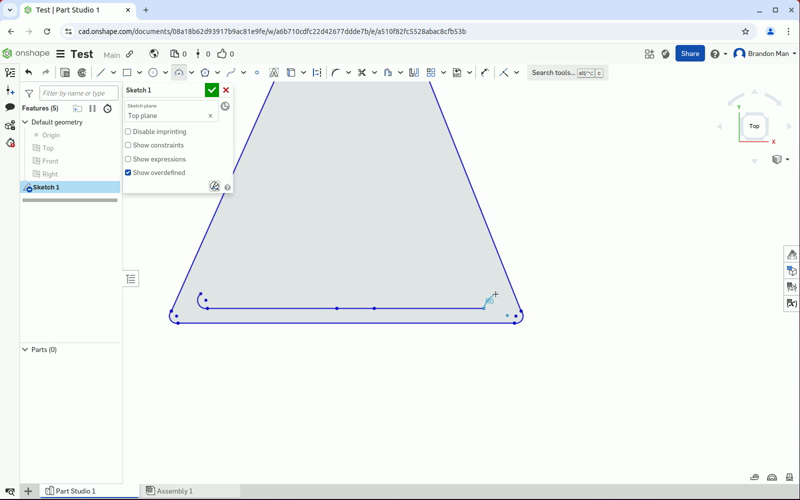
scroll(-6)
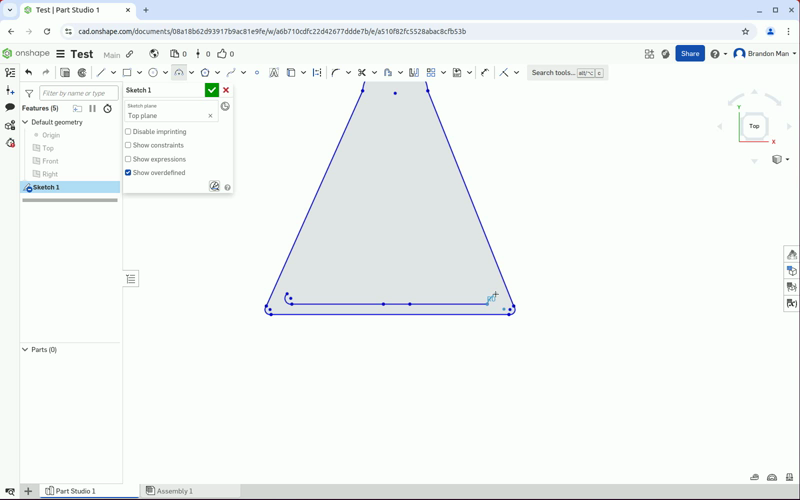
scroll(-6)
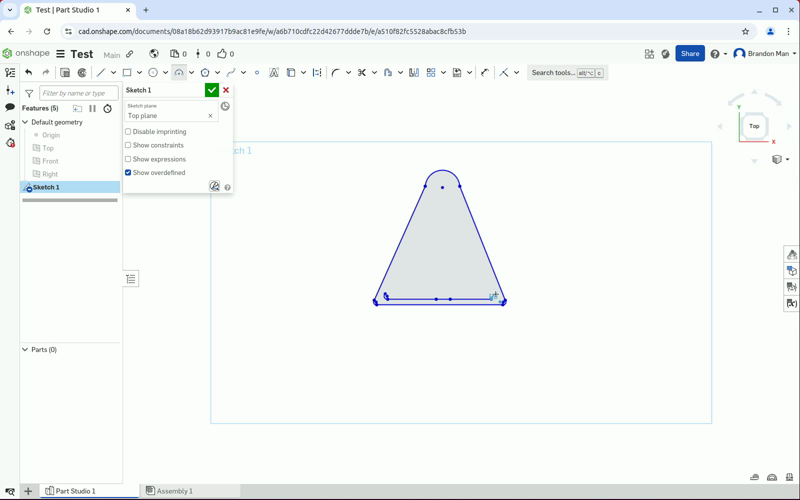
mouse_move(495, 297)
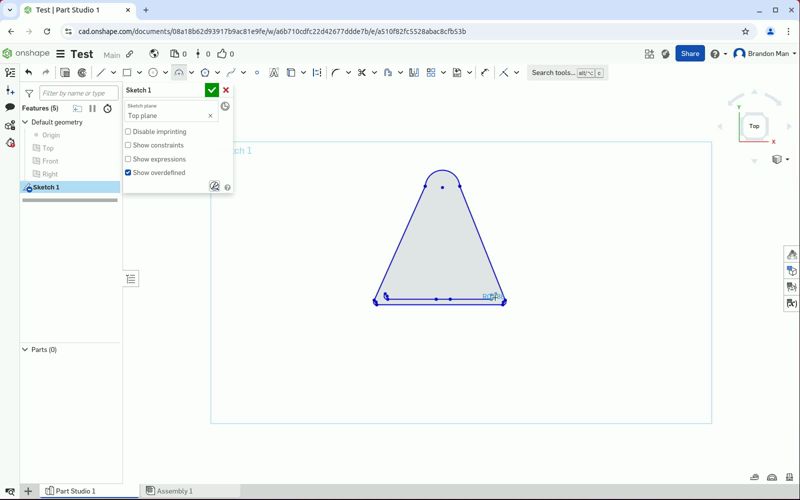
scroll(6)
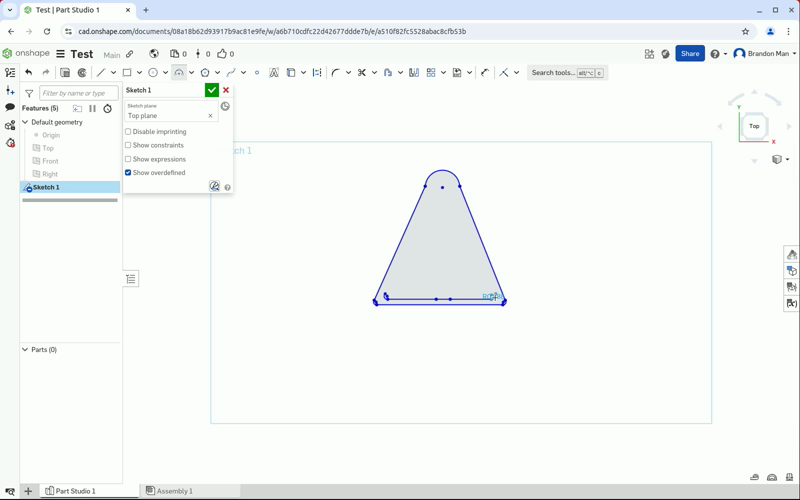
scroll(6)
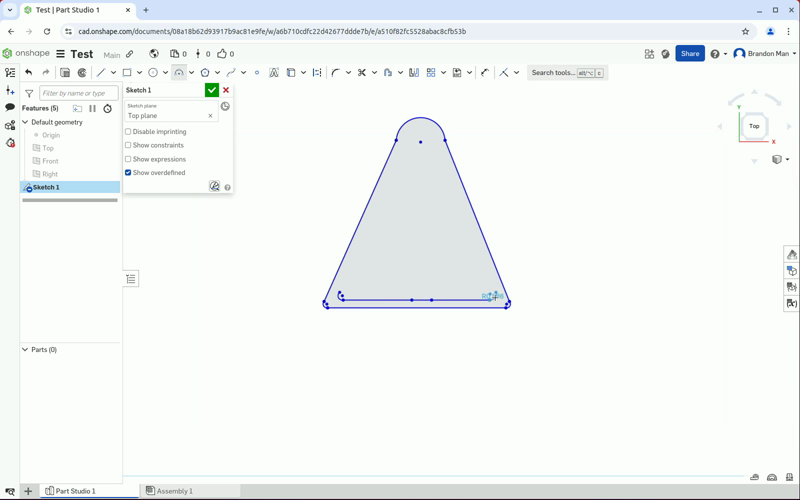
scroll(6)
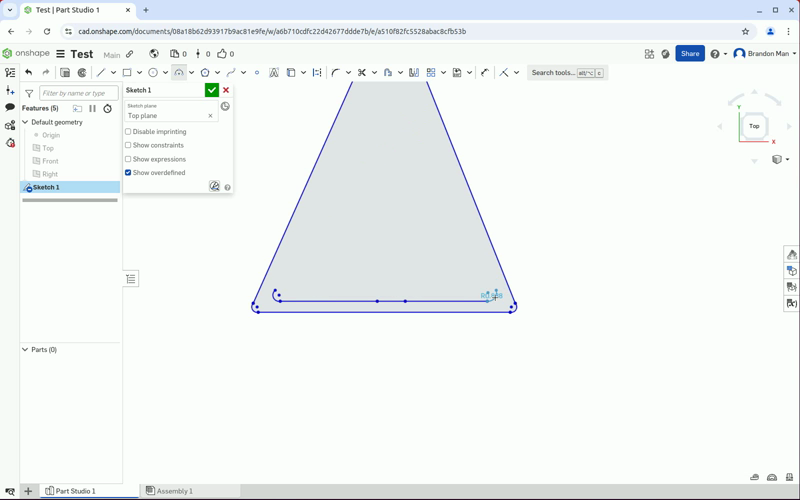
scroll(6)
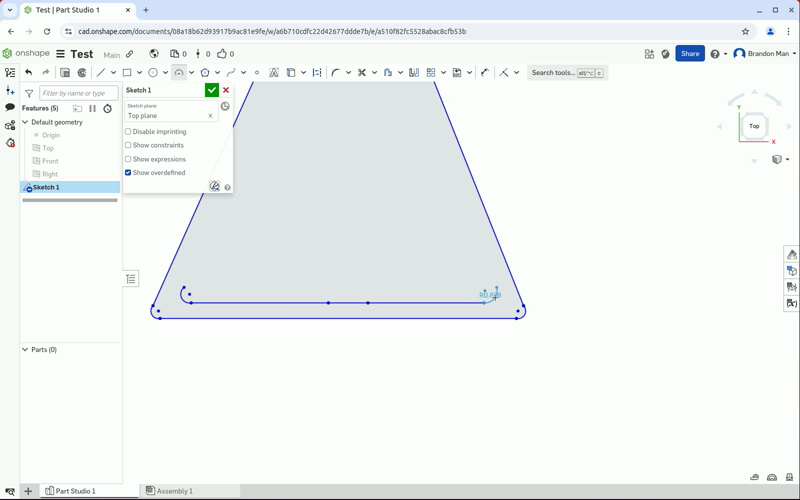
scroll(6)
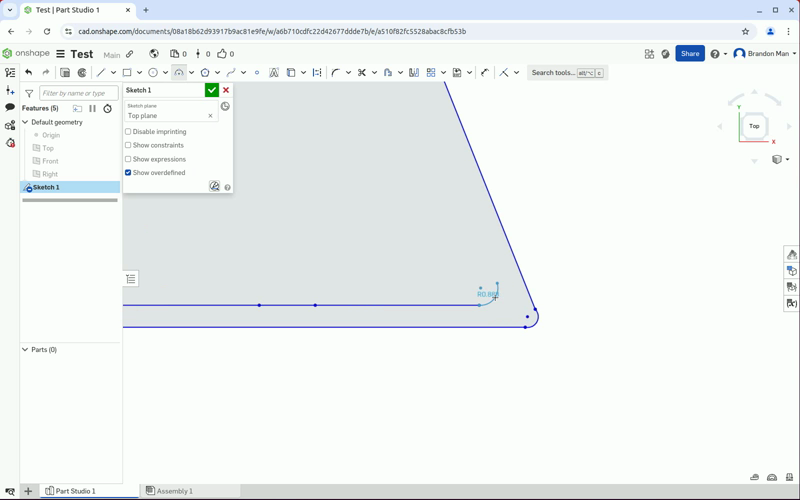
scroll(6)
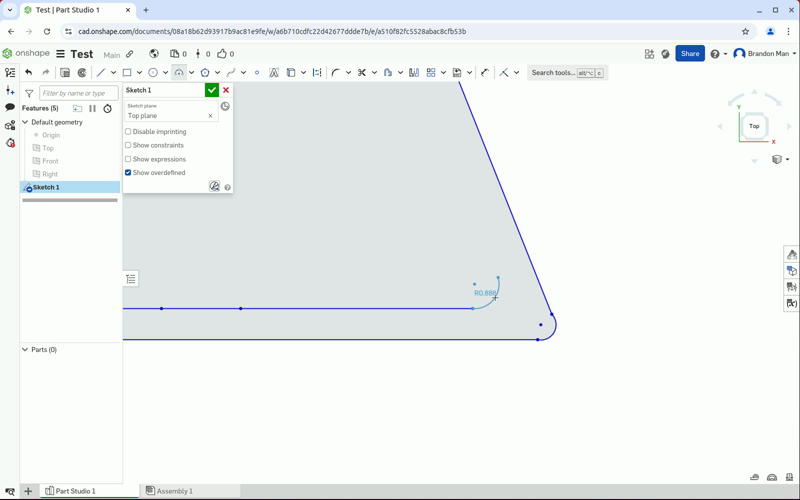
scroll(6)
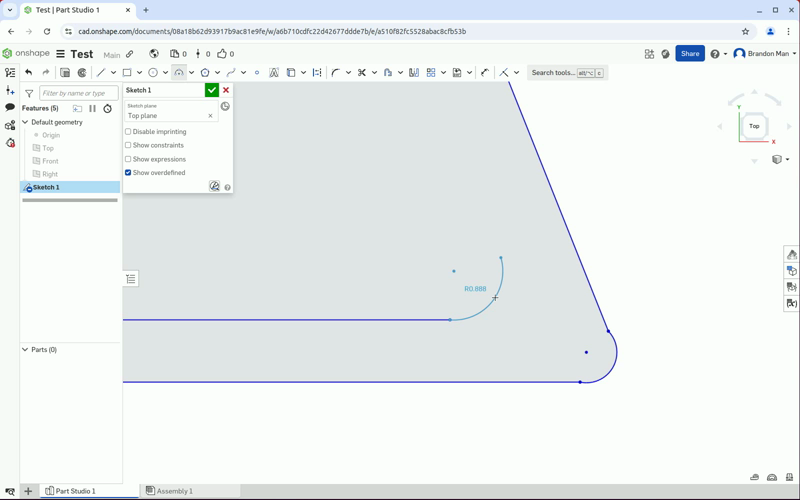
click(495, 297)
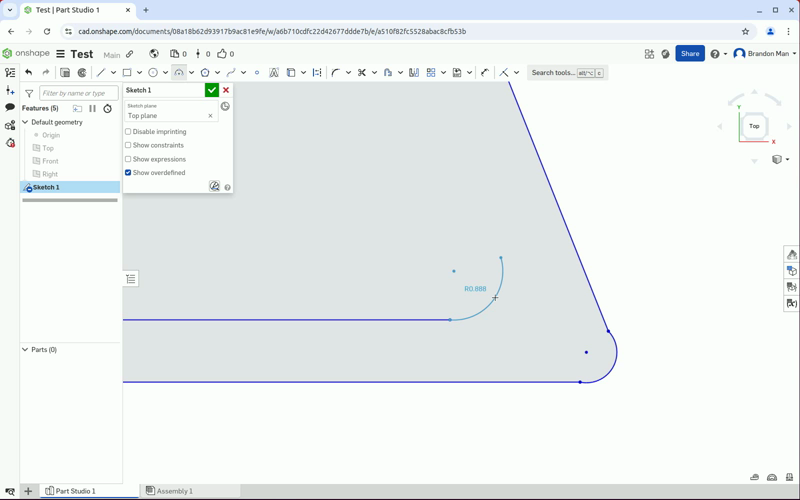
scroll(-6)
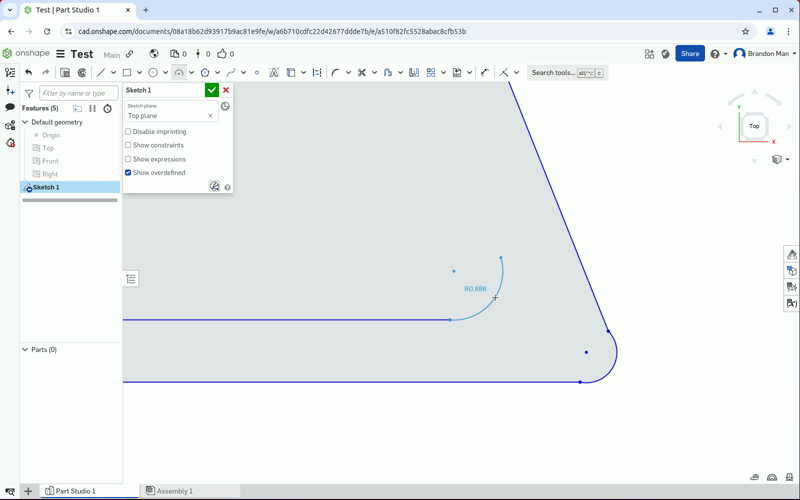
scroll(-6)
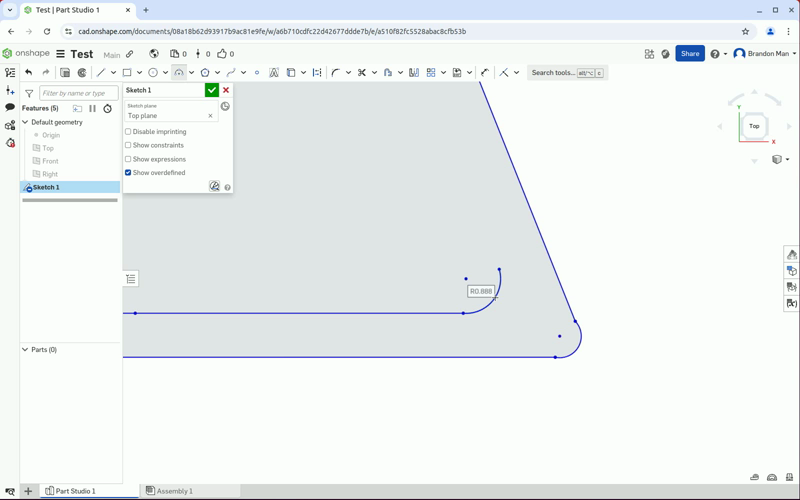
scroll(-6)
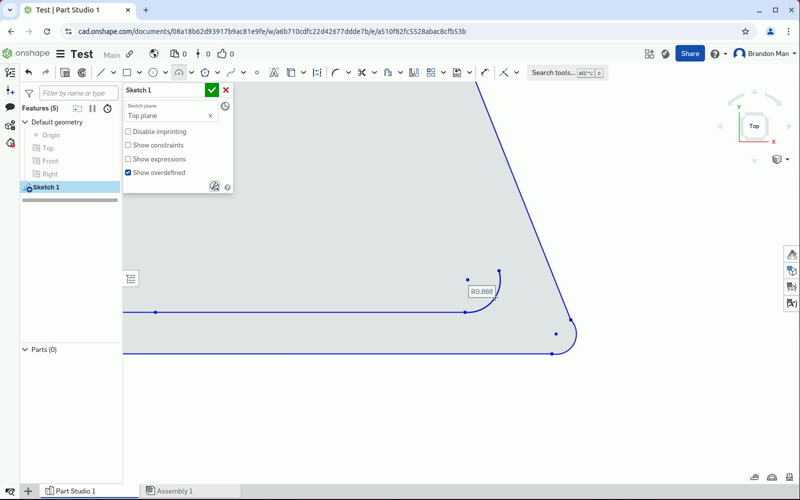
scroll(-6)
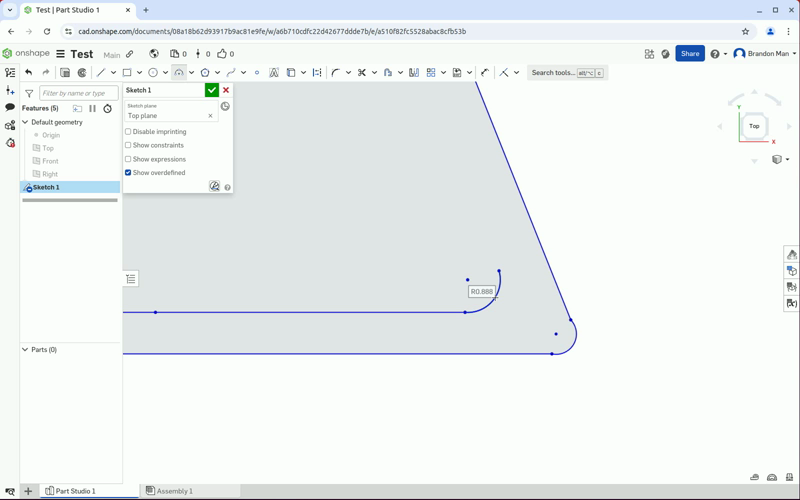
scroll(-6)
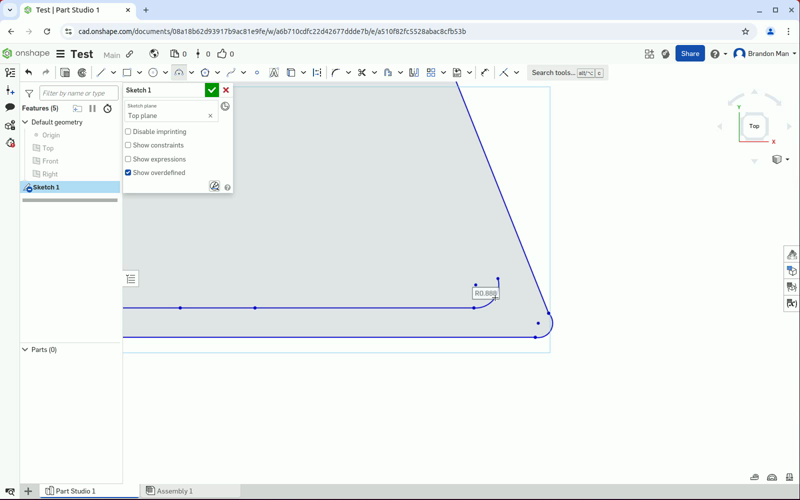
scroll(-6)
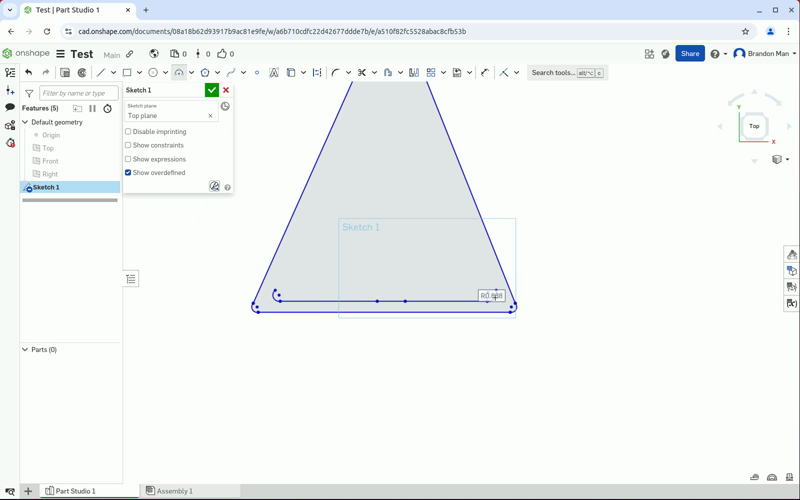
scroll(-6)
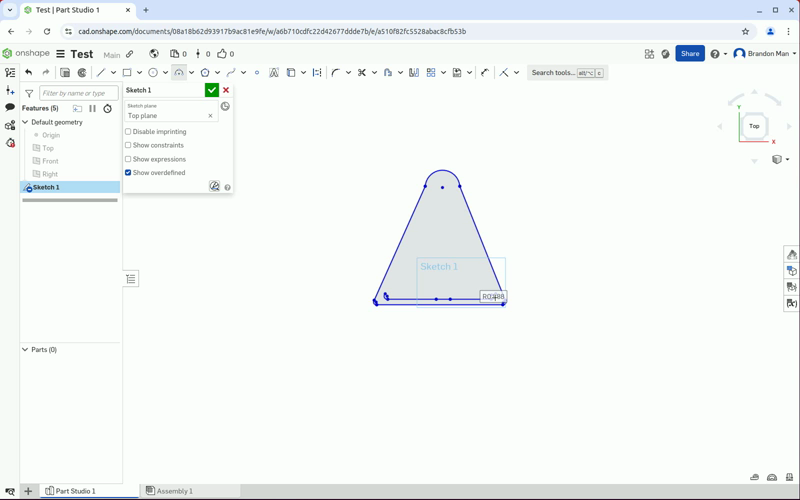
key_up(shift)
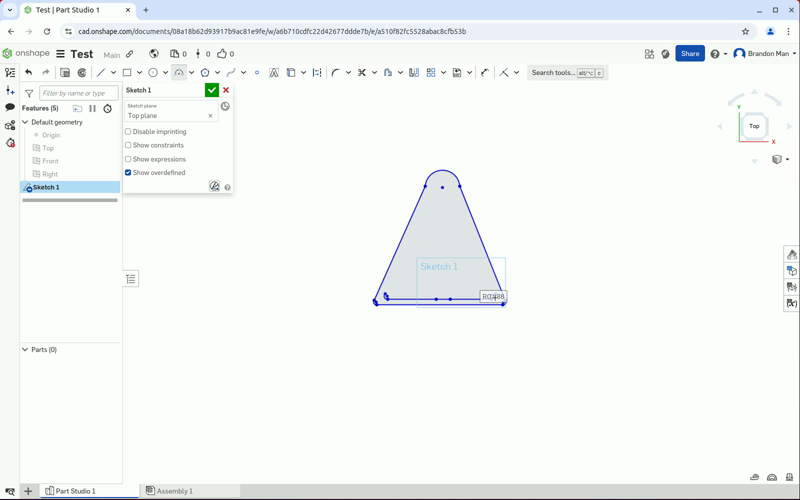
key(esc)
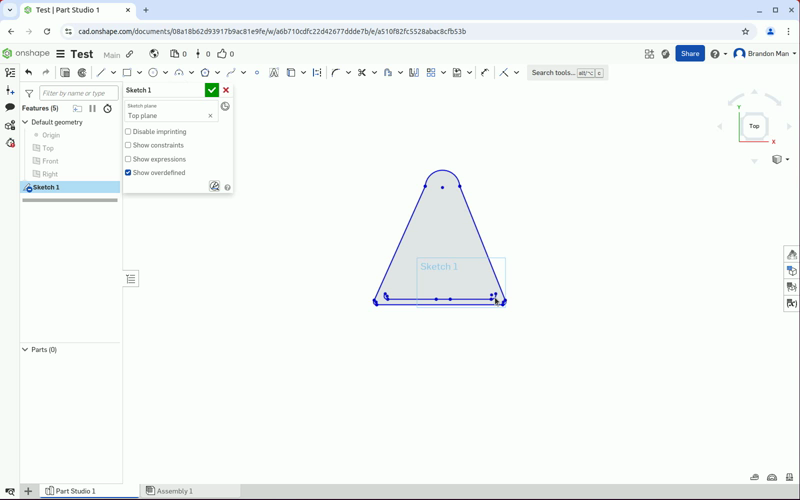
key(l)
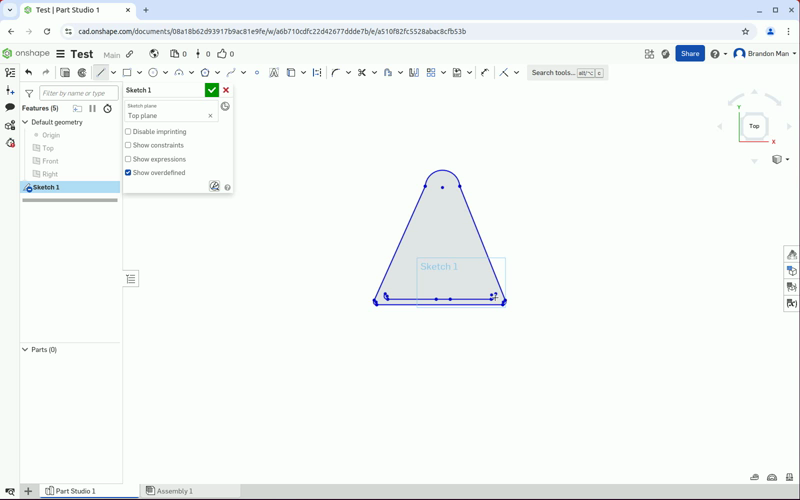
mouse_move(495, 293)
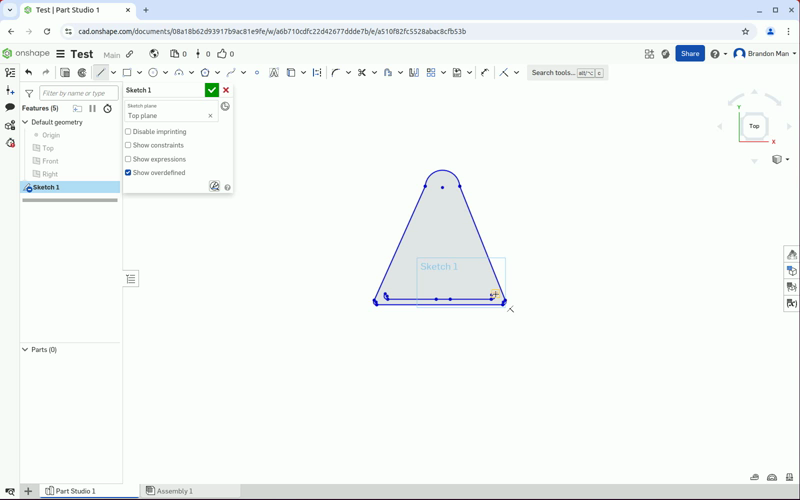
scroll(6)
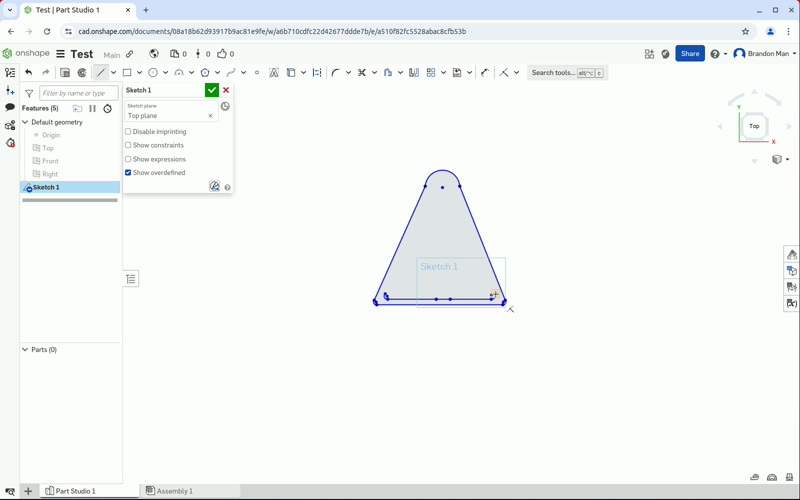
scroll(6)
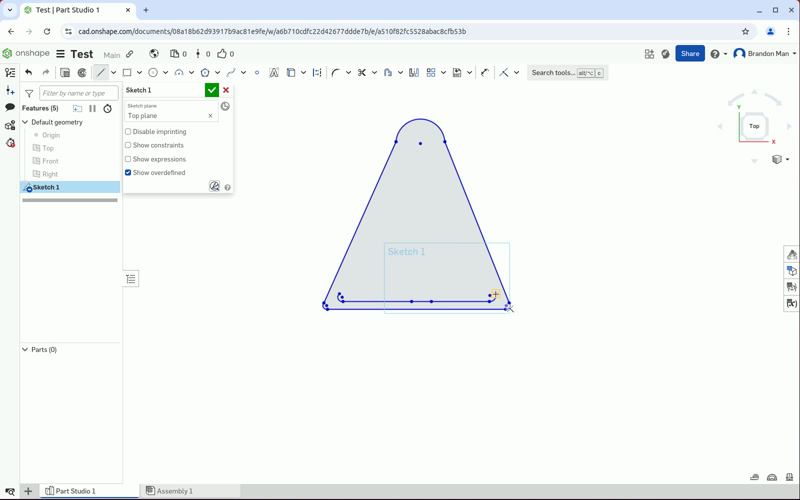
scroll(6)
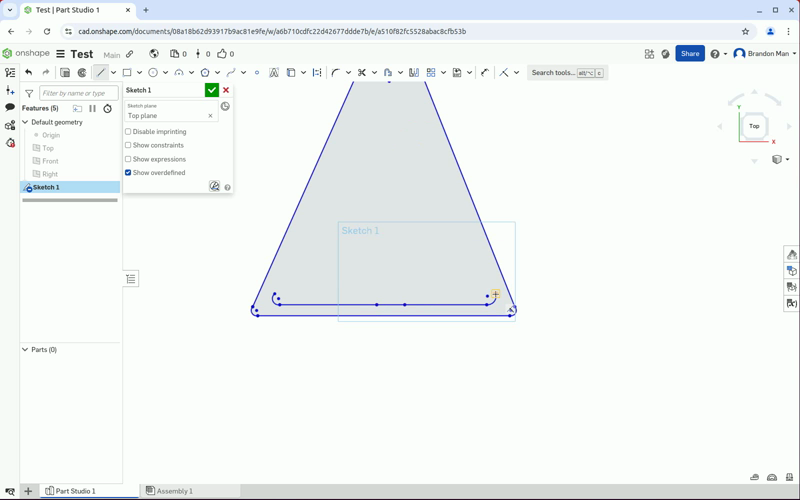
scroll(6)
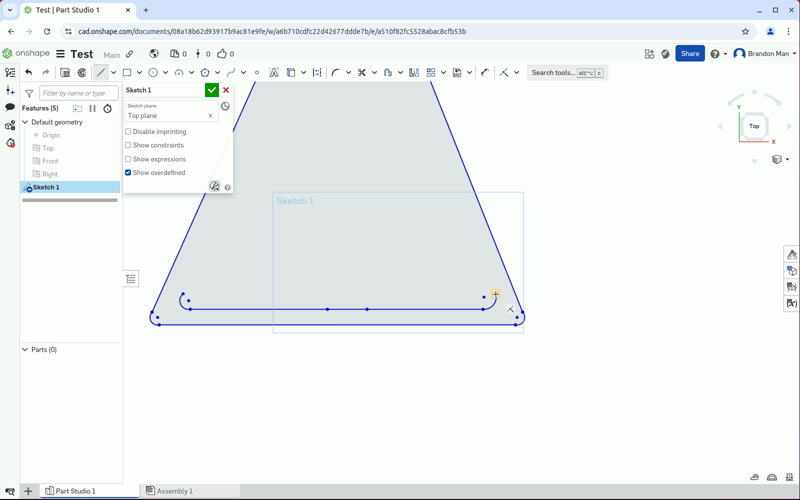
scroll(6)
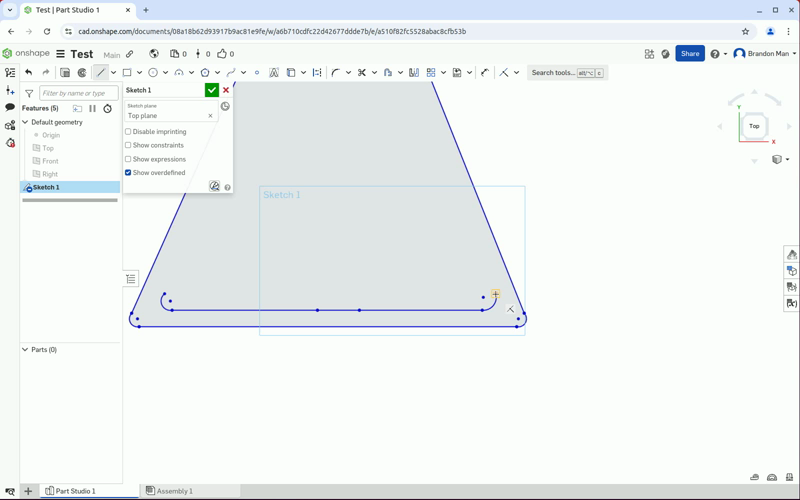
scroll(6)
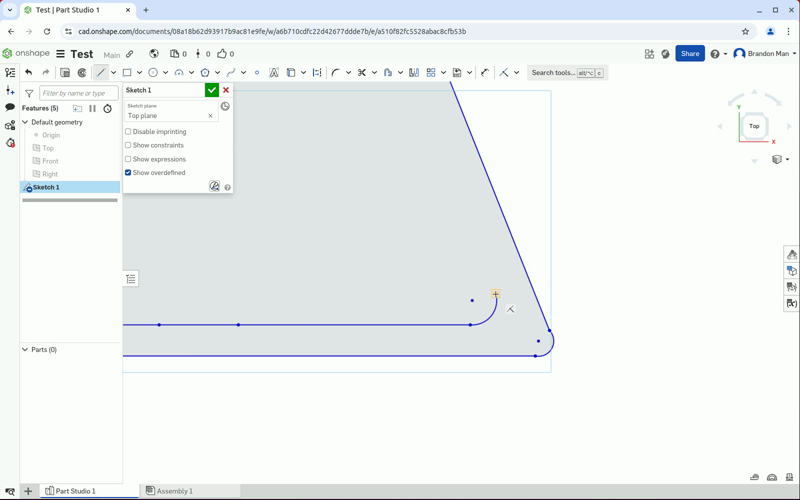
scroll(6)
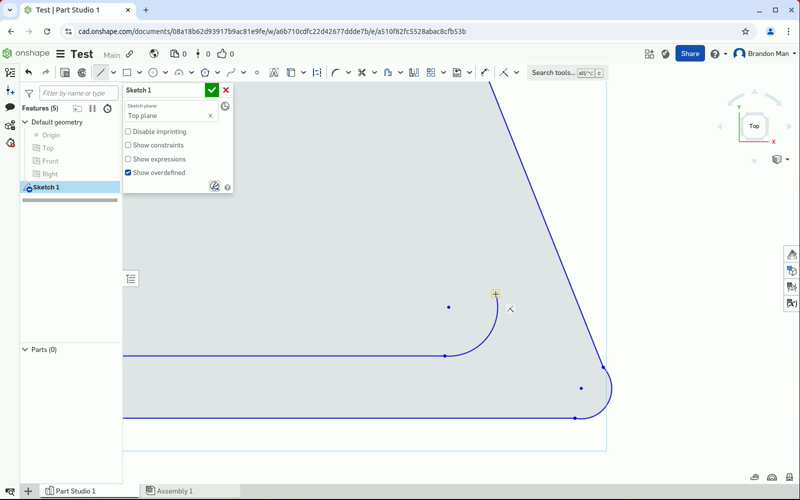
click(495, 293)
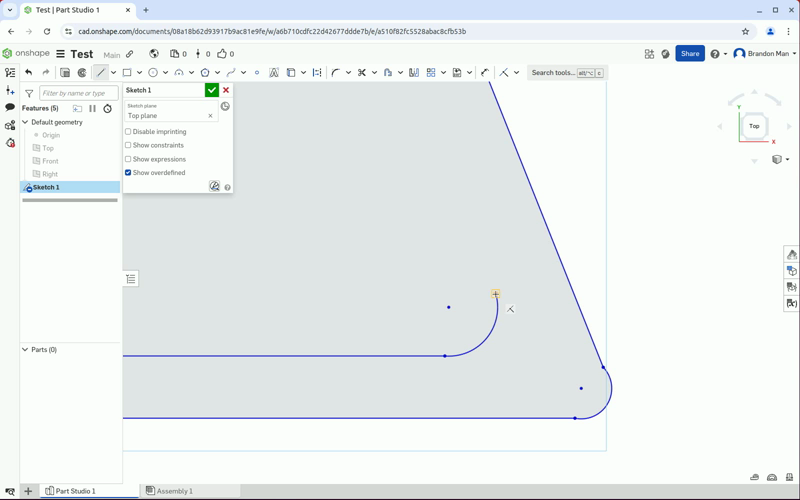
scroll(-6)
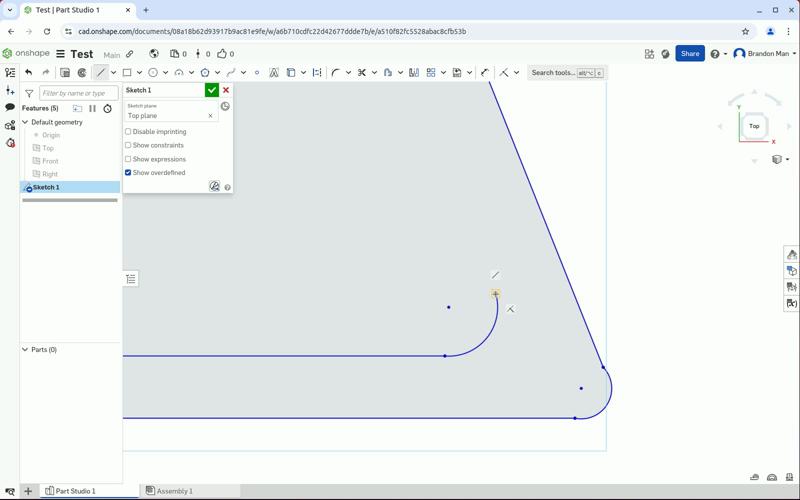
scroll(-6)
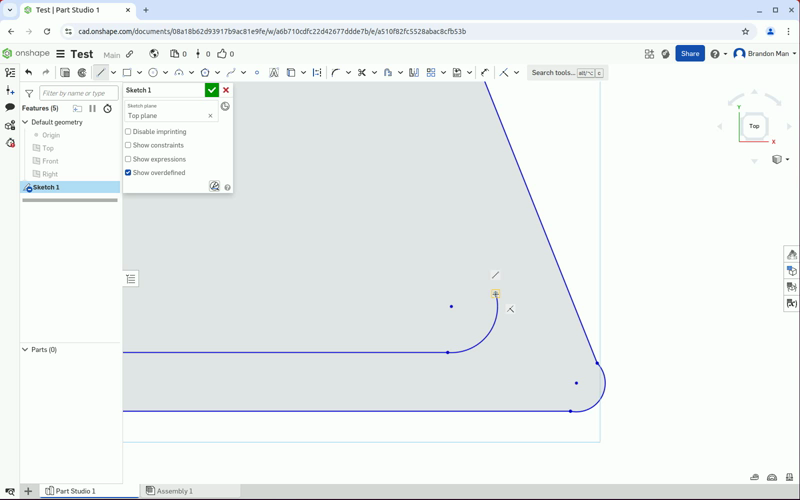
scroll(-6)
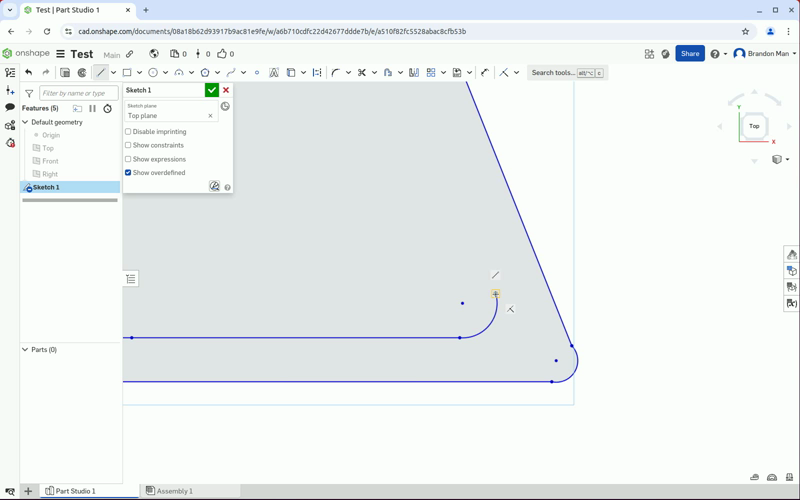
scroll(-6)
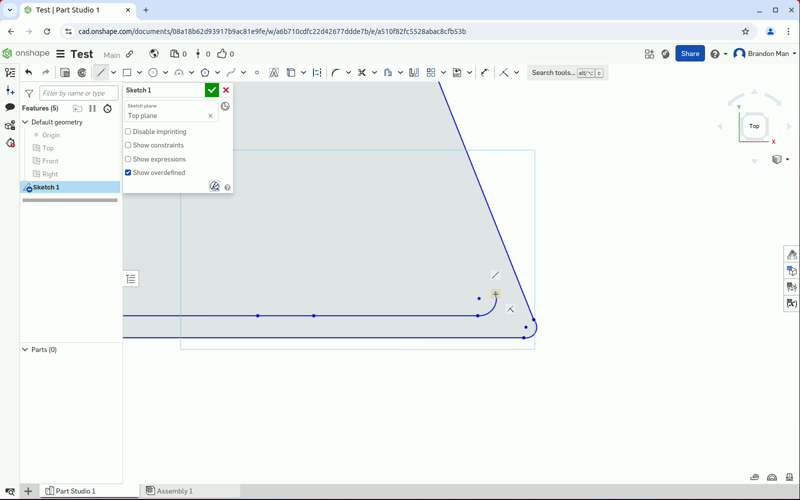
scroll(-6)
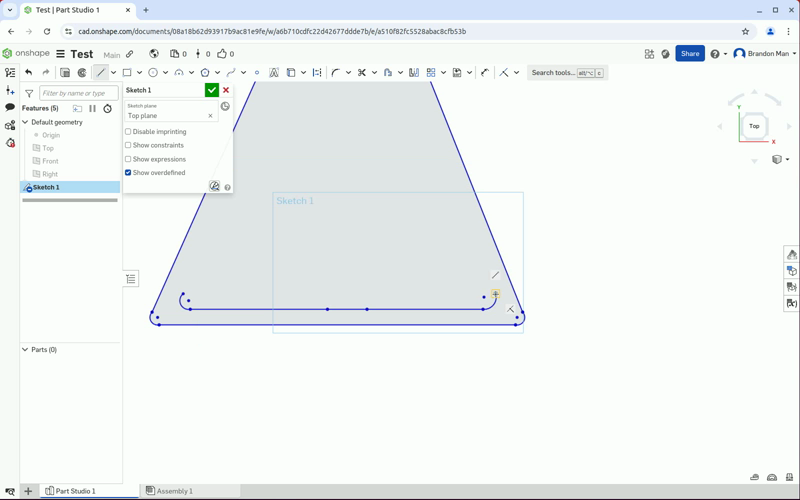
scroll(-6)
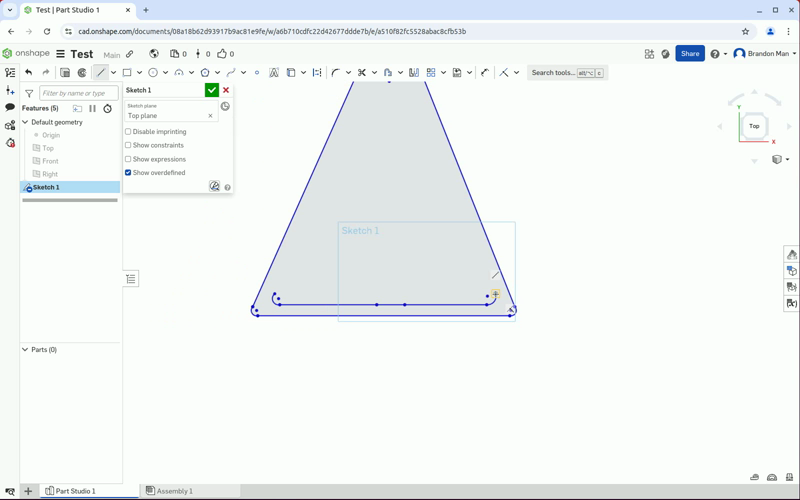
scroll(-6)
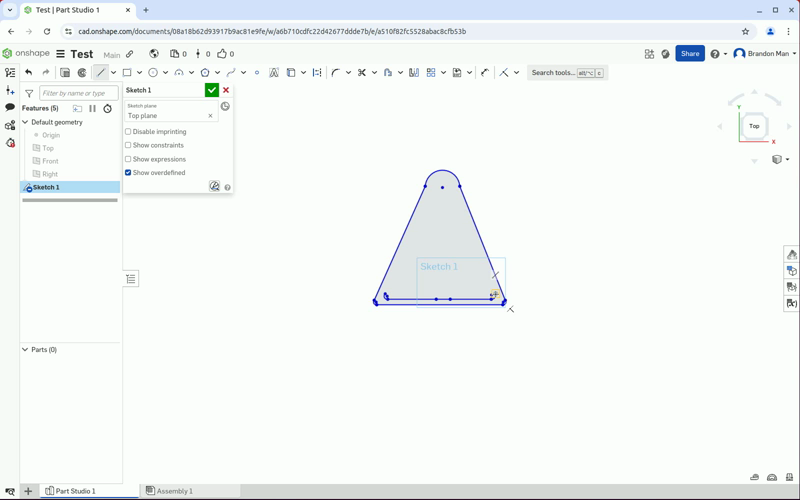
key_down(shift)
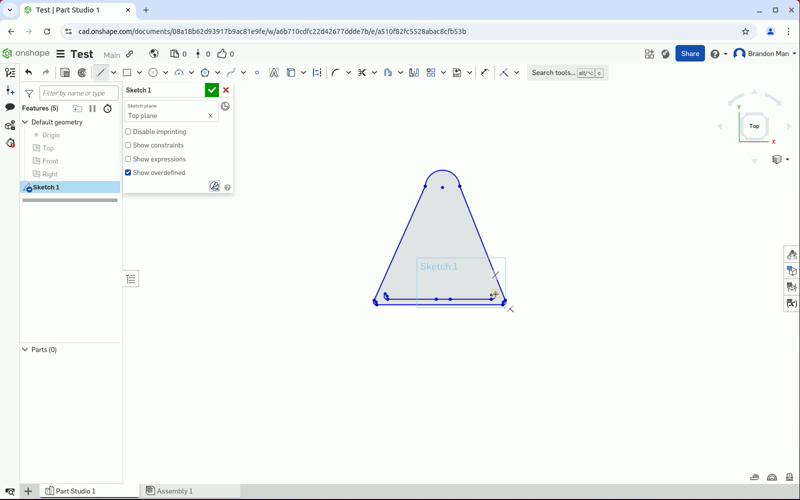
mouse_move(525, 293)
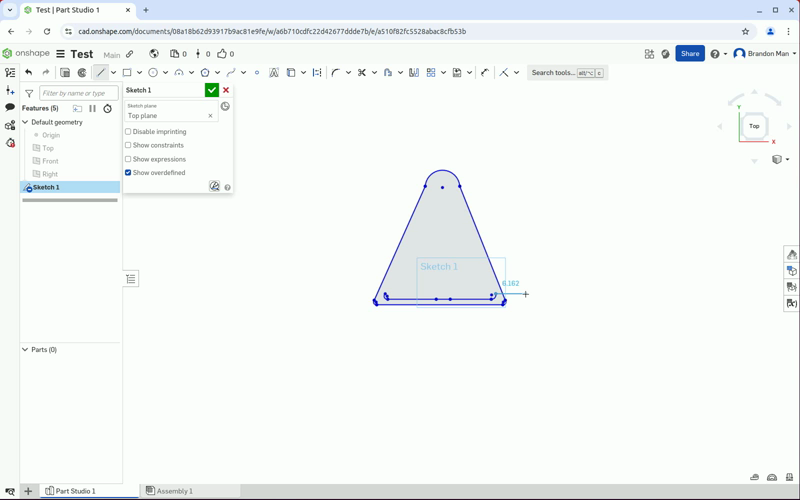
mouse_move(474, 243)
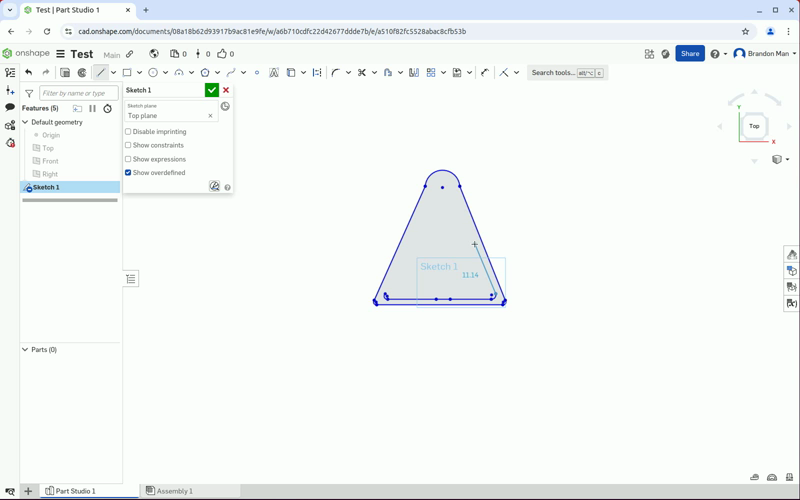
click(474, 243)
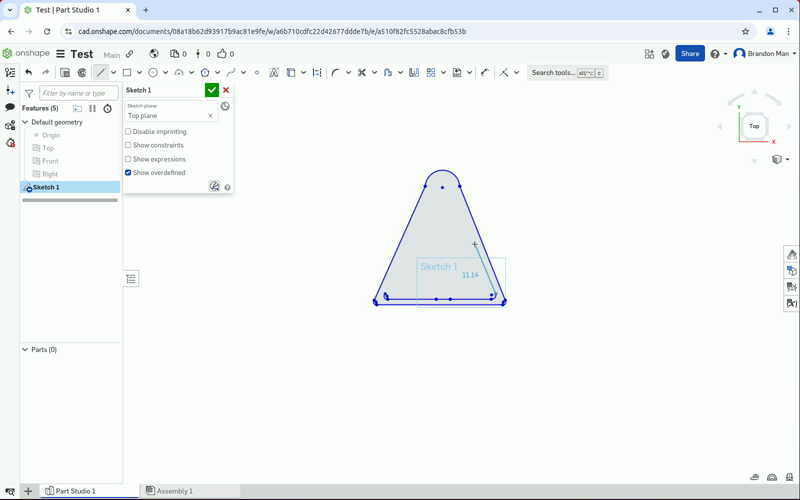
key_up(shift)
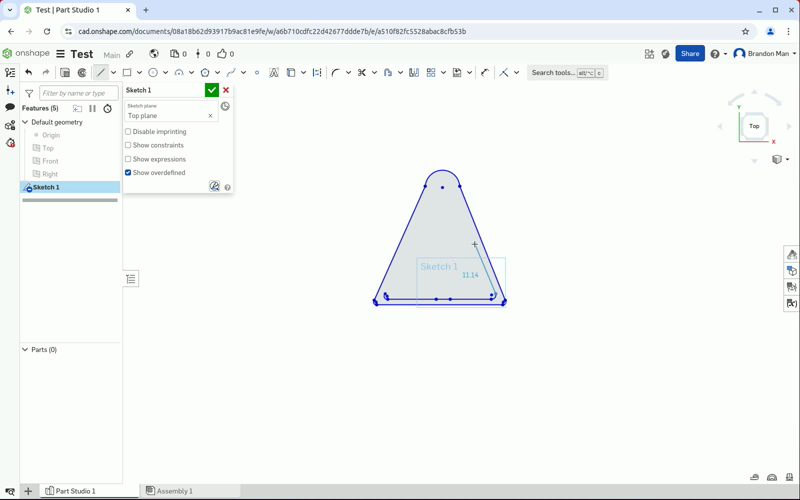
key_down(shift)
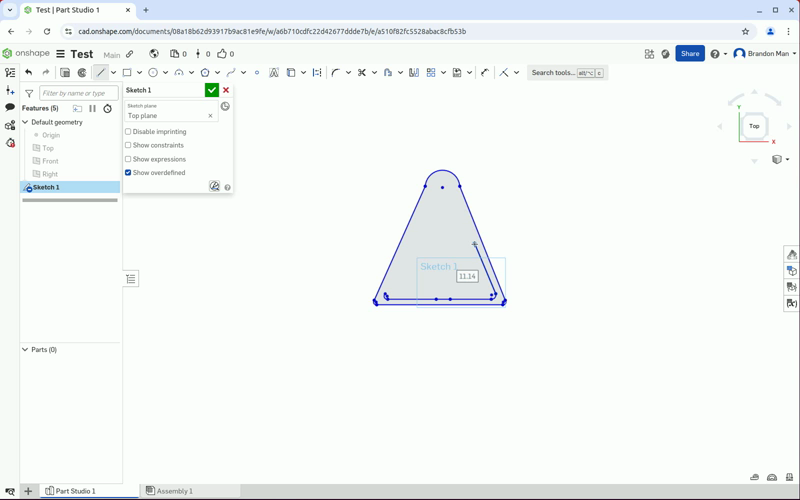
mouse_move(504, 243)
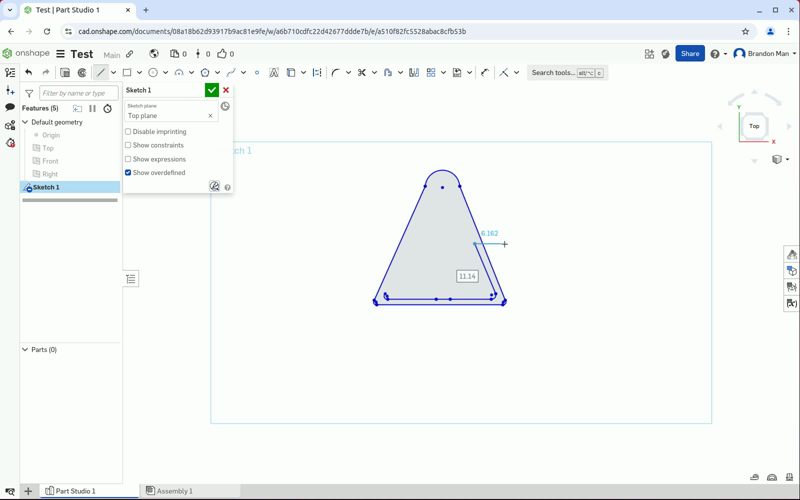
mouse_move(471, 238)
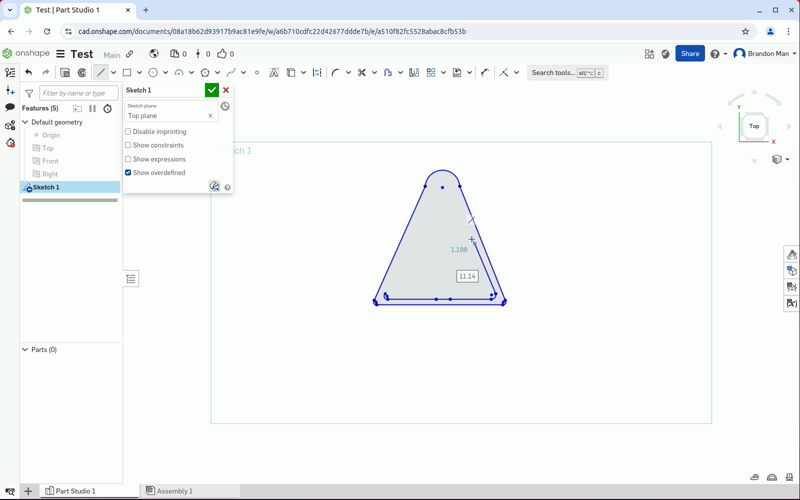
scroll(6)
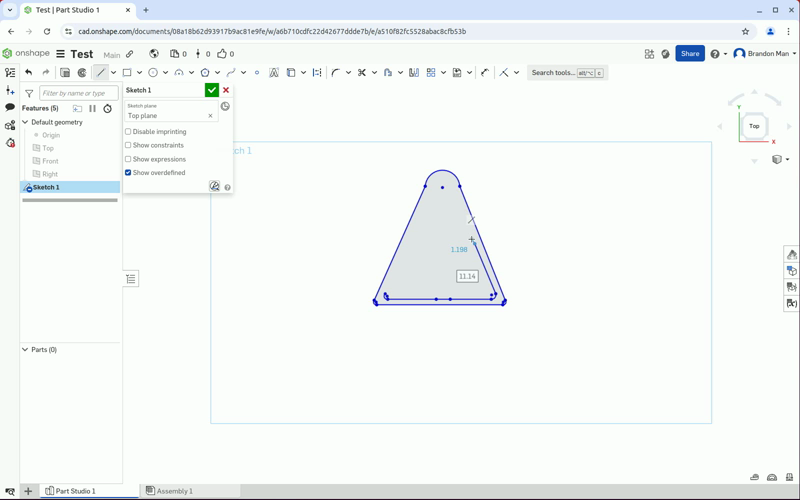
scroll(6)
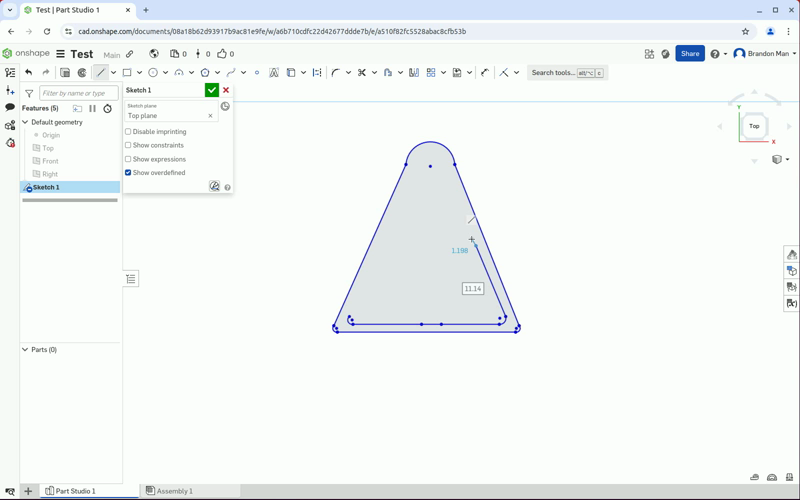
scroll(6)
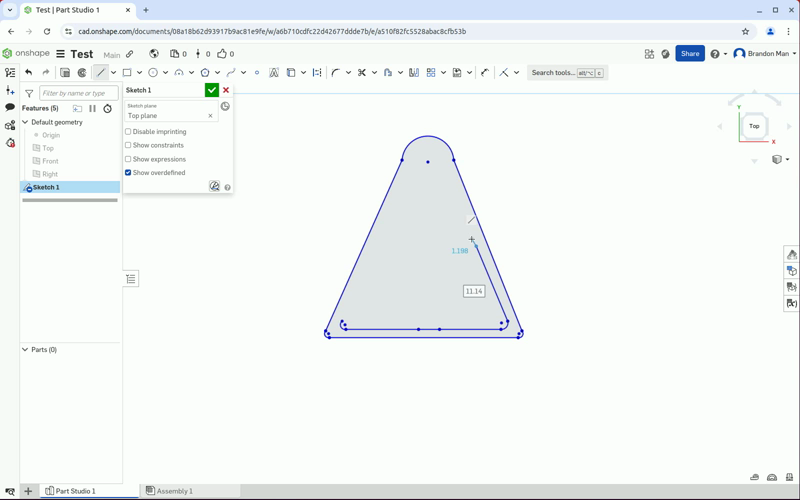
scroll(6)
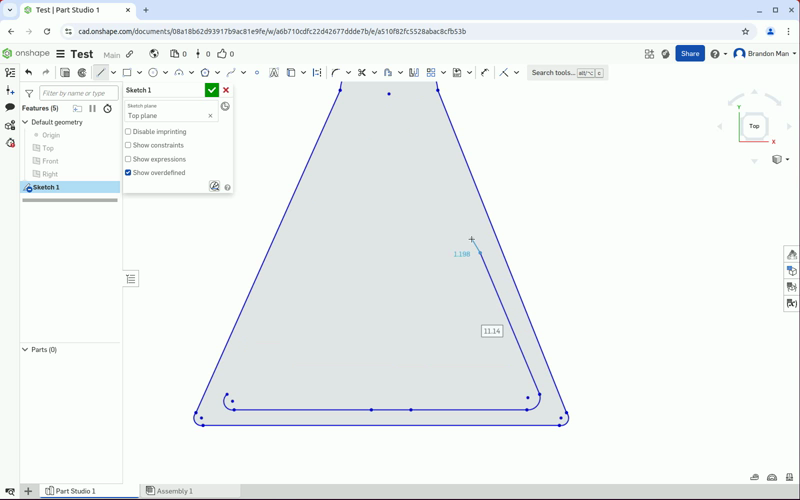
scroll(6)
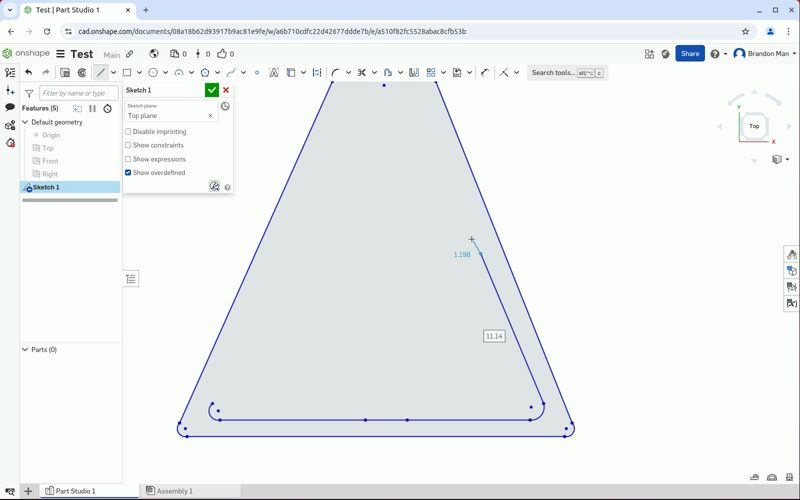
scroll(6)
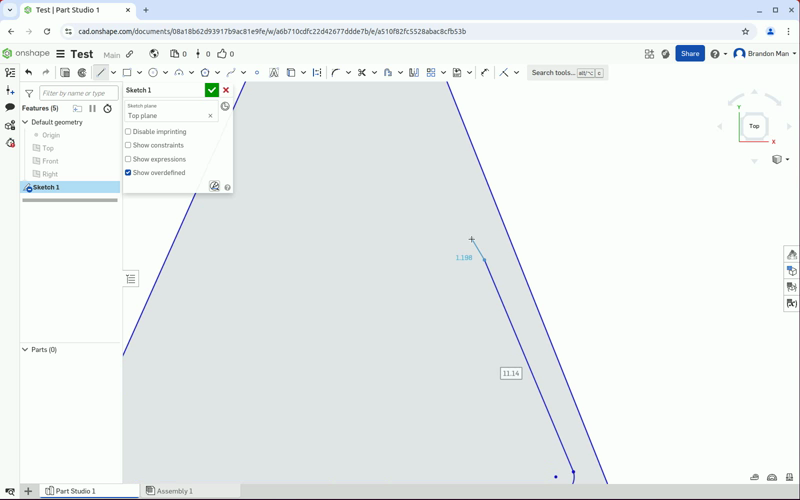
scroll(6)
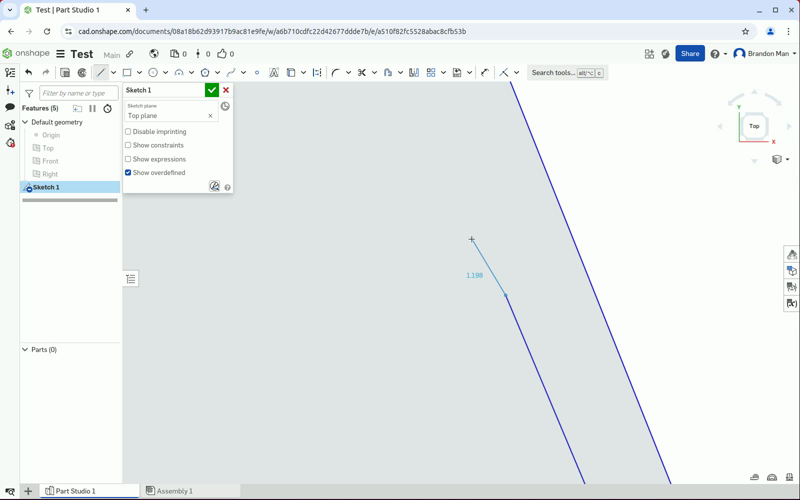
click(471, 238)
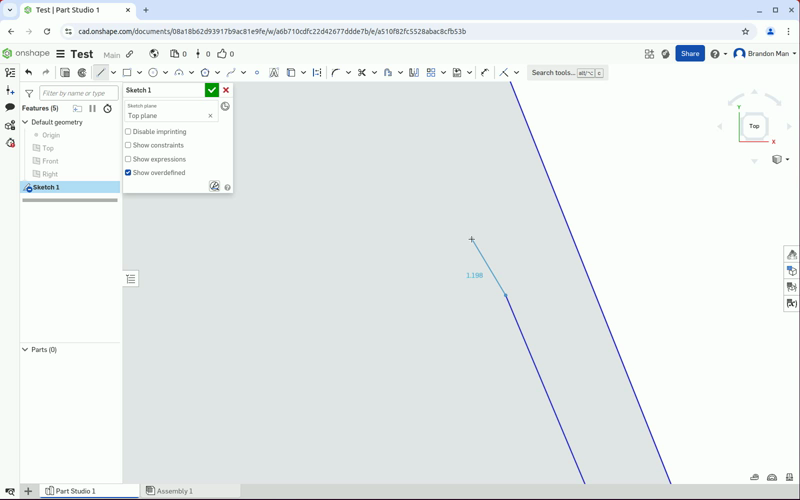
scroll(-6)
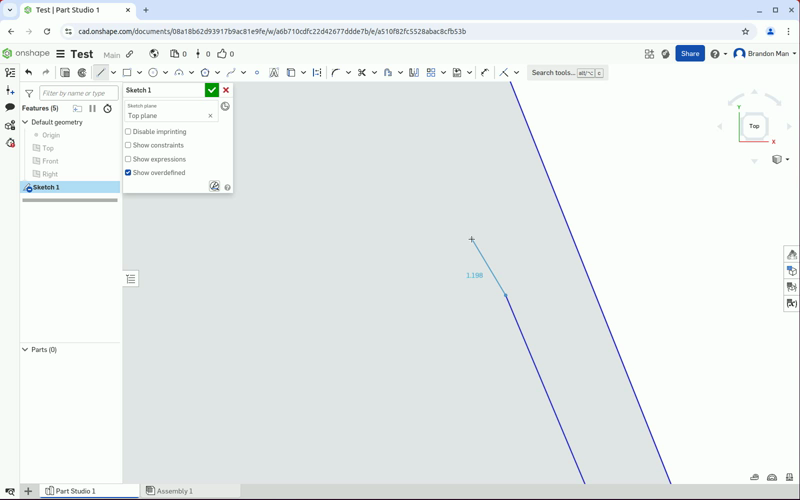
scroll(-6)
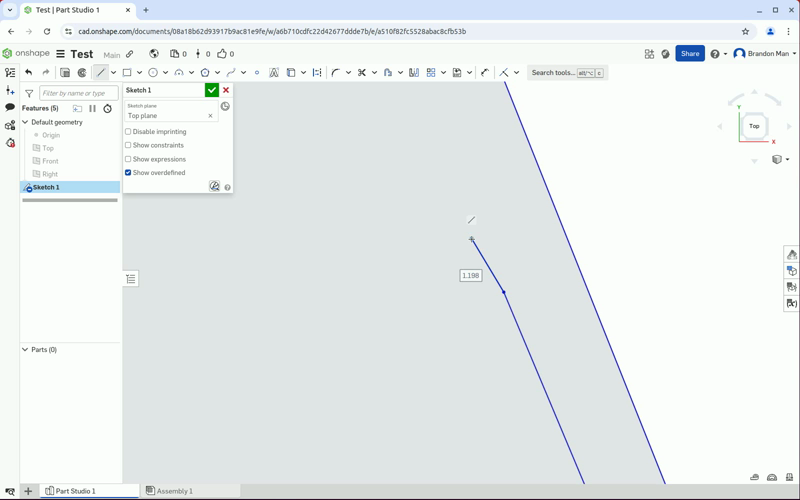
scroll(-6)
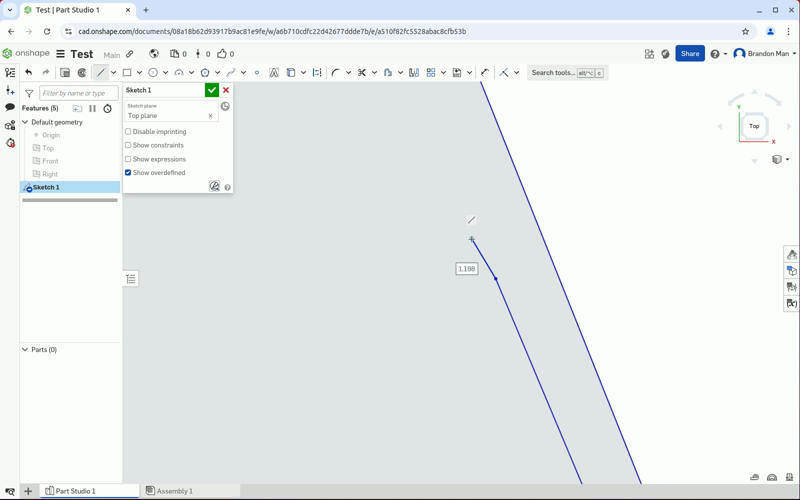
scroll(-6)
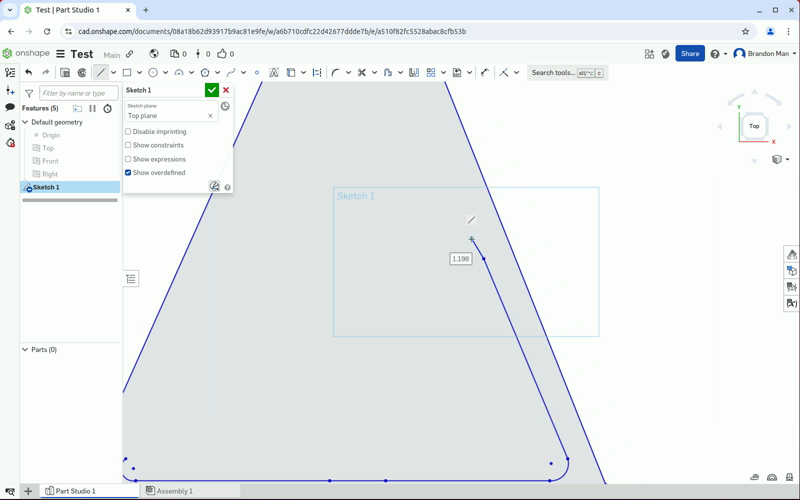
scroll(-6)
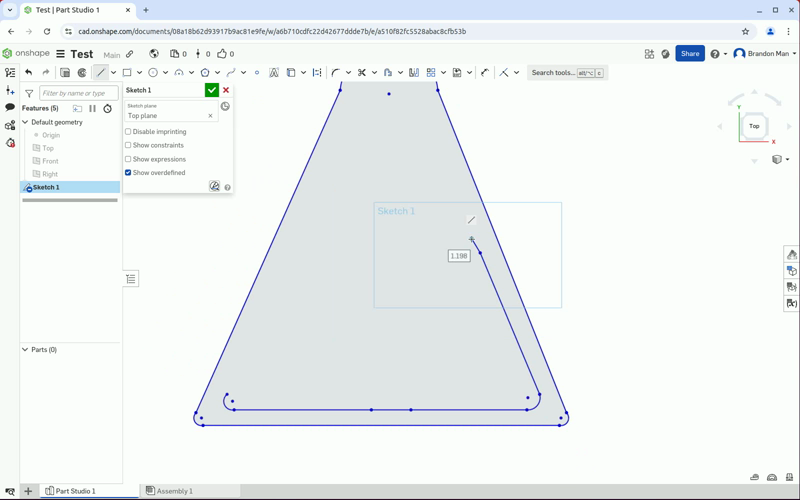
scroll(-6)
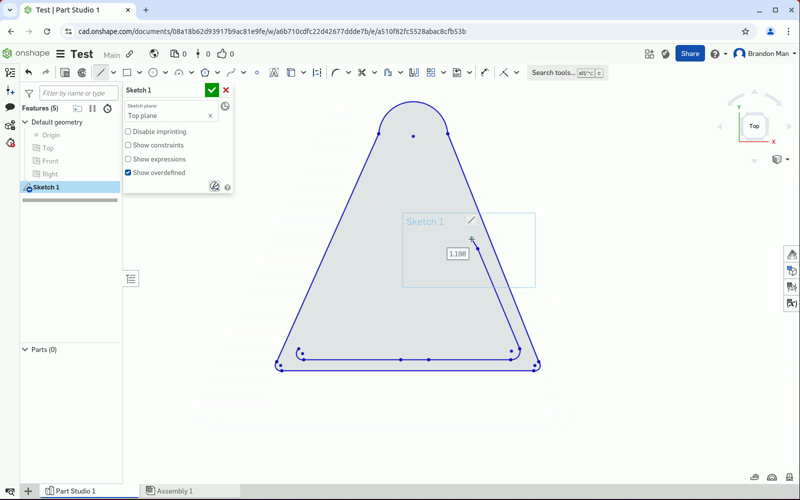
scroll(-6)
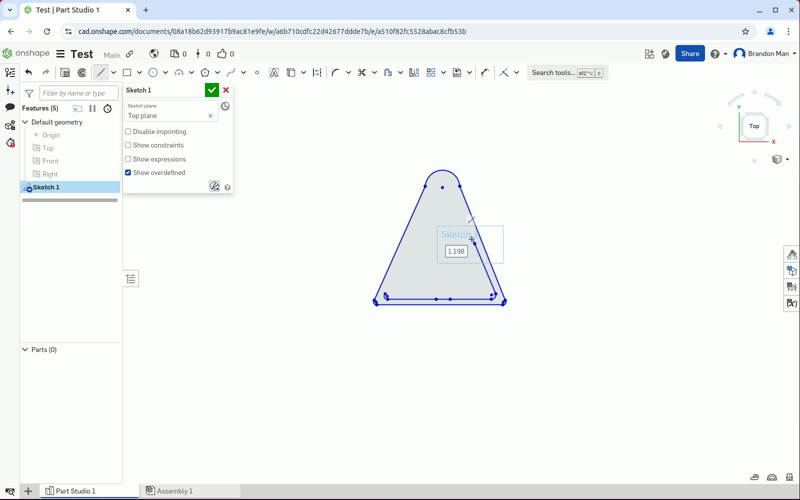
key_up(shift)
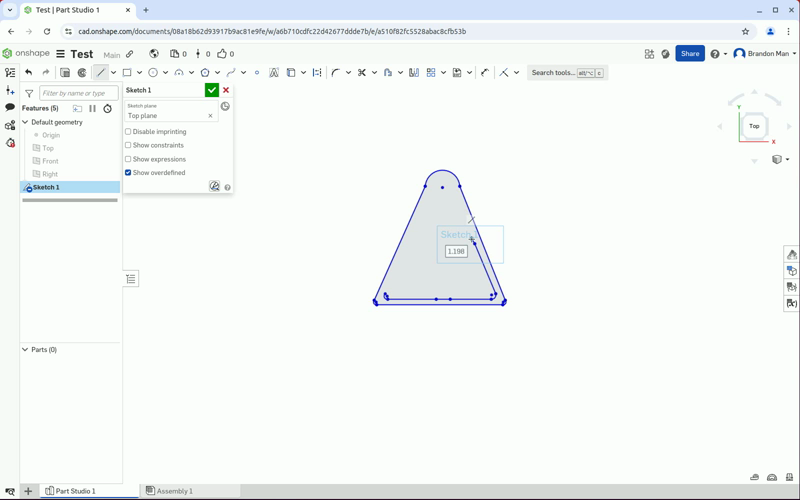
key_down(shift)
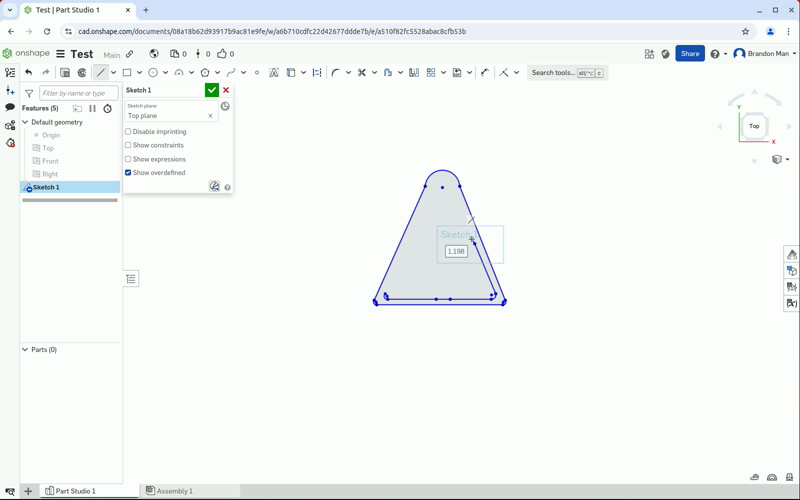
mouse_move(501, 238)
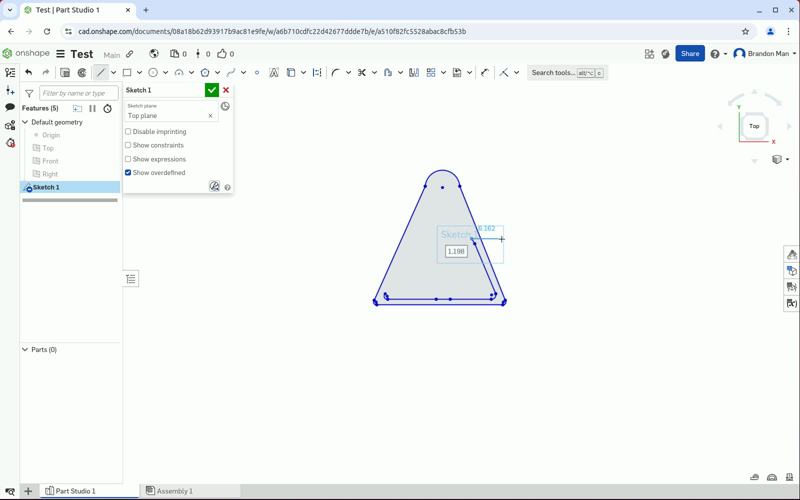
mouse_move(452, 187)
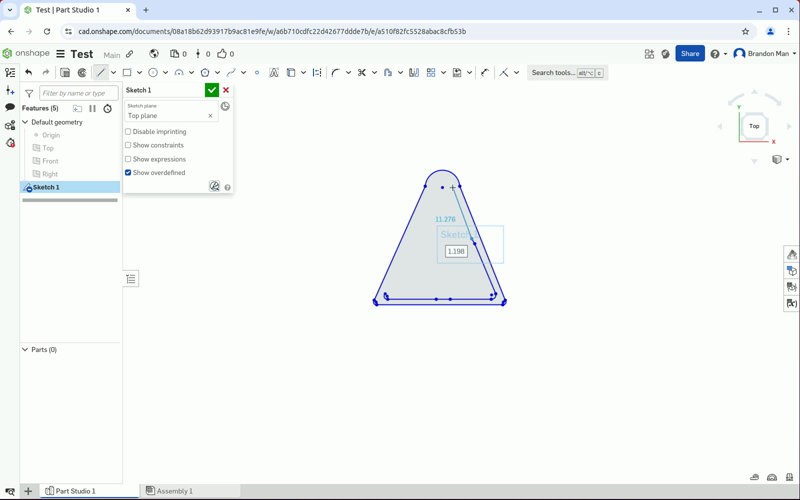
click(452, 187)
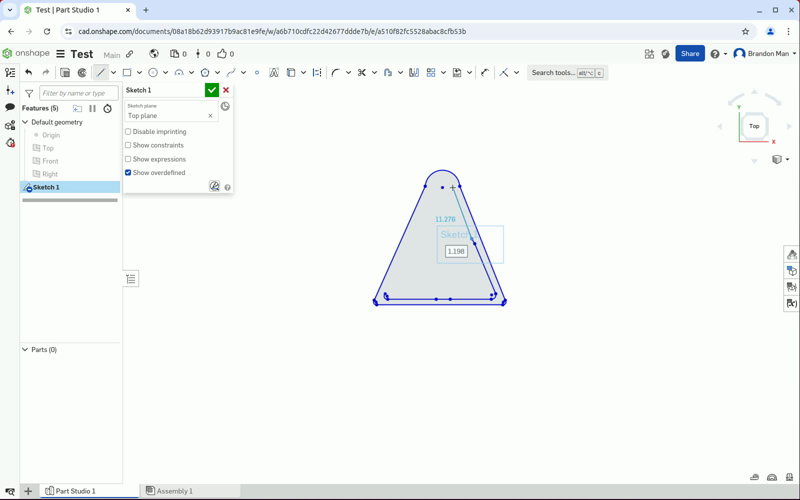
key_up(shift)
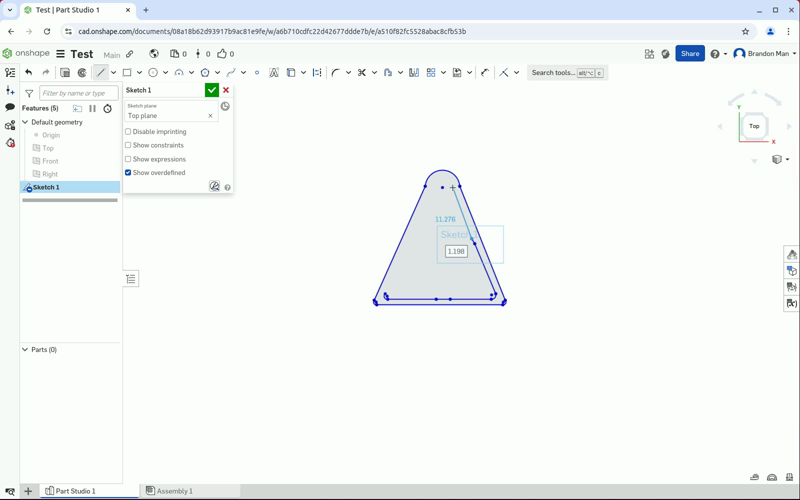
key(esc)
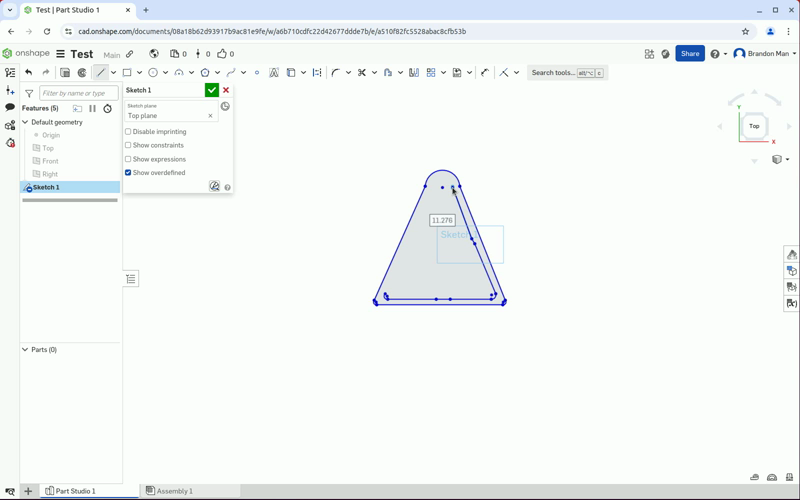
key(a)
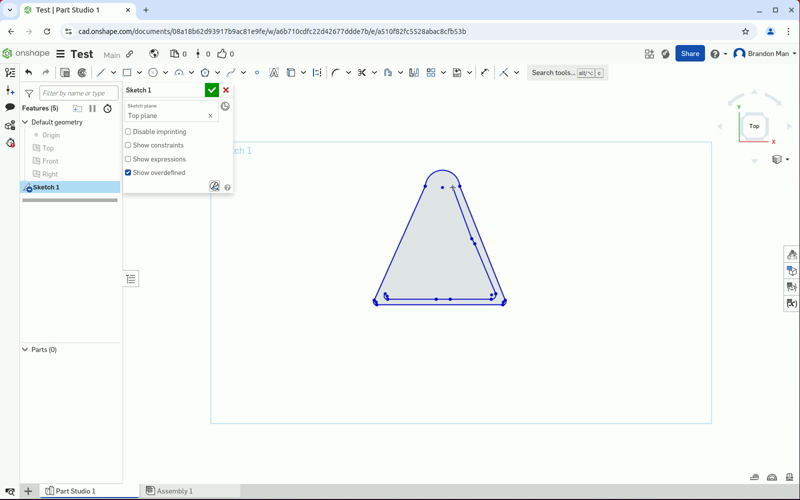
mouse_move(452, 187)
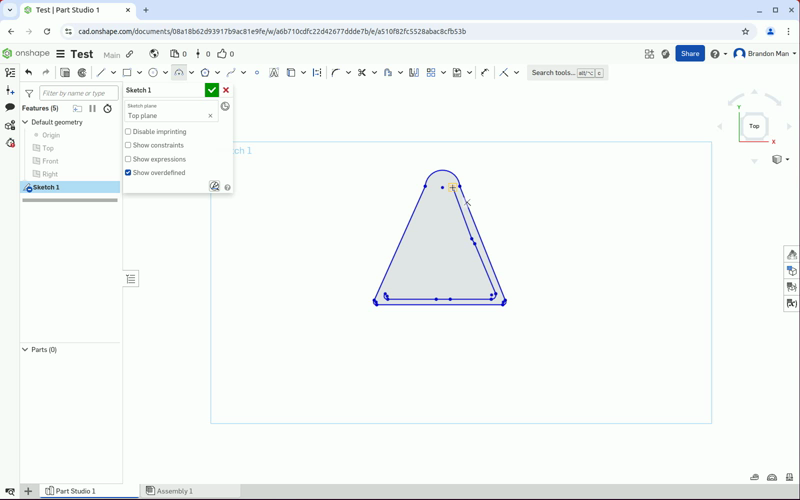
click(452, 187)
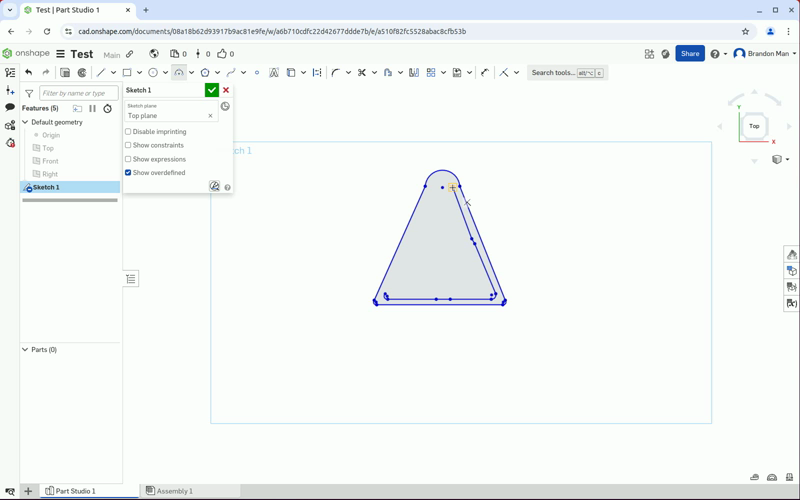
key_down(shift)
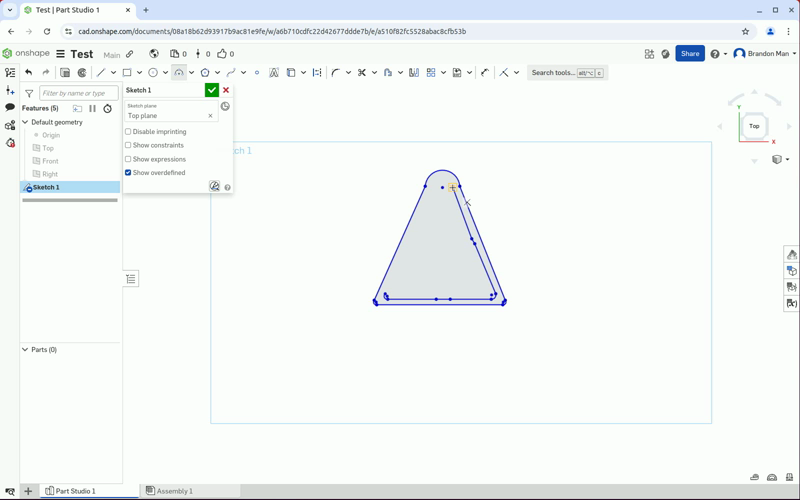
mouse_move(431, 187)
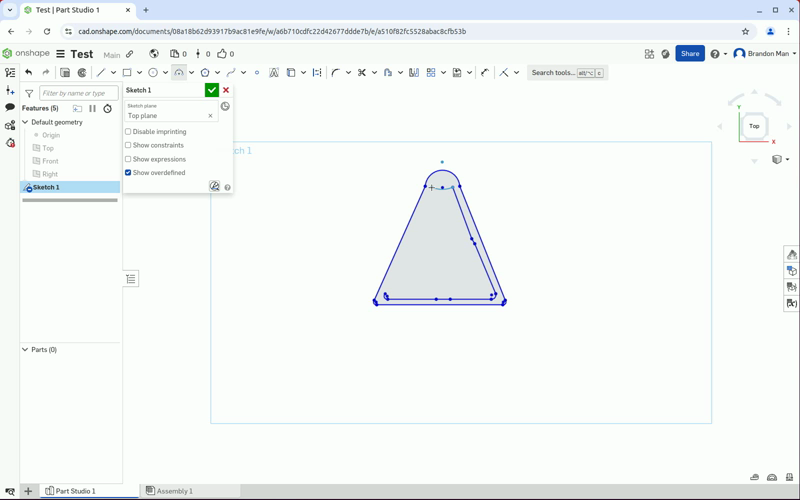
click(431, 187)
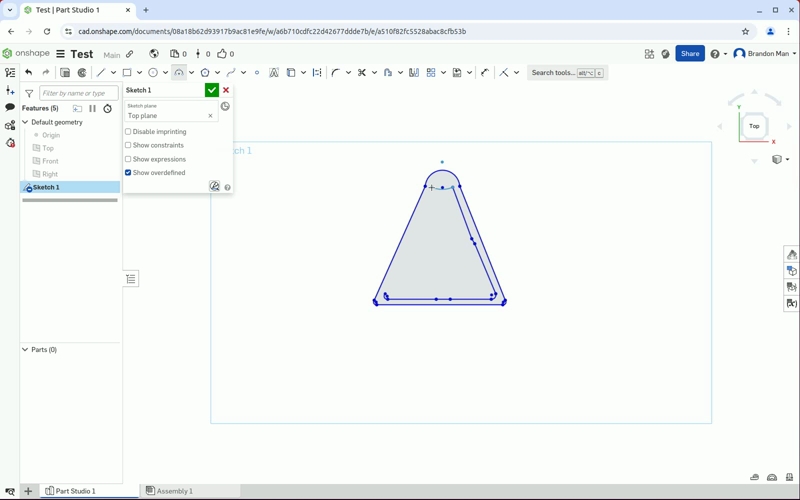
mouse_move(442, 177)
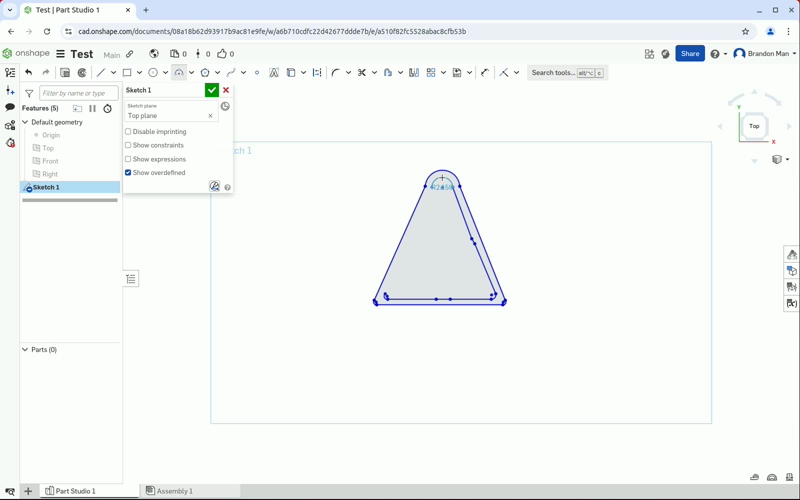
click(442, 177)
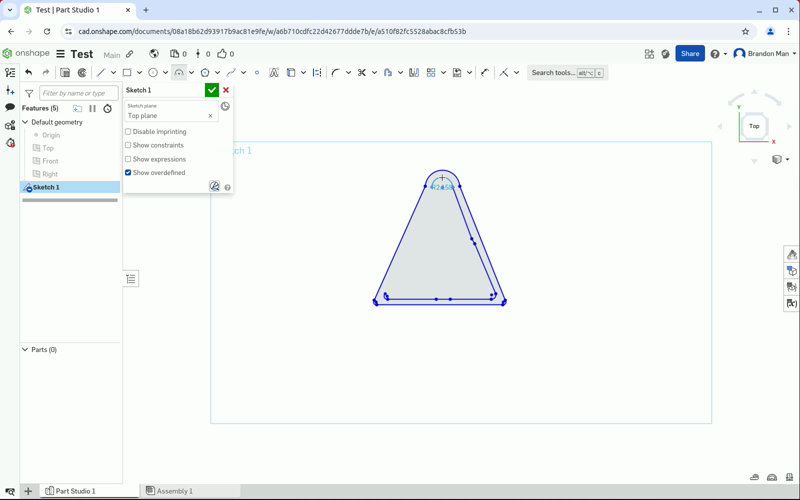
key_up(shift)
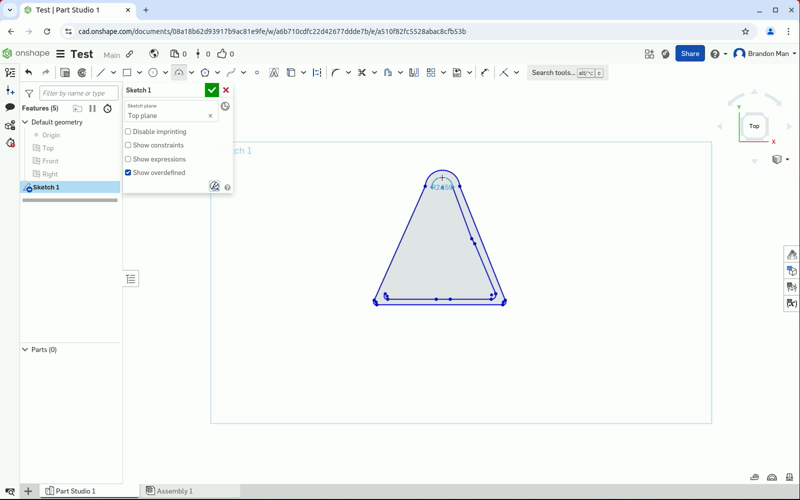
key(esc)
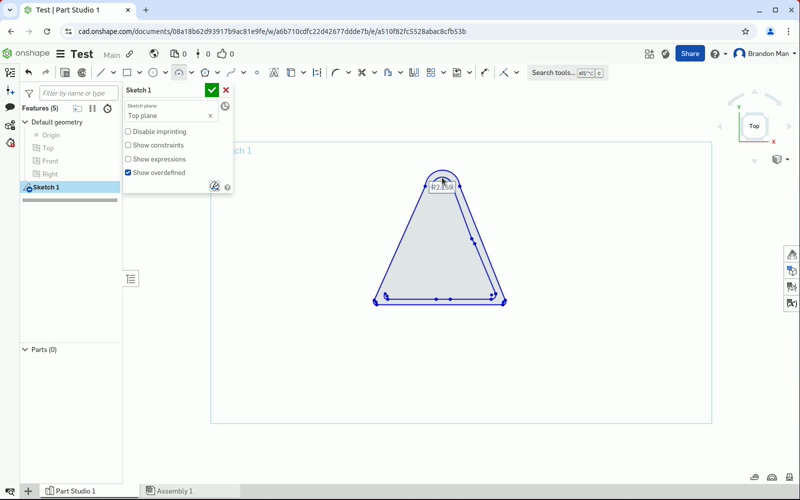
key(l)
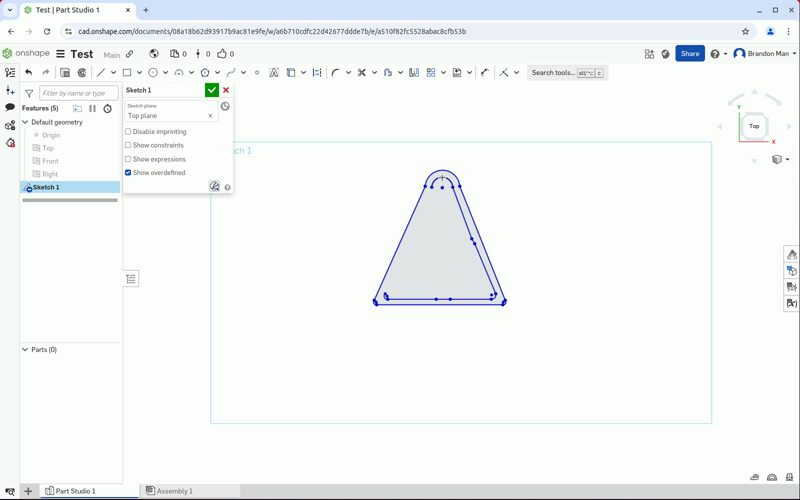
mouse_move(431, 187)
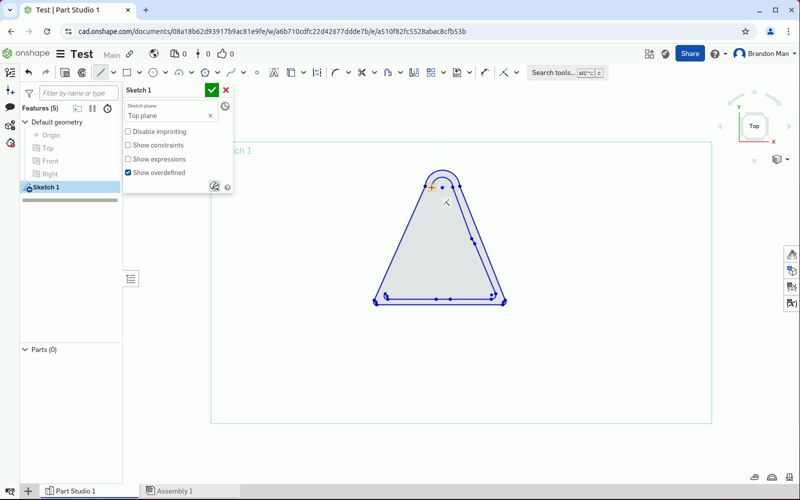
click(431, 187)
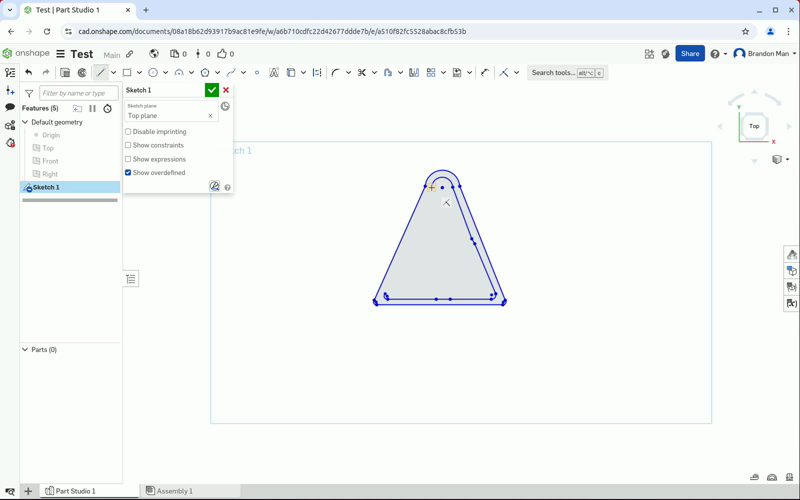
key_down(shift)
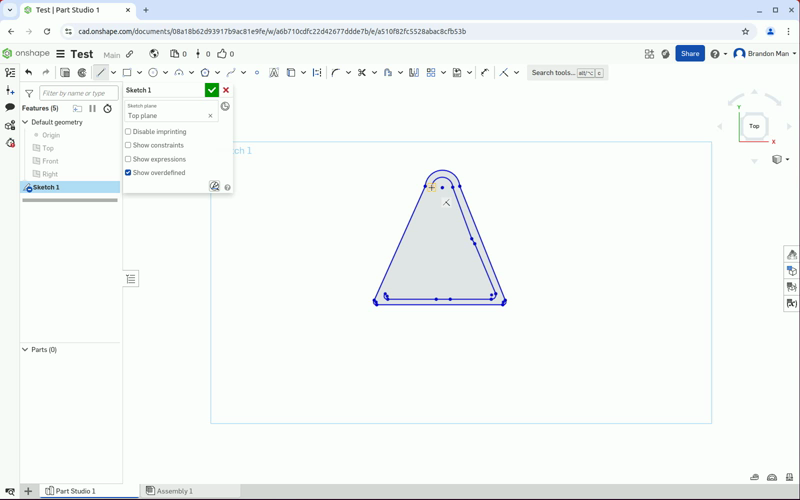
mouse_move(461, 187)
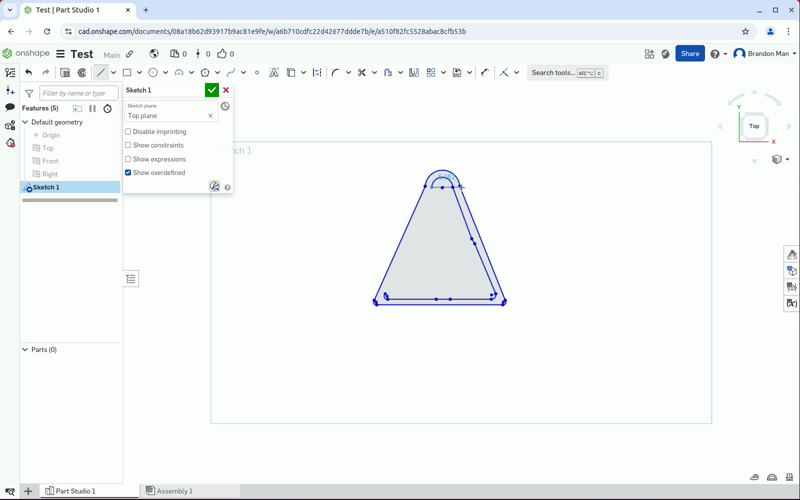
mouse_move(408, 238)
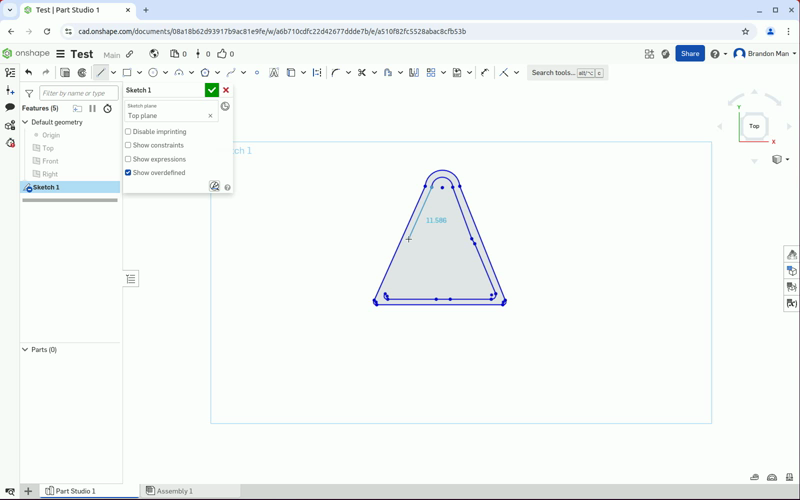
click(408, 238)
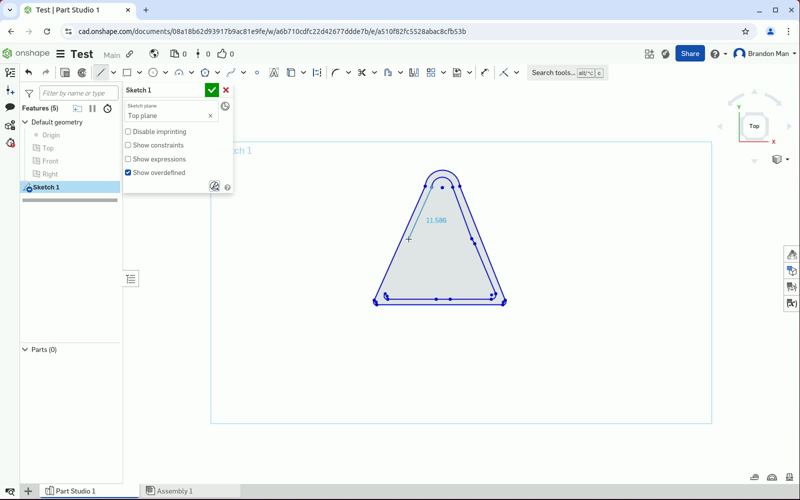
key_up(shift)
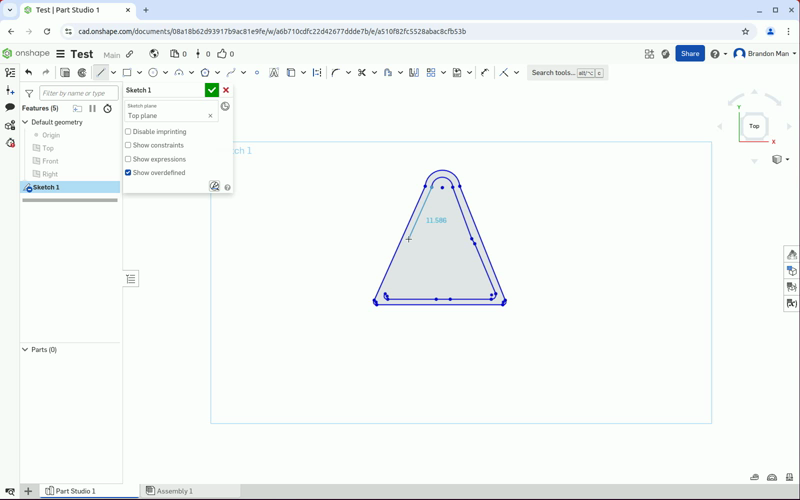
key_down(shift)
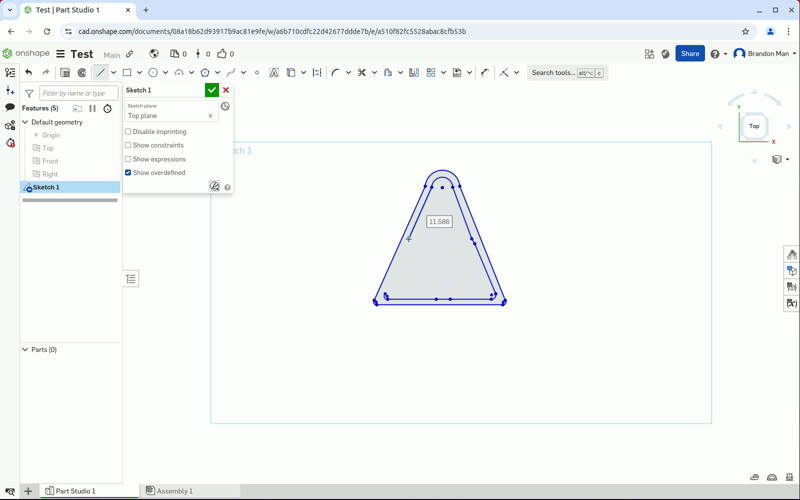
mouse_move(438, 238)
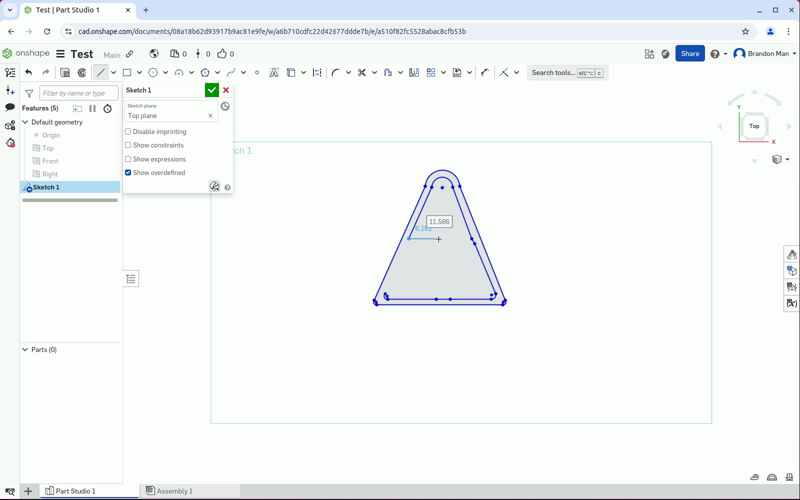
mouse_move(405, 243)
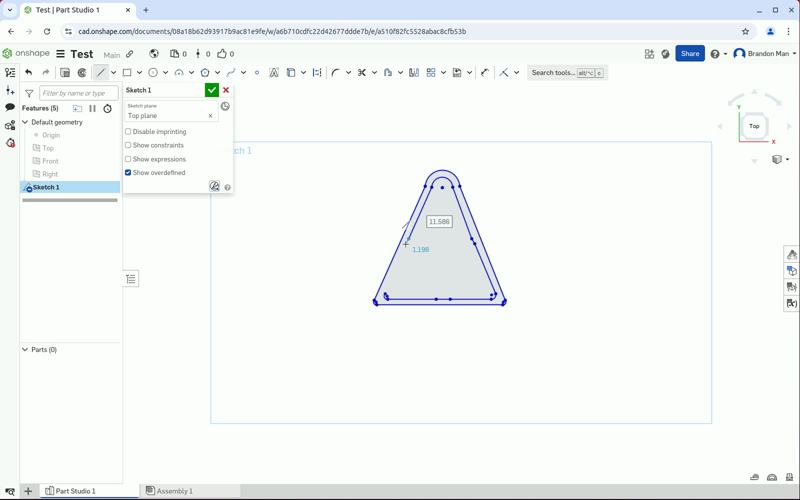
scroll(6)
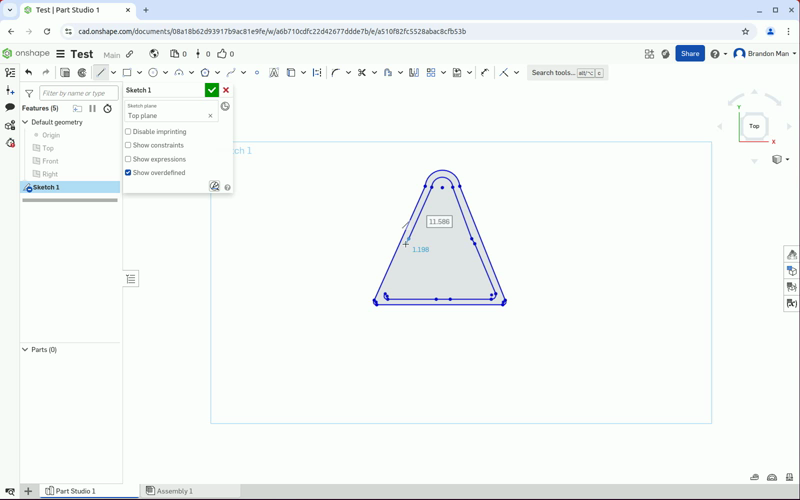
scroll(6)
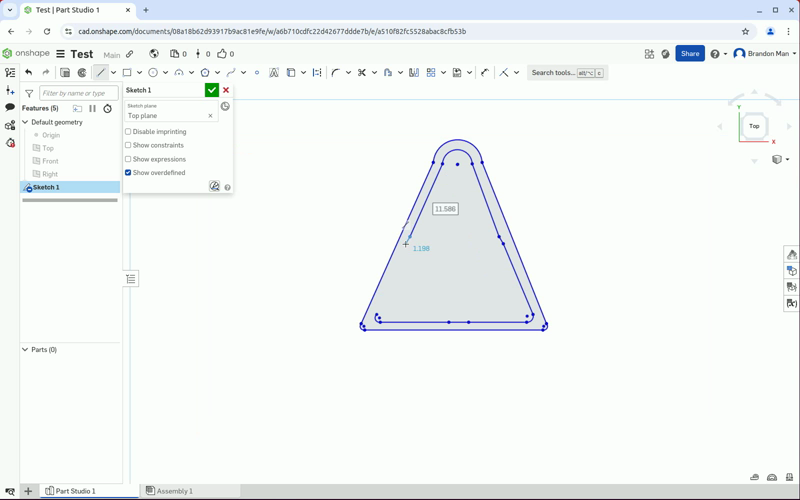
scroll(6)
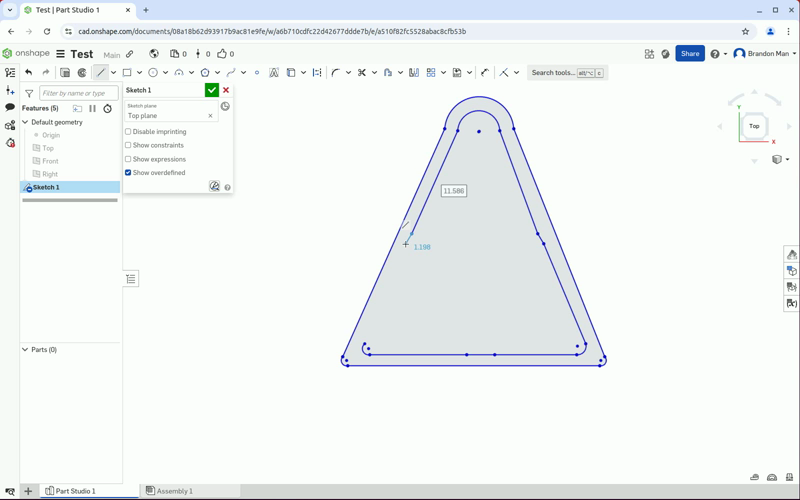
scroll(6)
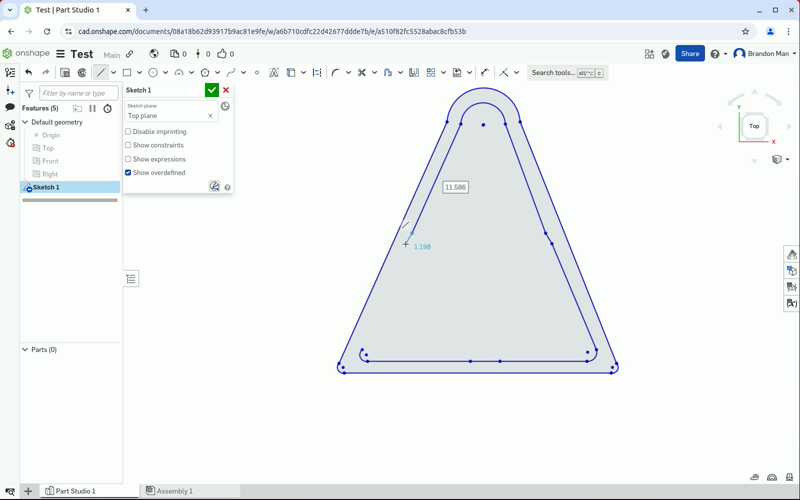
scroll(6)
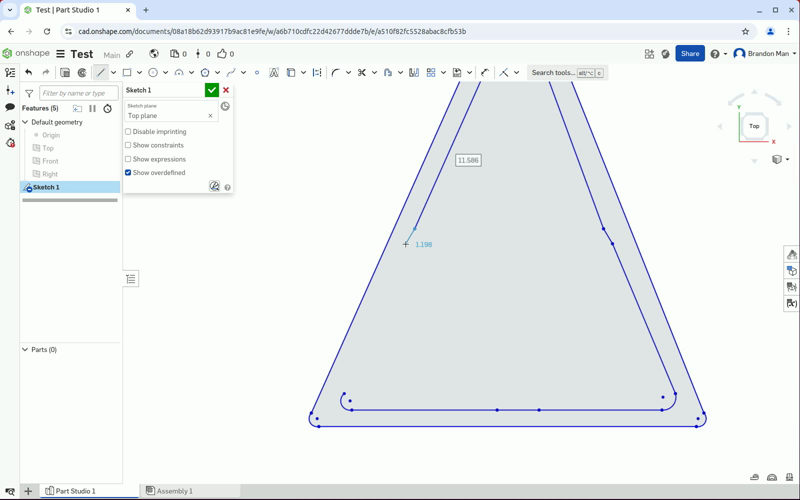
scroll(6)
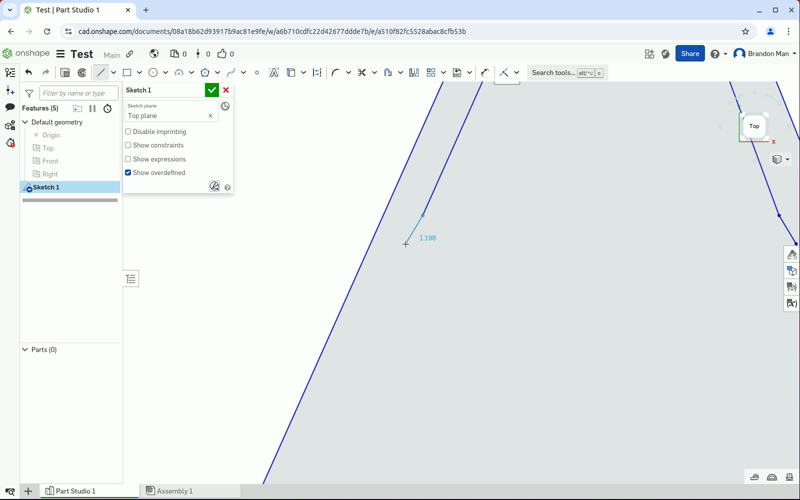
scroll(6)
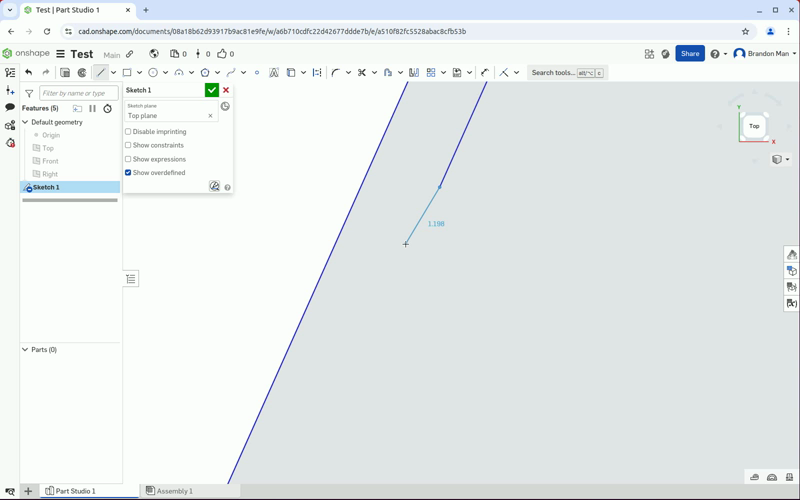
click(405, 243)
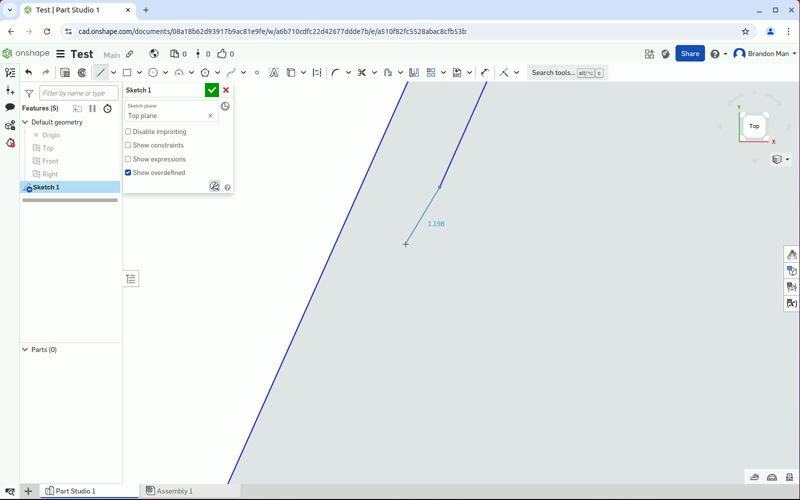
scroll(-6)
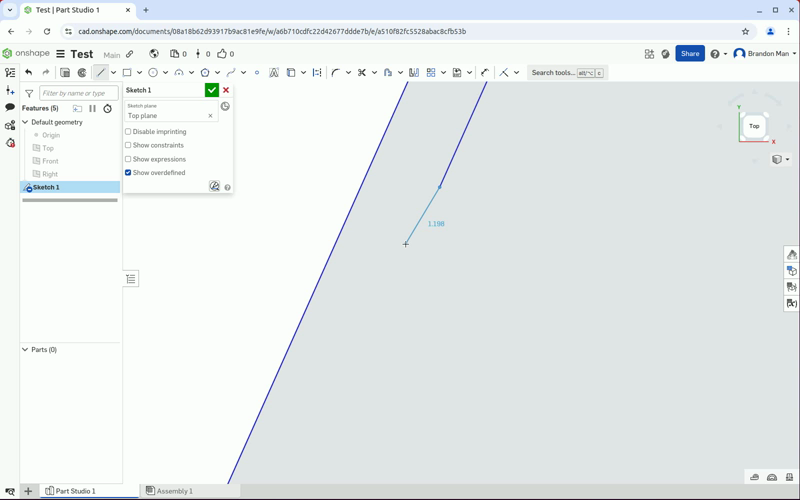
scroll(-6)
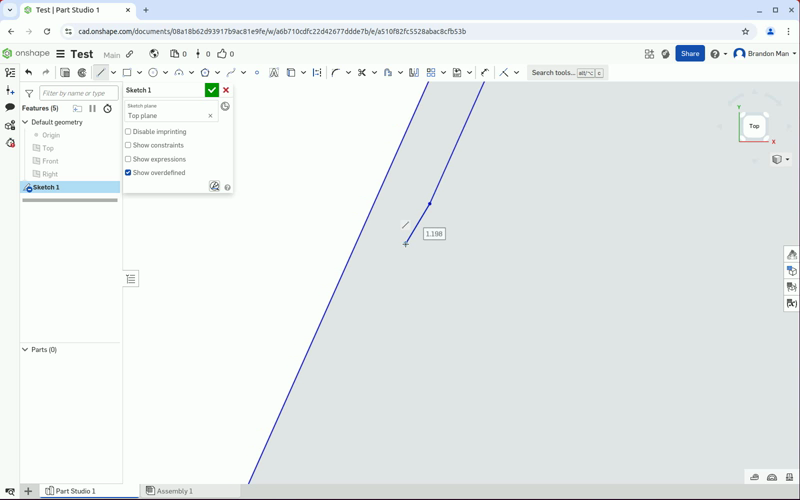
scroll(-6)
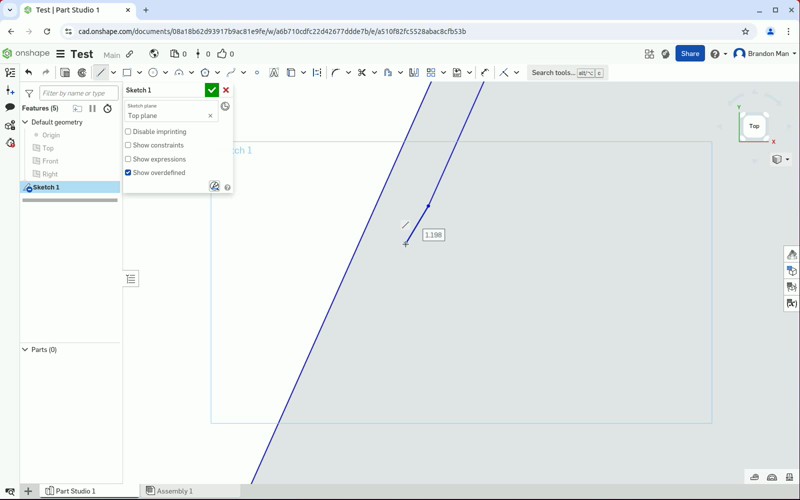
scroll(-6)
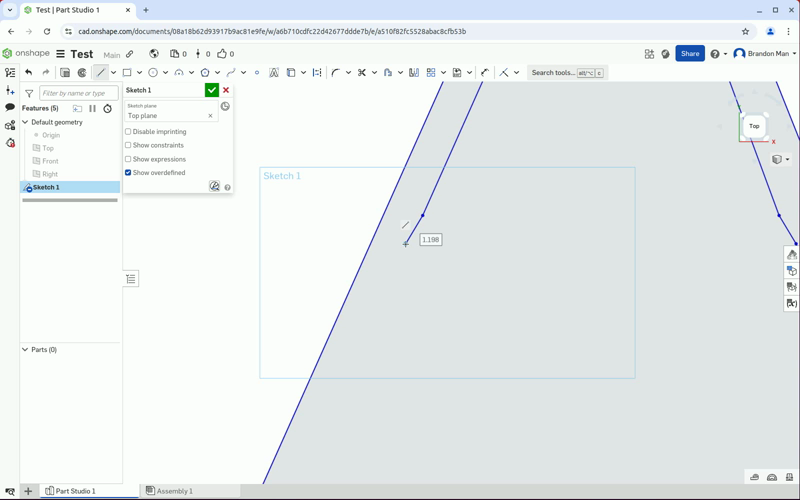
scroll(-6)
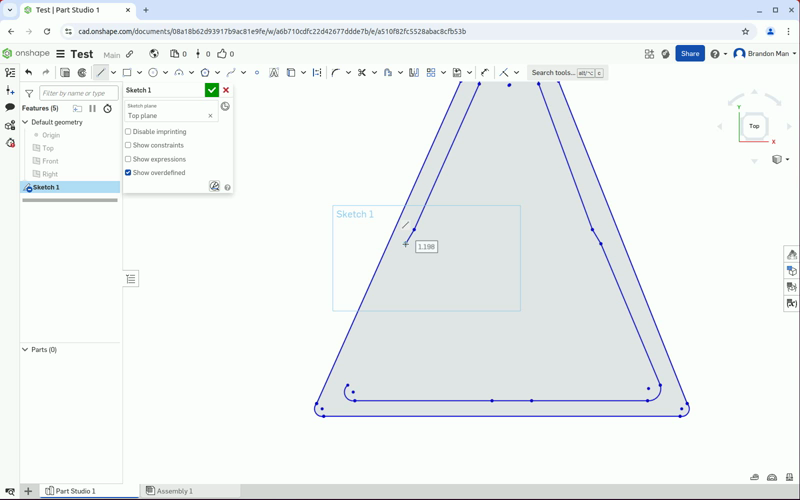
scroll(-6)
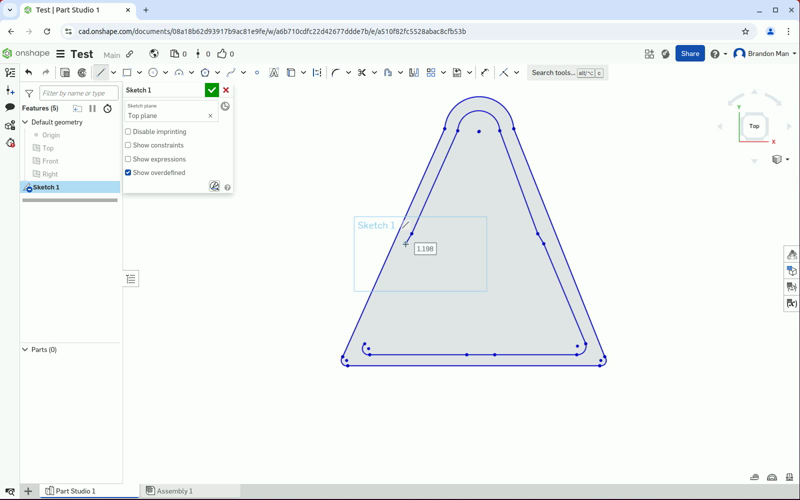
scroll(-6)
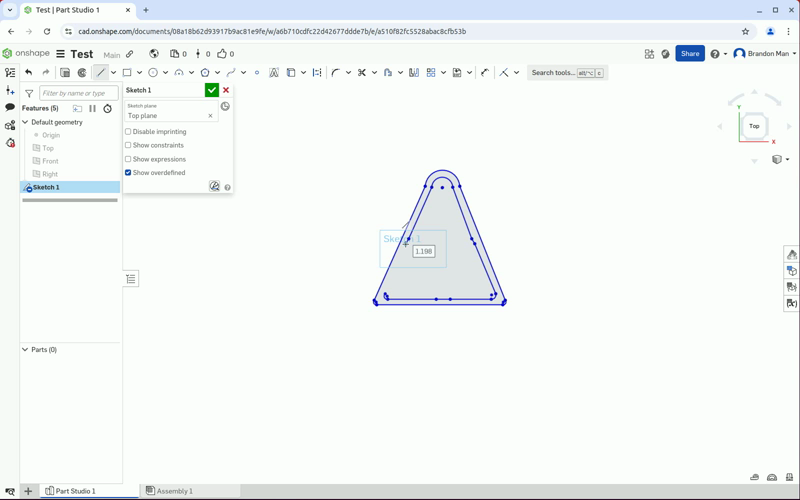
key_up(shift)
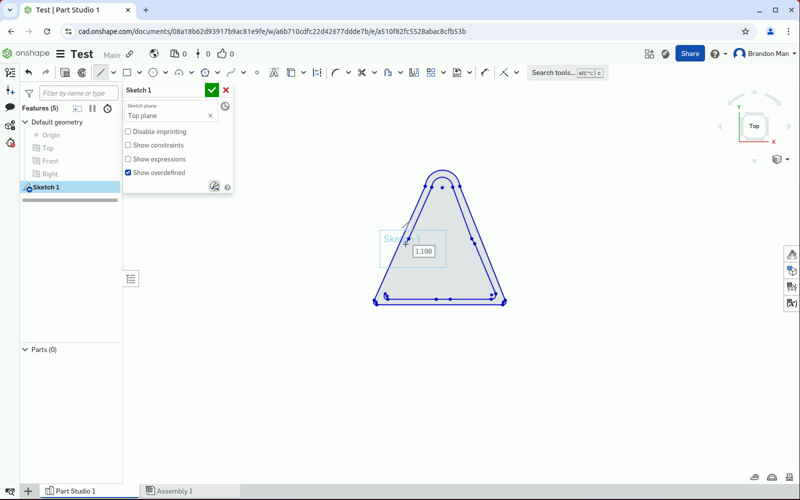
mouse_move(435, 243)
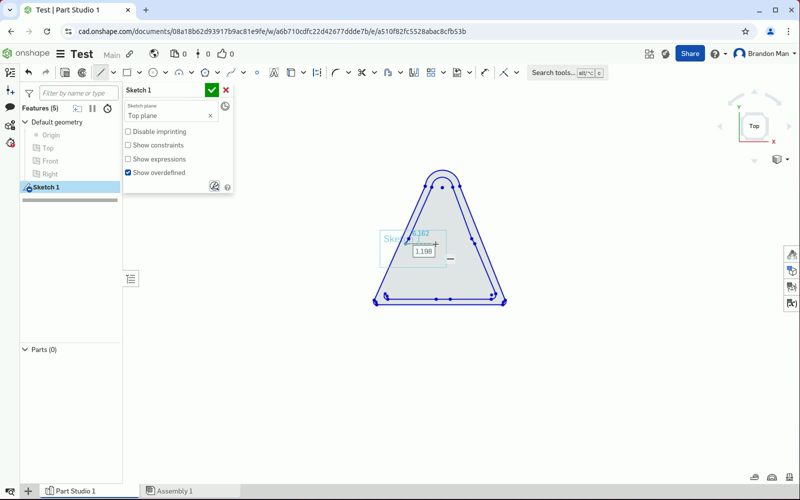
key_down(shift)
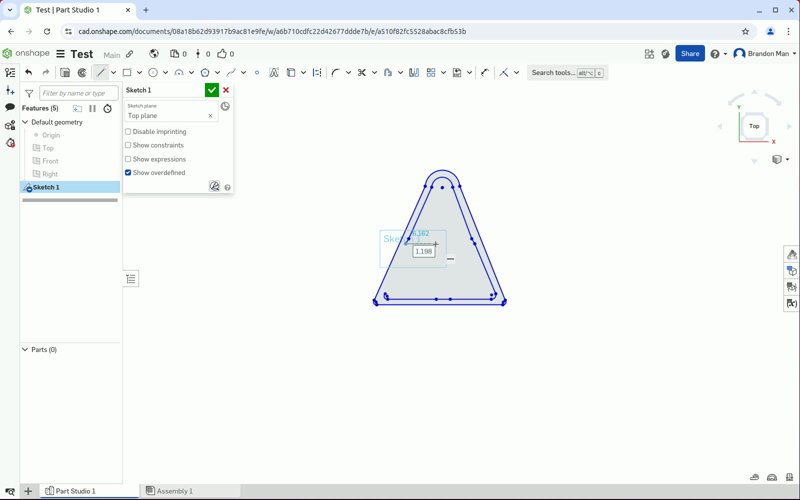
mouse_move(385, 293)
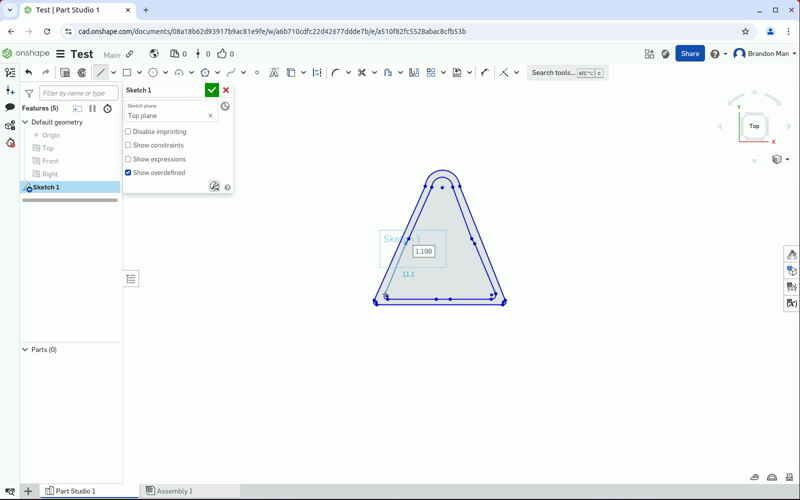
scroll(6)
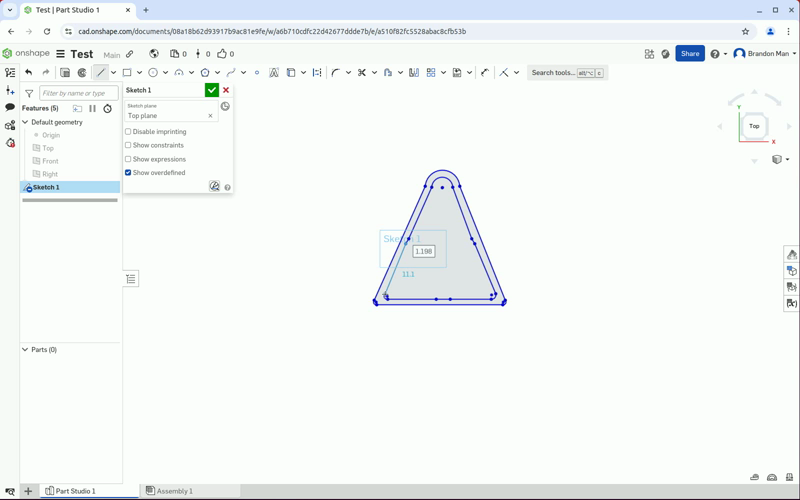
scroll(6)
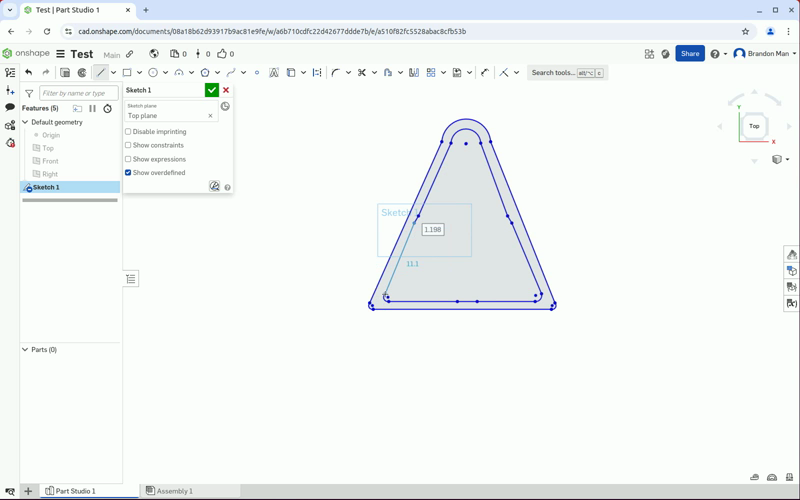
scroll(6)
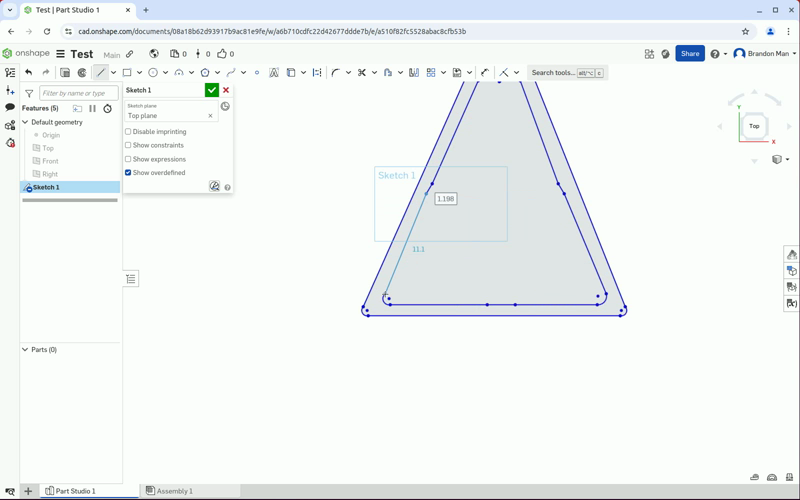
scroll(6)
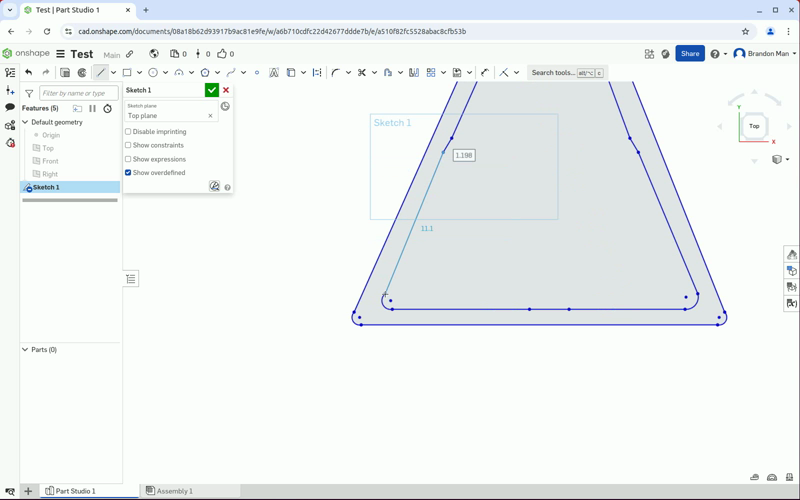
scroll(6)
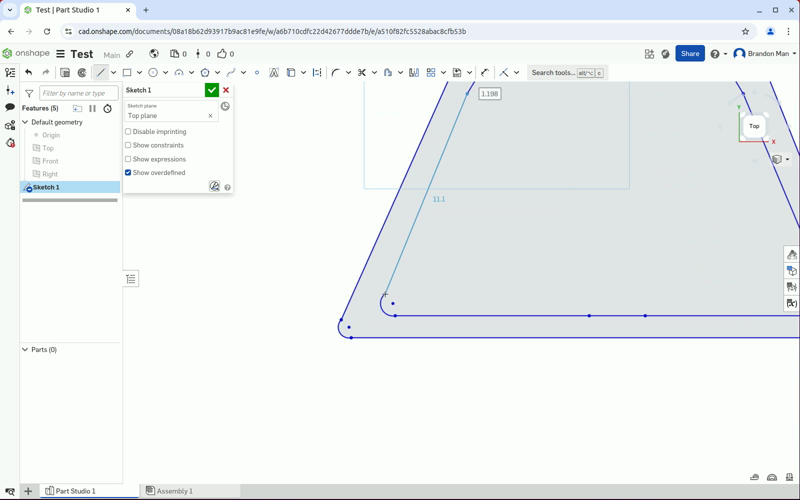
scroll(6)
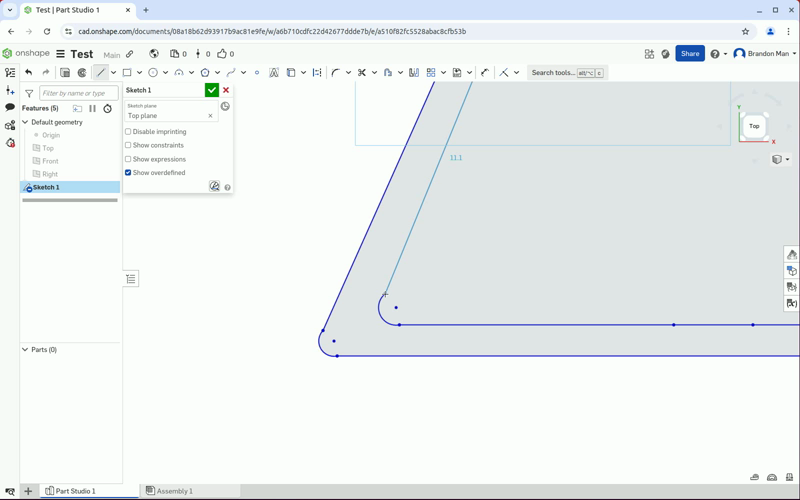
scroll(6)
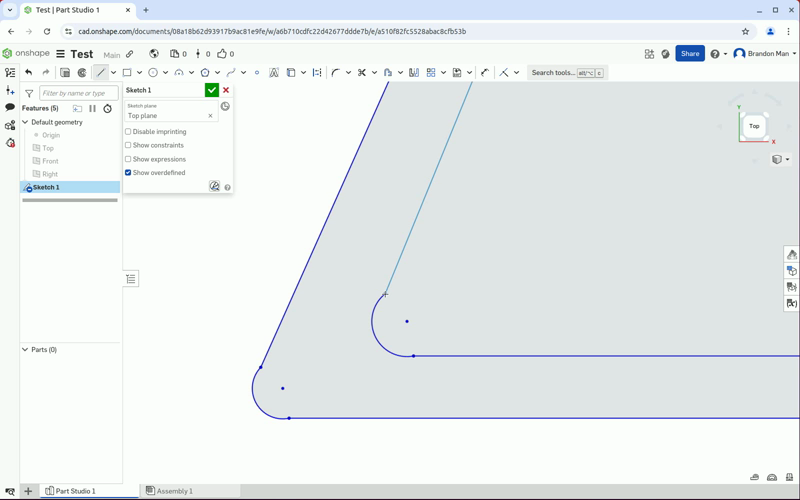
key_up(shift)
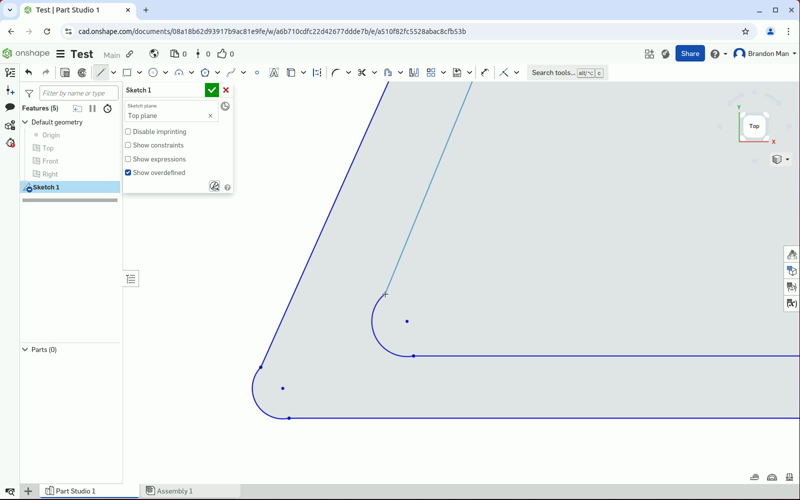
click(385, 293)
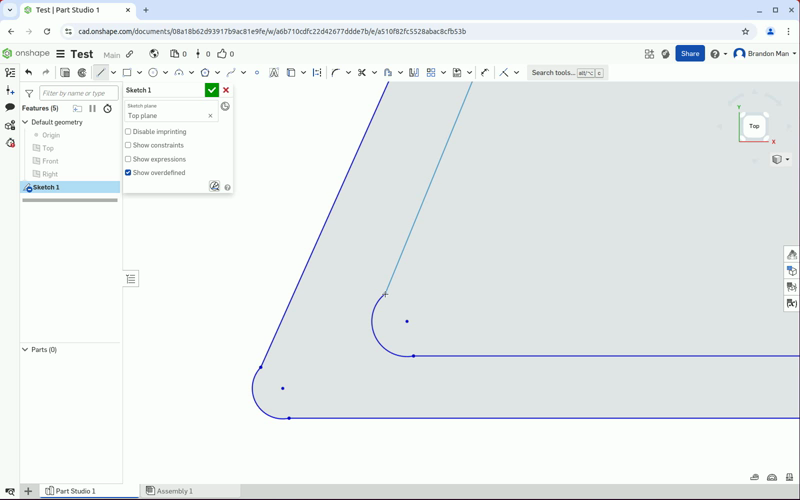
scroll(-6)
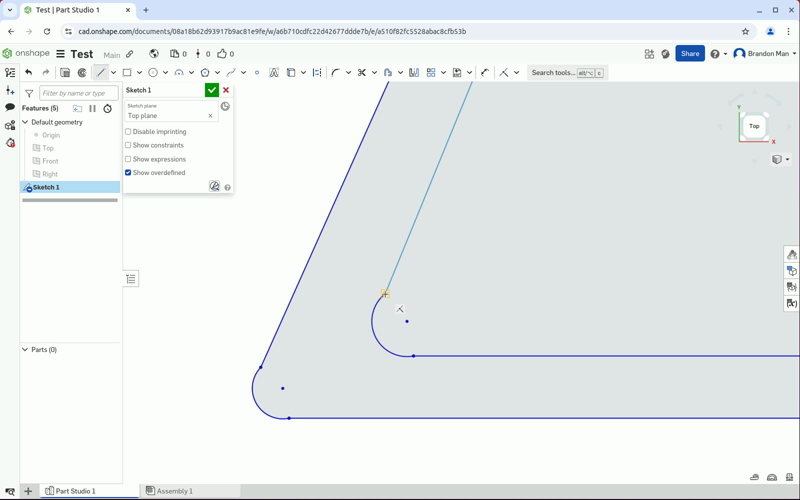
scroll(-6)
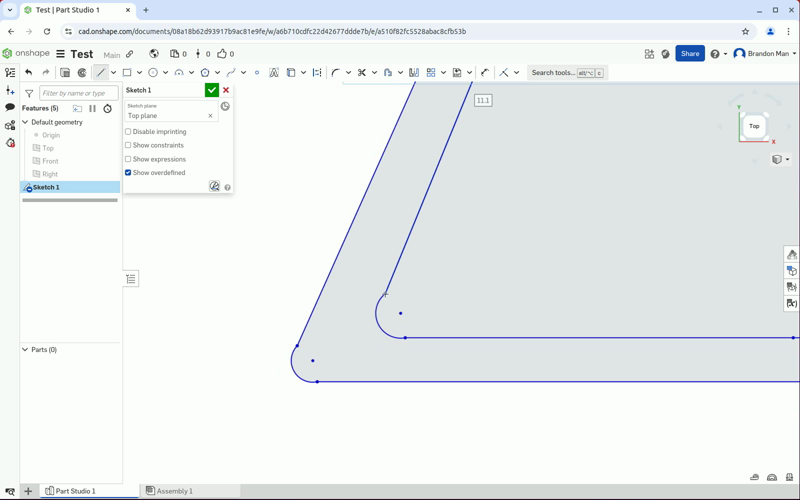
scroll(-6)
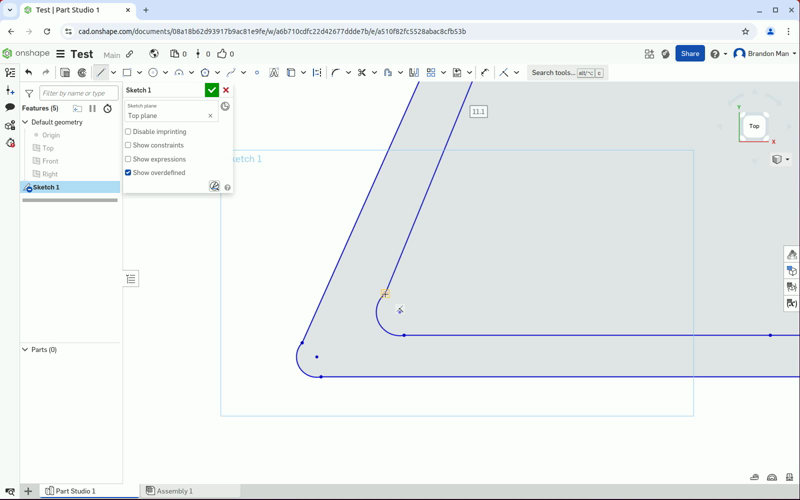
scroll(-6)
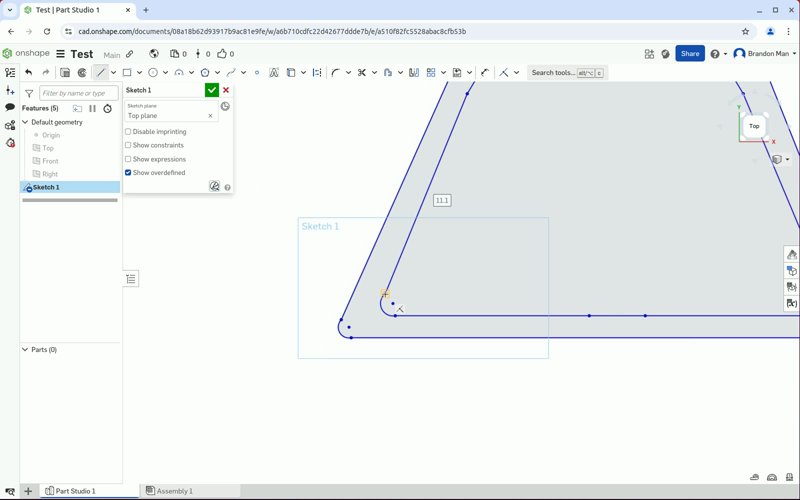
scroll(-6)
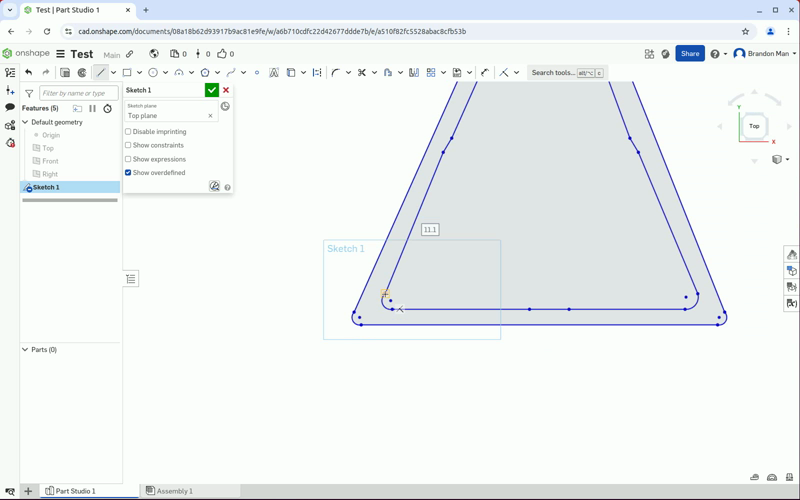
scroll(-6)
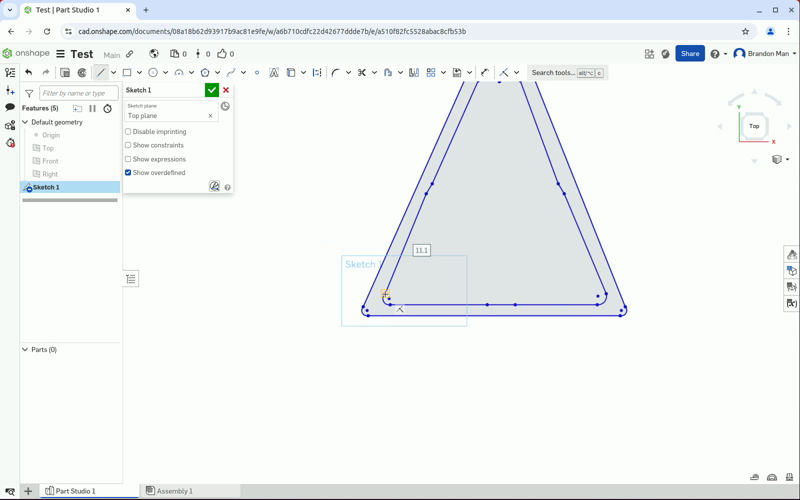
scroll(-6)
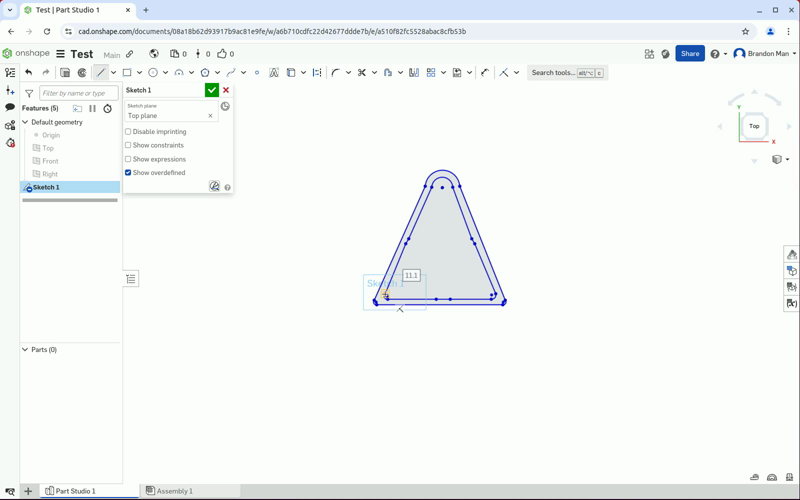
key(esc)
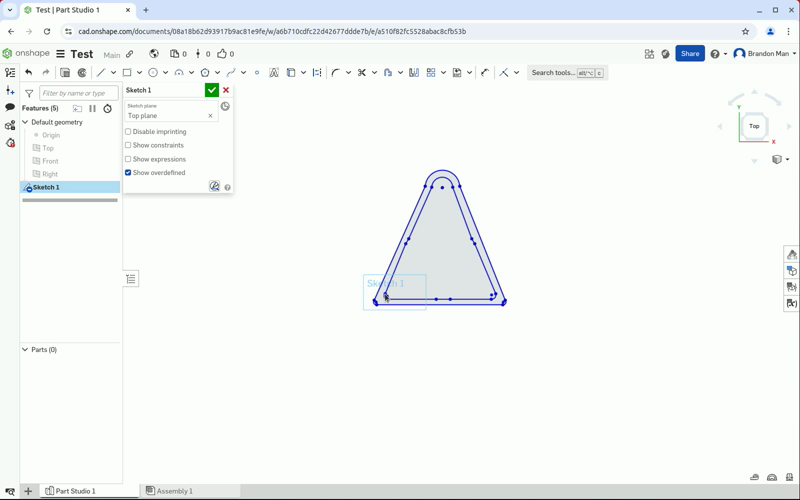
mouse_move(479, 248)
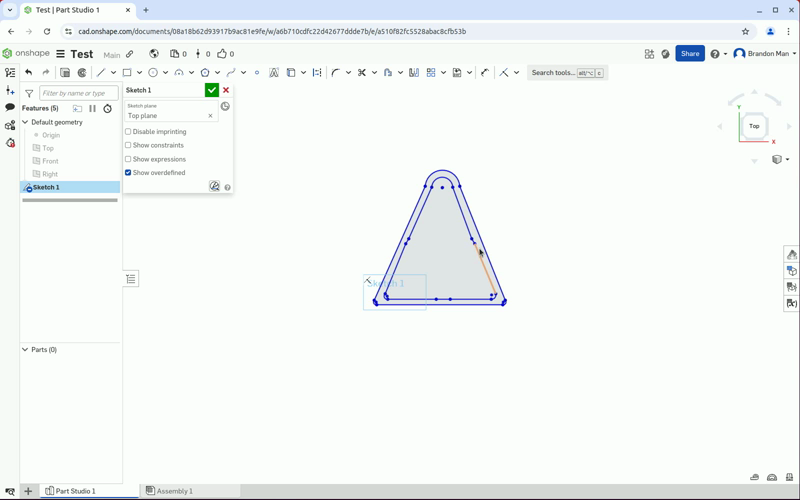
click(479, 248)
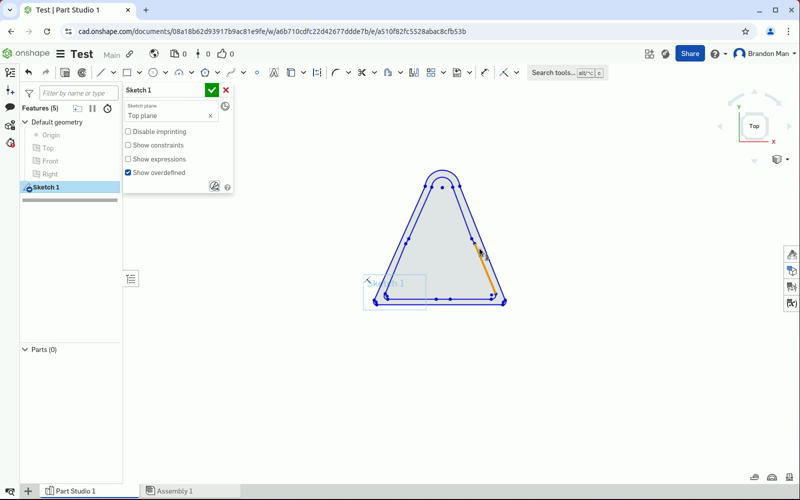
mouse_move(73, 352)
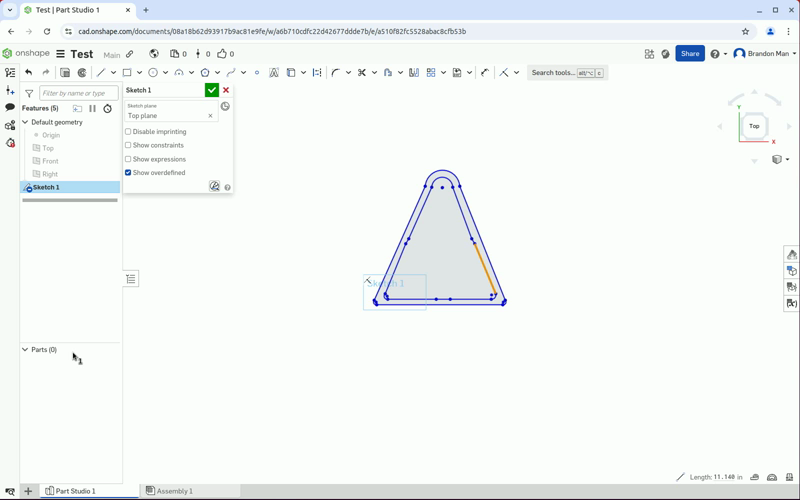
key(shift+y)
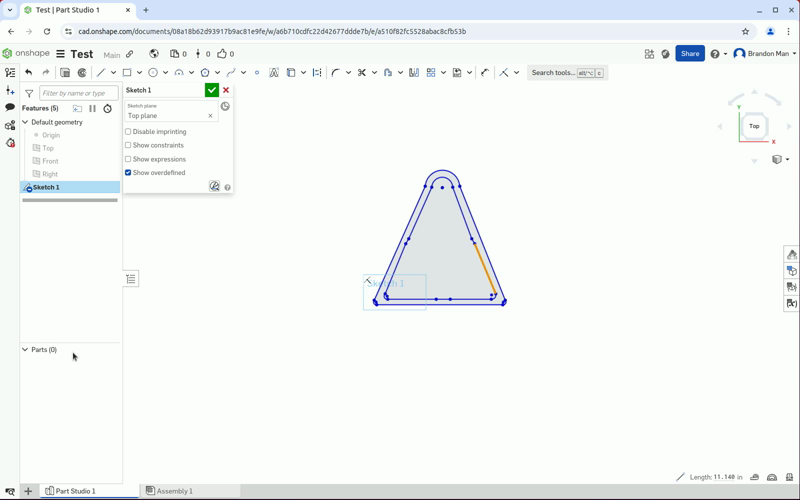
key(shift+e)
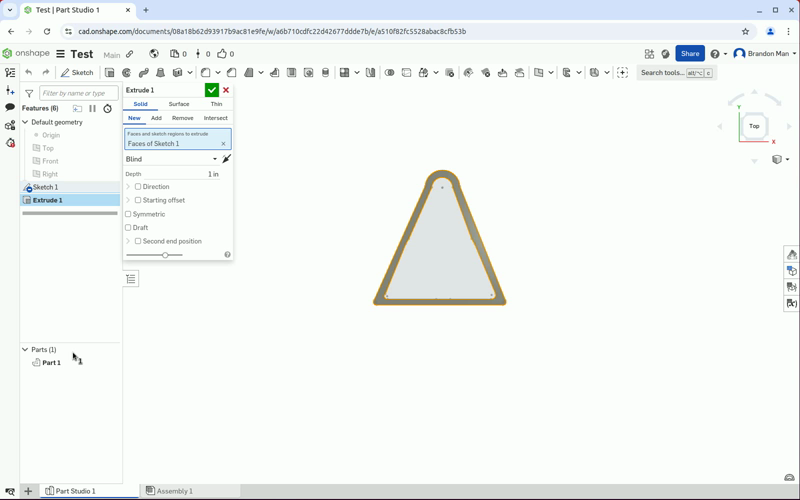
mouse_move(143, 106)
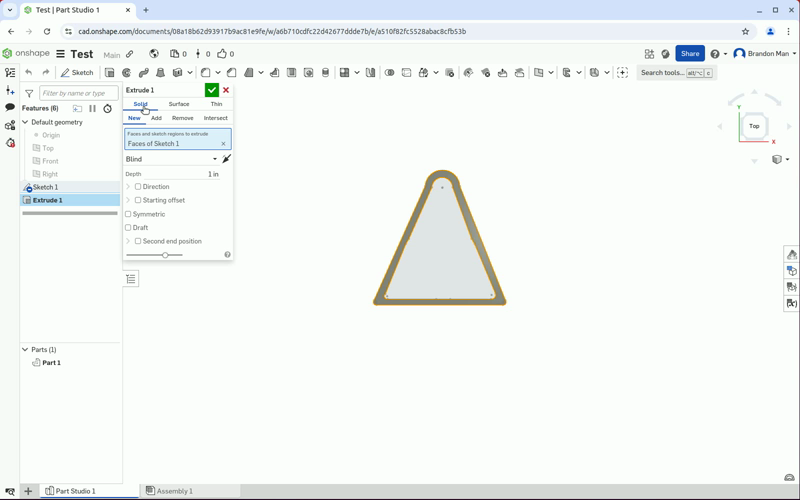
click(143, 106)
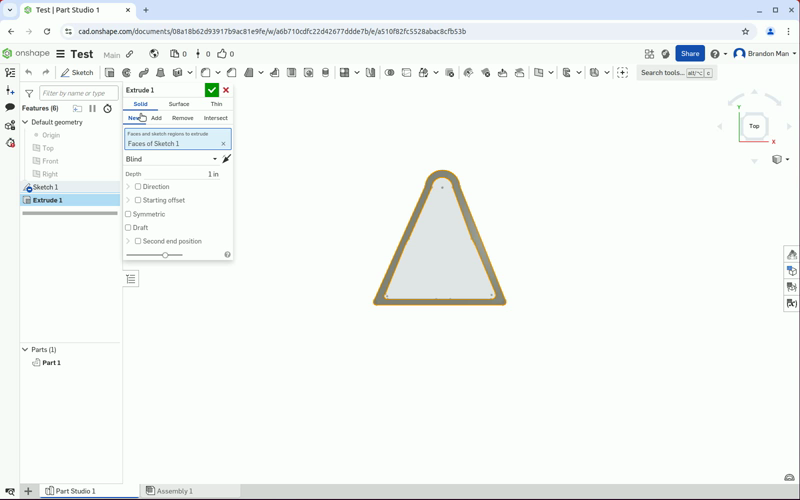
mouse_move(137, 120)
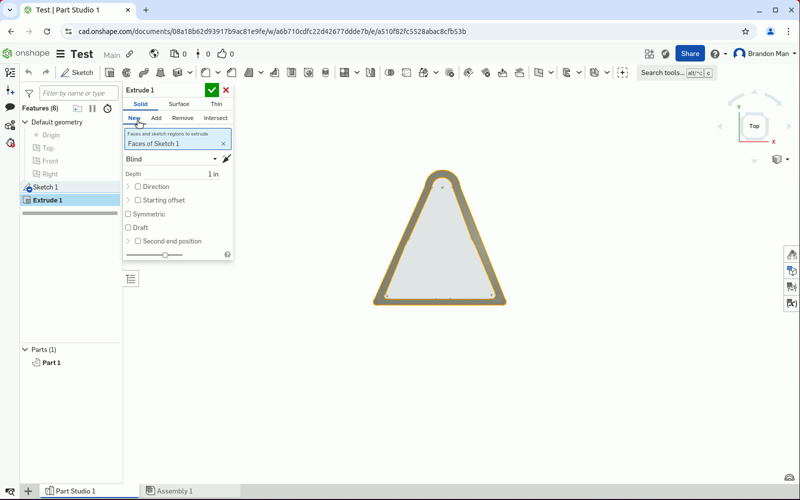
click(137, 120)
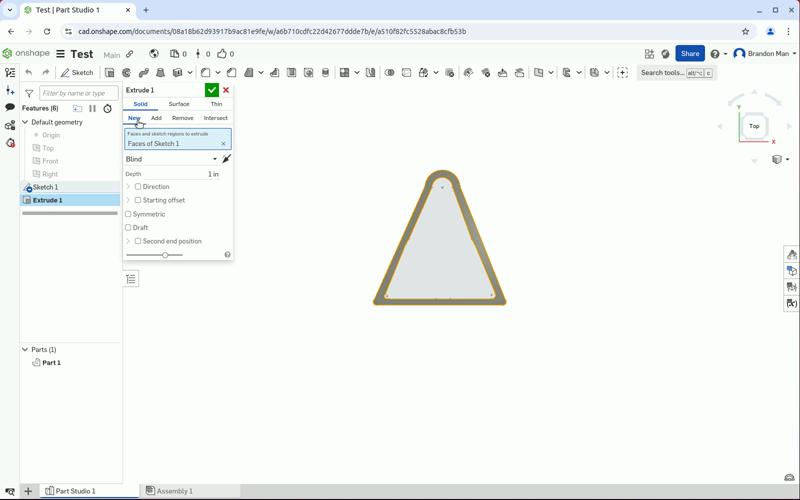
key(tab, 4)
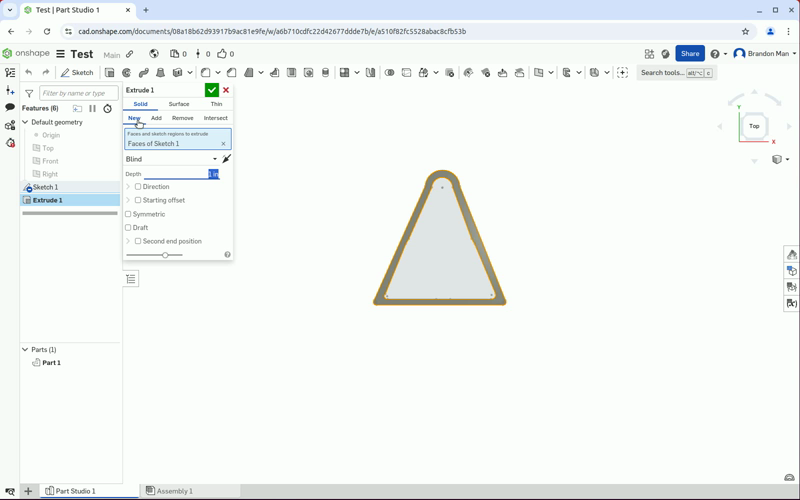
text(2.889)
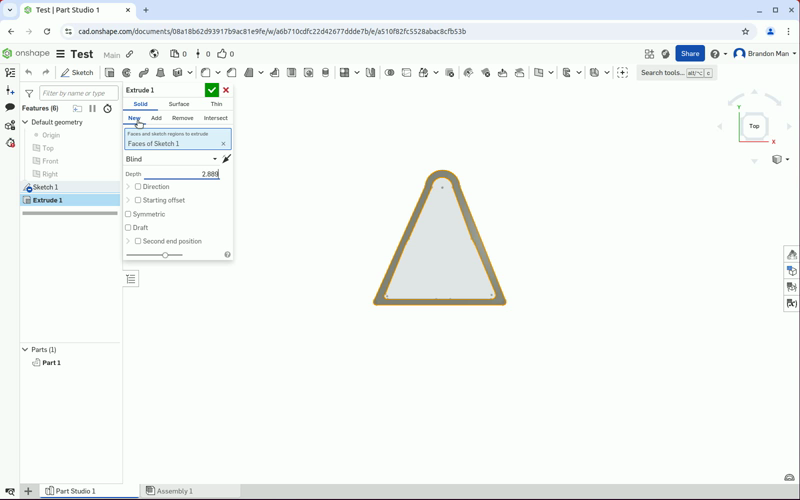
key(enter)
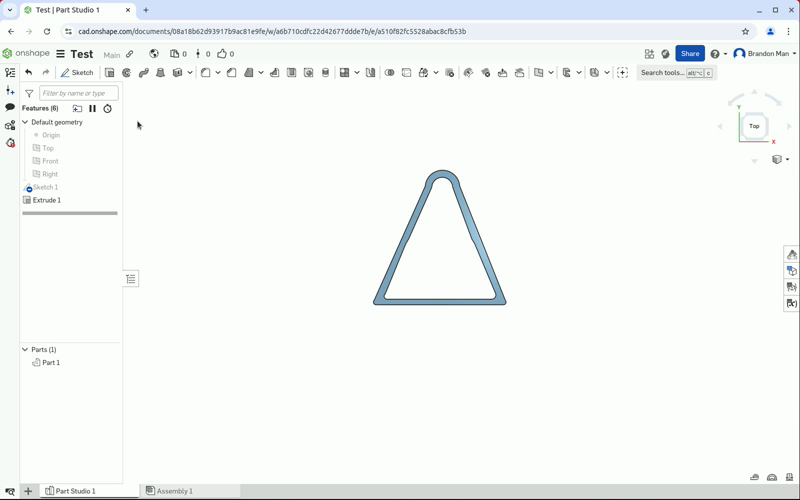
key(shift+h)
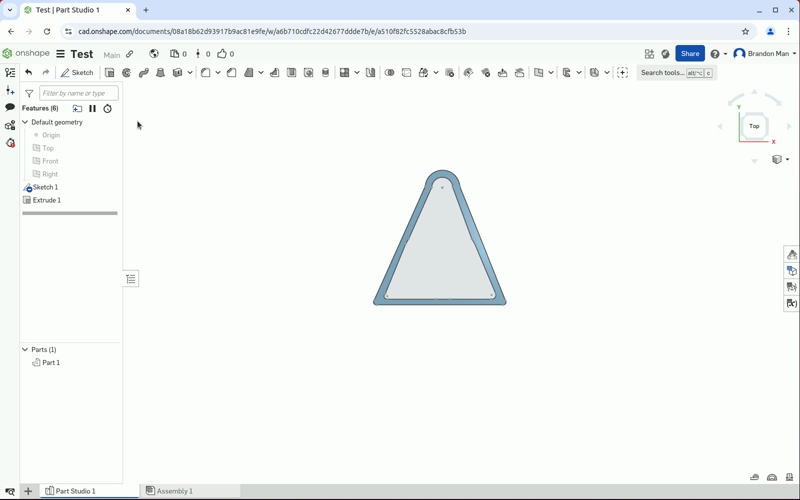
key(shift+h)
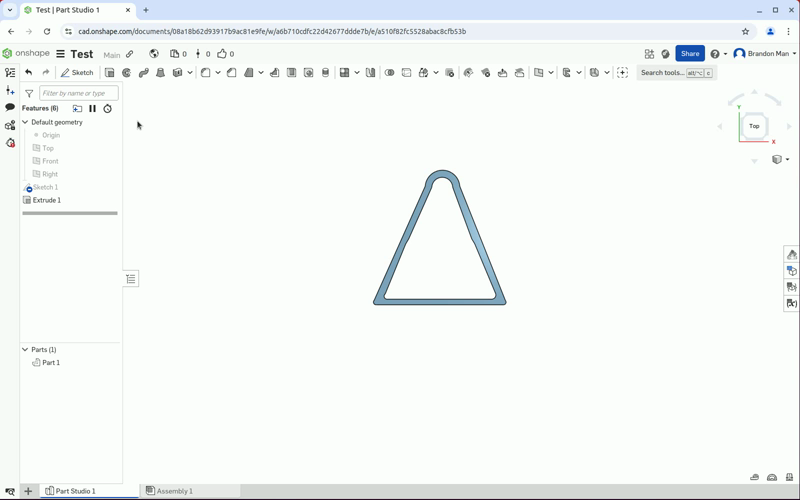
mouse_move(73, 189)
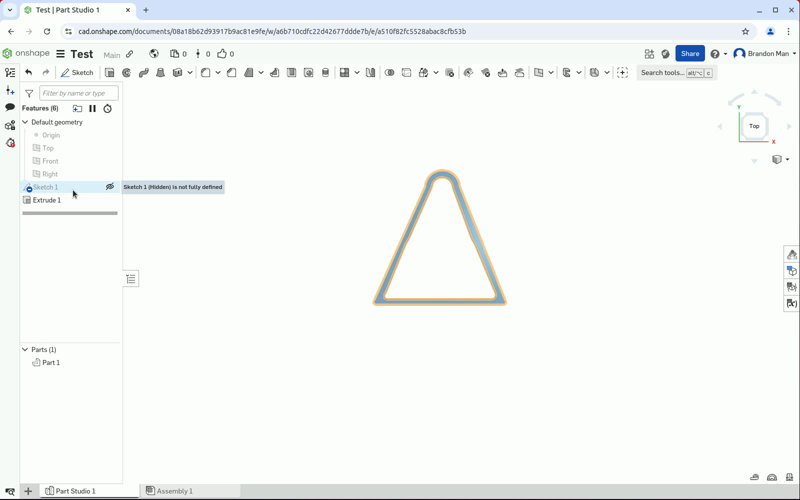
click(73, 189)
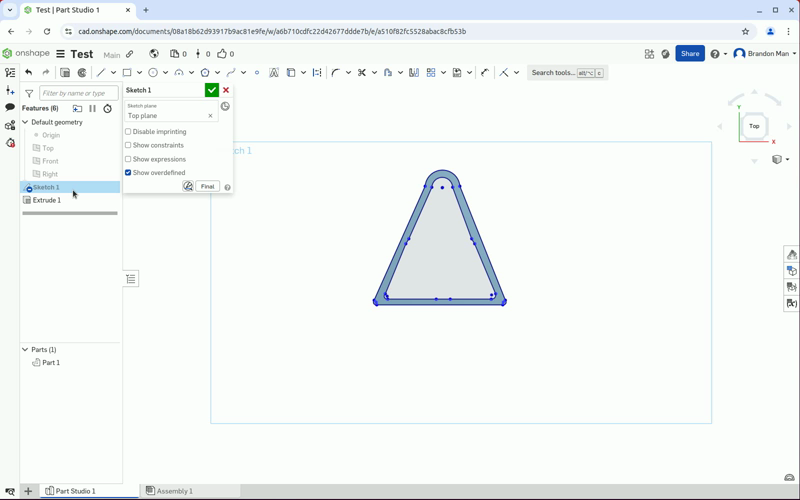
mouse_move(229, 92)
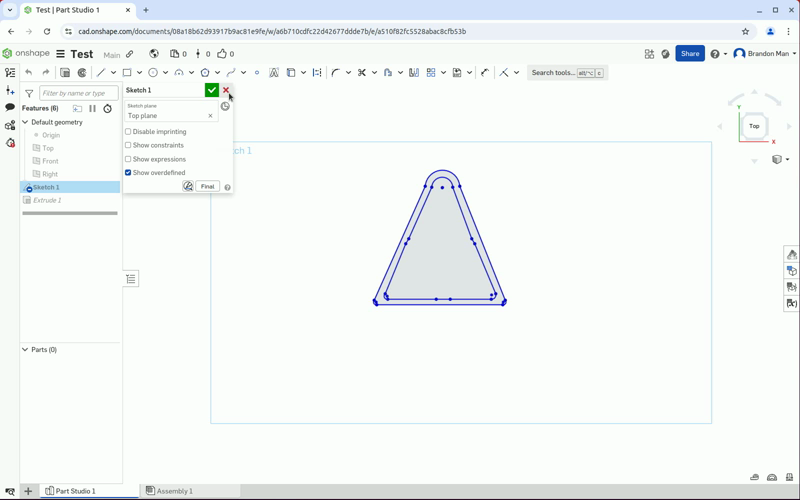
click(229, 92)
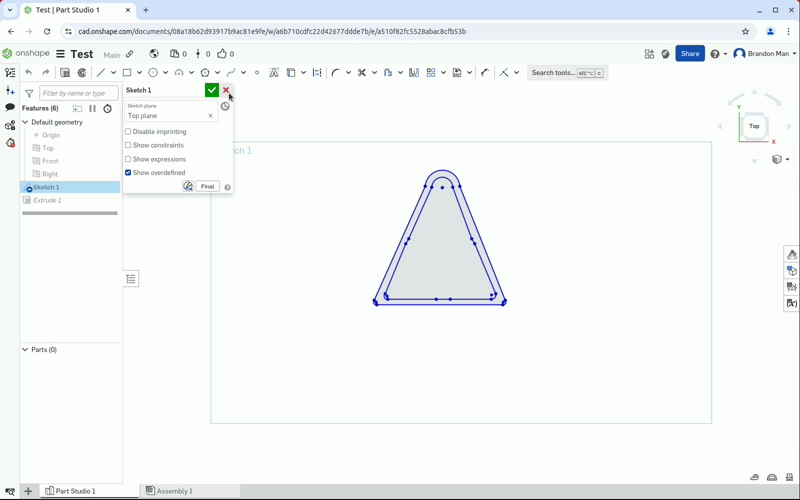
key(shift+s)
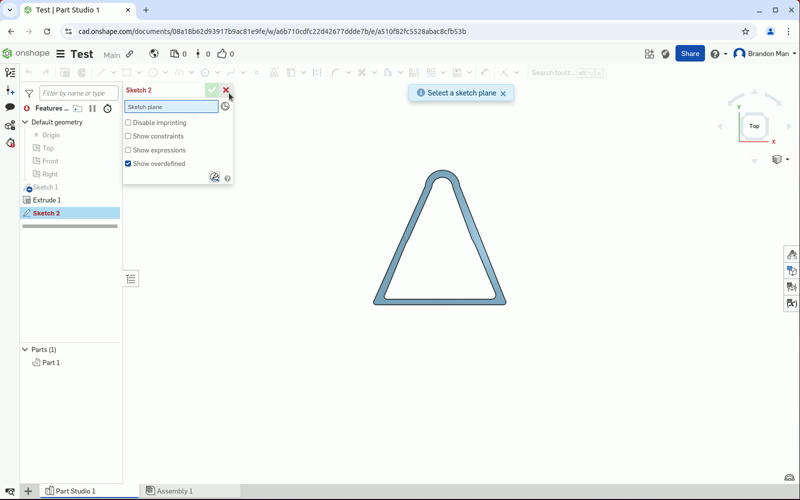
mouse_move(73, 150)
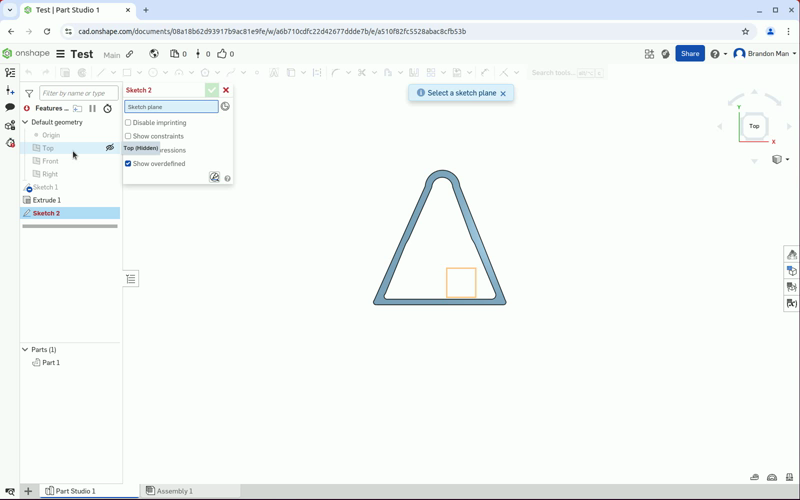
click(73, 150)
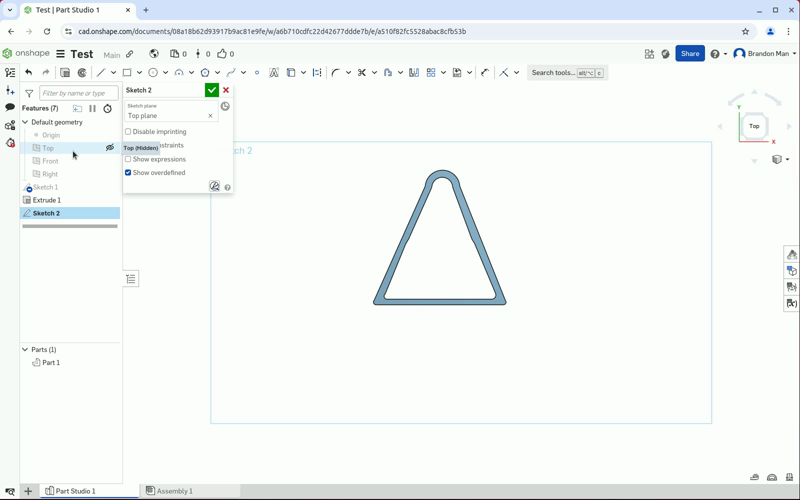
mouse_move(73, 352)
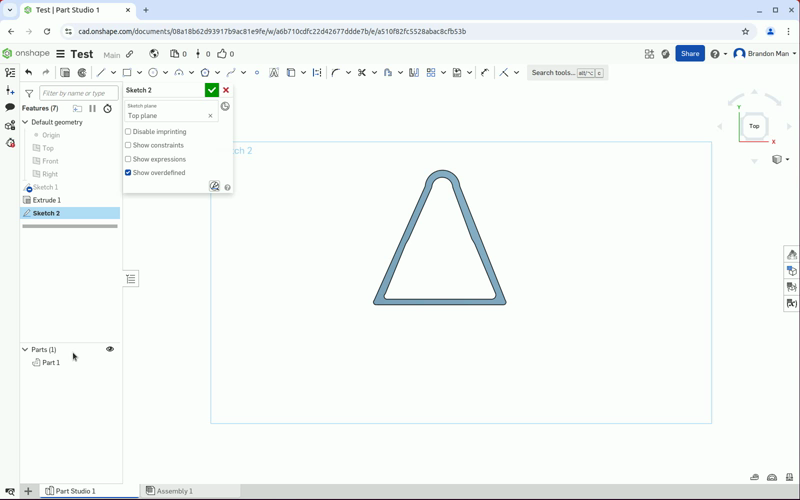
key(y)
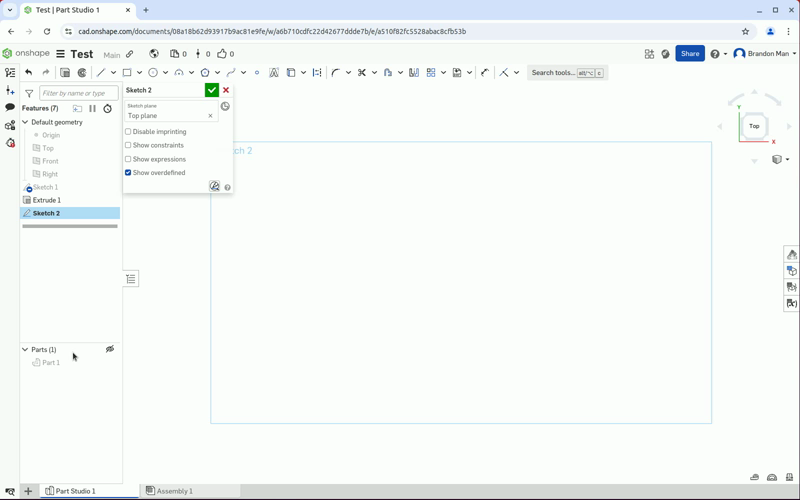
key(l)
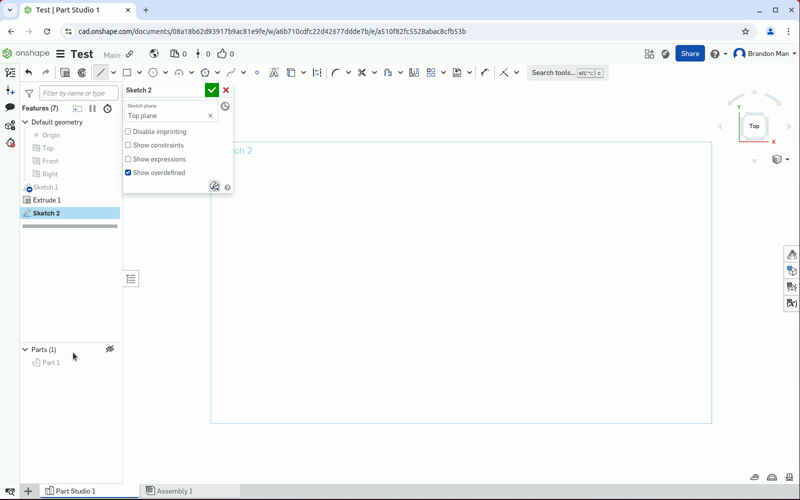
key_down(shift)
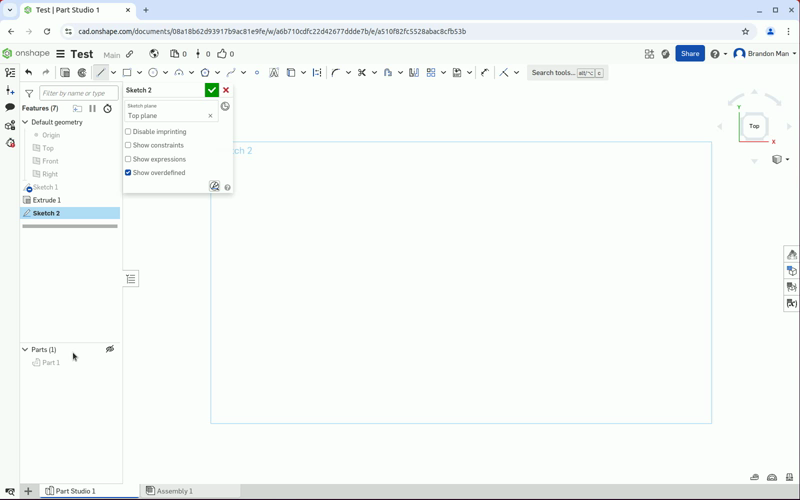
mouse_move(406, 244)
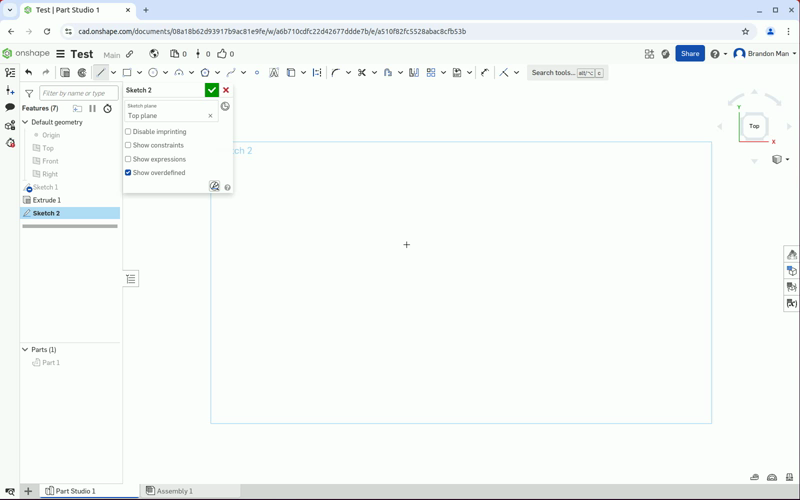
click(406, 244)
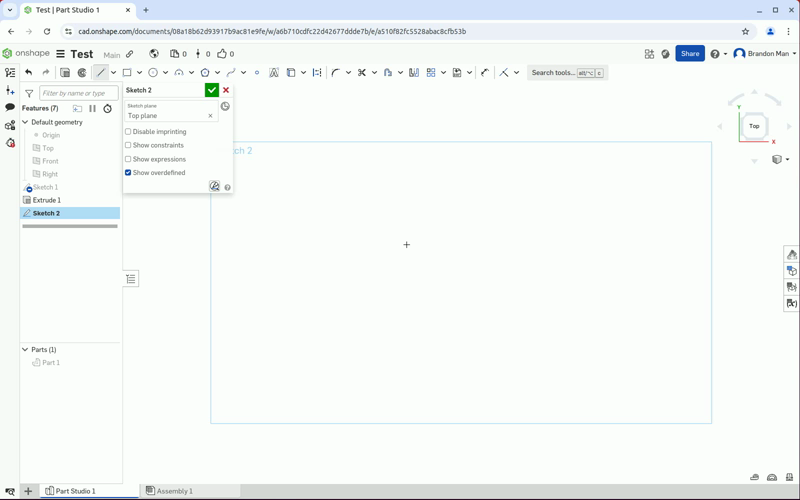
key_up(shift)
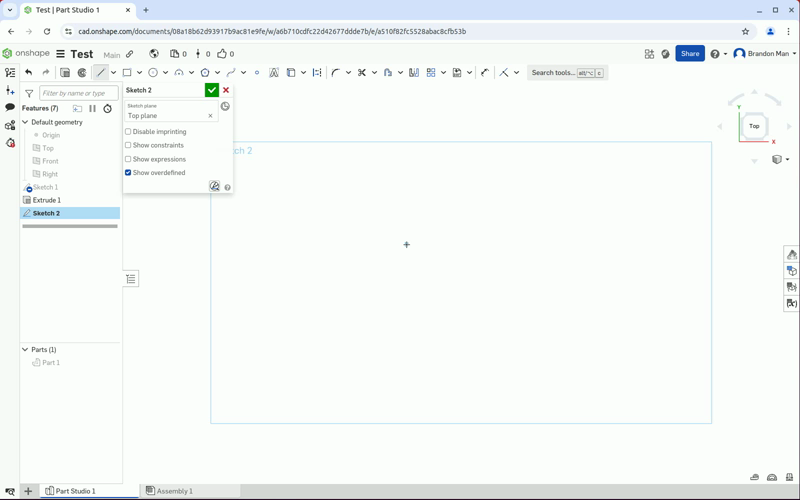
key_down(shift)
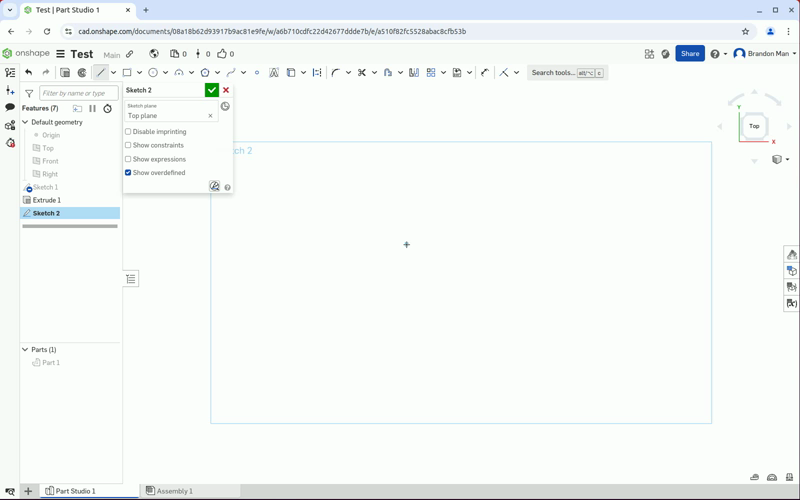
mouse_move(437, 298)
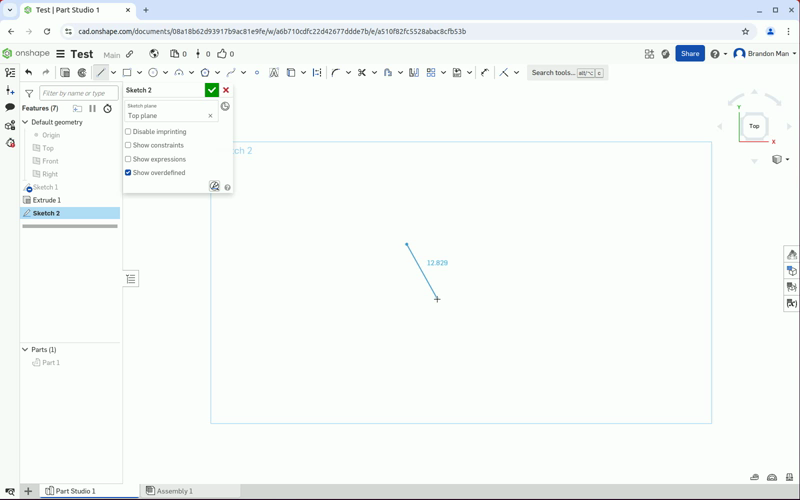
click(437, 298)
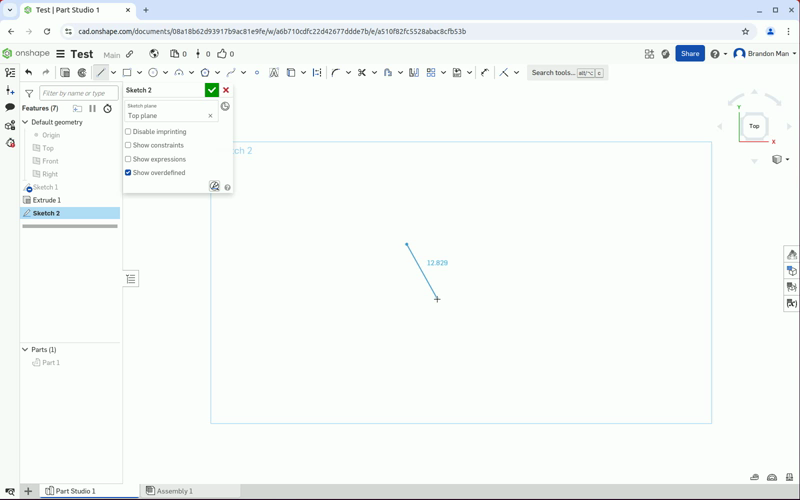
key_up(shift)
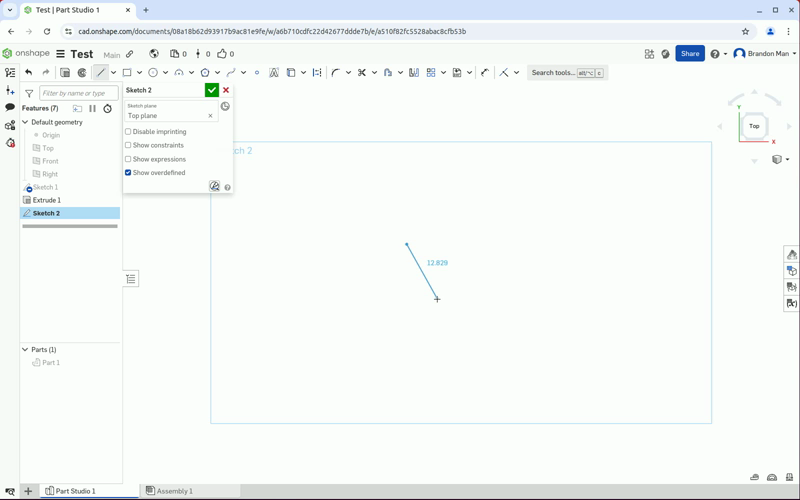
key_down(shift)
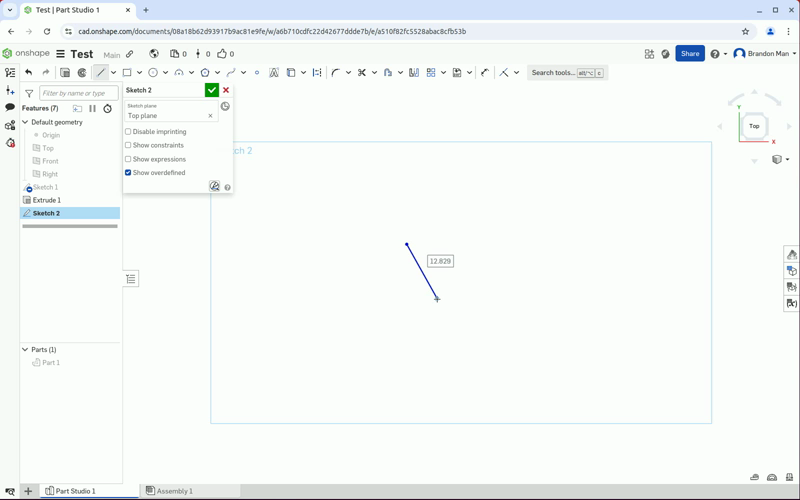
mouse_move(467, 298)
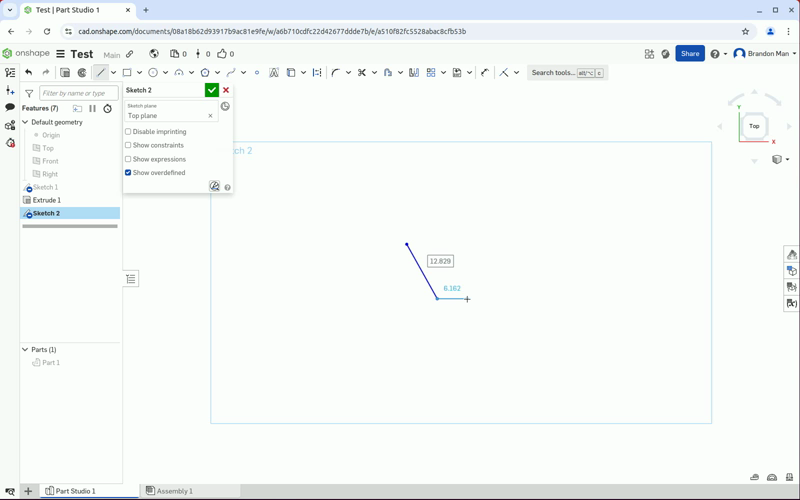
mouse_move(450, 298)
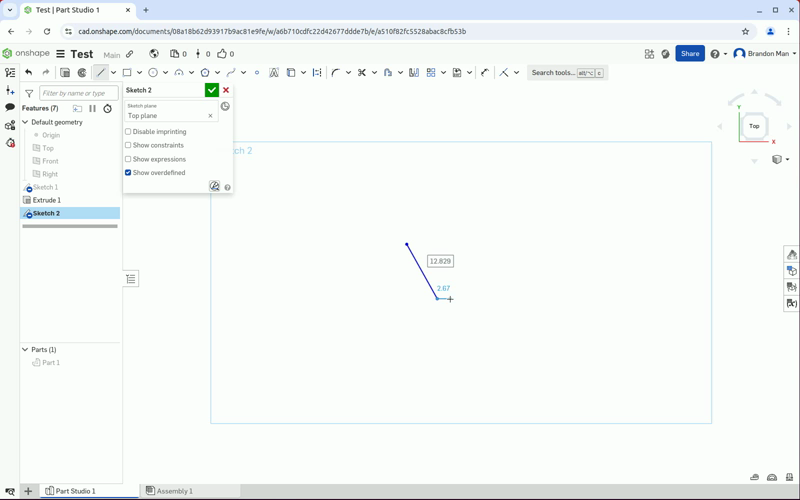
click(450, 298)
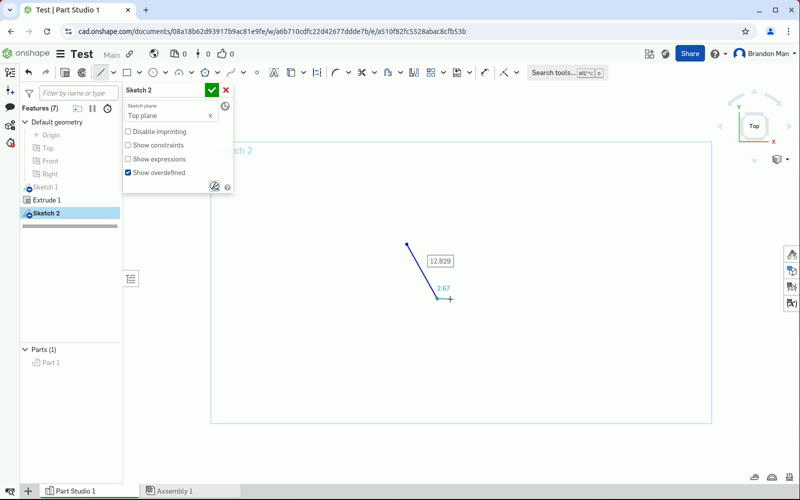
key_up(shift)
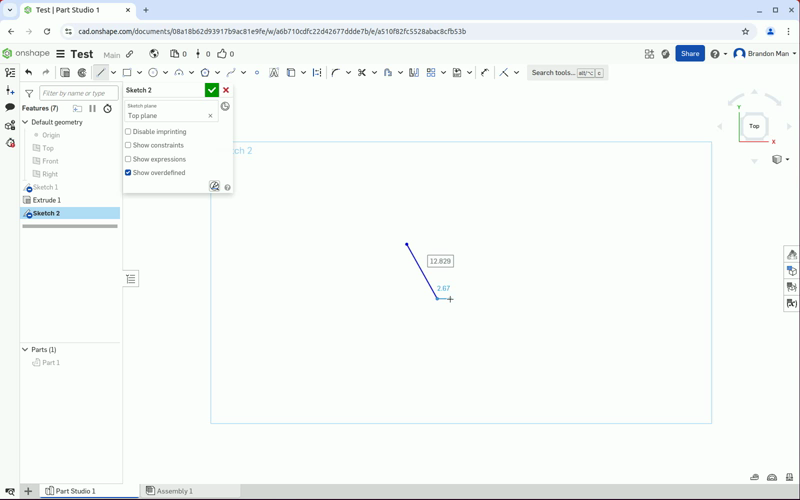
key_down(shift)
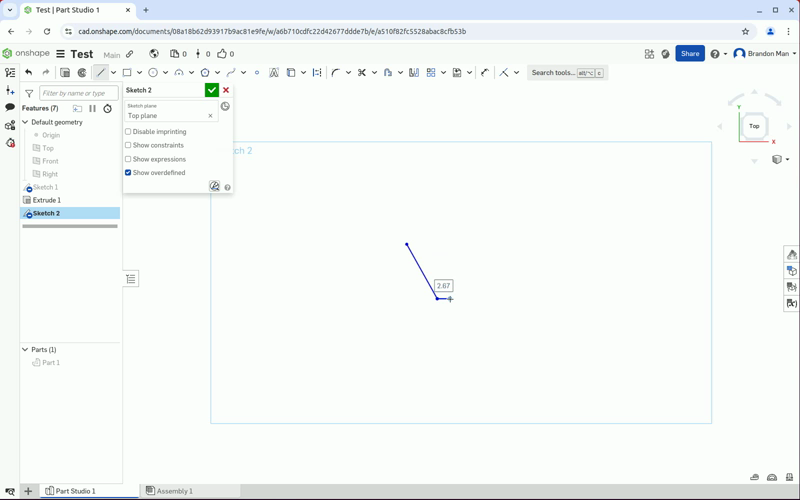
mouse_move(476, 244)
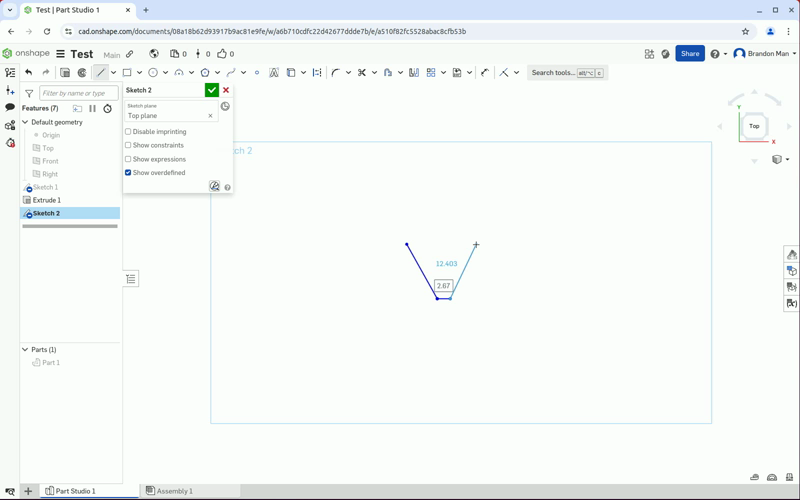
click(476, 244)
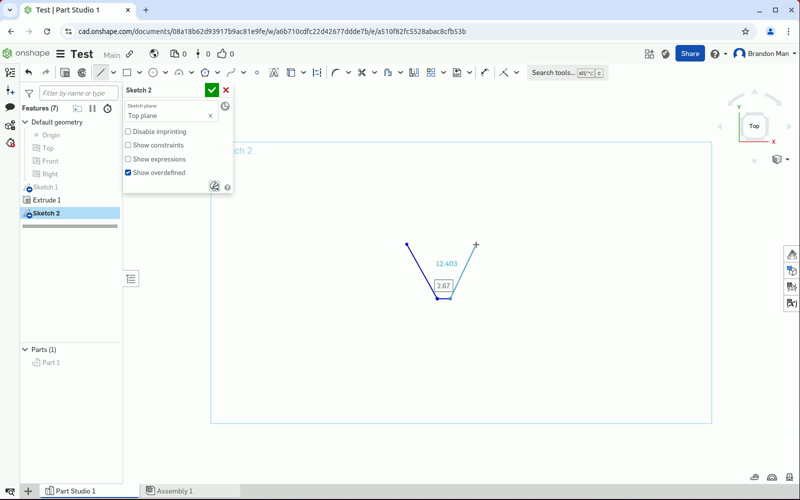
key_up(shift)
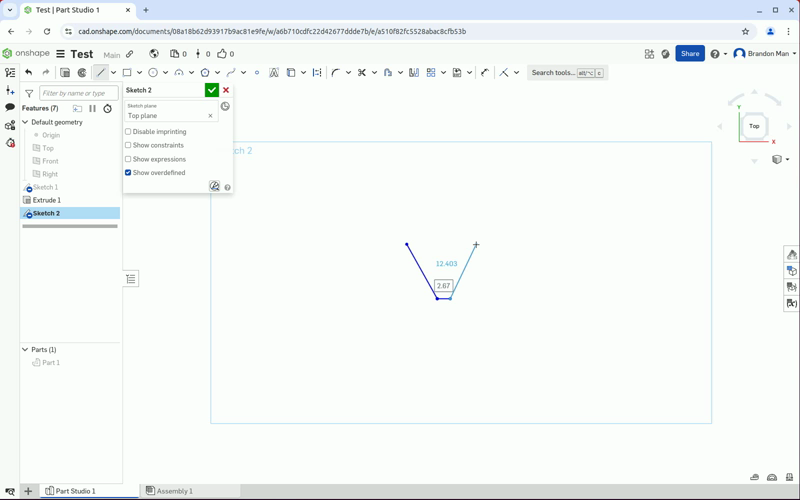
key_down(shift)
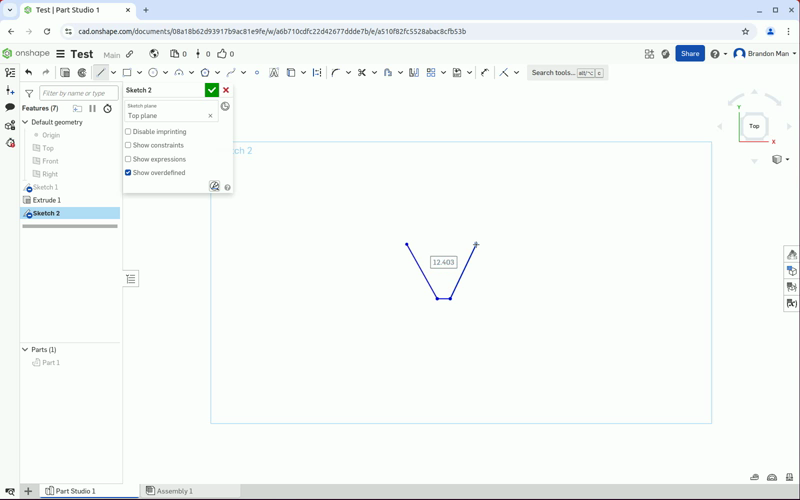
mouse_move(506, 244)
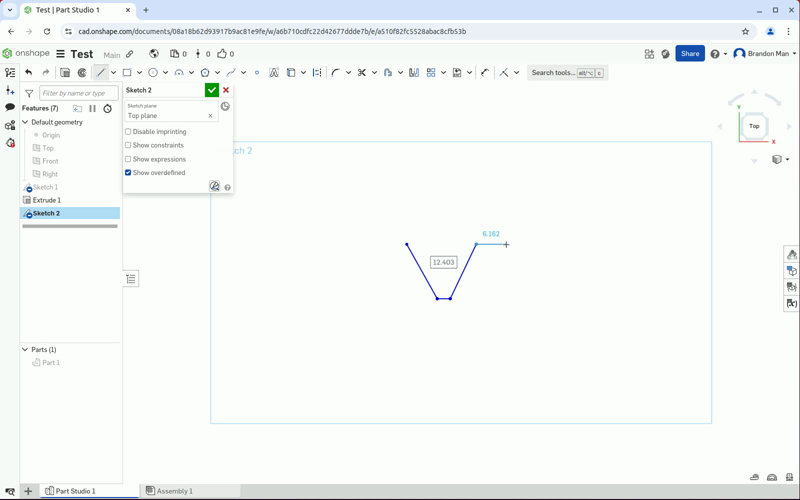
mouse_move(474, 237)
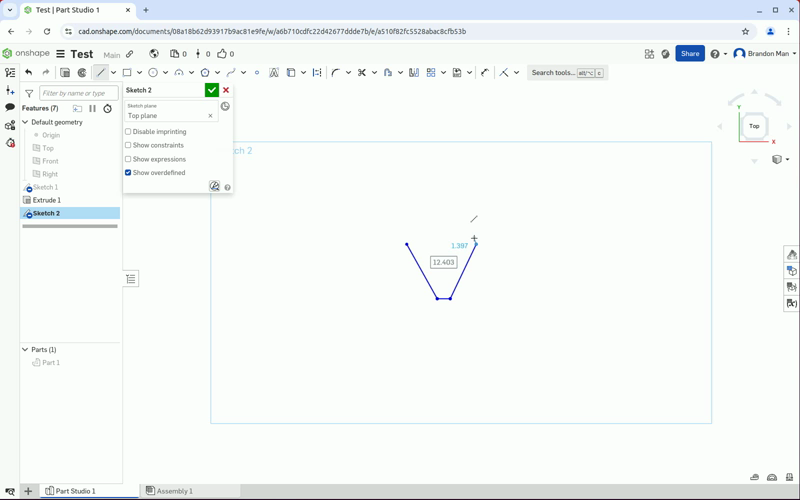
scroll(6)
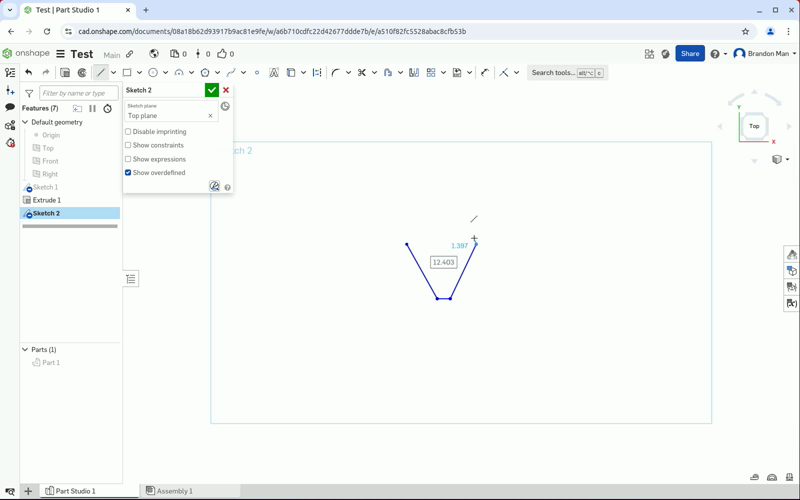
scroll(6)
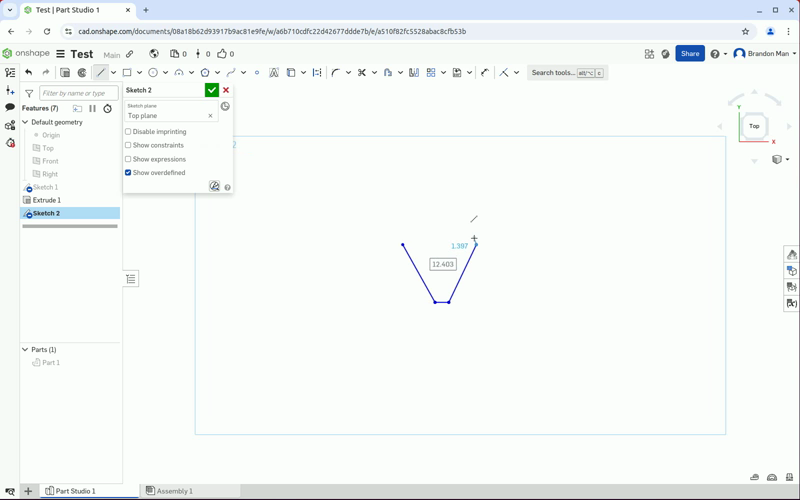
scroll(6)
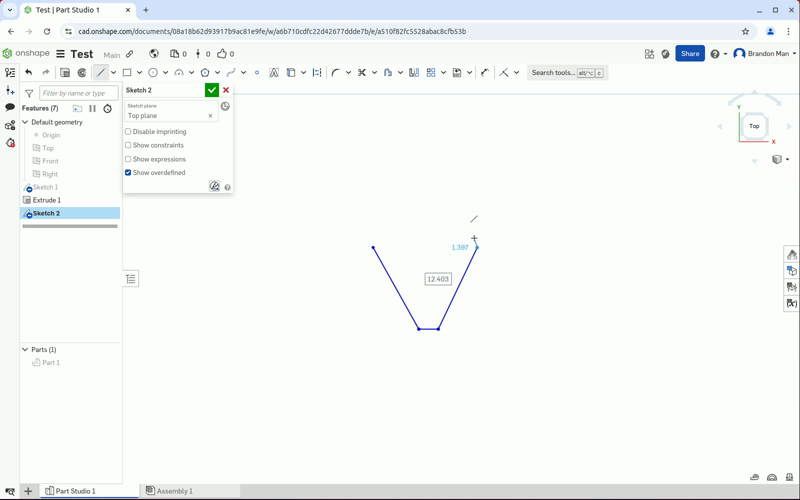
scroll(6)
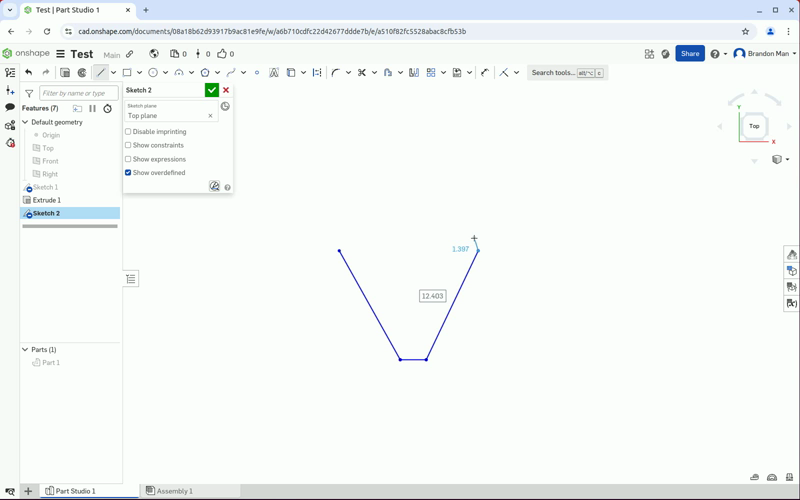
scroll(6)
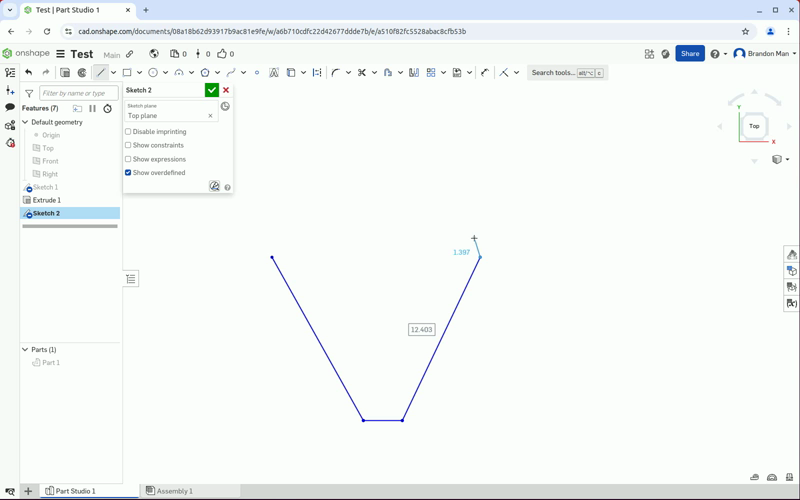
scroll(6)
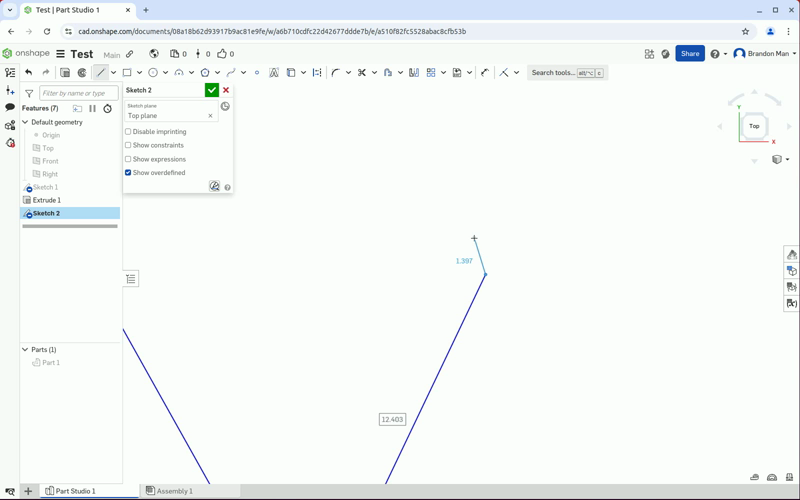
scroll(6)
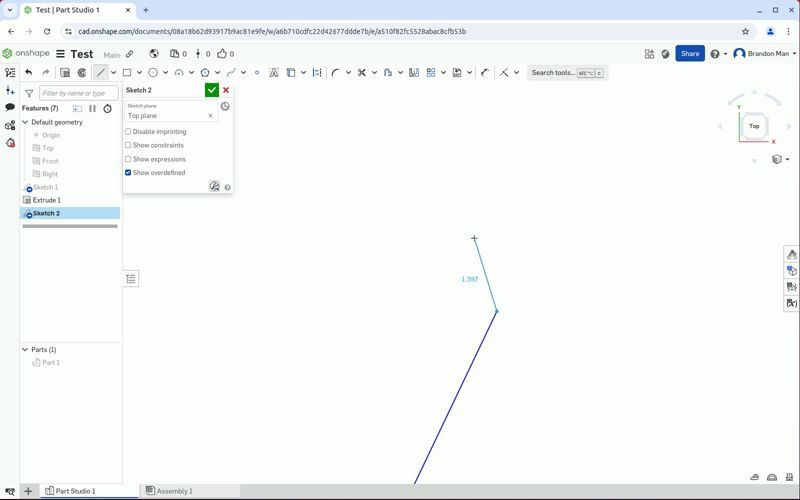
click(474, 237)
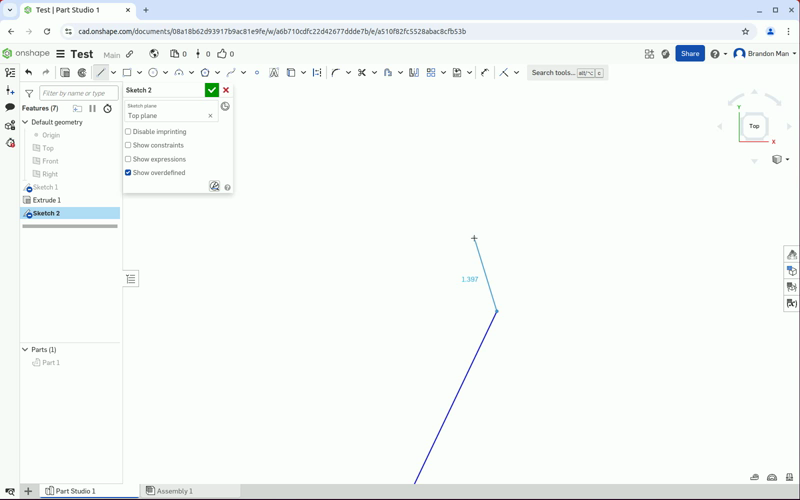
scroll(-6)
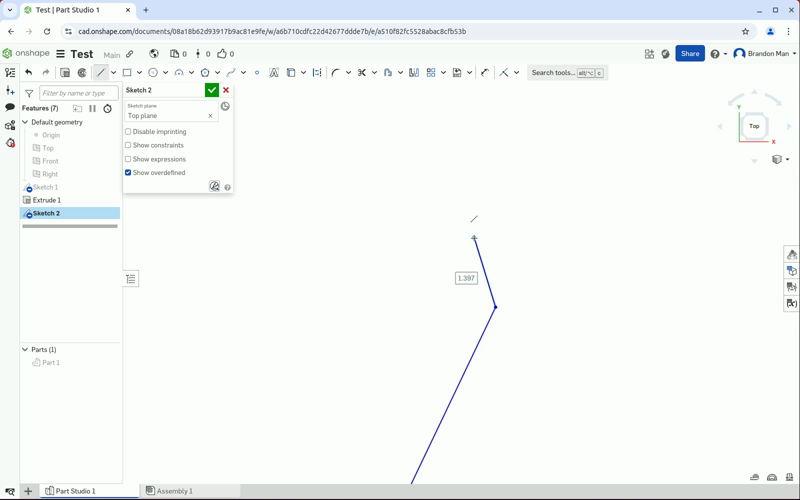
scroll(-6)
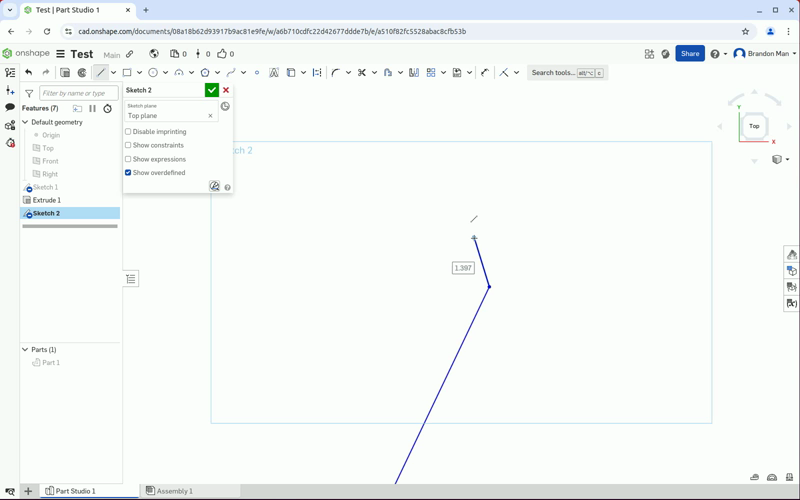
scroll(-6)
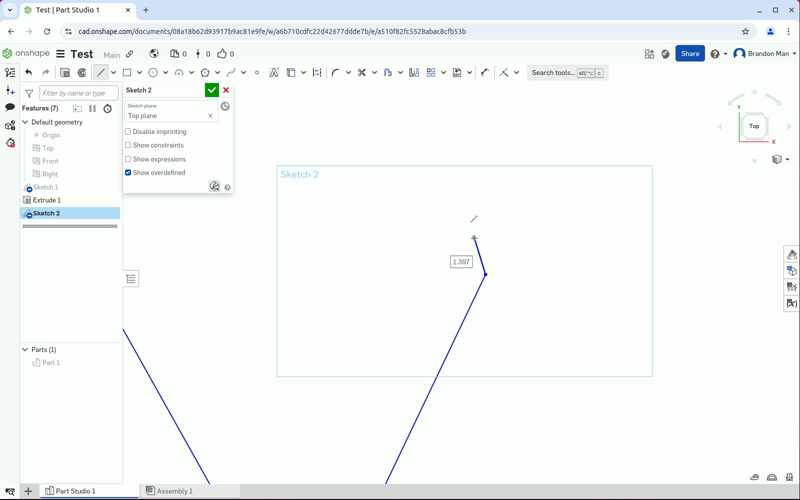
scroll(-6)
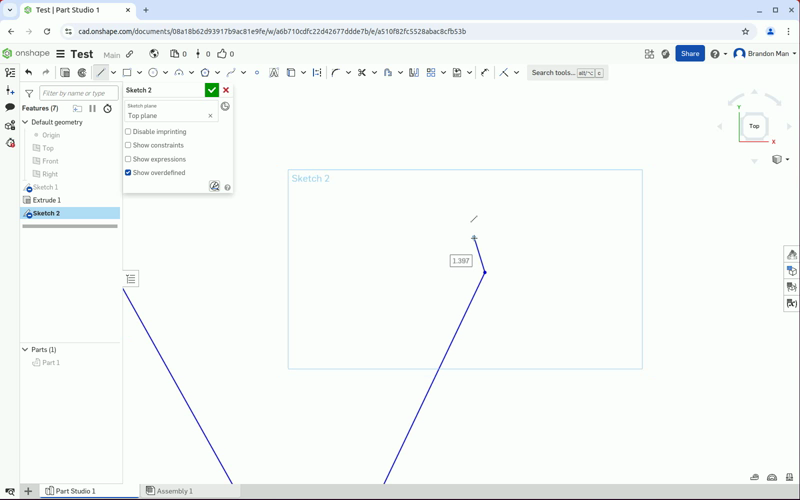
scroll(-6)
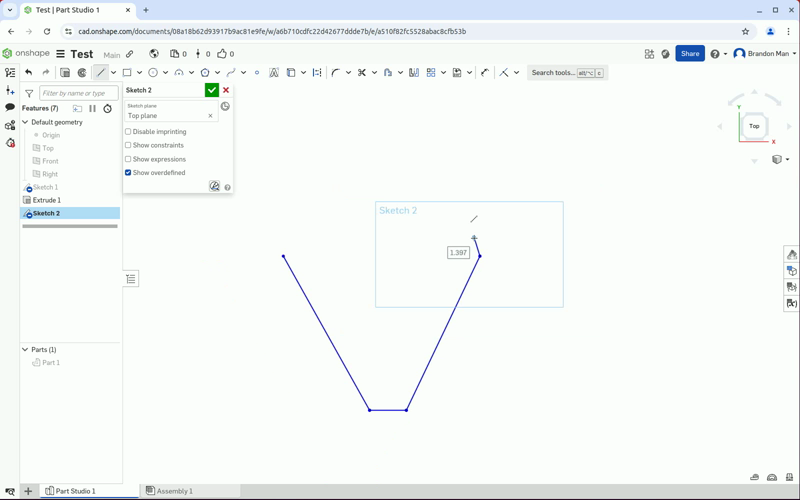
scroll(-6)
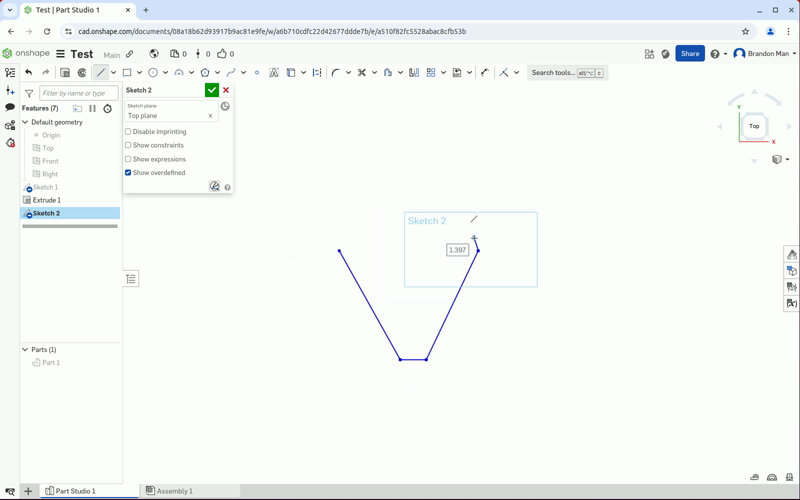
scroll(-6)
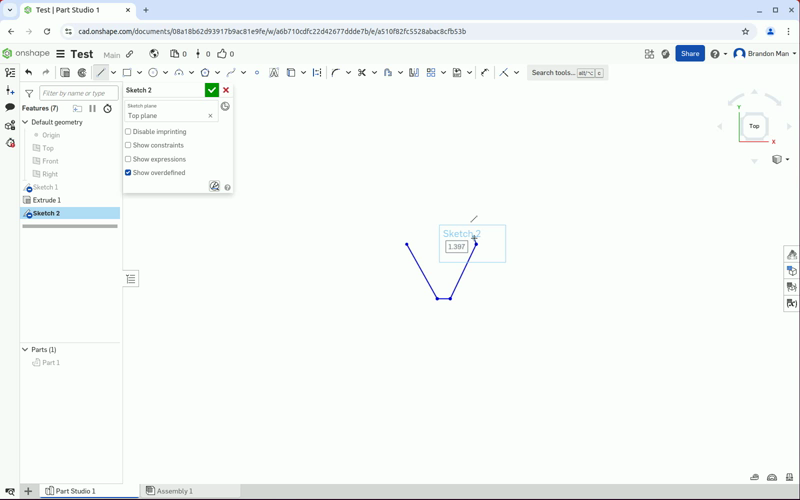
key_up(shift)
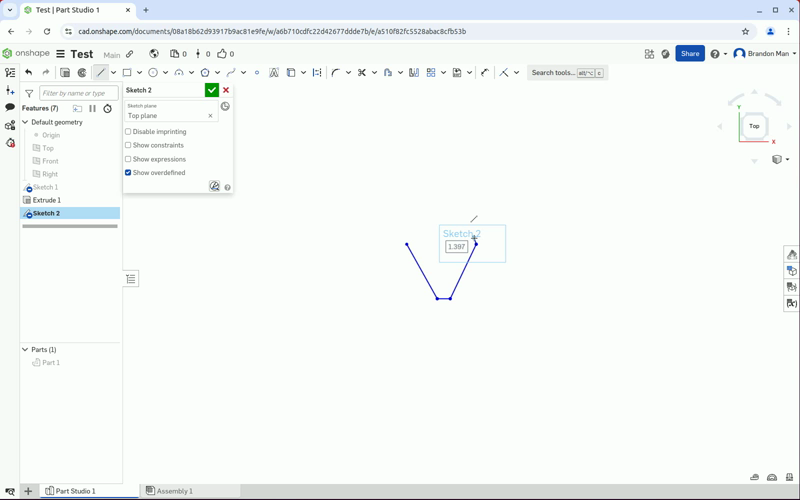
key_down(shift)
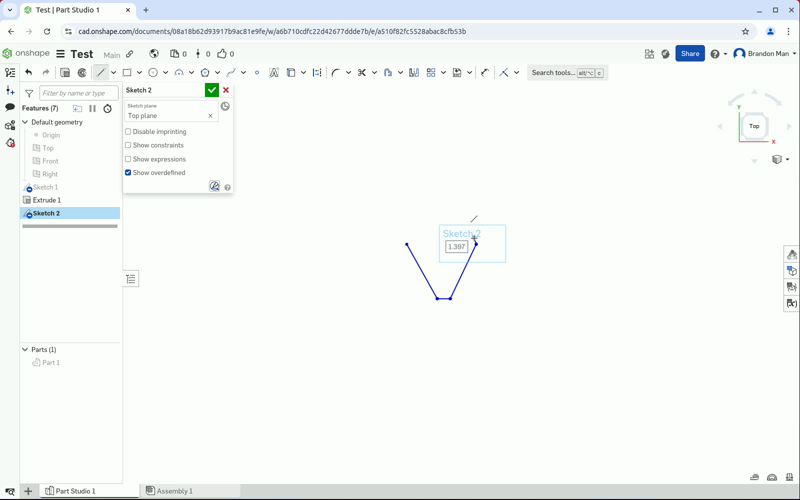
mouse_move(409, 237)
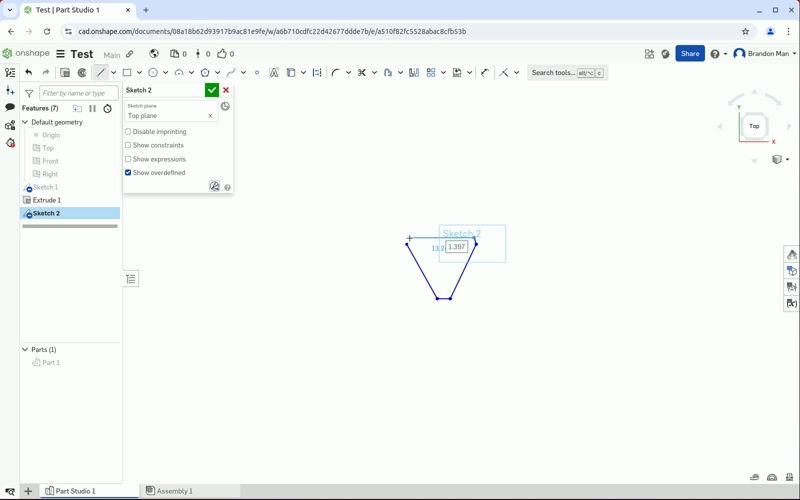
click(409, 237)
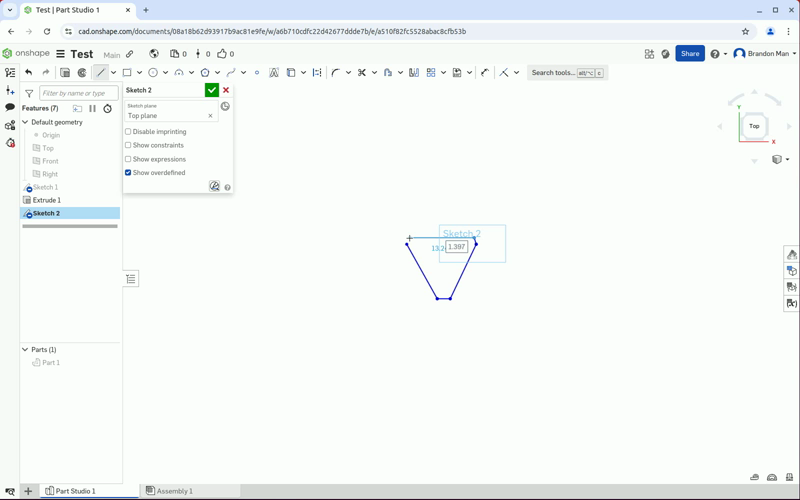
key_up(shift)
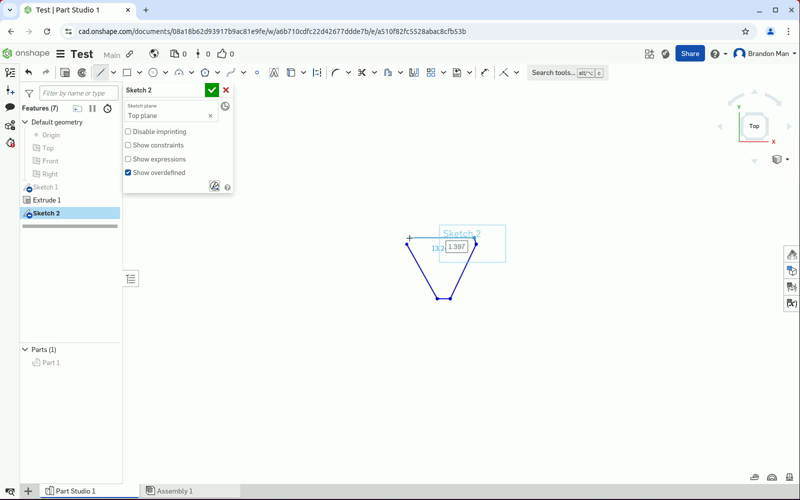
mouse_move(439, 237)
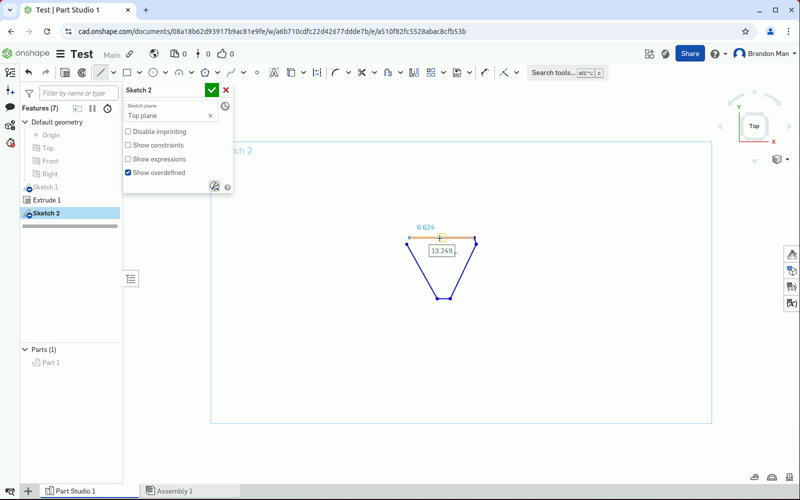
key_down(shift)
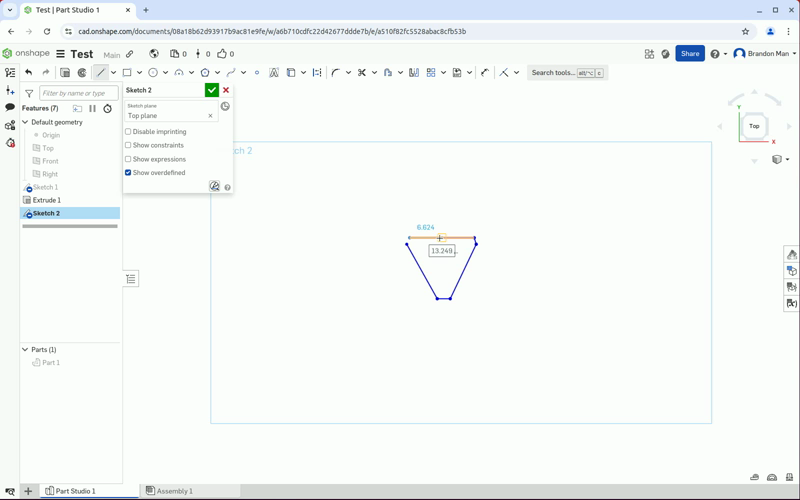
mouse_move(406, 244)
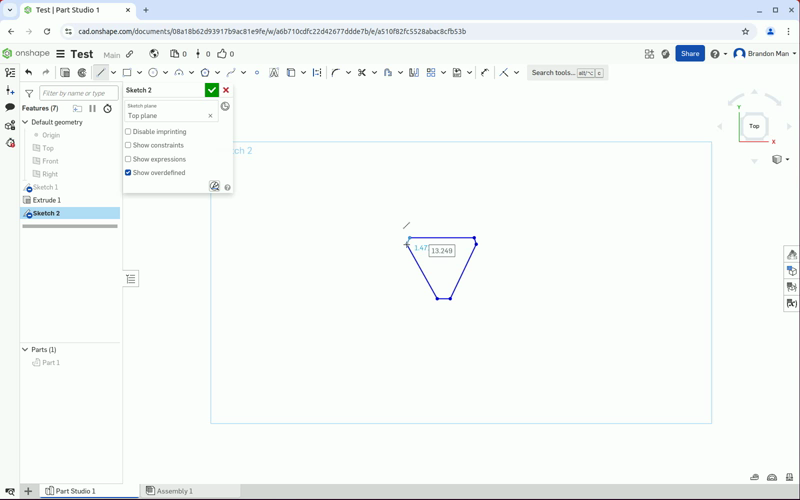
scroll(6)
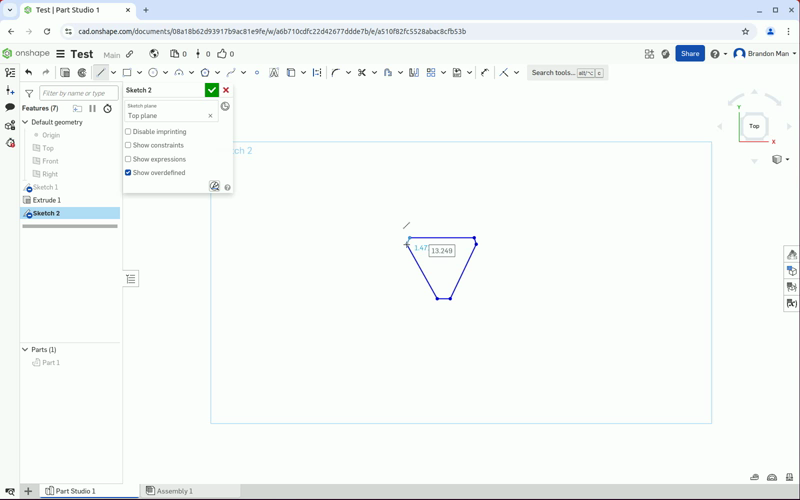
scroll(6)
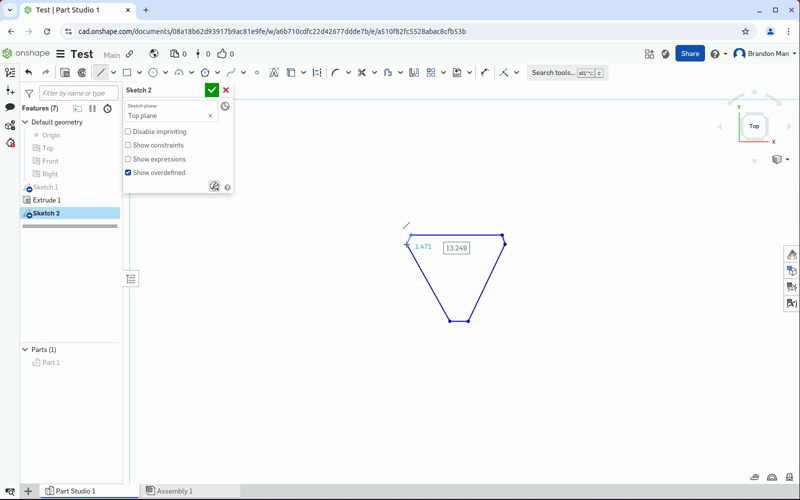
scroll(6)
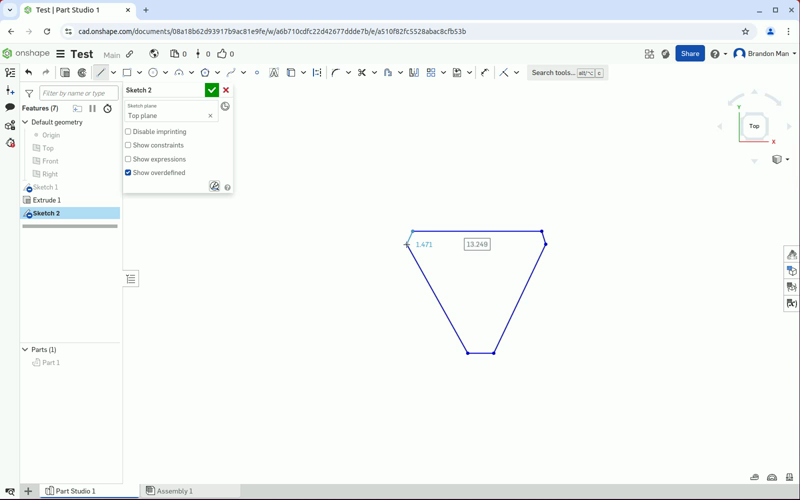
scroll(6)
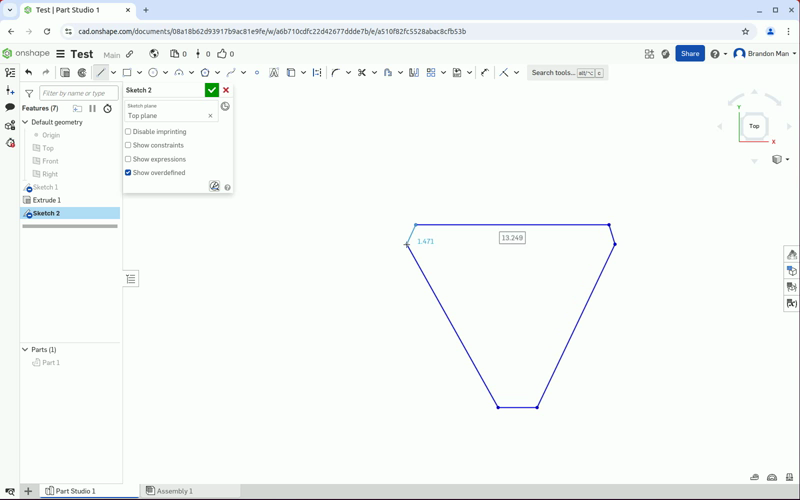
scroll(6)
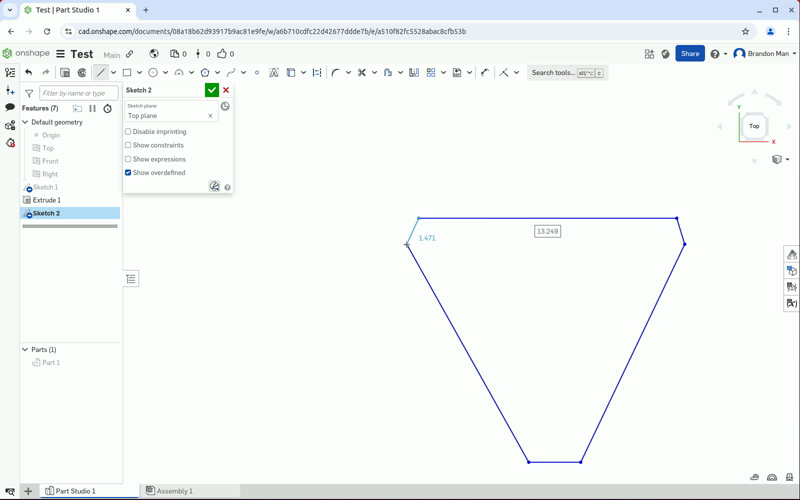
scroll(6)
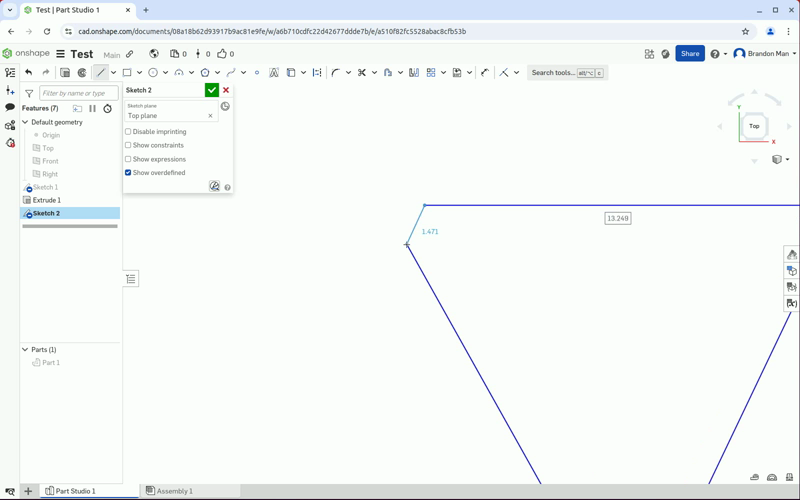
scroll(6)
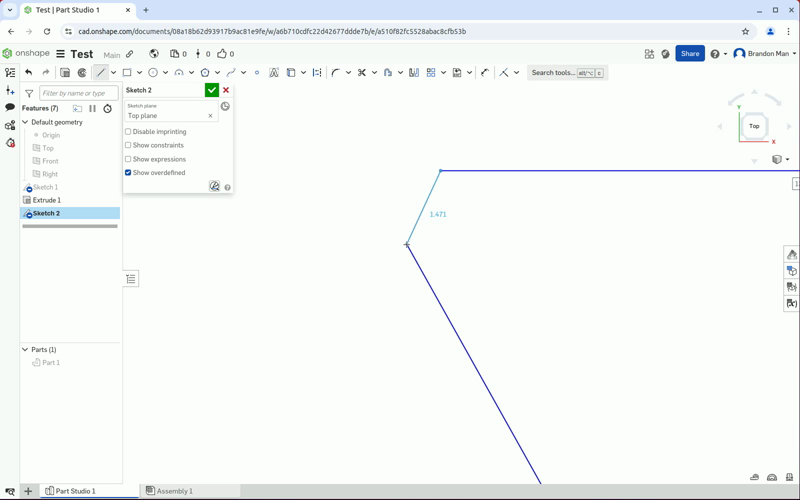
key_up(shift)
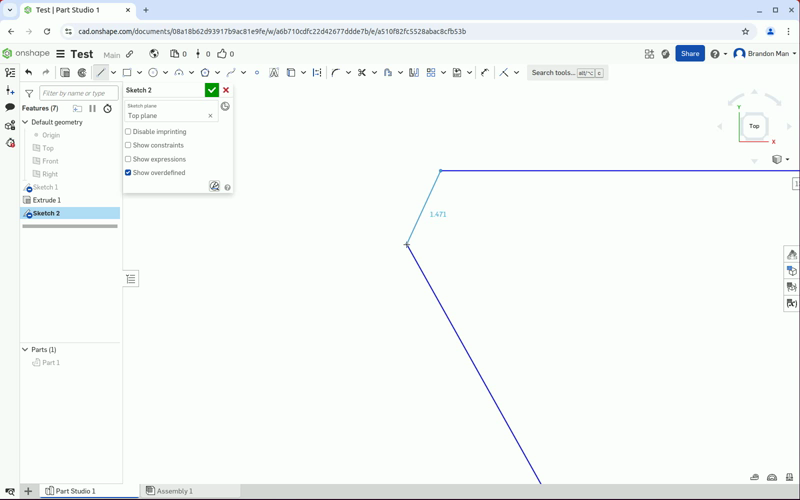
click(406, 244)
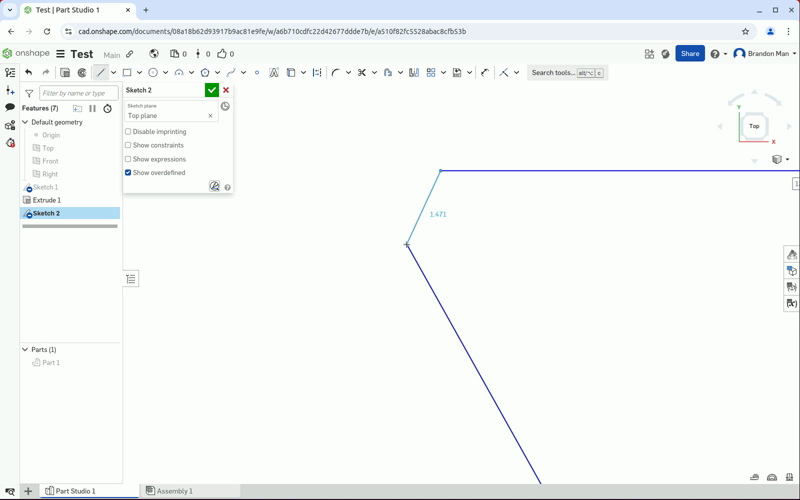
scroll(-6)
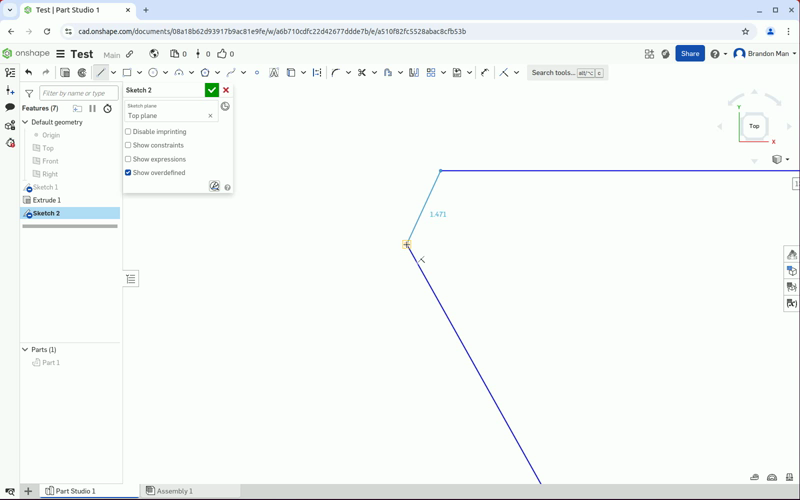
scroll(-6)
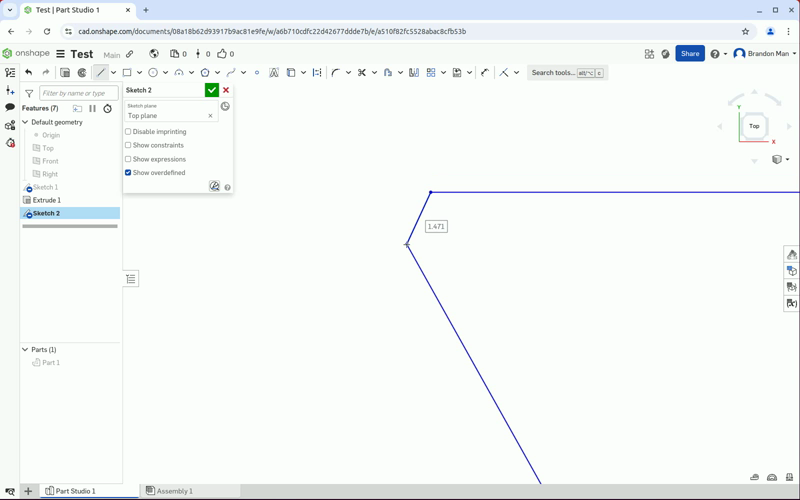
scroll(-6)
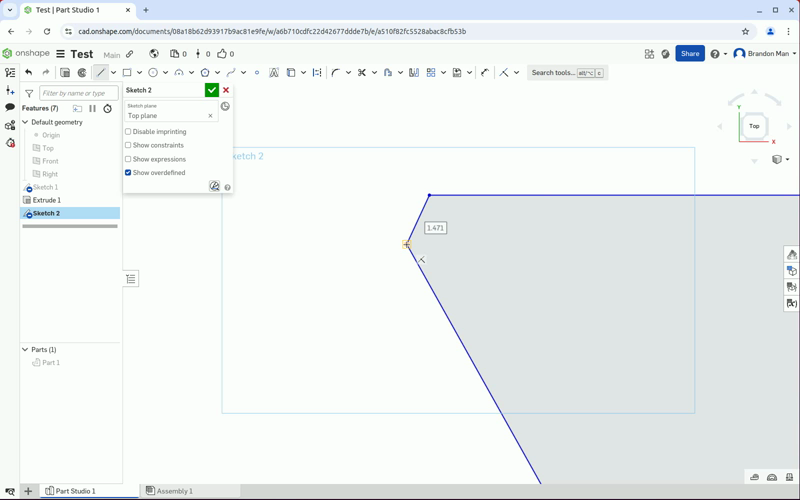
scroll(-6)
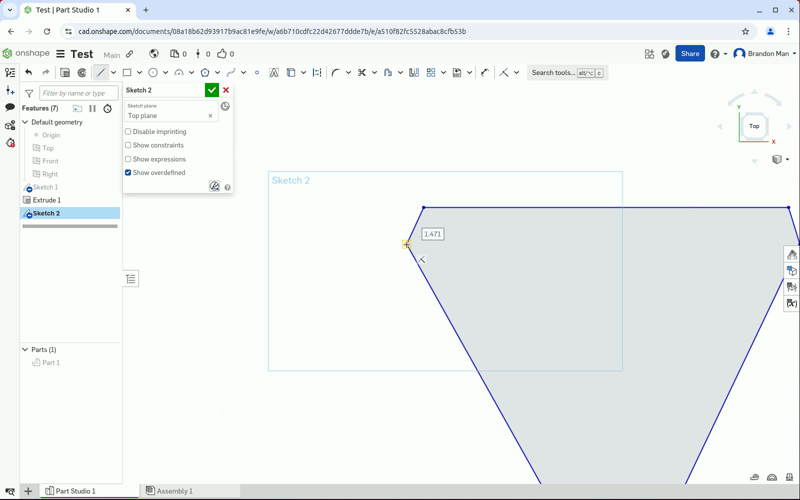
scroll(-6)
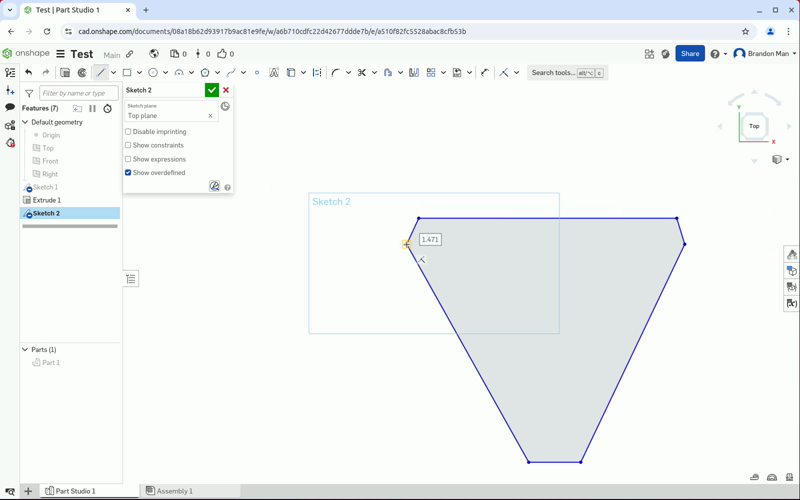
scroll(-6)
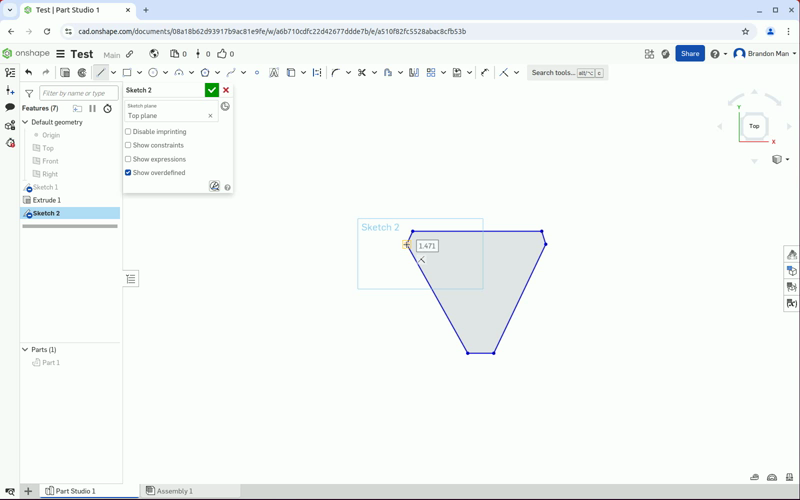
scroll(-6)
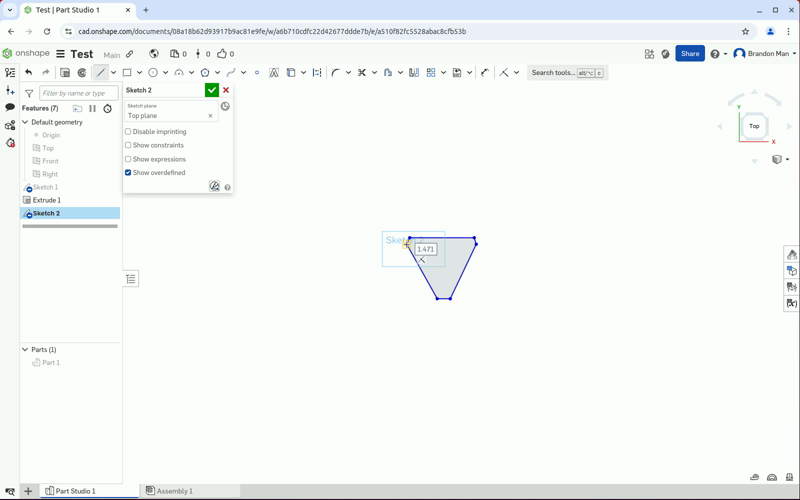
key(esc)
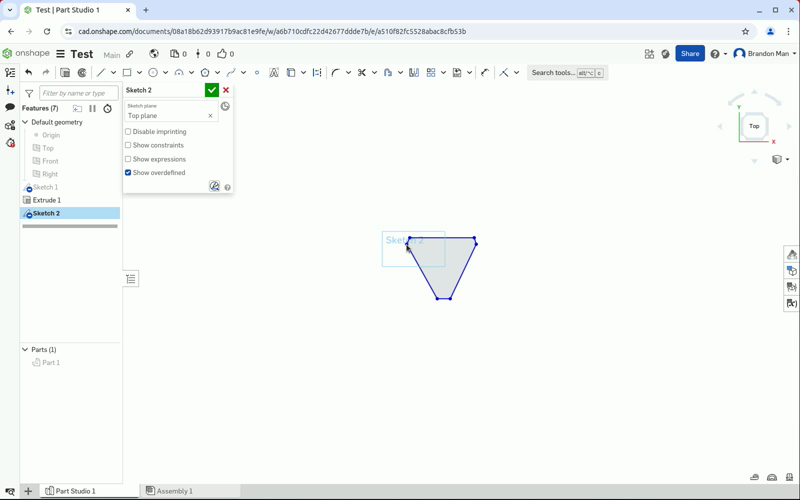
key(l)
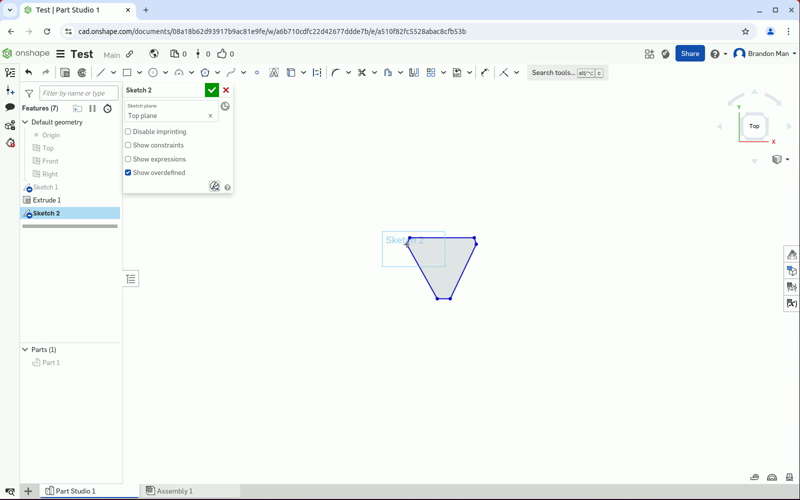
key_down(shift)
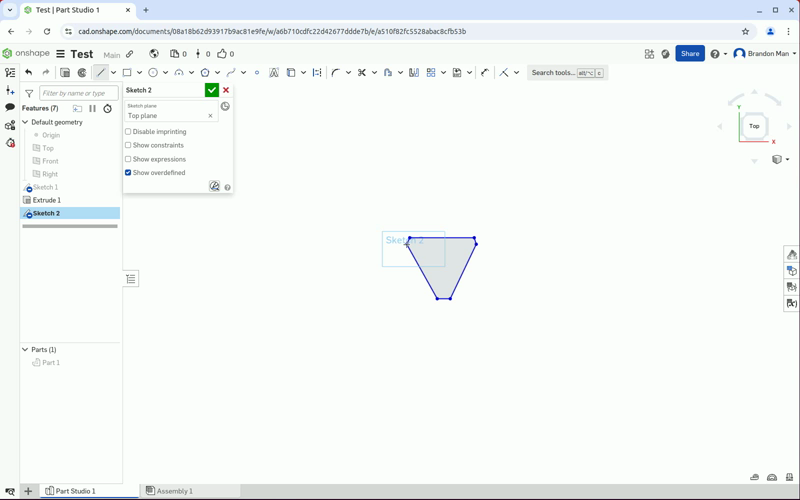
mouse_move(415, 249)
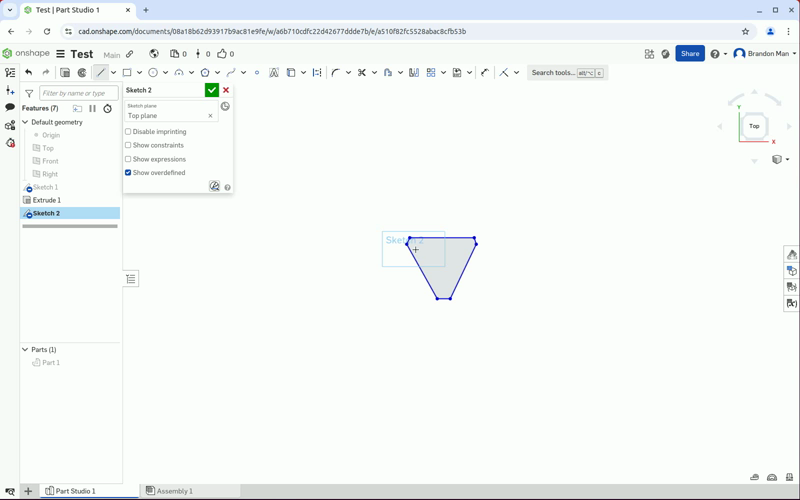
click(415, 249)
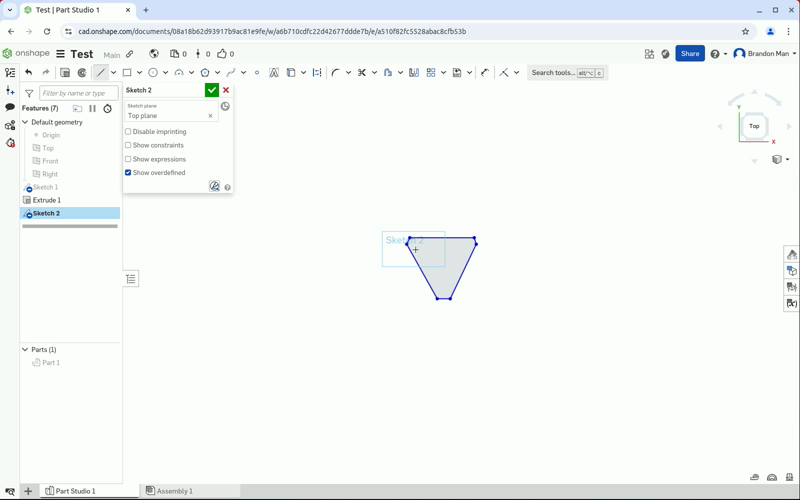
key_up(shift)
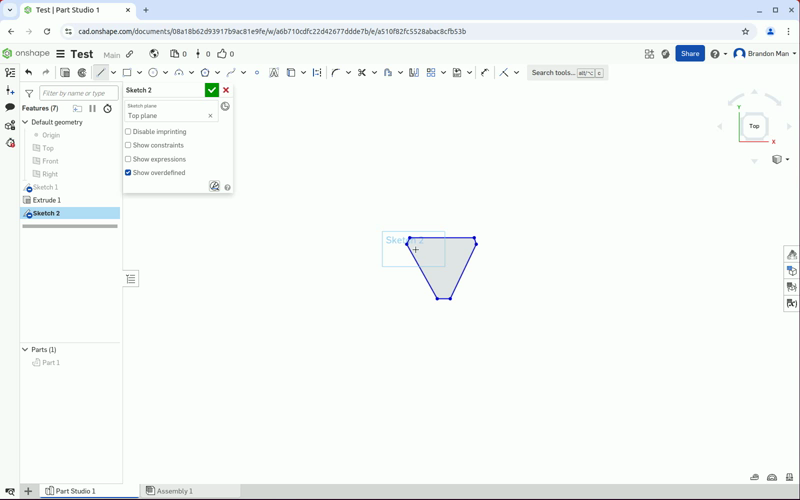
key_down(shift)
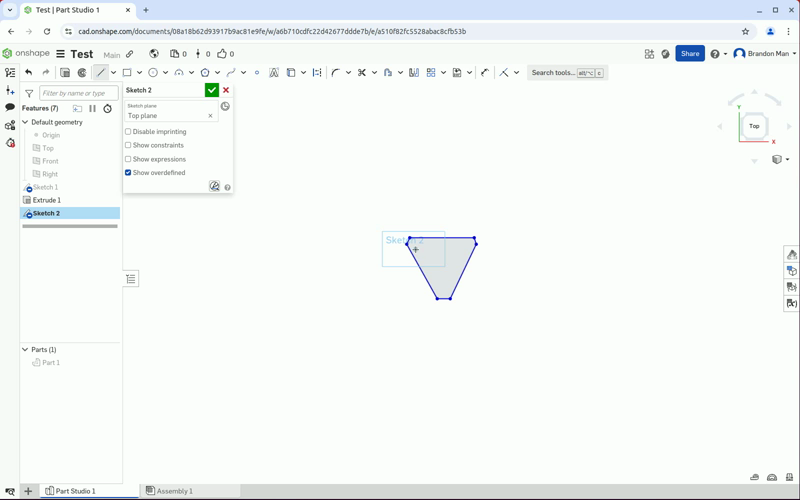
mouse_move(445, 249)
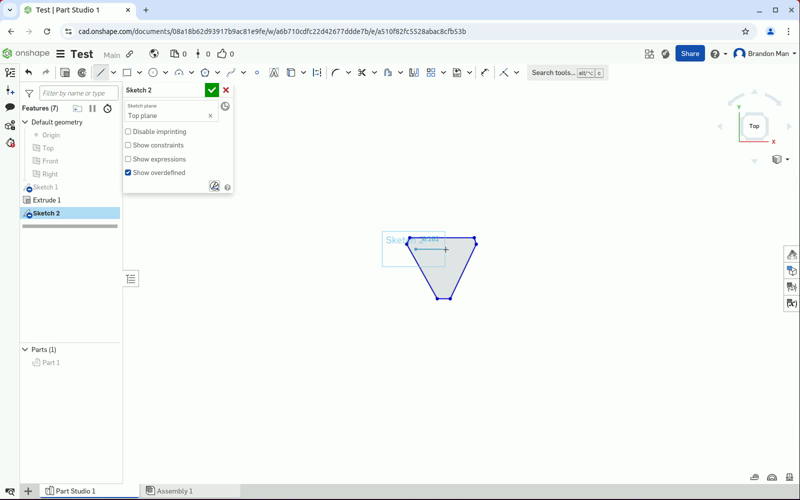
mouse_move(440, 293)
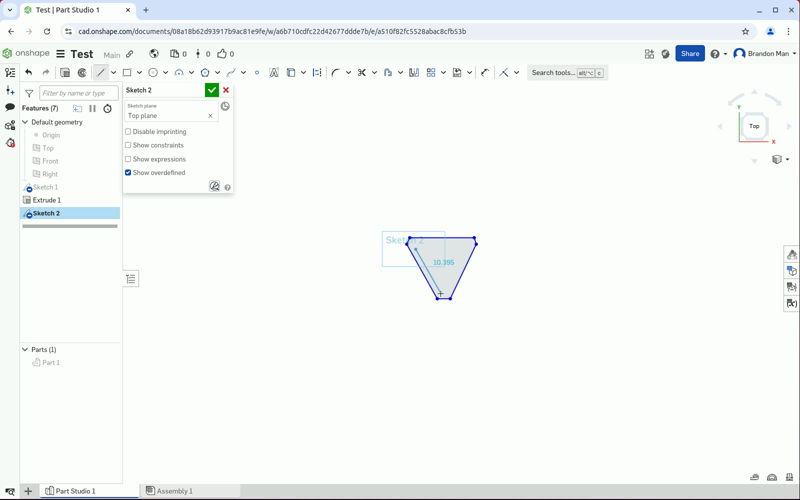
click(440, 293)
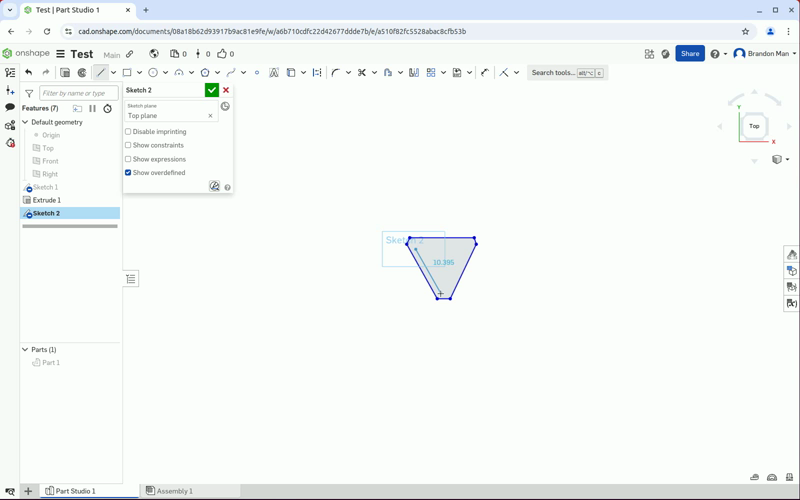
key_up(shift)
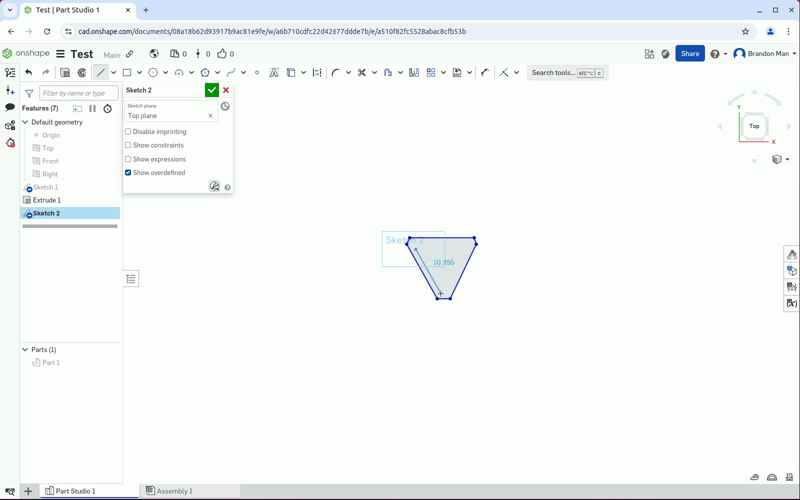
key(esc)
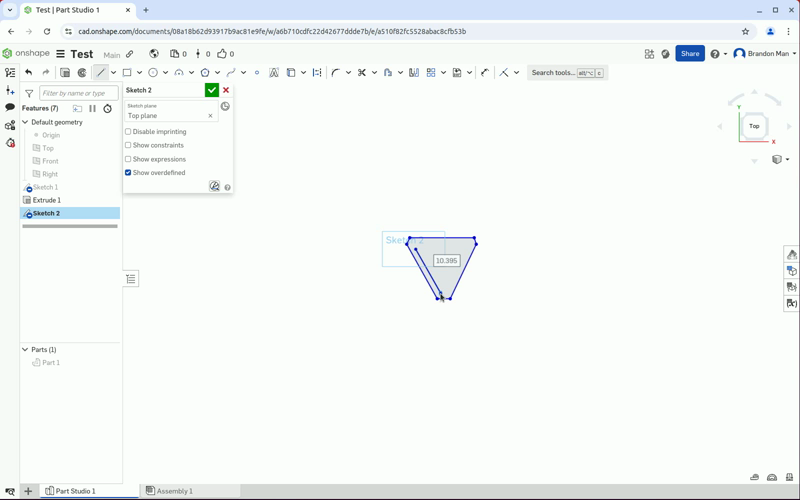
key(a)
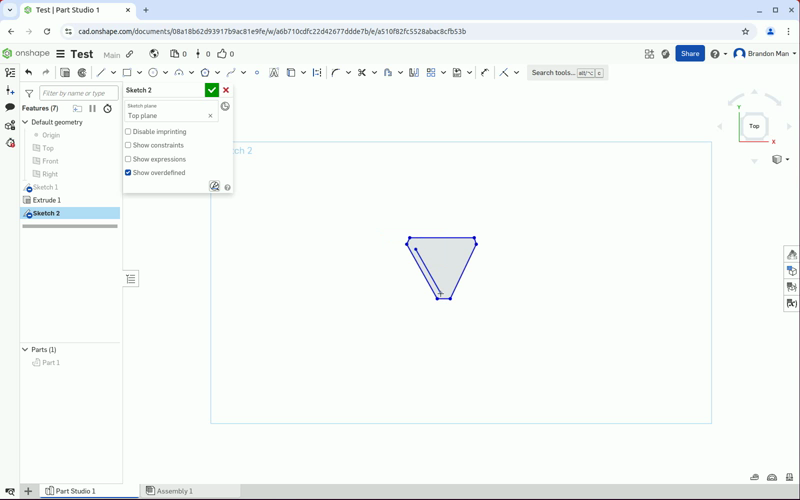
mouse_move(440, 293)
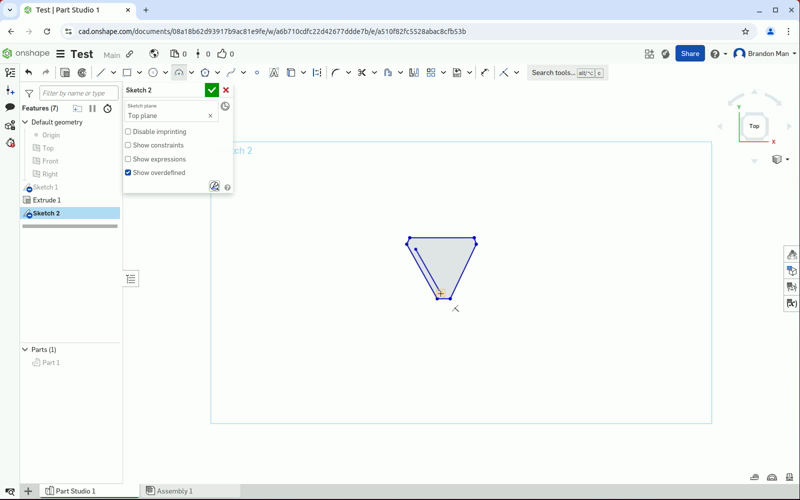
click(440, 293)
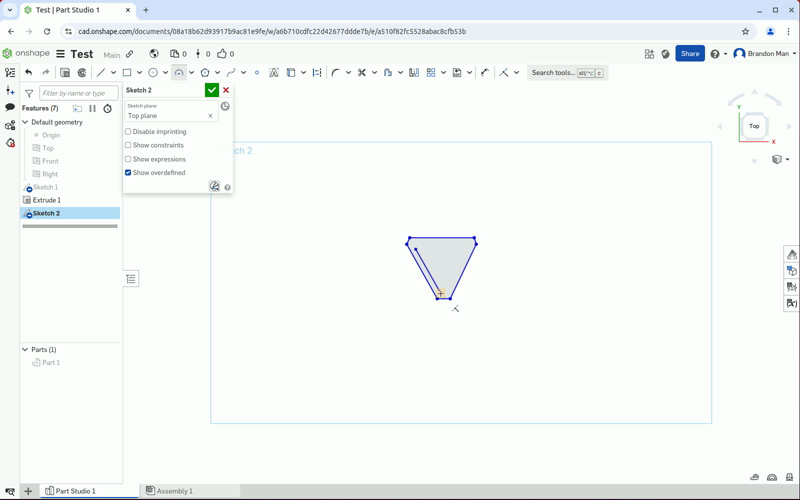
key_down(shift)
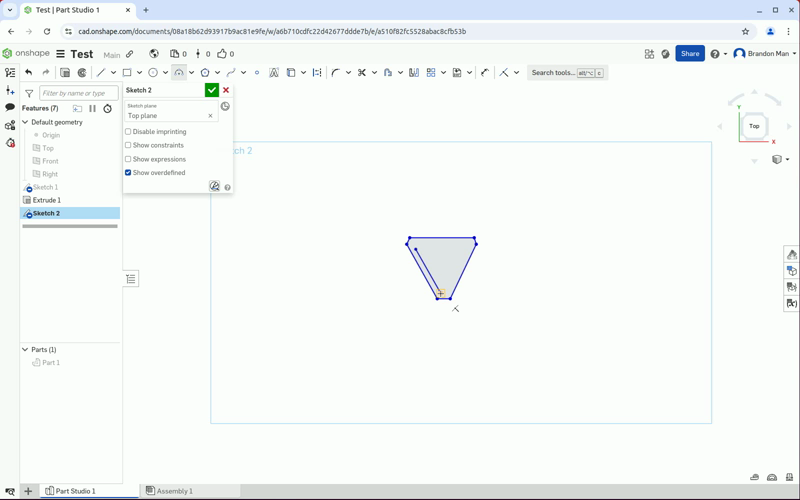
mouse_move(446, 293)
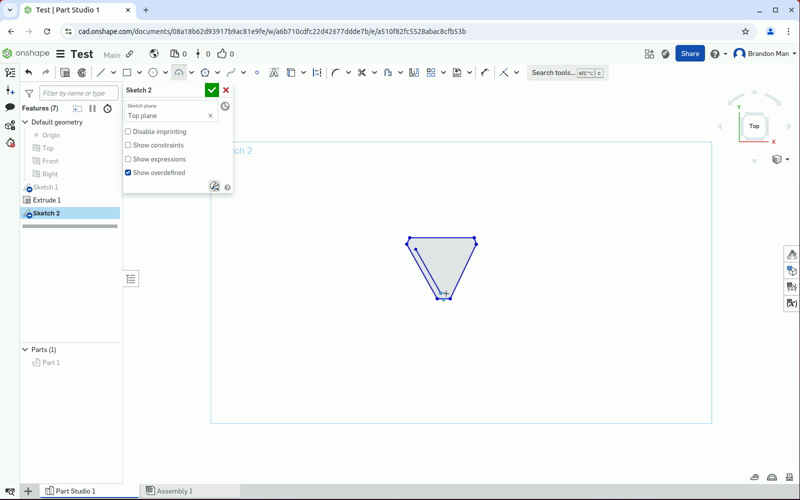
scroll(6)
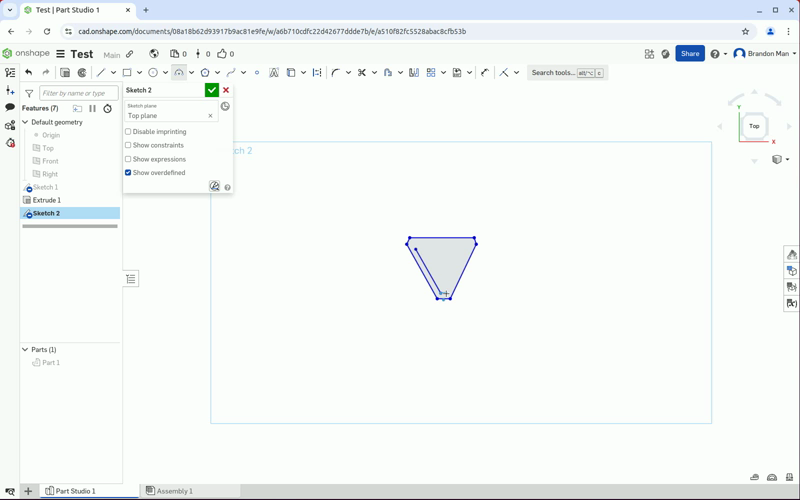
scroll(6)
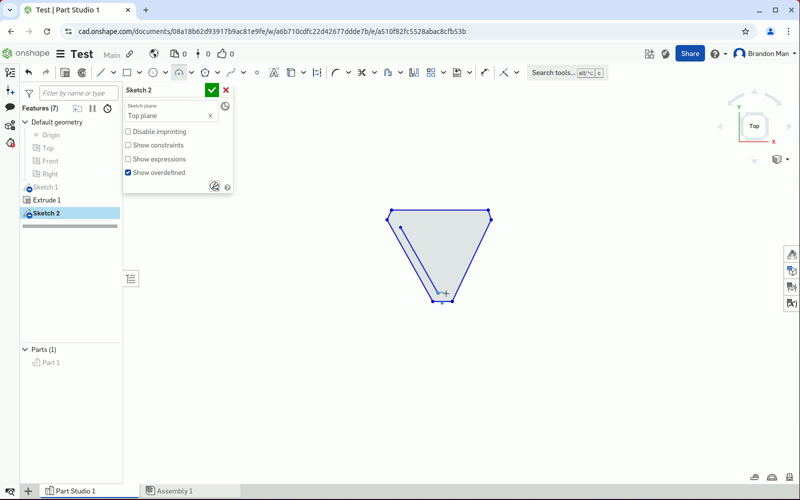
scroll(6)
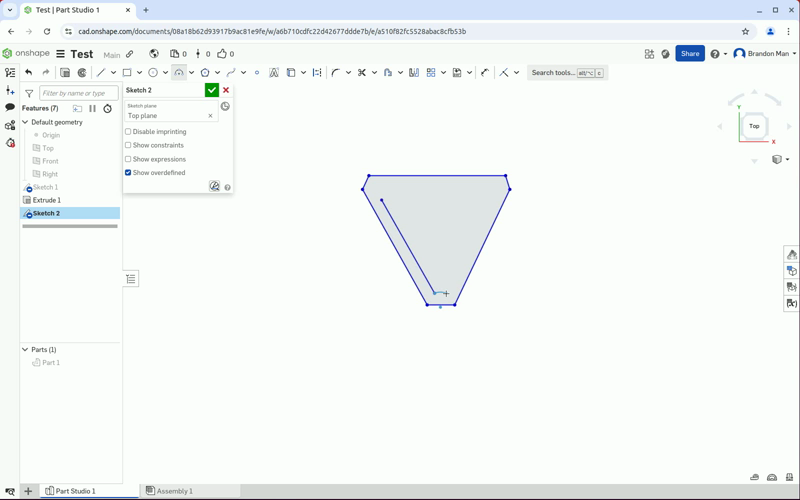
scroll(6)
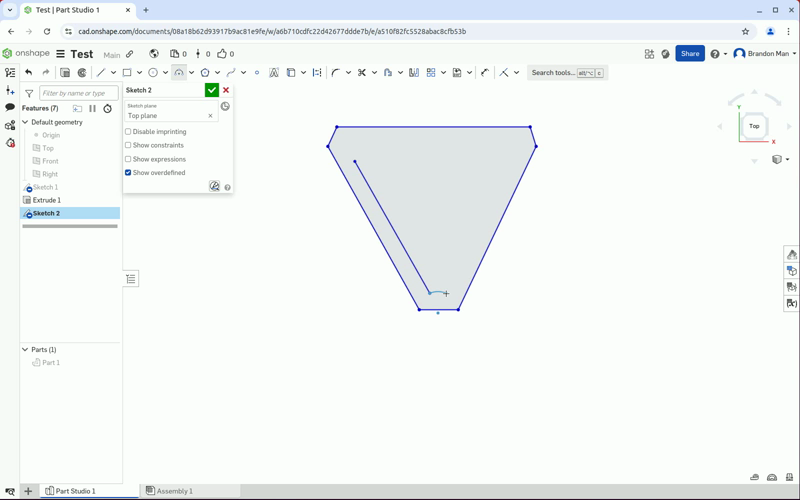
scroll(6)
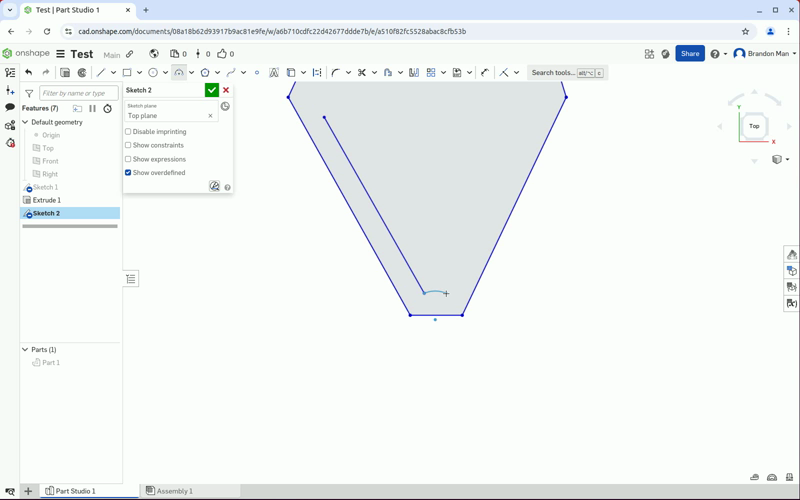
scroll(6)
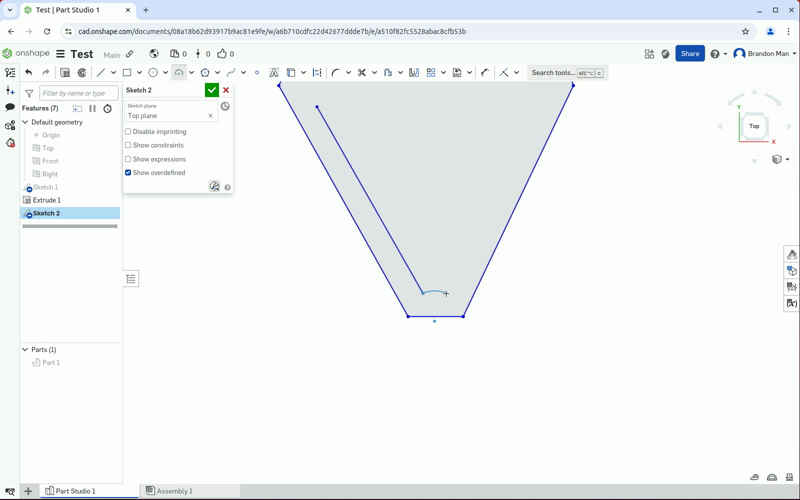
scroll(6)
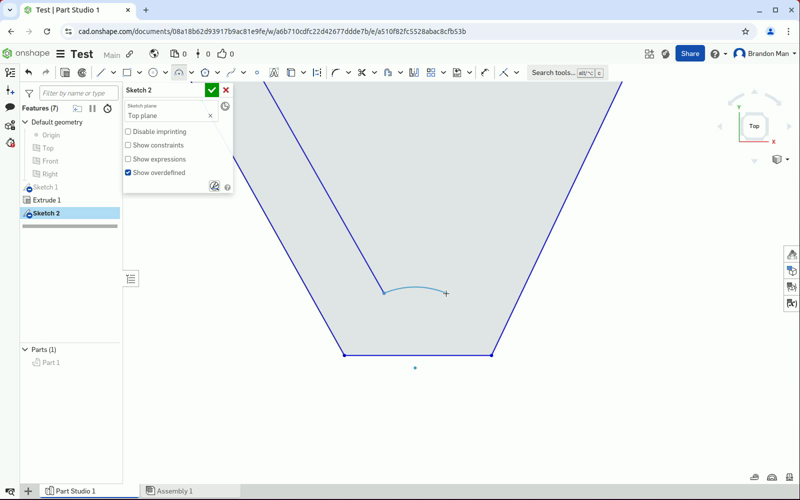
click(446, 293)
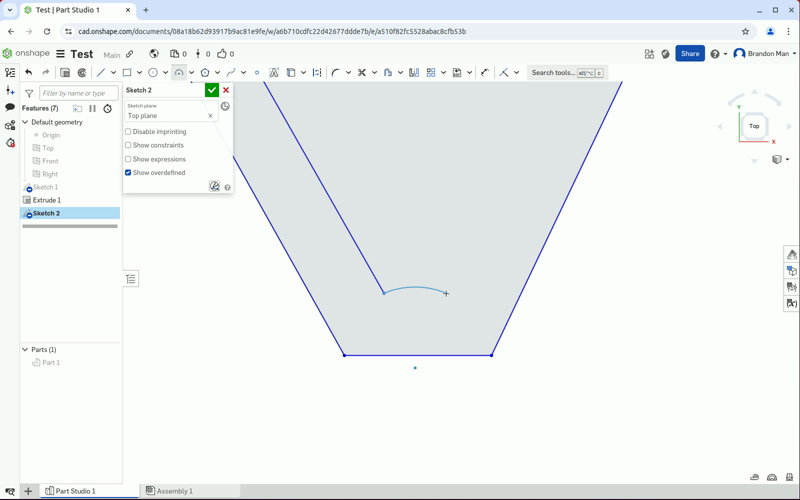
scroll(-6)
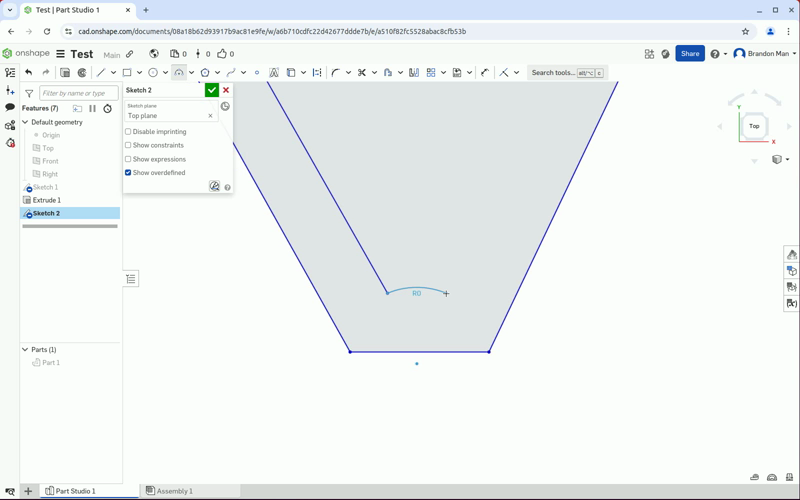
scroll(-6)
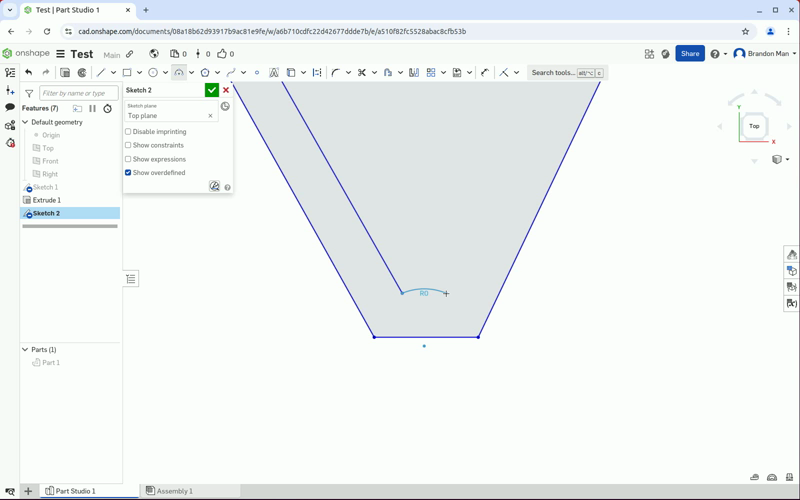
scroll(-6)
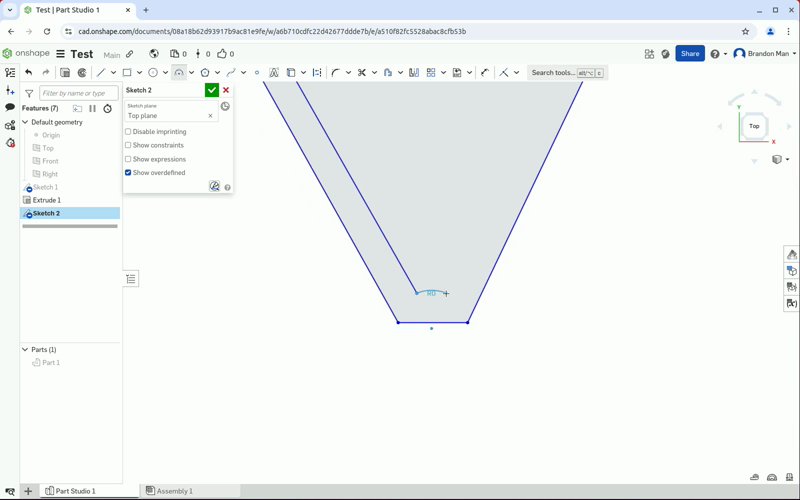
scroll(-6)
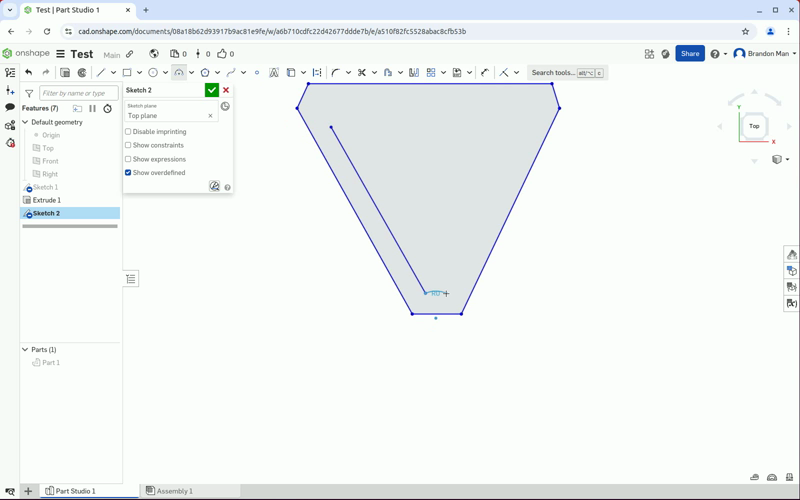
scroll(-6)
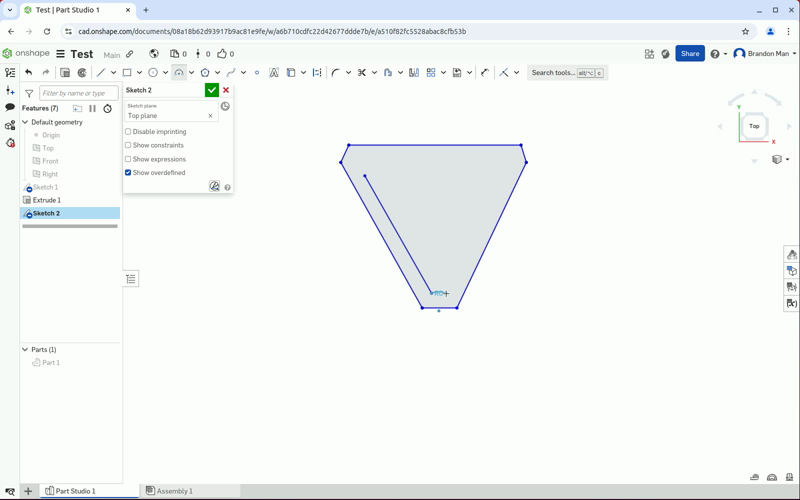
scroll(-6)
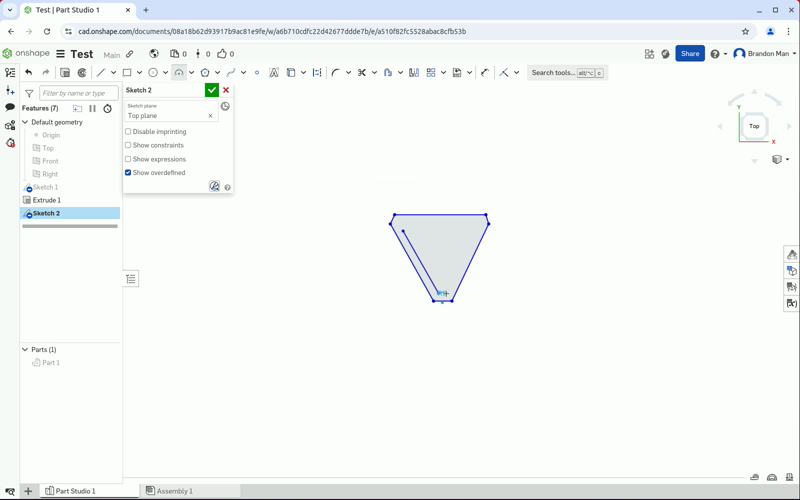
scroll(-6)
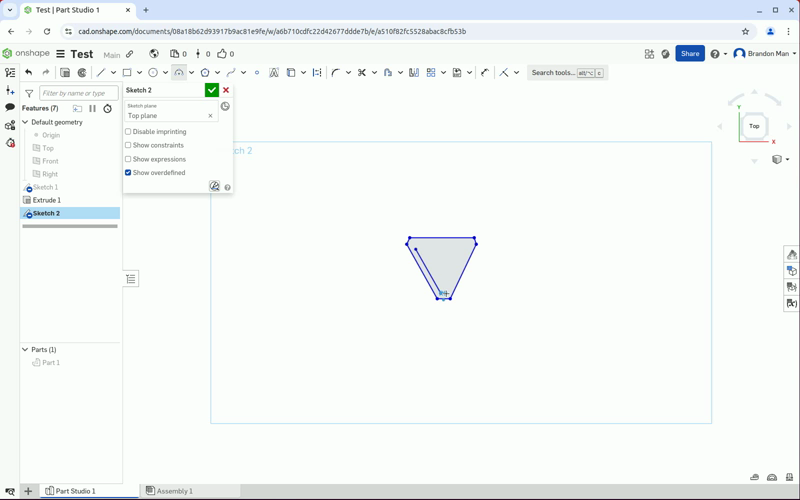
mouse_move(443, 294)
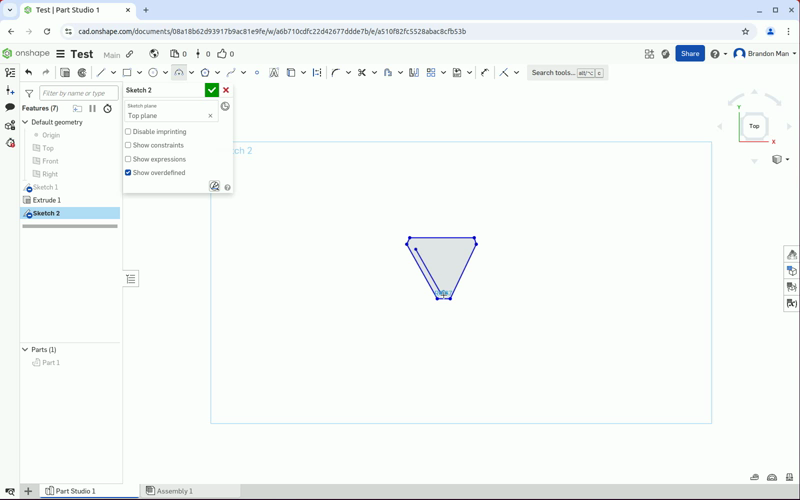
scroll(6)
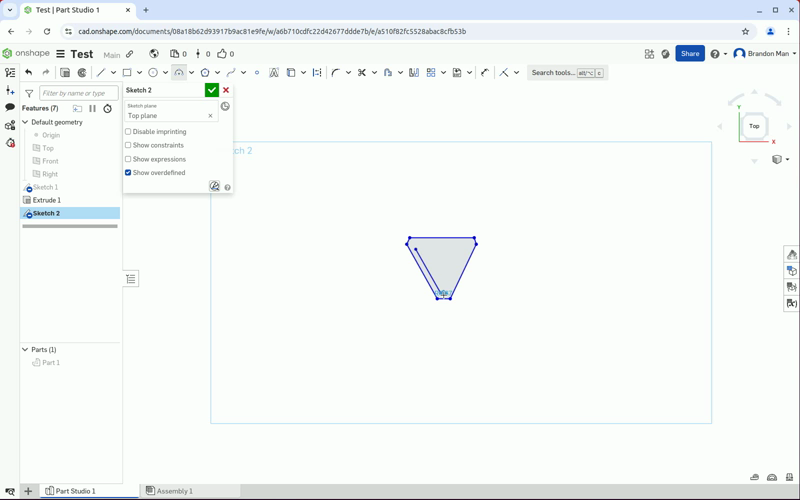
scroll(6)
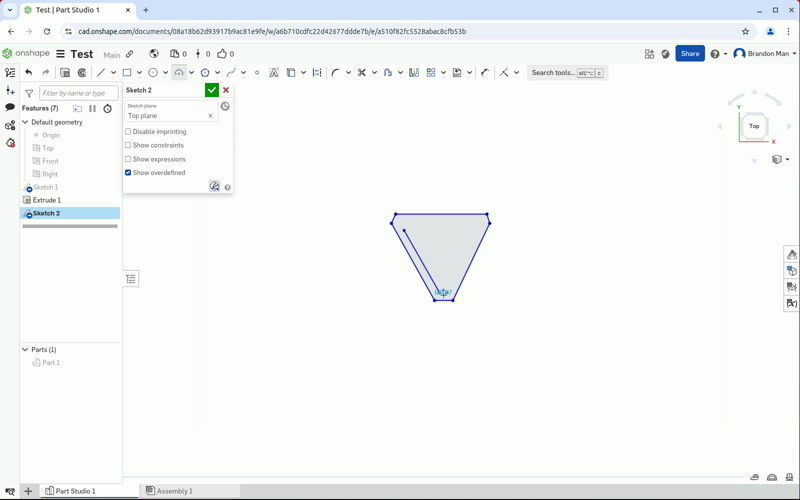
scroll(6)
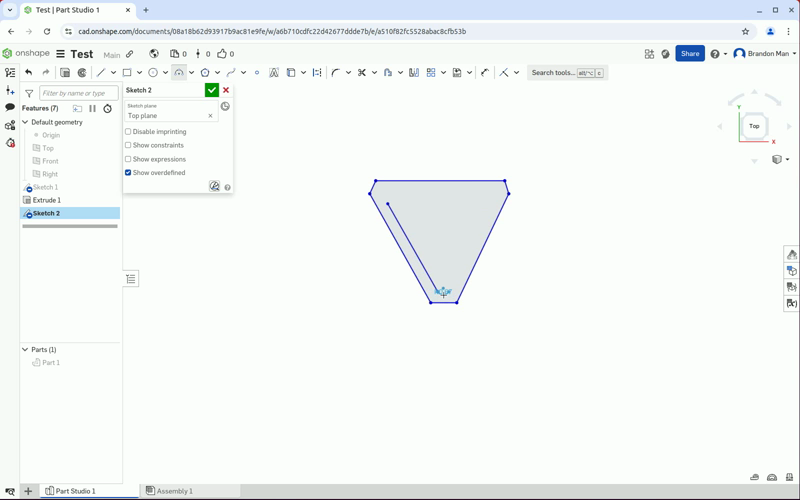
scroll(6)
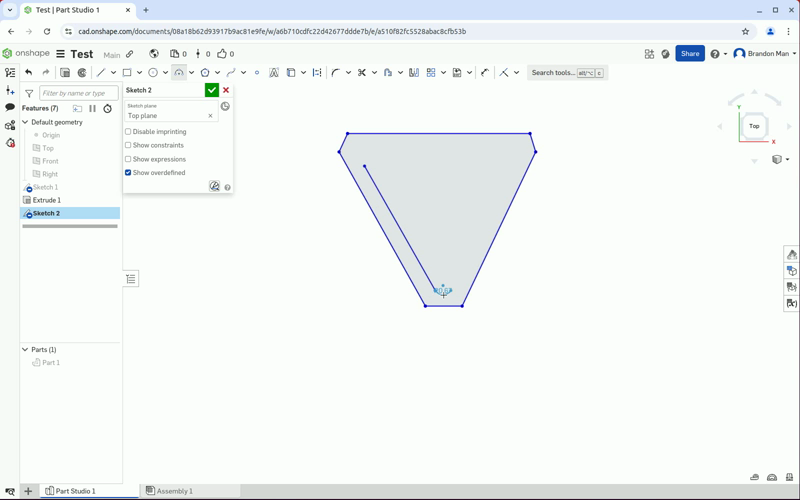
scroll(6)
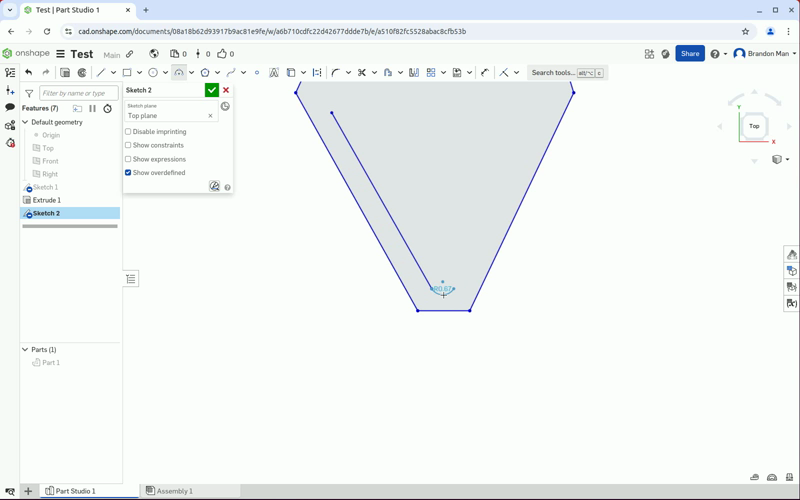
scroll(6)
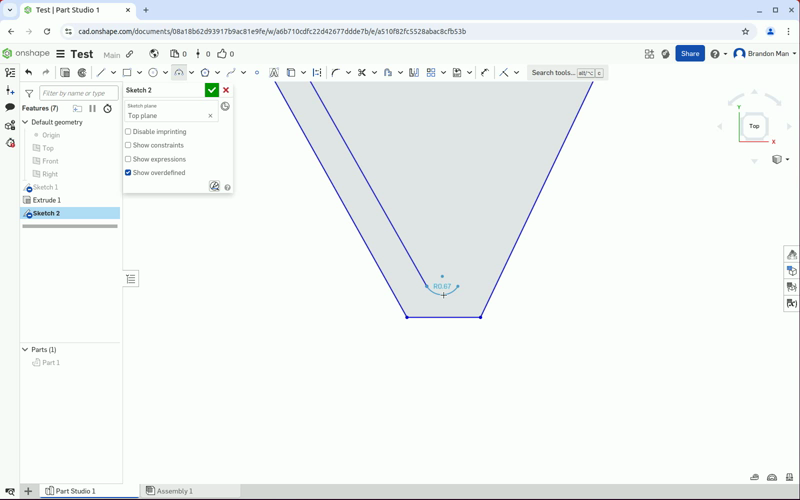
scroll(6)
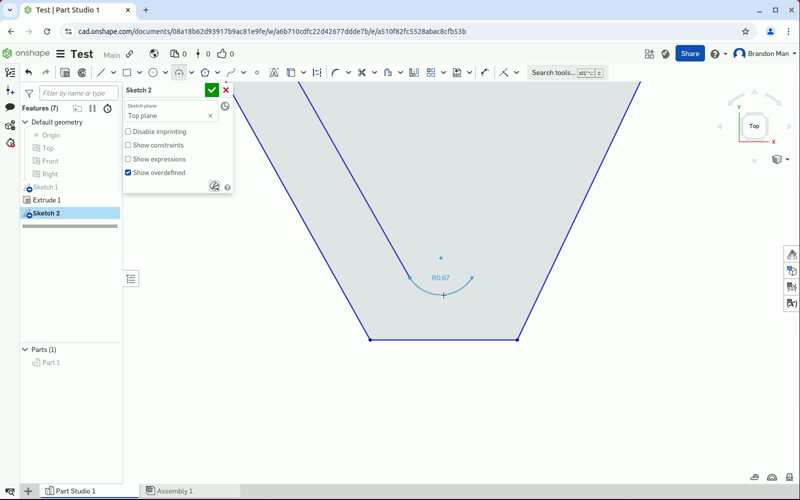
click(443, 294)
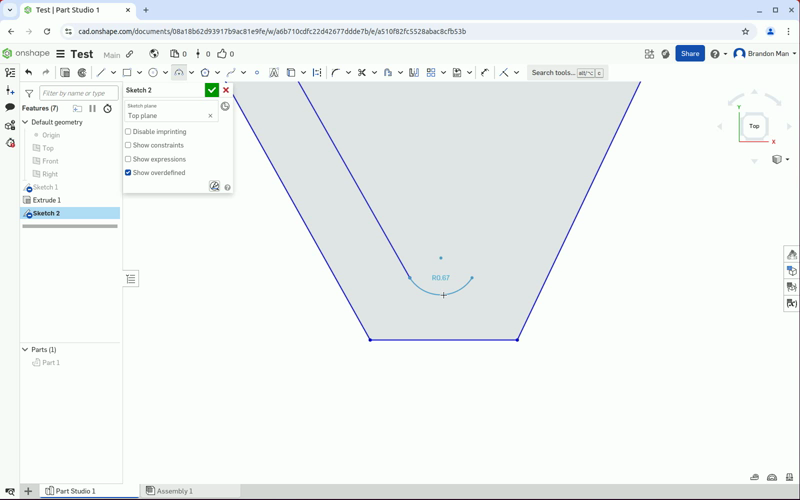
scroll(-6)
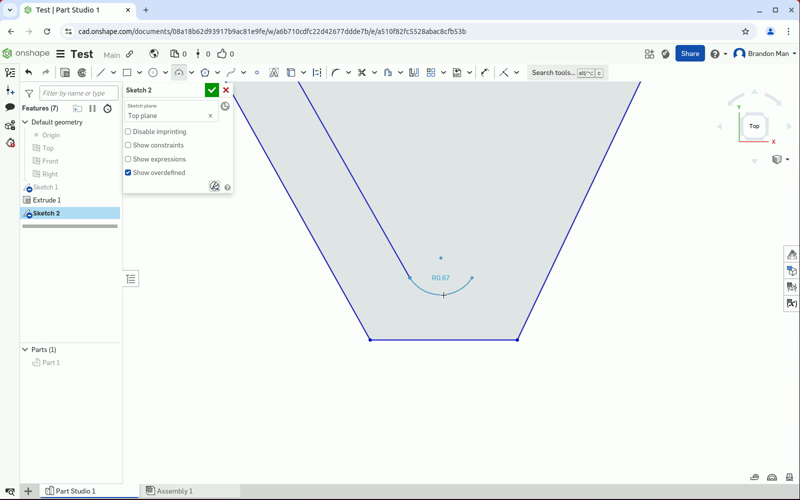
scroll(-6)
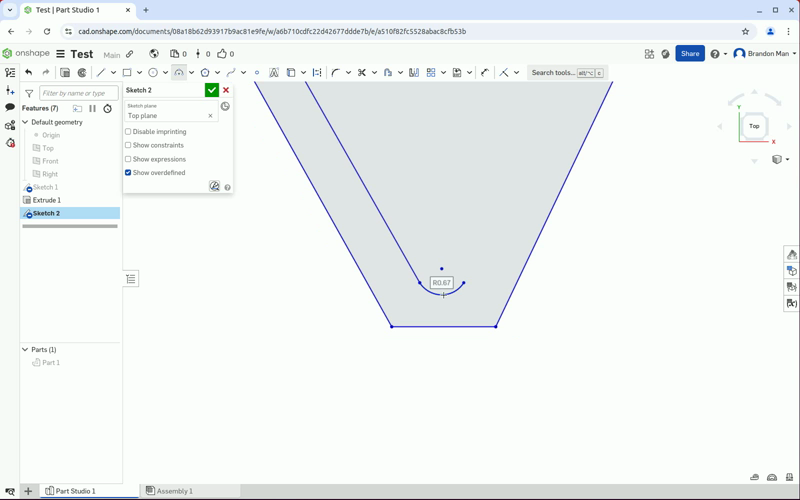
scroll(-6)
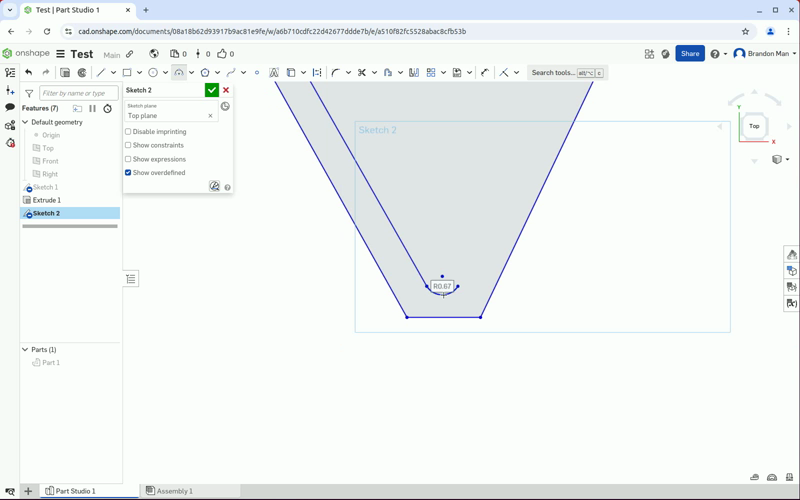
scroll(-6)
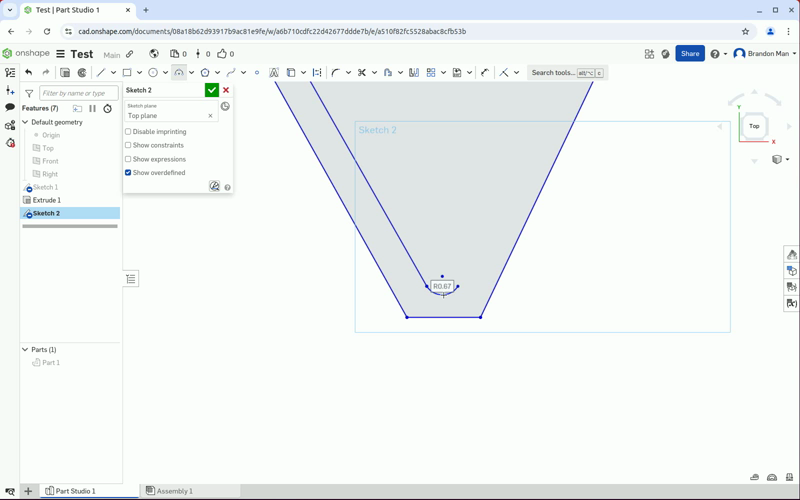
scroll(-6)
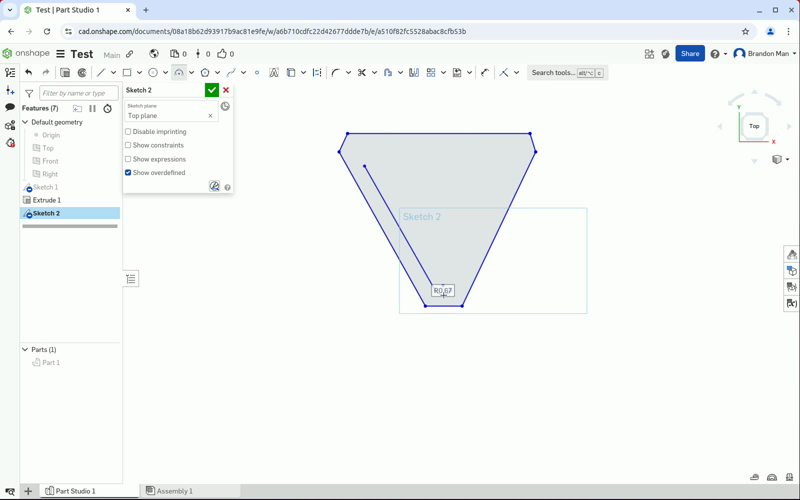
scroll(-6)
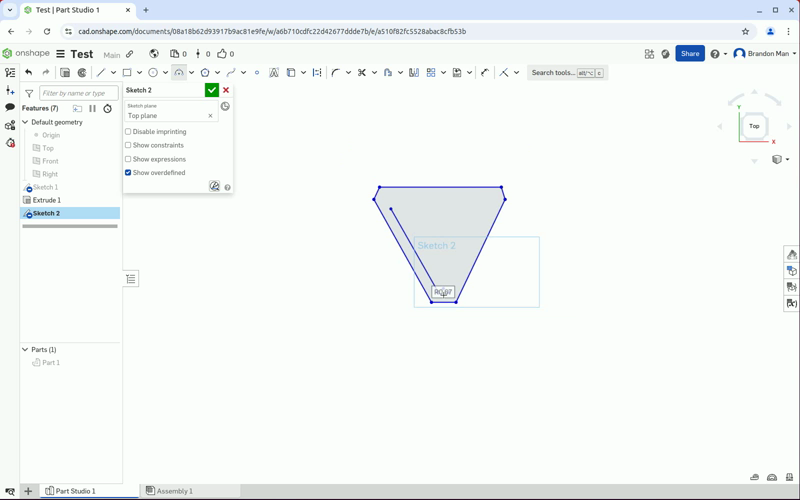
scroll(-6)
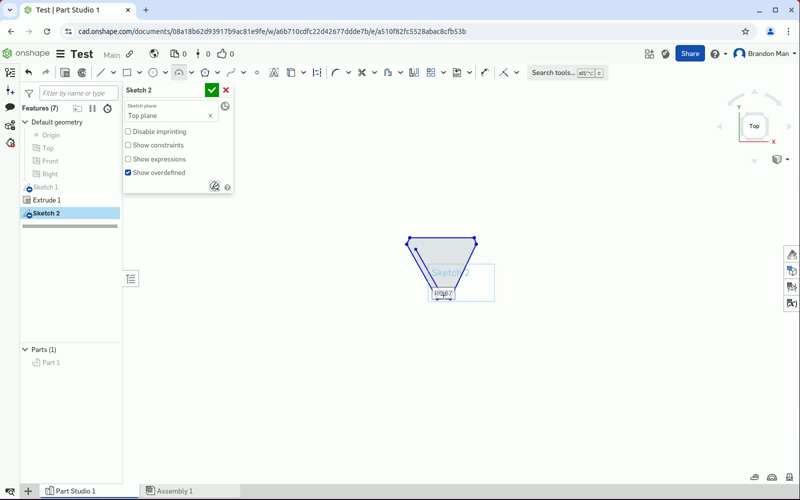
key_up(shift)
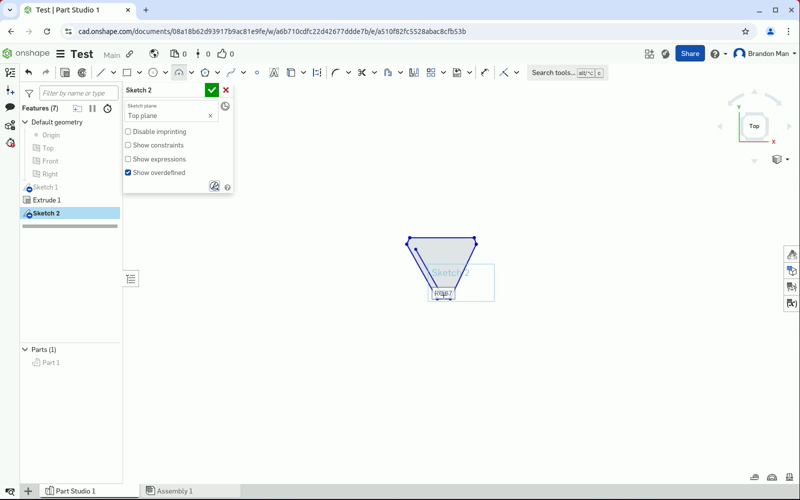
key(esc)
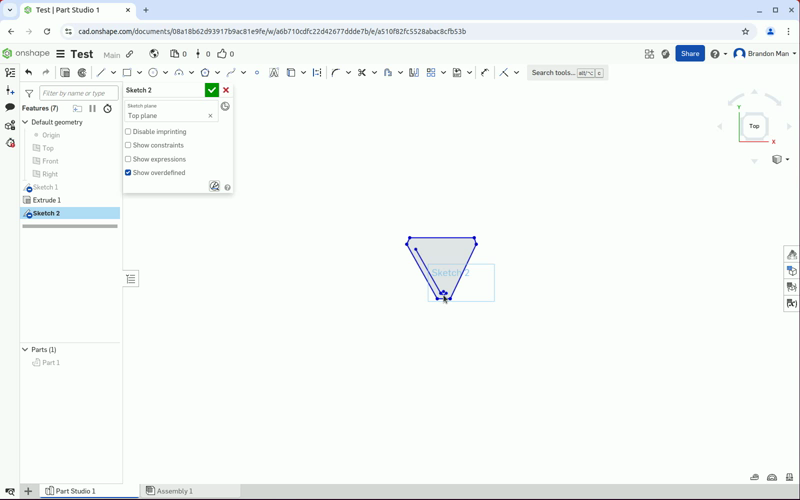
key(l)
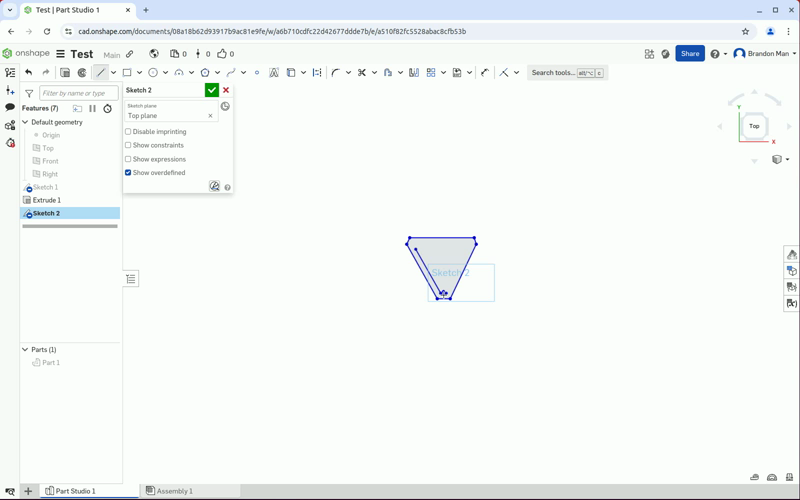
mouse_move(446, 293)
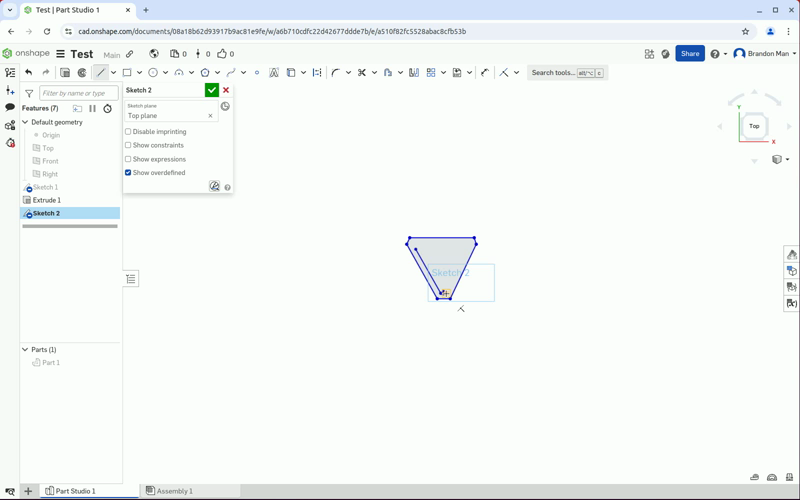
scroll(6)
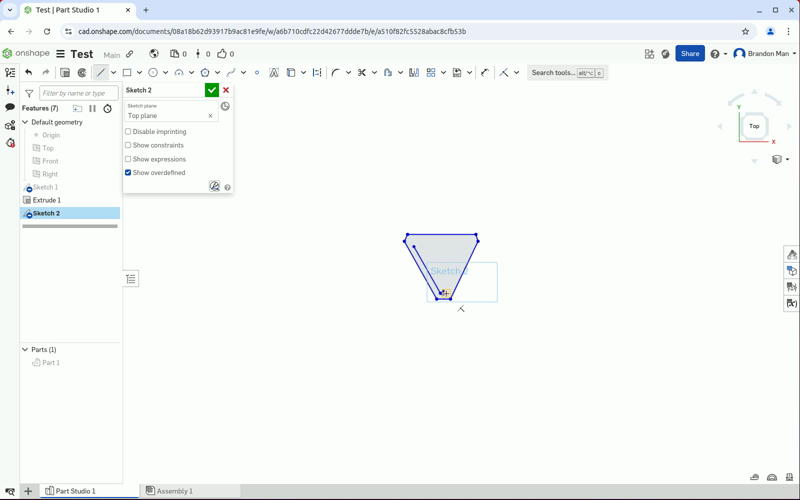
scroll(6)
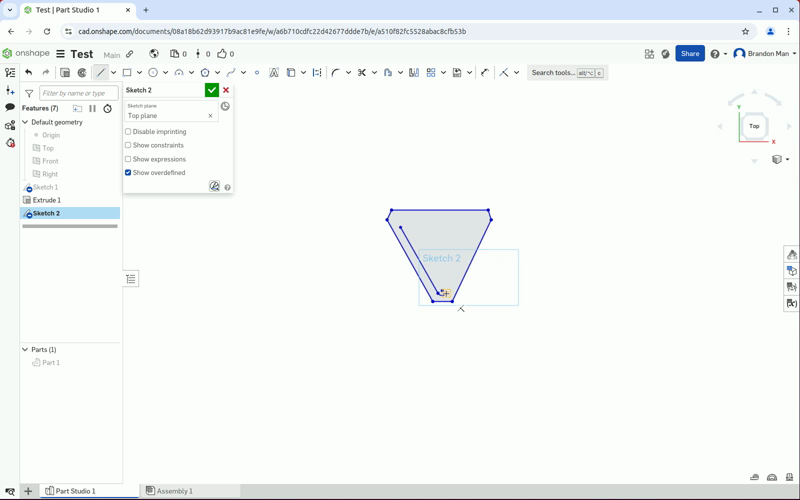
scroll(6)
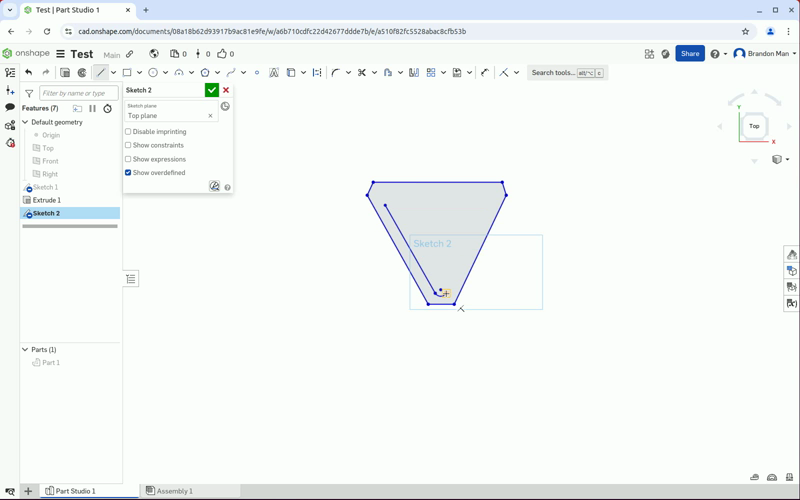
scroll(6)
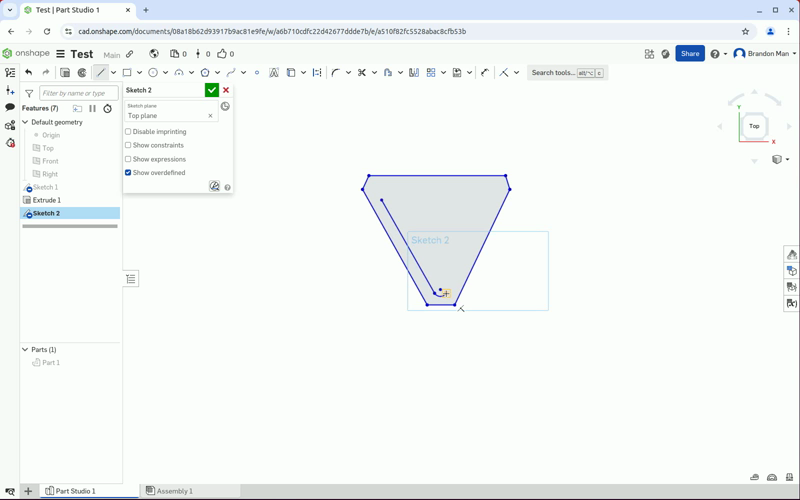
scroll(6)
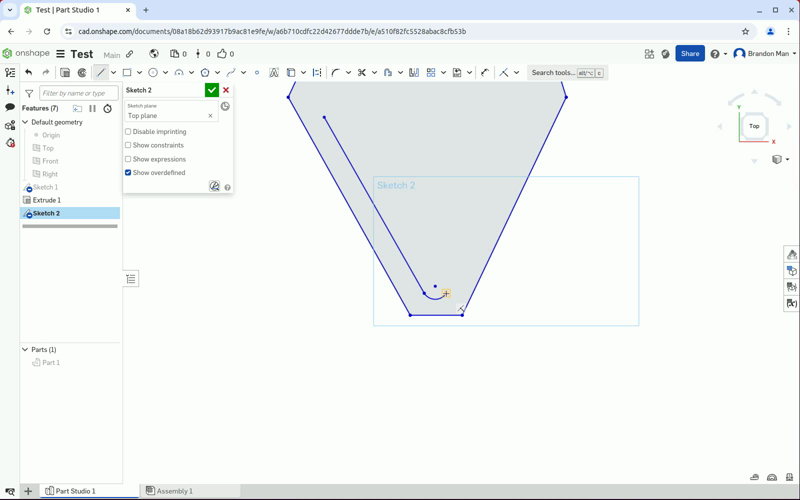
scroll(6)
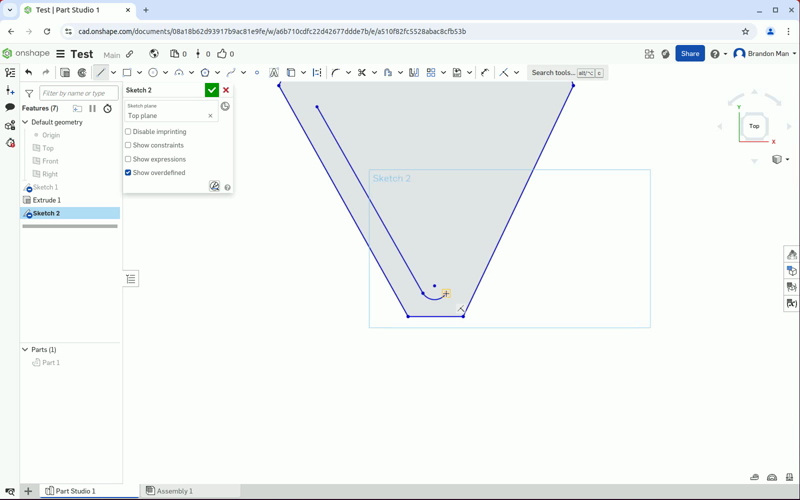
scroll(6)
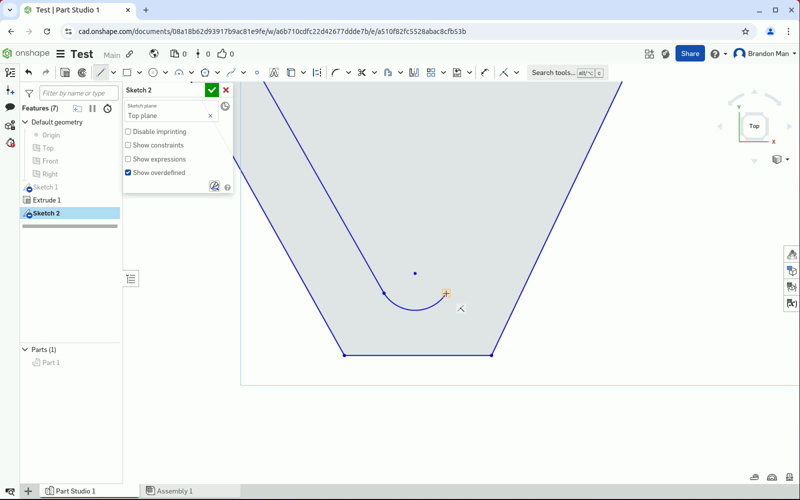
click(446, 293)
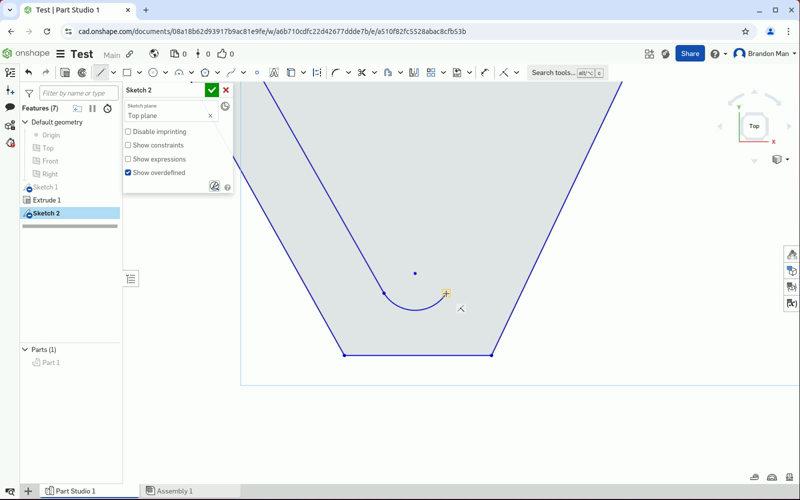
scroll(-6)
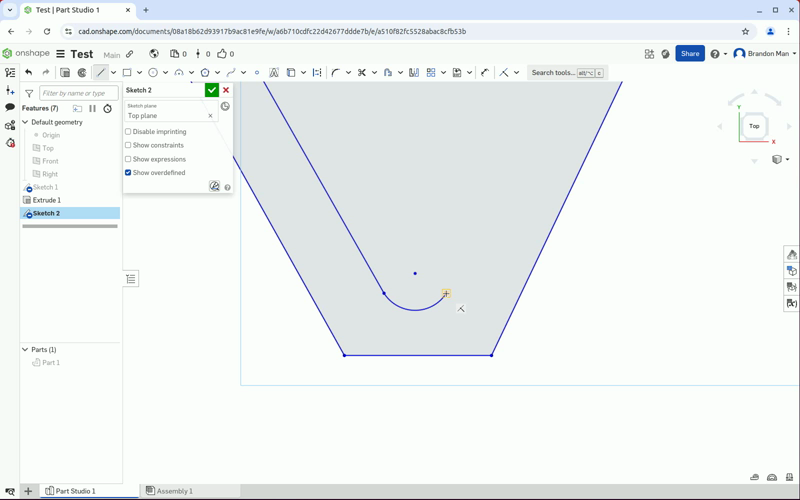
scroll(-6)
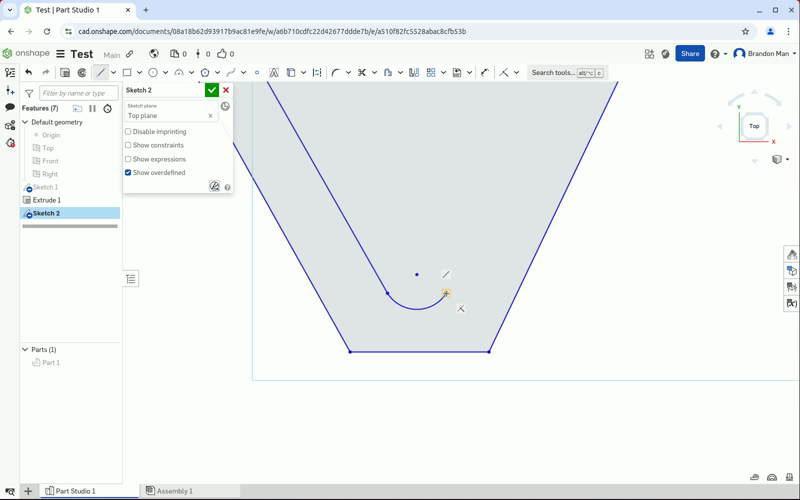
scroll(-6)
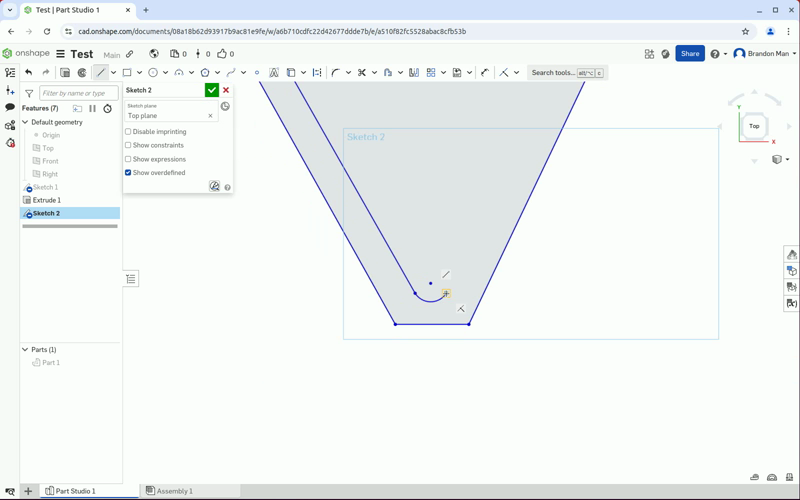
scroll(-6)
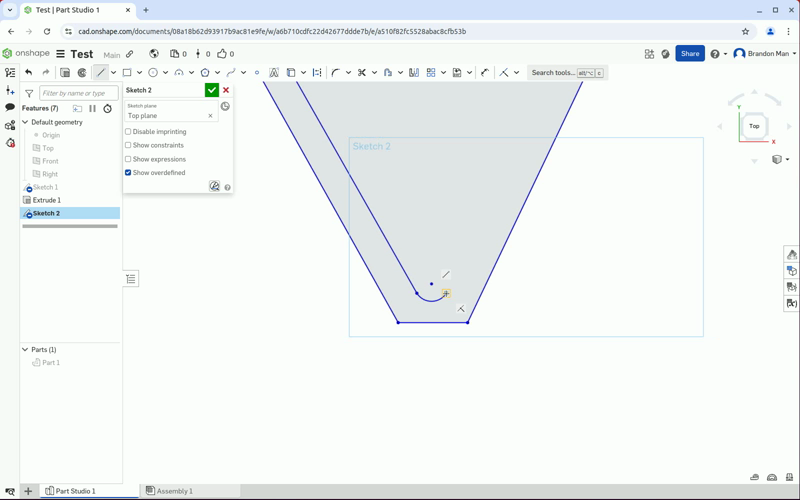
scroll(-6)
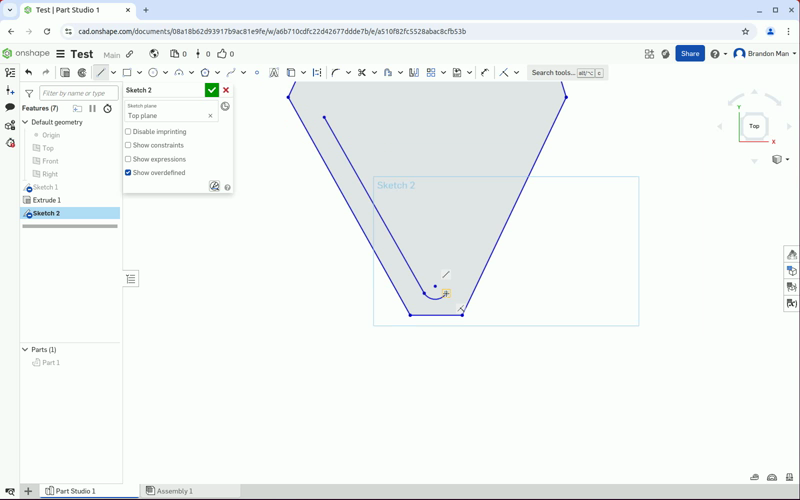
scroll(-6)
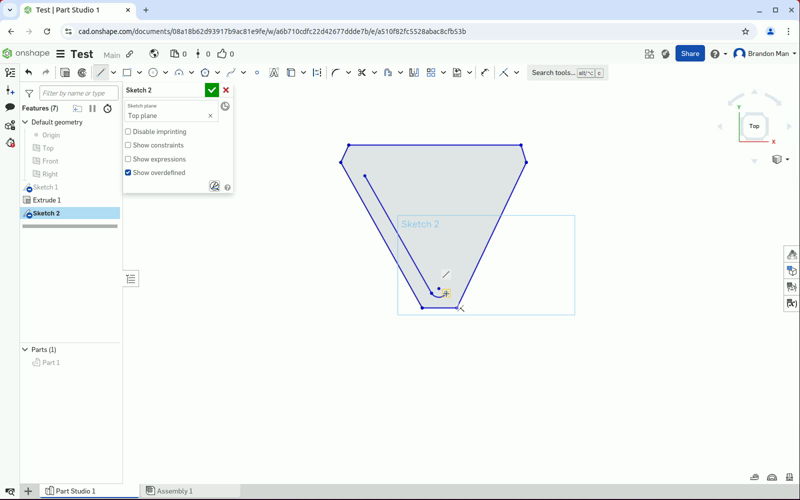
scroll(-6)
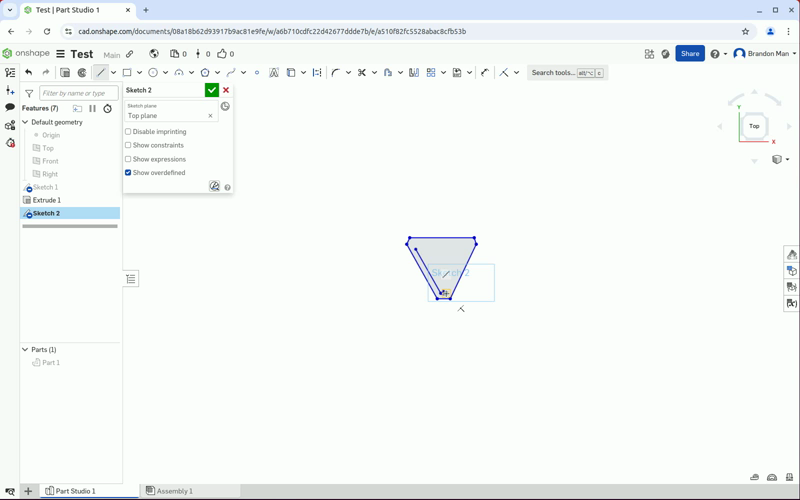
key_down(shift)
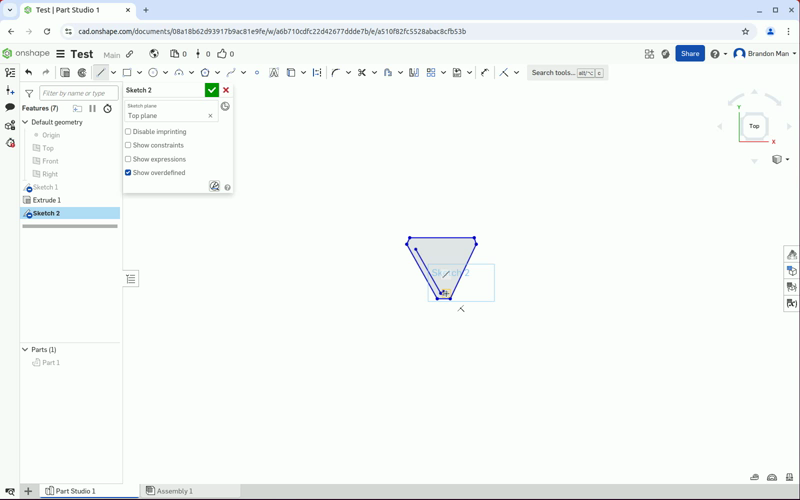
mouse_move(476, 293)
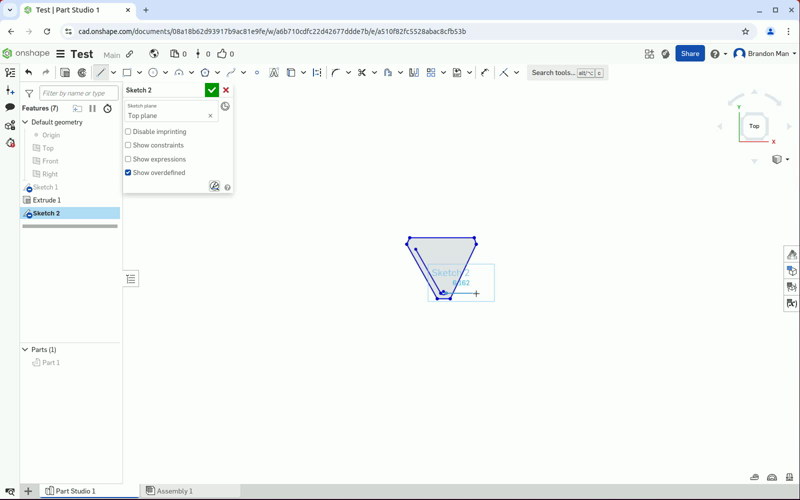
mouse_move(468, 249)
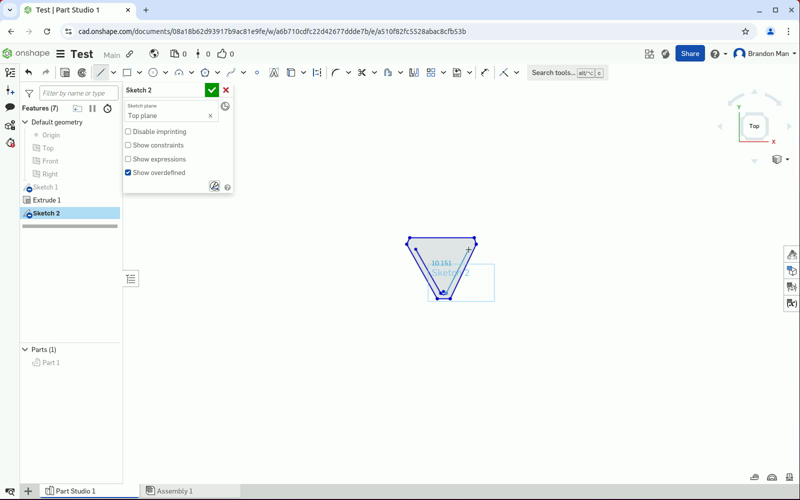
click(468, 249)
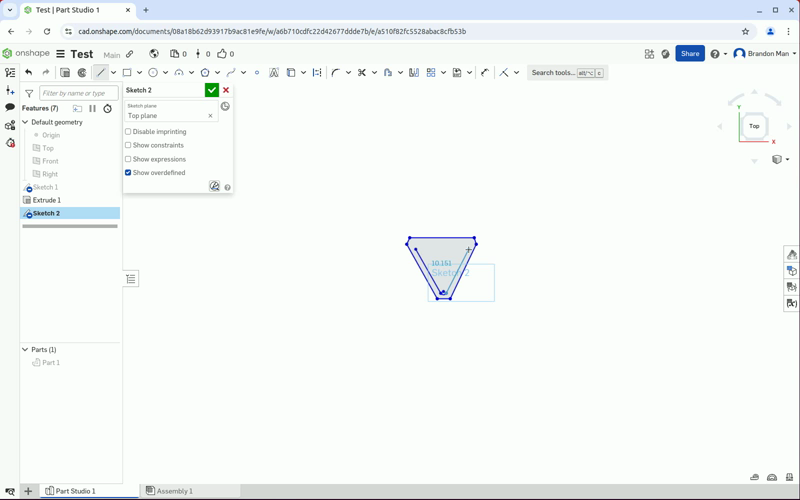
key_up(shift)
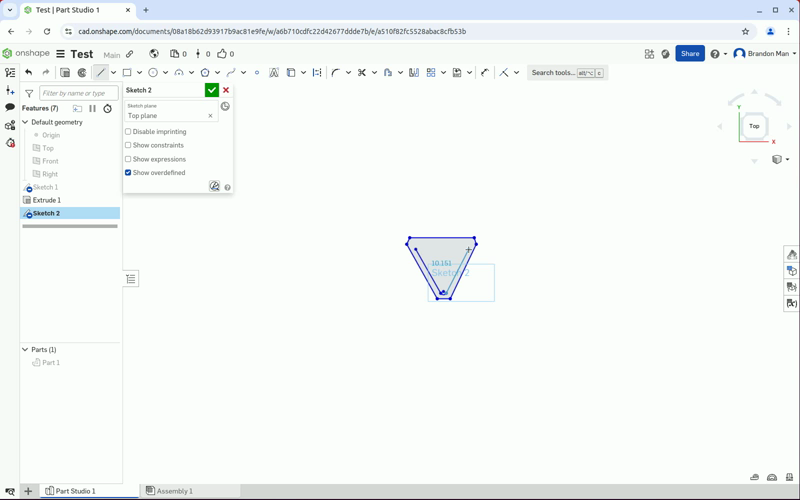
key(esc)
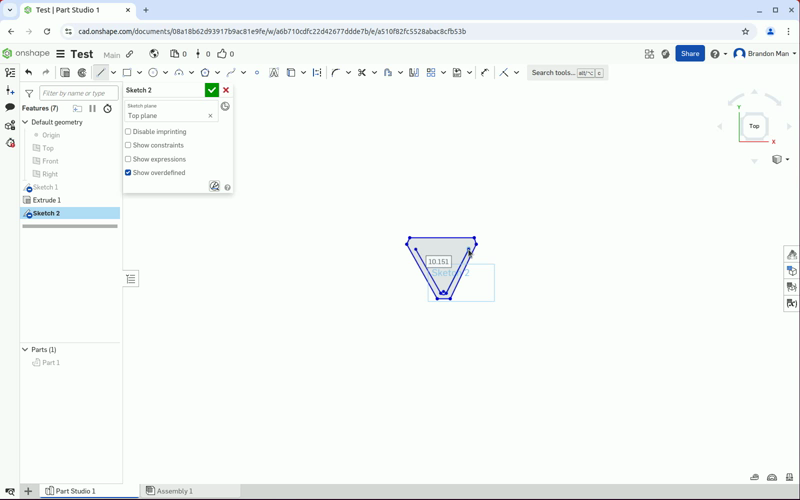
key(a)
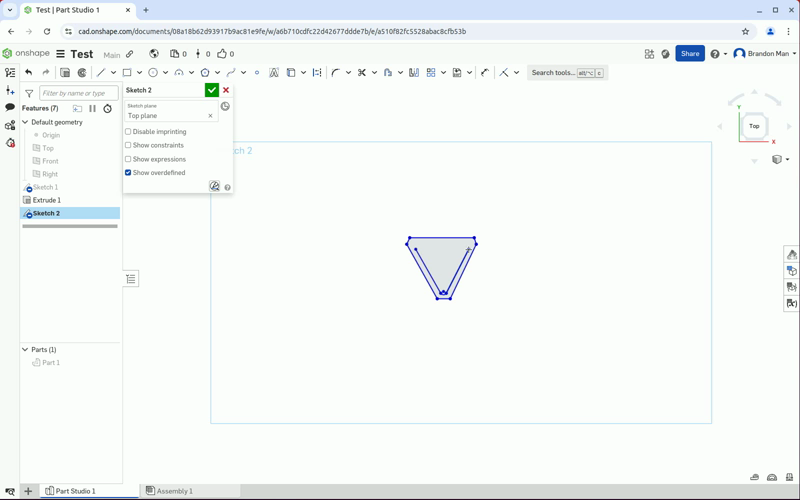
mouse_move(468, 249)
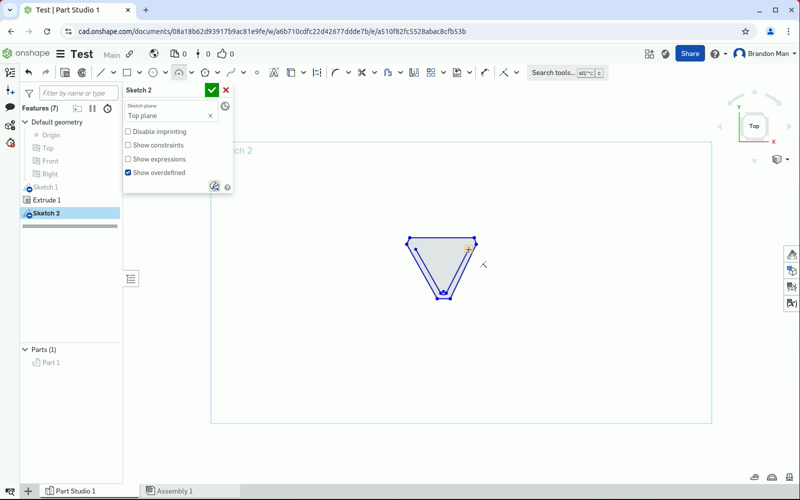
click(468, 249)
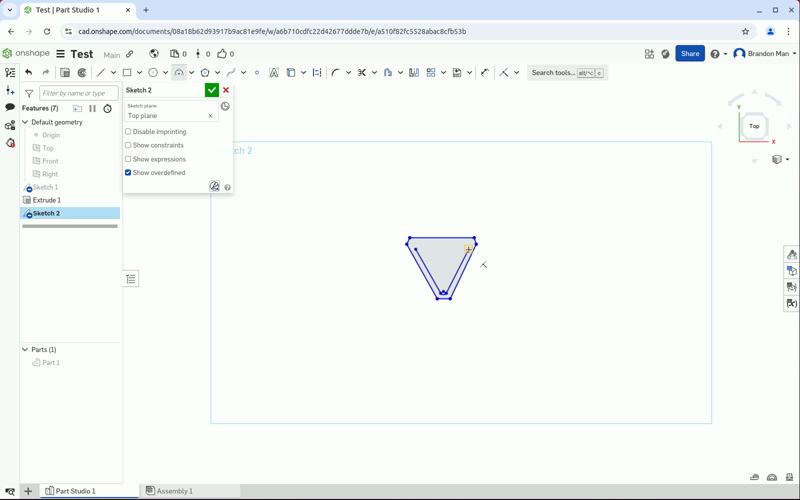
key_down(shift)
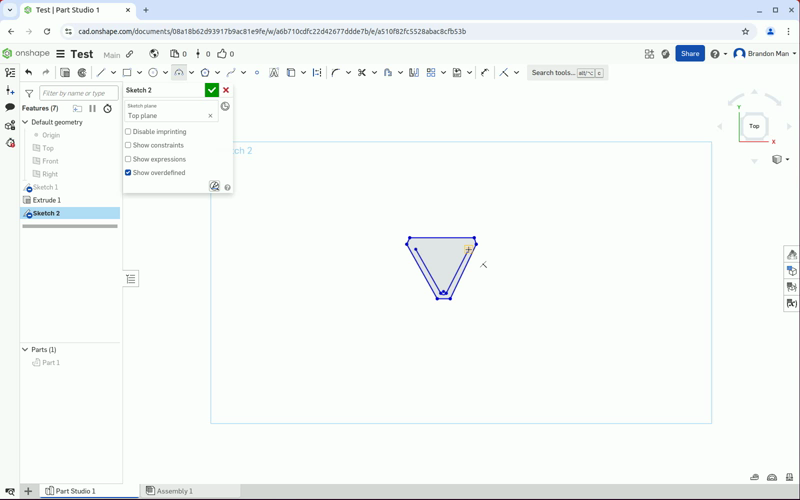
mouse_move(465, 244)
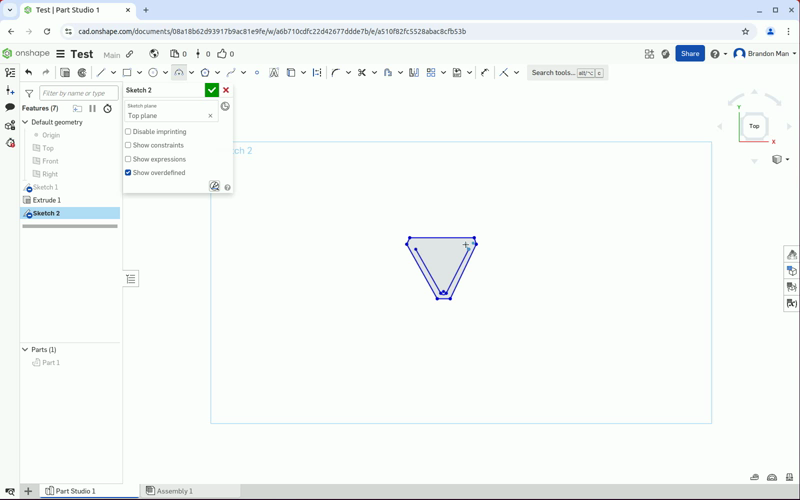
scroll(6)
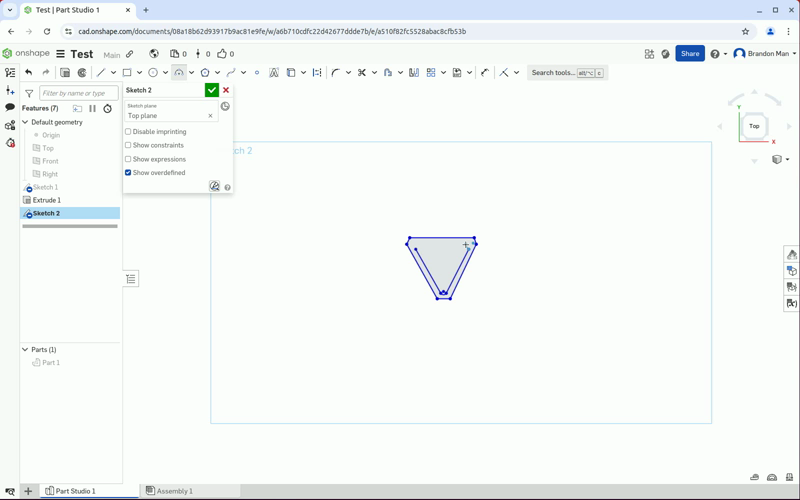
scroll(6)
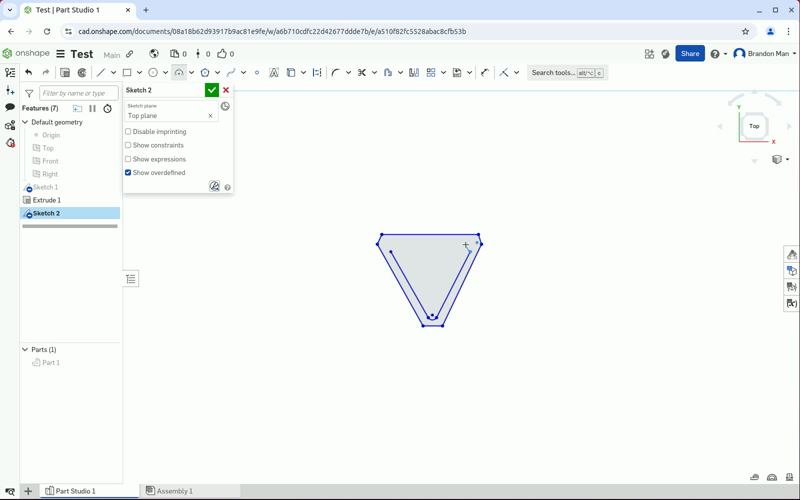
scroll(6)
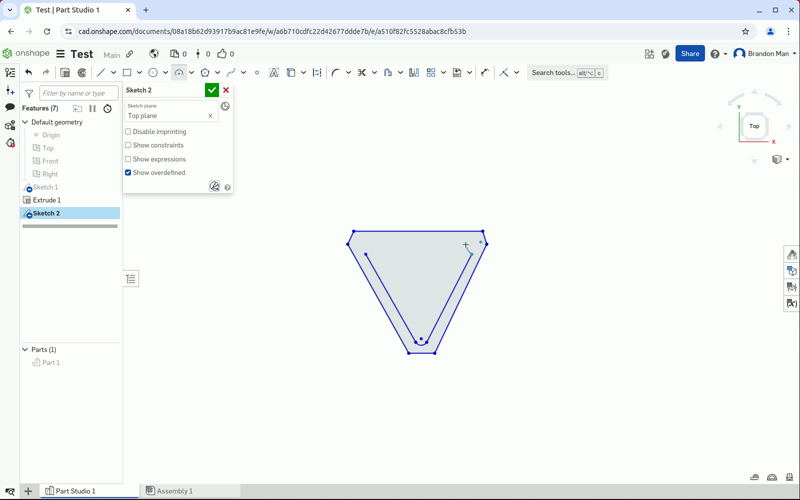
scroll(6)
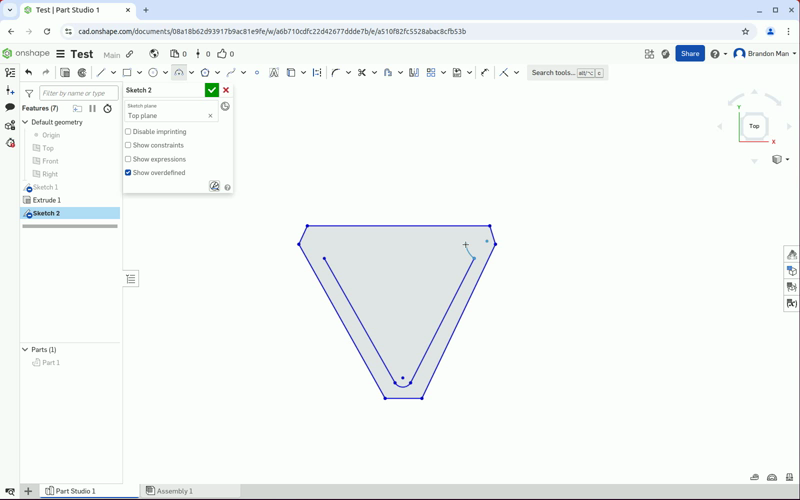
scroll(6)
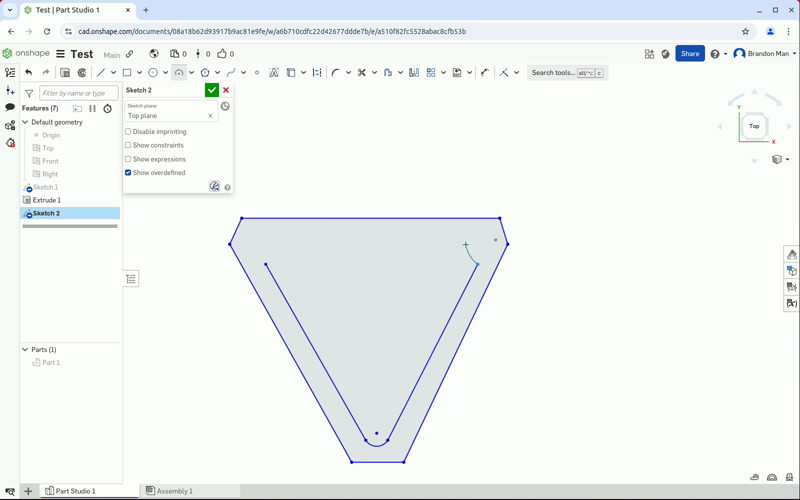
scroll(6)
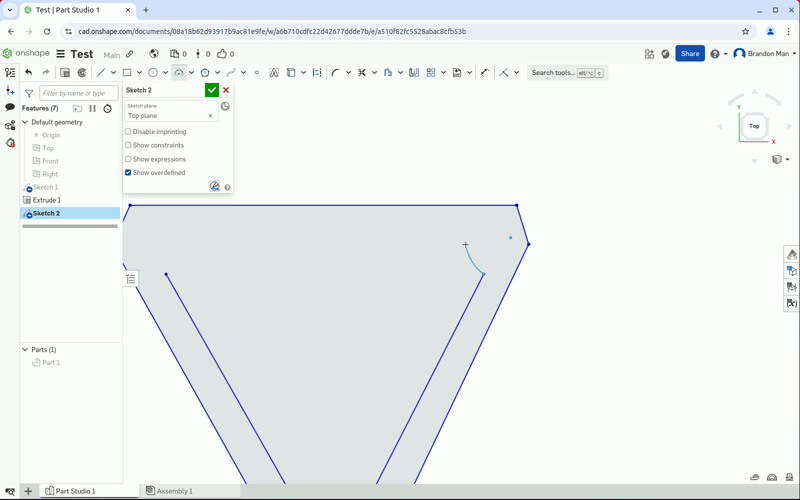
scroll(6)
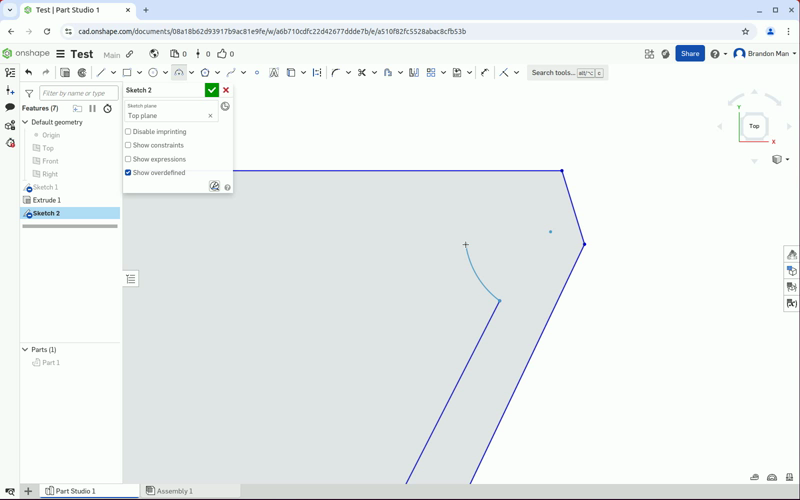
click(465, 244)
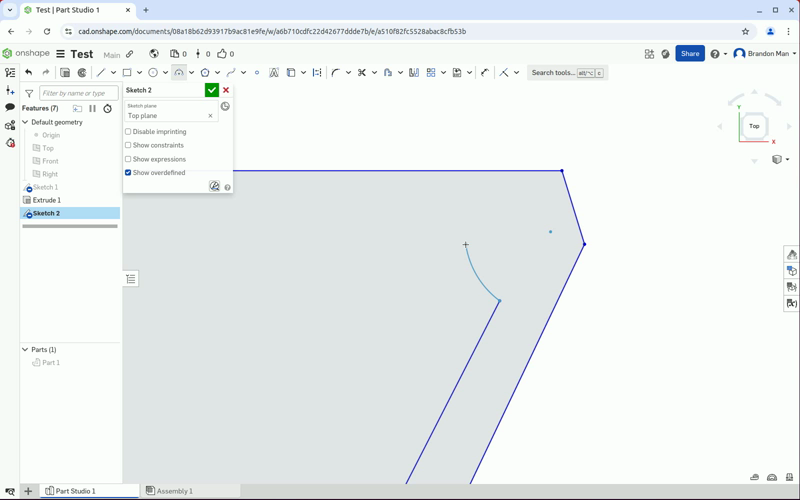
scroll(-6)
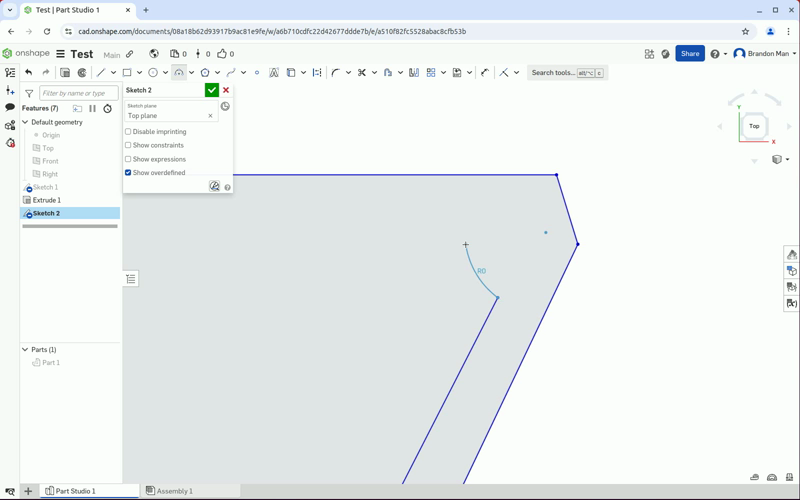
scroll(-6)
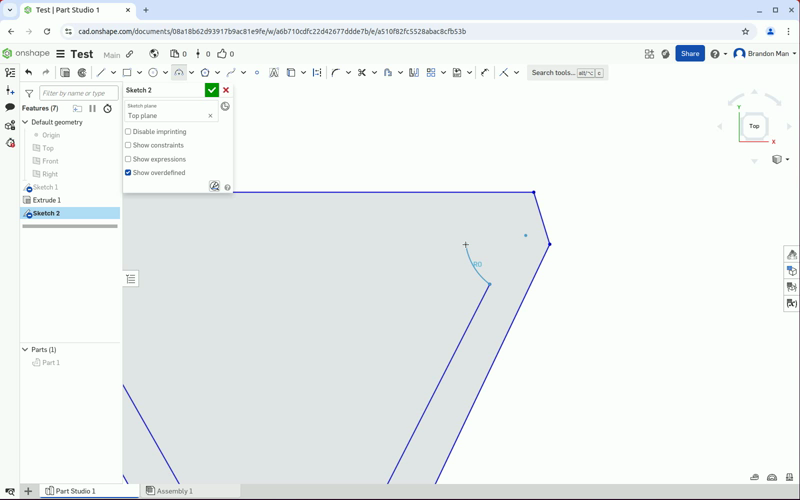
scroll(-6)
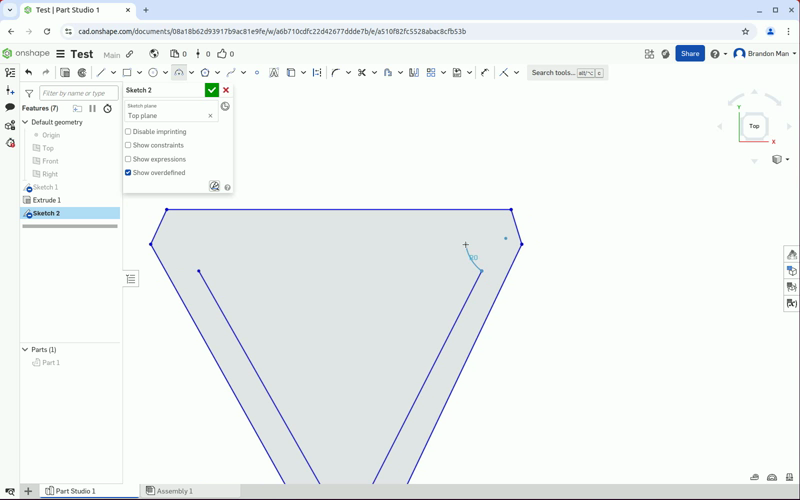
scroll(-6)
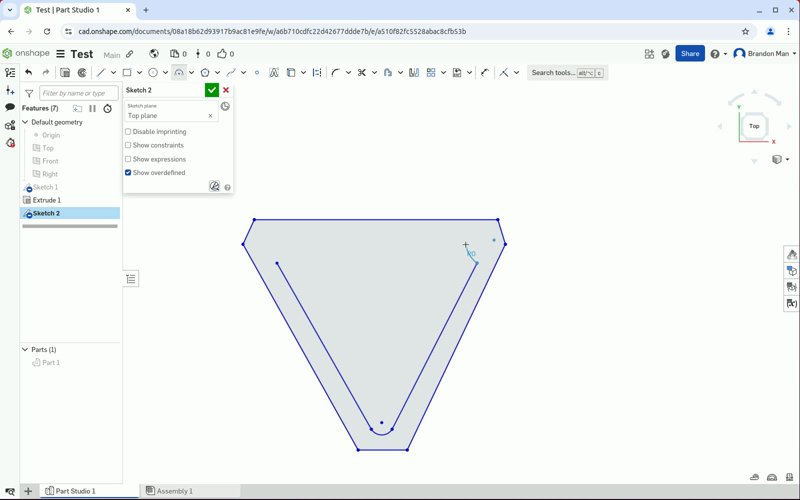
scroll(-6)
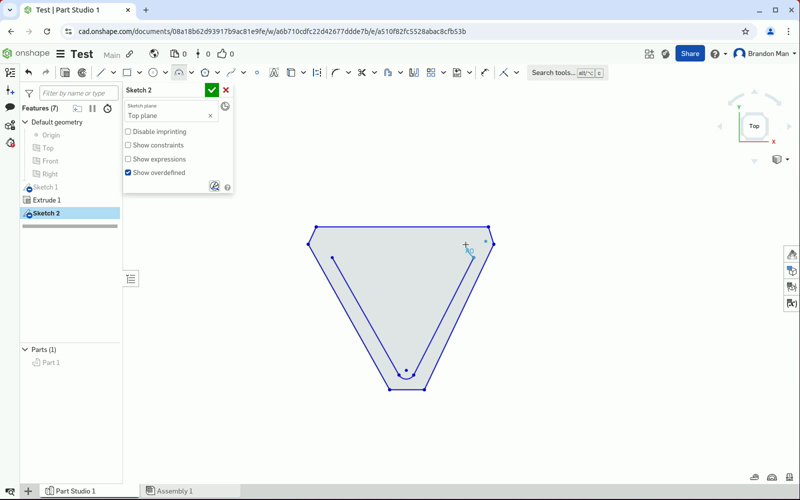
scroll(-6)
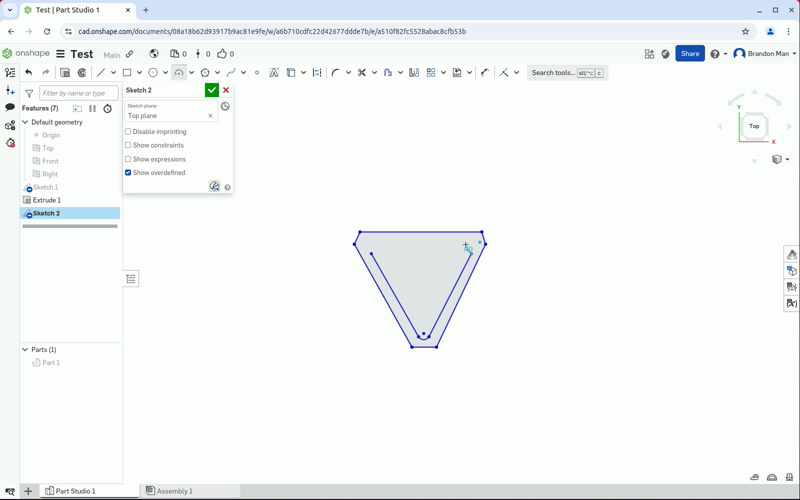
scroll(-6)
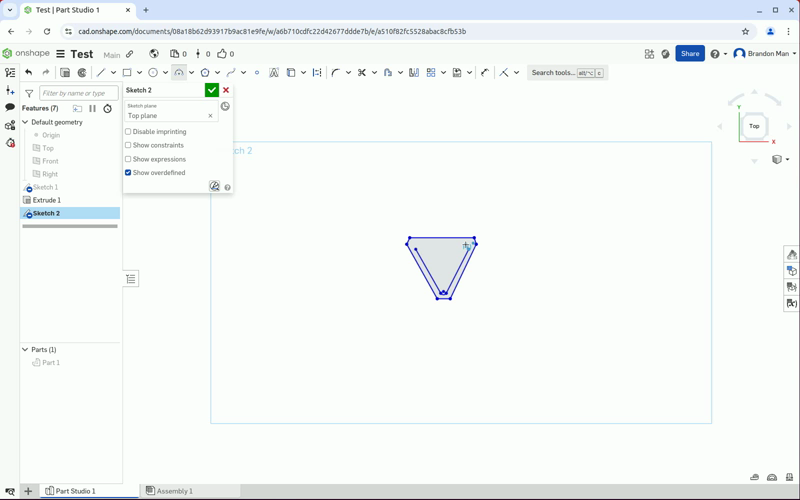
mouse_move(468, 246)
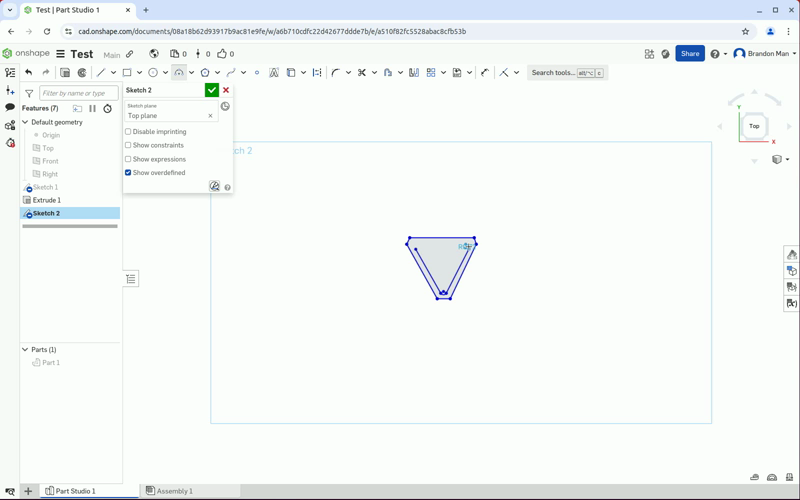
scroll(6)
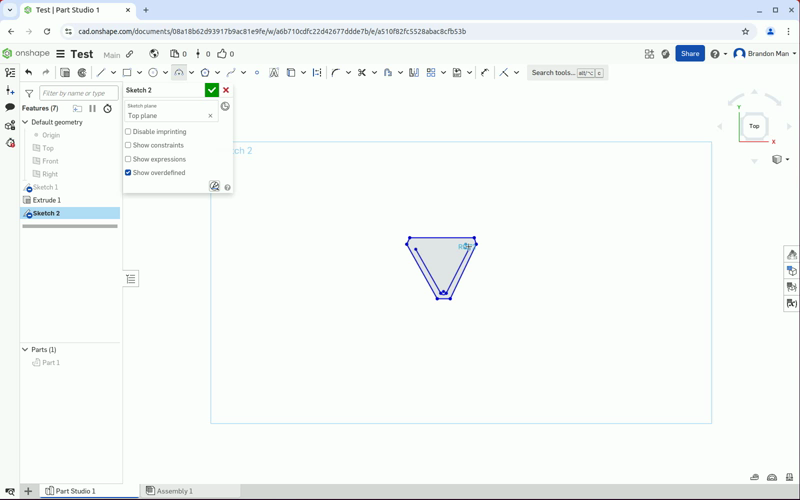
scroll(6)
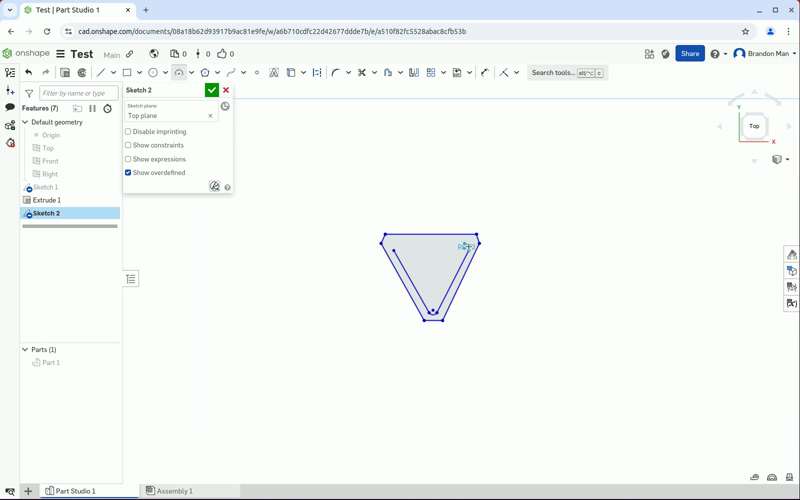
scroll(6)
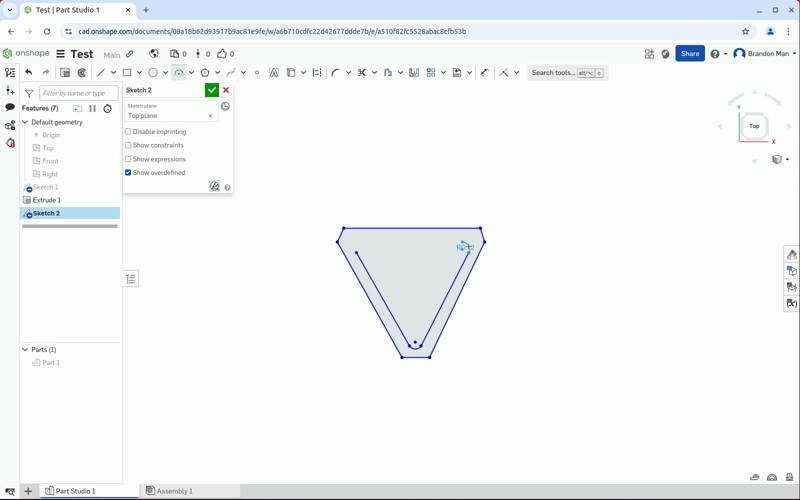
scroll(6)
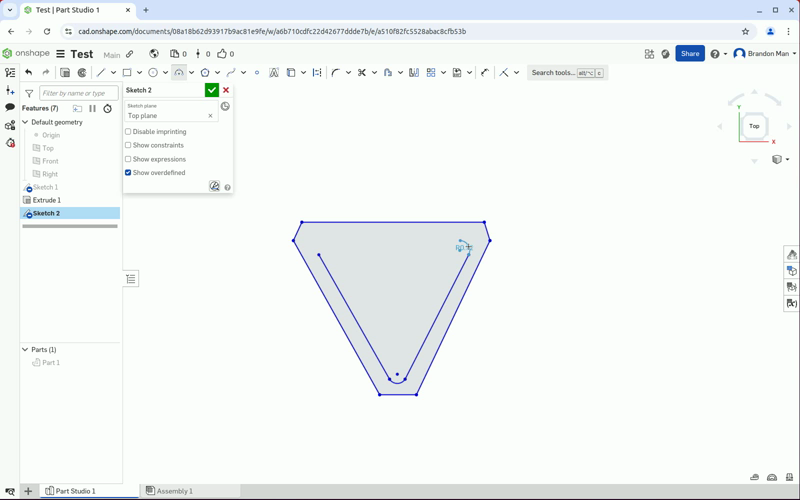
scroll(6)
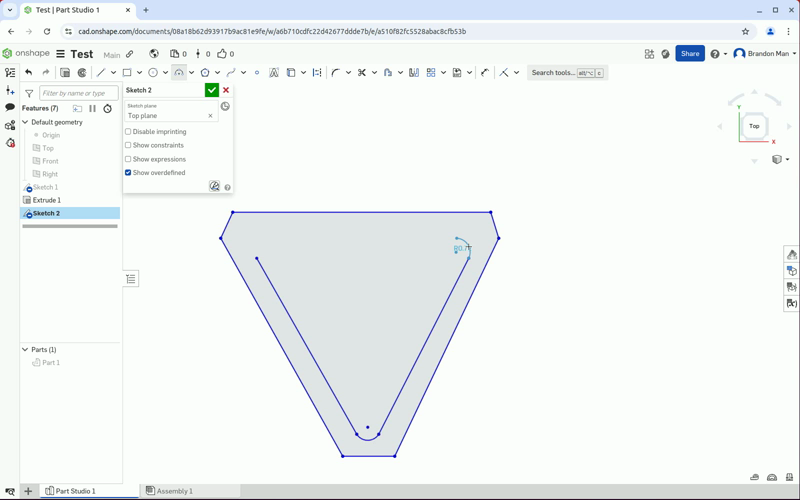
scroll(6)
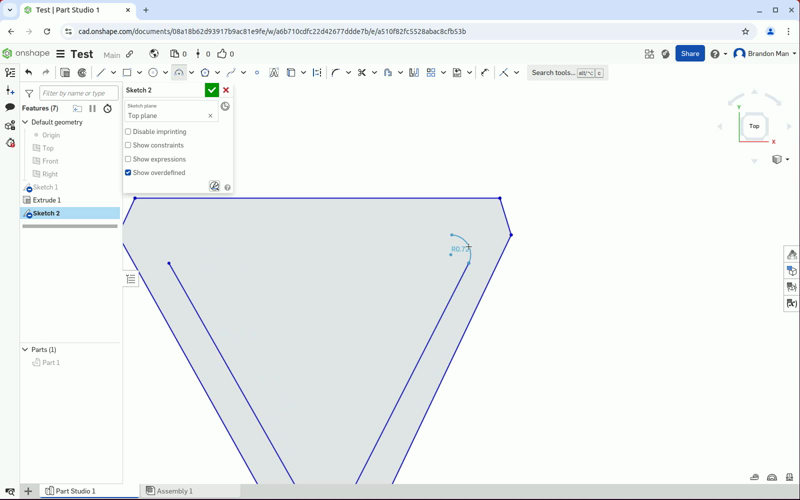
scroll(6)
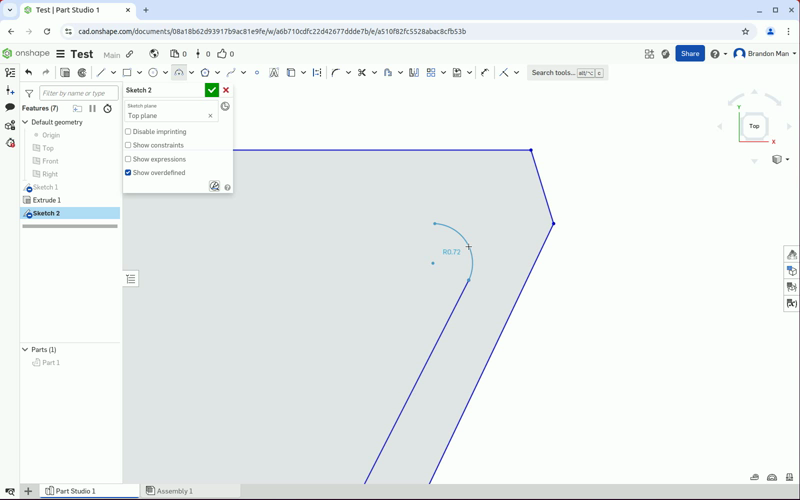
click(468, 246)
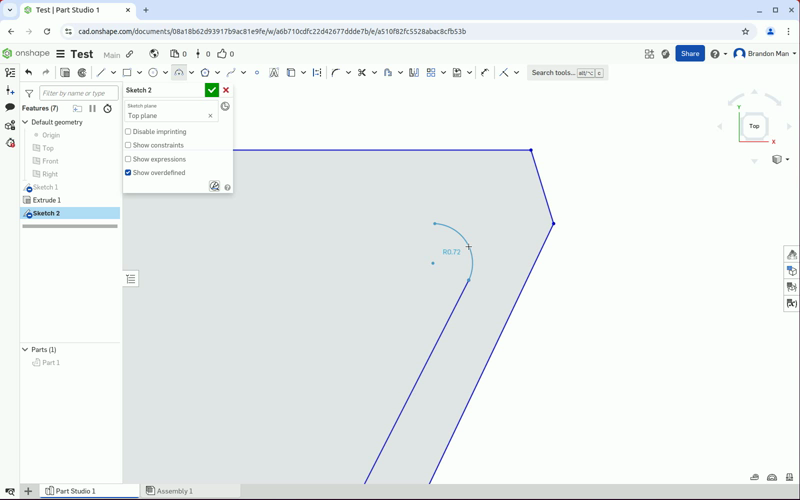
scroll(-6)
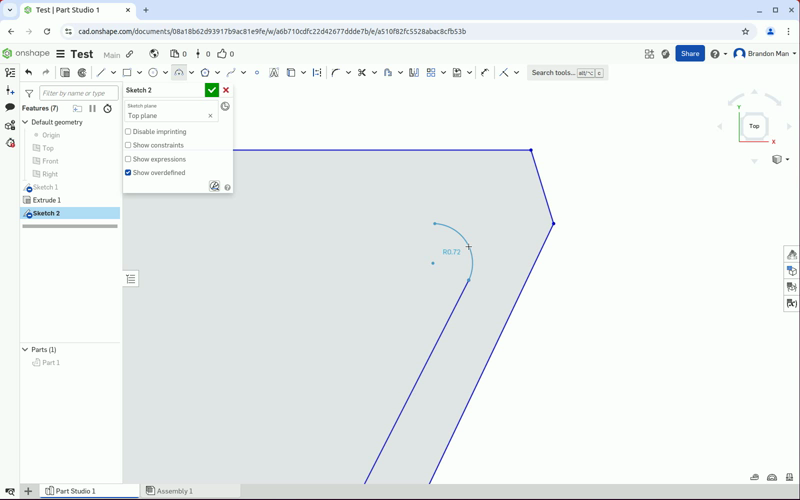
scroll(-6)
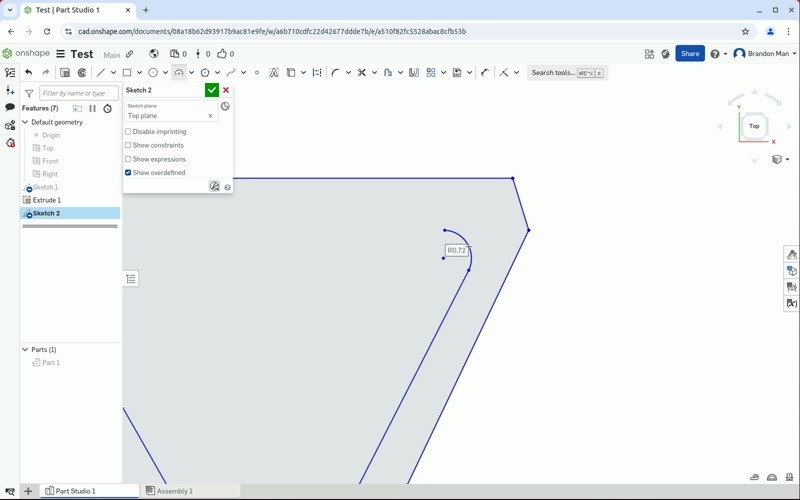
scroll(-6)
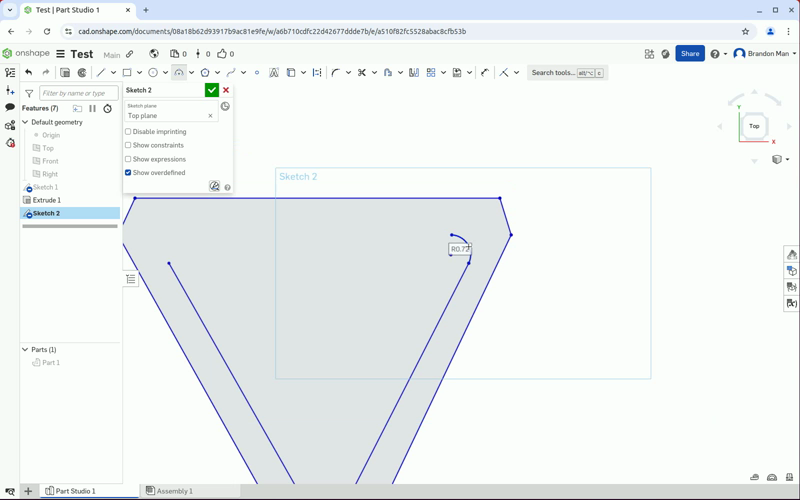
scroll(-6)
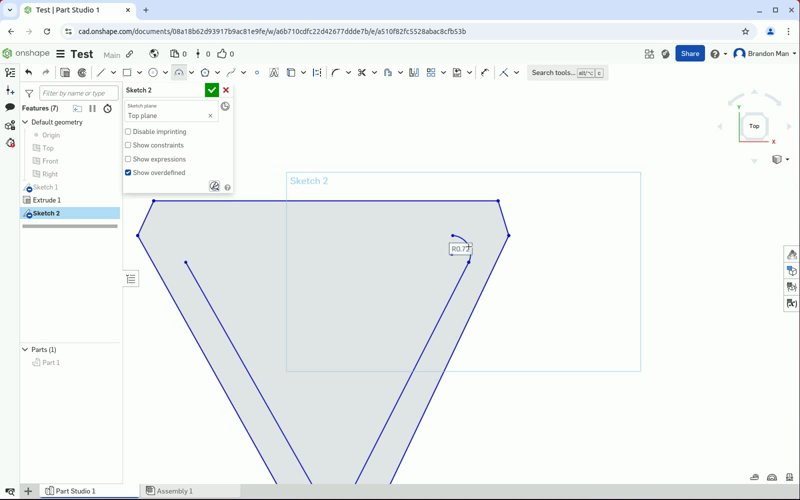
scroll(-6)
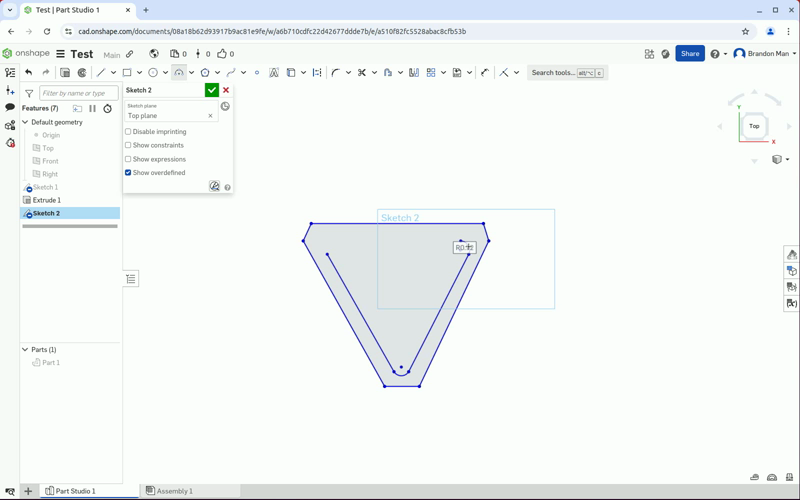
scroll(-6)
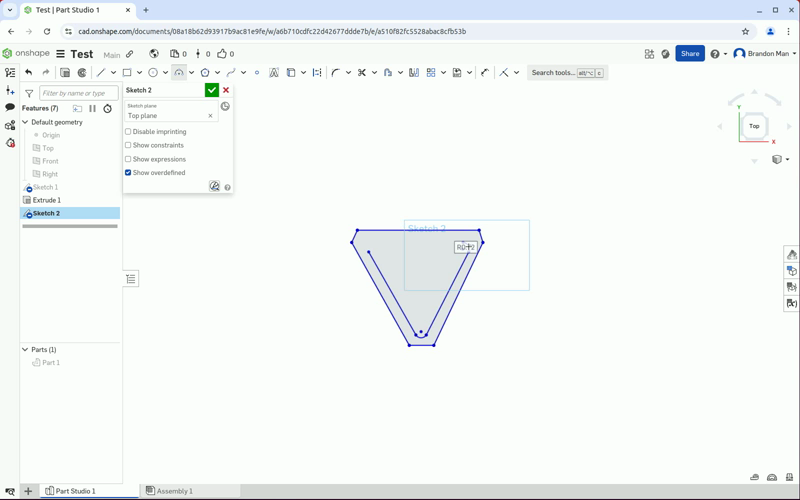
scroll(-6)
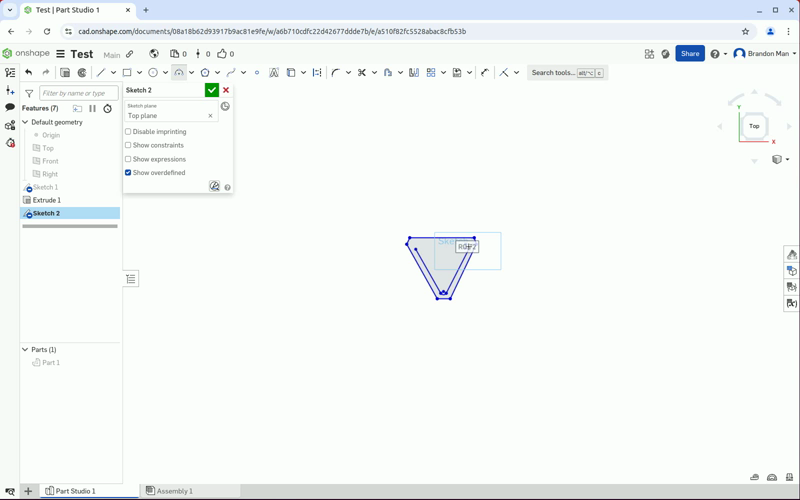
key_up(shift)
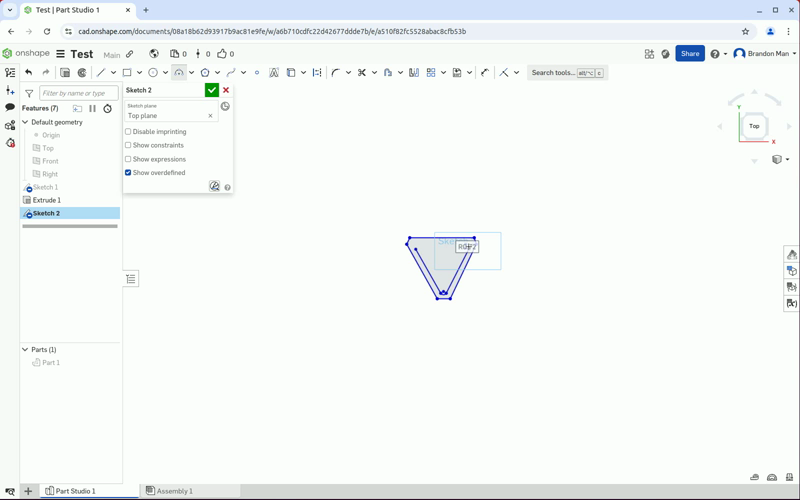
key(esc)
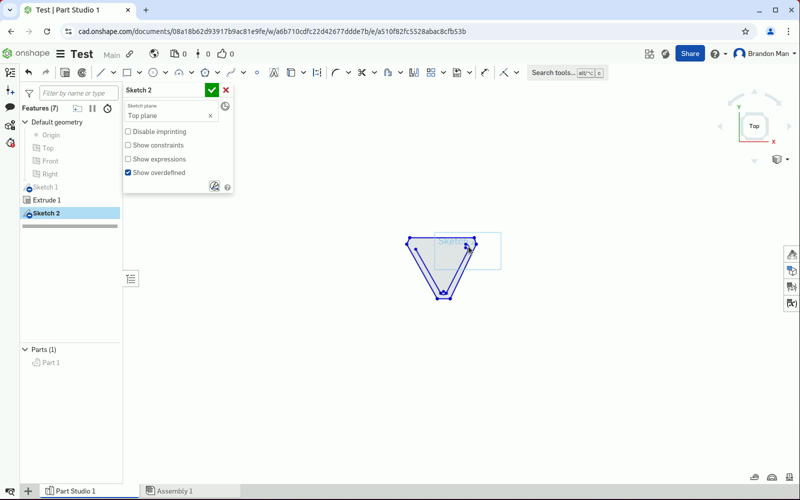
key(l)
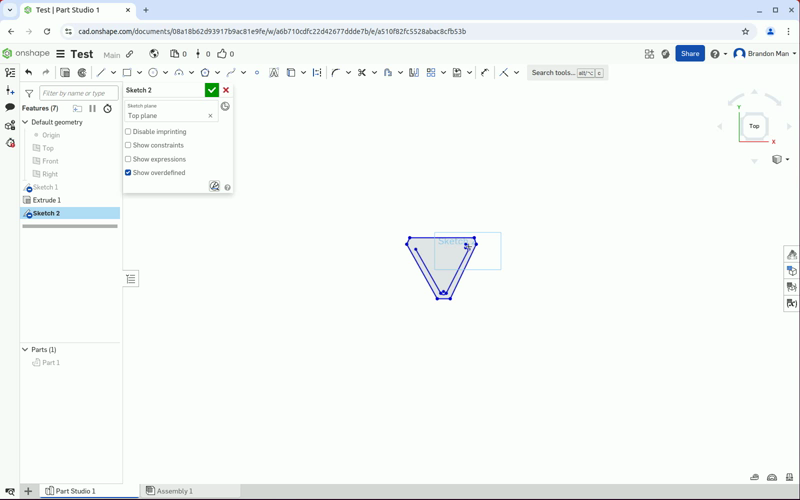
mouse_move(465, 244)
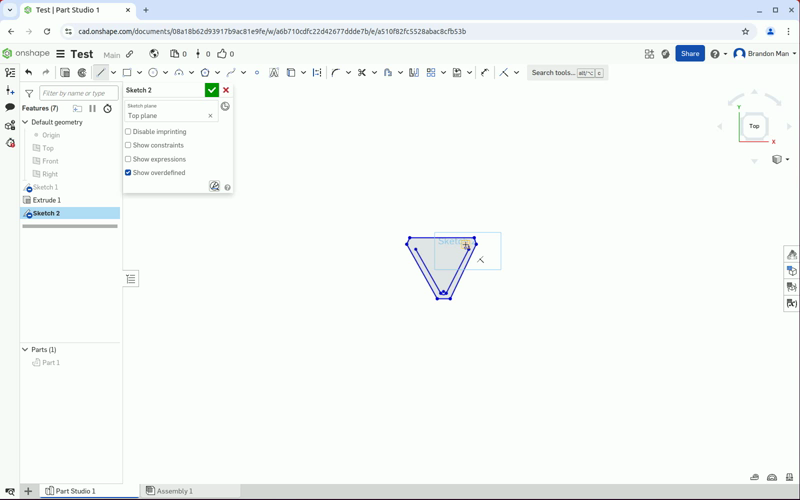
scroll(6)
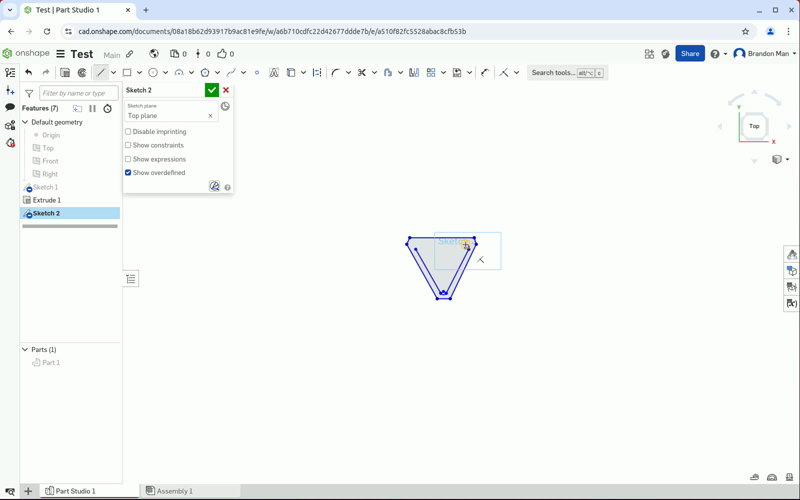
scroll(6)
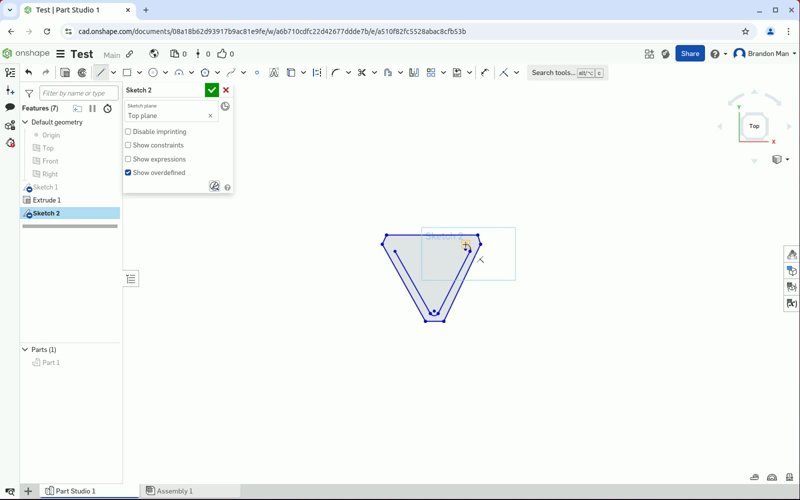
scroll(6)
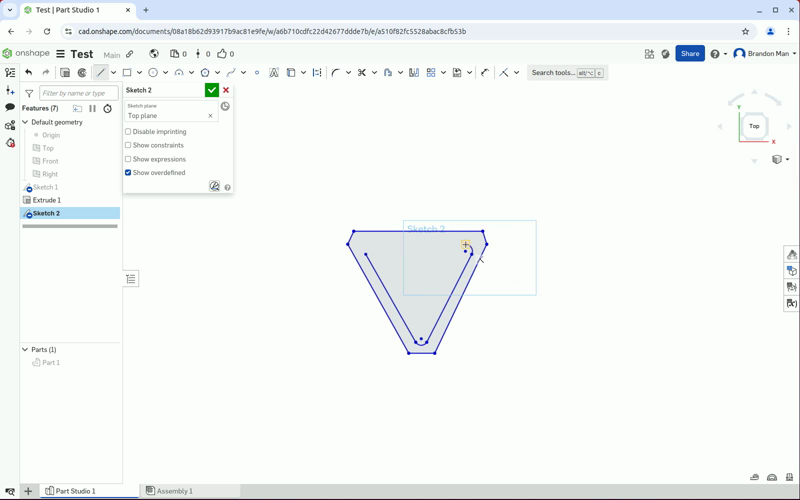
scroll(6)
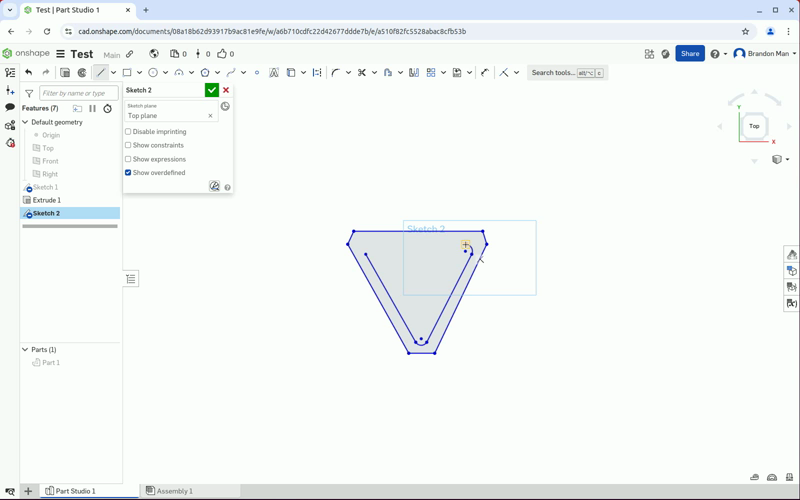
scroll(6)
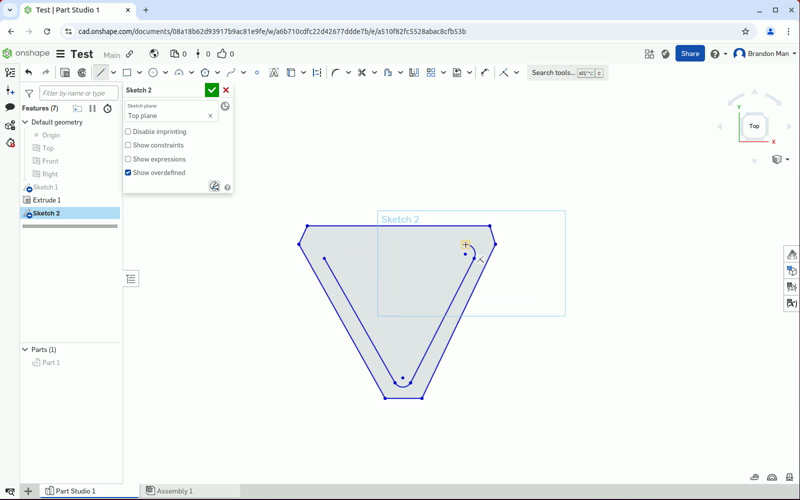
scroll(6)
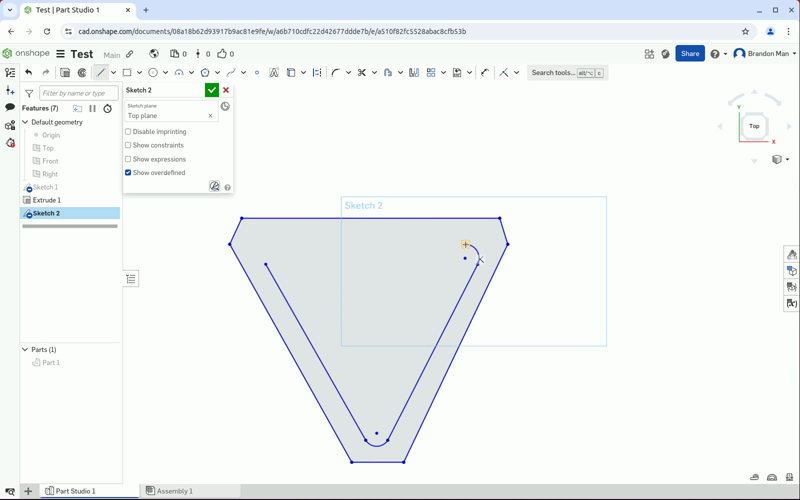
scroll(6)
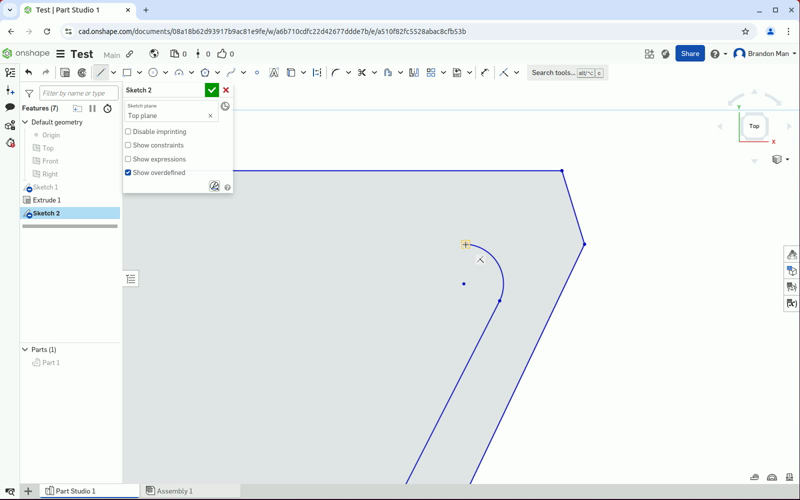
click(465, 244)
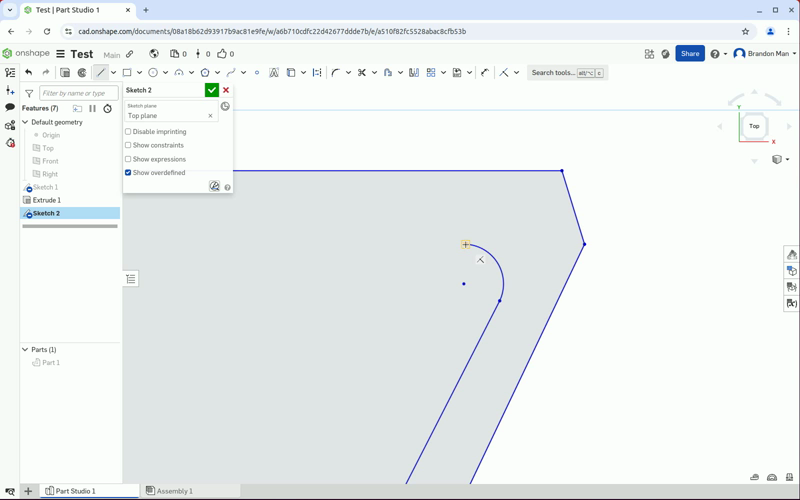
scroll(-6)
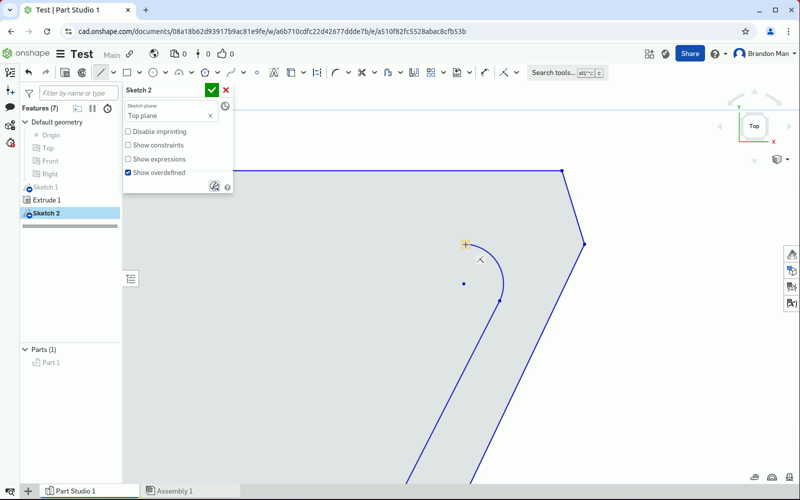
scroll(-6)
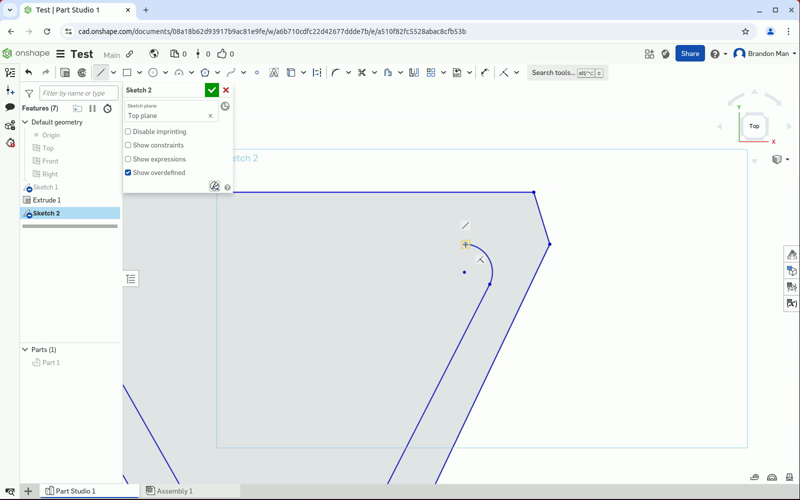
scroll(-6)
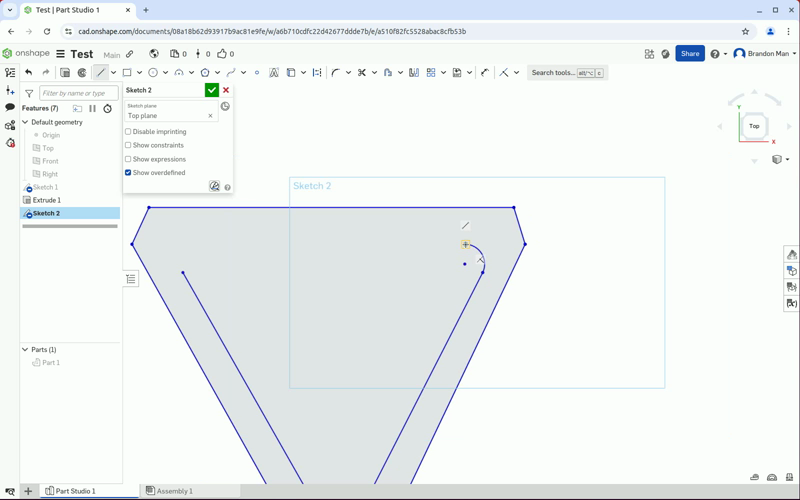
scroll(-6)
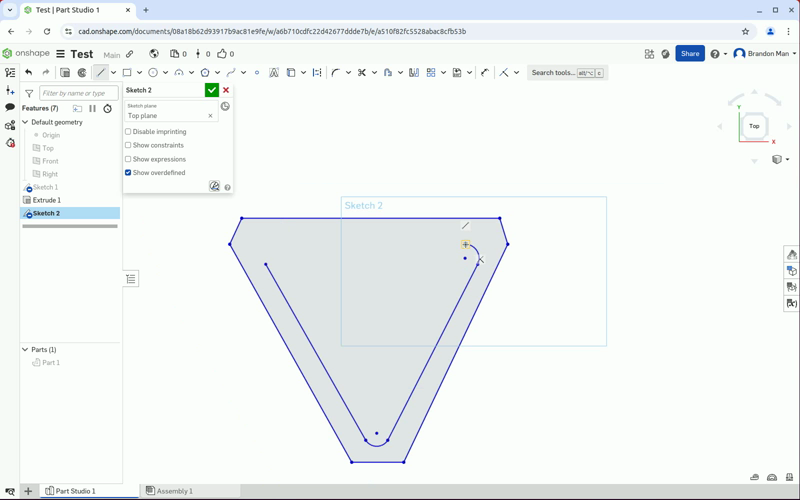
scroll(-6)
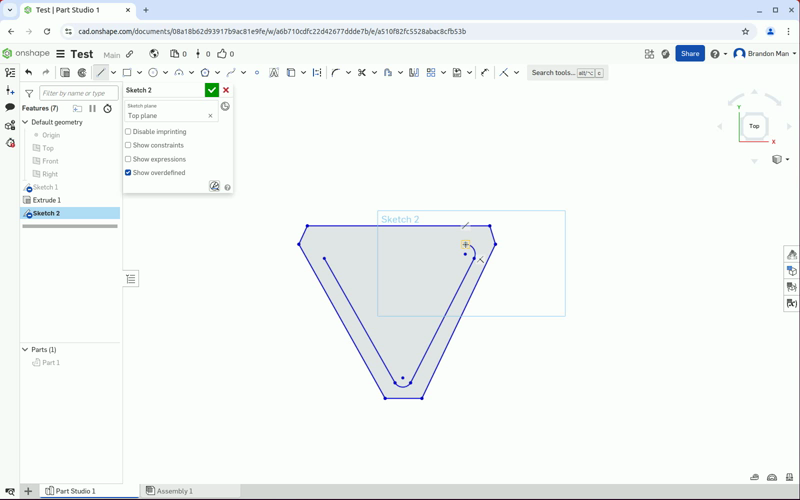
scroll(-6)
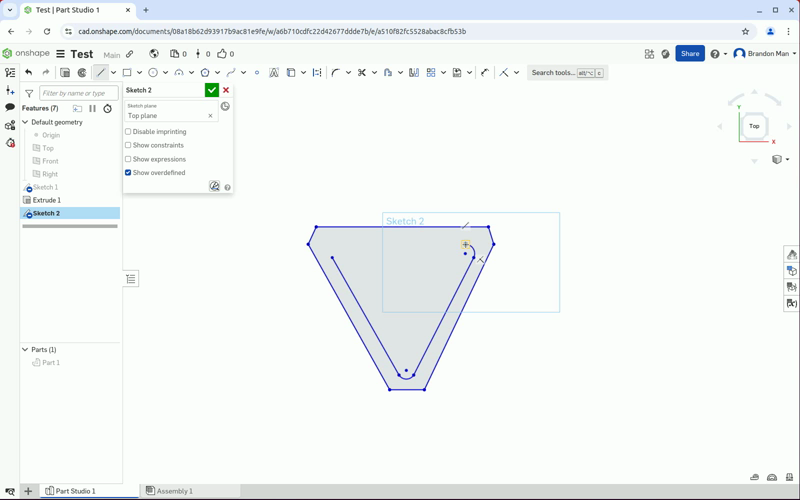
scroll(-6)
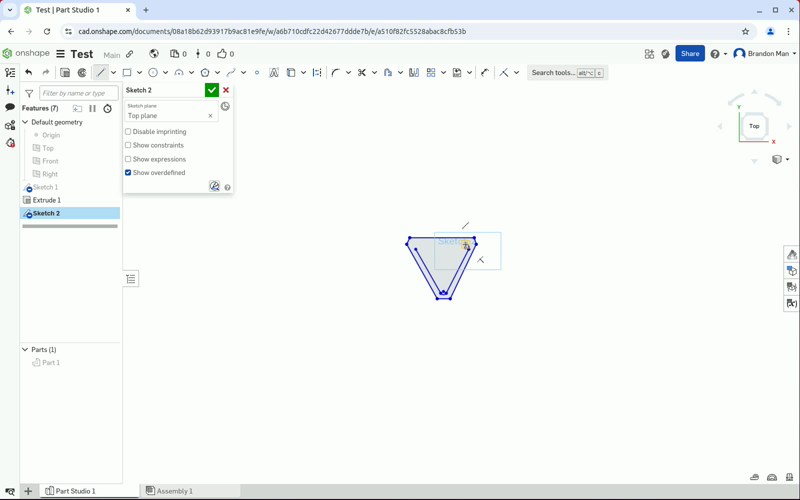
key_down(shift)
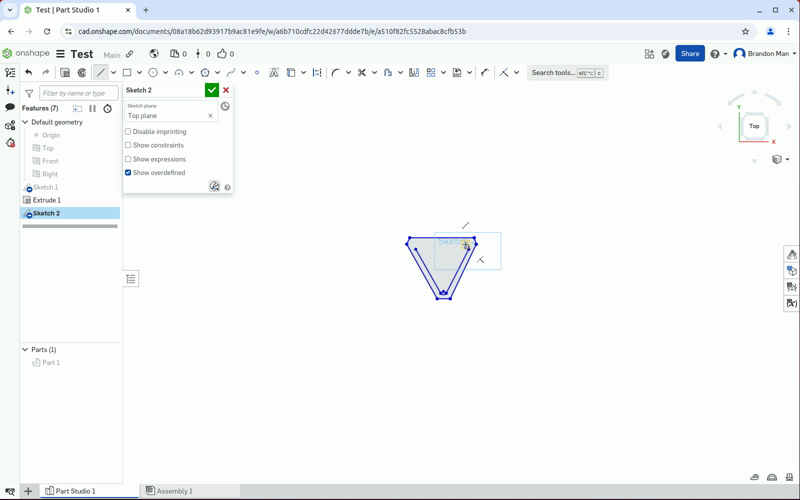
mouse_move(495, 244)
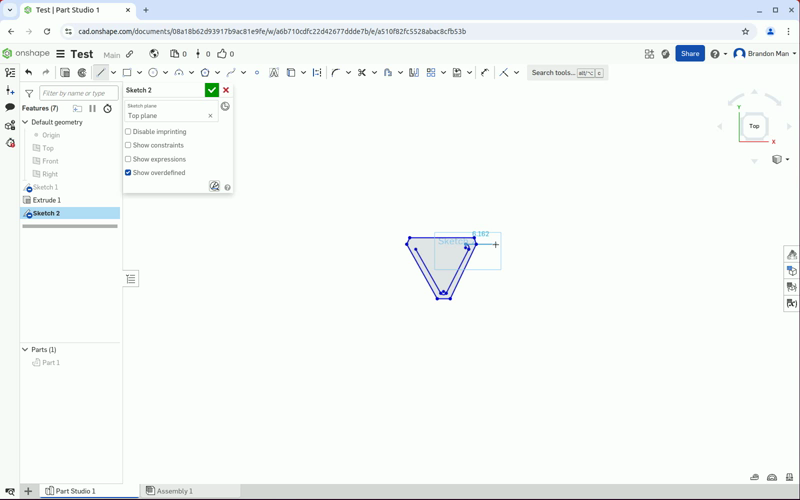
mouse_move(418, 244)
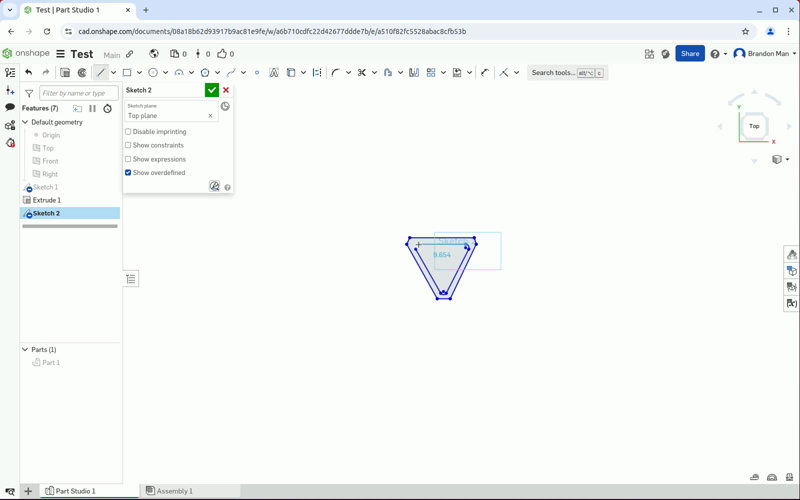
click(418, 244)
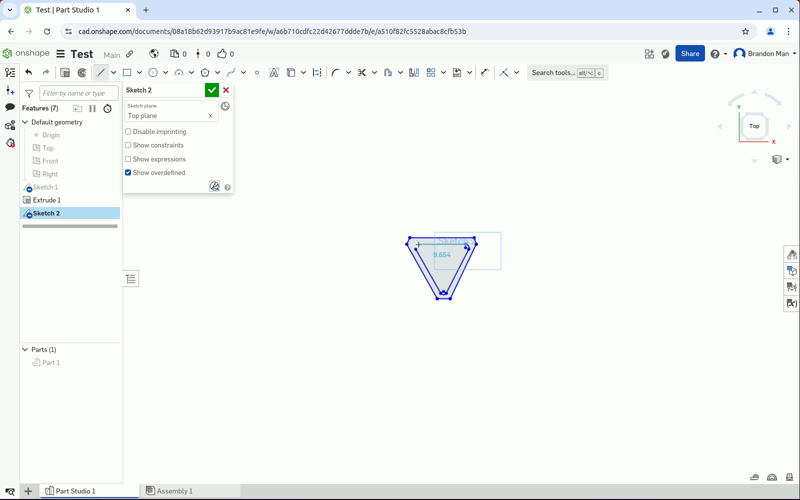
key_up(shift)
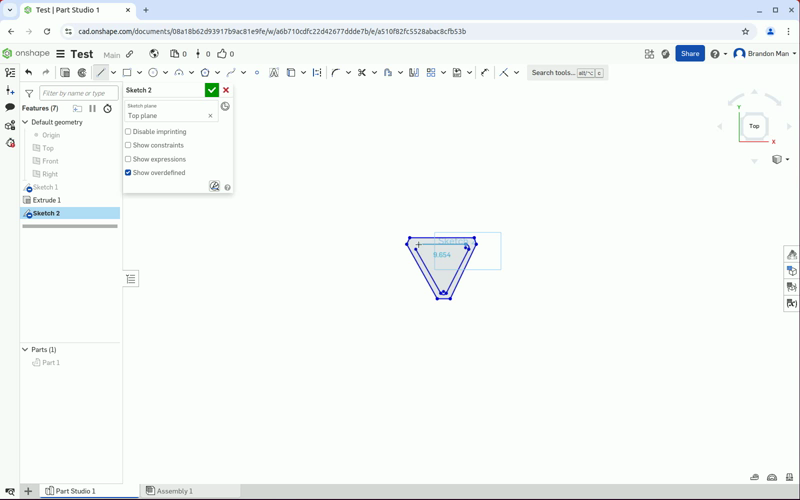
key(esc)
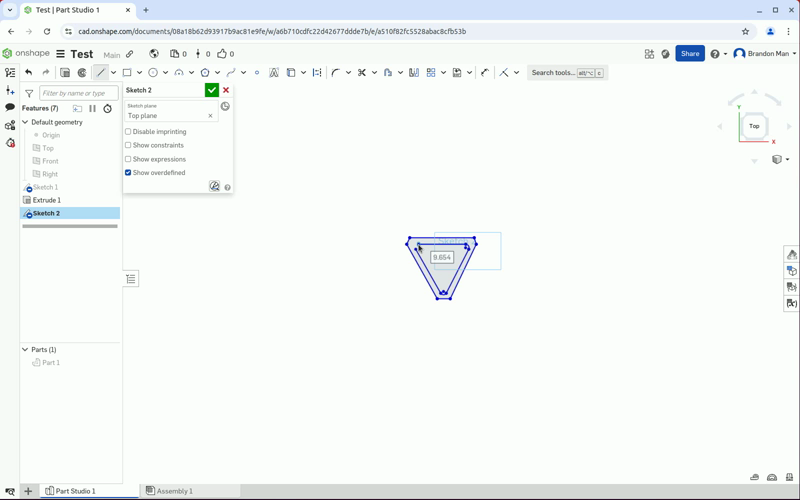
key(a)
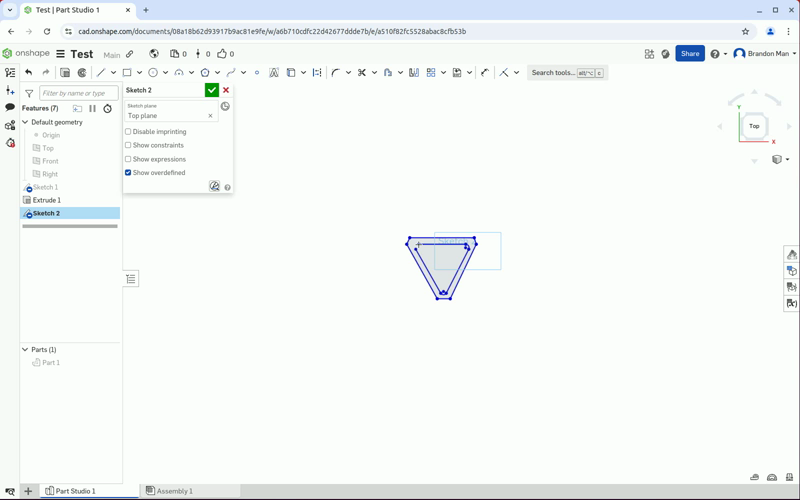
mouse_move(418, 244)
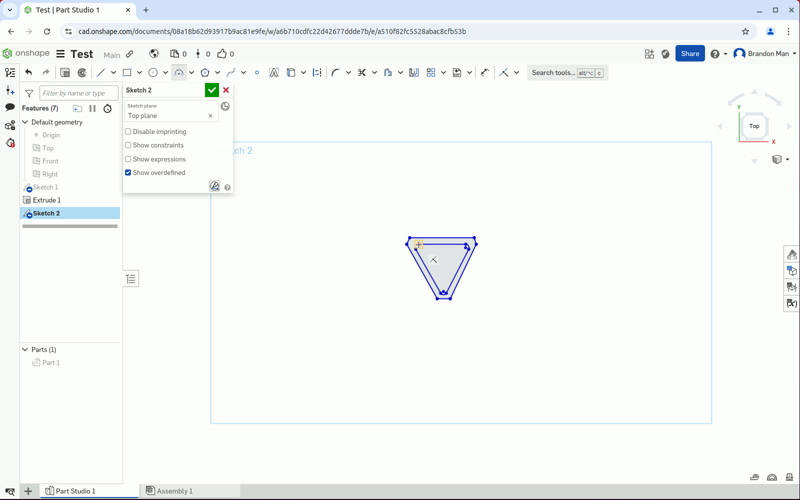
click(418, 244)
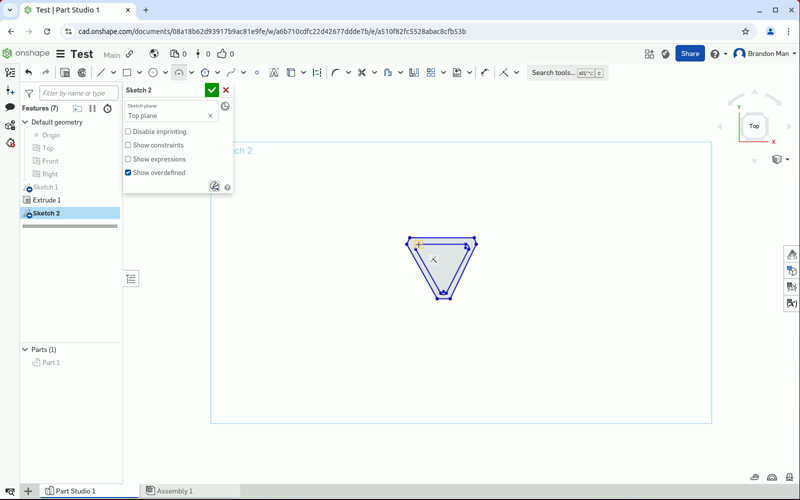
mouse_move(415, 249)
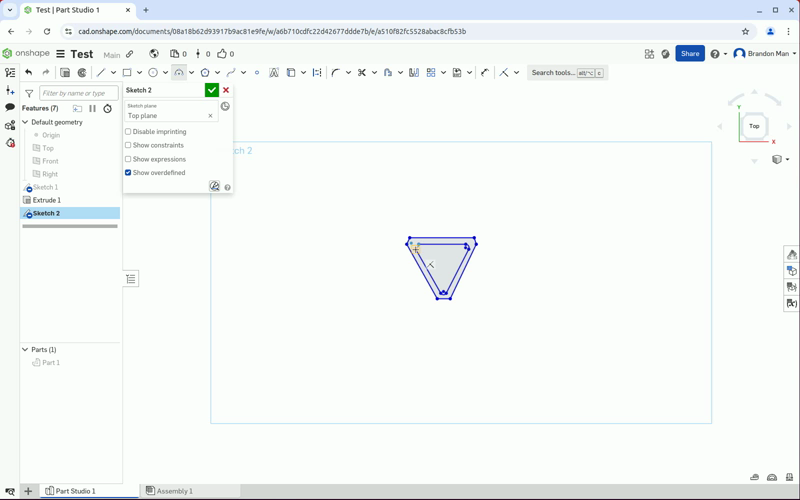
scroll(6)
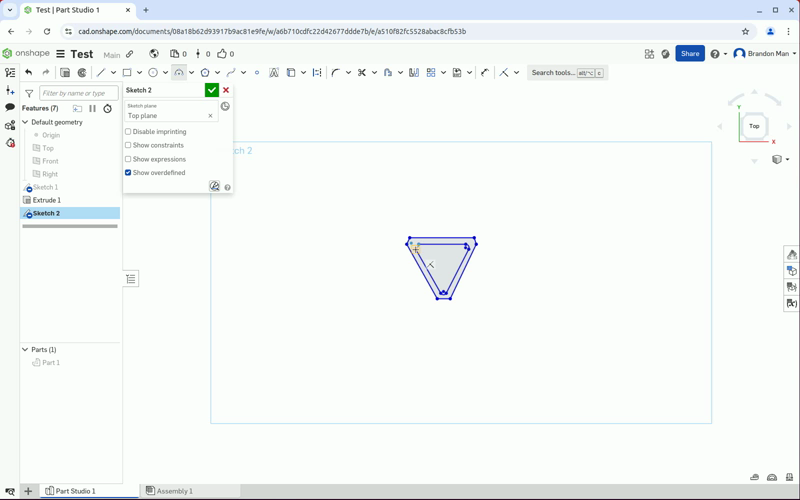
scroll(6)
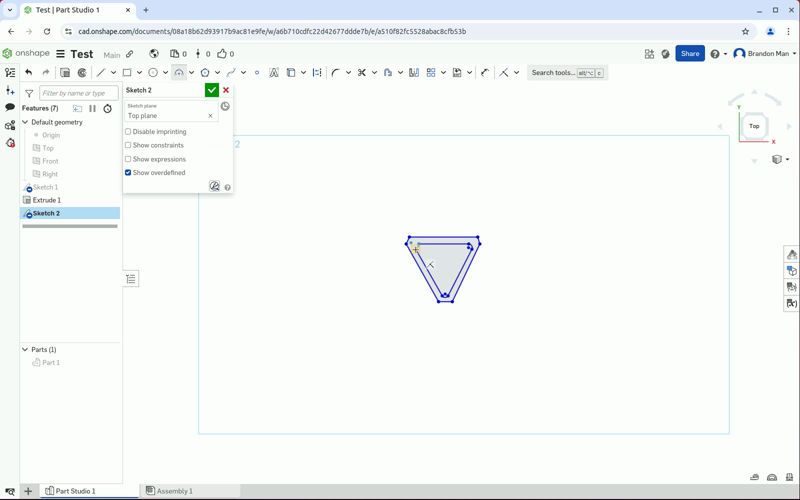
scroll(6)
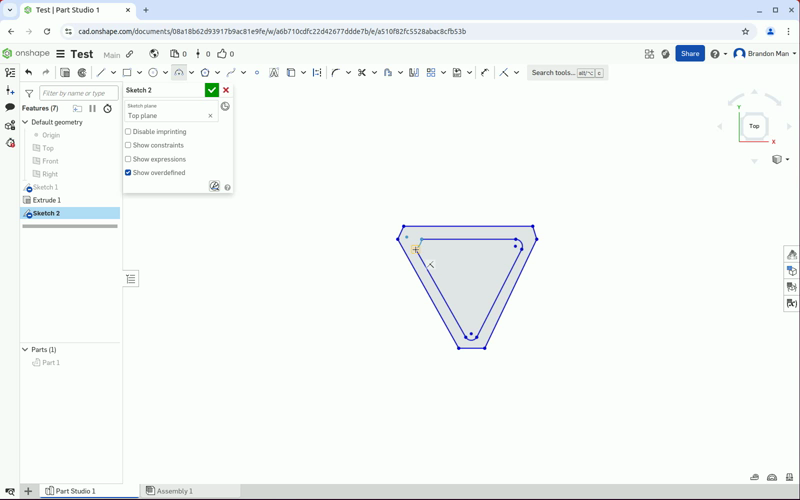
scroll(6)
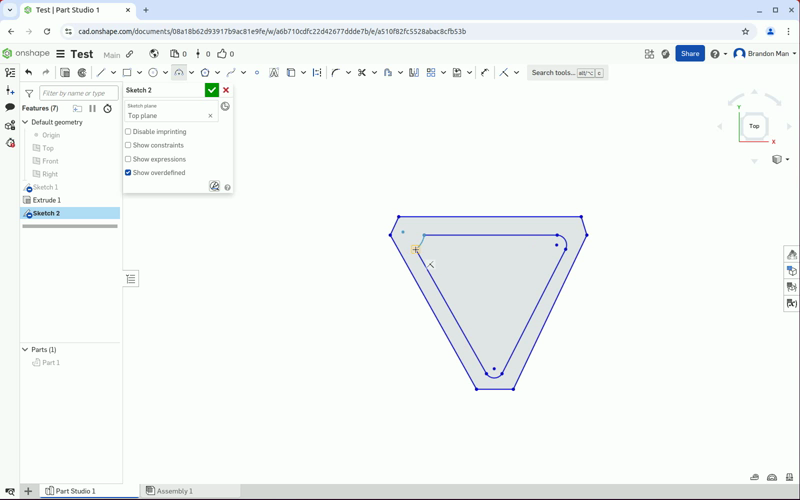
scroll(6)
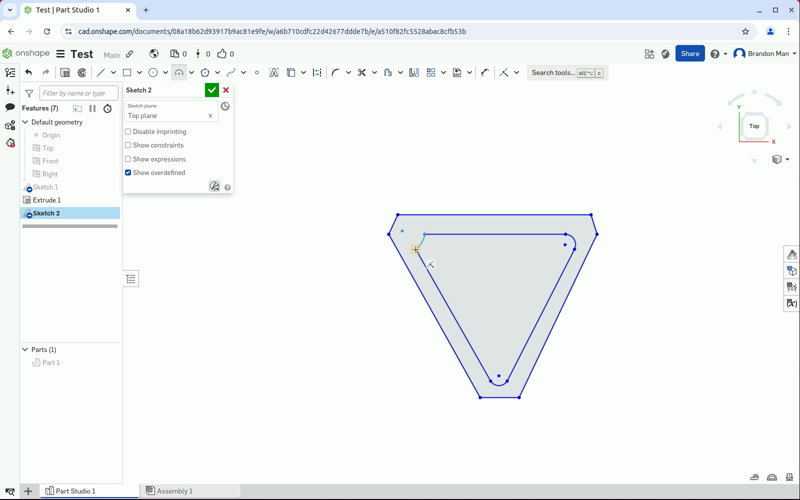
scroll(6)
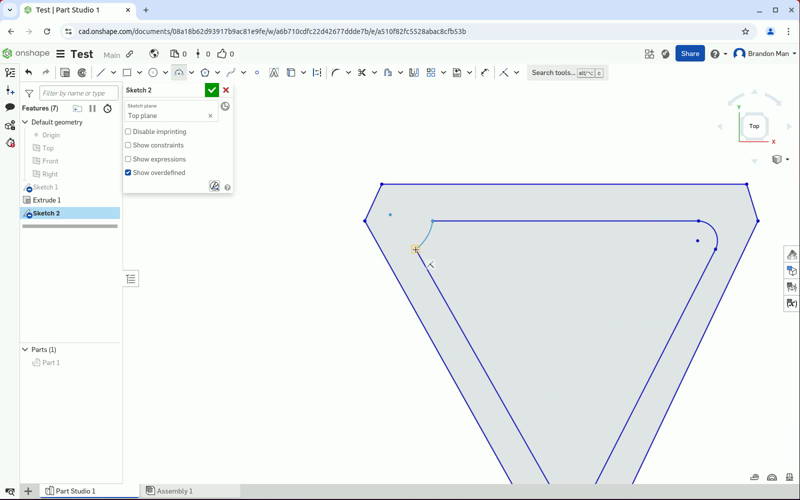
scroll(6)
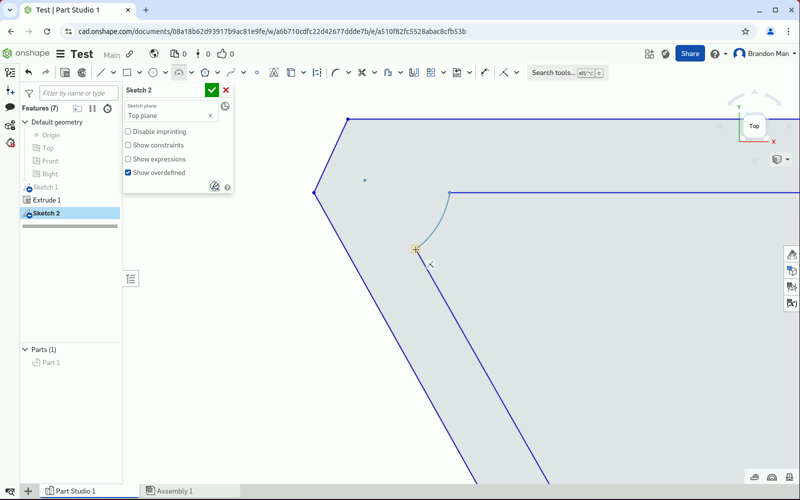
click(415, 249)
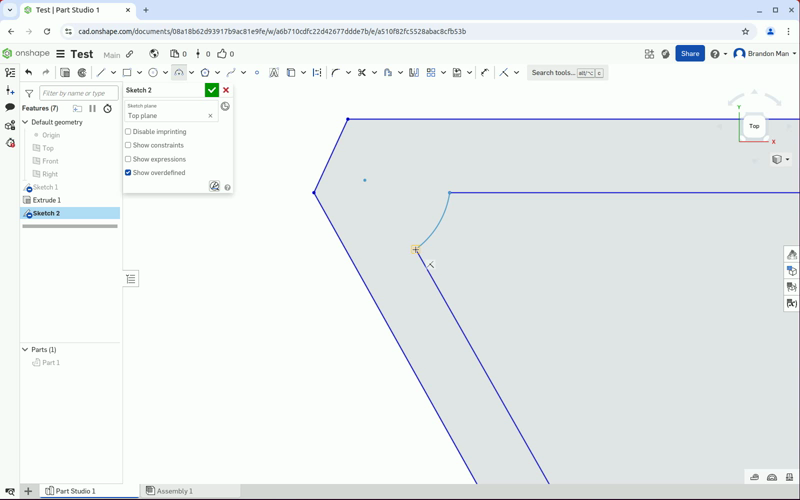
scroll(-6)
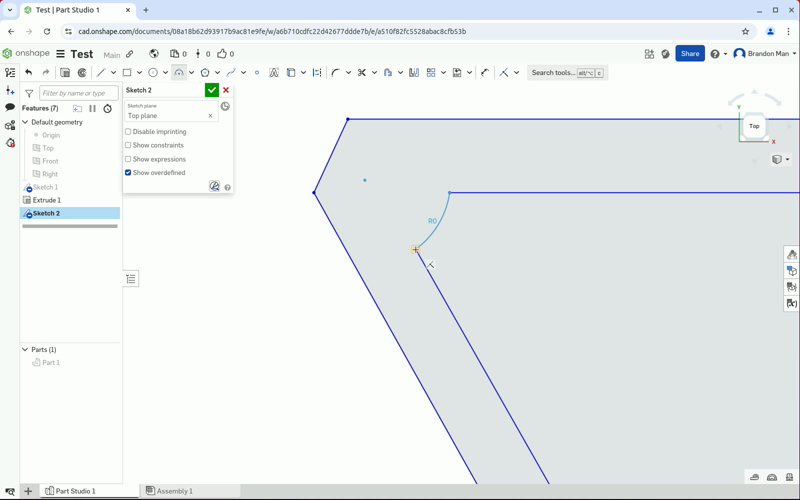
scroll(-6)
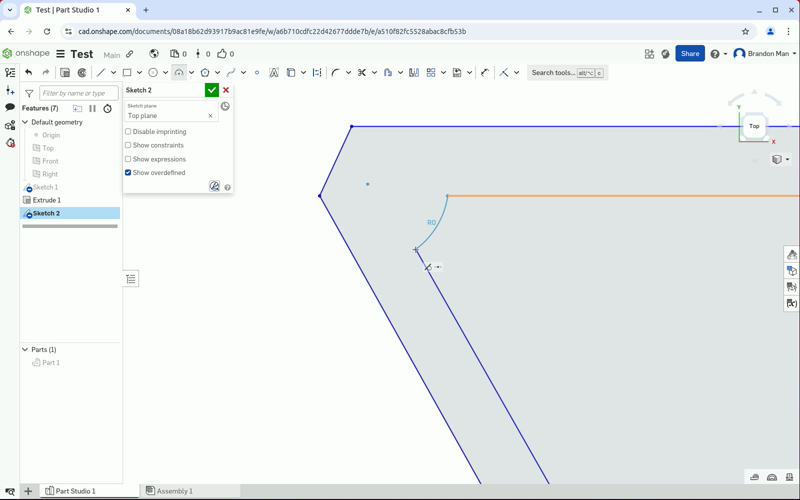
scroll(-6)
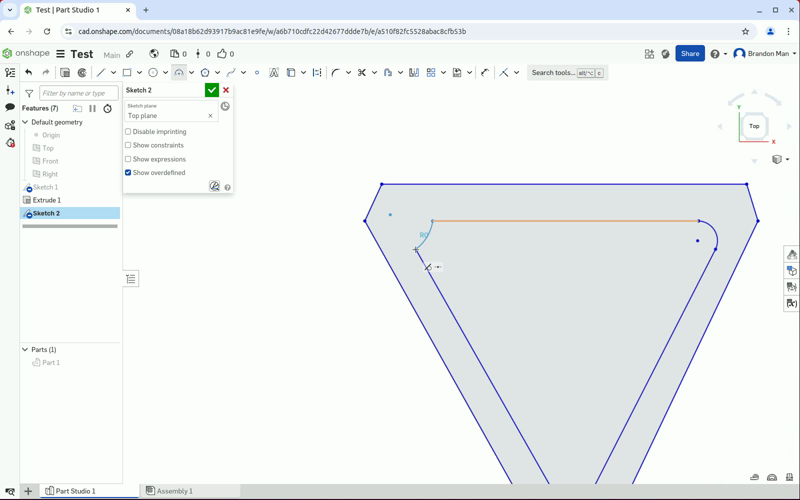
scroll(-6)
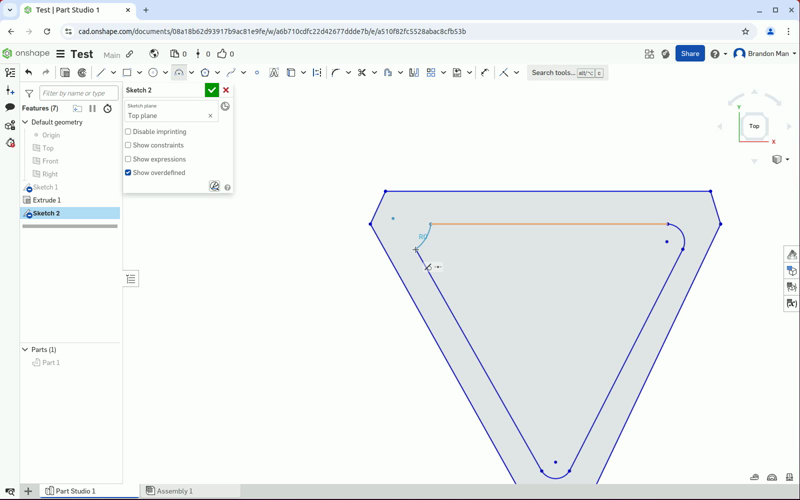
scroll(-6)
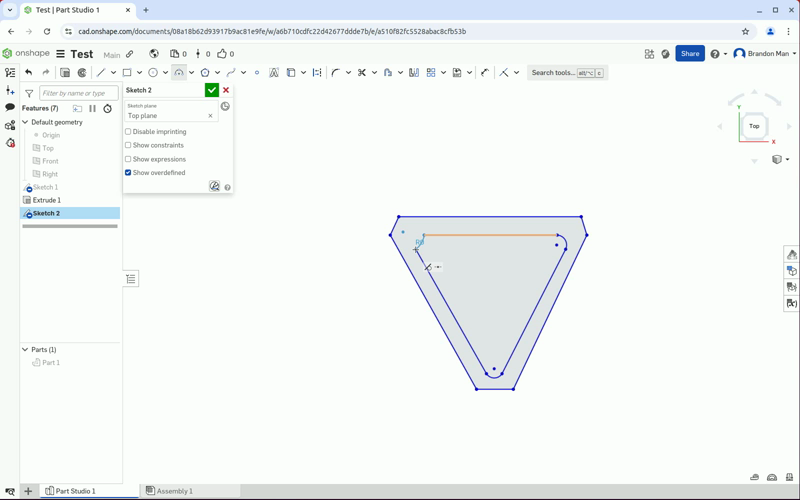
scroll(-6)
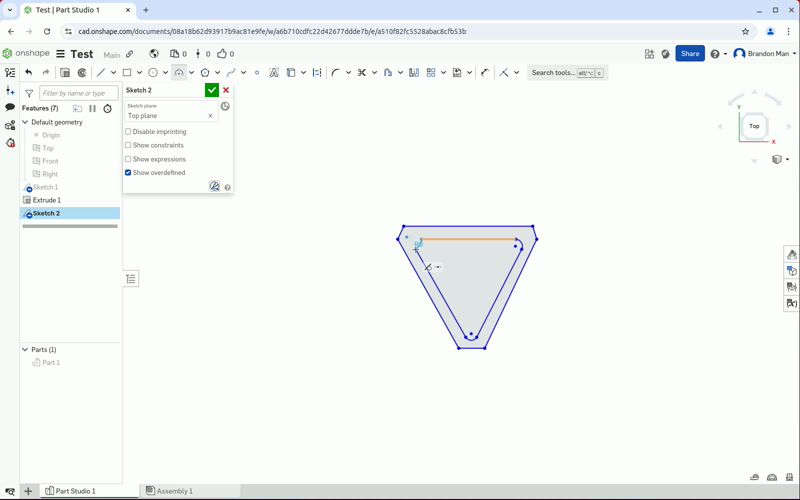
scroll(-6)
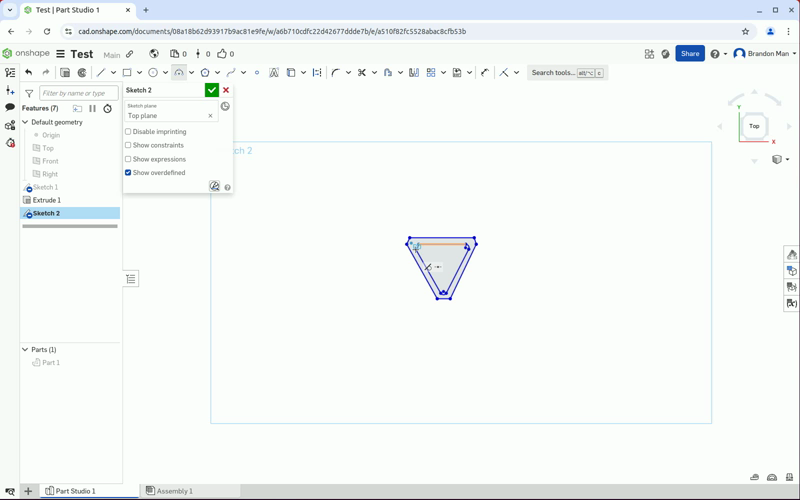
key_down(shift)
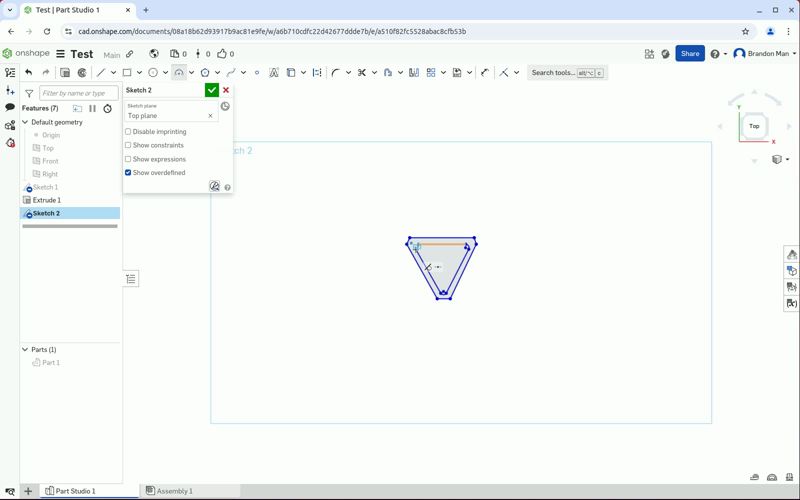
mouse_move(415, 246)
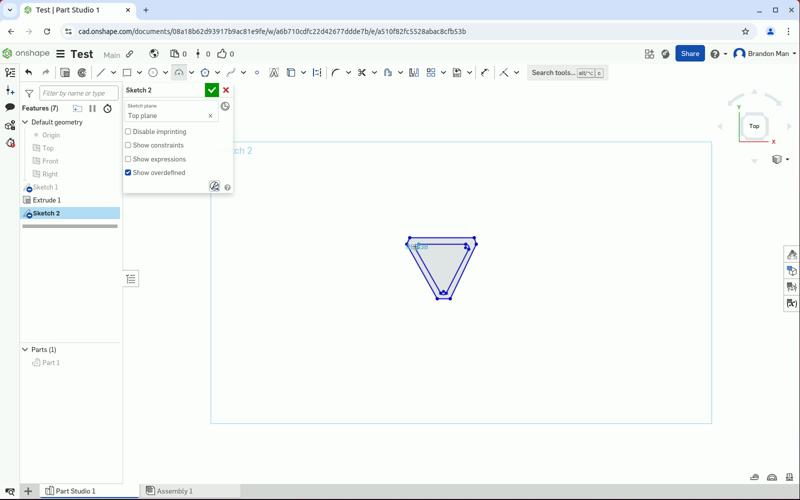
scroll(6)
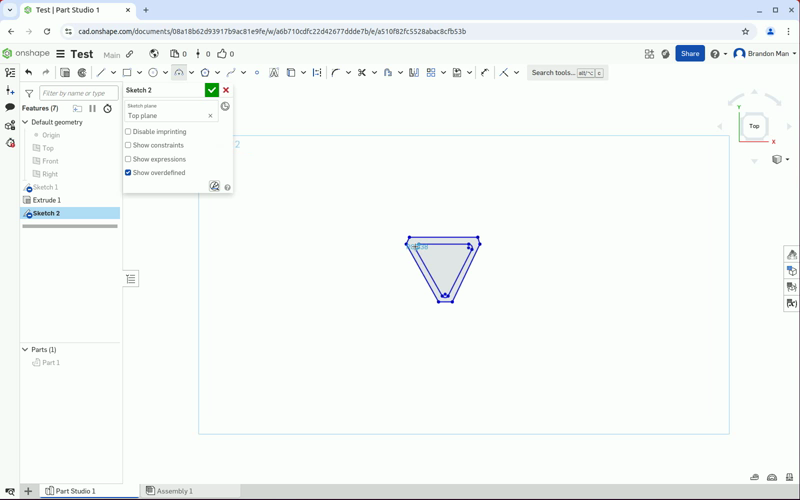
scroll(6)
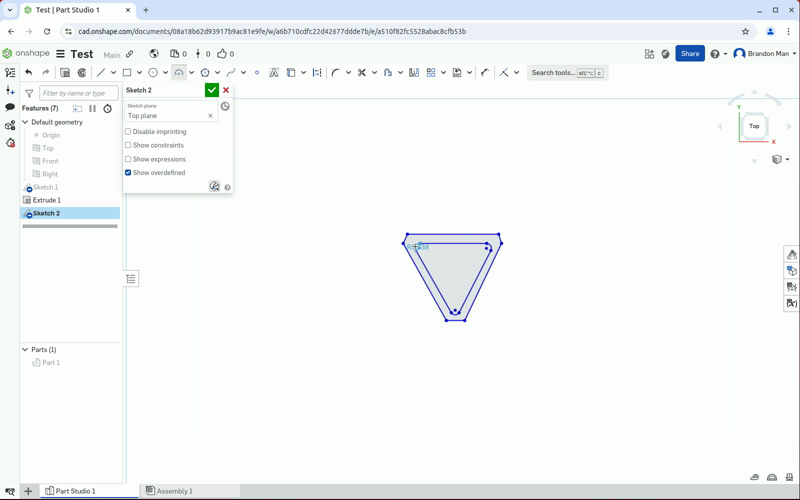
scroll(6)
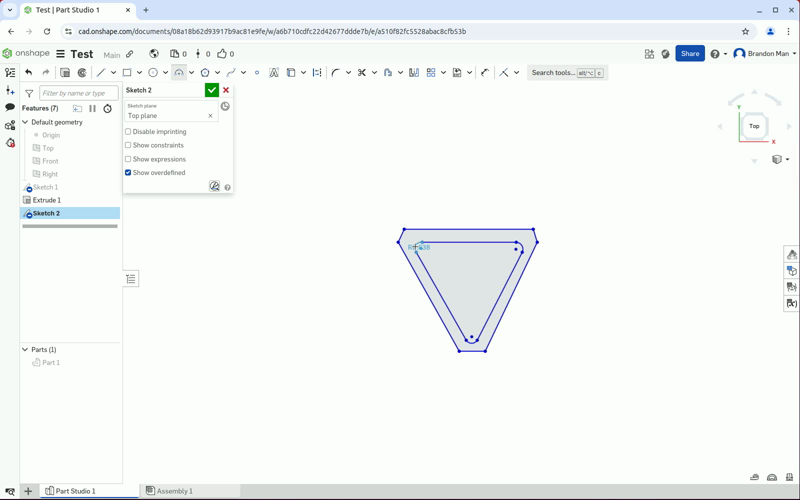
scroll(6)
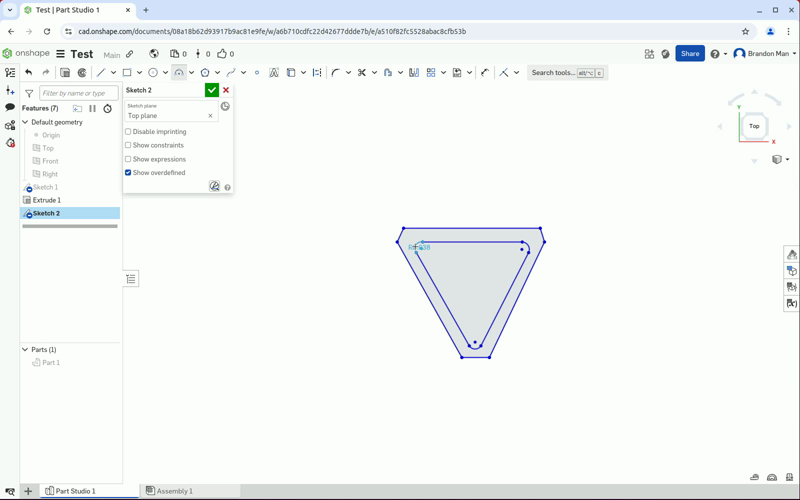
scroll(6)
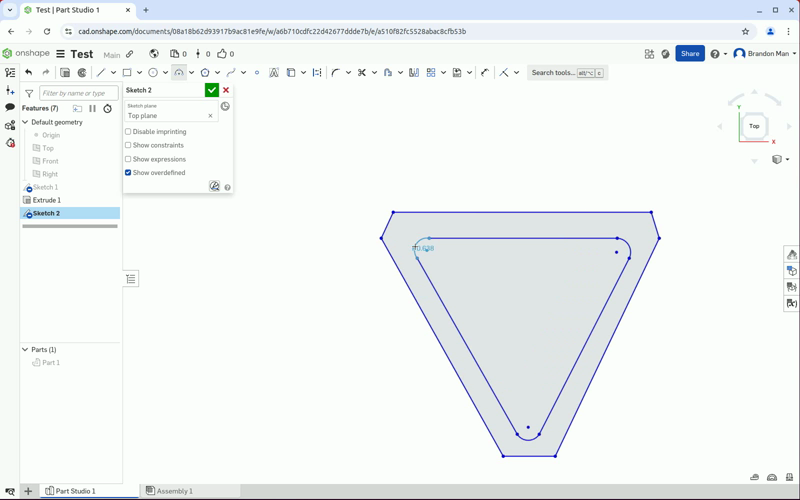
scroll(6)
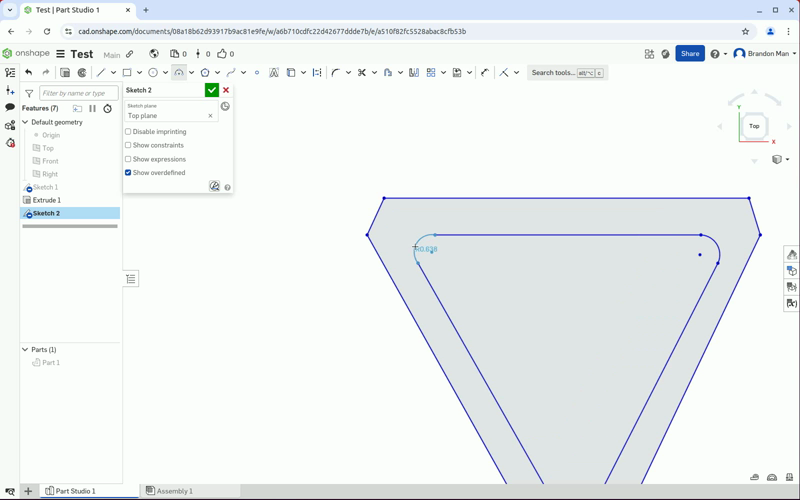
scroll(6)
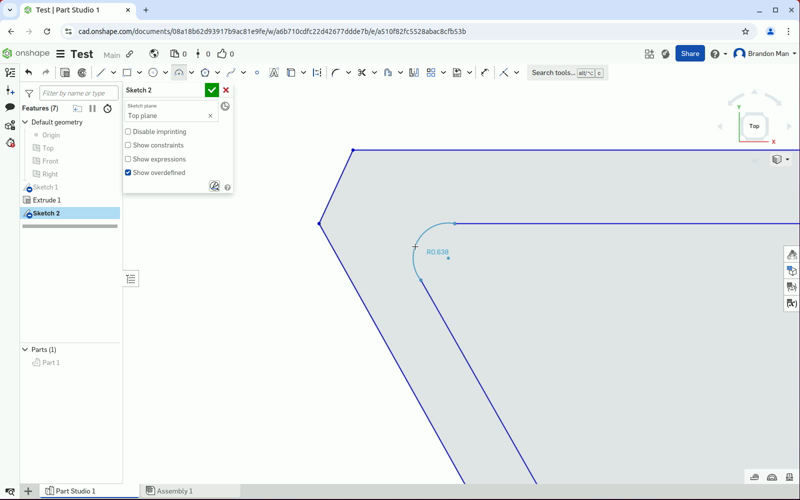
click(415, 246)
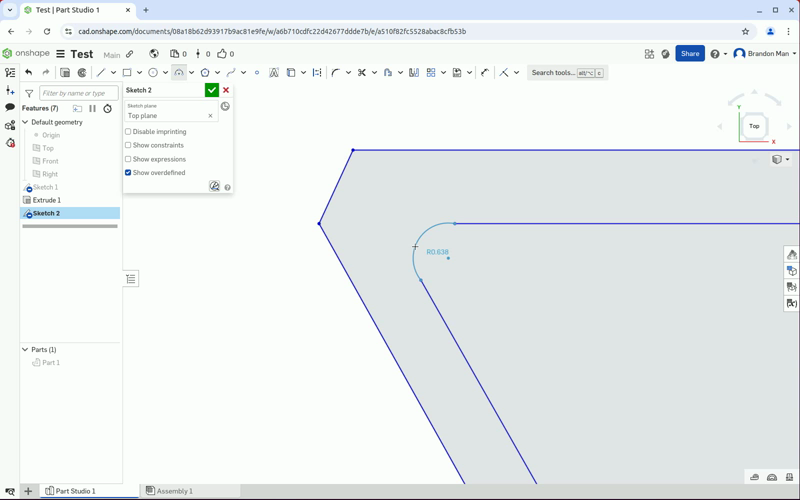
scroll(-6)
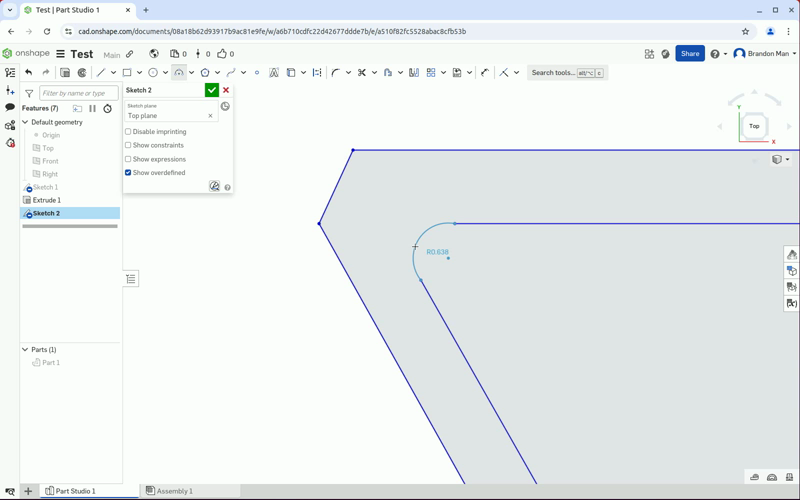
scroll(-6)
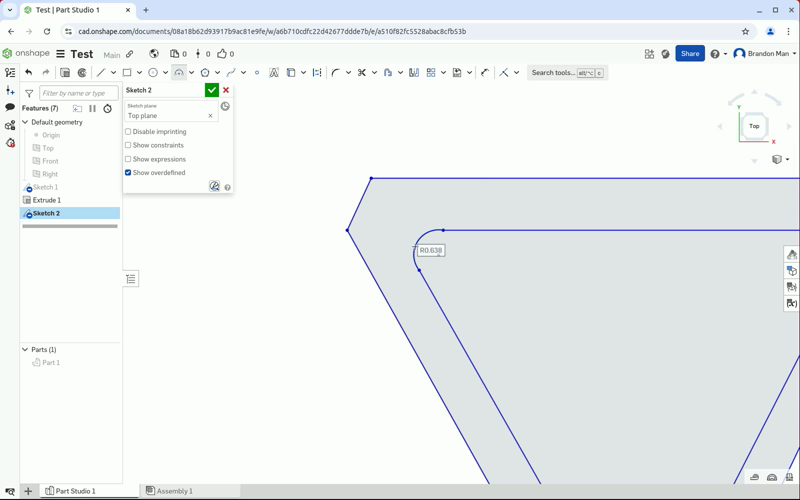
scroll(-6)
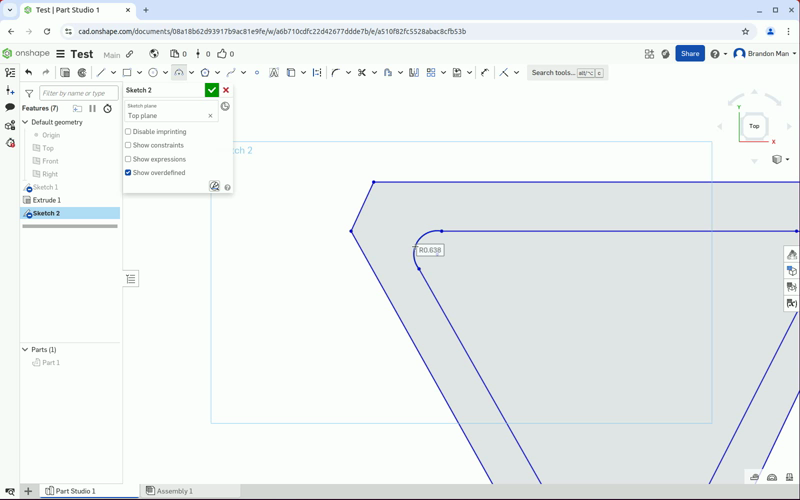
scroll(-6)
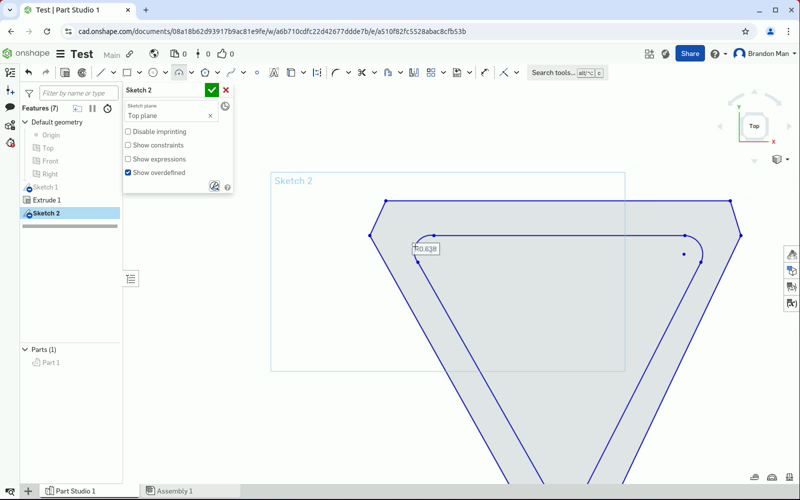
scroll(-6)
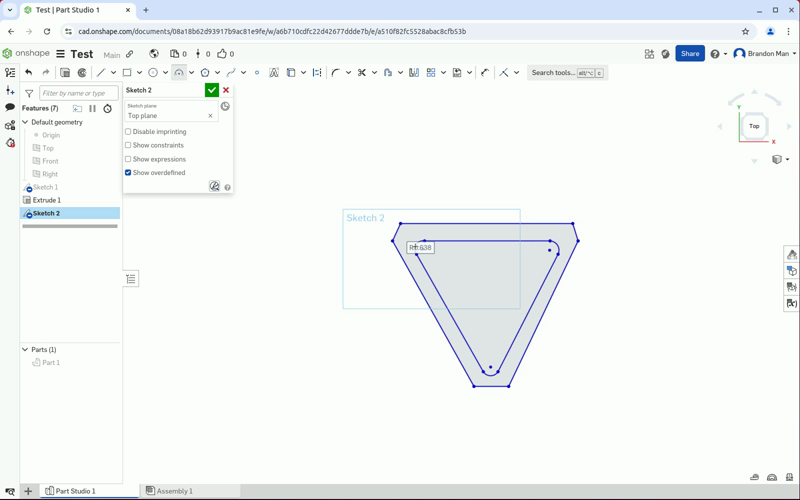
scroll(-6)
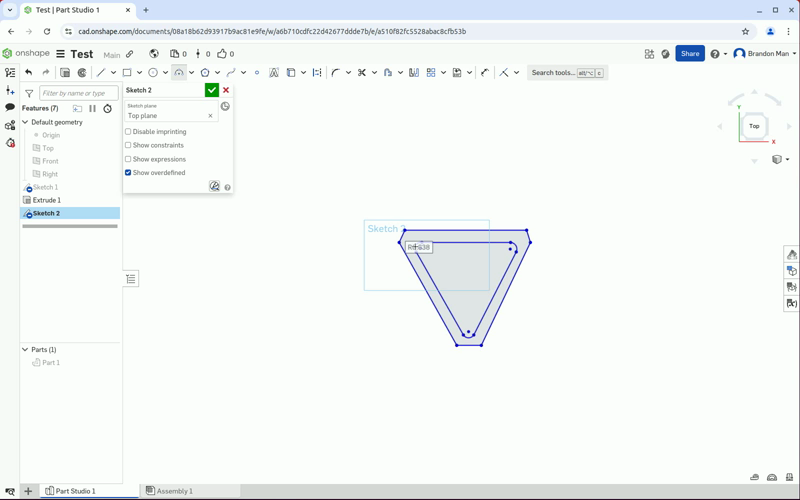
scroll(-6)
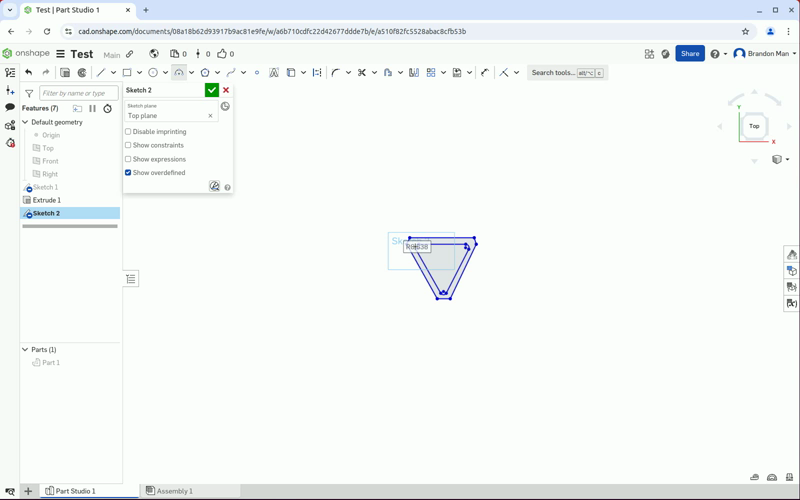
key_up(shift)
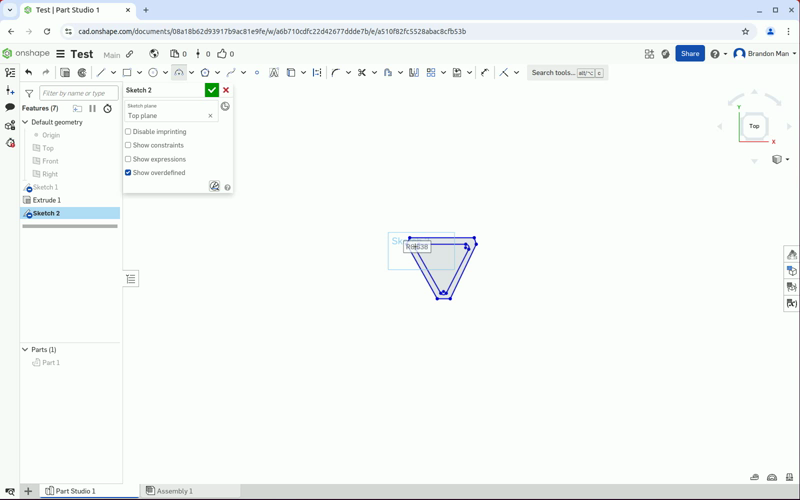
key(esc)
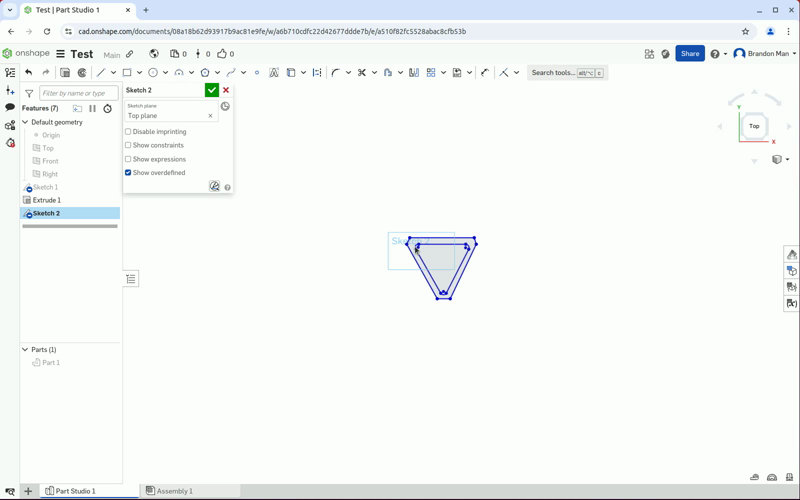
mouse_move(425, 241)
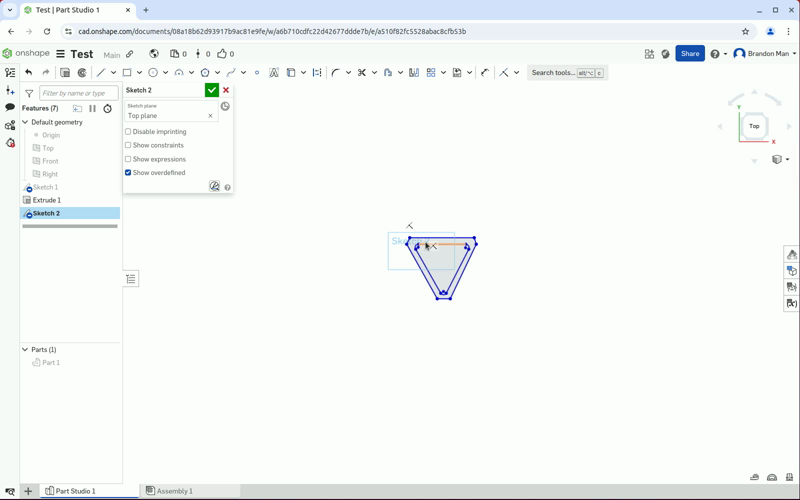
scroll(6)
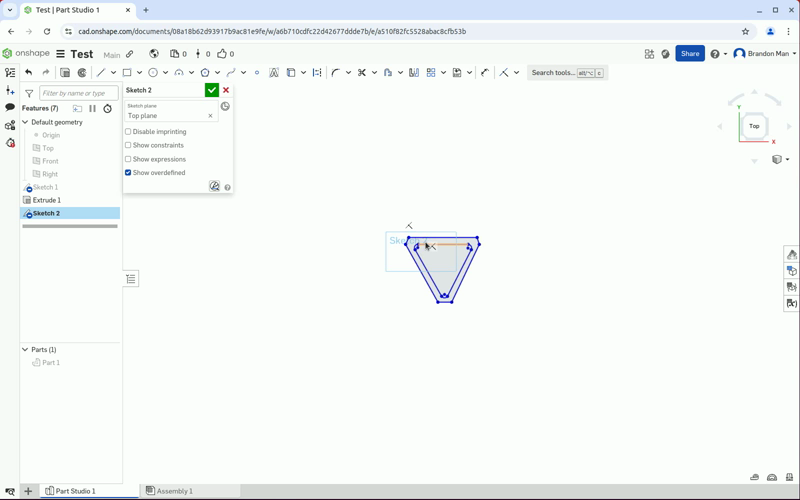
scroll(6)
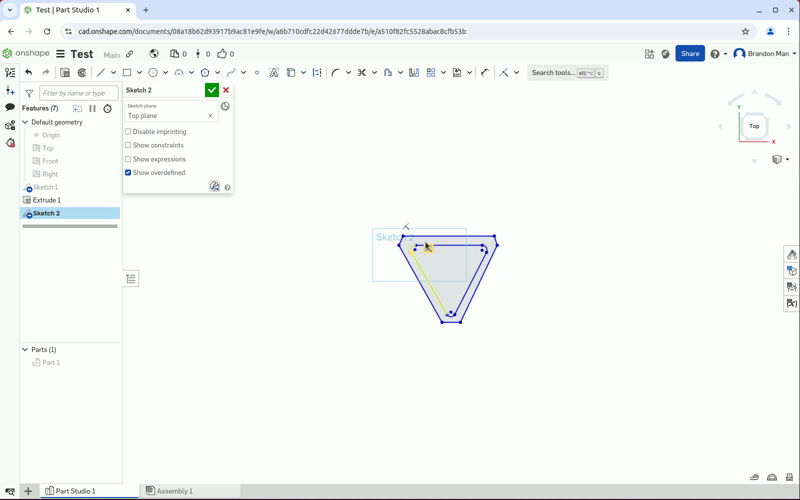
scroll(6)
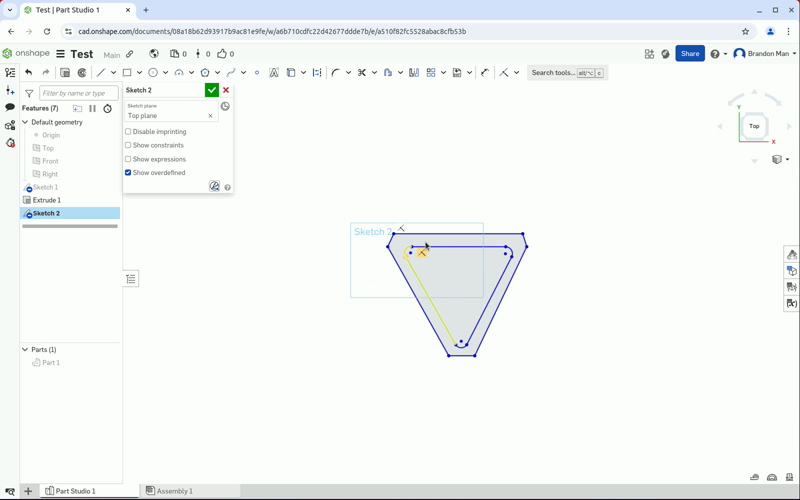
scroll(6)
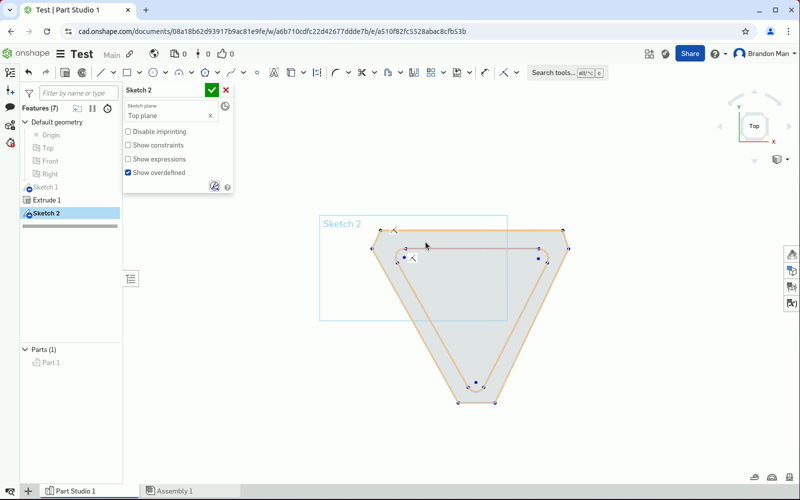
scroll(6)
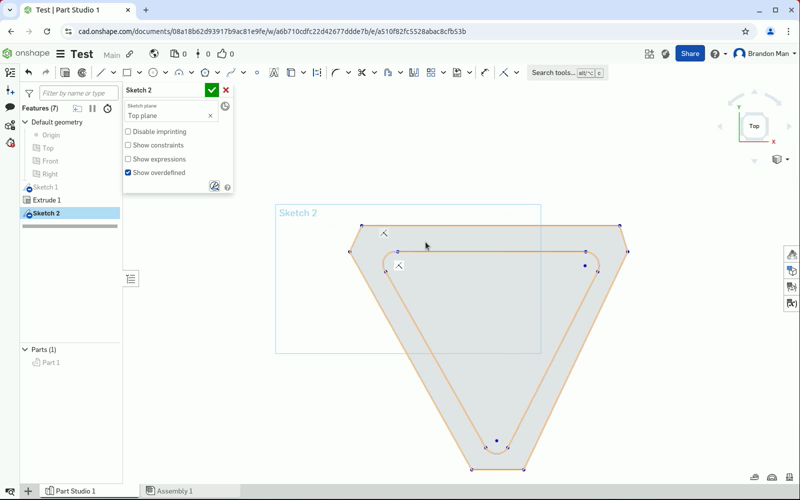
scroll(6)
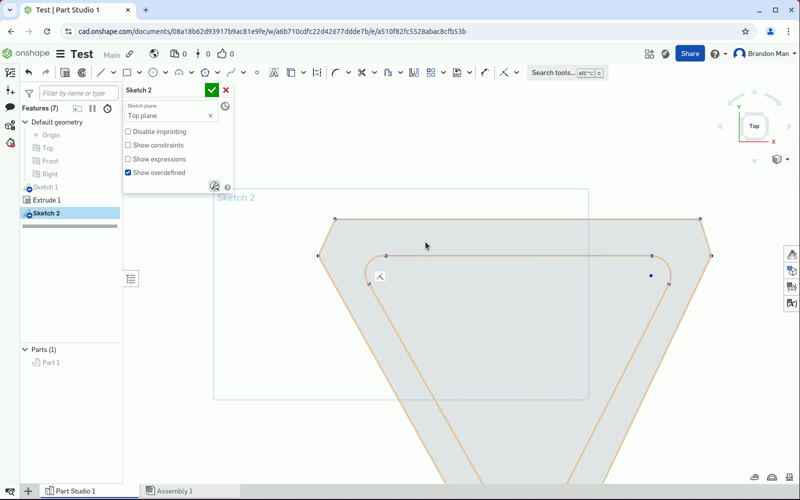
scroll(6)
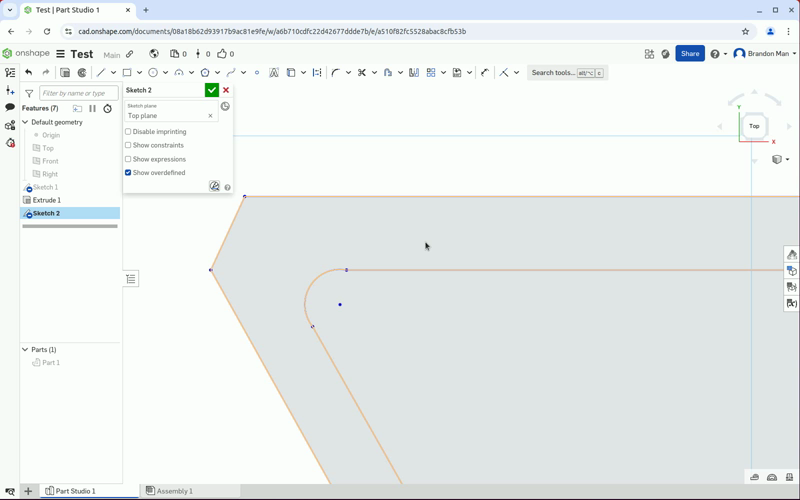
click(425, 241)
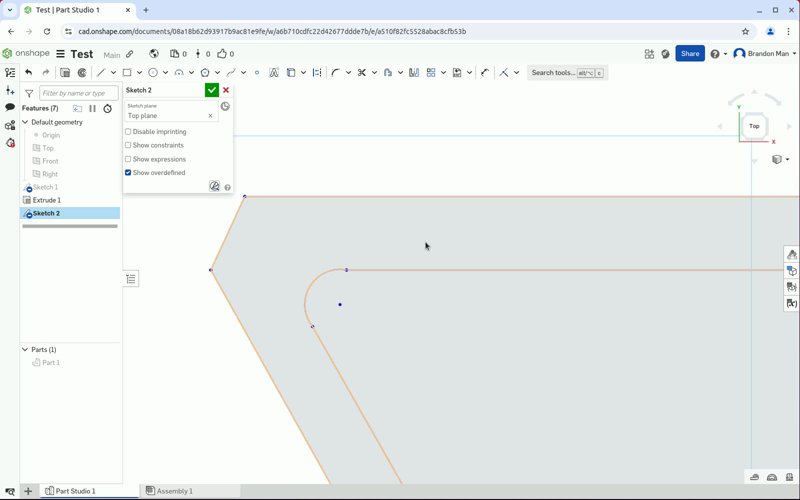
scroll(-6)
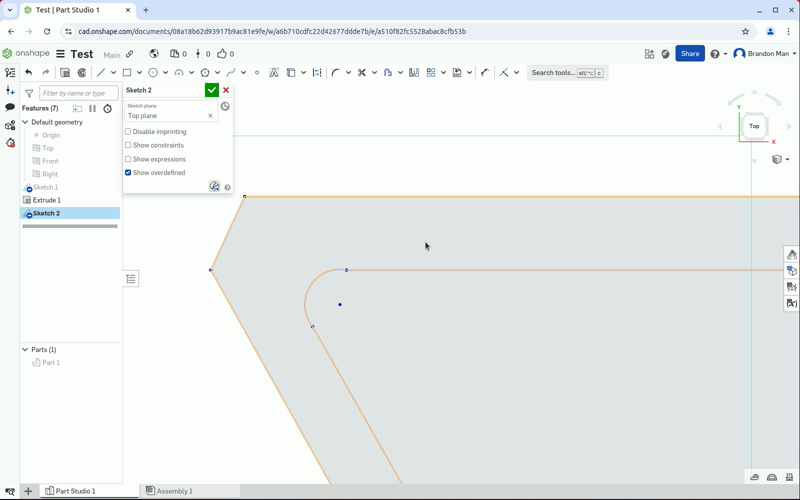
scroll(-6)
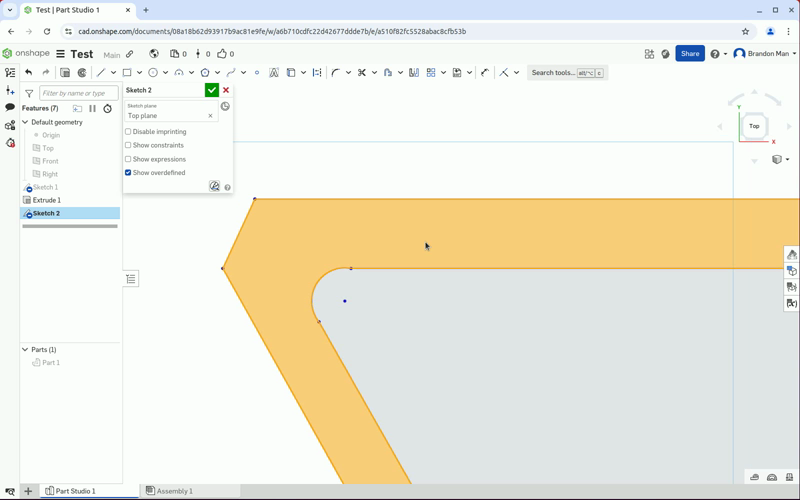
scroll(-6)
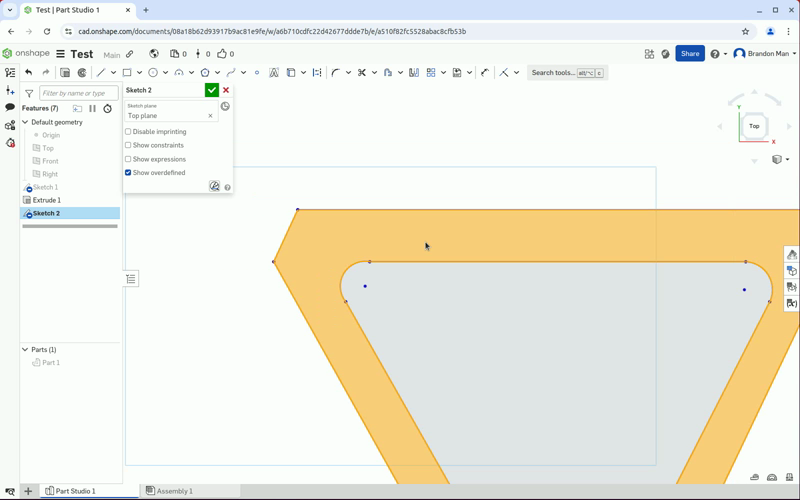
scroll(-6)
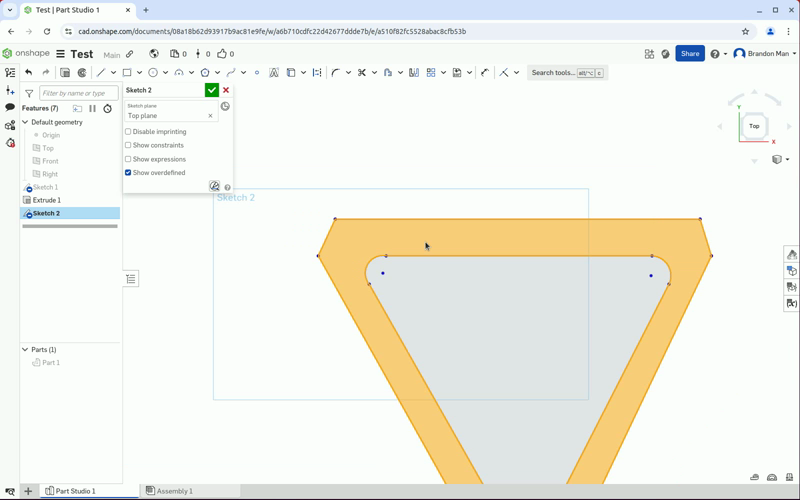
scroll(-6)
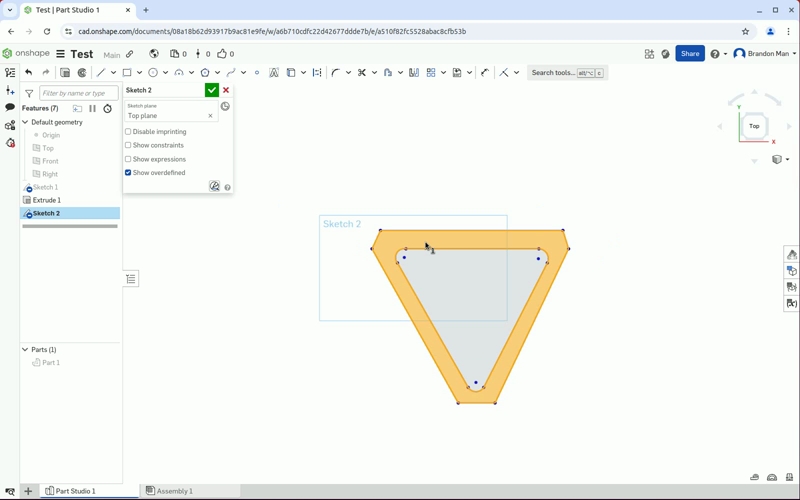
scroll(-6)
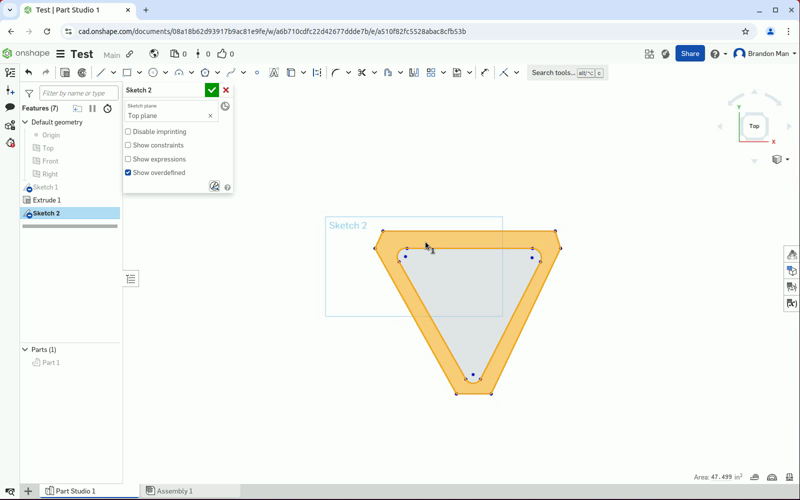
scroll(-6)
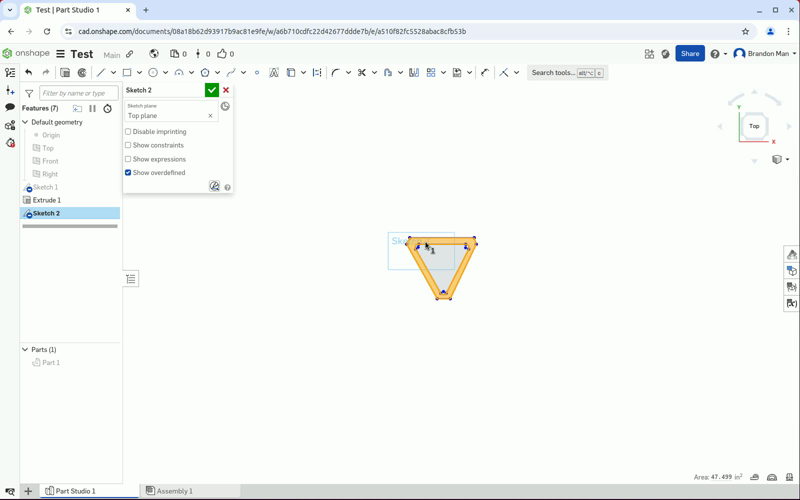
mouse_move(73, 352)
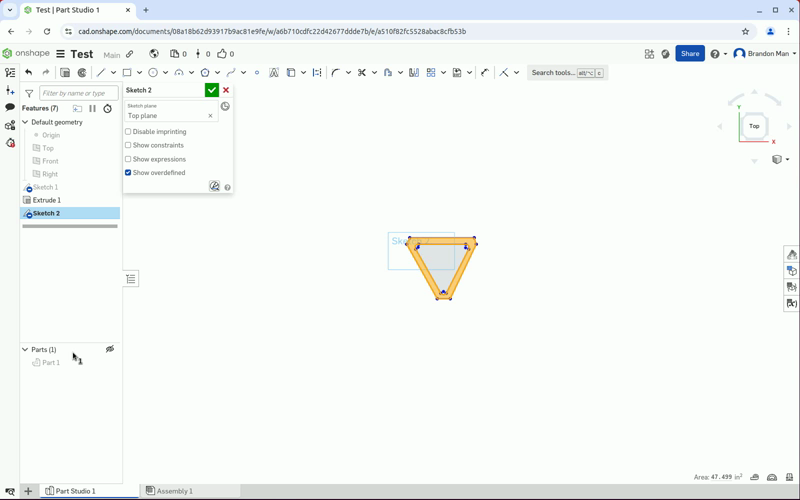
key(shift+y)
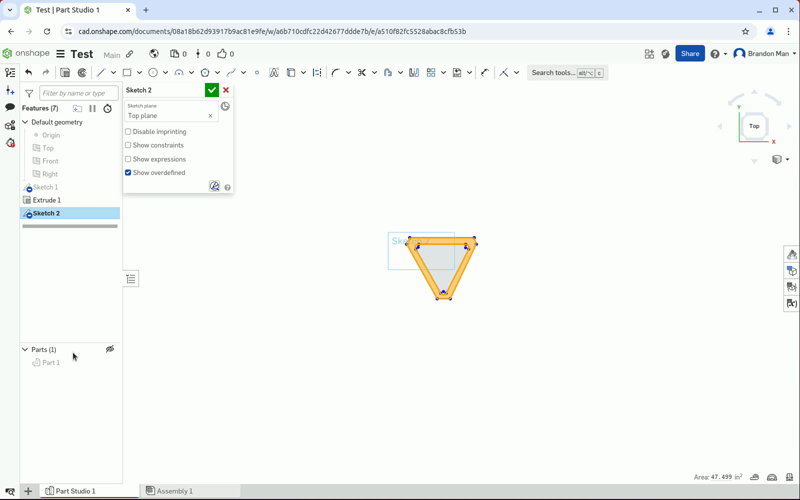
key(shift+e)
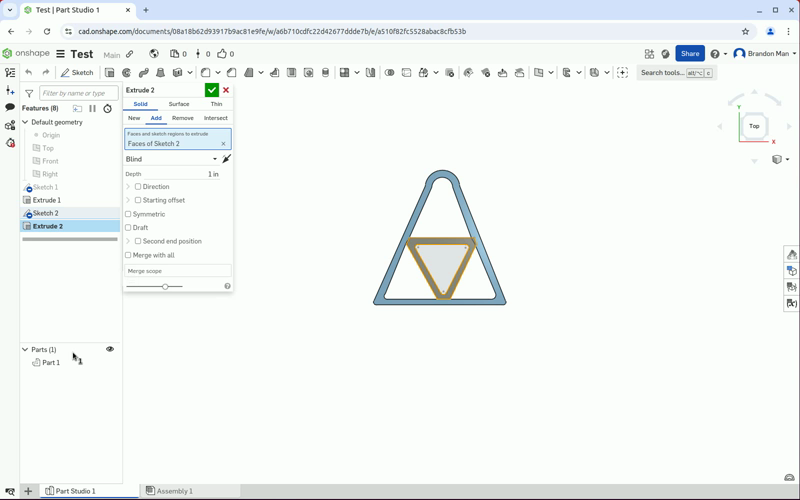
mouse_move(143, 106)
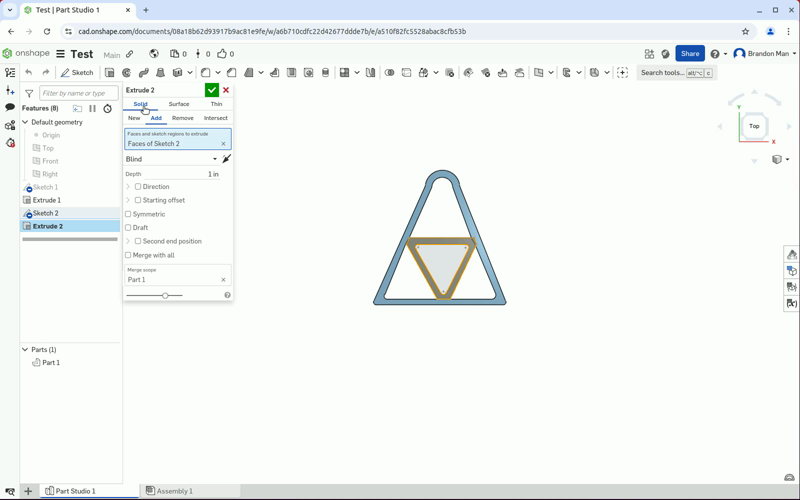
click(143, 106)
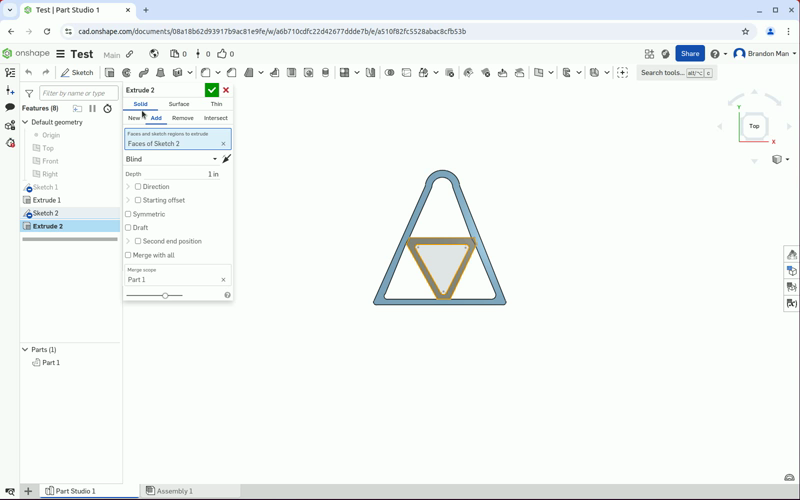
mouse_move(137, 120)
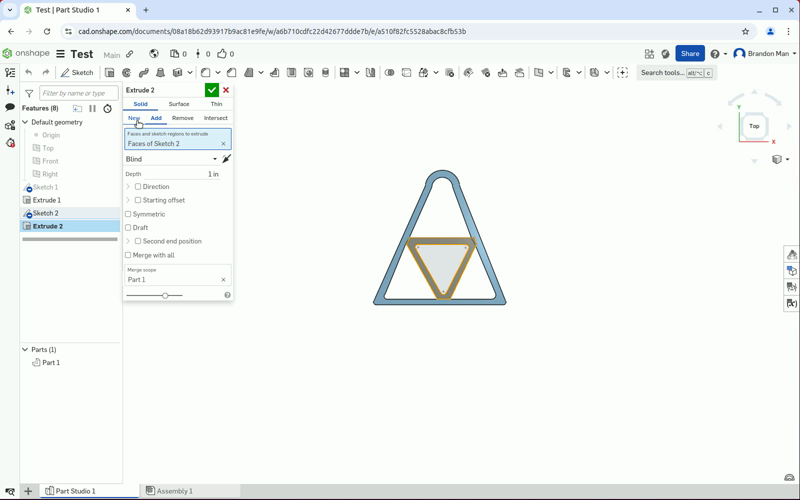
click(137, 120)
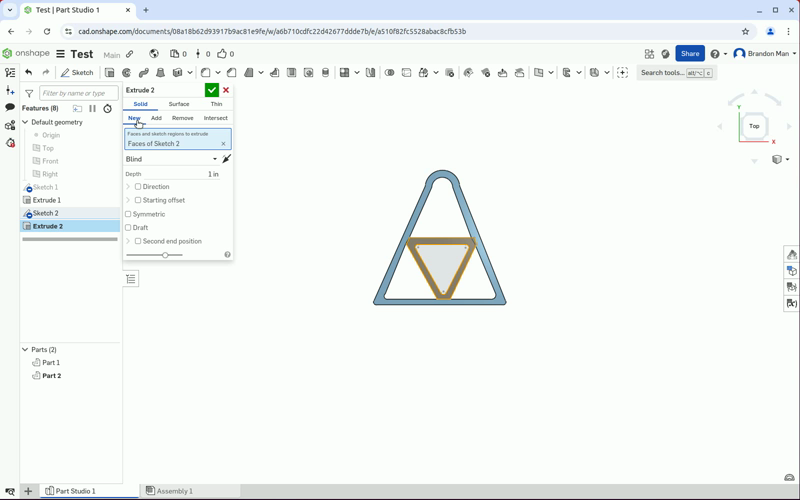
key(tab, 4)
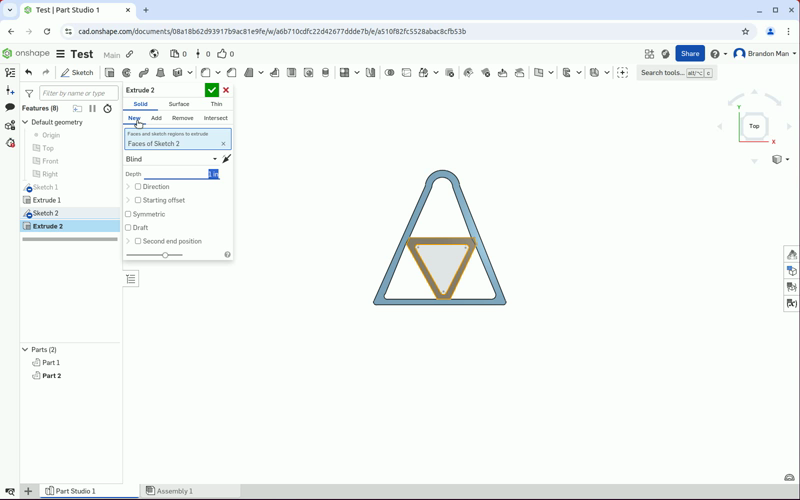
text(2.889)
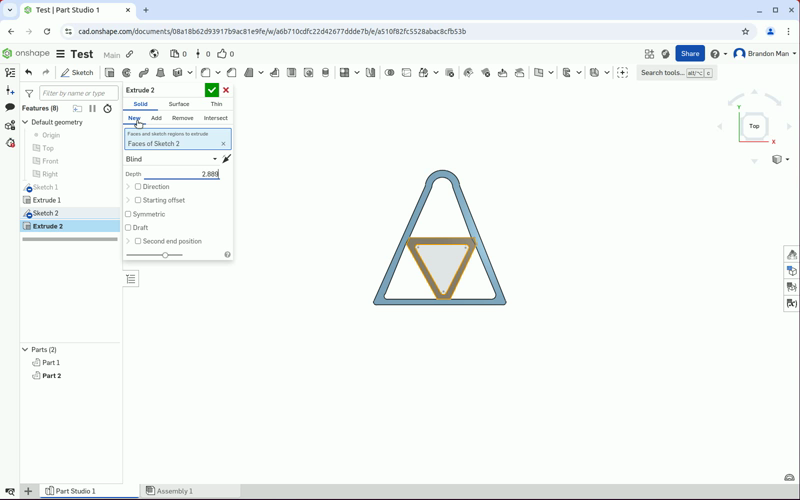
key(enter)
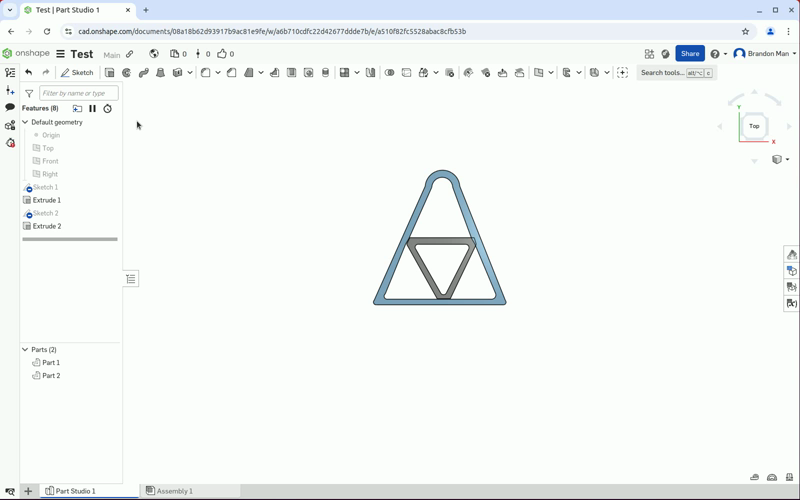
key(shift+h)
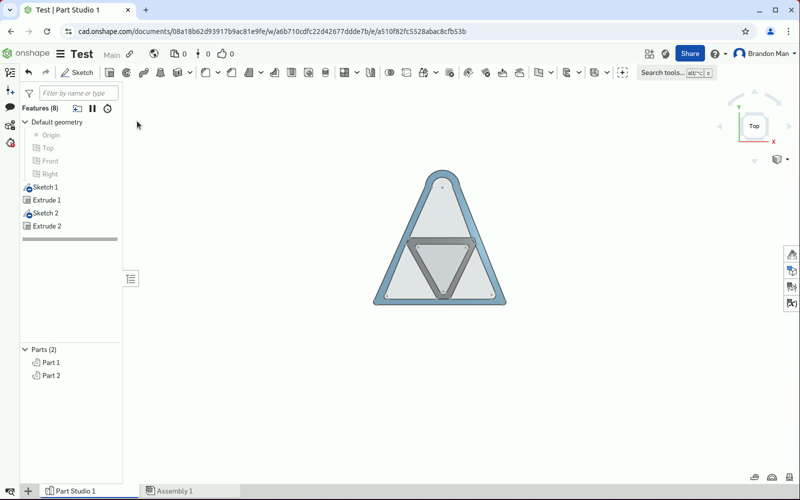
key(shift+h)
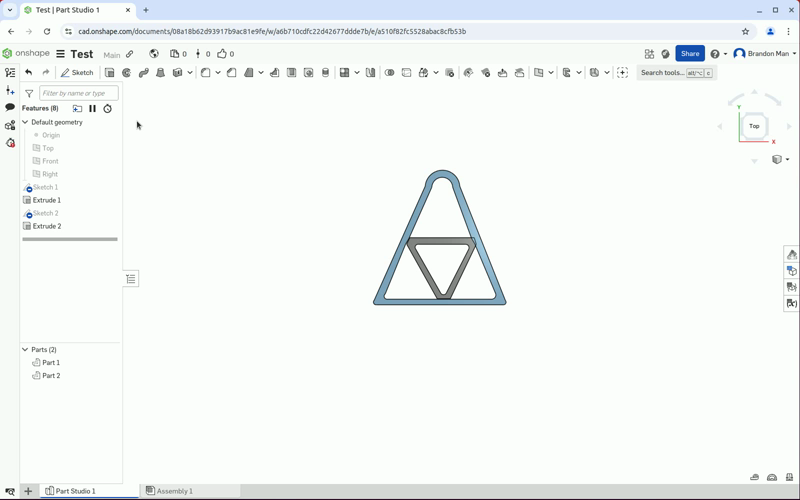
mouse_move(73, 189)
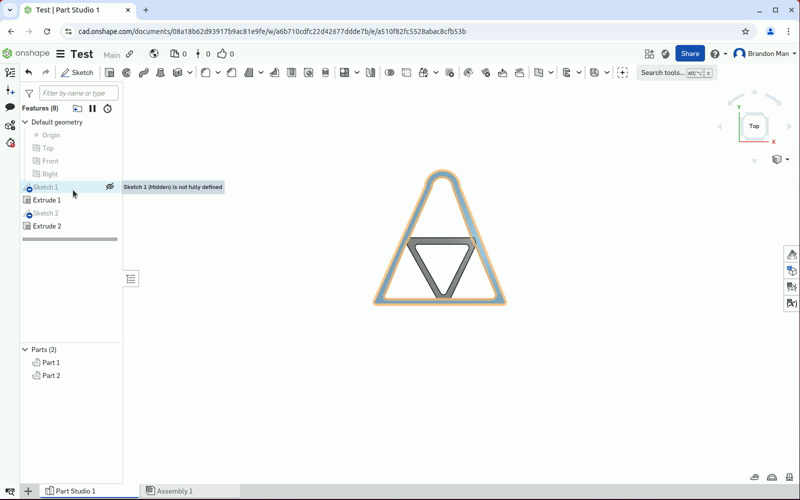
click(73, 189)
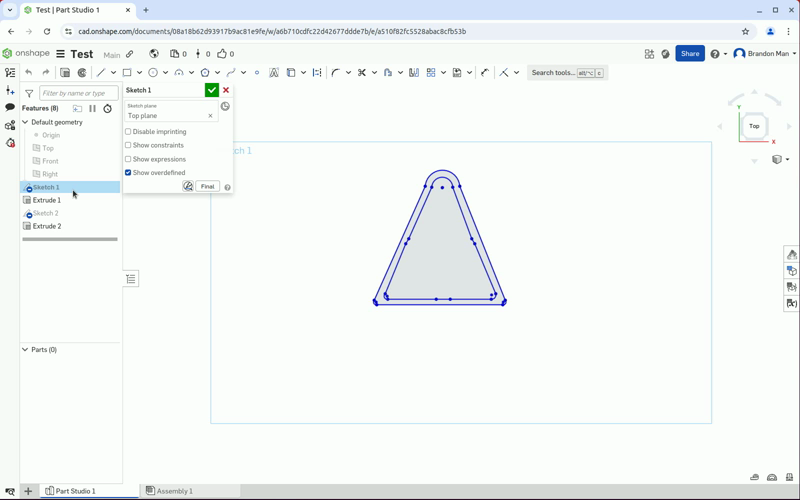
mouse_move(229, 92)
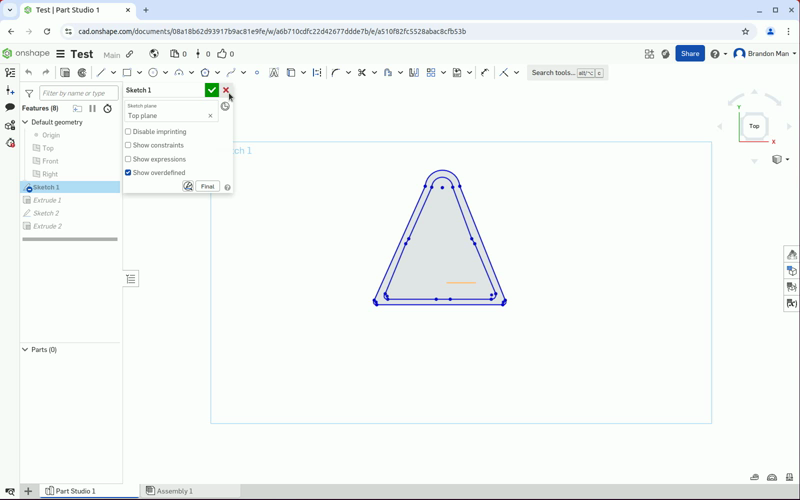
click(229, 92)
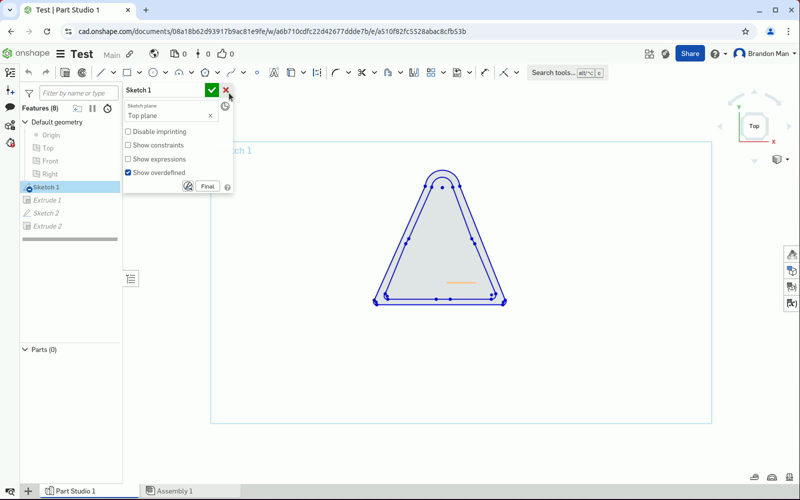
key(shift+s)
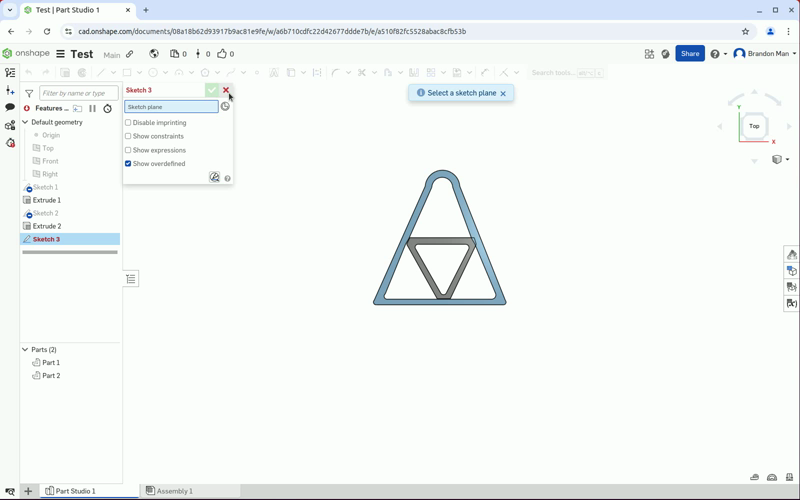
mouse_move(73, 150)
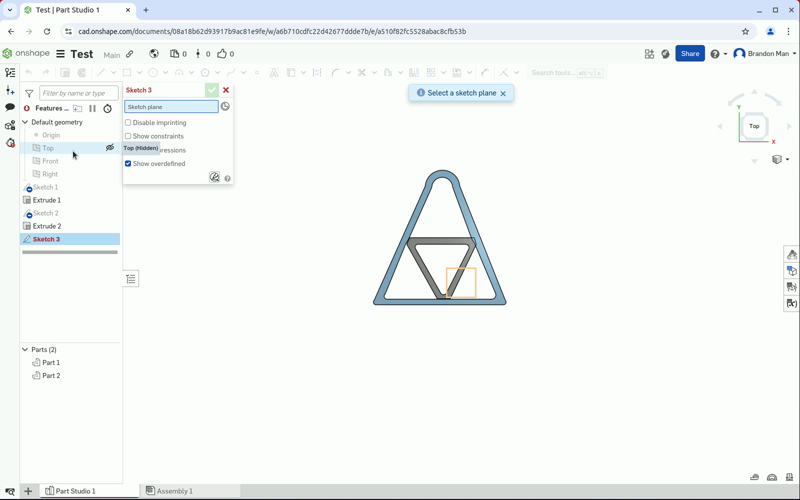
click(73, 150)
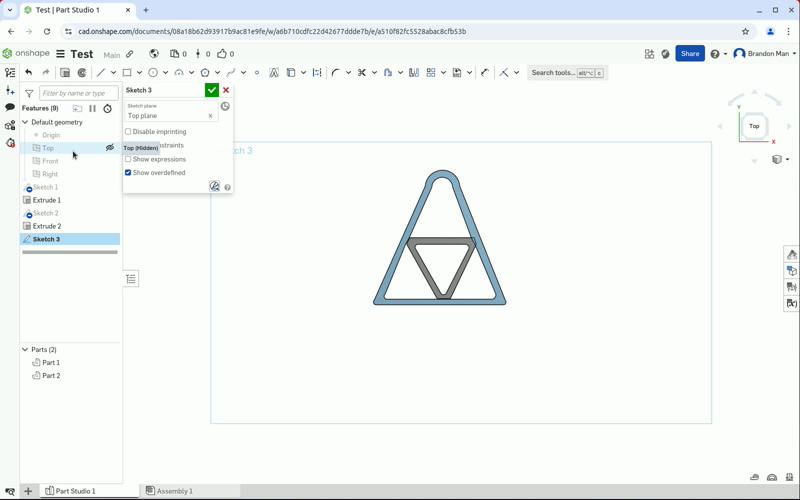
mouse_move(73, 352)
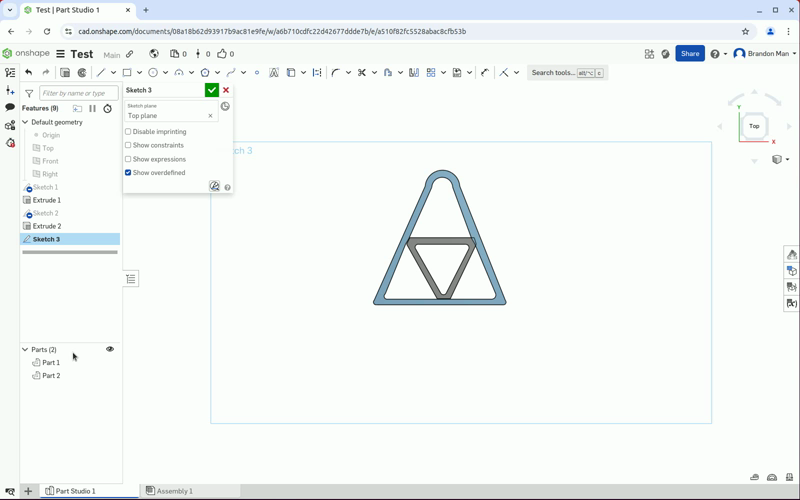
key(y)
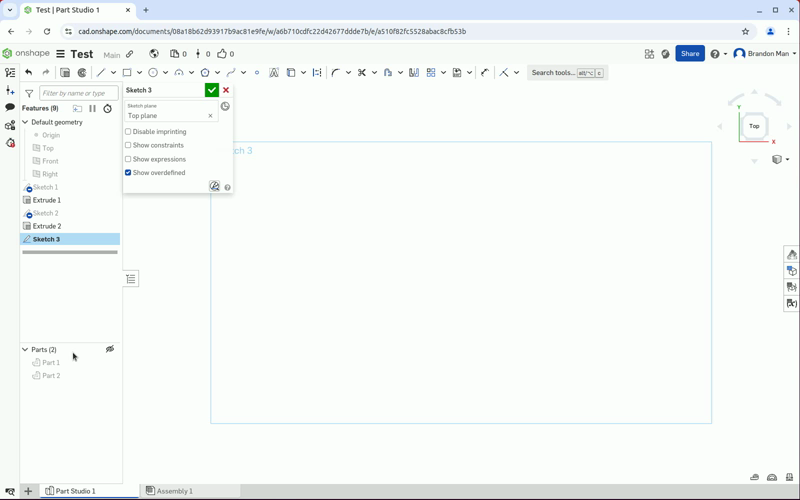
key(c)
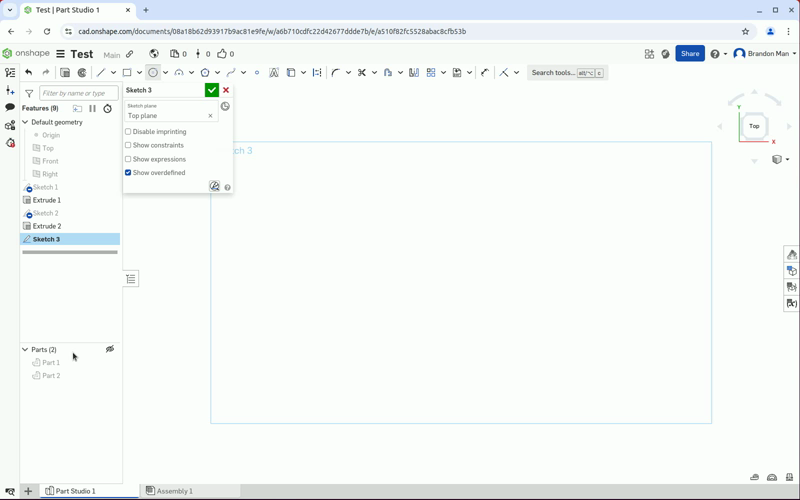
key_down(shift)
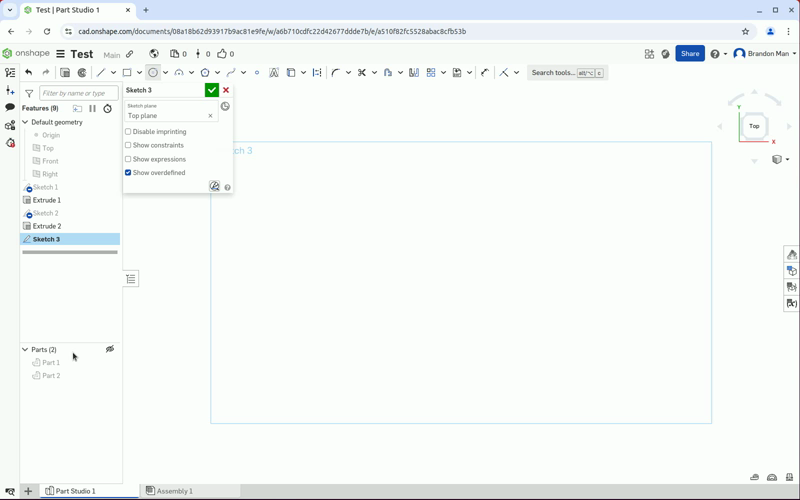
mouse_move(443, 186)
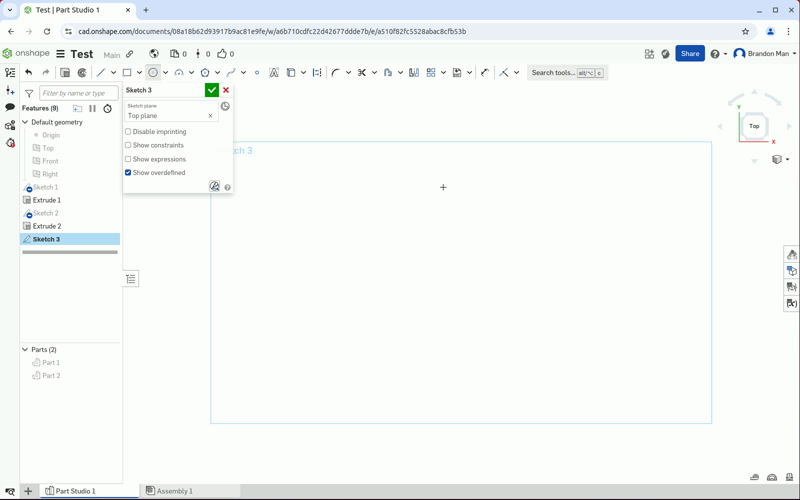
click(443, 186)
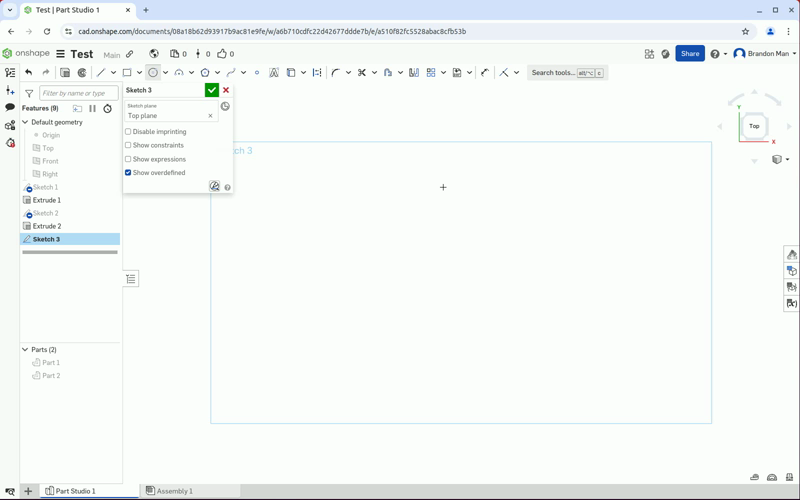
key_up(shift)
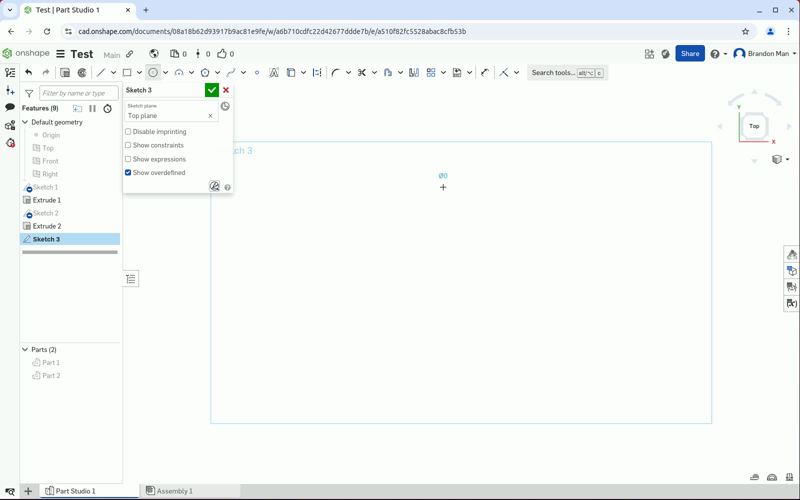
mouse_move(453, 186)
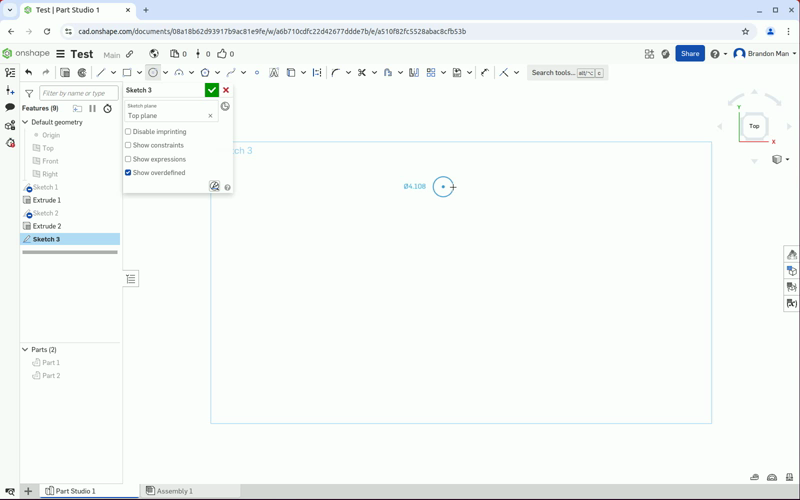
click(453, 186)
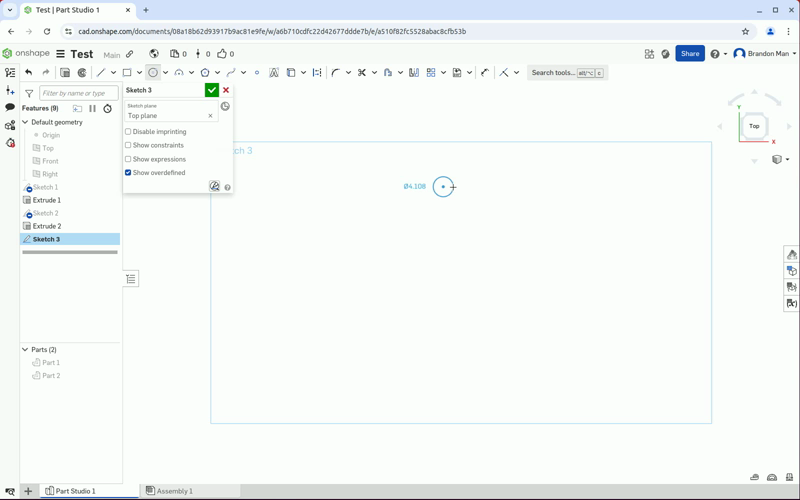
key(esc)
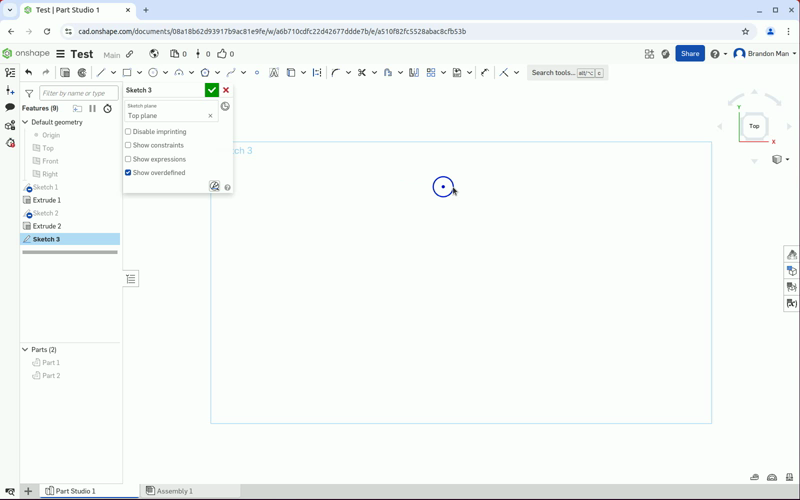
mouse_move(435, 188)
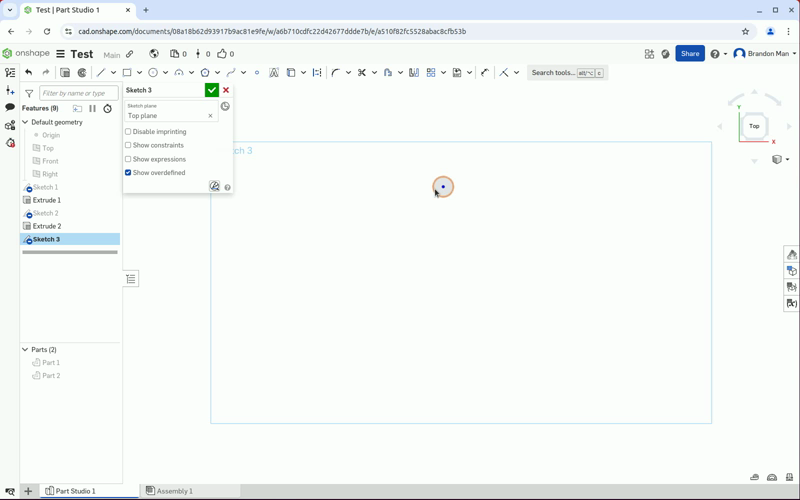
scroll(6)
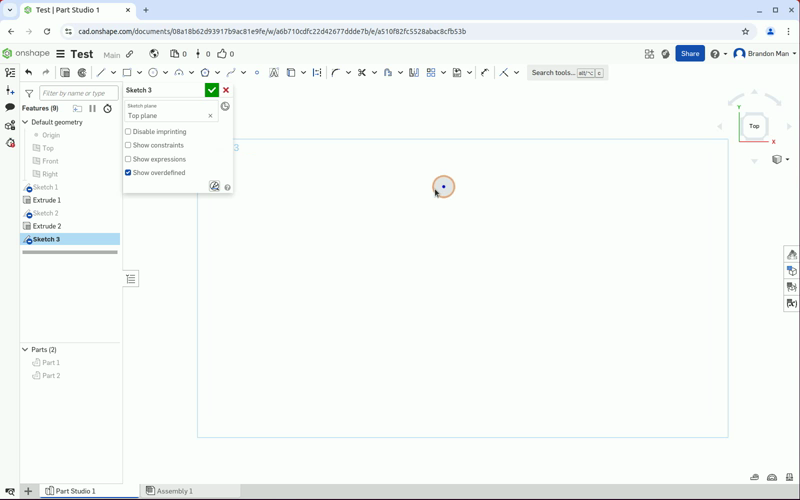
scroll(6)
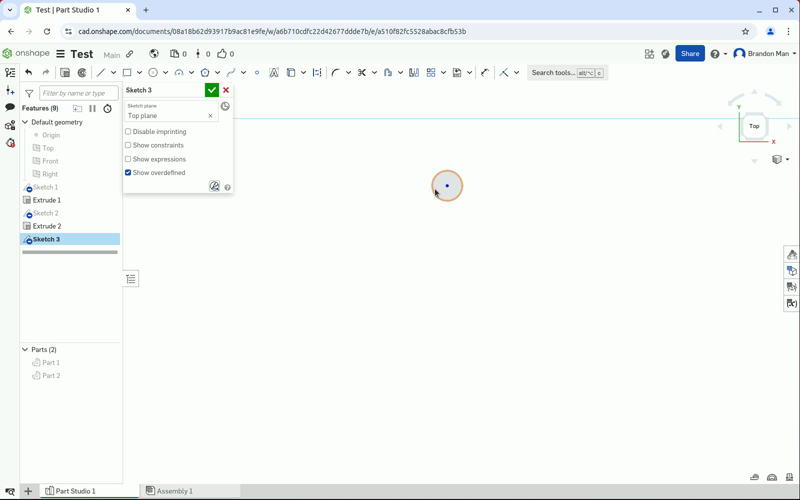
scroll(6)
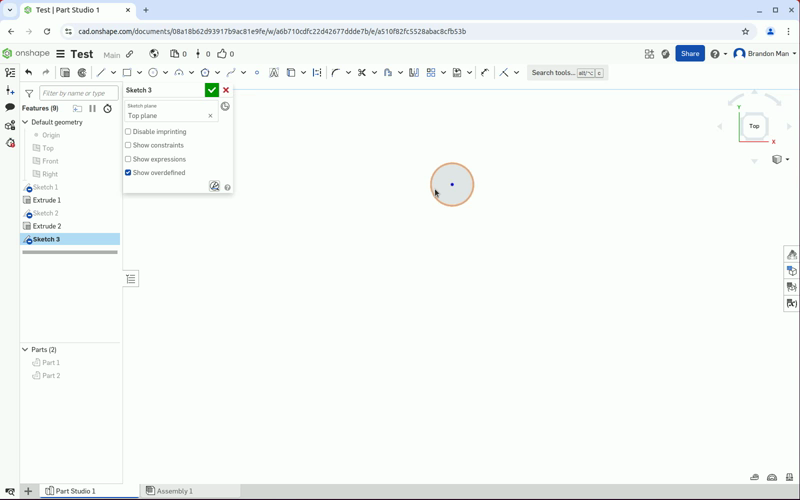
scroll(6)
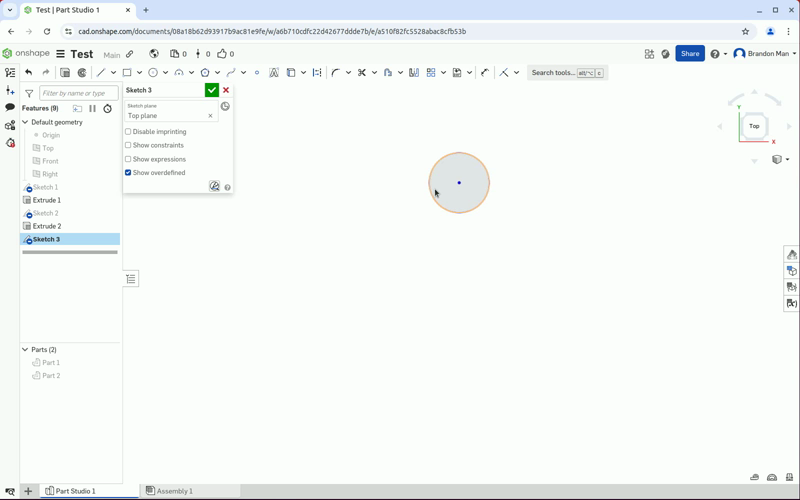
scroll(6)
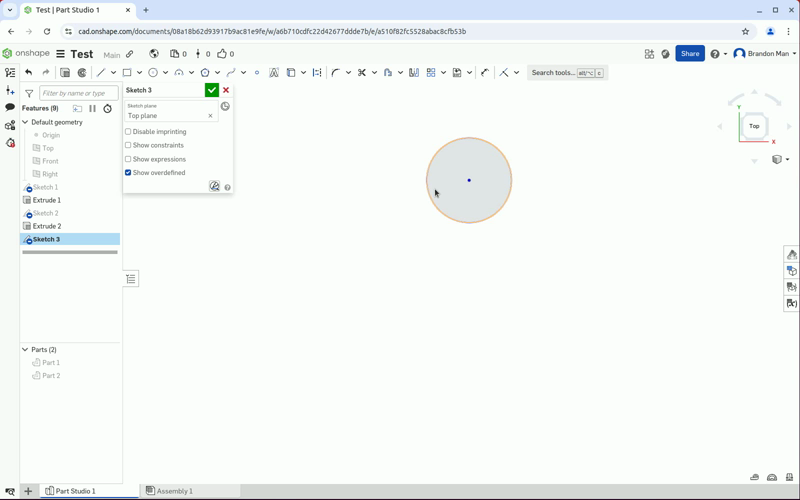
scroll(6)
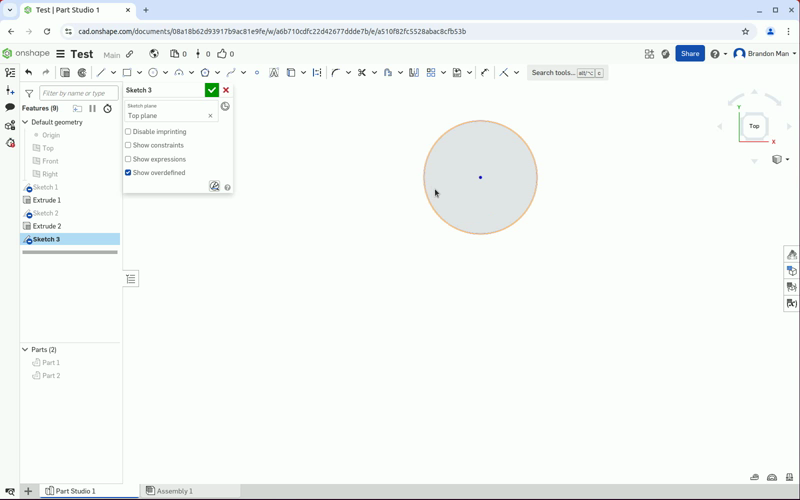
scroll(6)
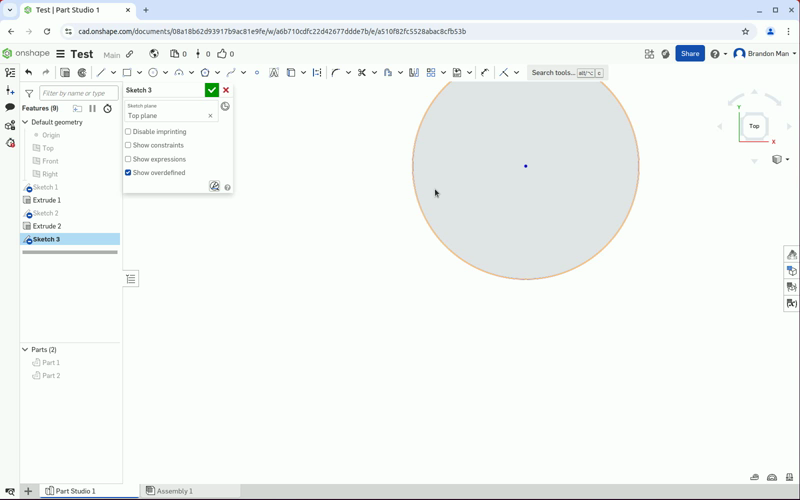
click(435, 188)
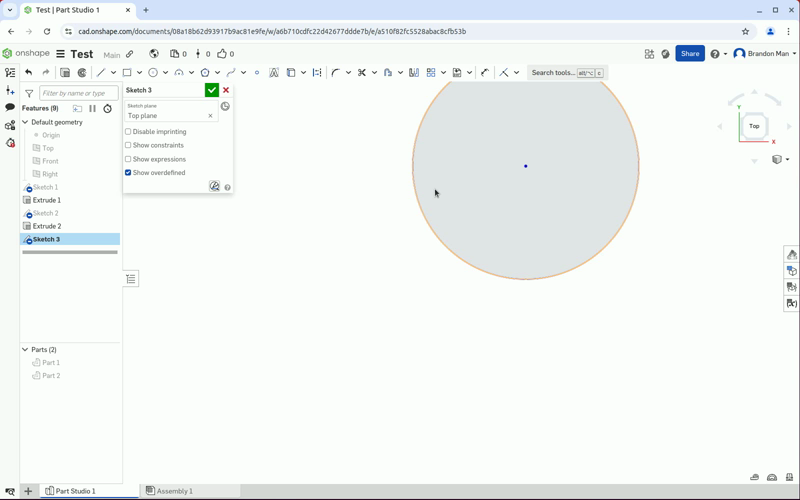
scroll(-6)
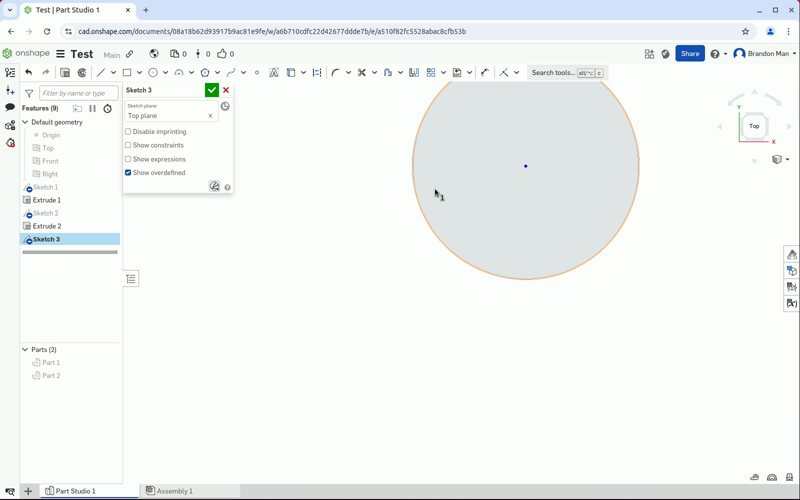
scroll(-6)
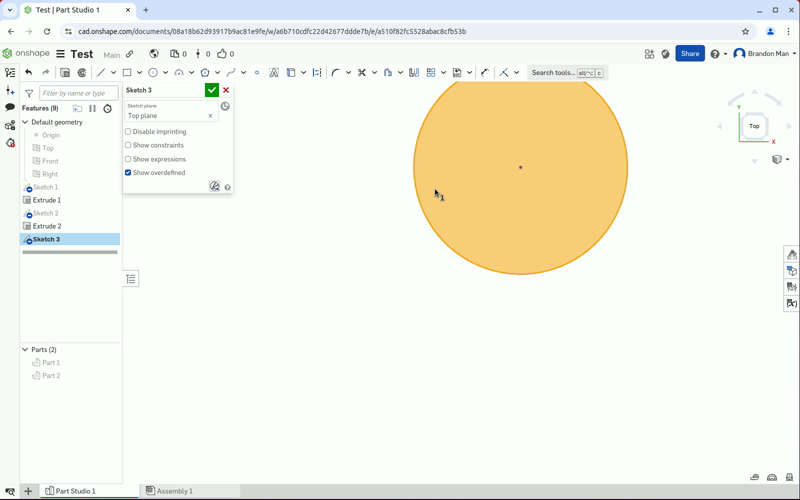
scroll(-6)
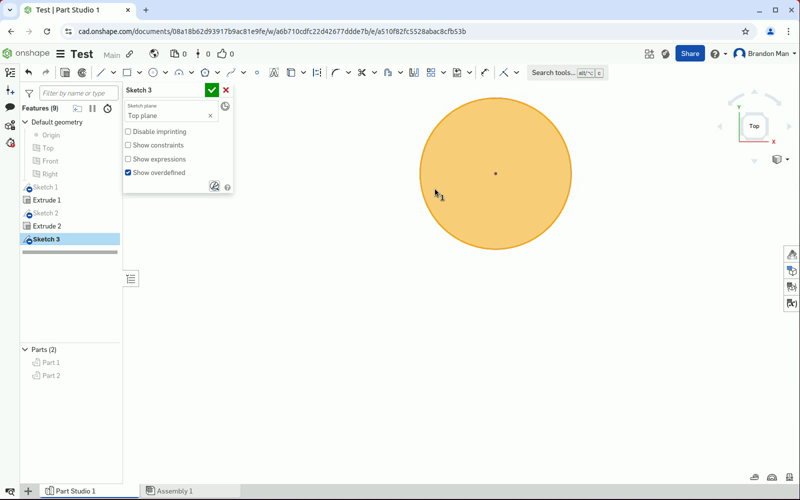
scroll(-6)
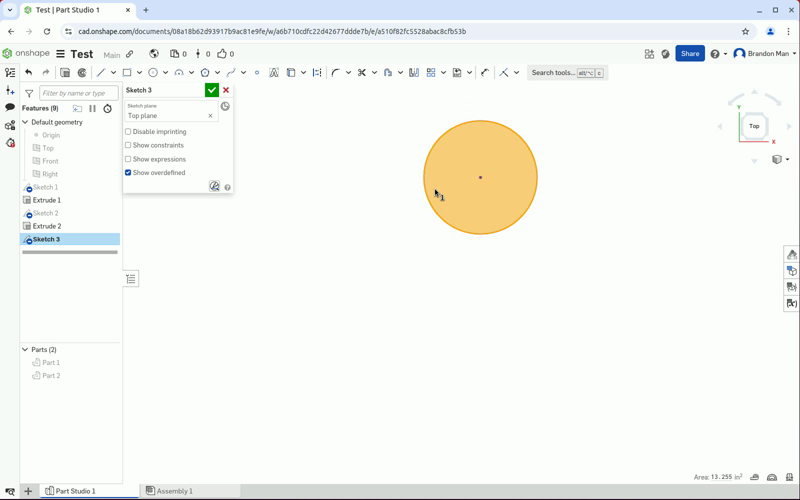
scroll(-6)
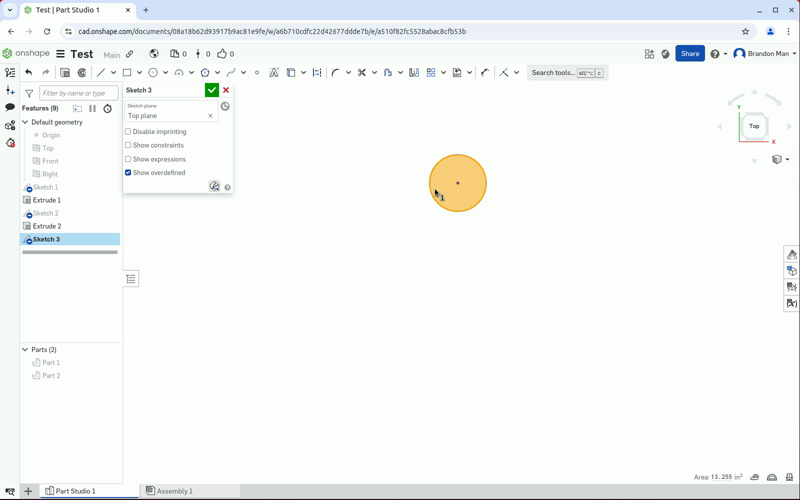
scroll(-6)
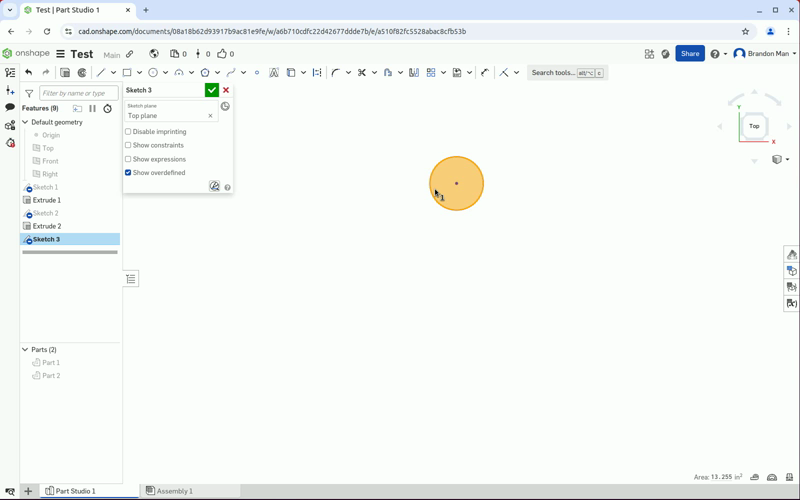
scroll(-6)
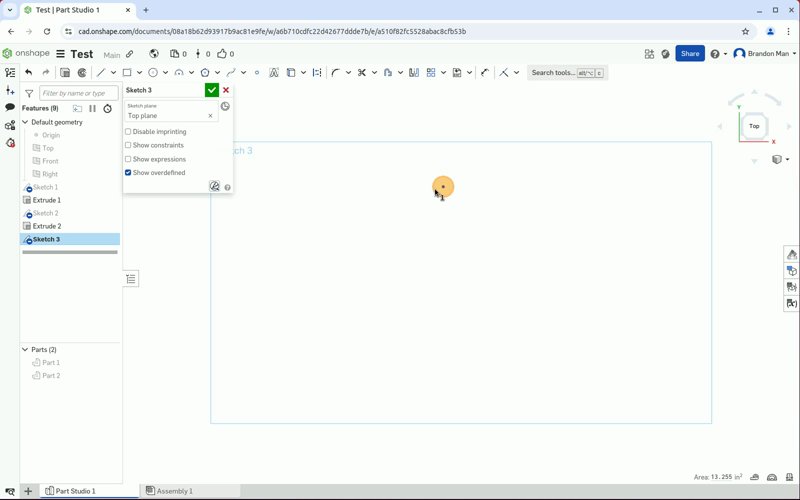
mouse_move(73, 352)
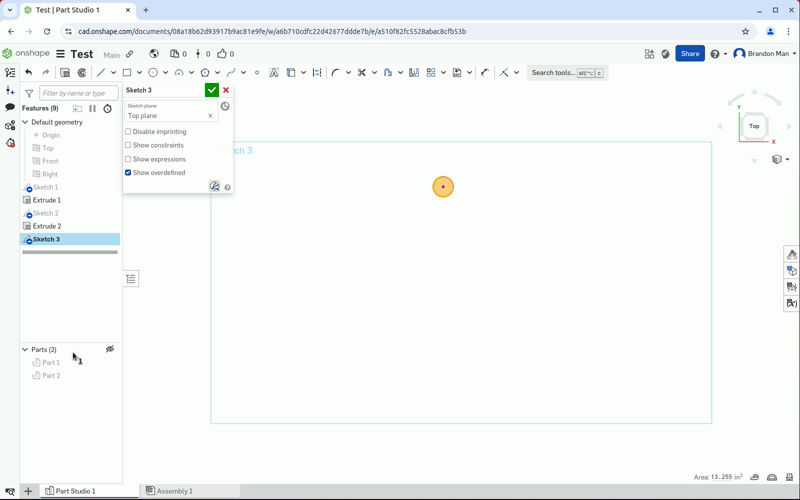
key(shift+y)
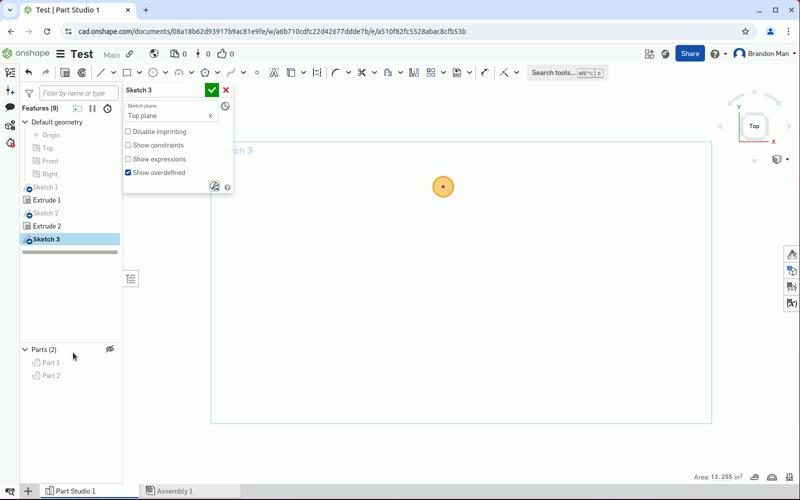
key(shift+e)
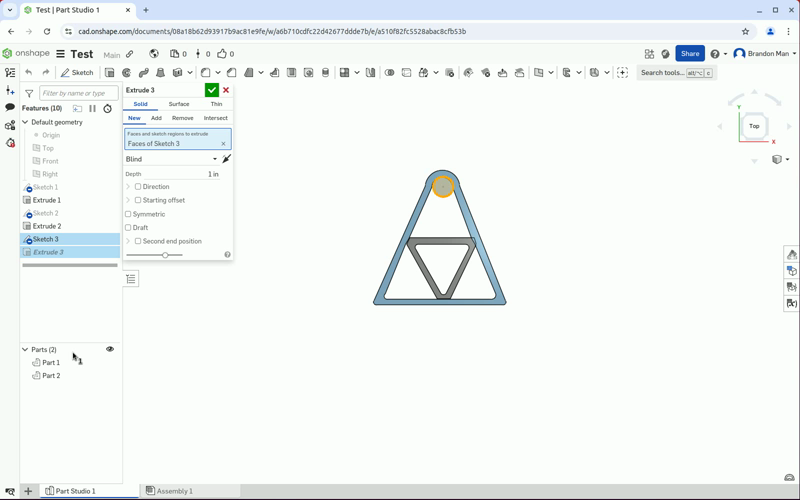
mouse_move(143, 106)
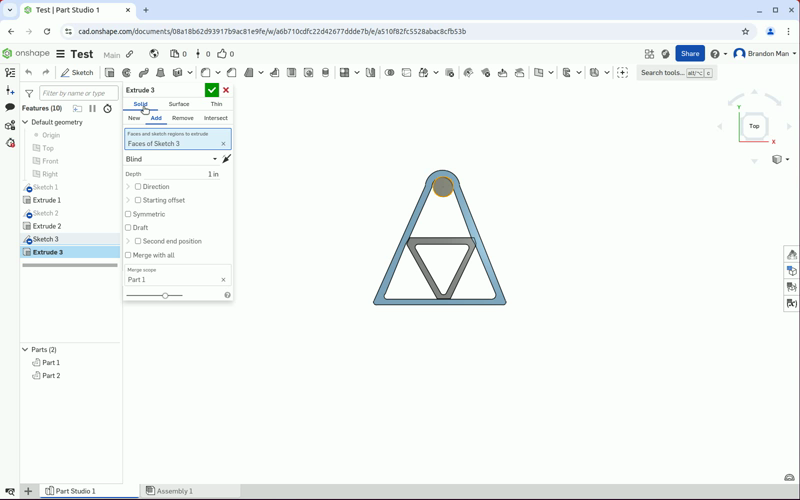
click(143, 106)
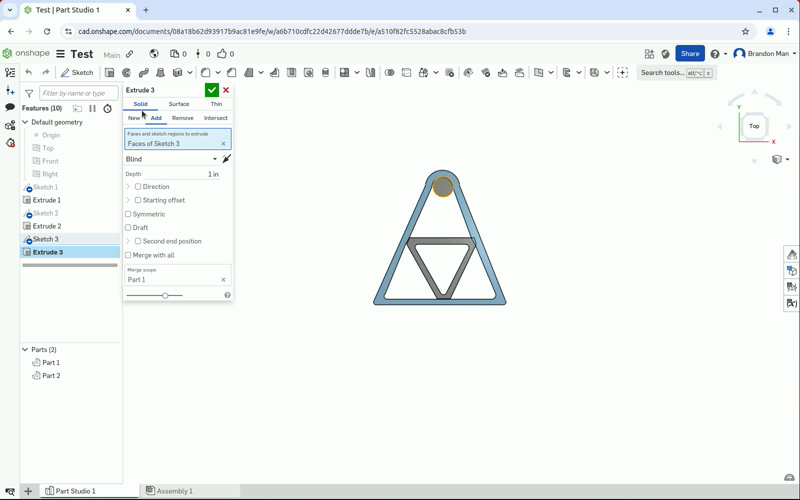
mouse_move(137, 120)
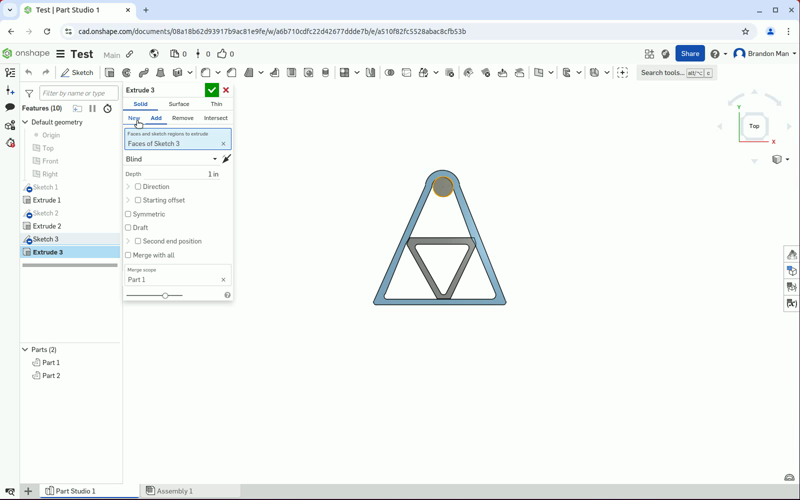
click(137, 120)
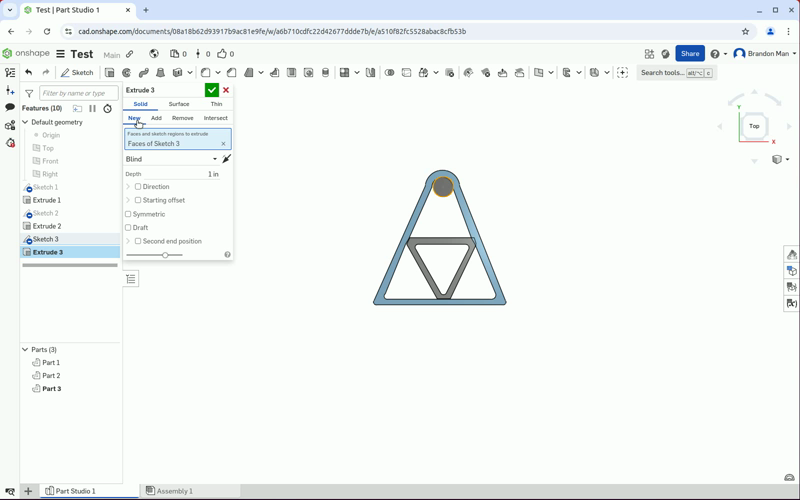
key(tab, 4)
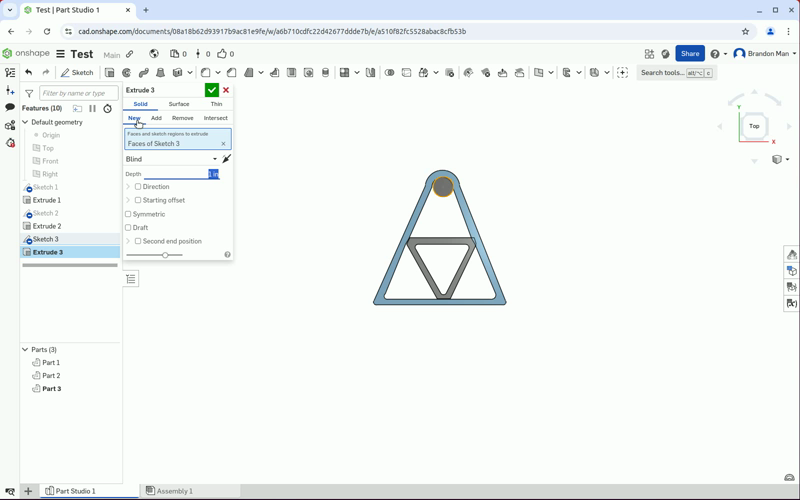
text(2.889)
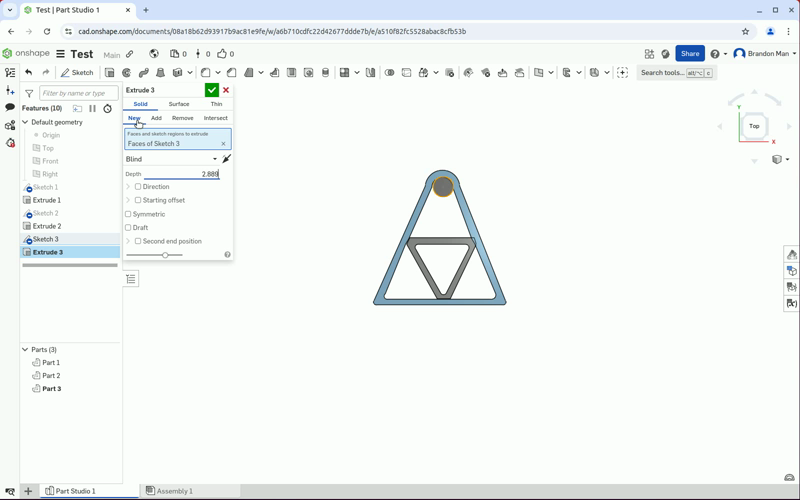
key(enter)
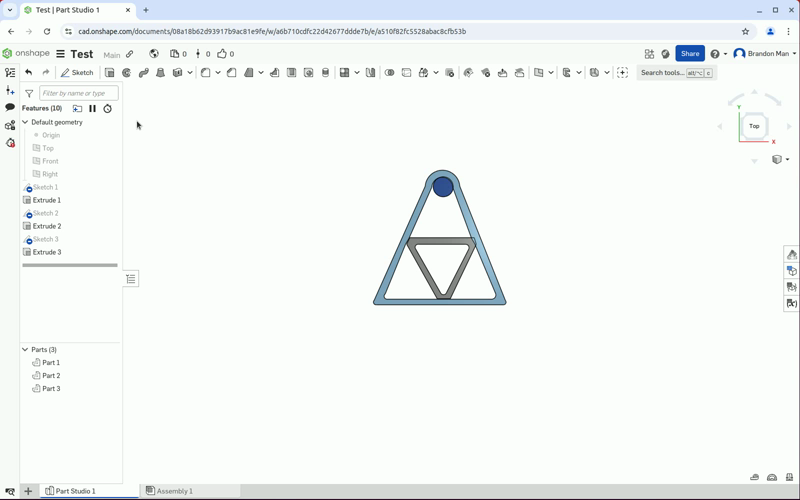
key(shift+h)
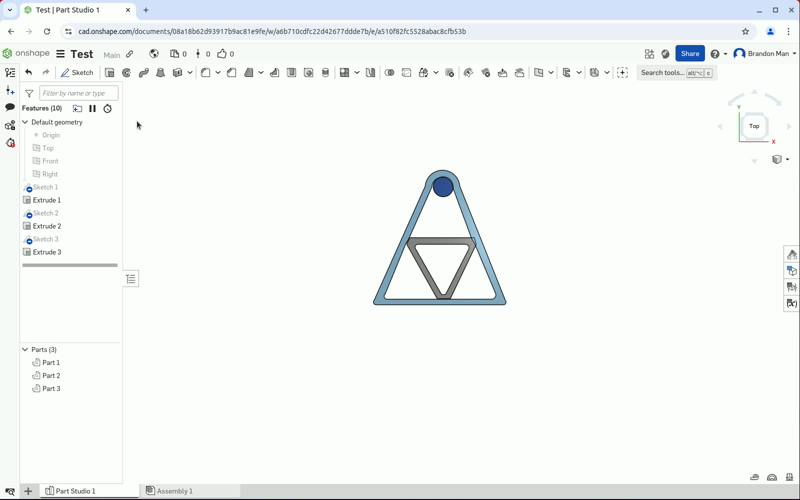
key(shift+h)
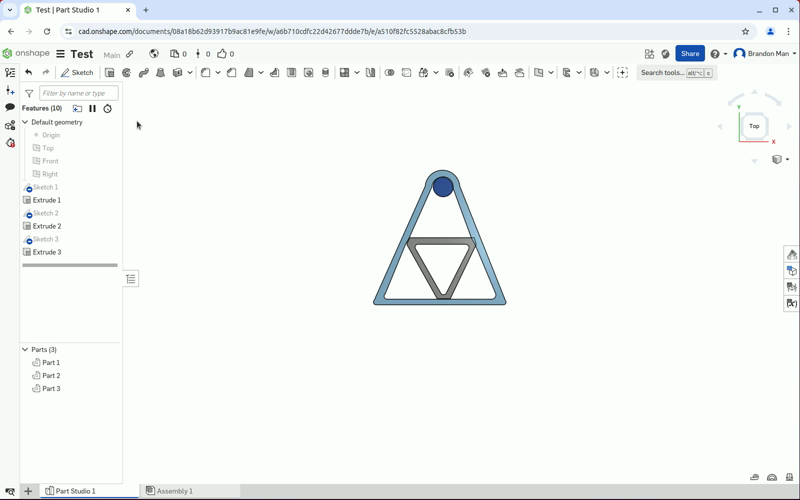
mouse_move(73, 189)
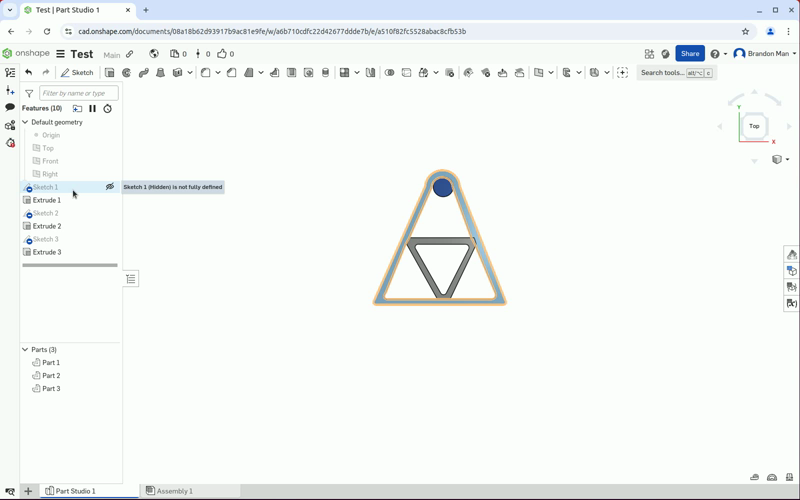
click(73, 189)
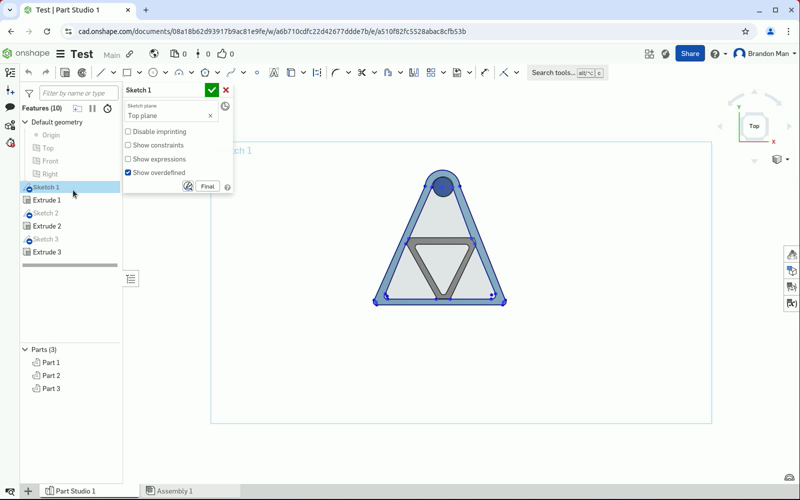
mouse_move(229, 92)
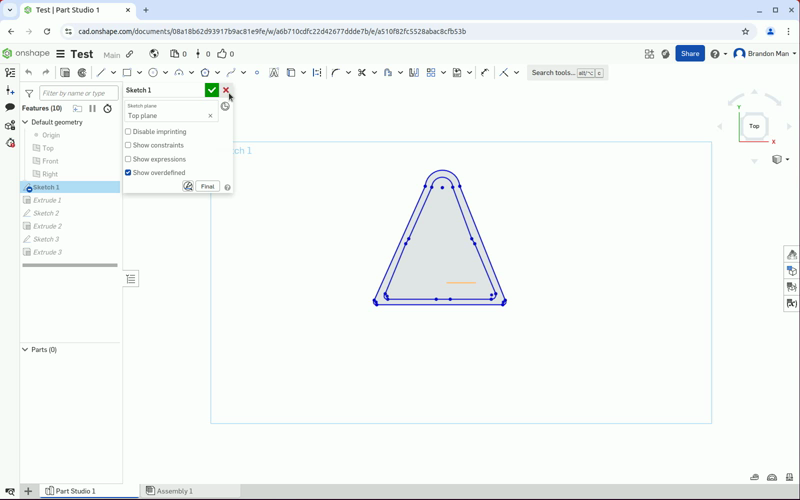
click(229, 92)
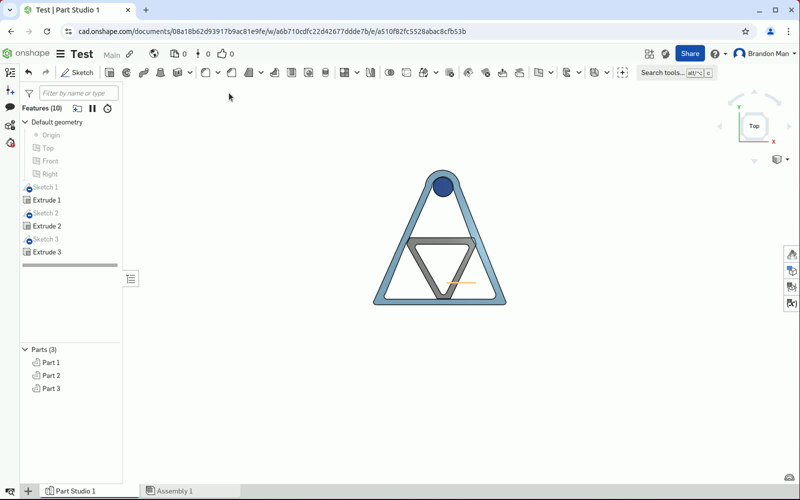
mouse_move(541, 75)
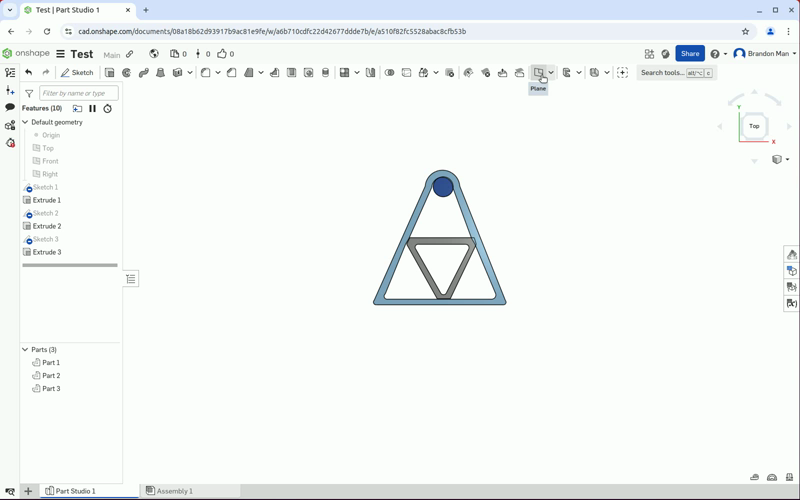
click(541, 75)
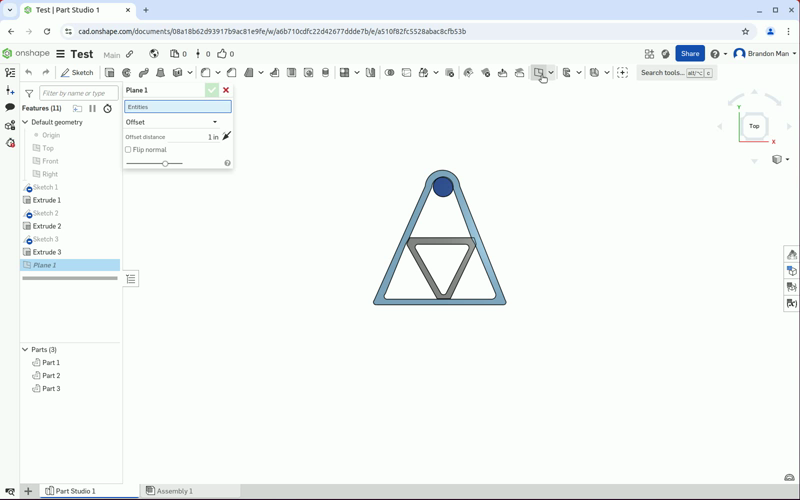
mouse_move(73, 150)
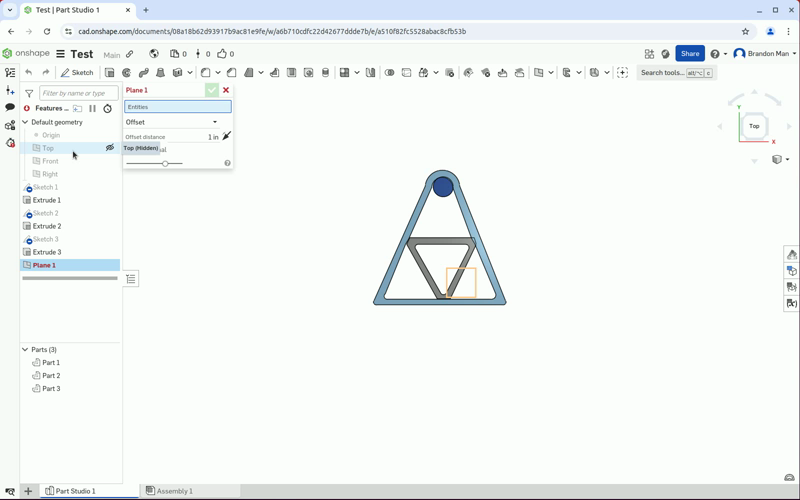
click(73, 150)
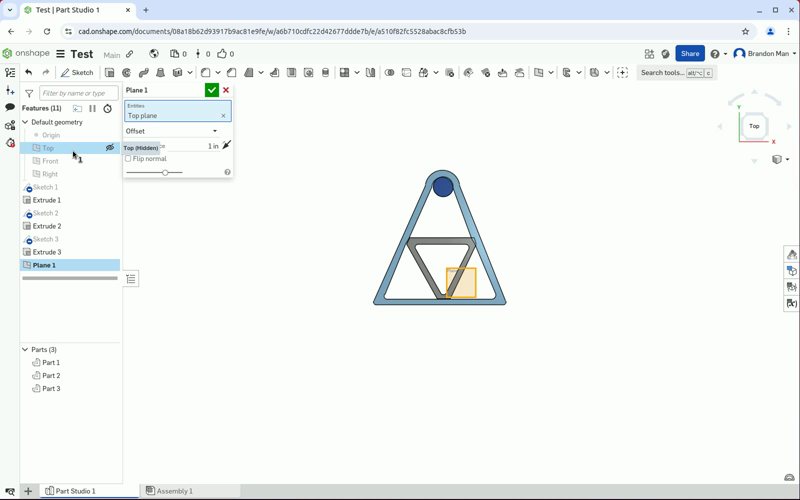
key(tab, 2)
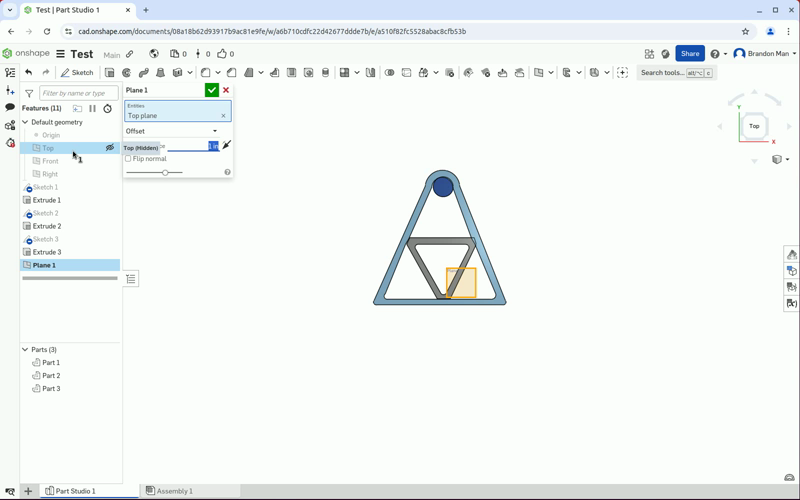
text(2.896)
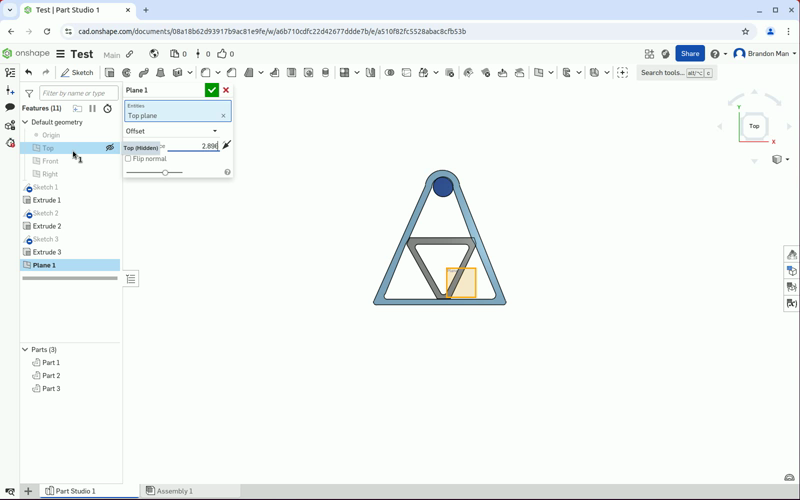
key(enter, 2)
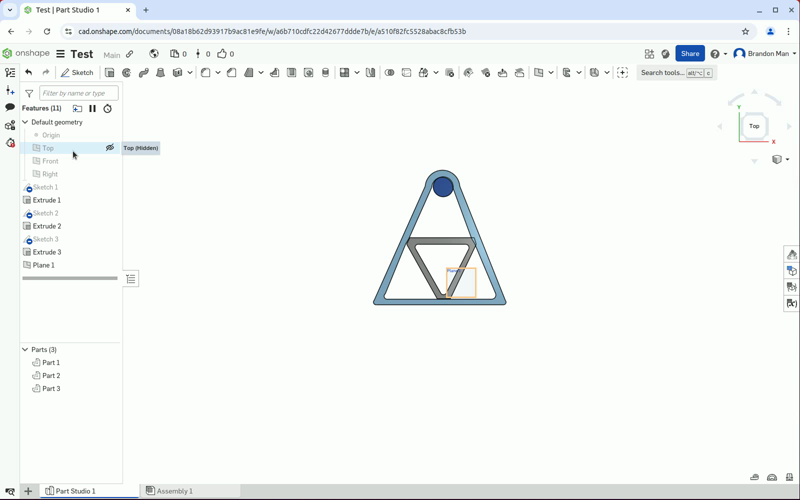
key(shift+s)
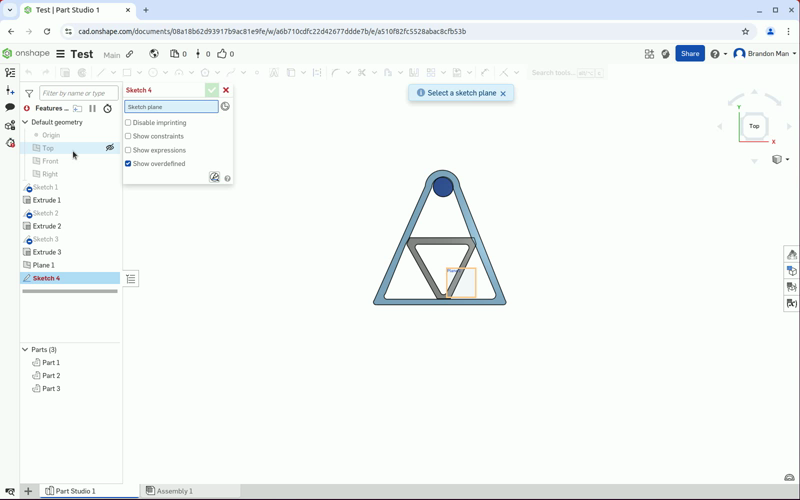
mouse_move(73, 267)
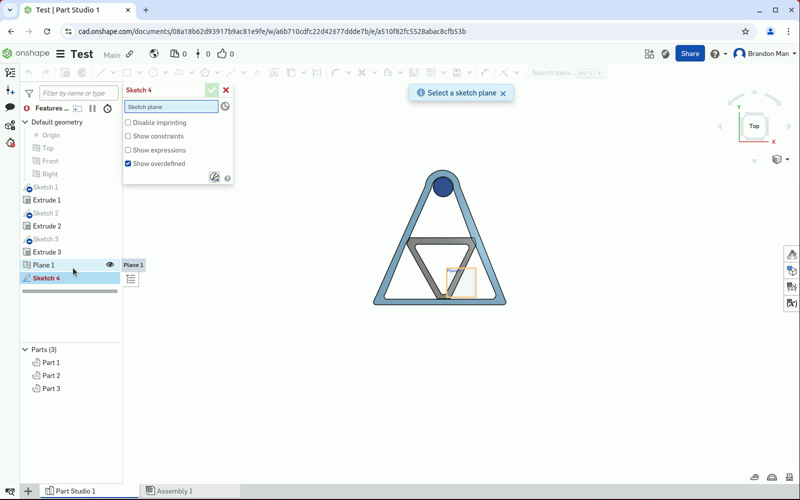
click(73, 267)
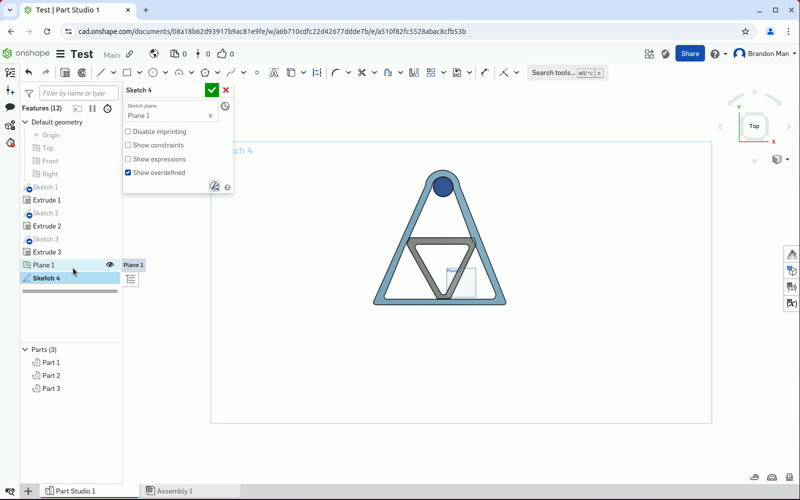
mouse_move(73, 352)
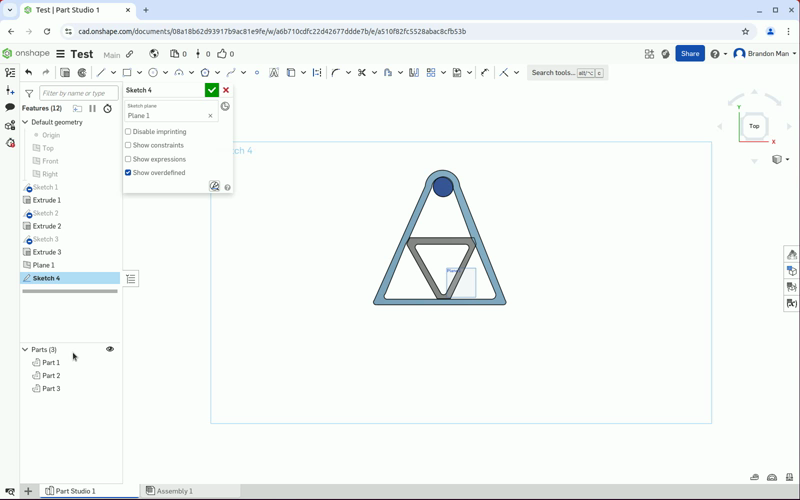
key(y)
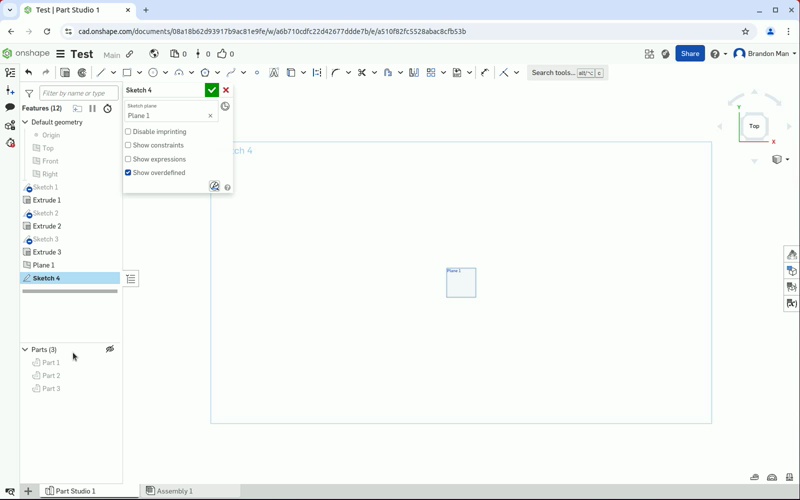
key(c)
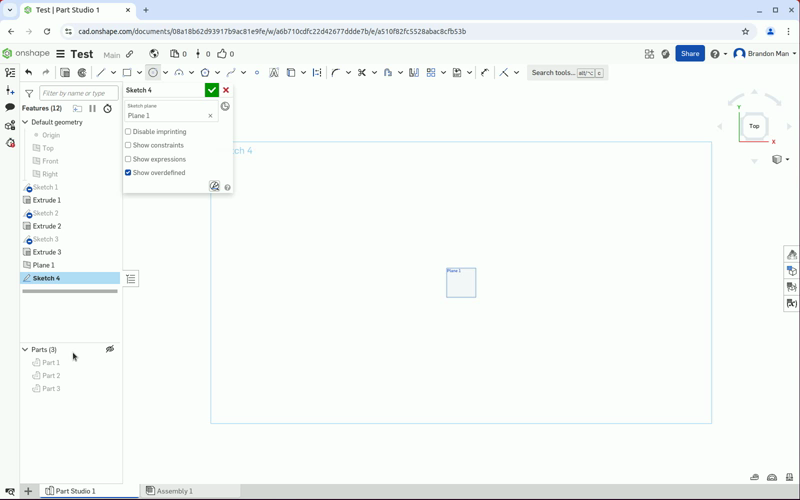
key_down(shift)
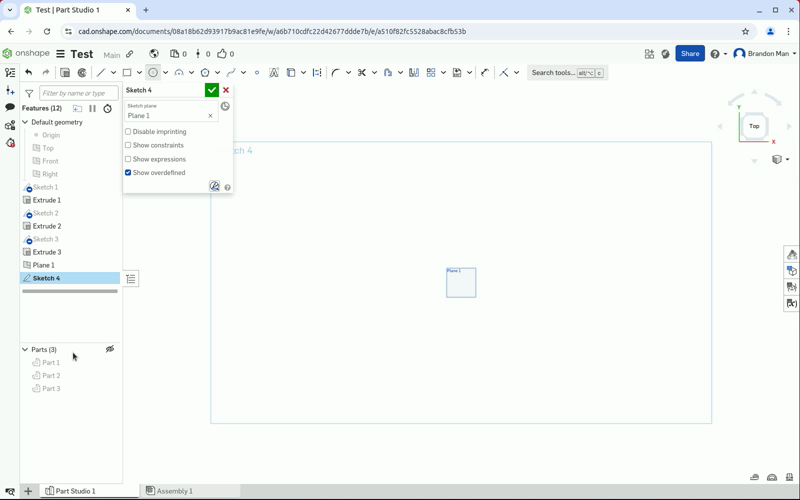
mouse_move(443, 186)
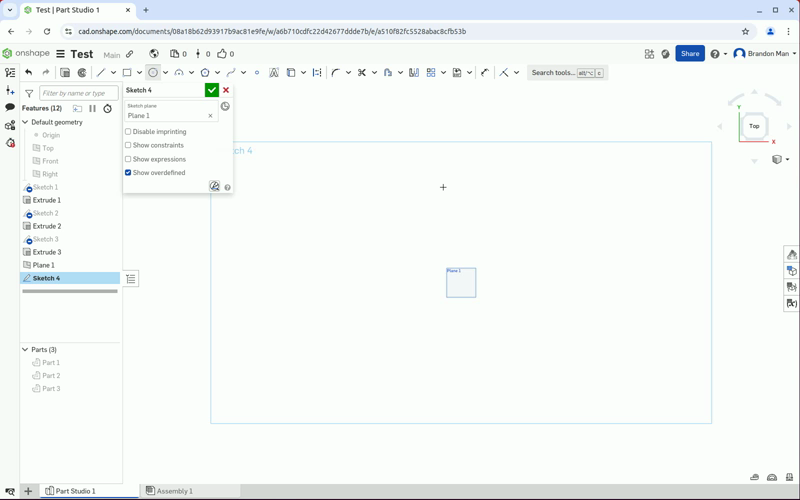
click(443, 186)
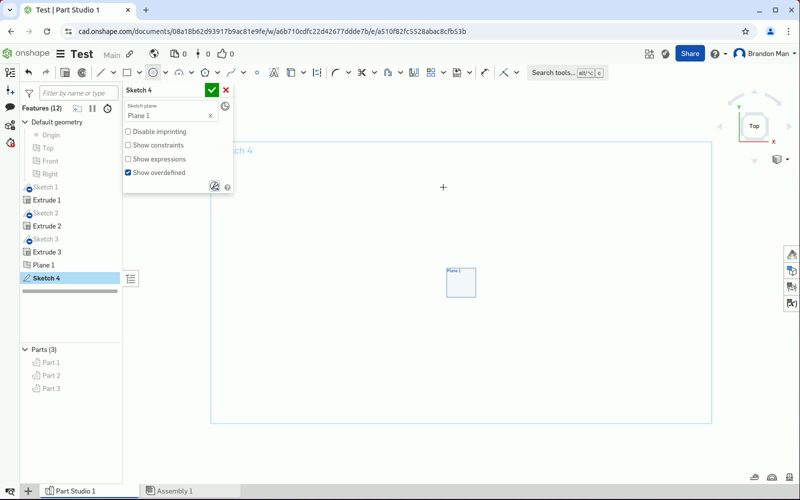
key_up(shift)
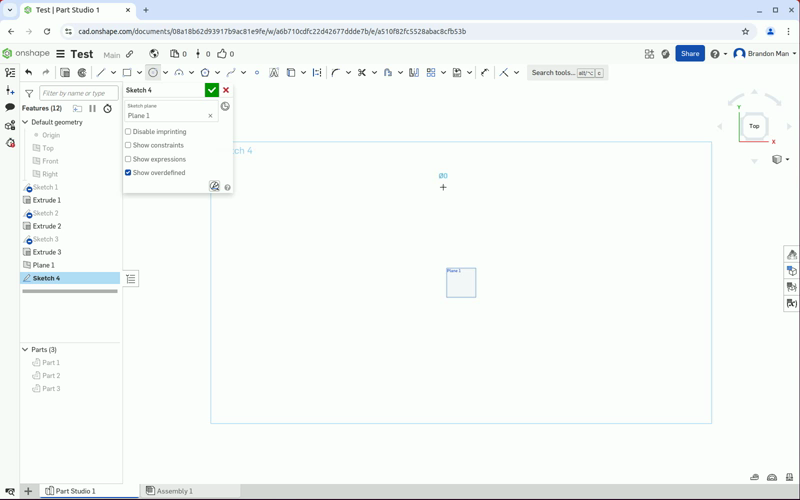
mouse_move(453, 186)
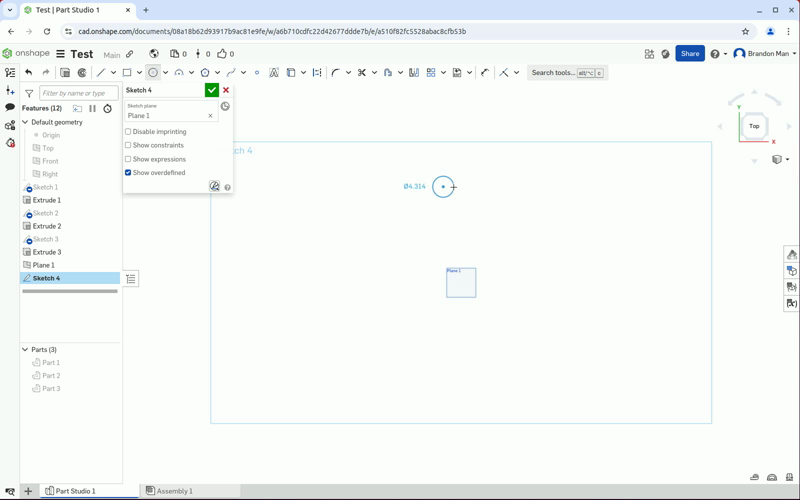
click(453, 186)
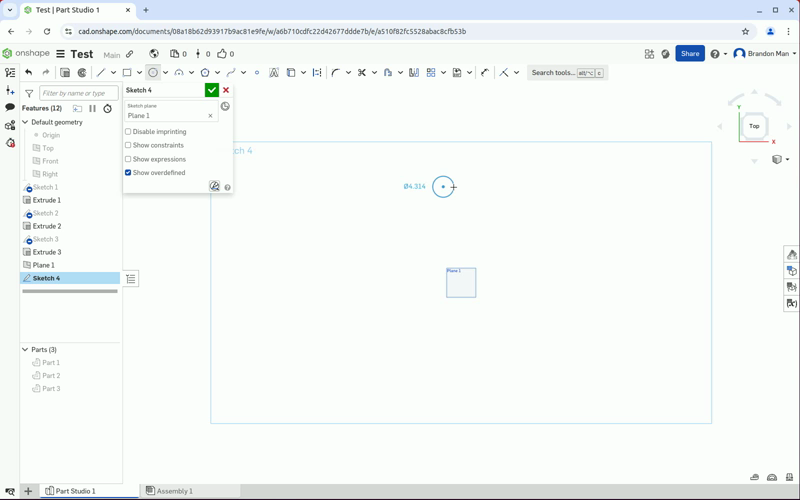
key(esc)
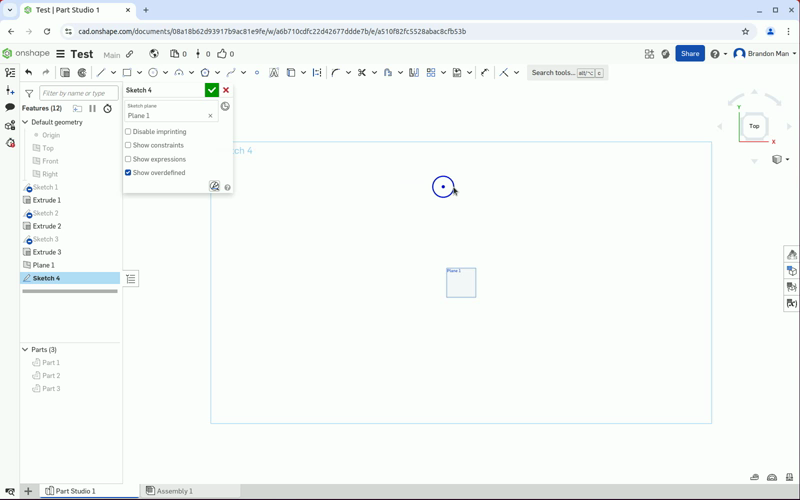
mouse_move(445, 187)
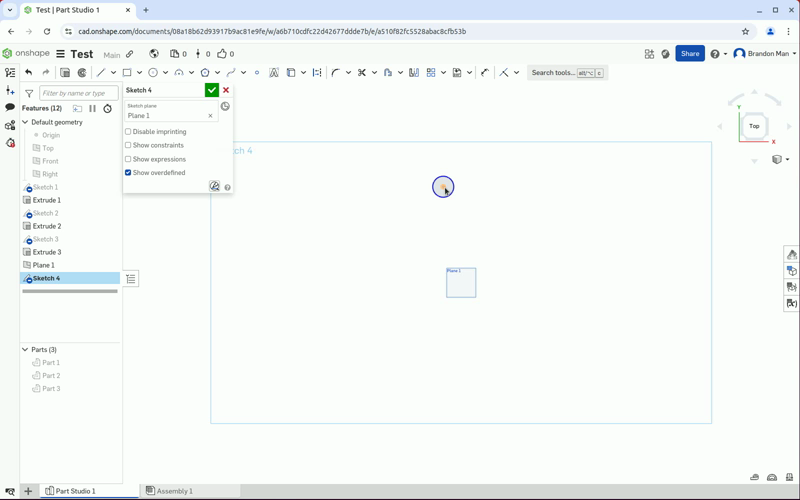
scroll(6)
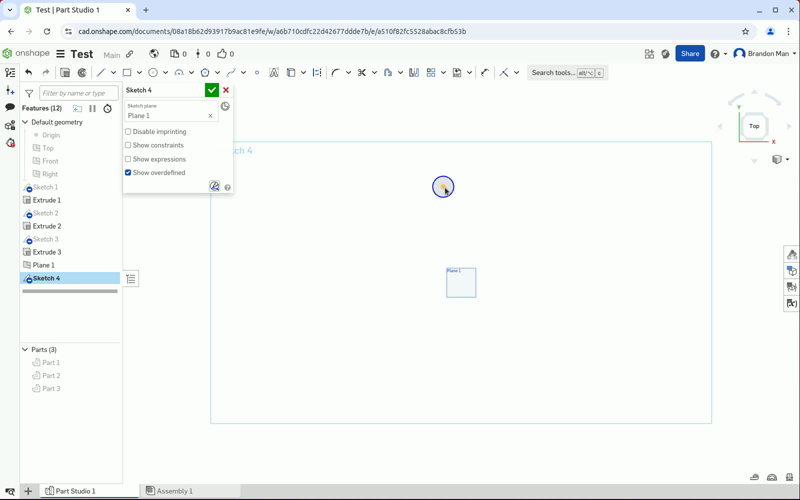
scroll(6)
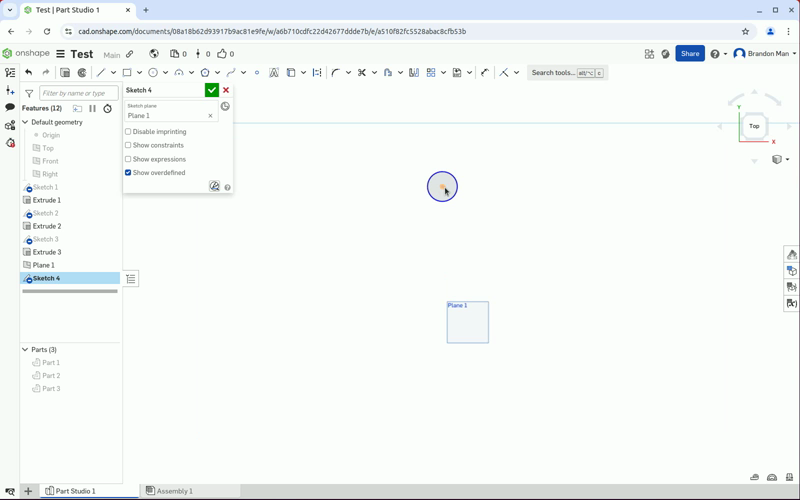
scroll(6)
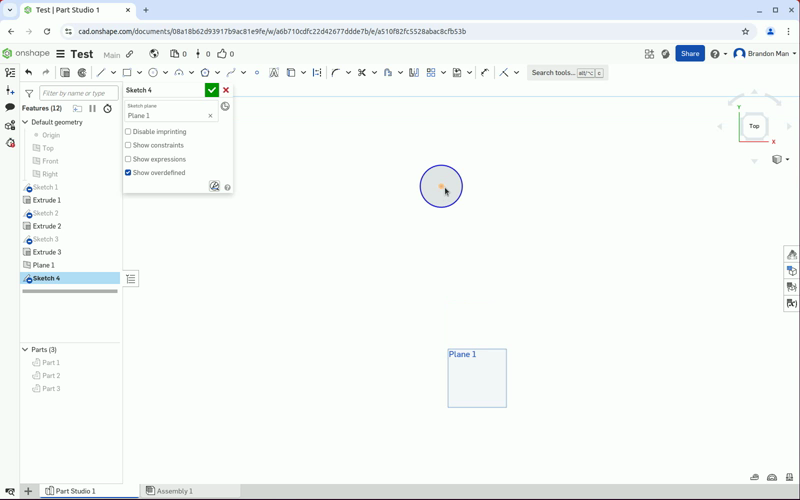
scroll(6)
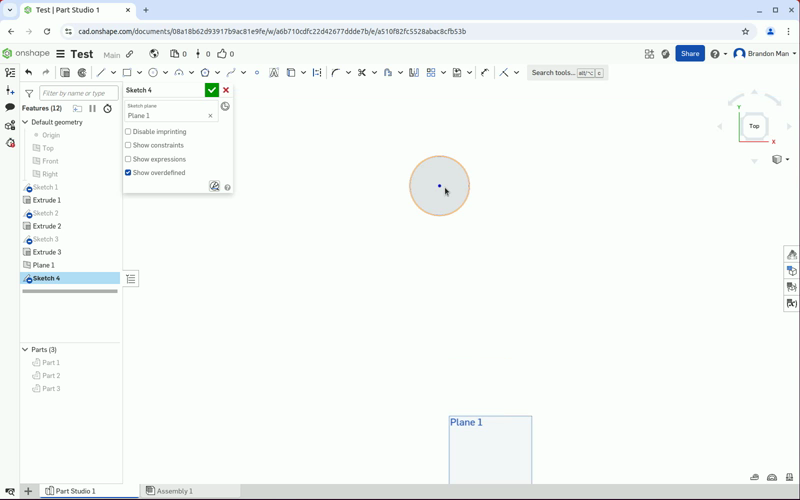
scroll(6)
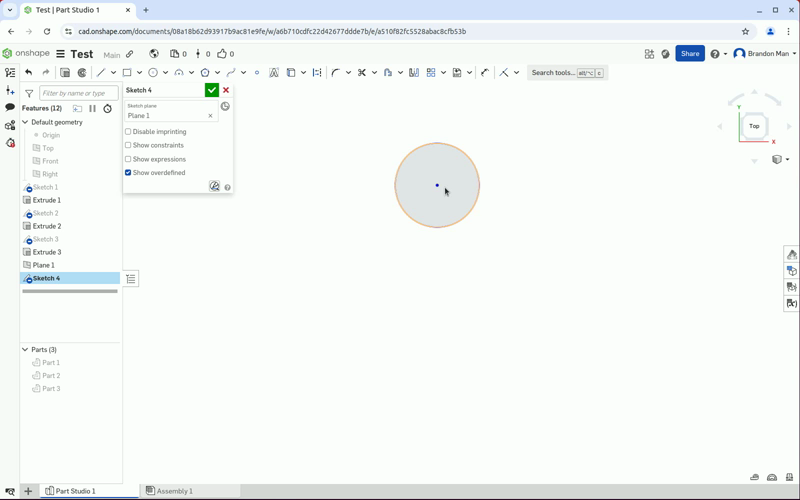
scroll(6)
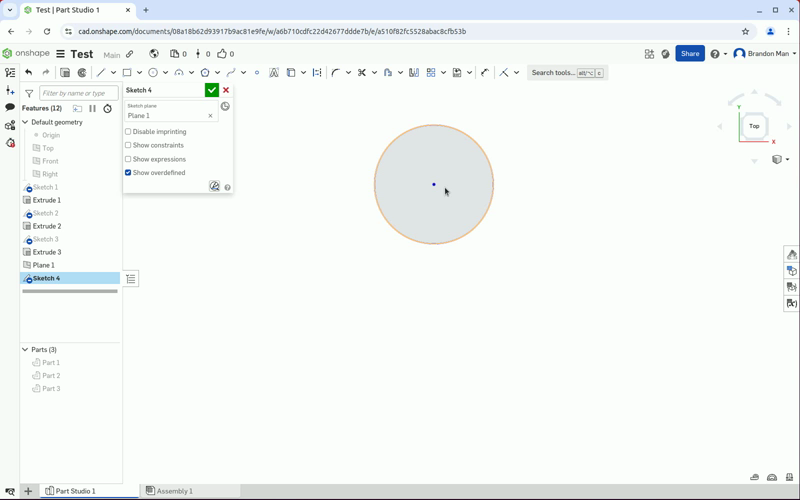
scroll(6)
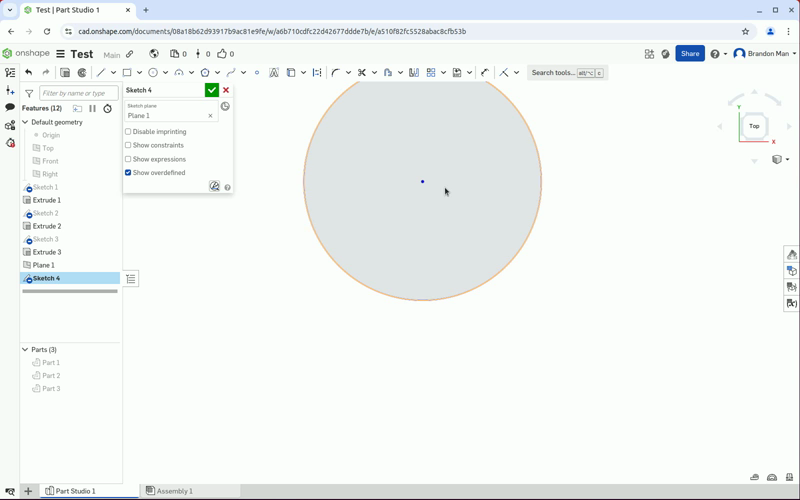
click(445, 187)
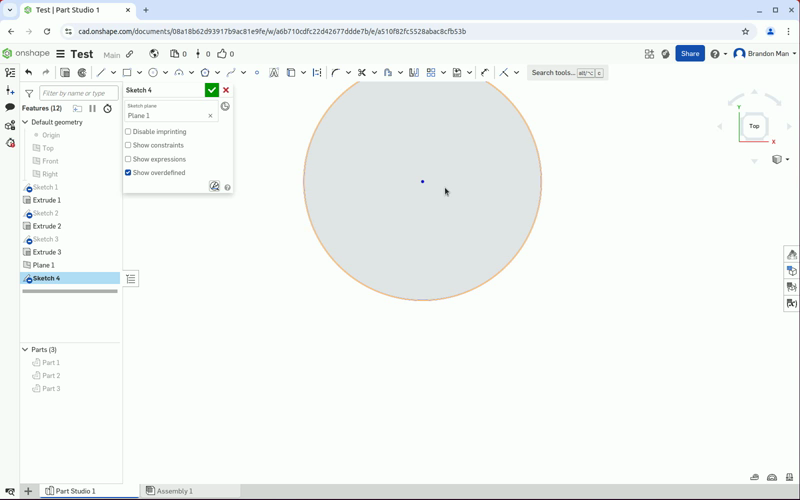
scroll(-6)
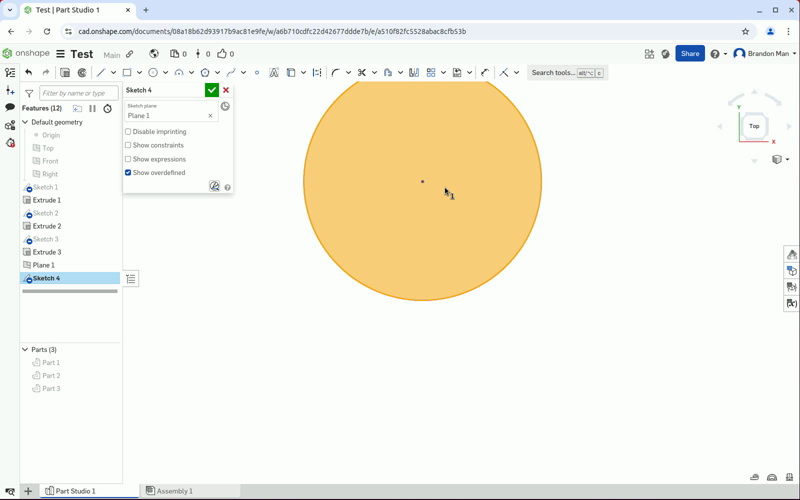
scroll(-6)
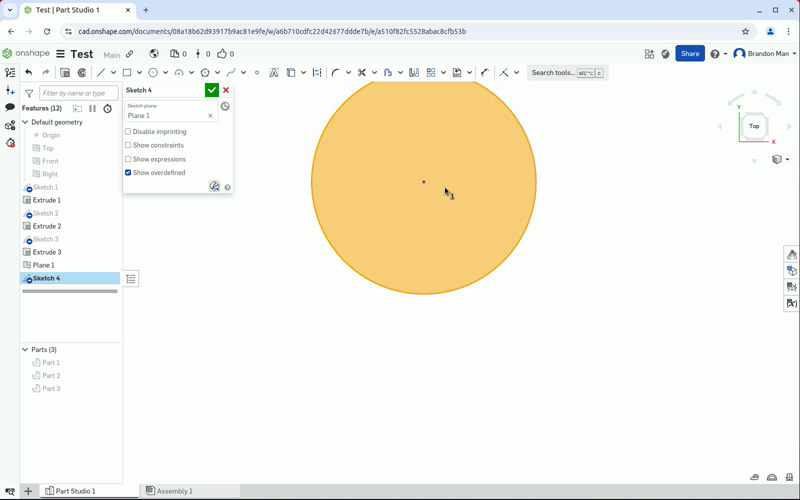
scroll(-6)
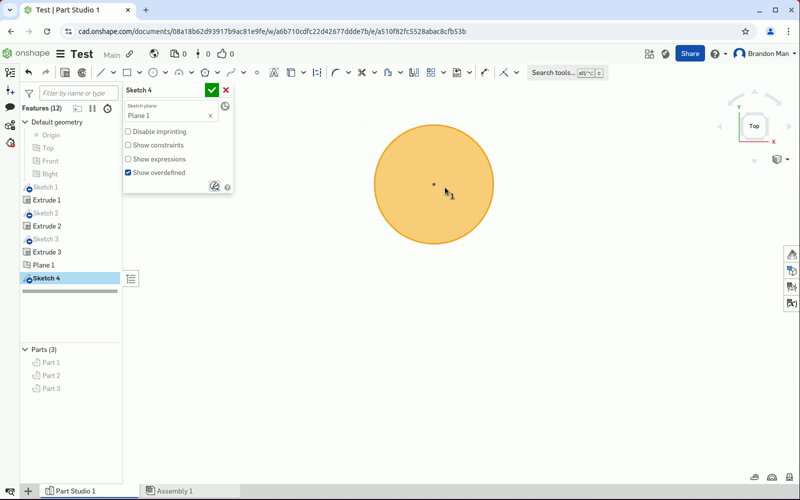
scroll(-6)
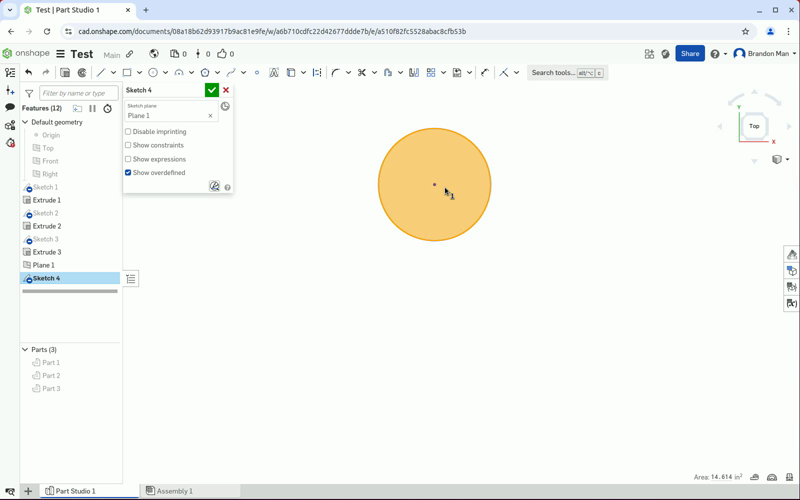
scroll(-6)
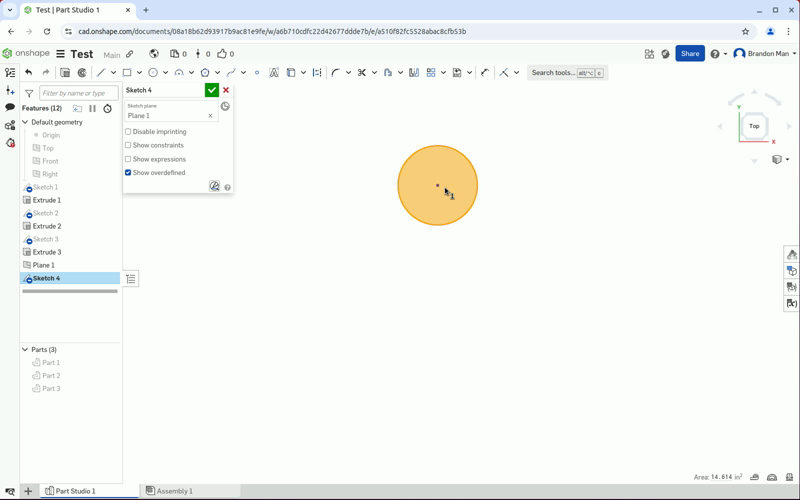
scroll(-6)
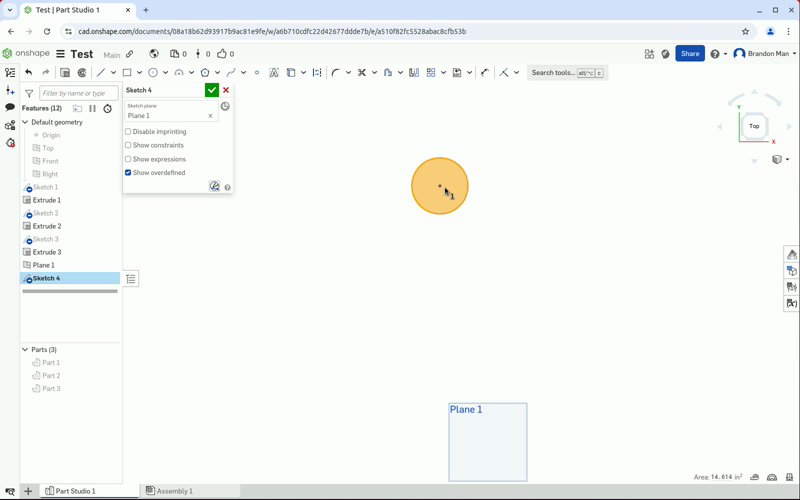
scroll(-6)
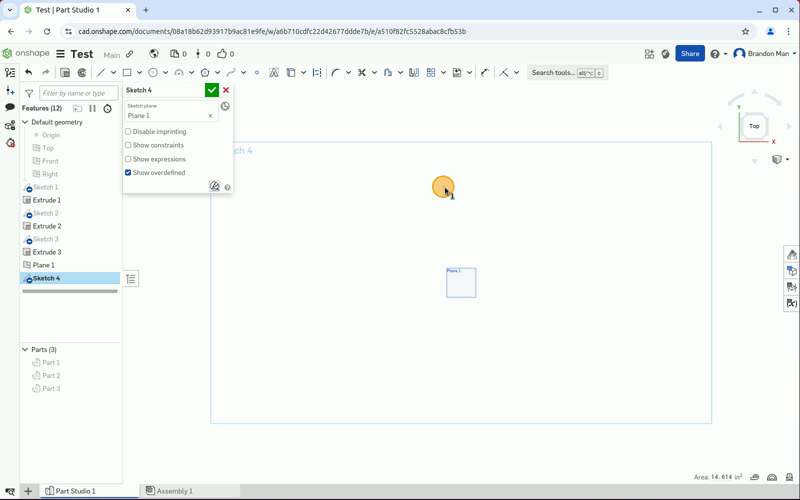
mouse_move(73, 352)
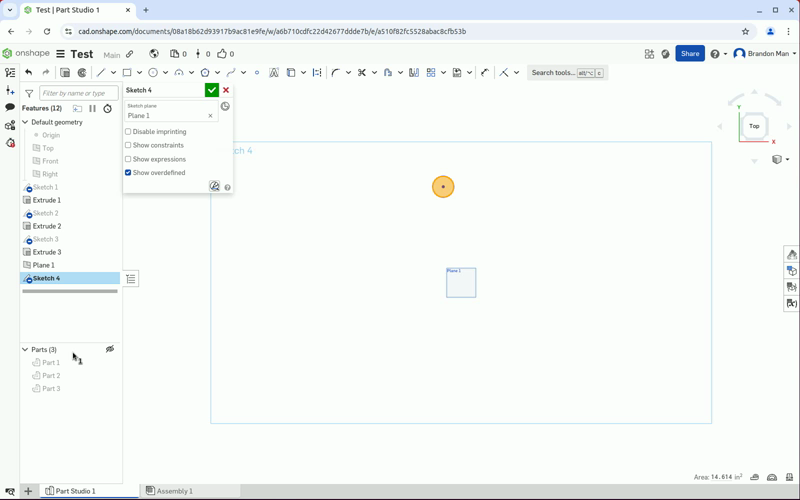
key(shift+y)
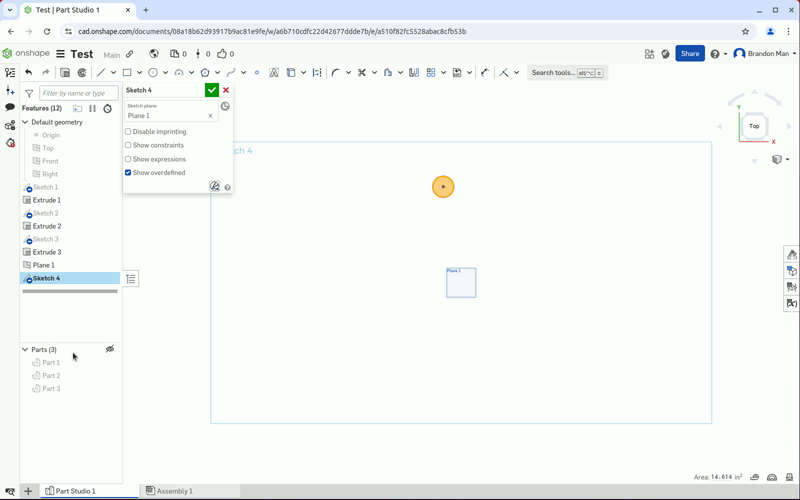
key(shift+e)
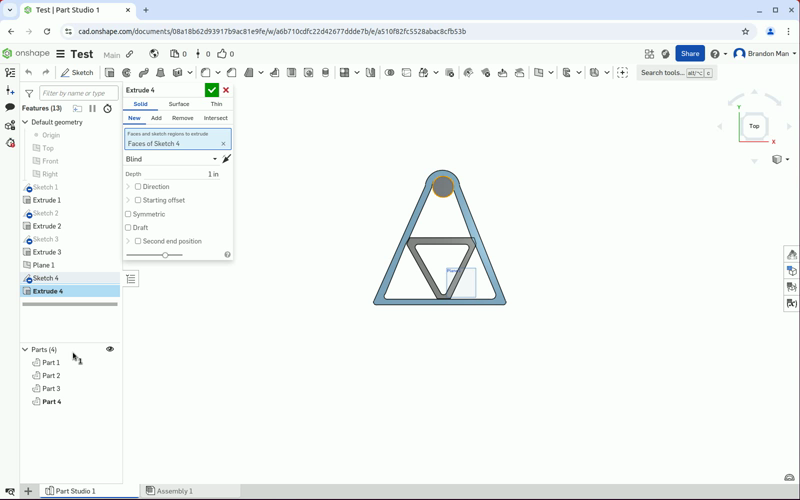
mouse_move(143, 106)
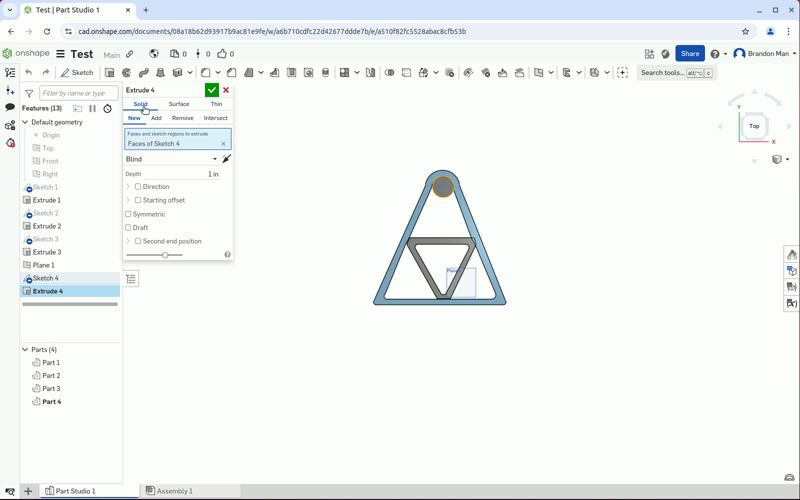
click(143, 106)
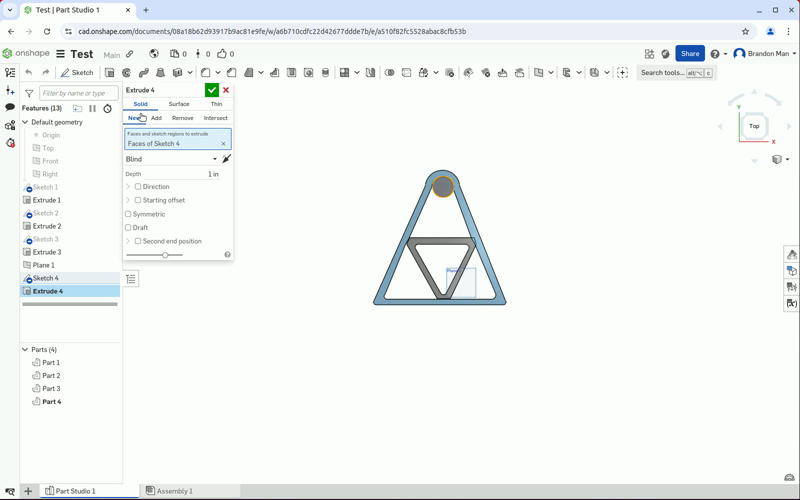
mouse_move(137, 120)
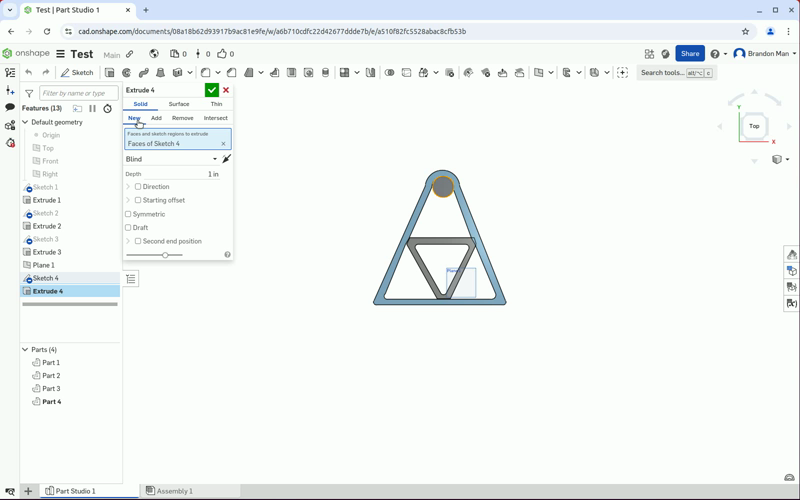
click(137, 120)
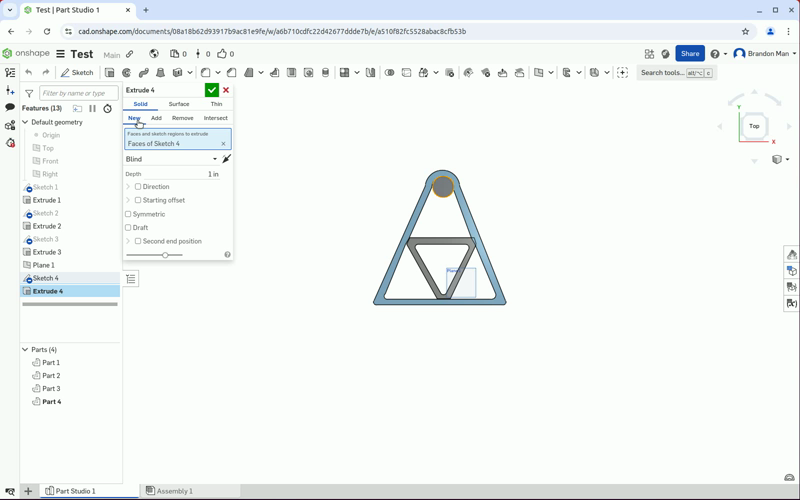
key(tab, 4)
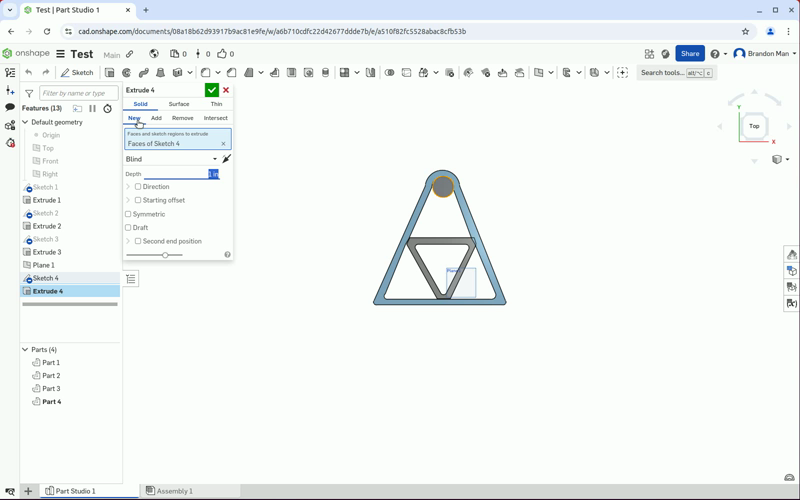
text(3.37)
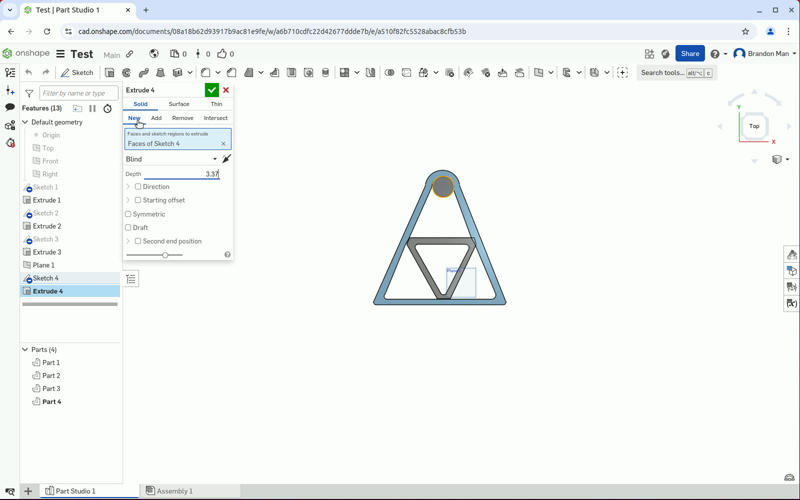
key(enter)
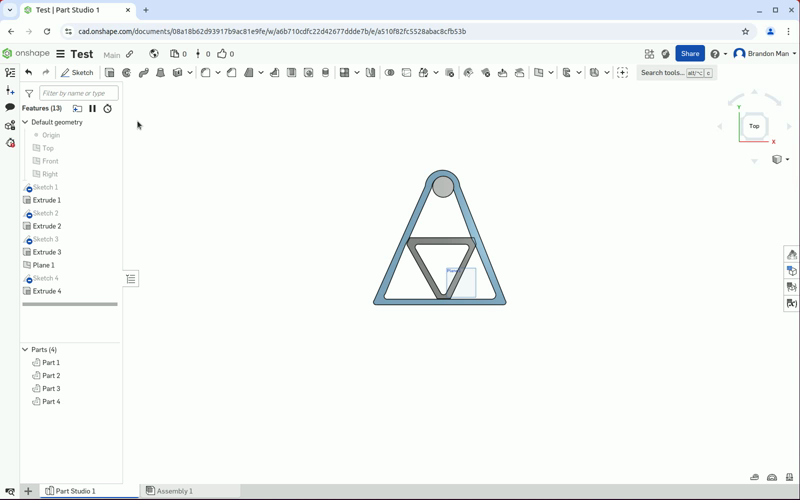
key(shift+h)
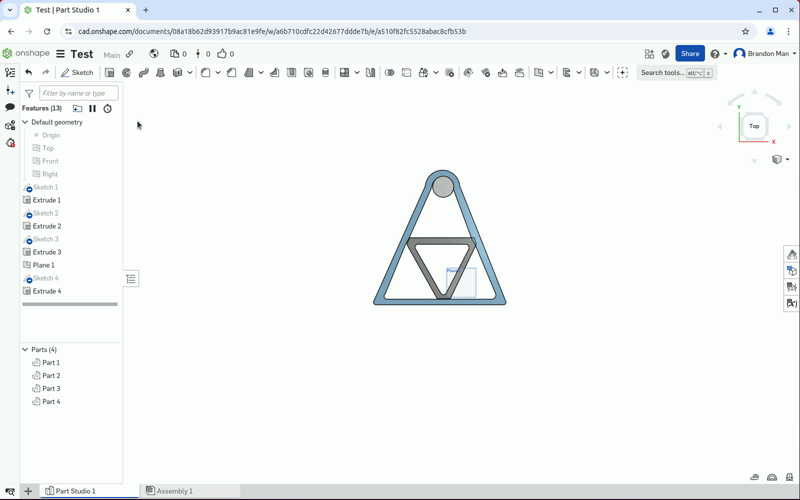
key(shift+h)
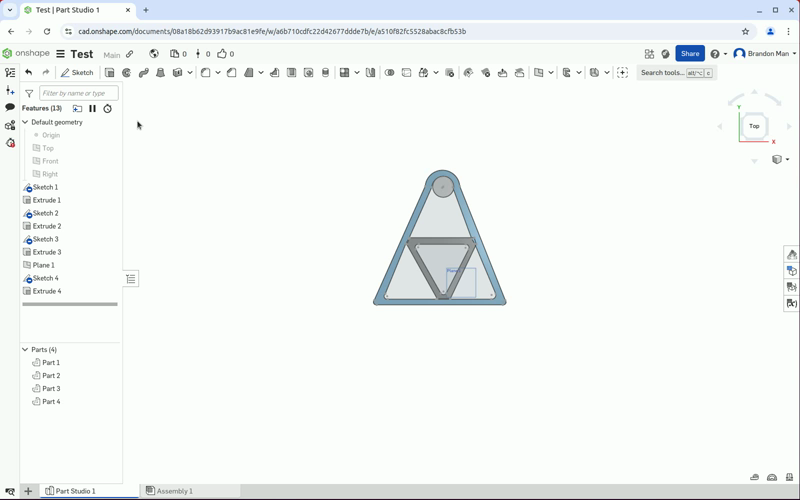
key(shift+7)
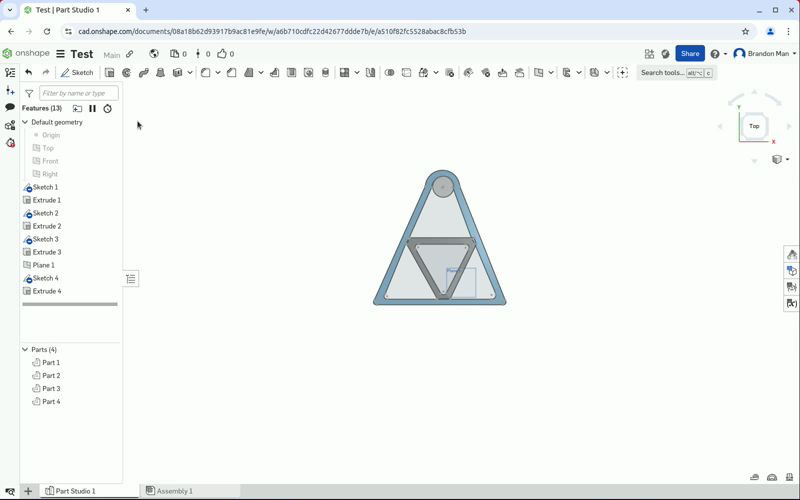
key(up, 3)
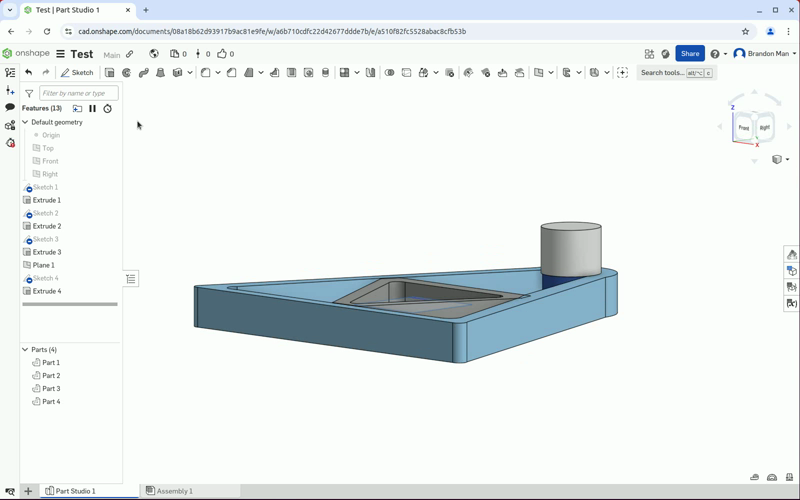
key(left, 3)
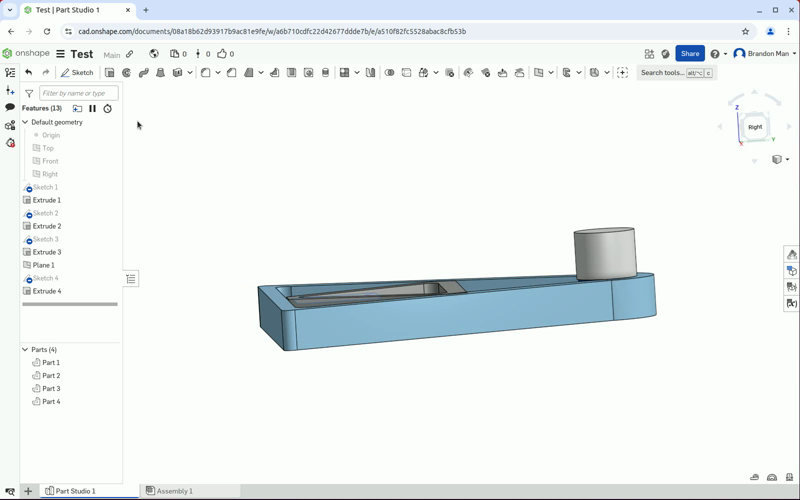
key(right, 3)
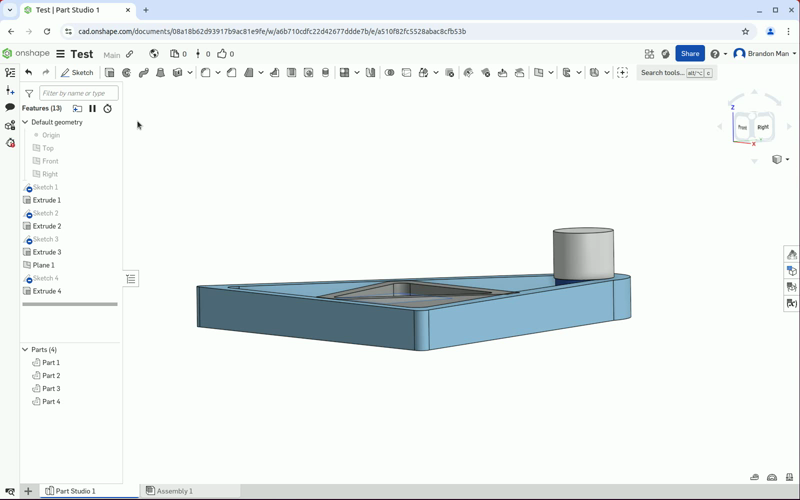
key(down, 3)
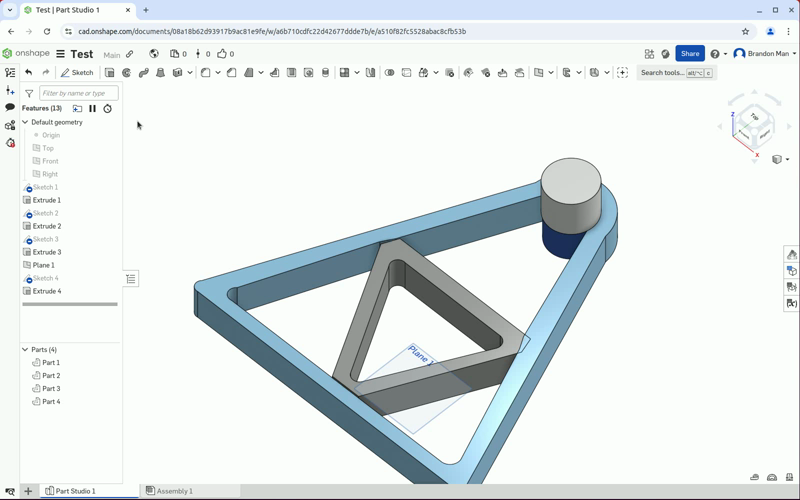
mouse_move(73, 189)
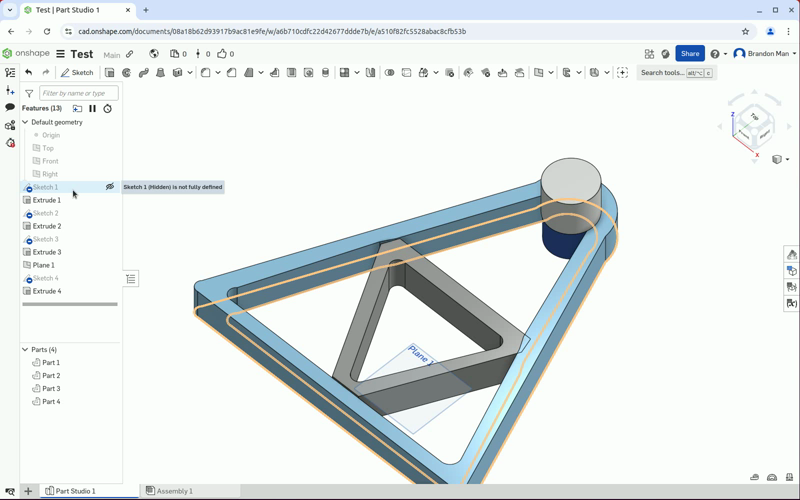
click(73, 189)